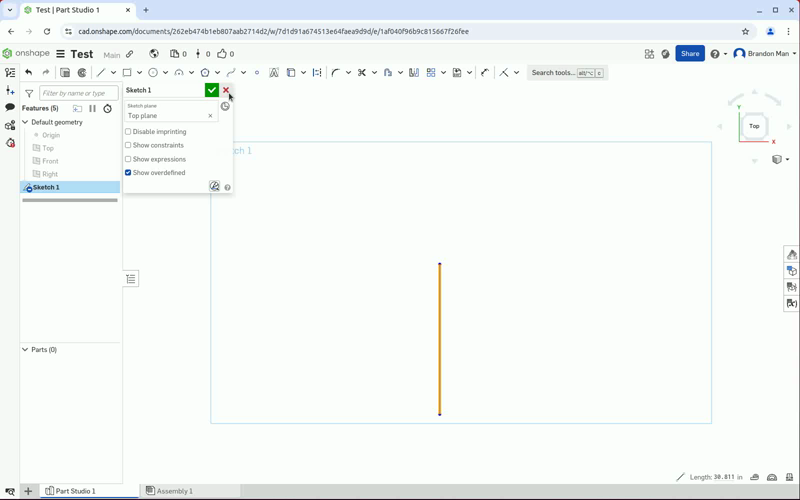
key(shift+h)
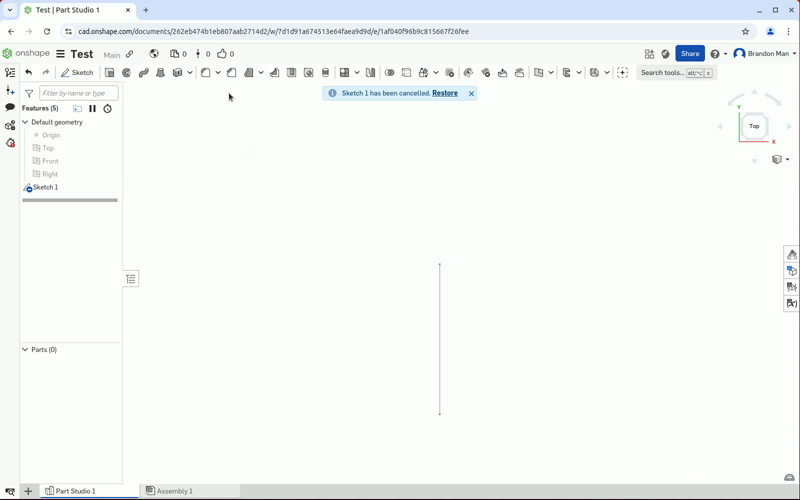
key(shift+s)
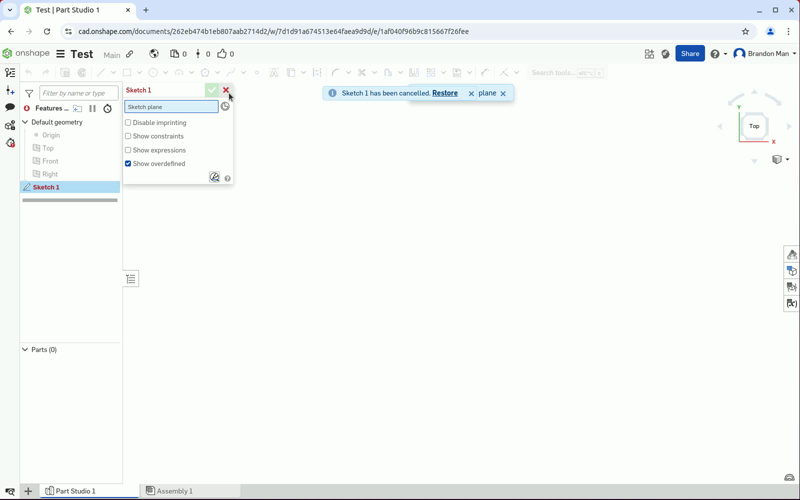
mouse_move(73, 150)
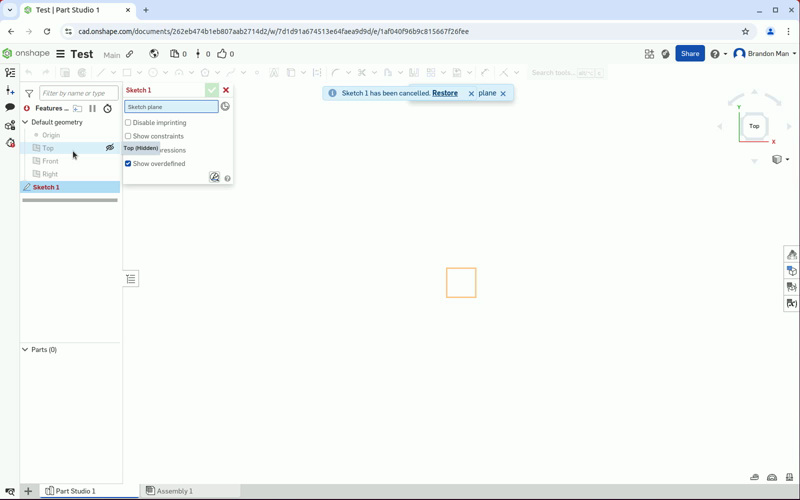
click(73, 150)
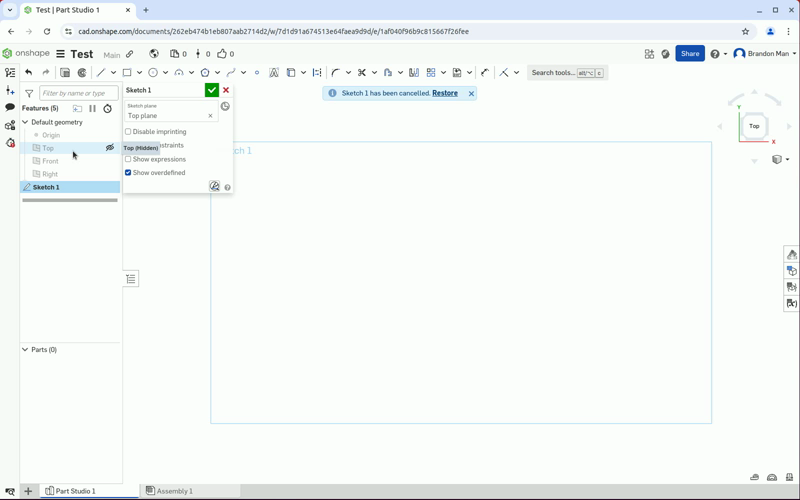
mouse_move(73, 352)
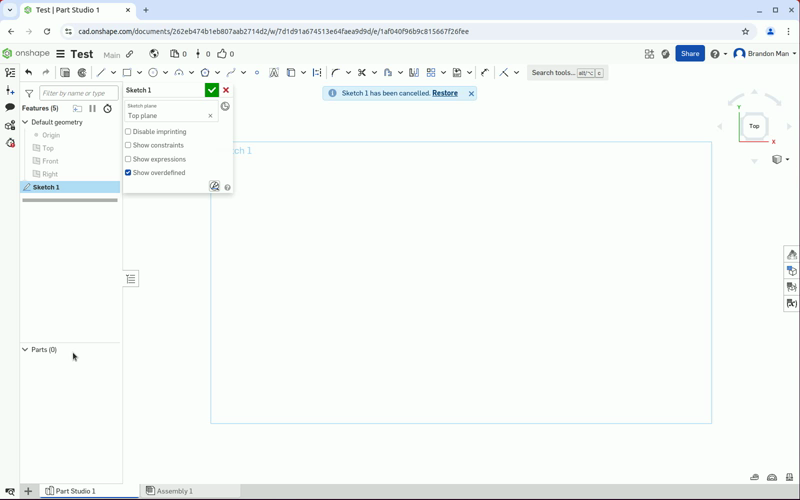
key(y)
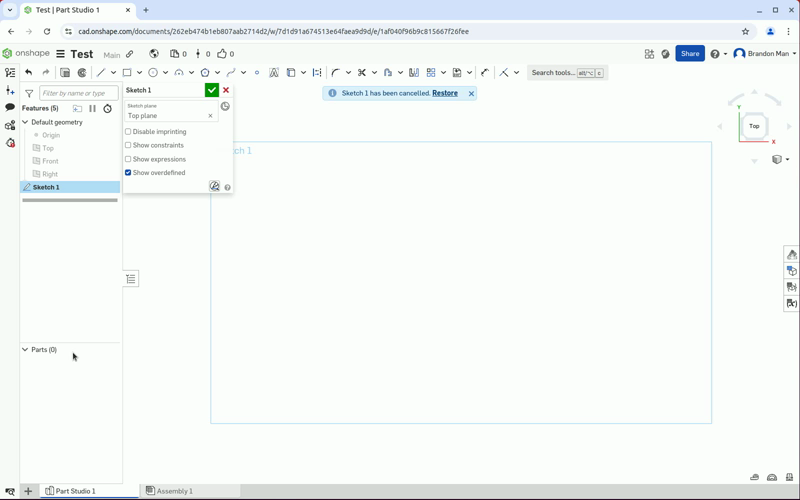
key(a)
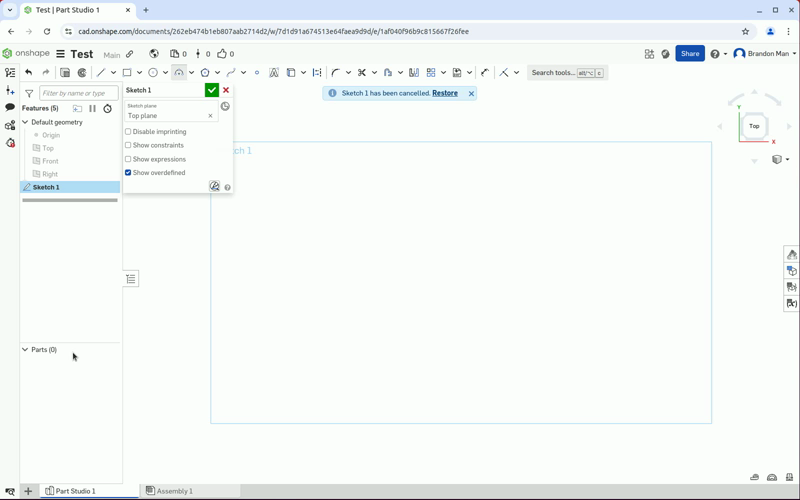
key_down(shift)
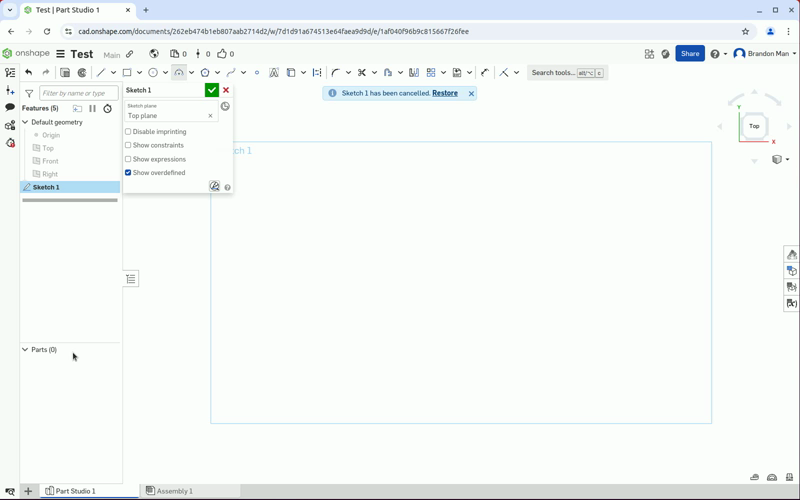
mouse_move(366, 238)
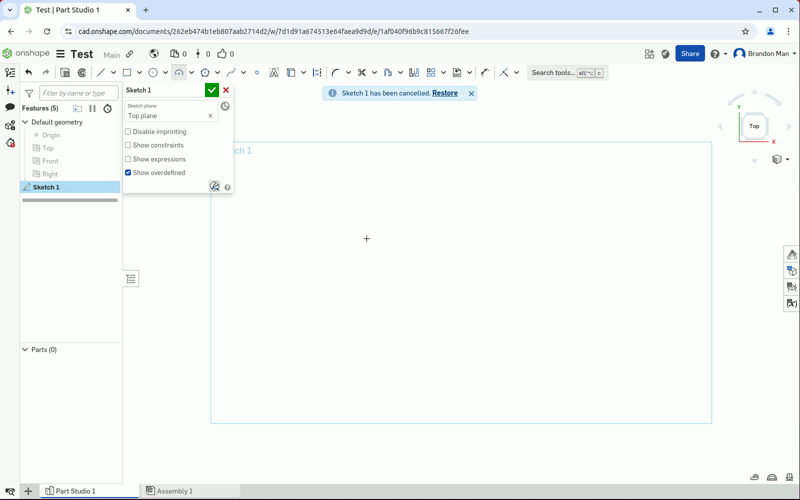
click(366, 238)
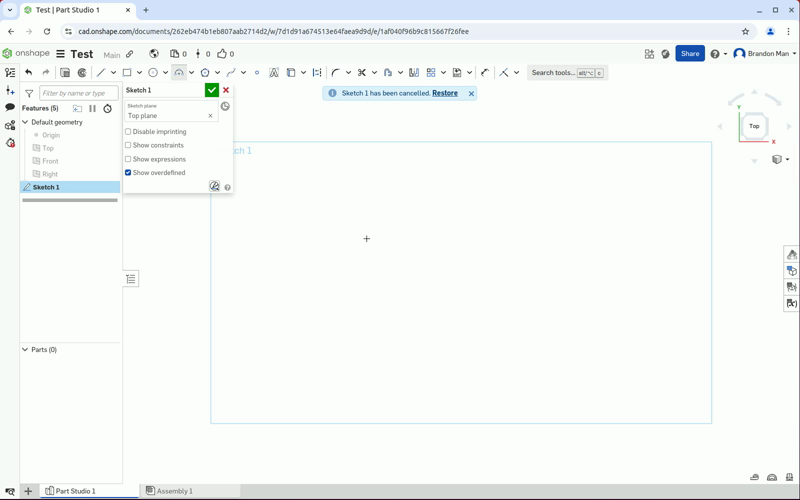
key_up(shift)
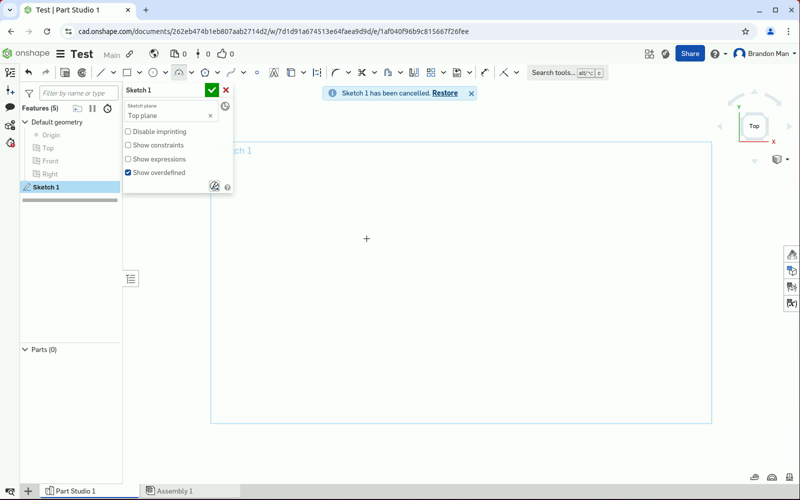
key_down(shift)
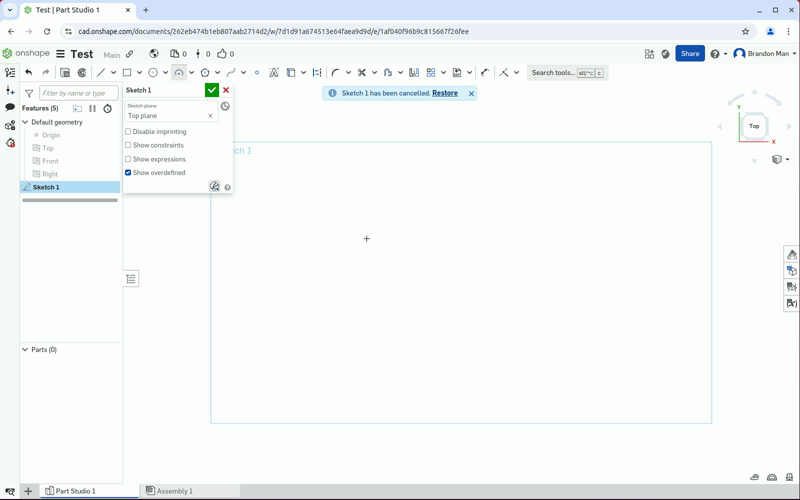
mouse_move(373, 339)
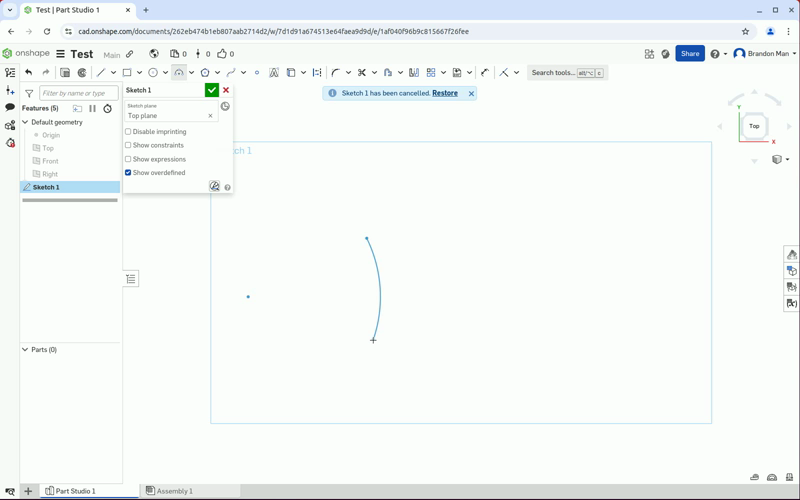
click(373, 339)
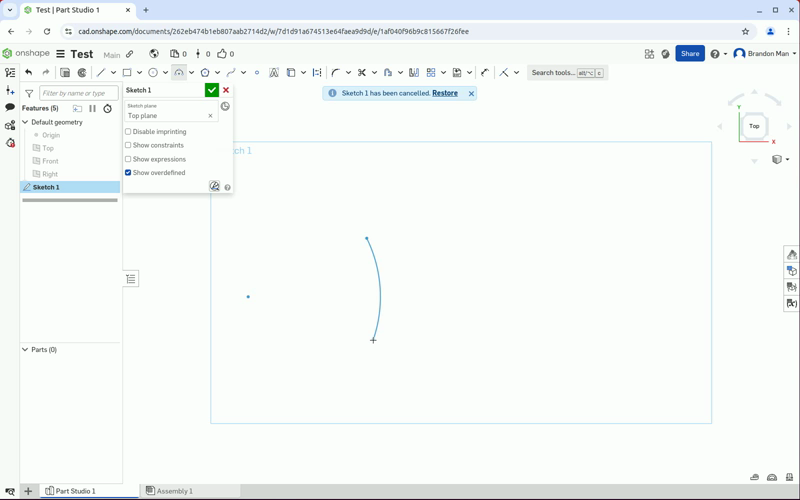
mouse_move(356, 290)
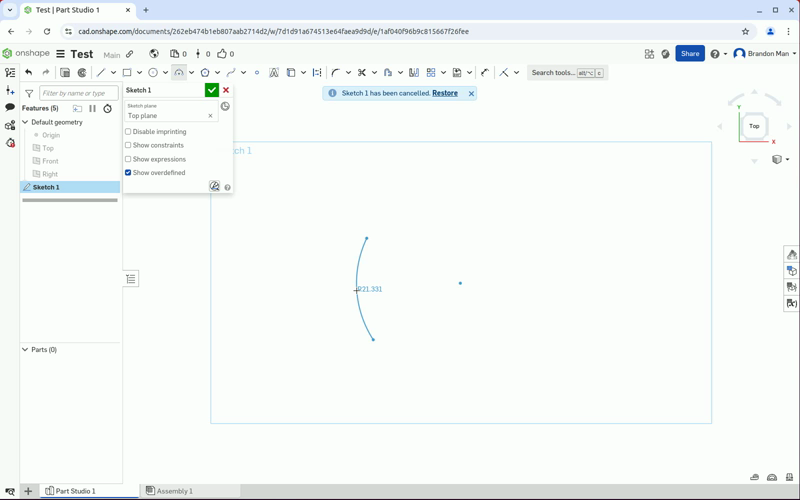
click(356, 290)
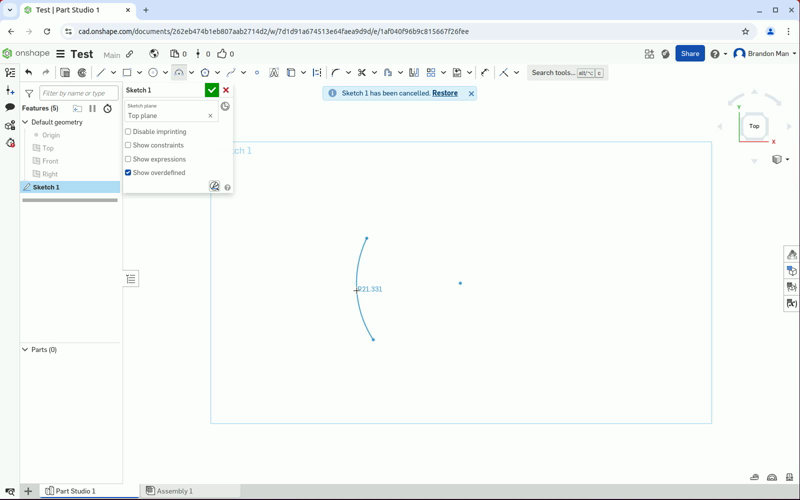
key_up(shift)
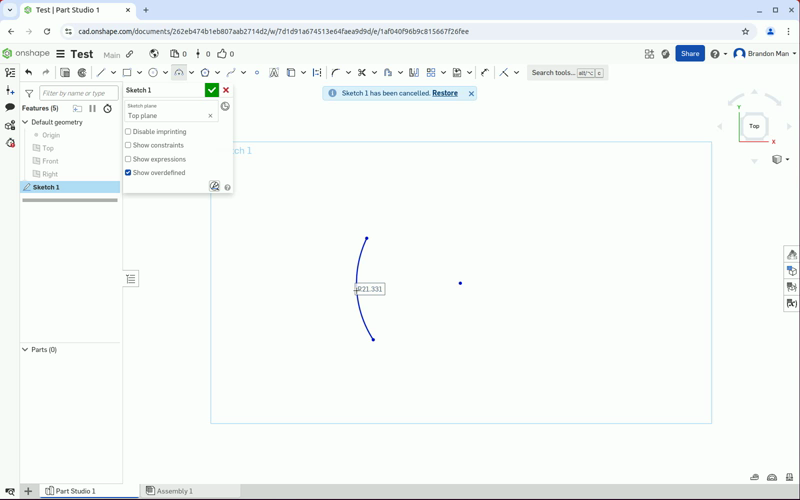
mouse_move(373, 339)
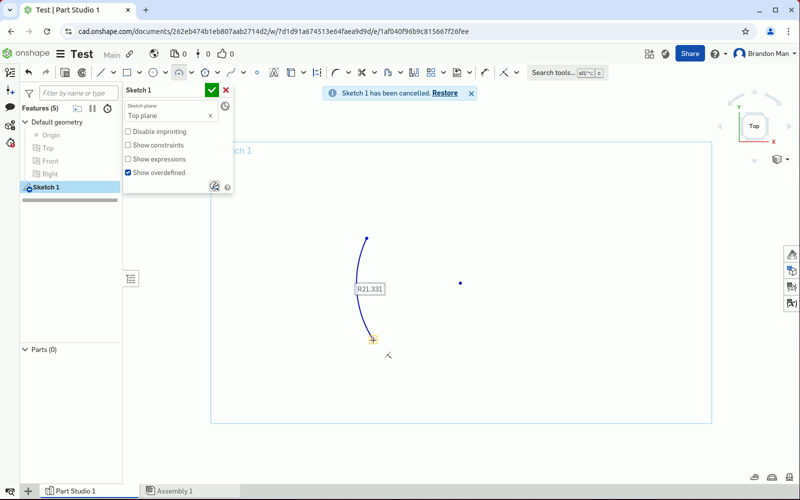
click(373, 339)
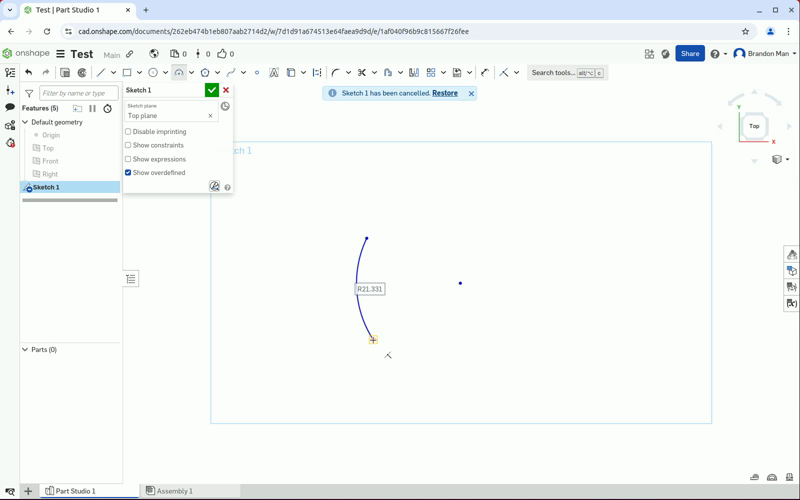
key_down(shift)
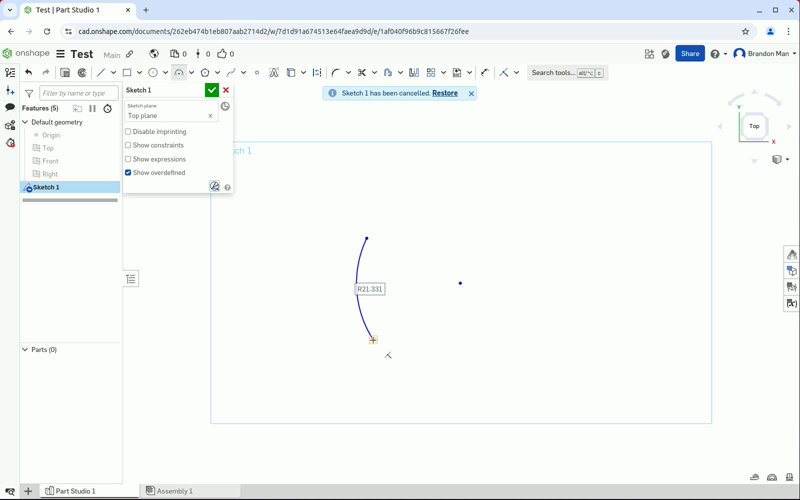
mouse_move(375, 342)
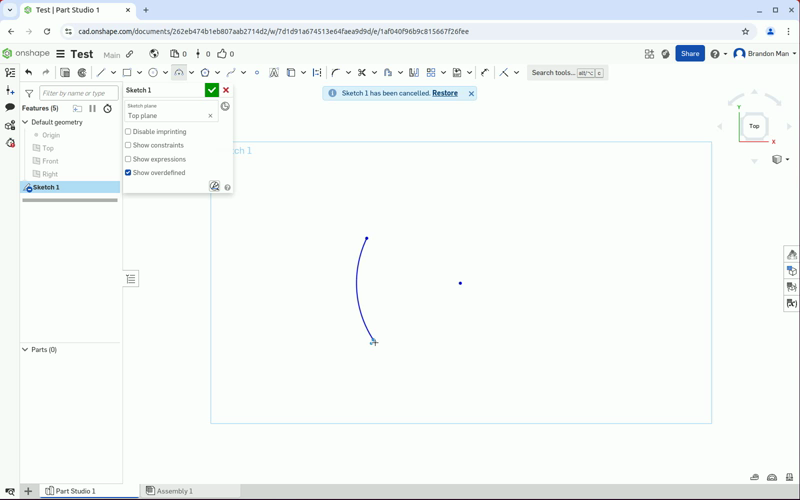
scroll(6)
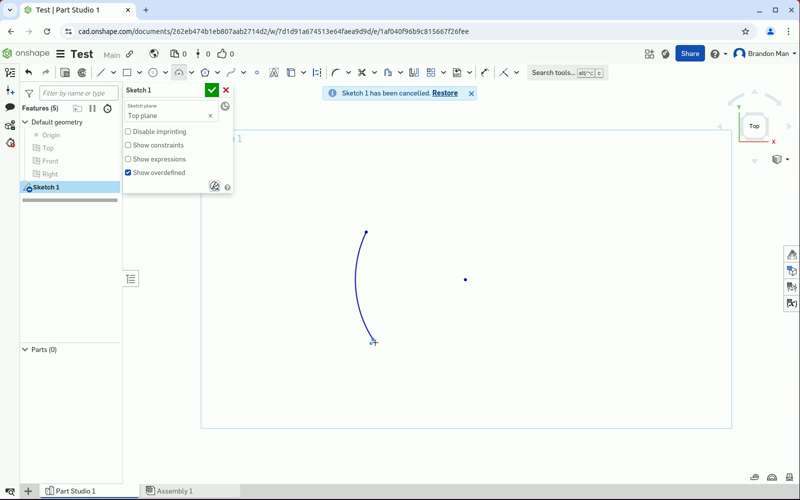
scroll(6)
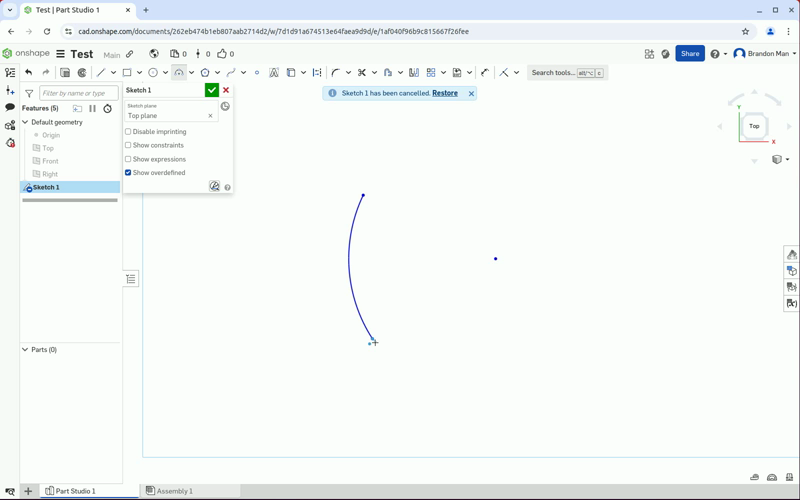
scroll(6)
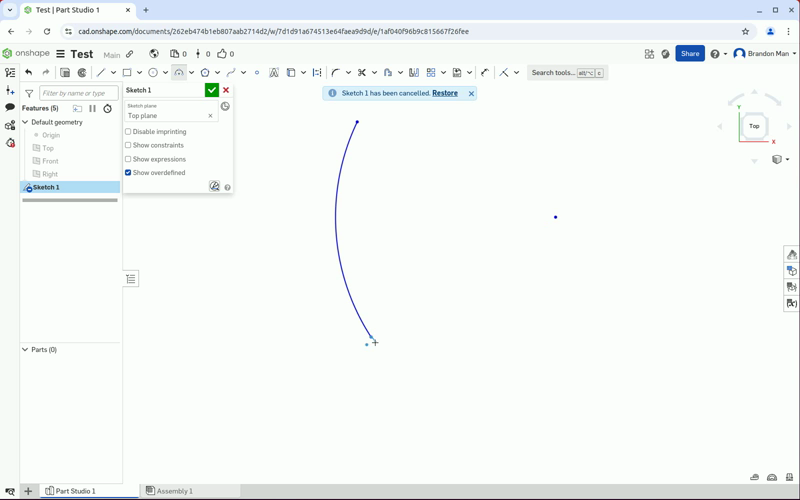
scroll(6)
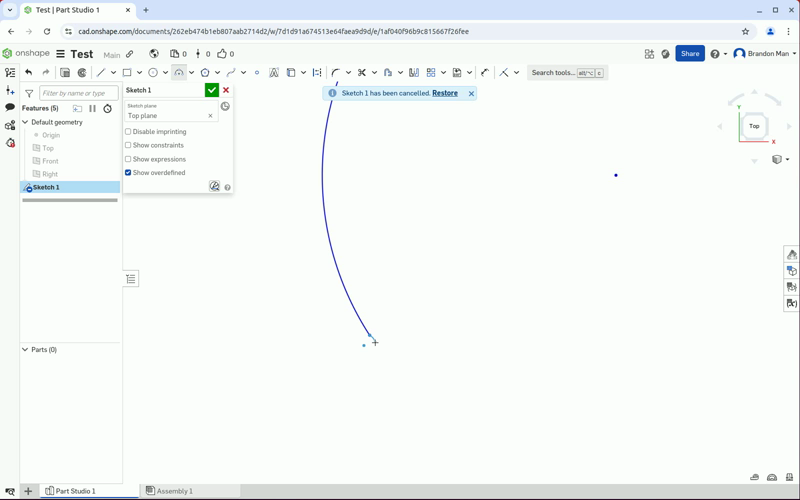
scroll(6)
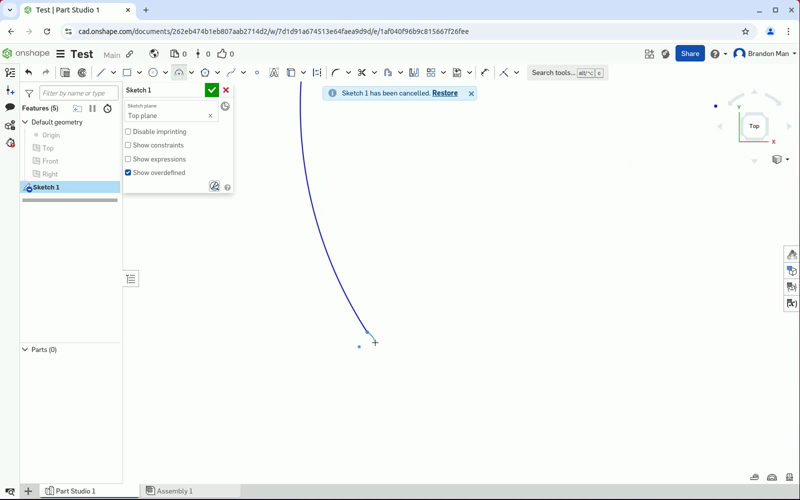
scroll(6)
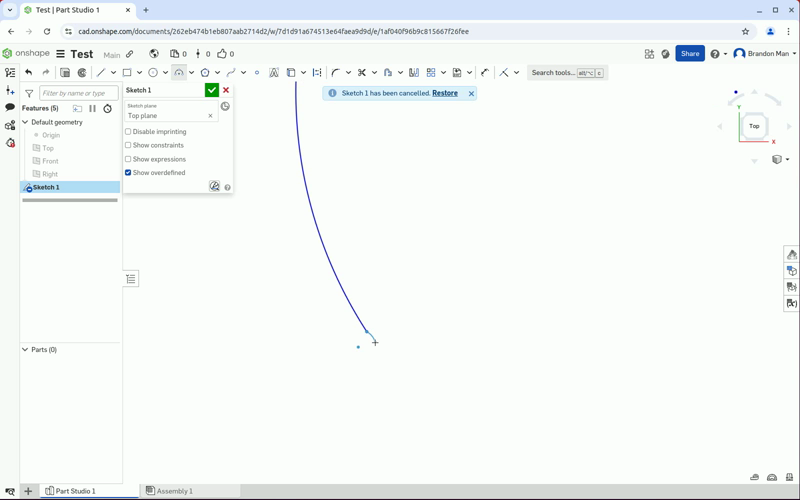
scroll(6)
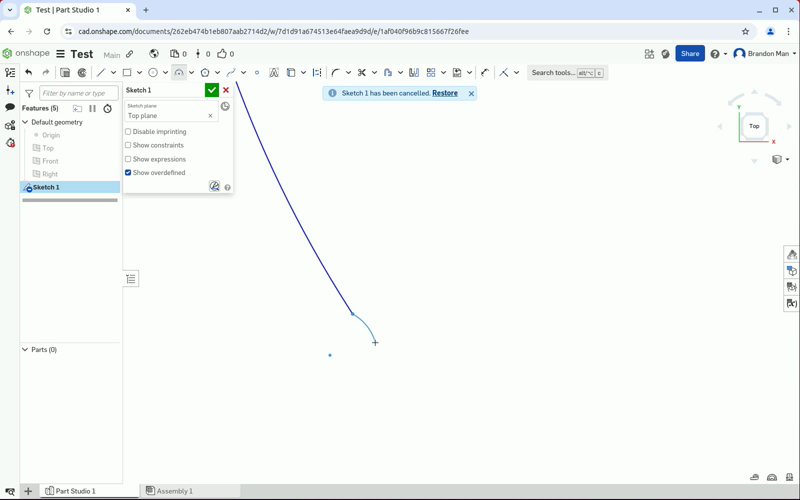
click(375, 342)
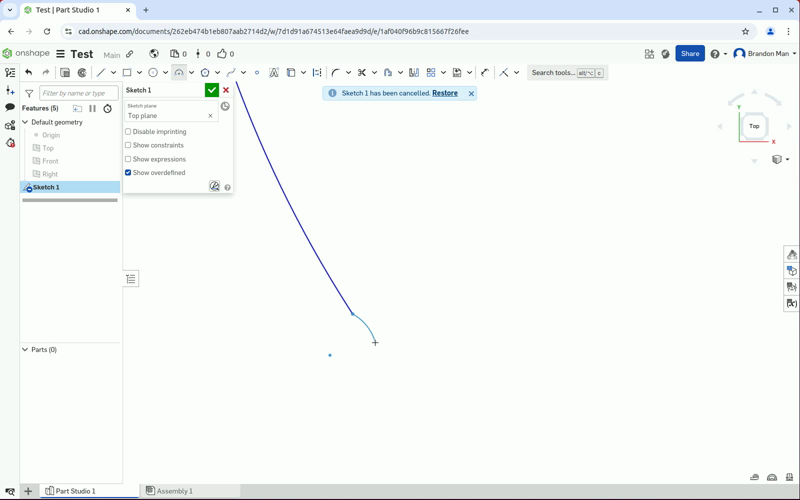
scroll(-6)
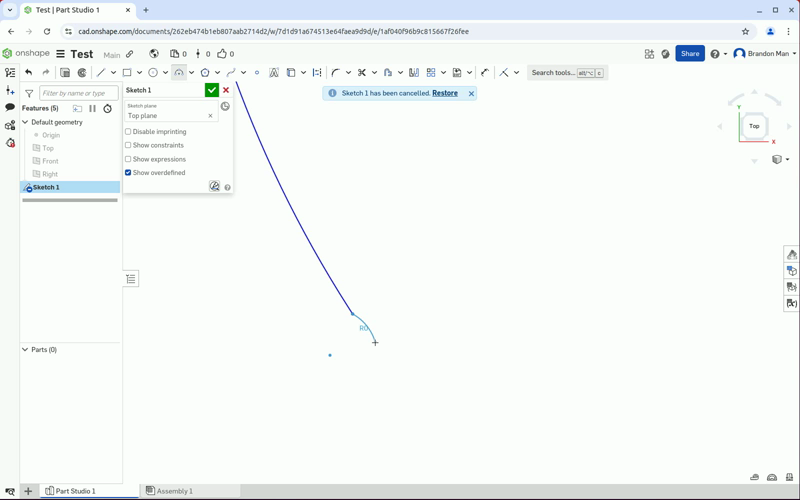
scroll(-6)
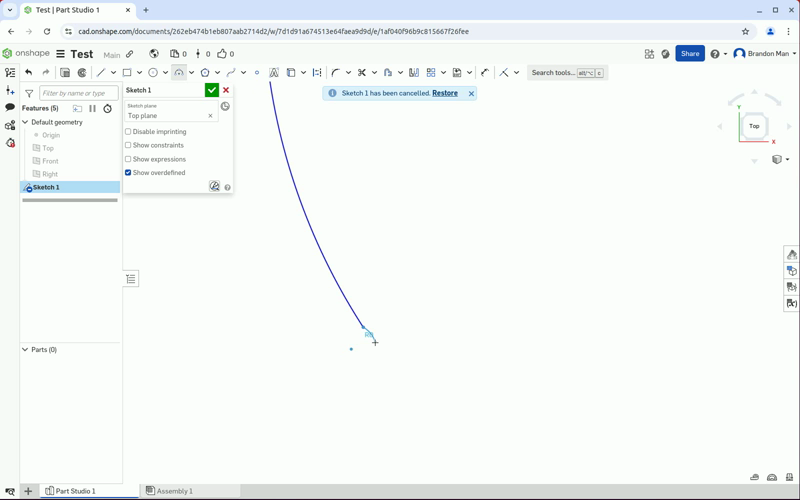
scroll(-6)
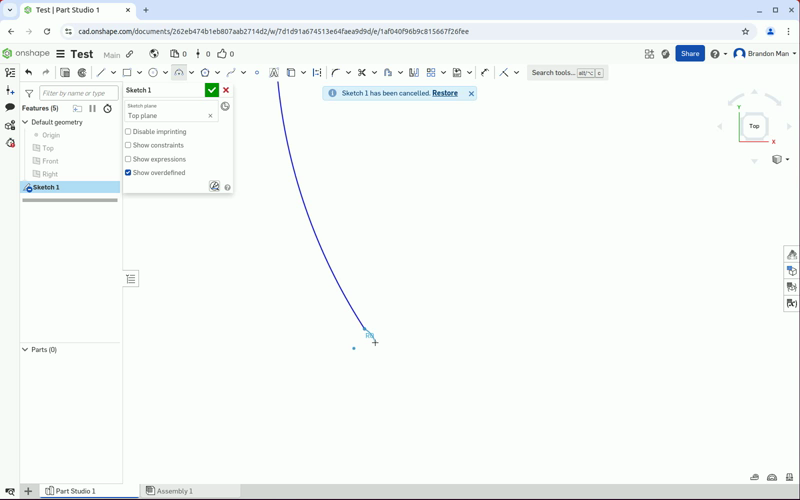
scroll(-6)
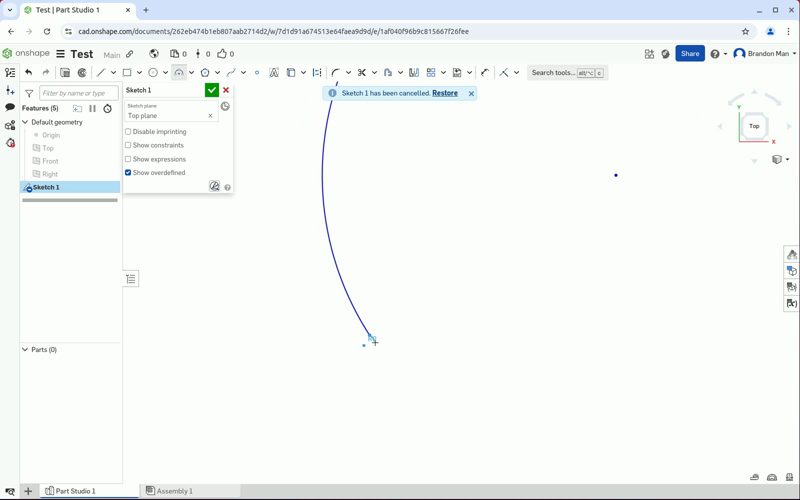
scroll(-6)
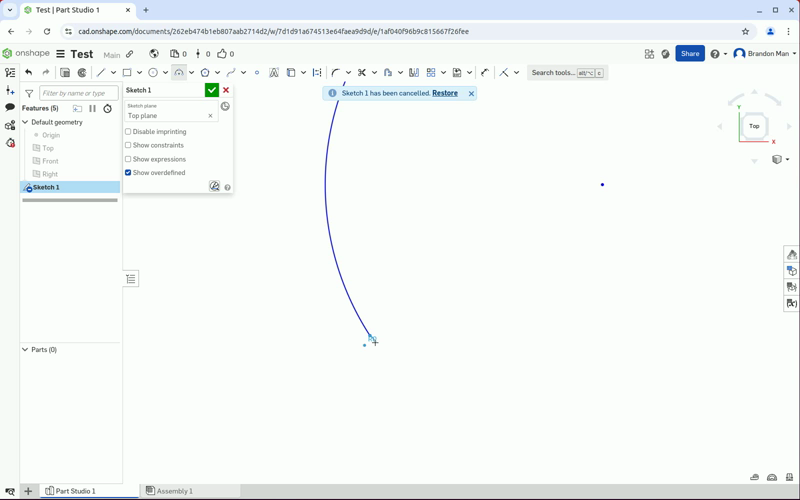
scroll(-6)
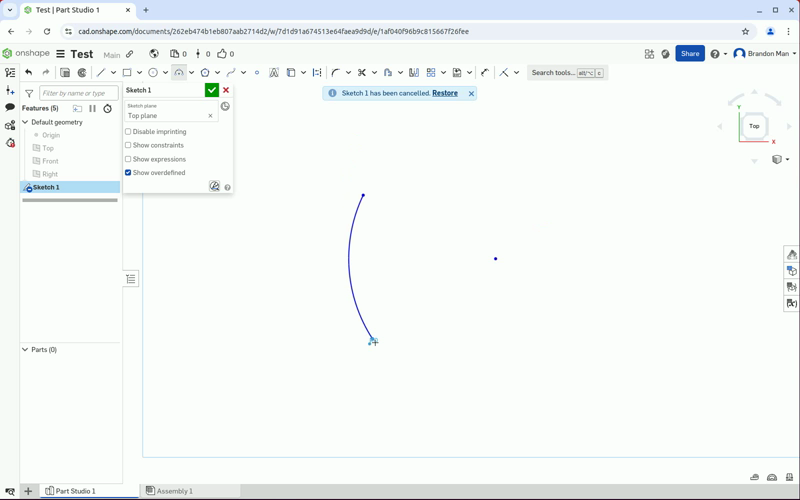
scroll(-6)
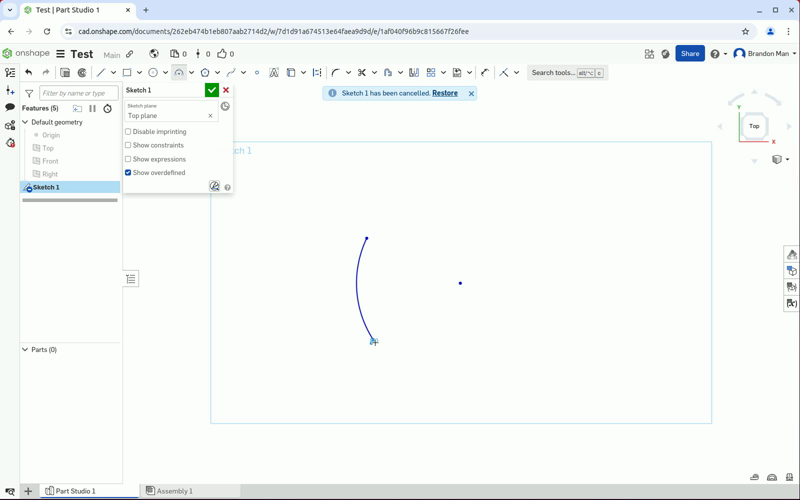
mouse_move(375, 339)
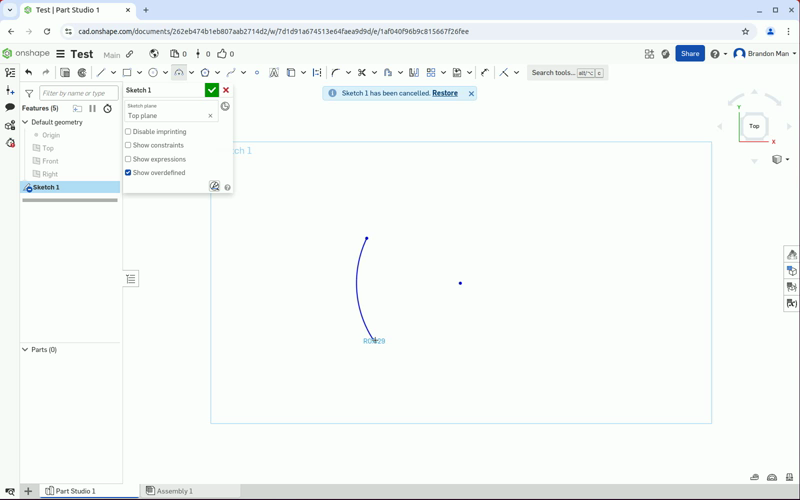
scroll(6)
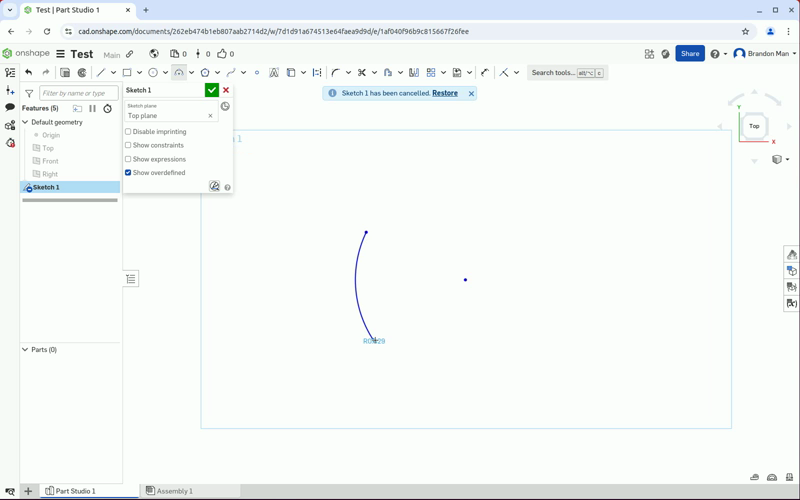
scroll(6)
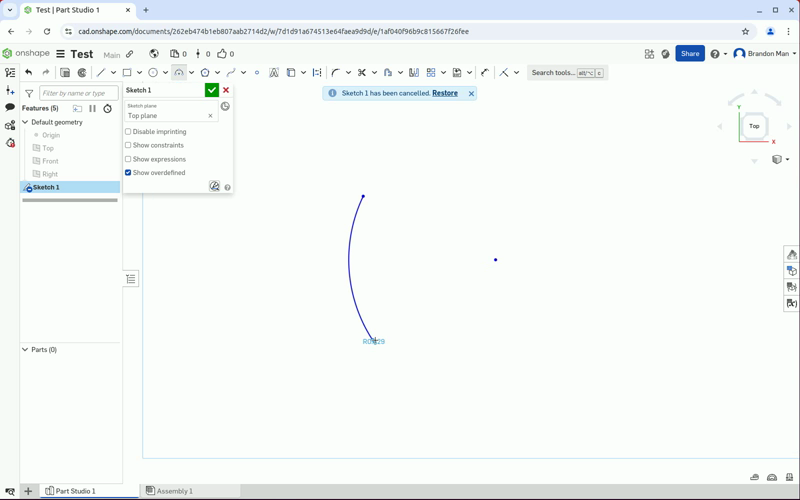
scroll(6)
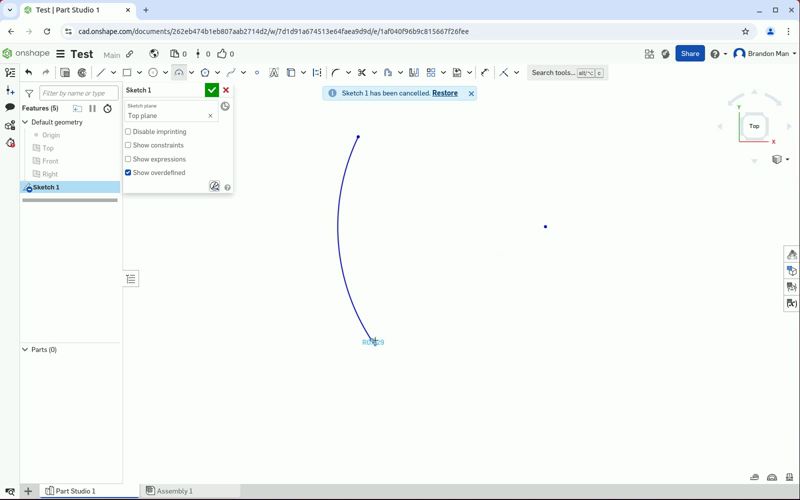
scroll(6)
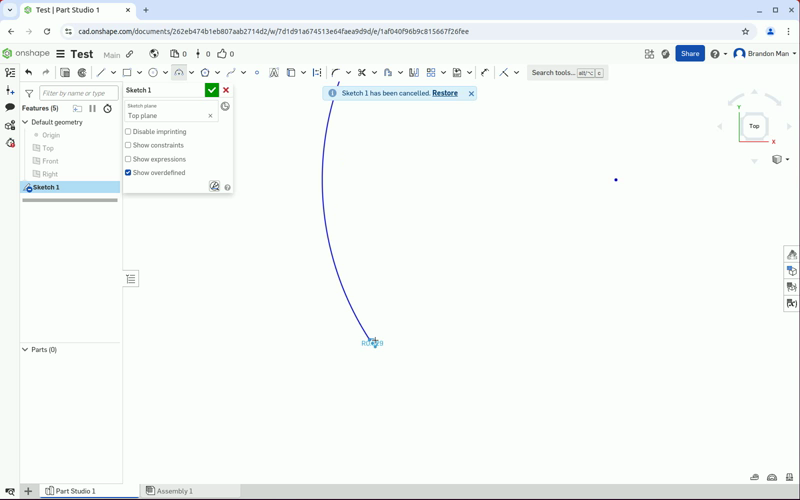
scroll(6)
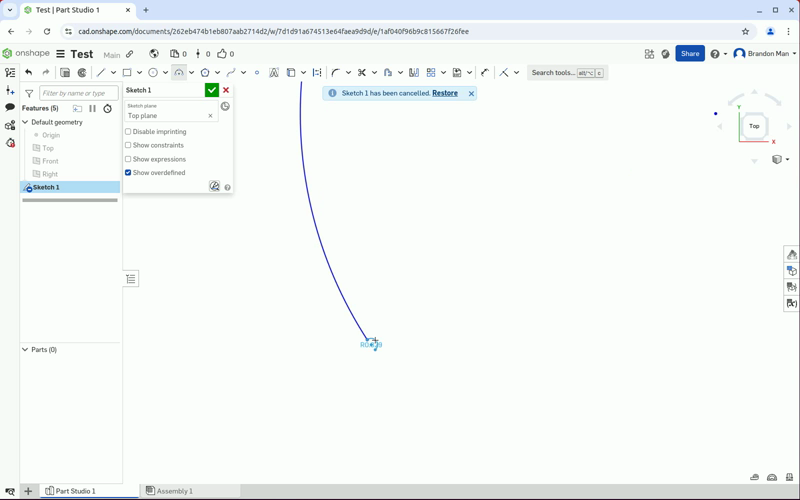
scroll(6)
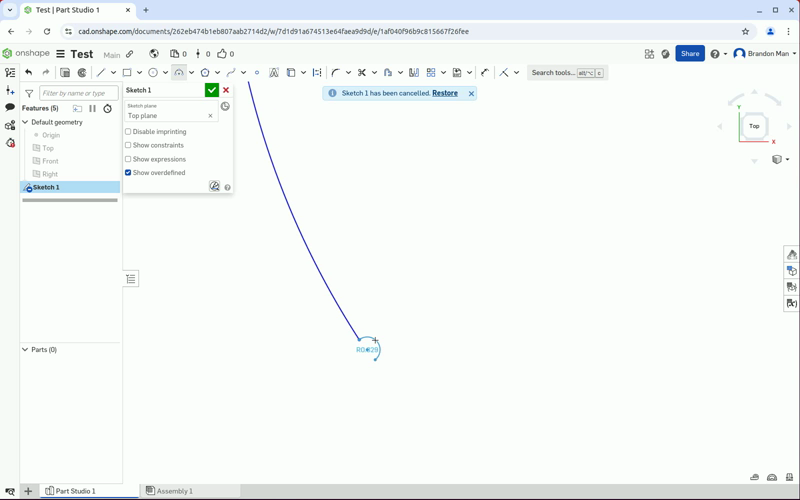
scroll(6)
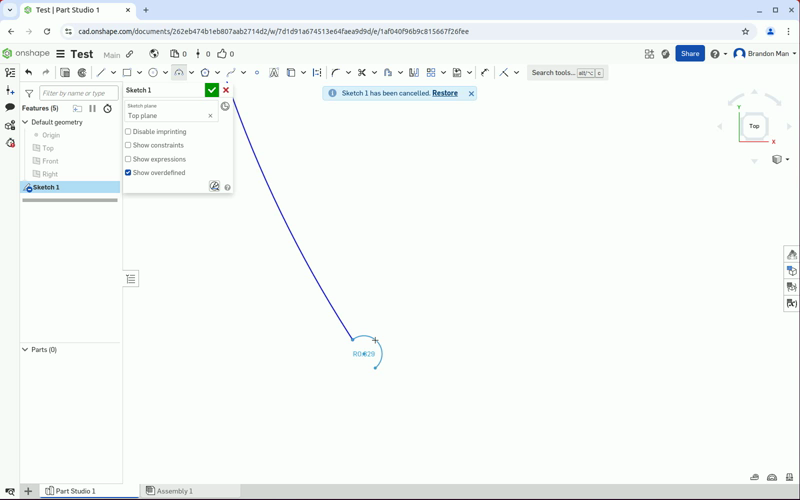
click(375, 339)
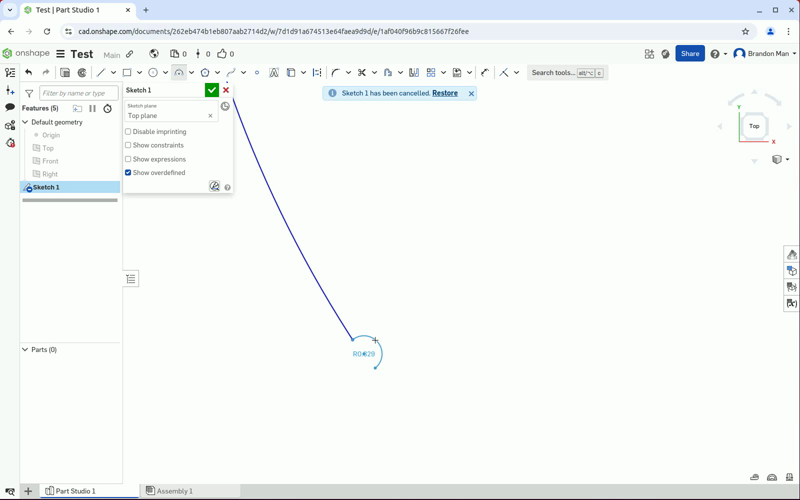
scroll(-6)
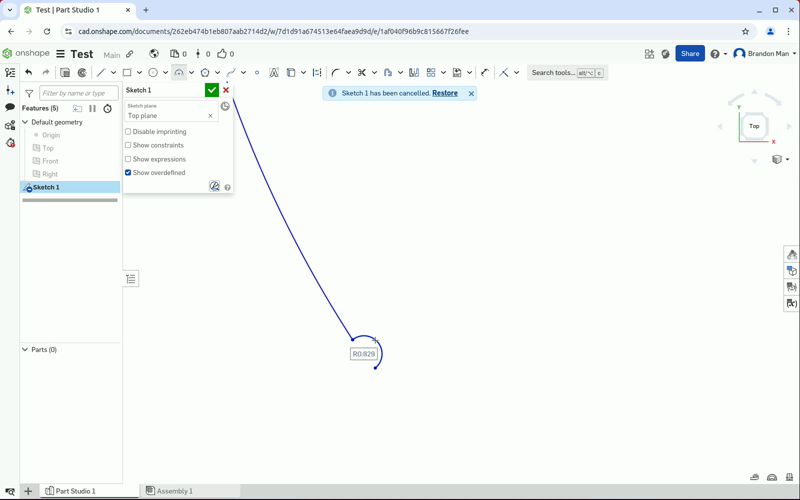
scroll(-6)
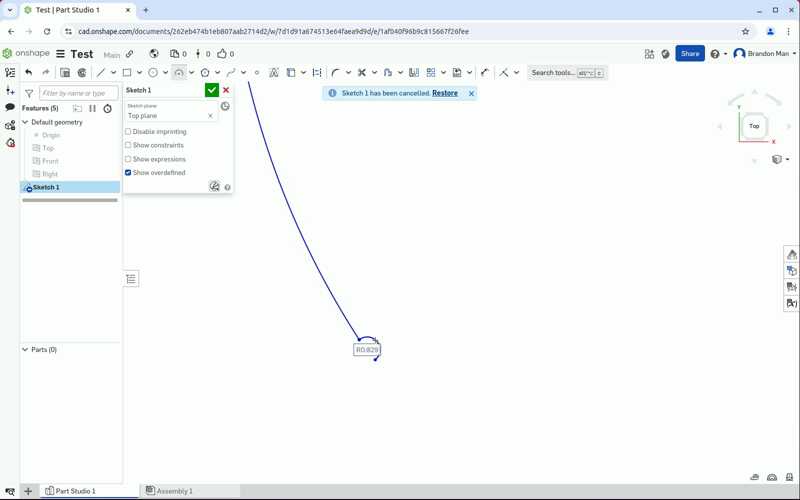
scroll(-6)
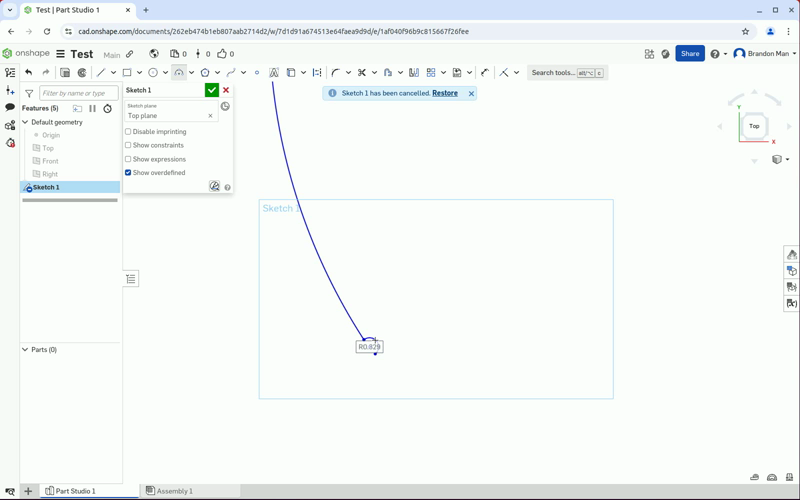
scroll(-6)
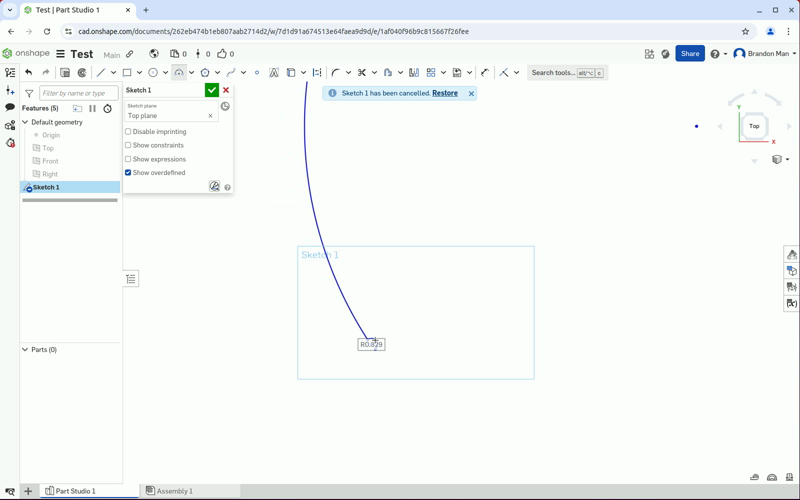
scroll(-6)
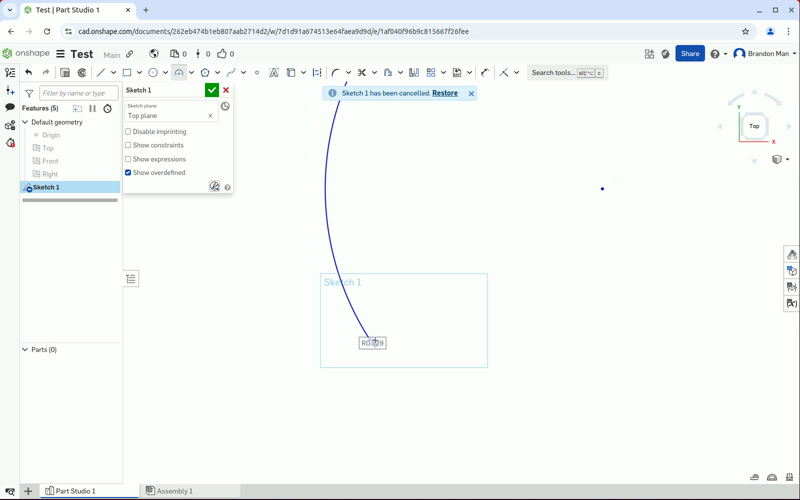
scroll(-6)
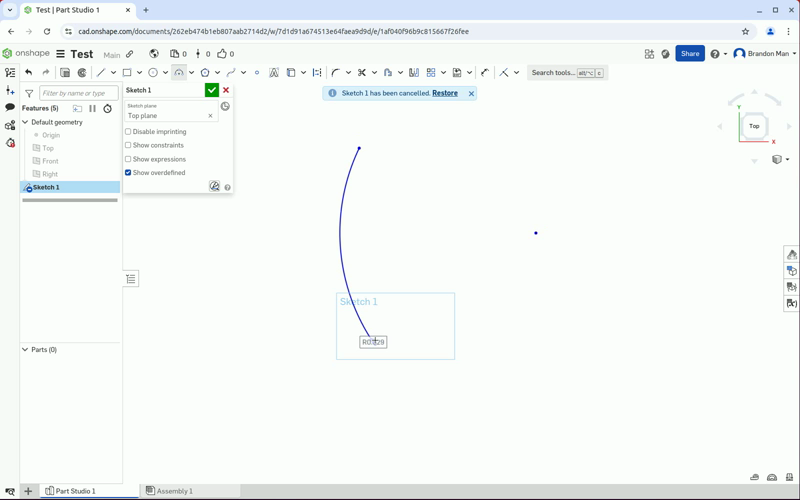
scroll(-6)
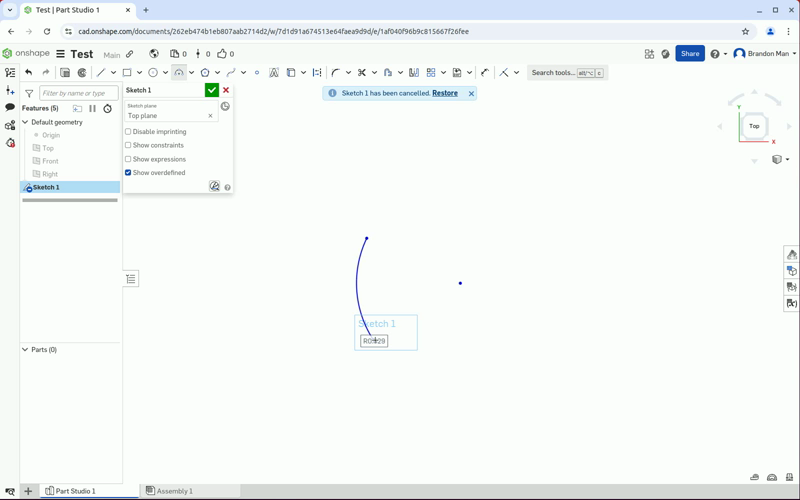
key_up(shift)
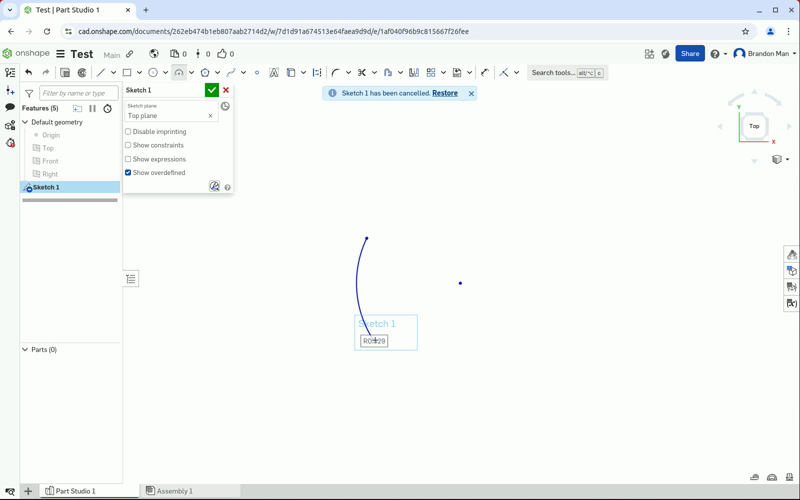
mouse_move(375, 342)
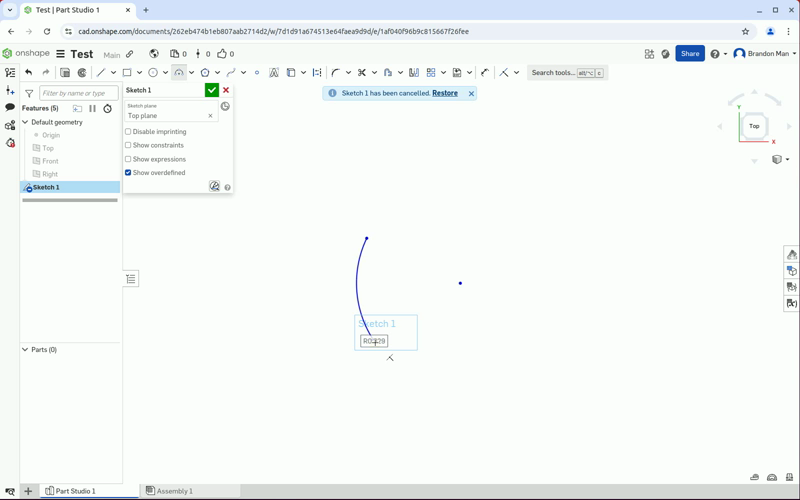
scroll(6)
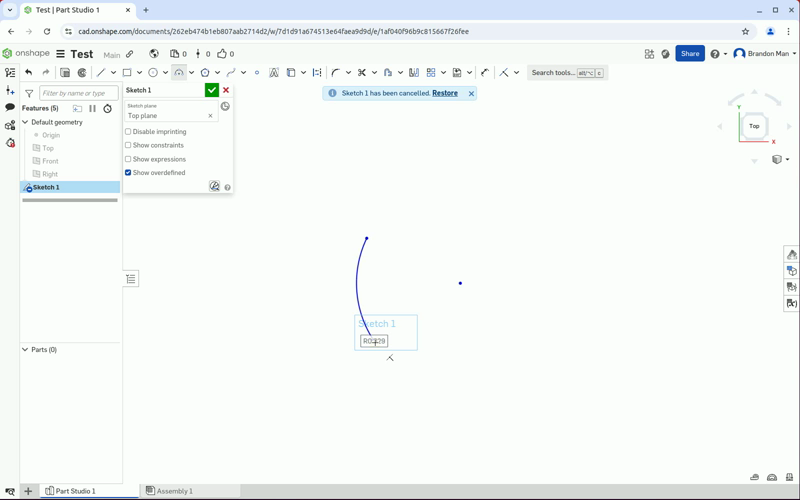
scroll(6)
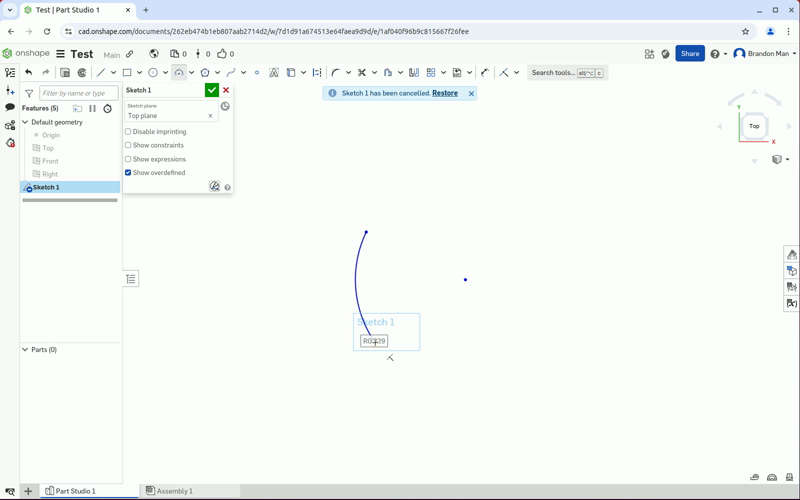
scroll(6)
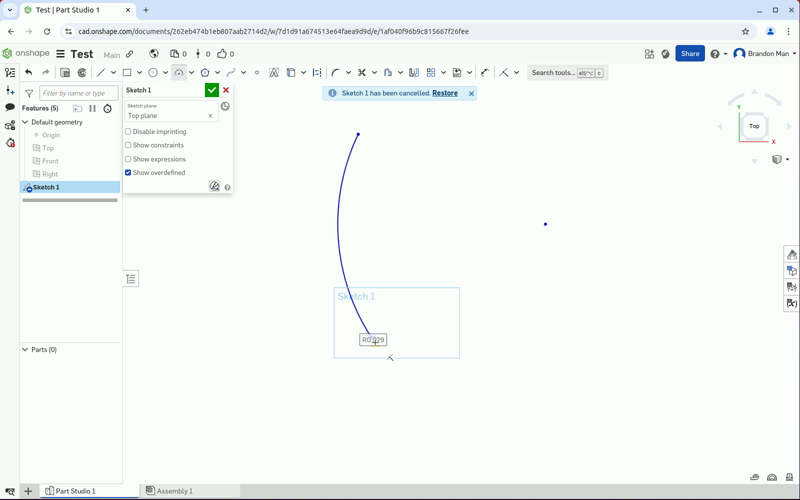
scroll(6)
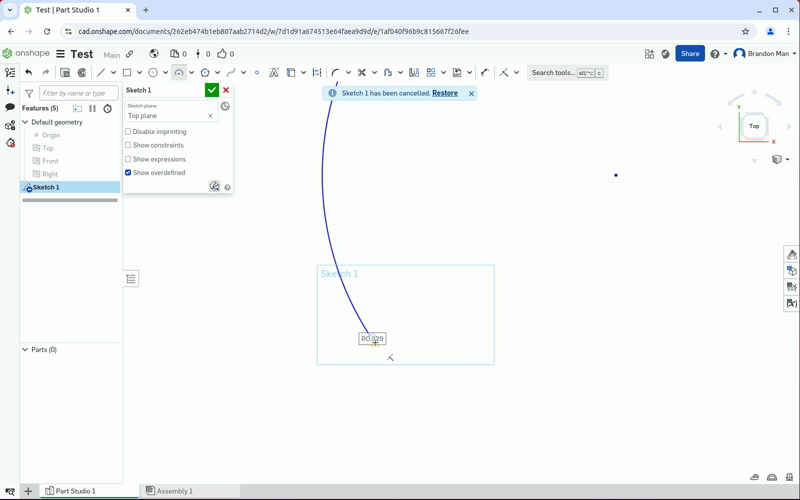
scroll(6)
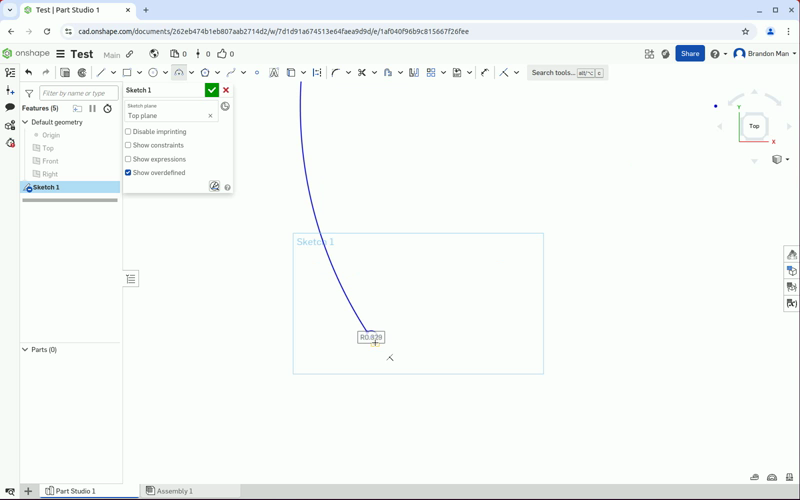
scroll(6)
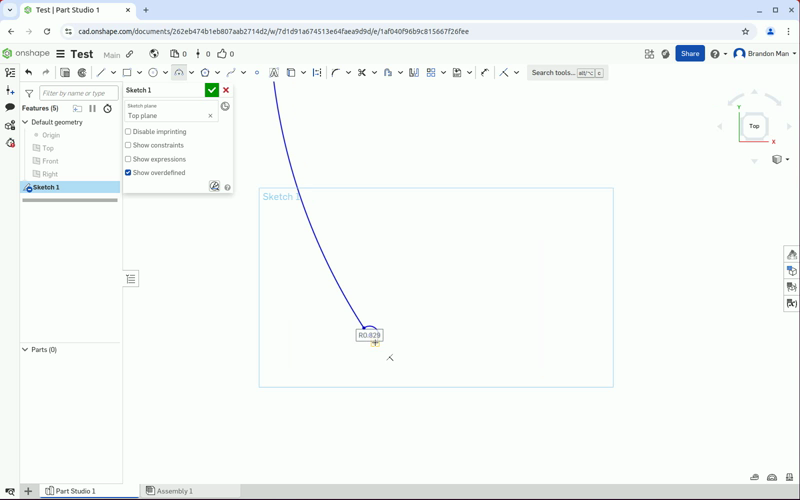
scroll(6)
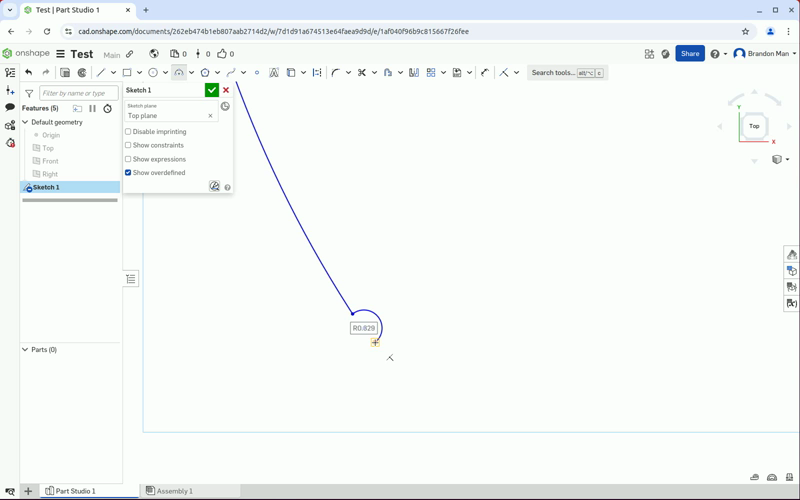
click(375, 342)
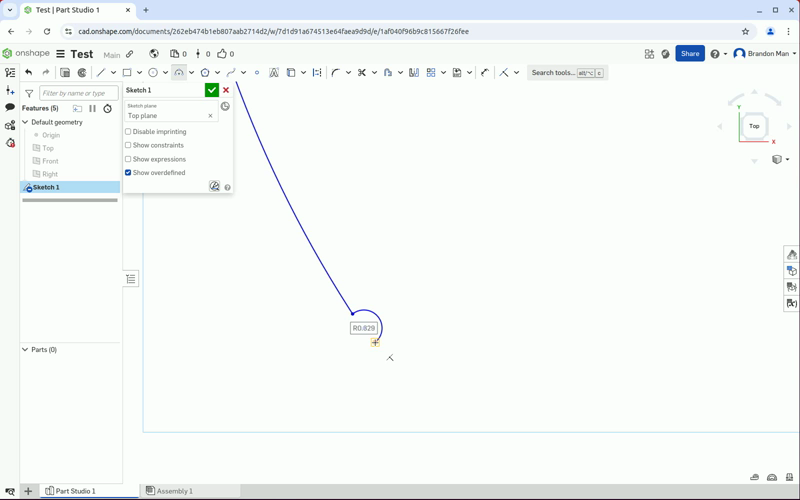
scroll(-6)
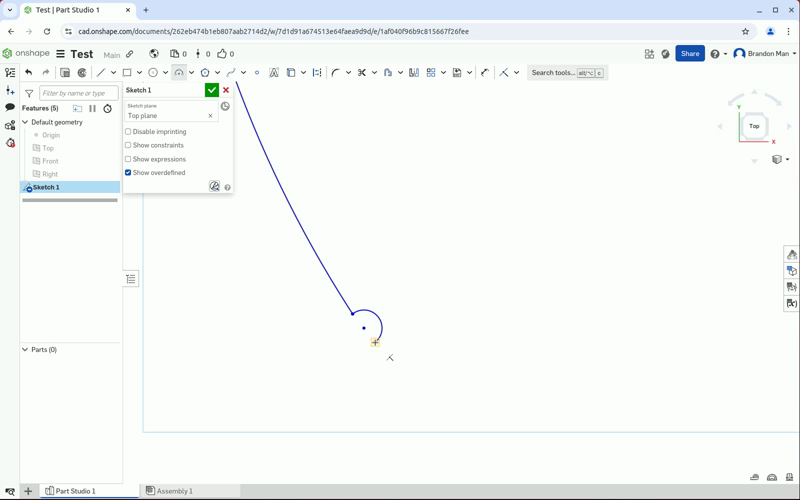
scroll(-6)
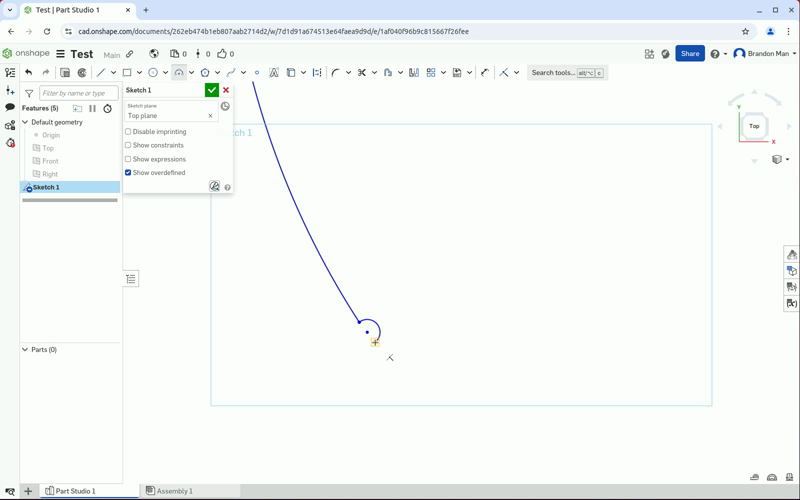
scroll(-6)
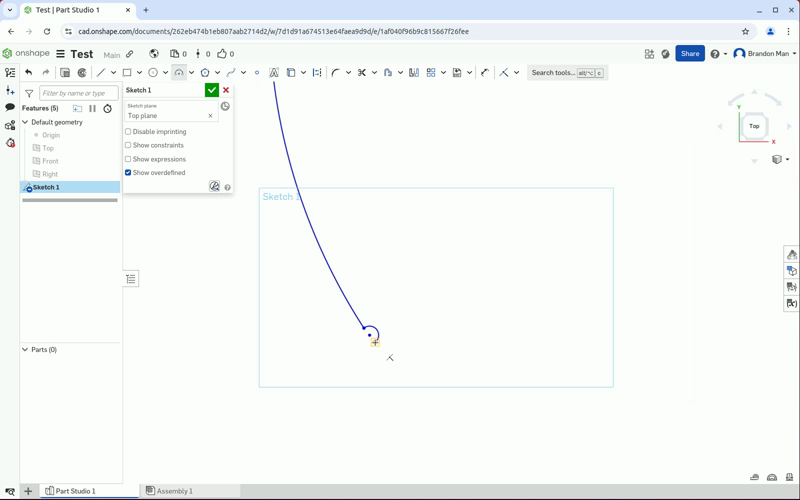
scroll(-6)
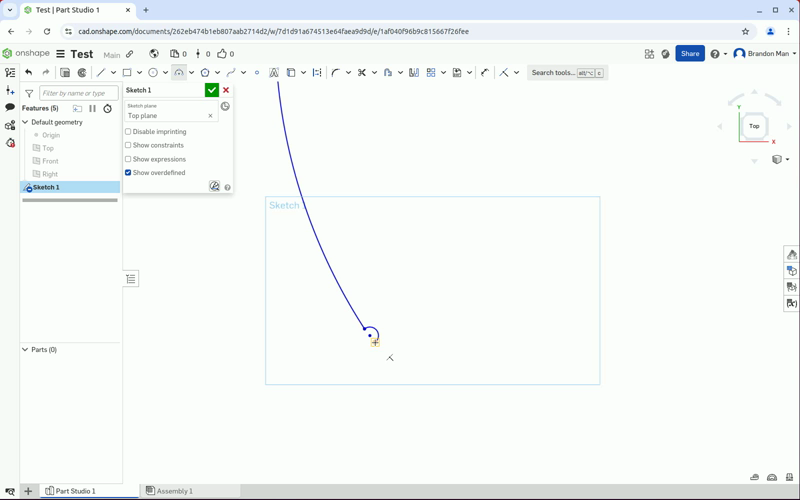
scroll(-6)
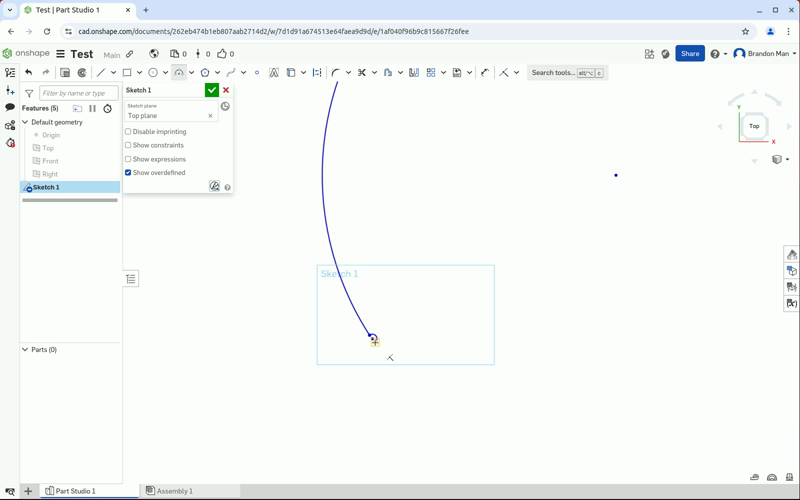
scroll(-6)
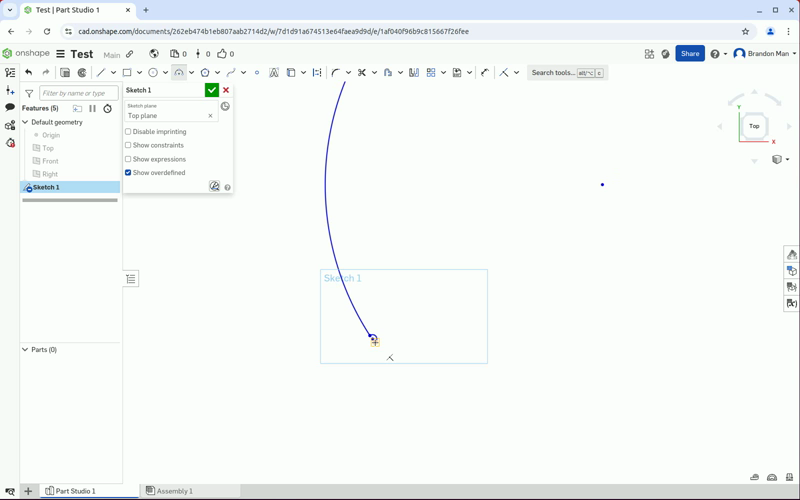
scroll(-6)
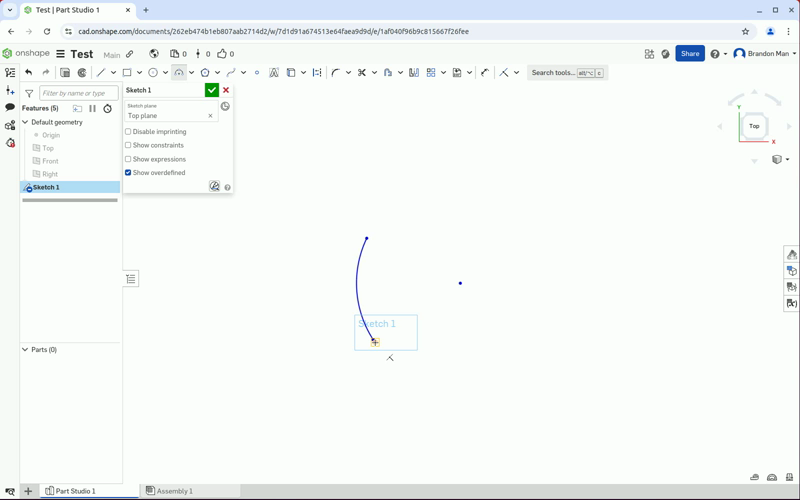
key_down(shift)
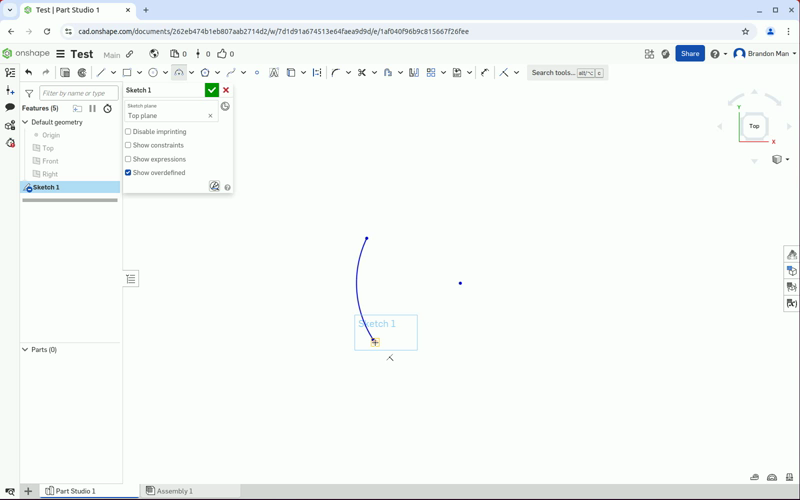
mouse_move(466, 385)
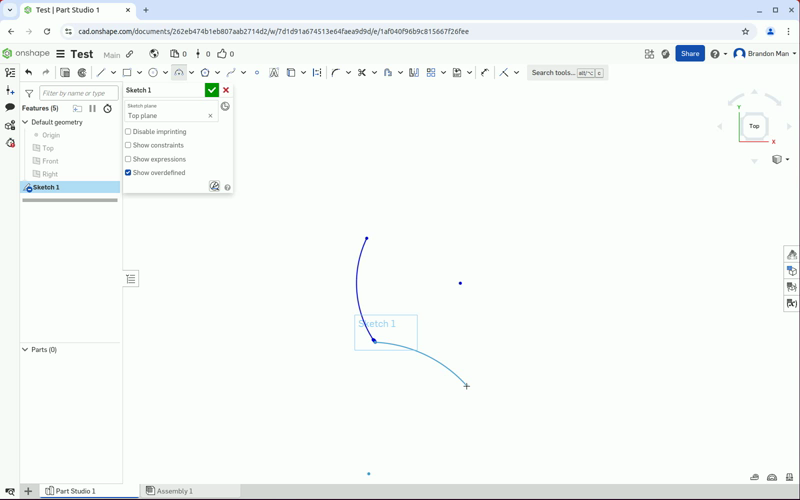
click(466, 385)
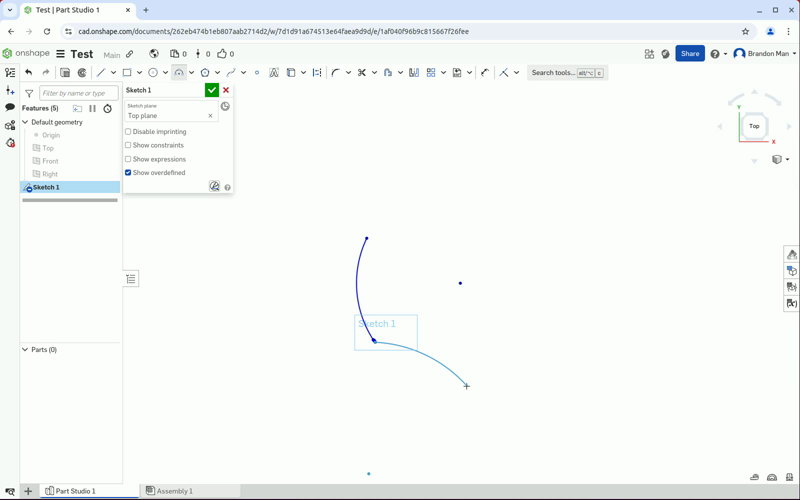
mouse_move(415, 375)
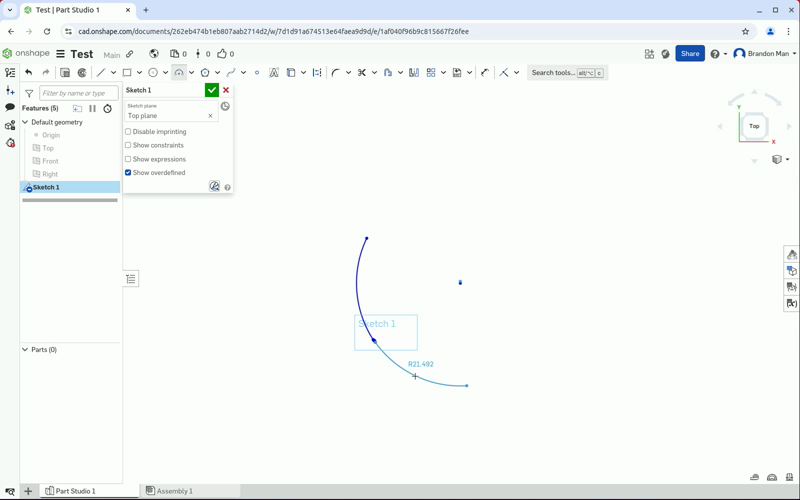
click(415, 375)
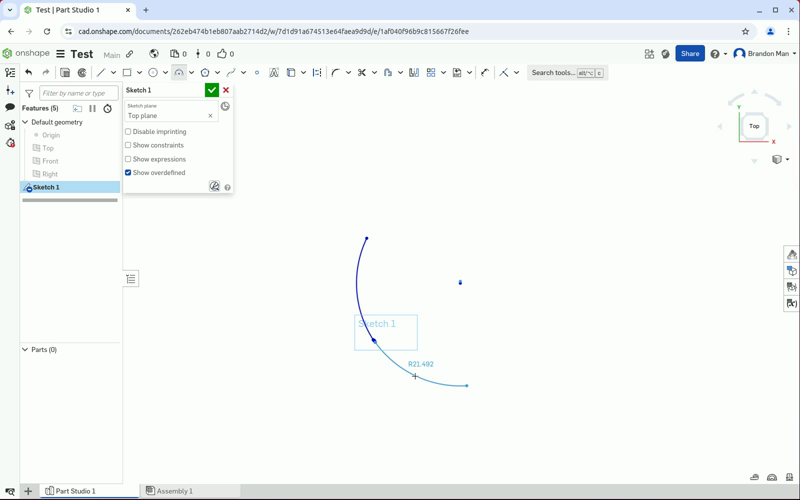
key_up(shift)
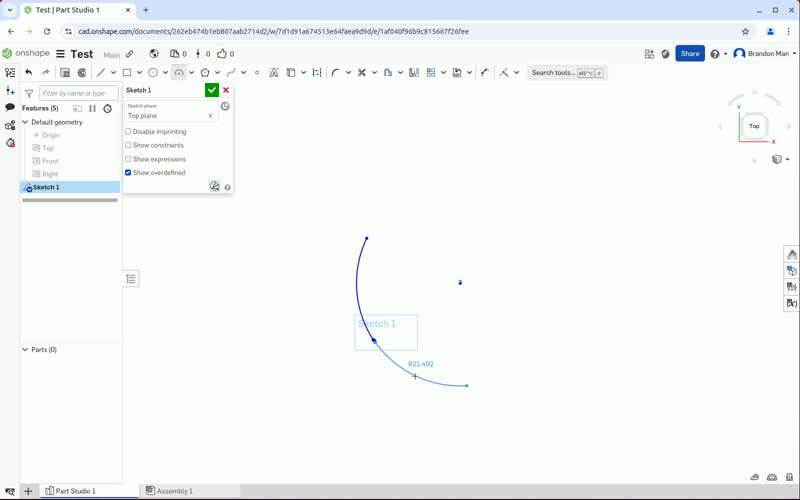
mouse_move(466, 385)
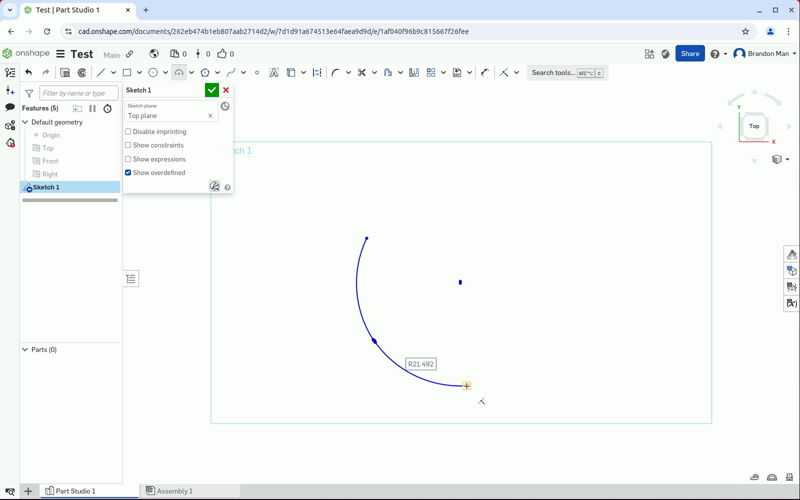
click(466, 385)
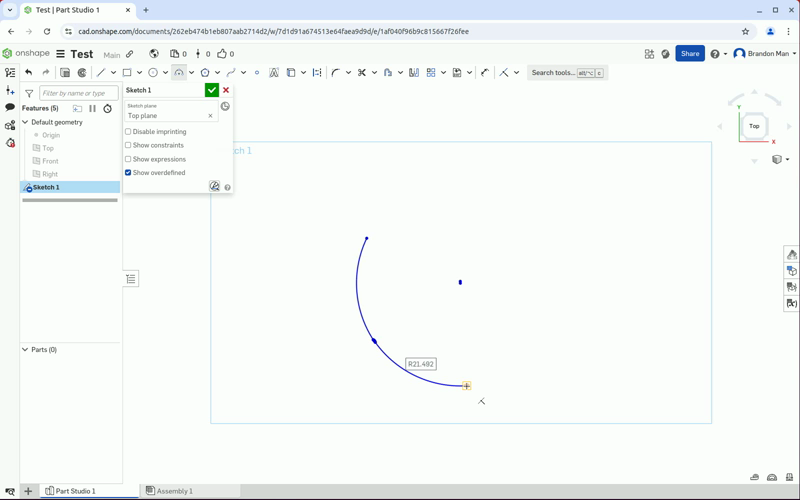
key_down(shift)
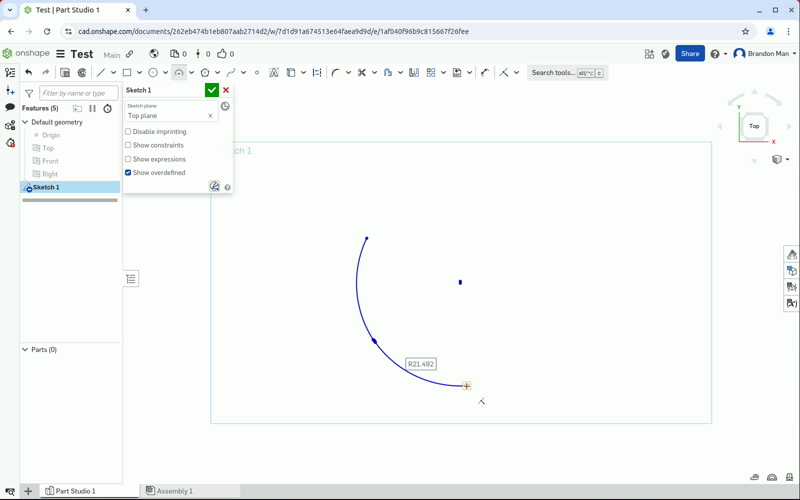
mouse_move(468, 385)
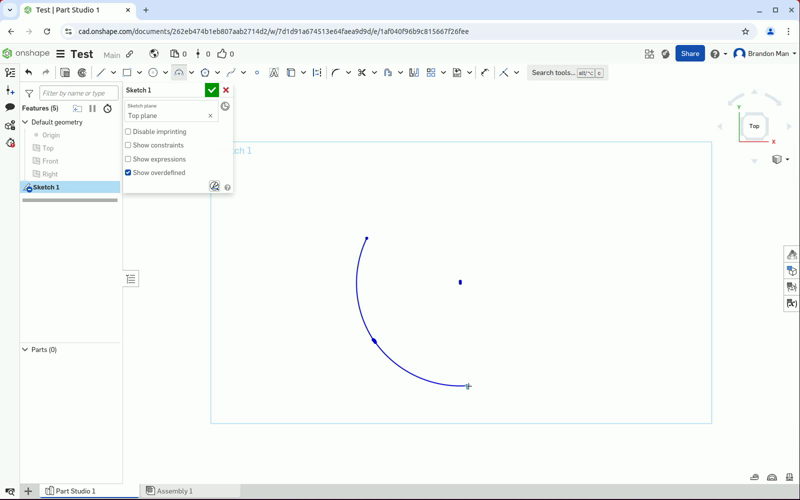
scroll(6)
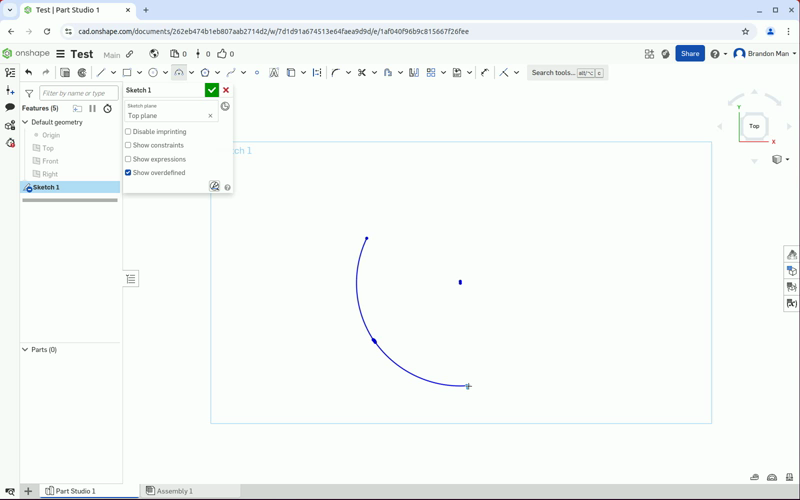
scroll(6)
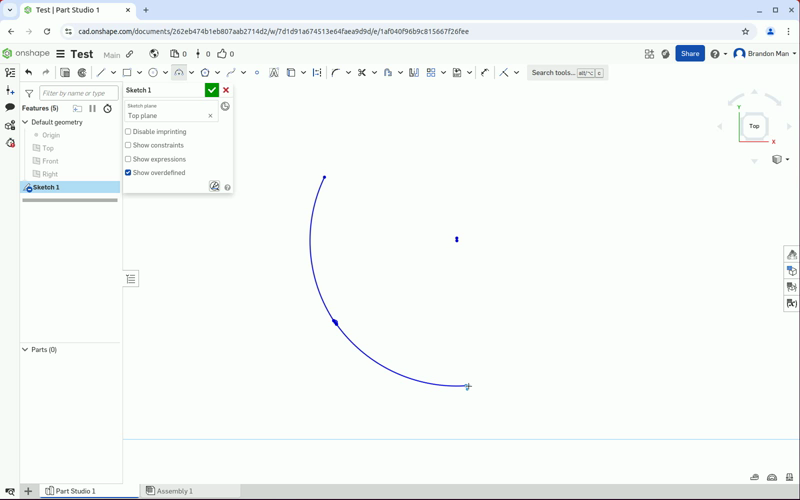
scroll(6)
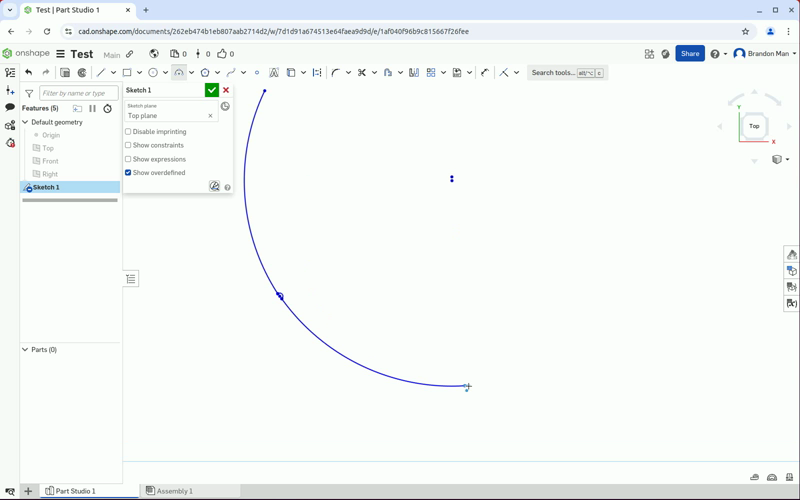
scroll(6)
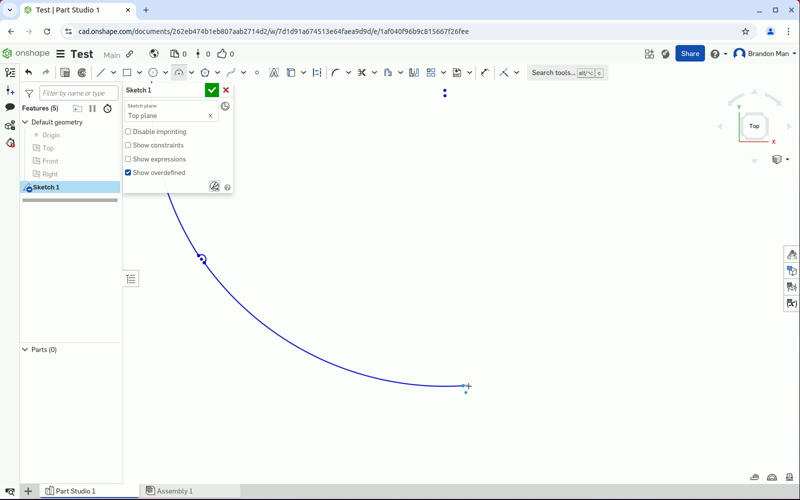
scroll(6)
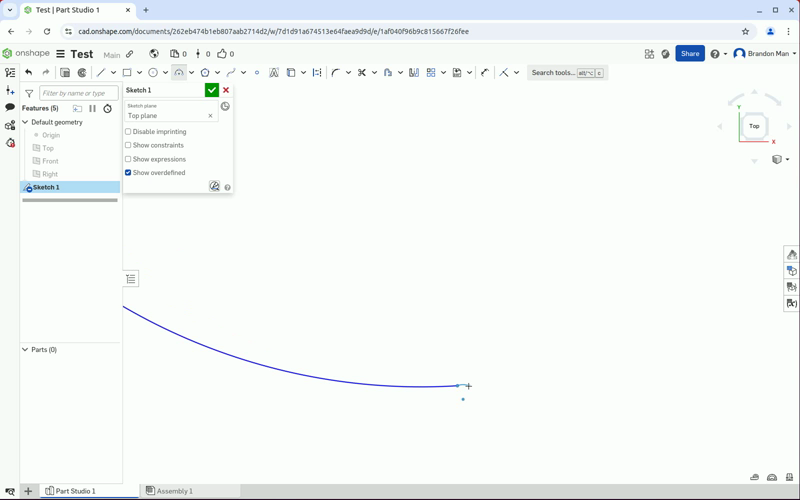
scroll(6)
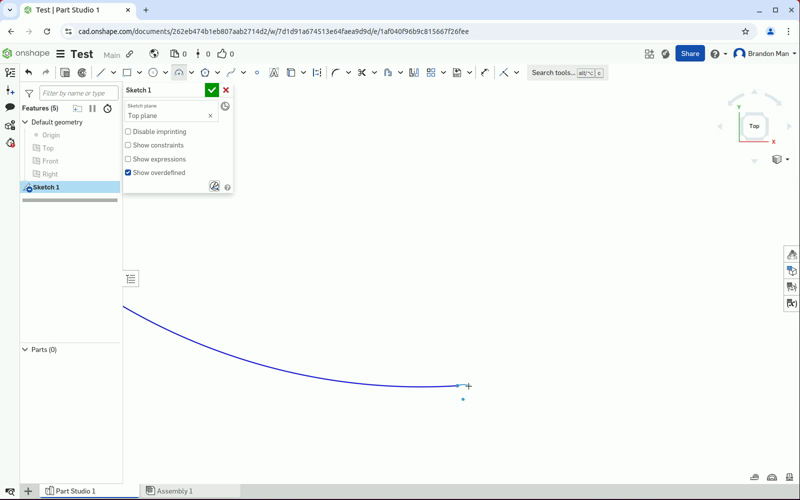
scroll(6)
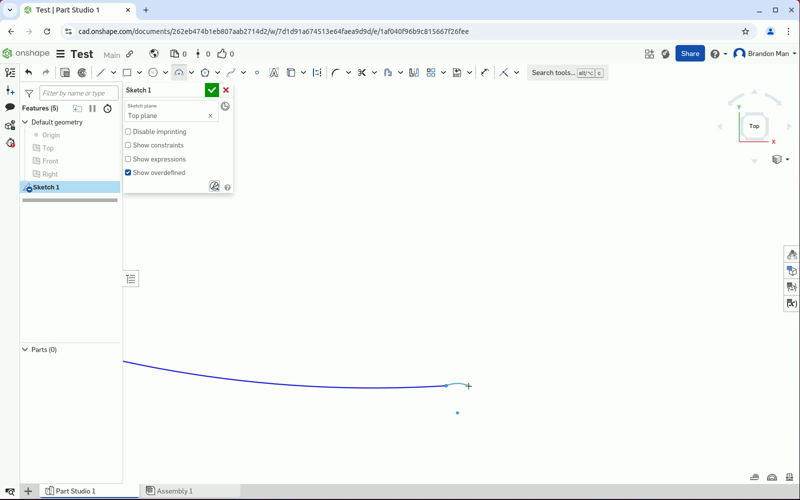
click(468, 385)
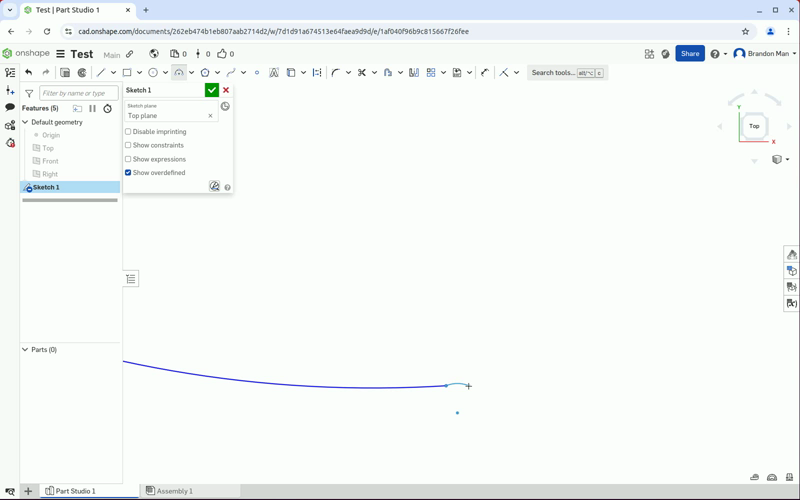
scroll(-6)
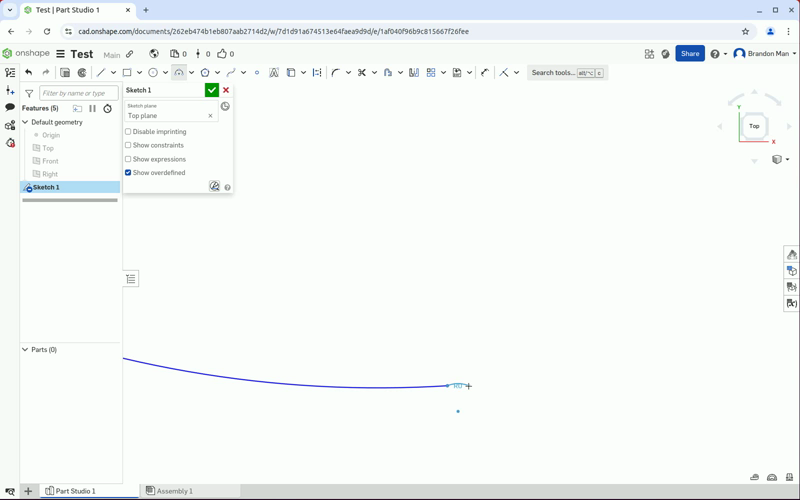
scroll(-6)
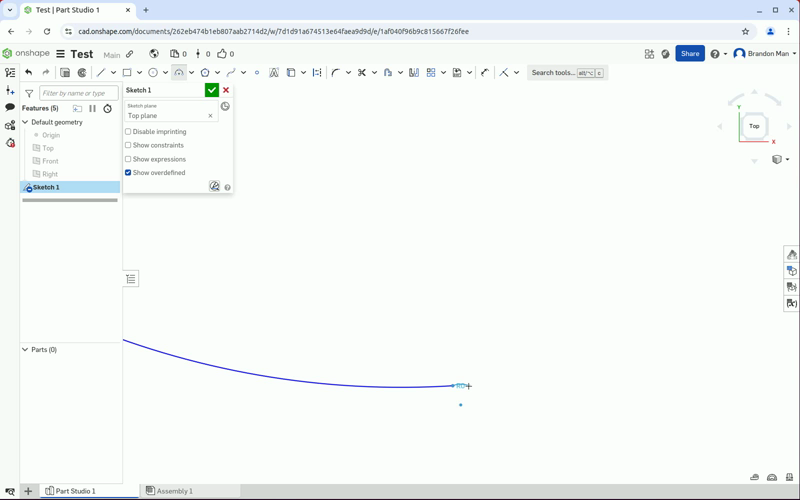
scroll(-6)
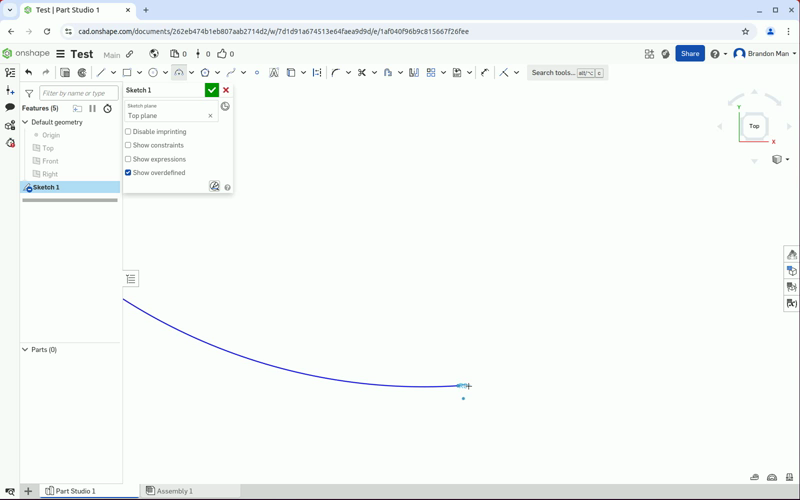
scroll(-6)
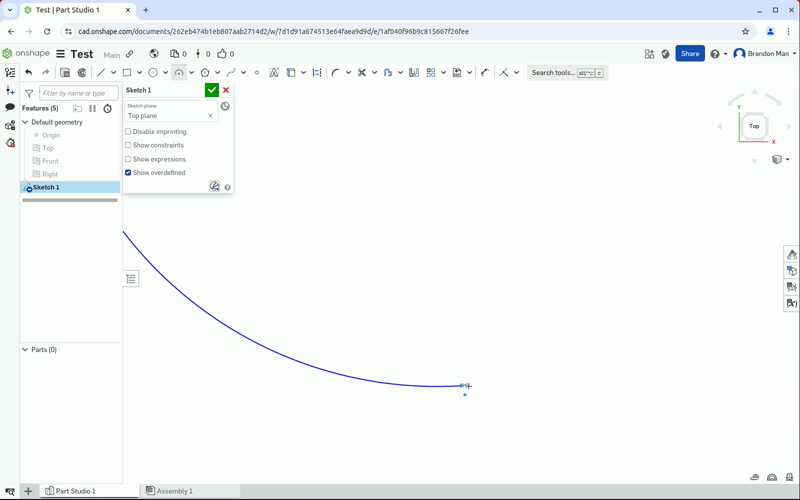
scroll(-6)
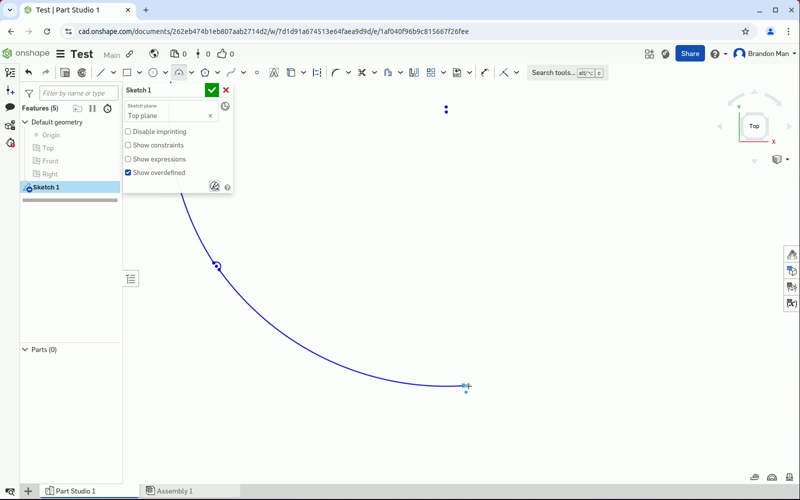
scroll(-6)
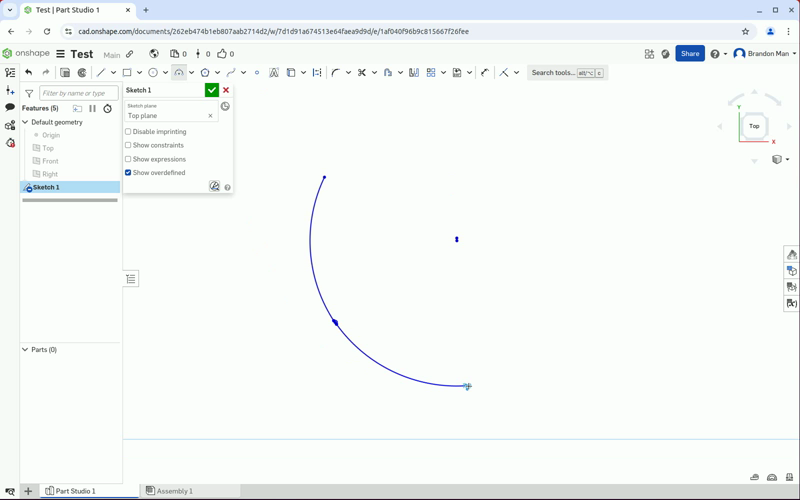
scroll(-6)
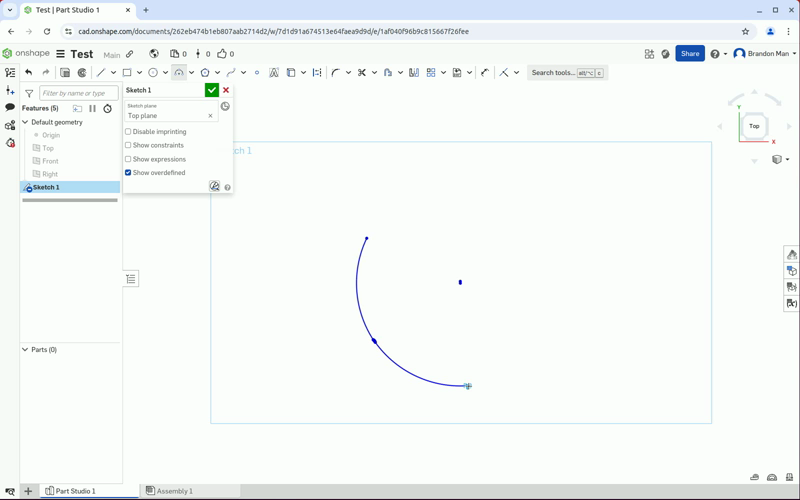
mouse_move(467, 384)
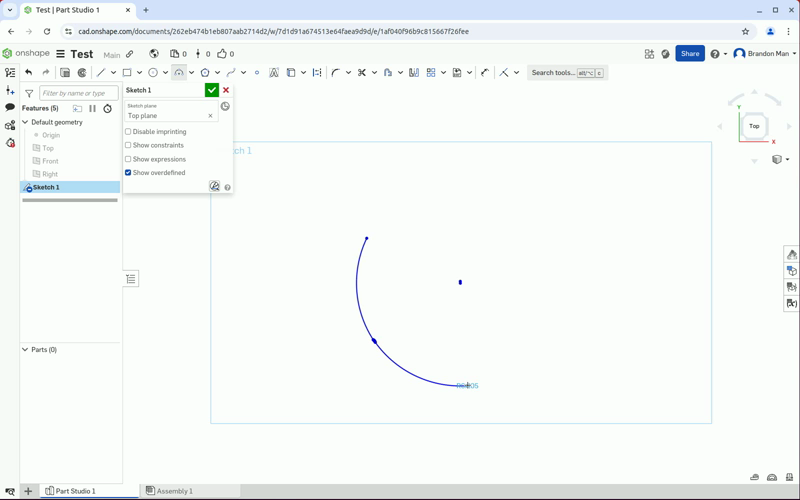
scroll(6)
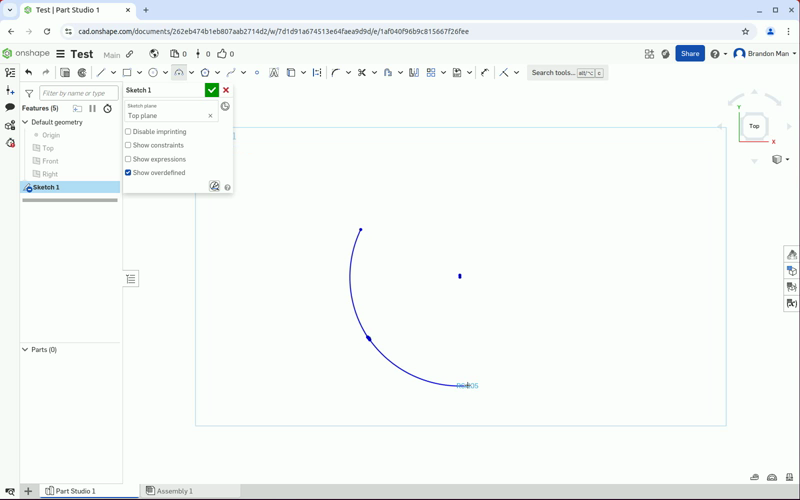
scroll(6)
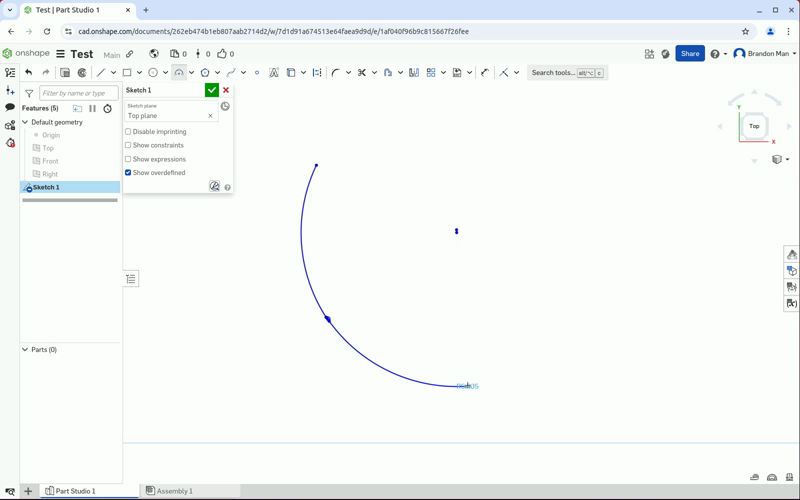
scroll(6)
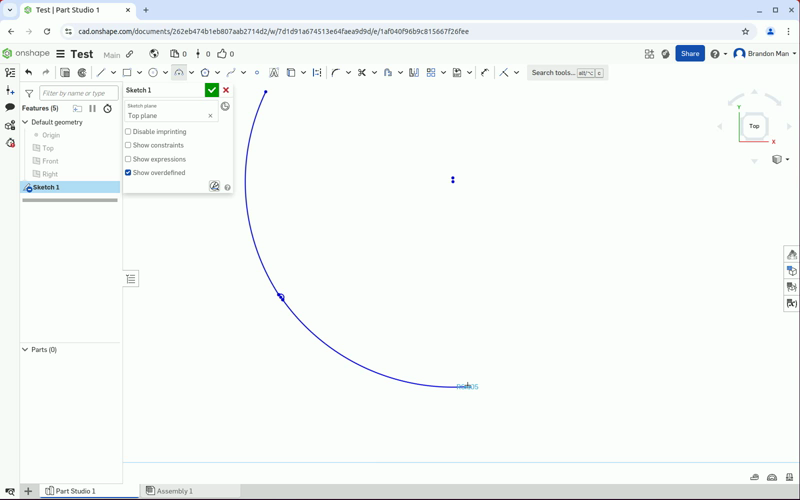
scroll(6)
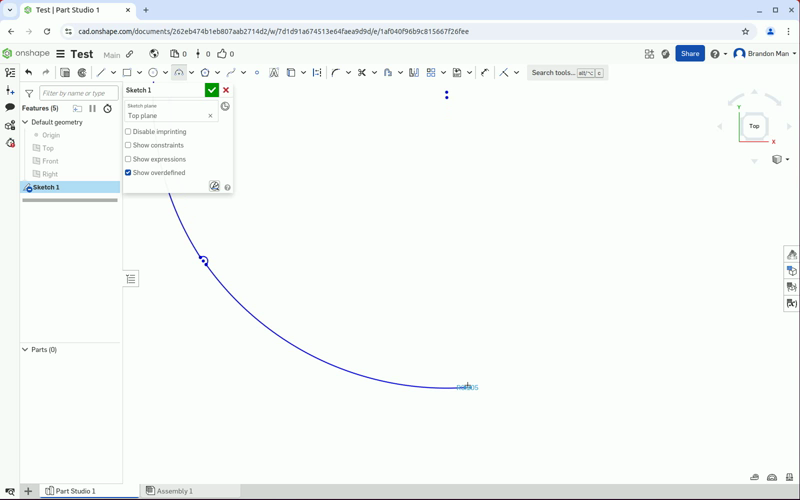
scroll(6)
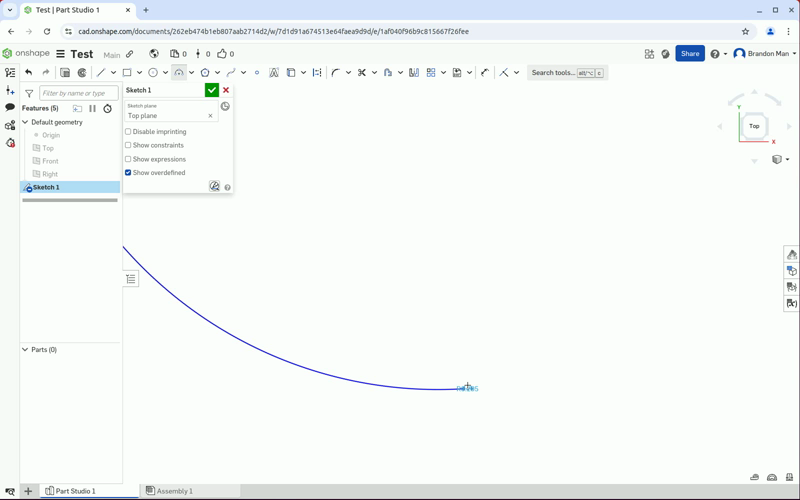
scroll(6)
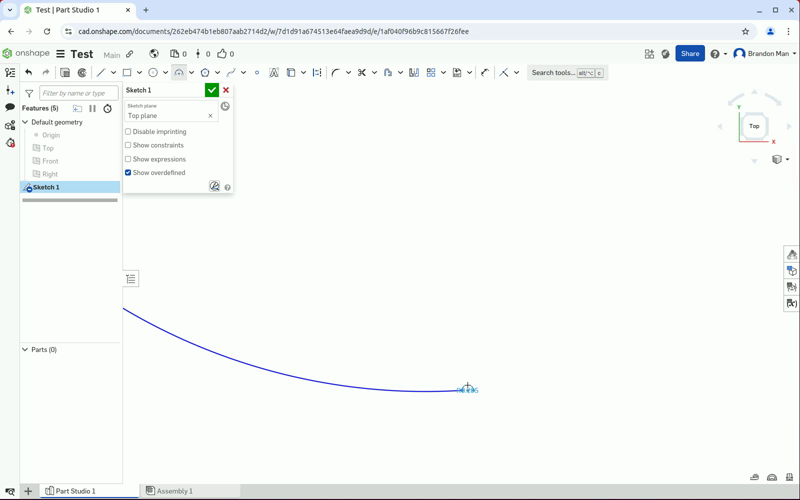
scroll(6)
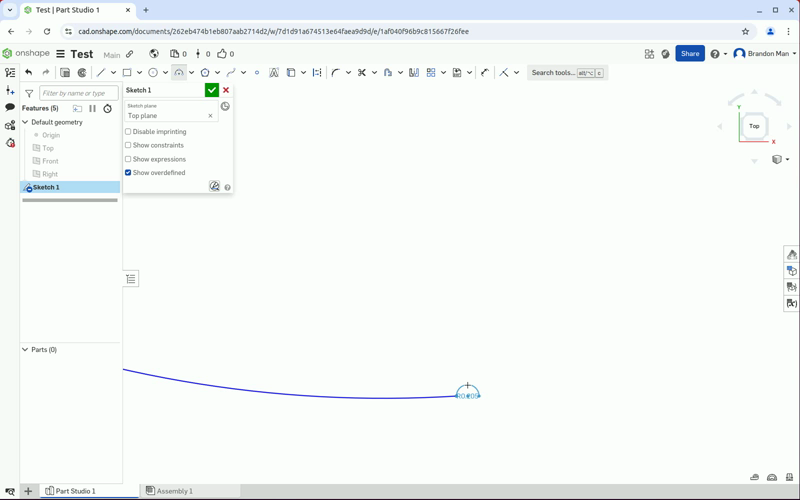
click(467, 384)
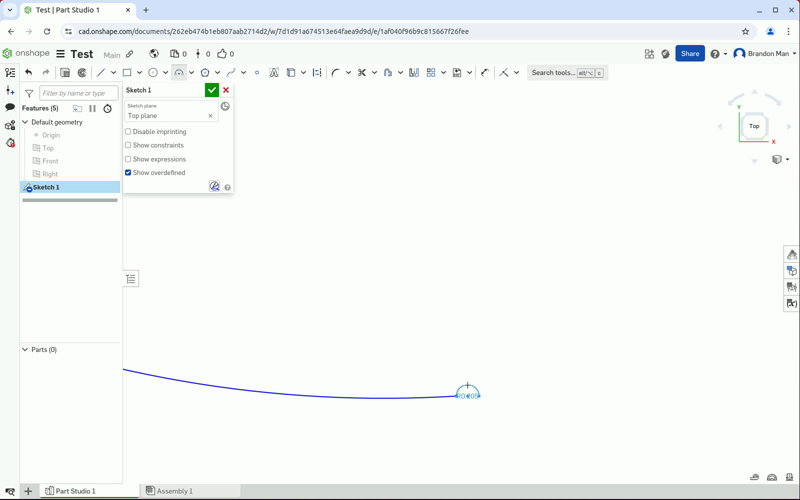
scroll(-6)
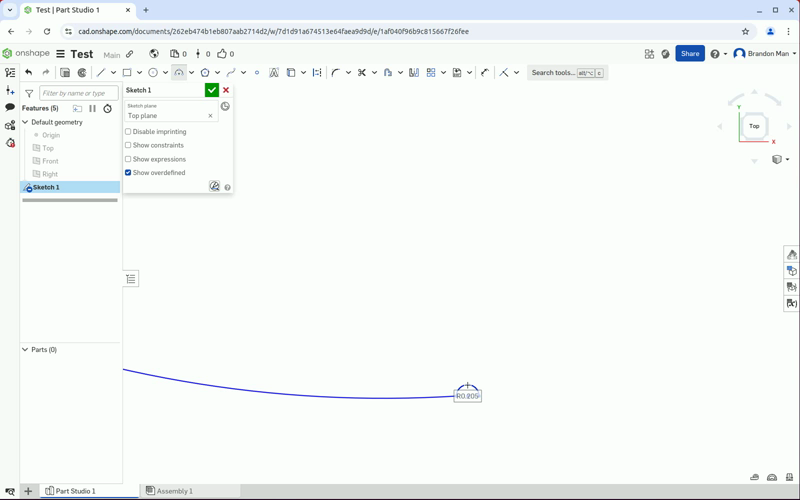
scroll(-6)
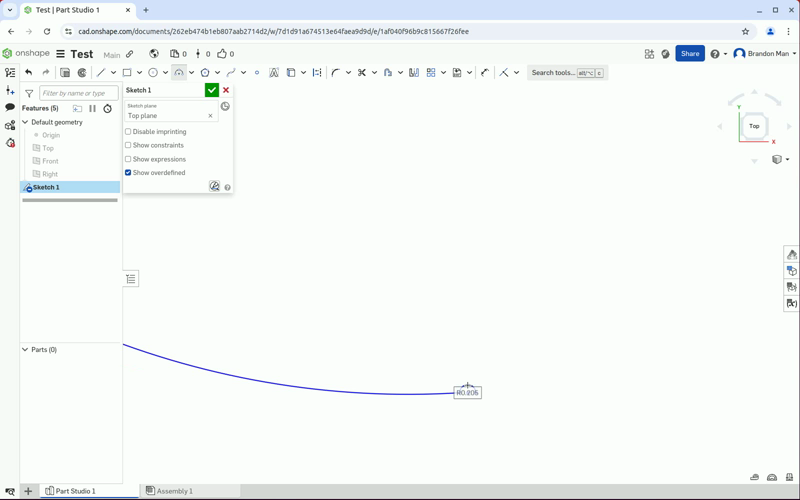
scroll(-6)
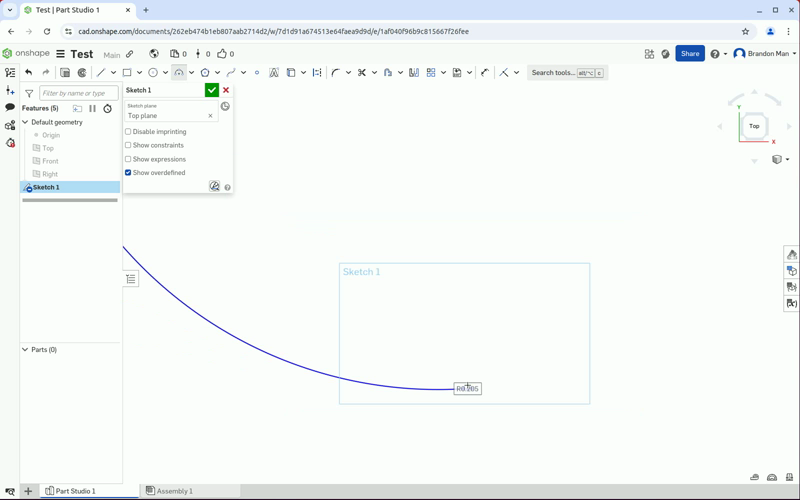
scroll(-6)
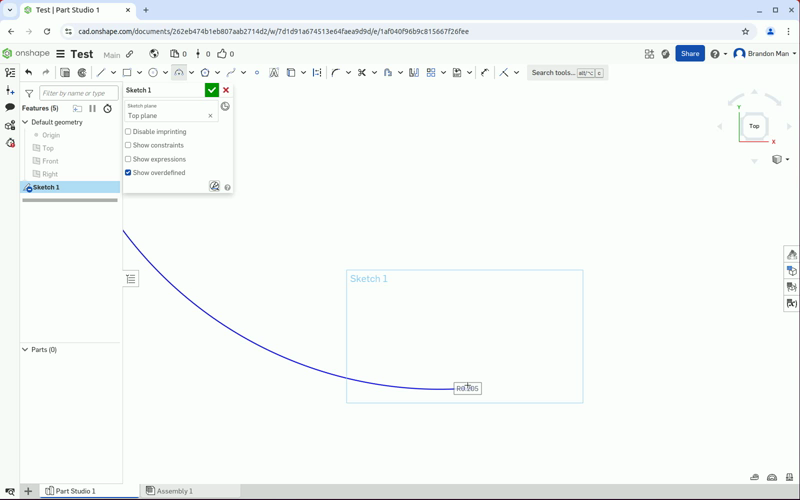
scroll(-6)
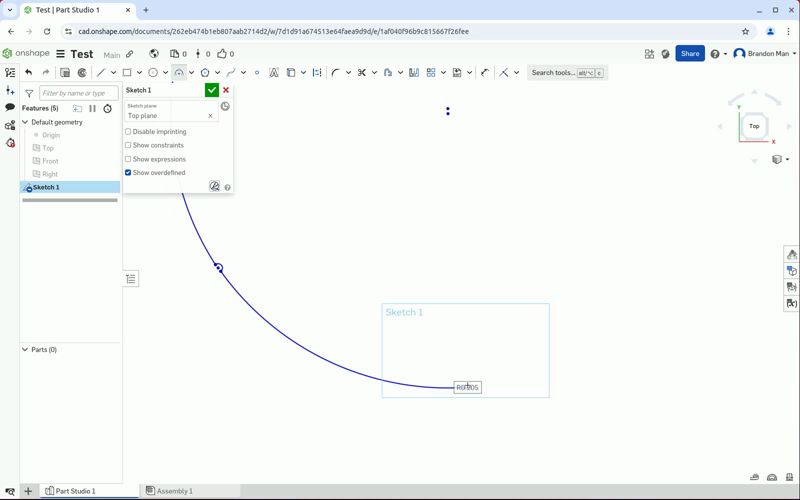
scroll(-6)
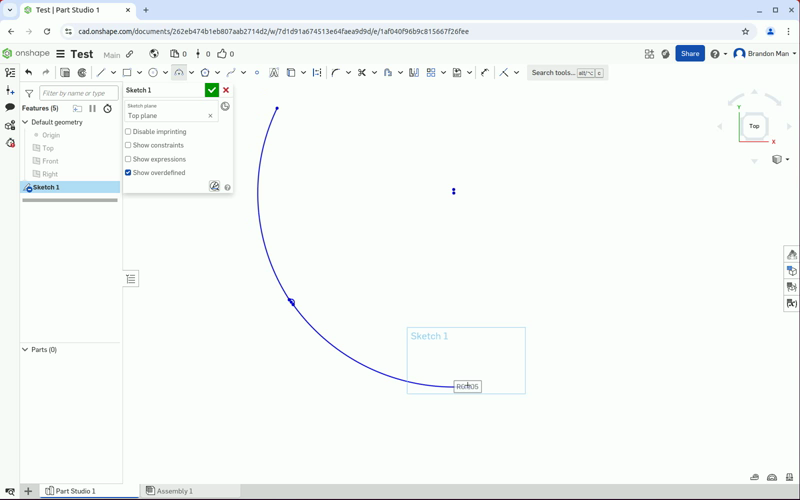
scroll(-6)
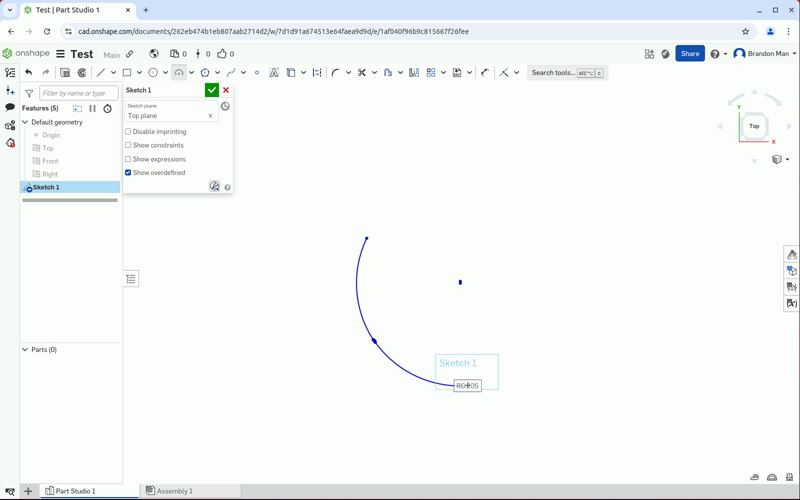
key_up(shift)
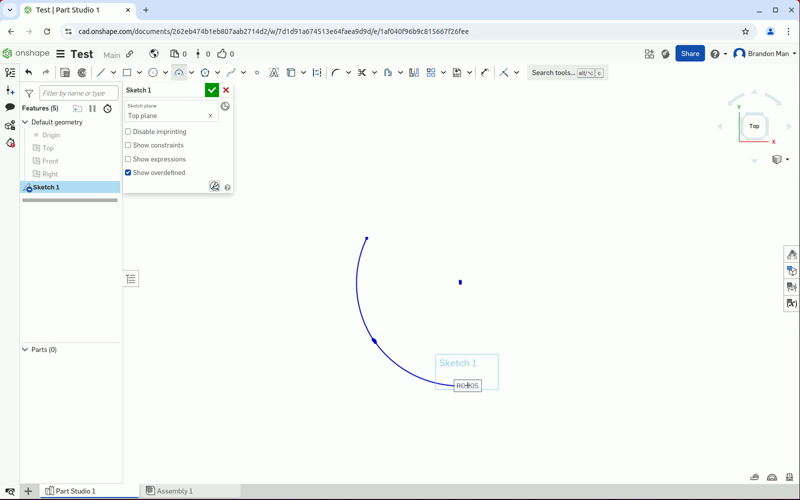
mouse_move(468, 385)
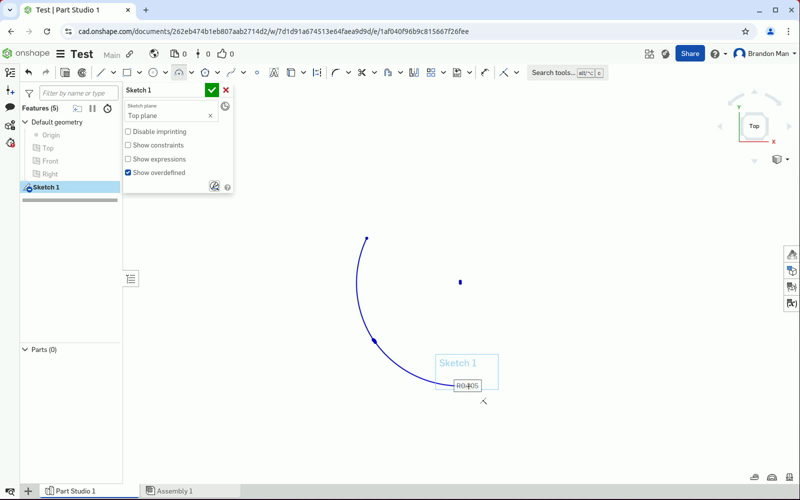
scroll(6)
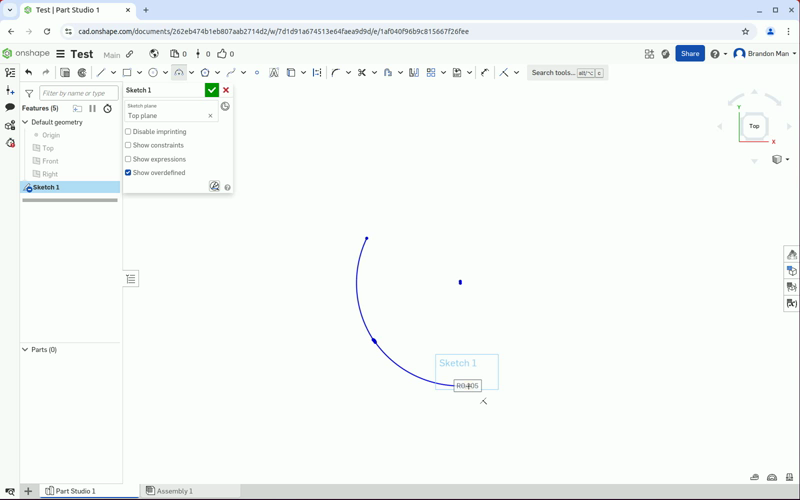
scroll(6)
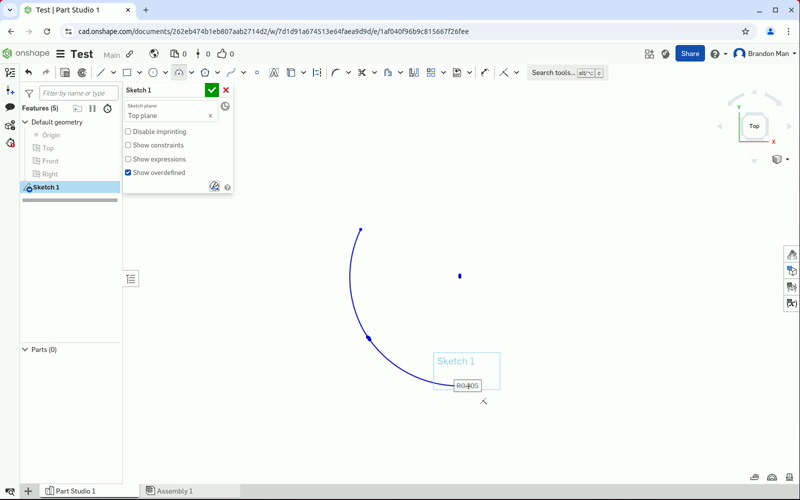
scroll(6)
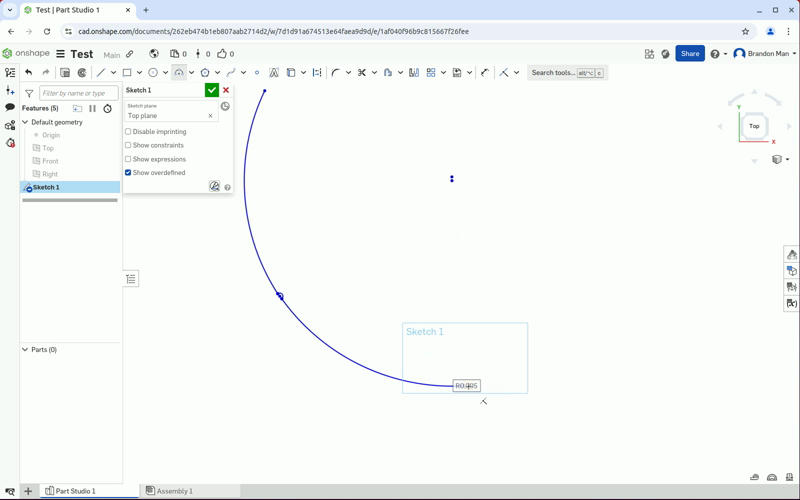
scroll(6)
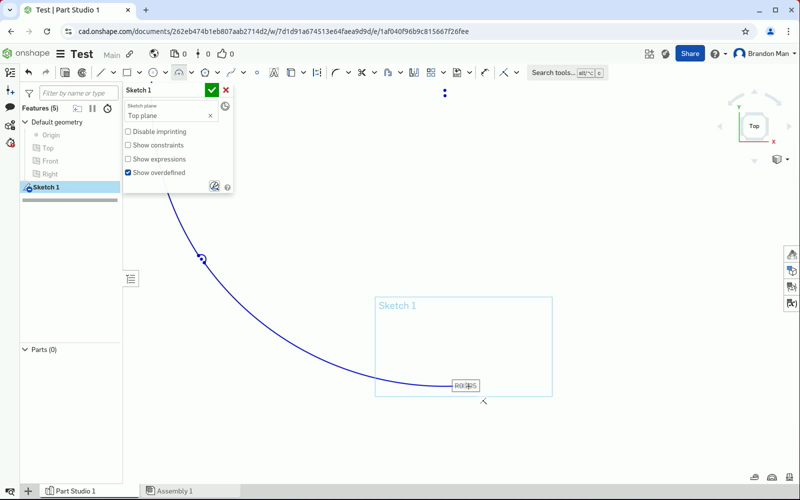
scroll(6)
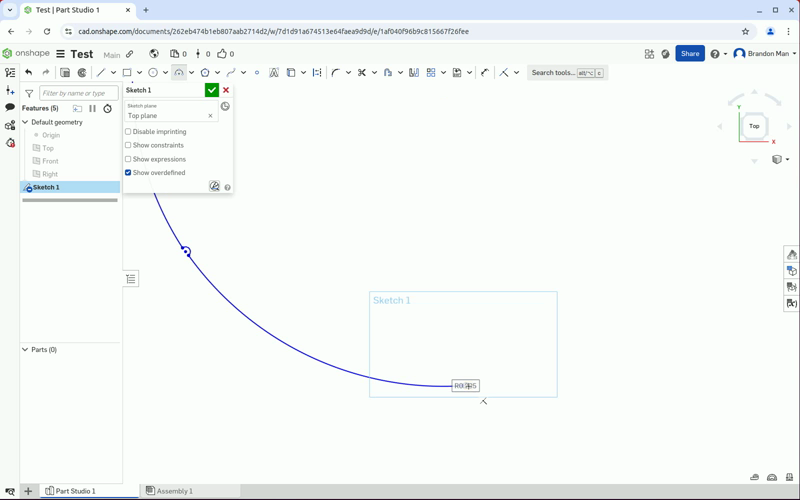
scroll(6)
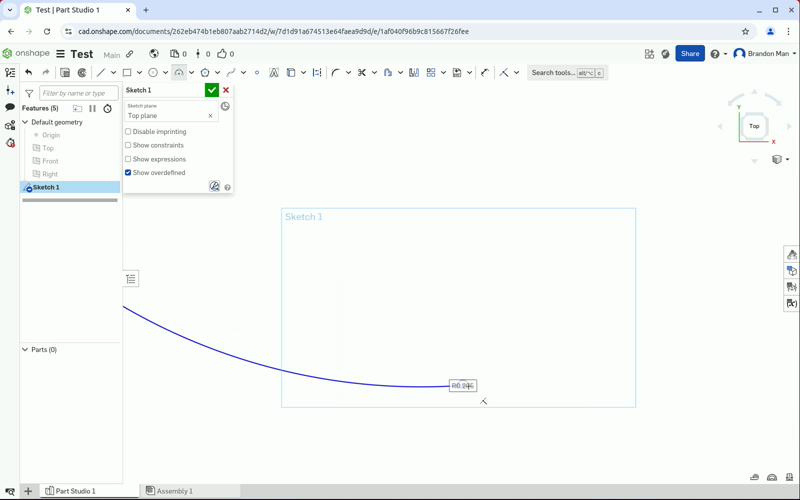
scroll(6)
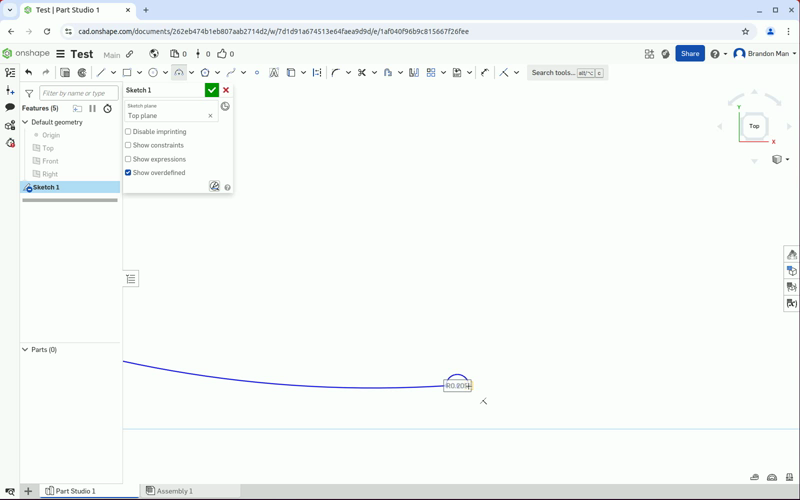
click(468, 385)
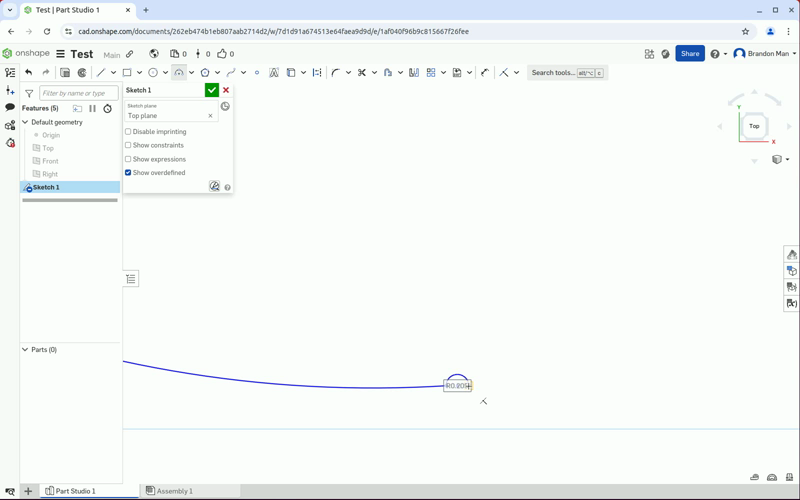
scroll(-6)
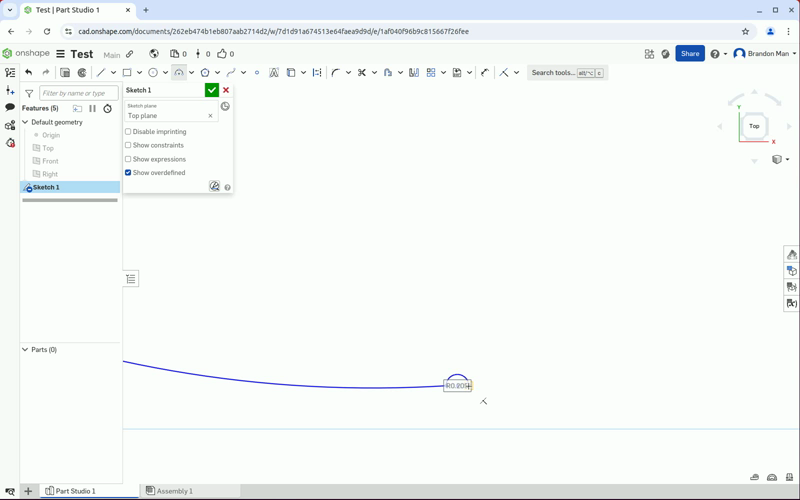
scroll(-6)
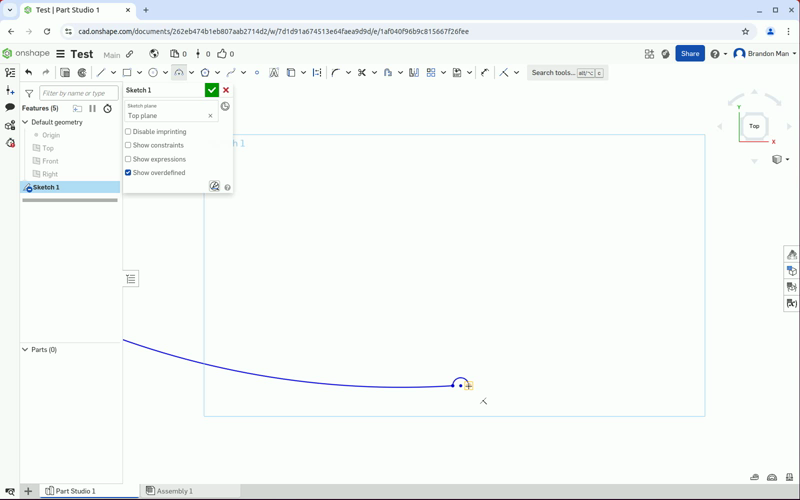
scroll(-6)
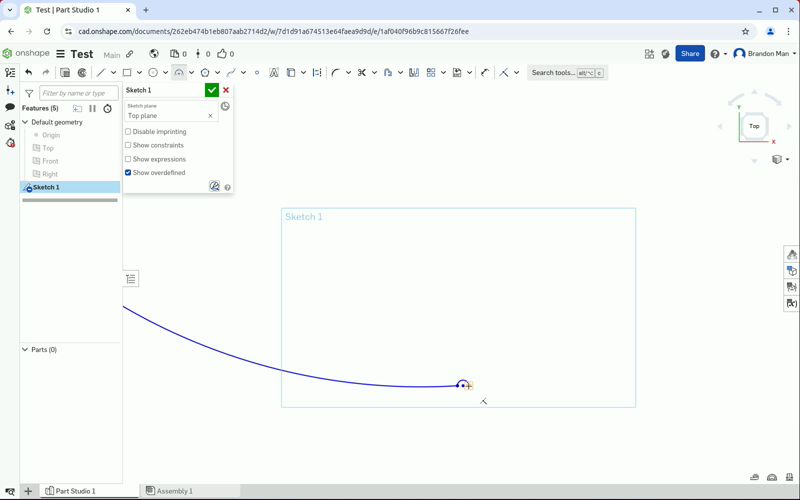
scroll(-6)
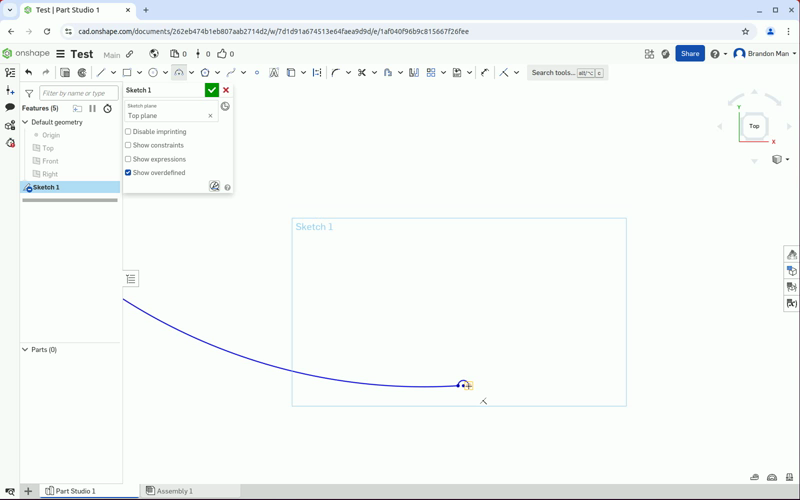
scroll(-6)
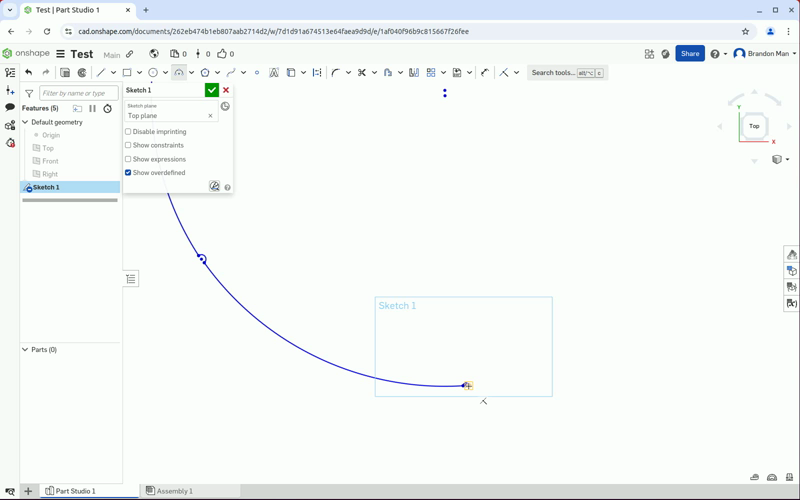
scroll(-6)
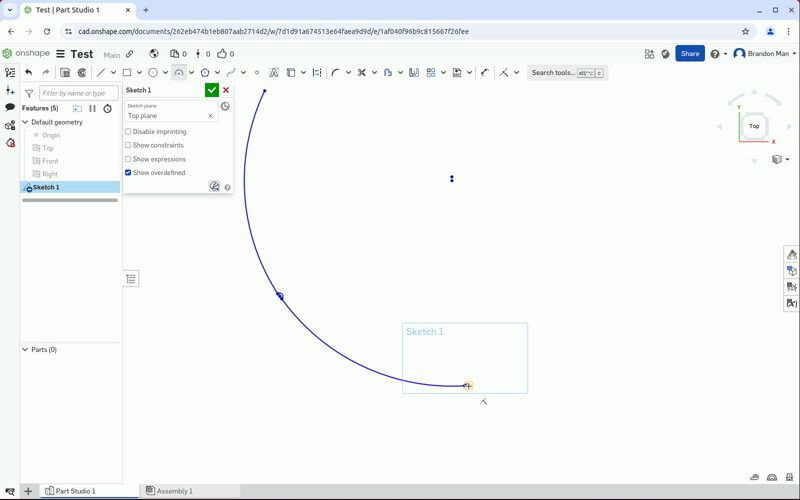
scroll(-6)
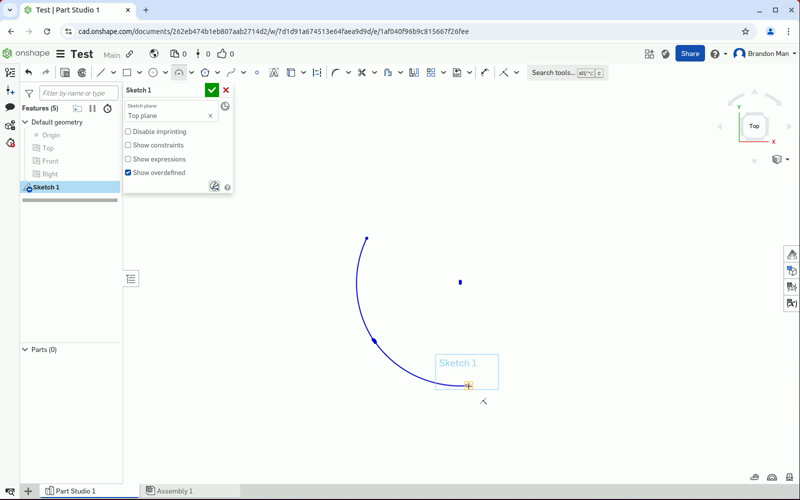
key_down(shift)
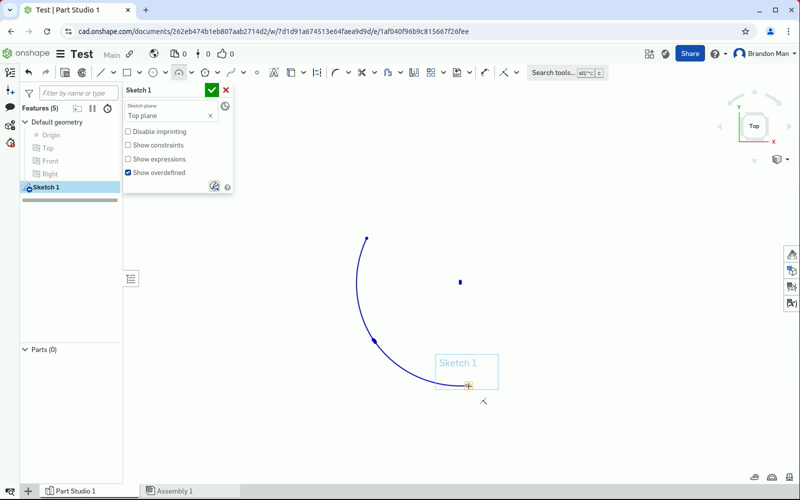
mouse_move(553, 329)
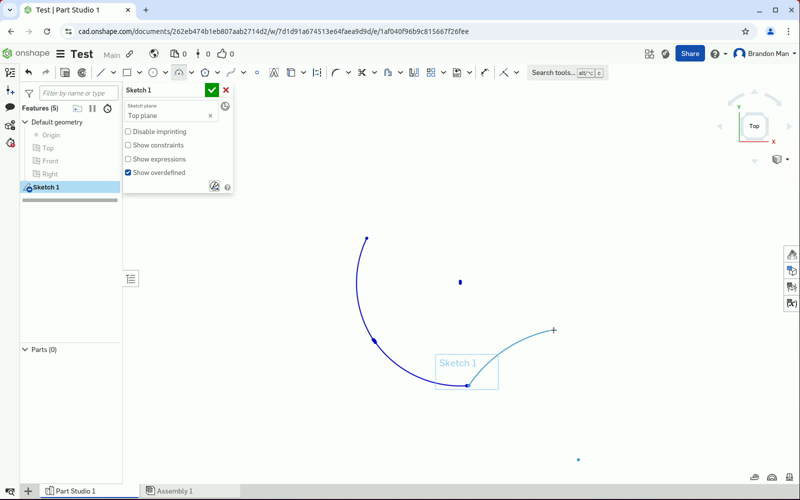
click(553, 329)
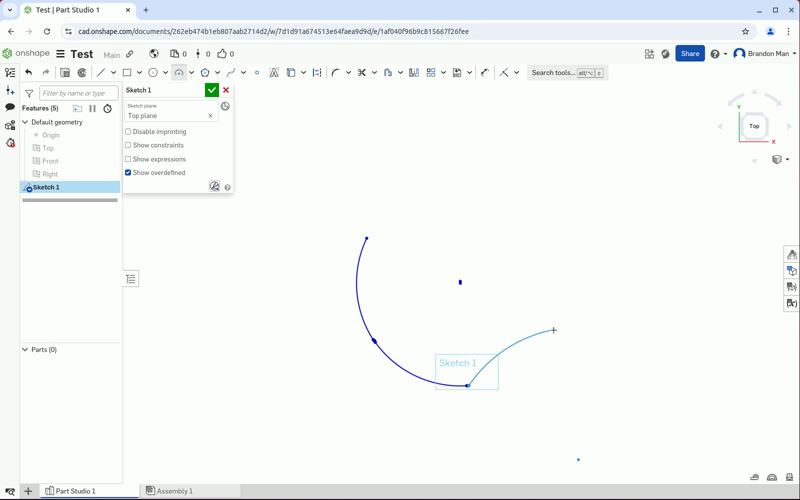
mouse_move(518, 369)
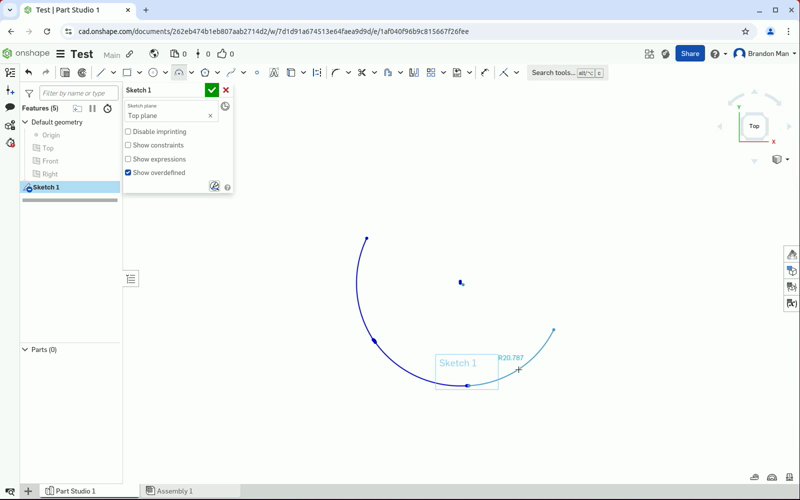
click(518, 369)
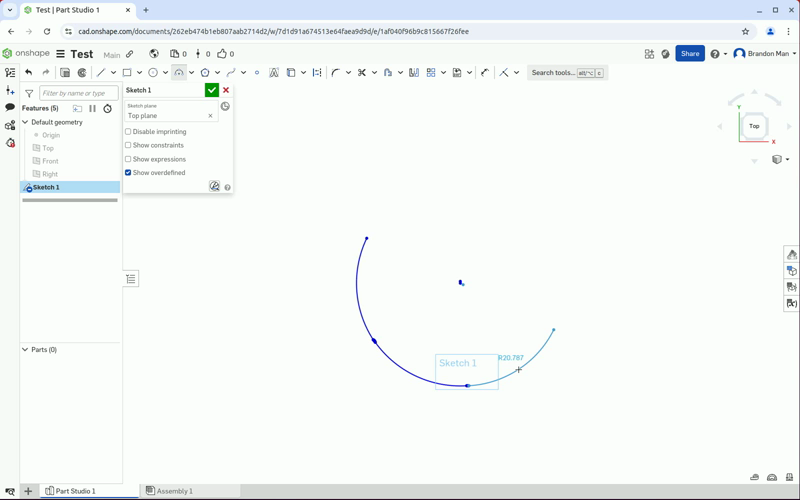
key_up(shift)
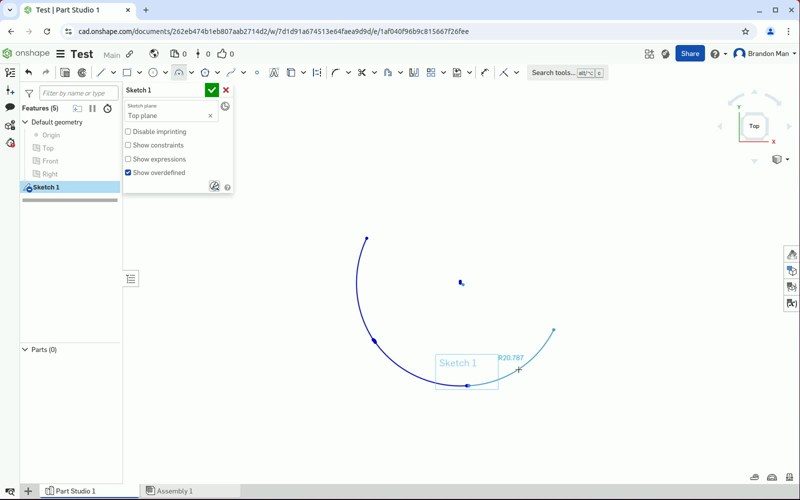
mouse_move(553, 329)
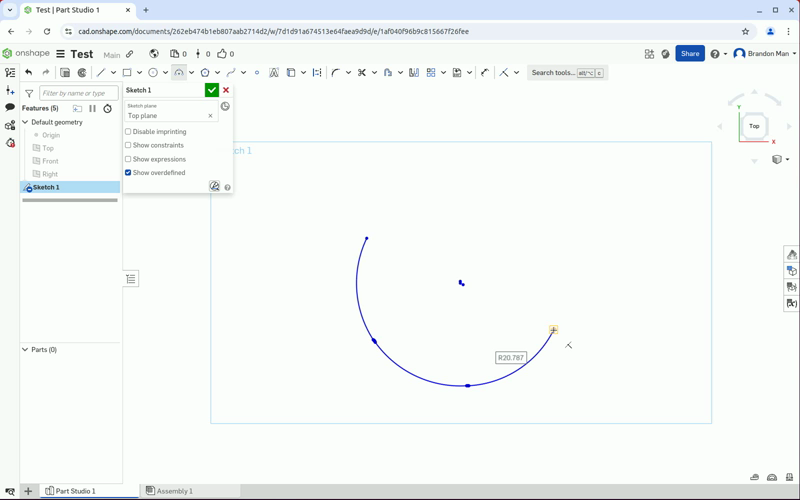
click(553, 329)
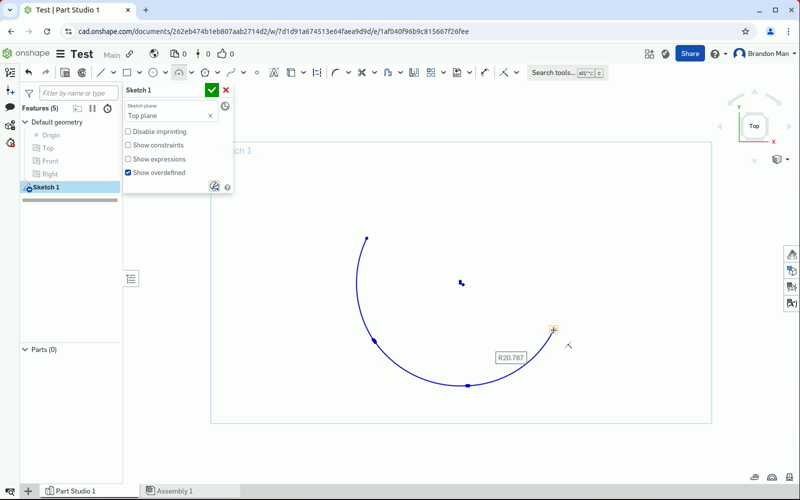
key_down(shift)
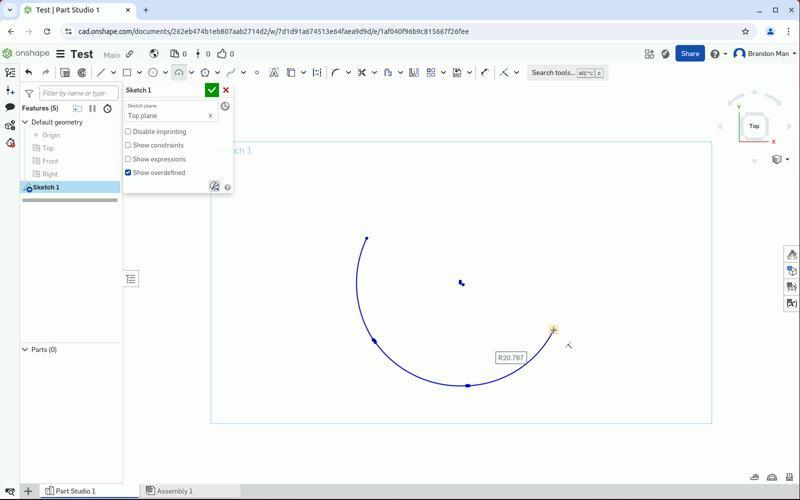
mouse_move(553, 327)
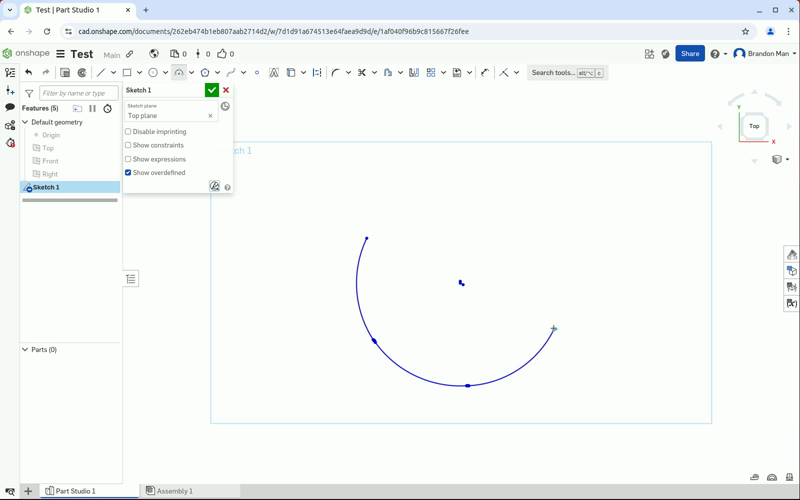
scroll(6)
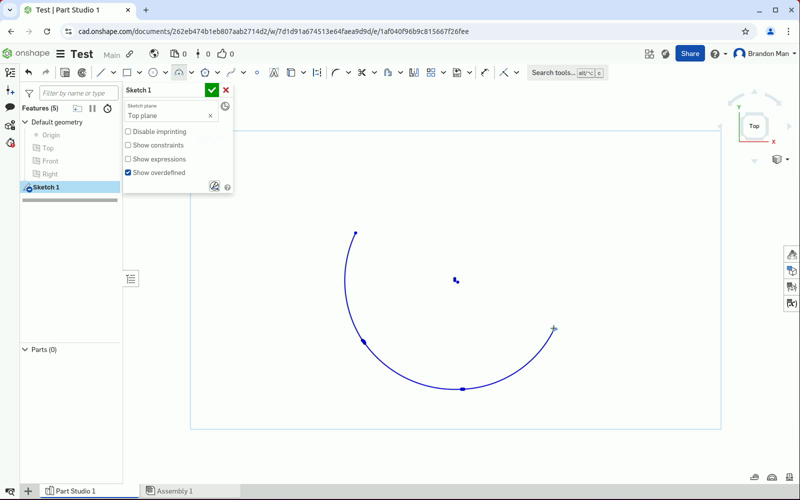
scroll(6)
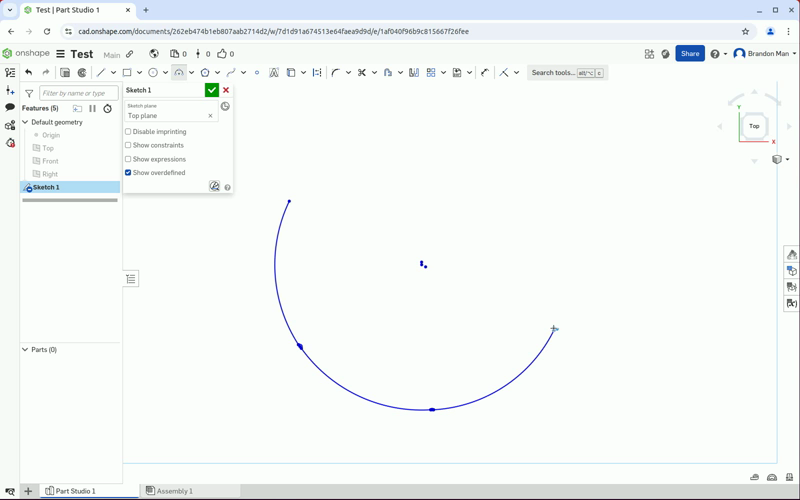
scroll(6)
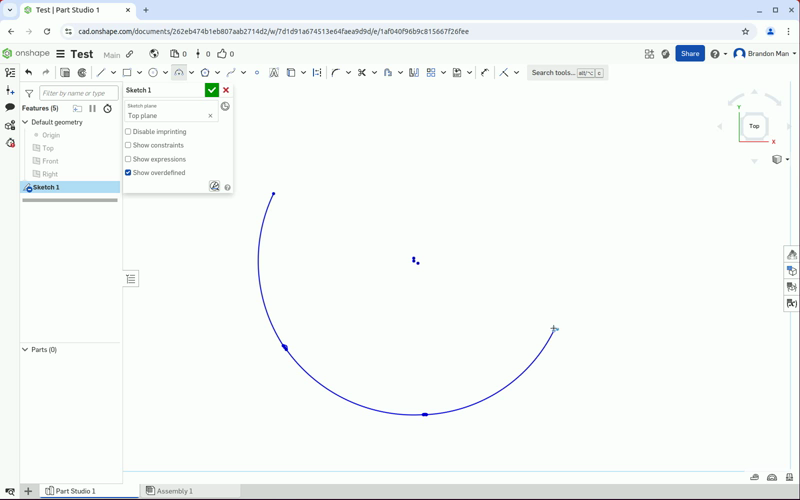
scroll(6)
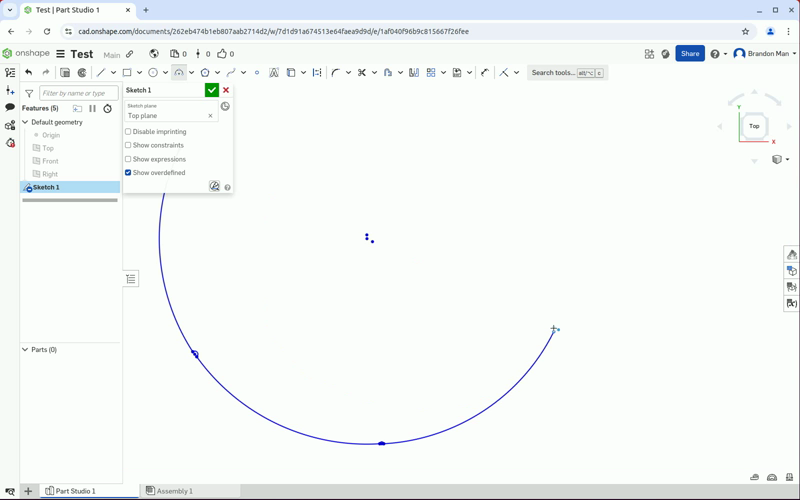
scroll(6)
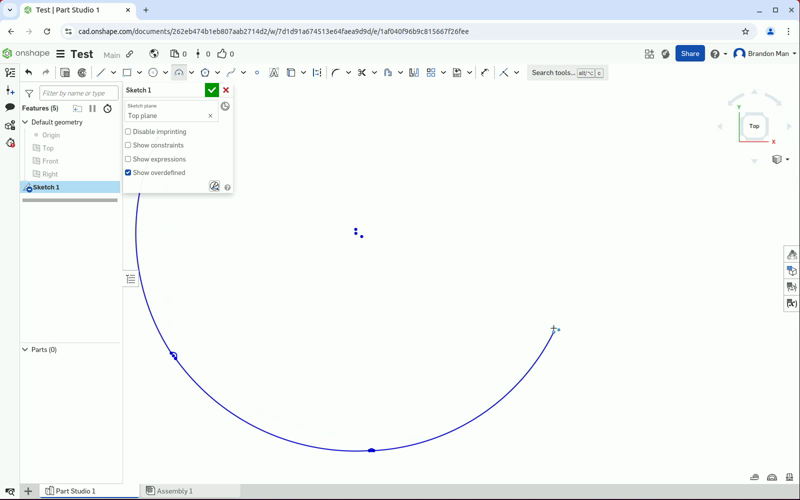
scroll(6)
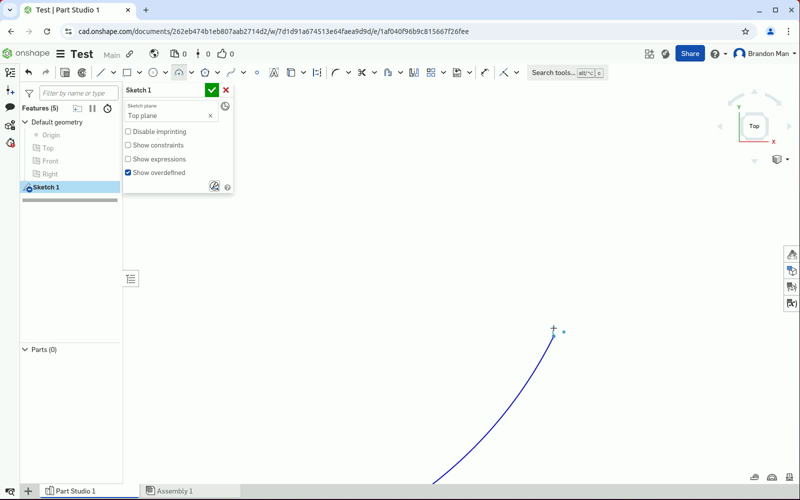
scroll(6)
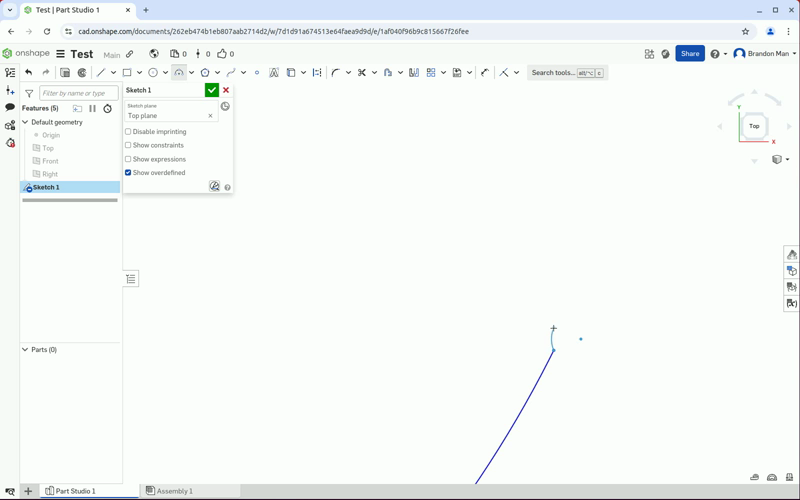
click(553, 327)
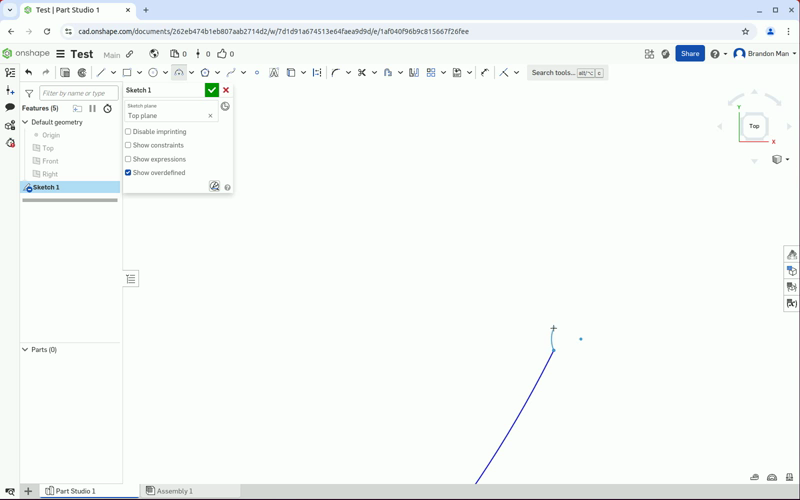
scroll(-6)
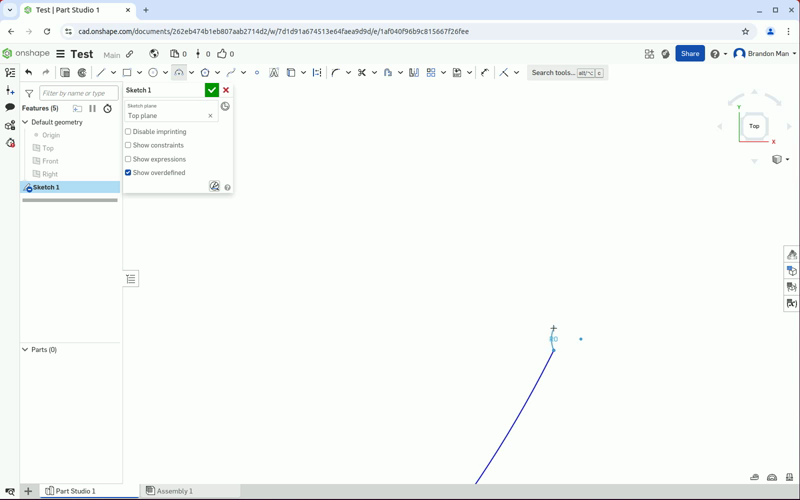
scroll(-6)
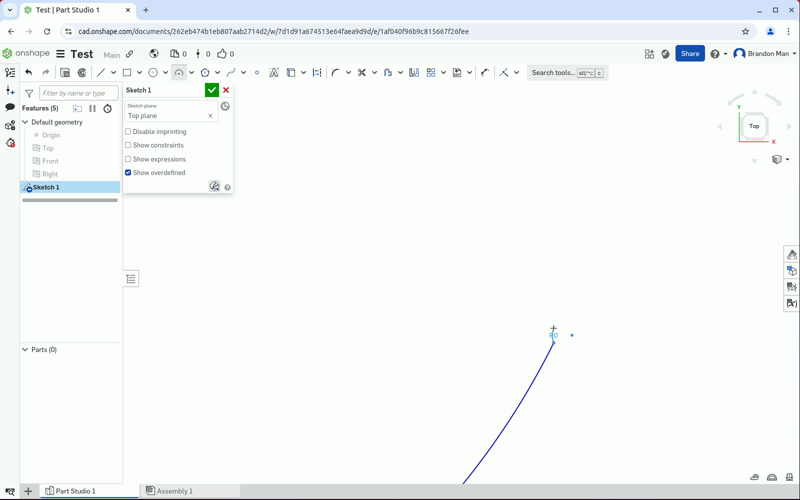
scroll(-6)
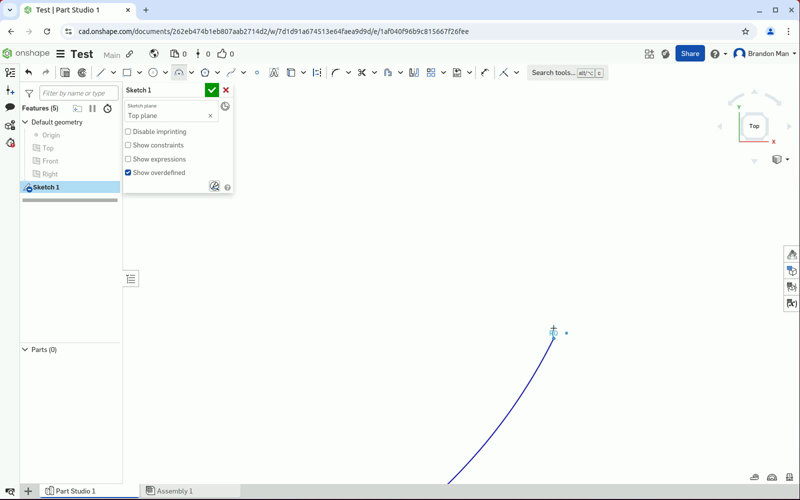
scroll(-6)
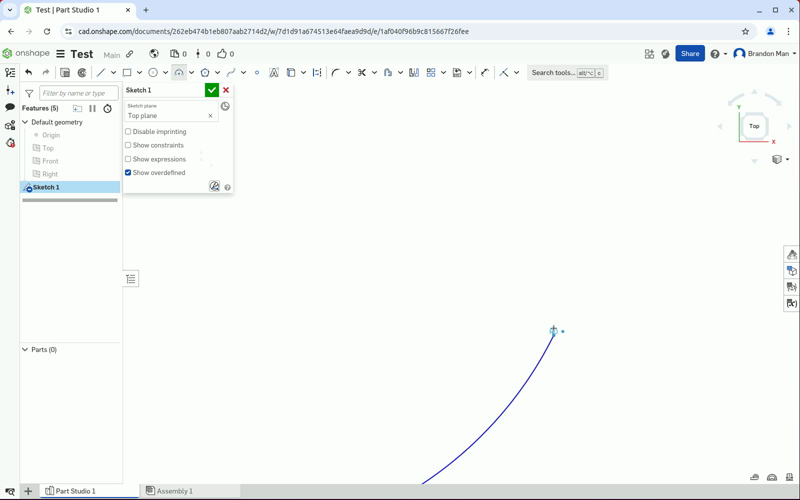
scroll(-6)
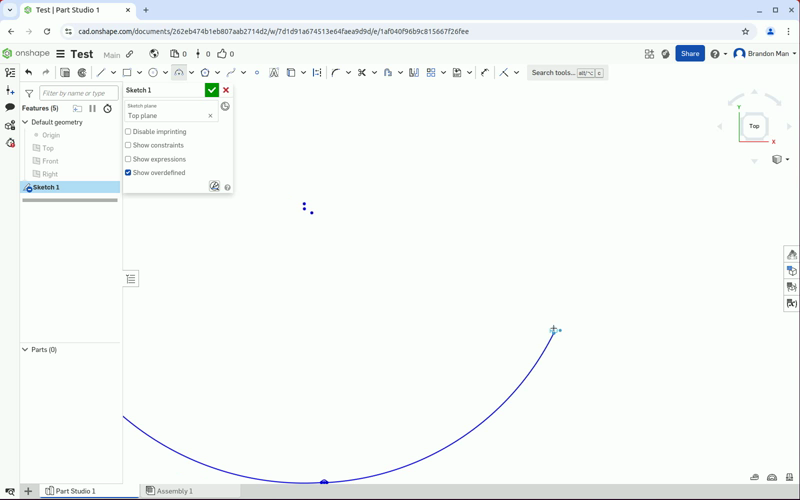
scroll(-6)
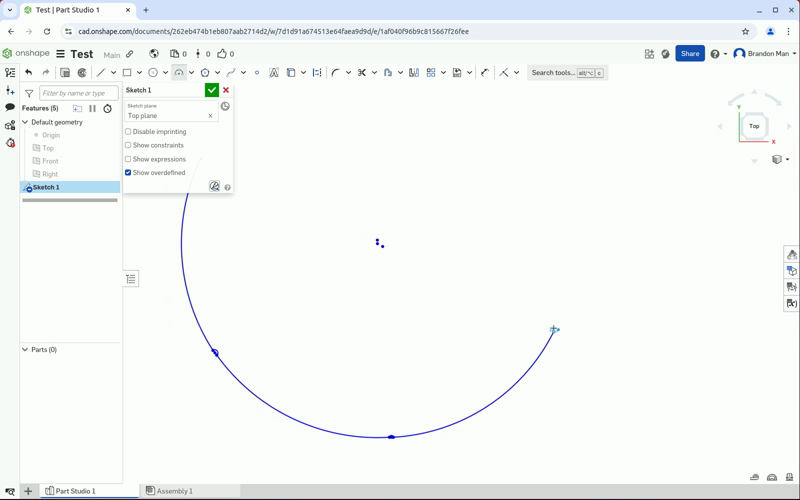
scroll(-6)
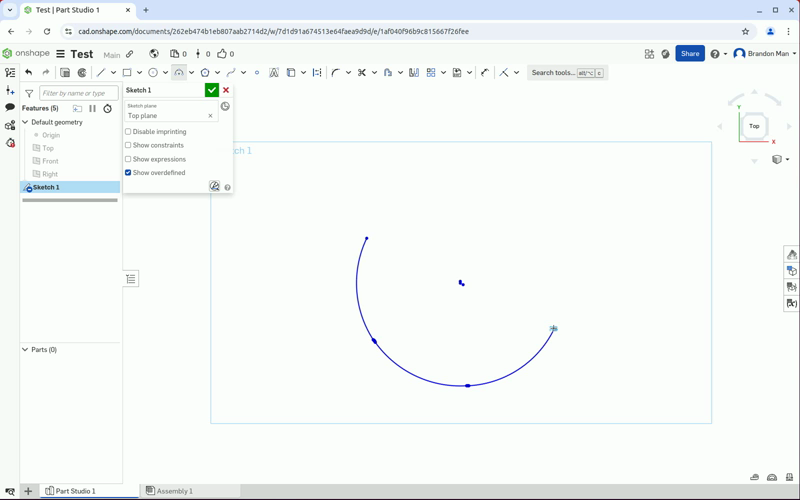
mouse_move(552, 328)
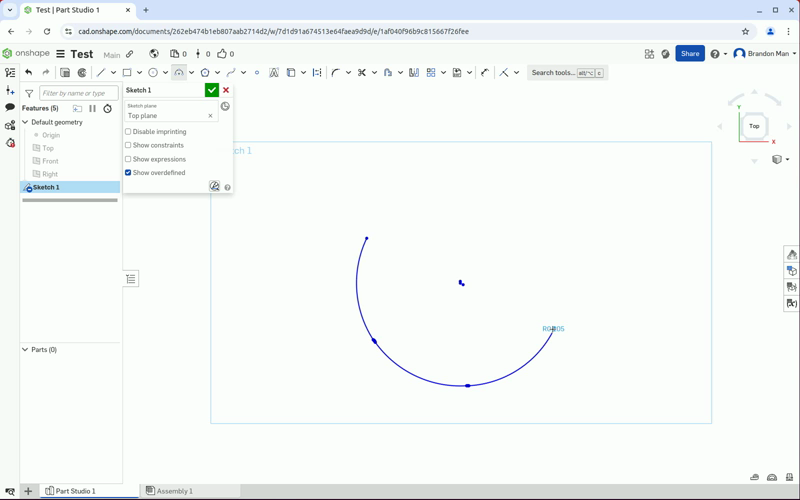
scroll(6)
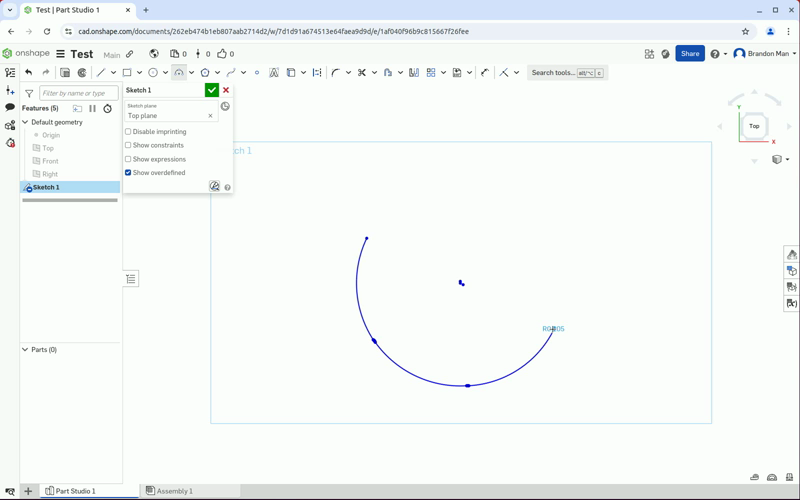
scroll(6)
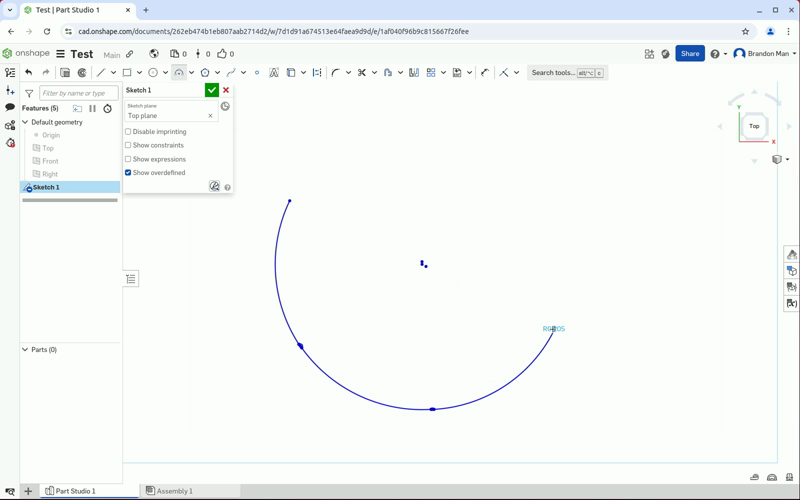
scroll(6)
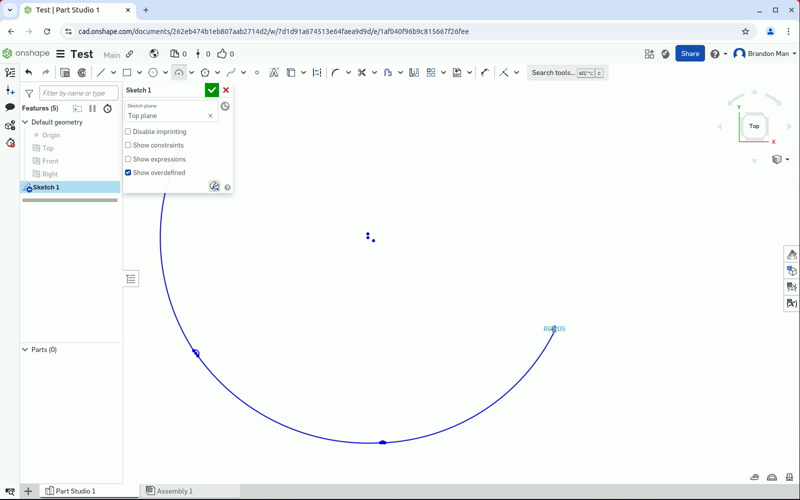
scroll(6)
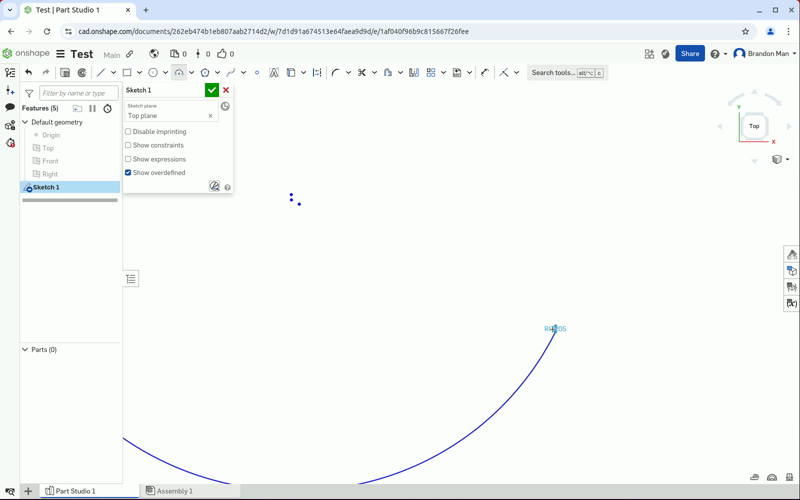
scroll(6)
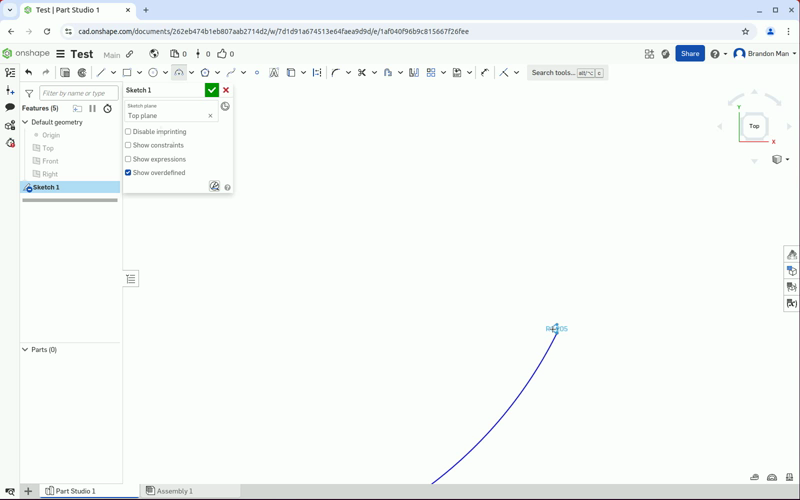
scroll(6)
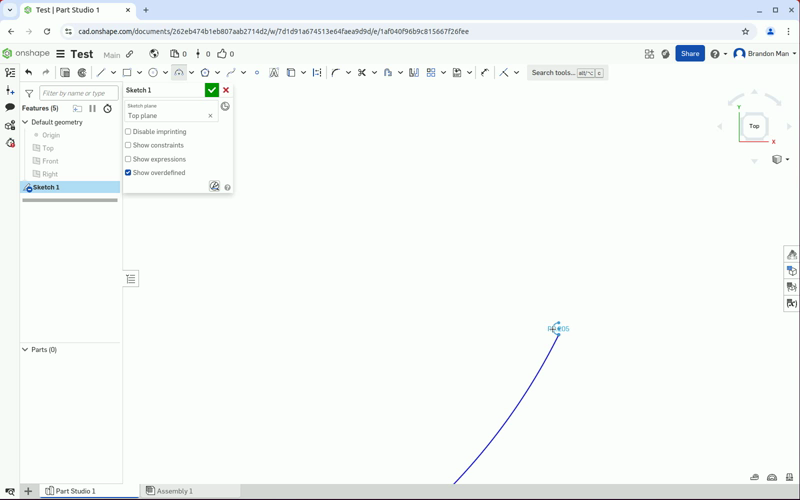
scroll(6)
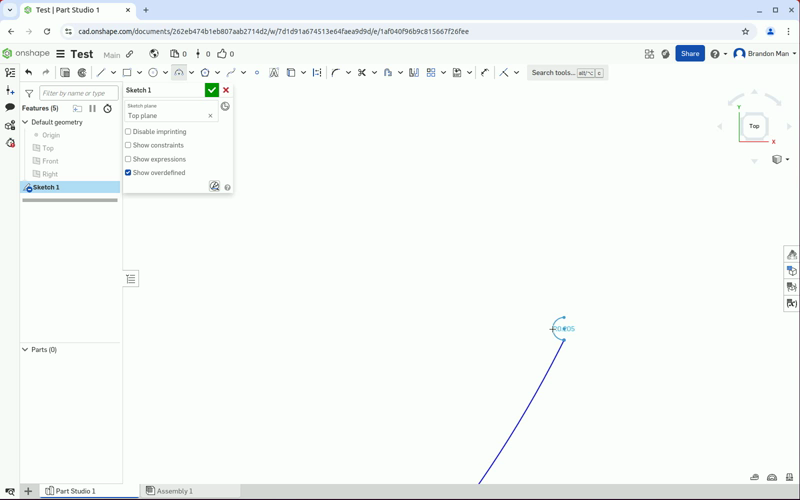
click(552, 328)
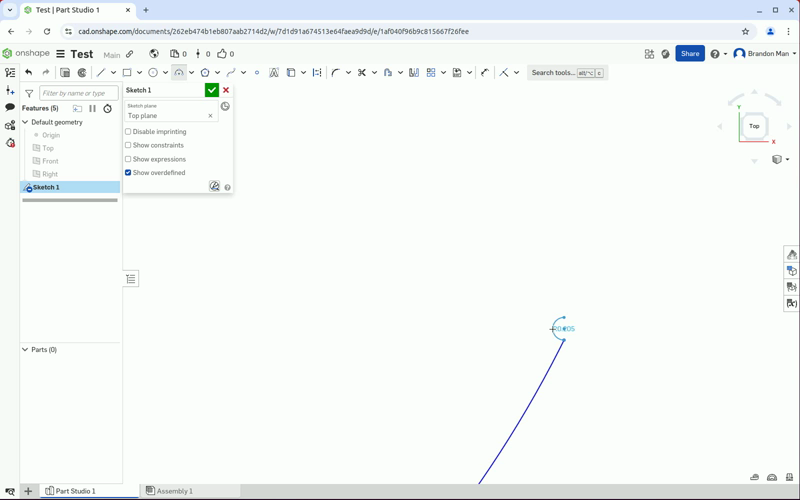
scroll(-6)
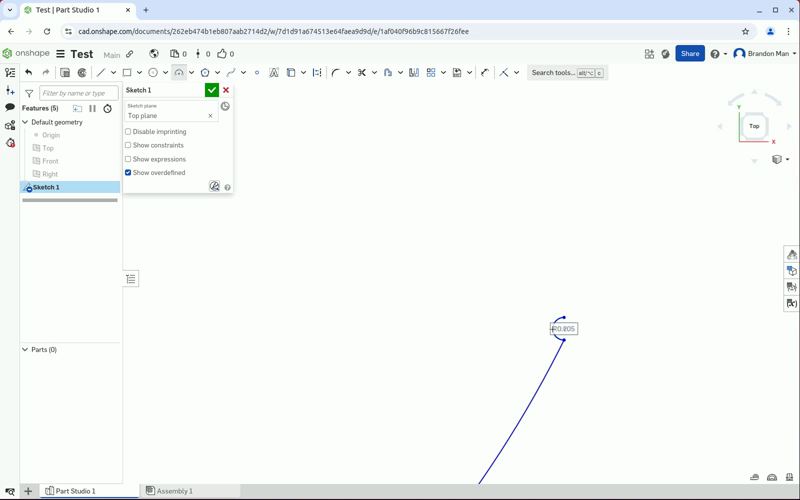
scroll(-6)
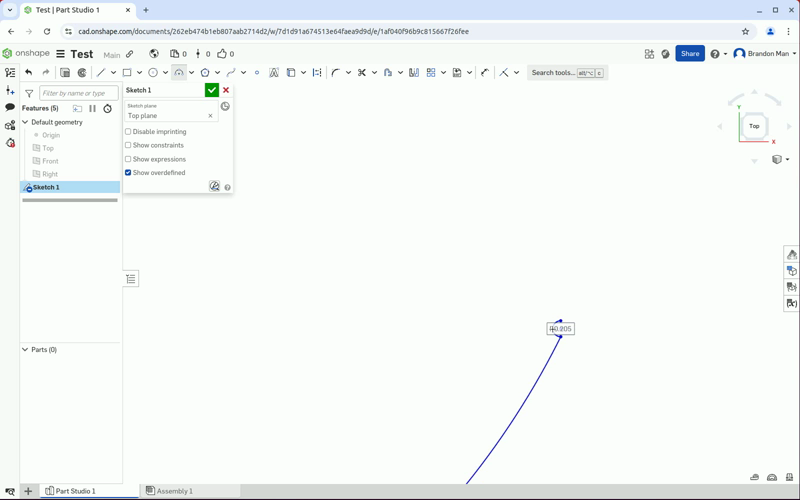
scroll(-6)
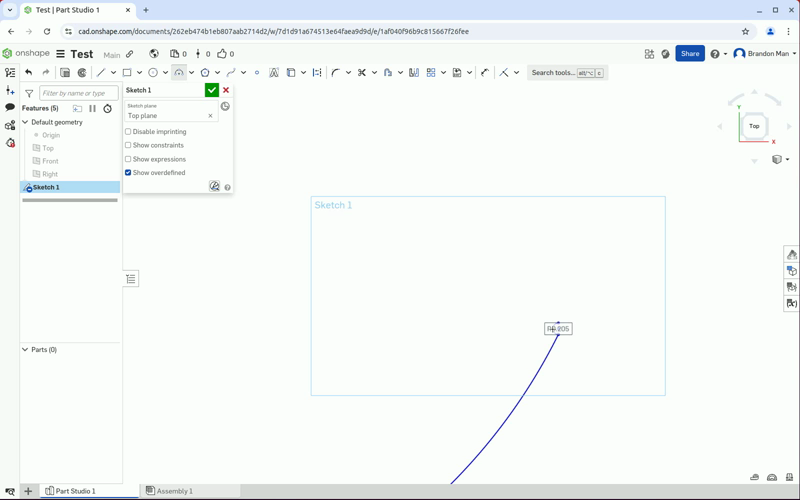
scroll(-6)
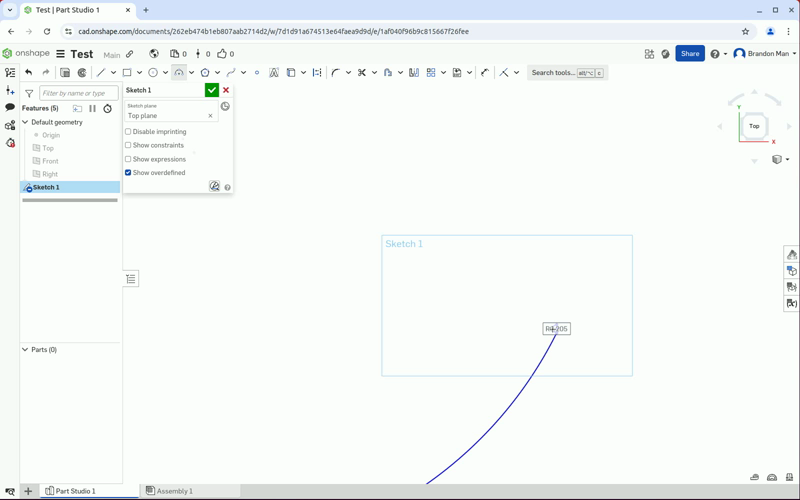
scroll(-6)
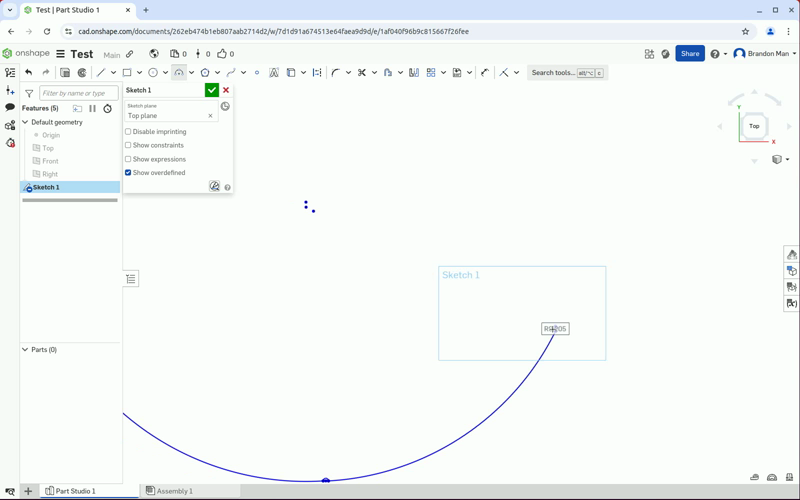
scroll(-6)
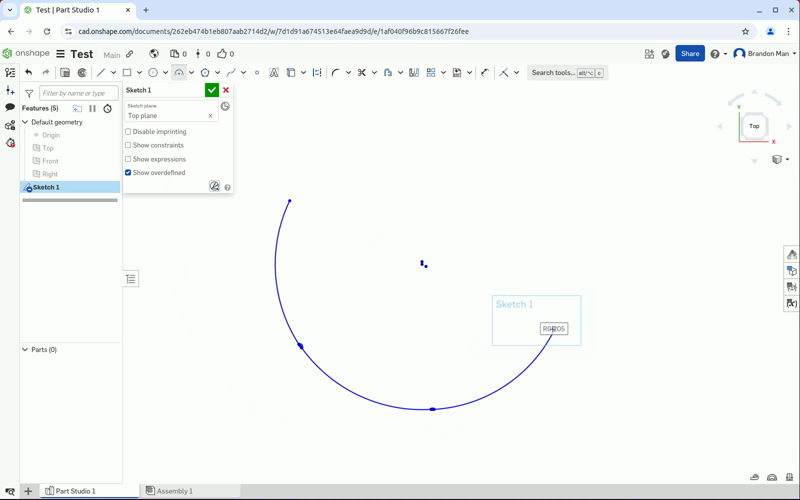
scroll(-6)
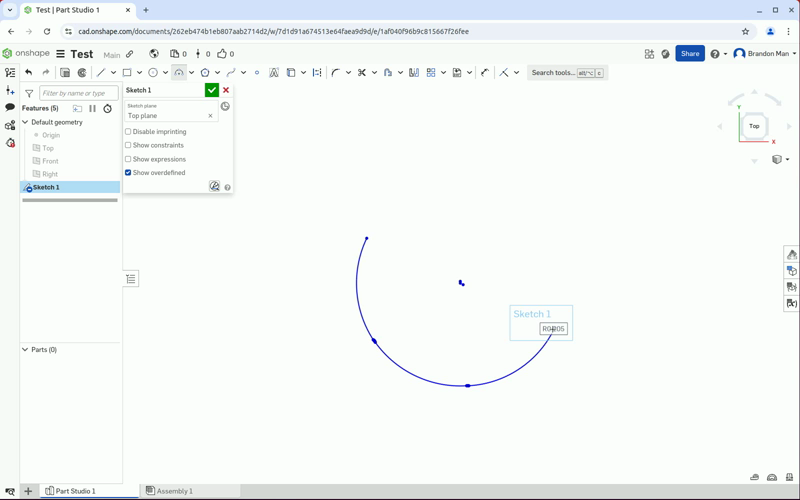
key_up(shift)
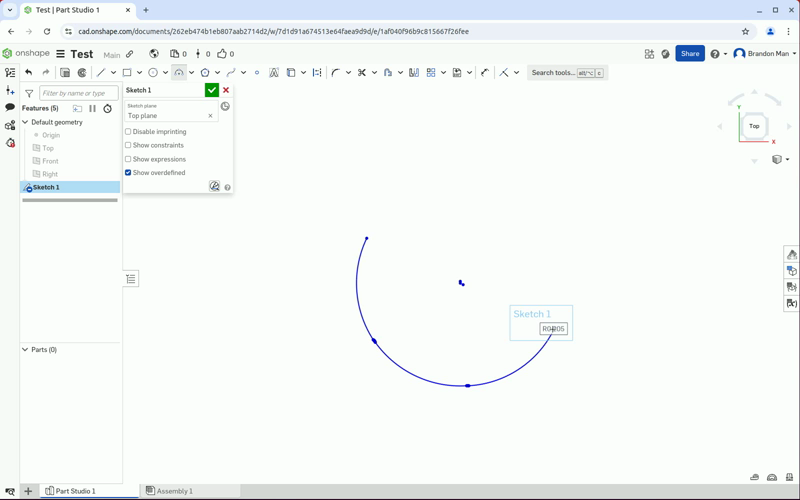
mouse_move(553, 327)
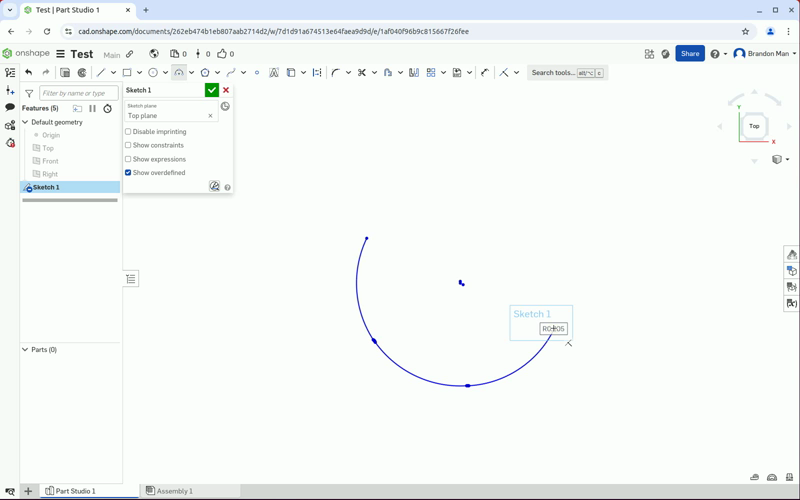
scroll(6)
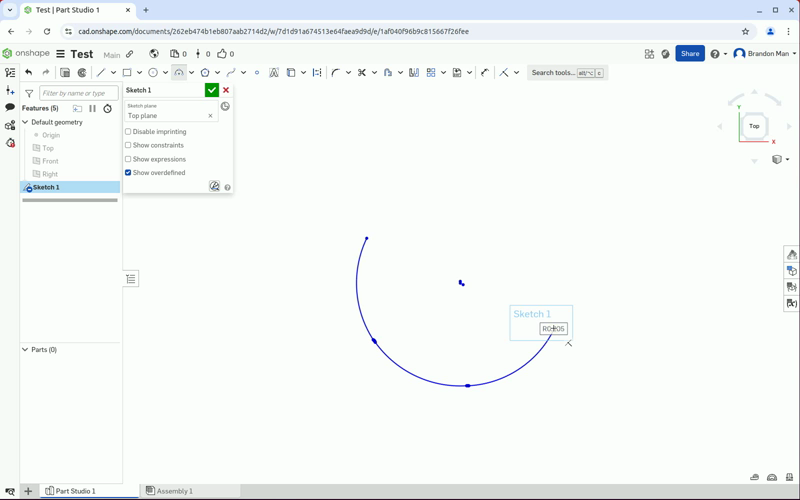
scroll(6)
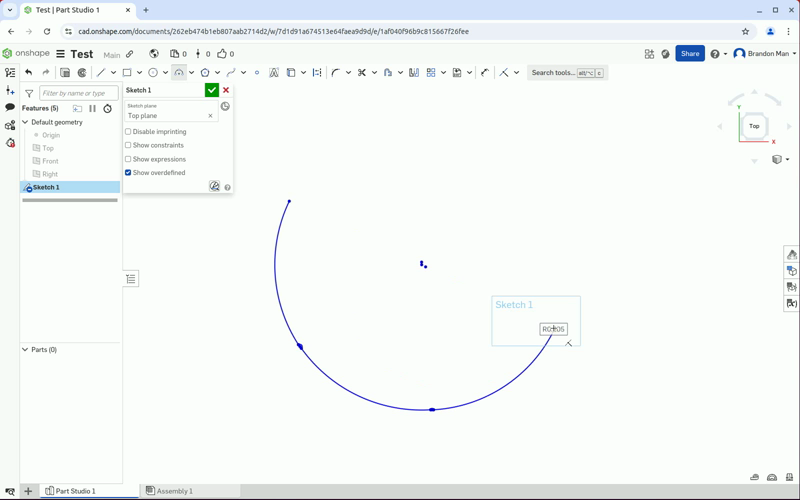
scroll(6)
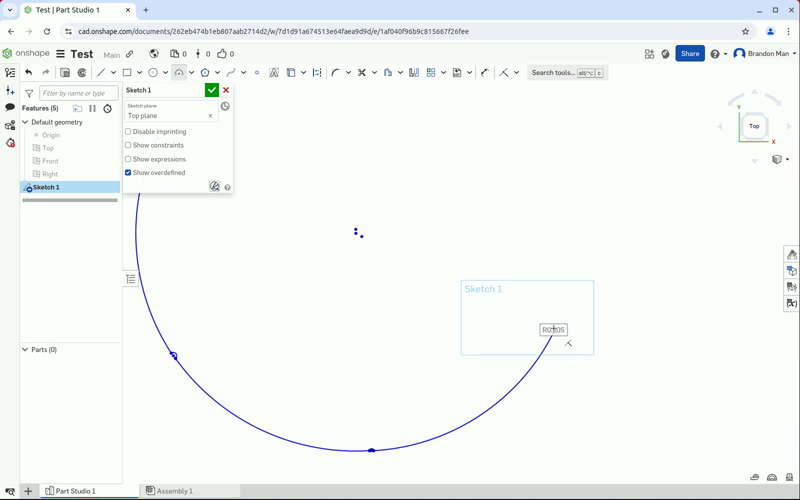
scroll(6)
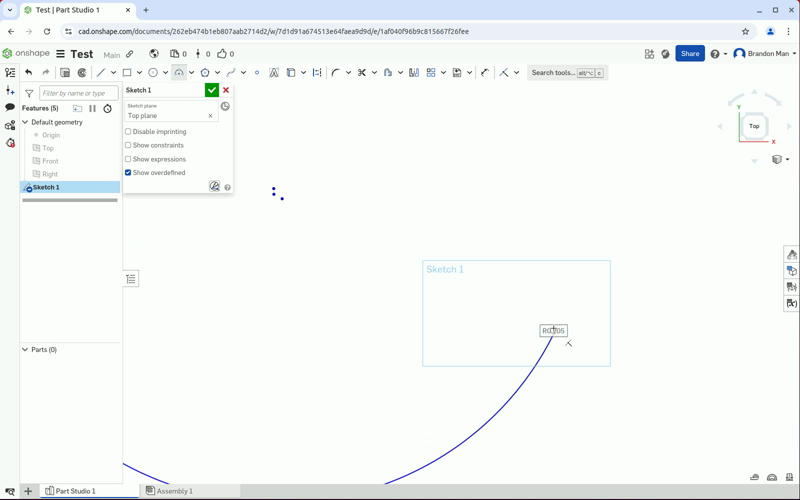
scroll(6)
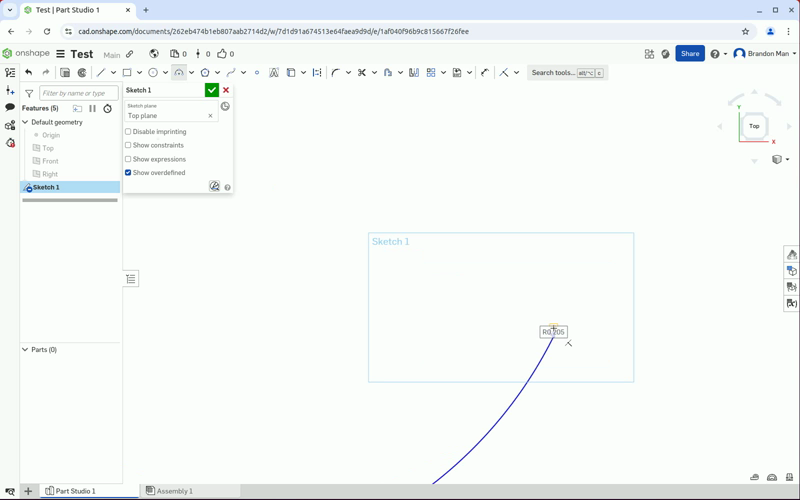
scroll(6)
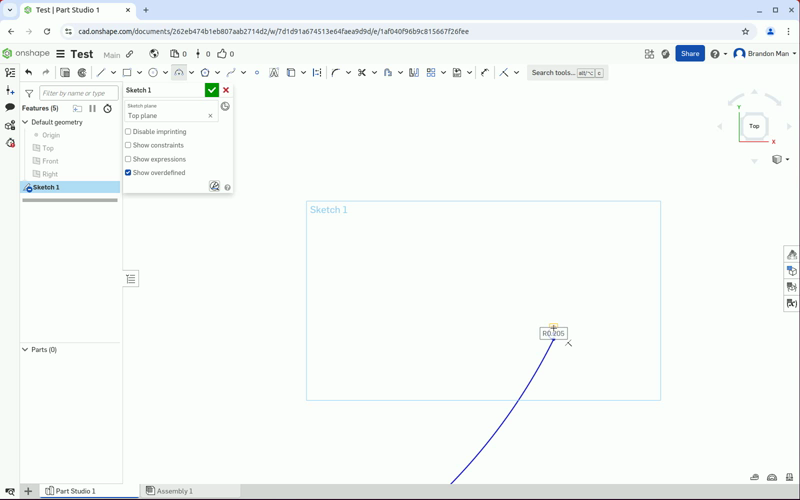
scroll(6)
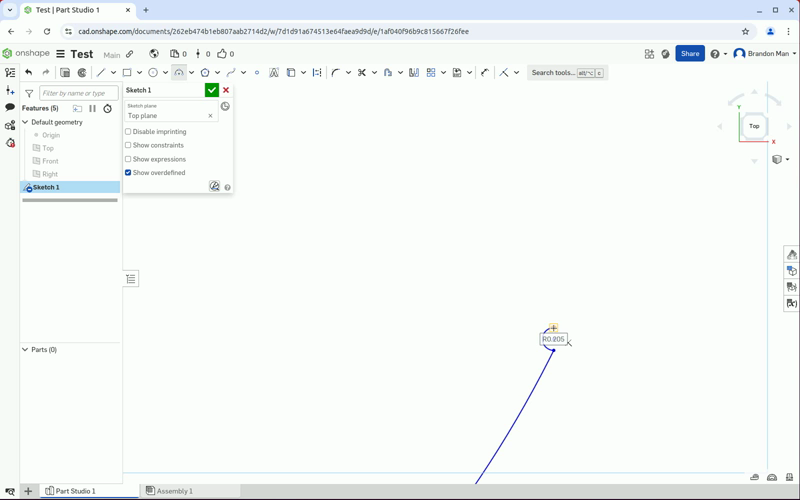
click(553, 327)
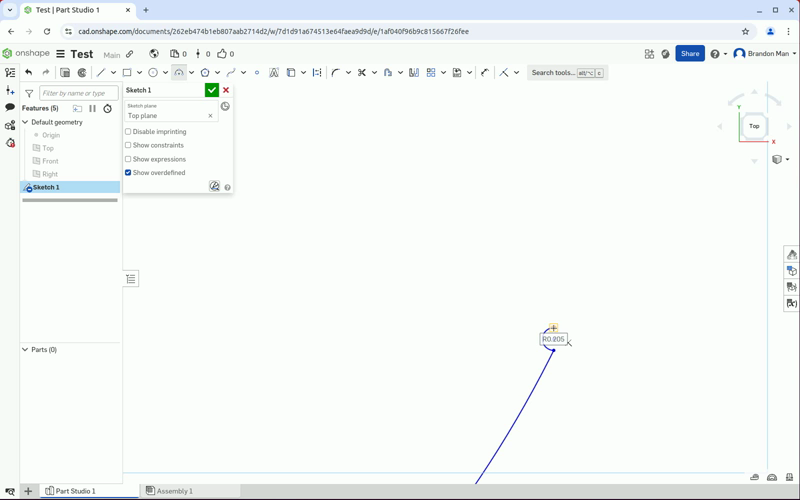
scroll(-6)
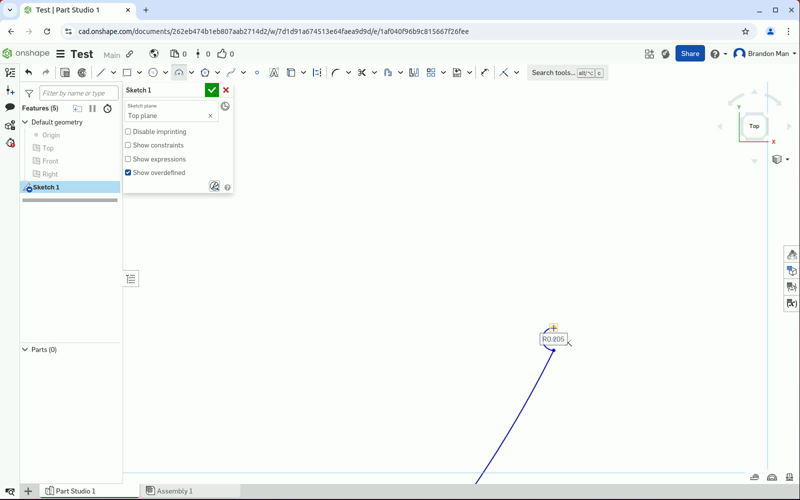
scroll(-6)
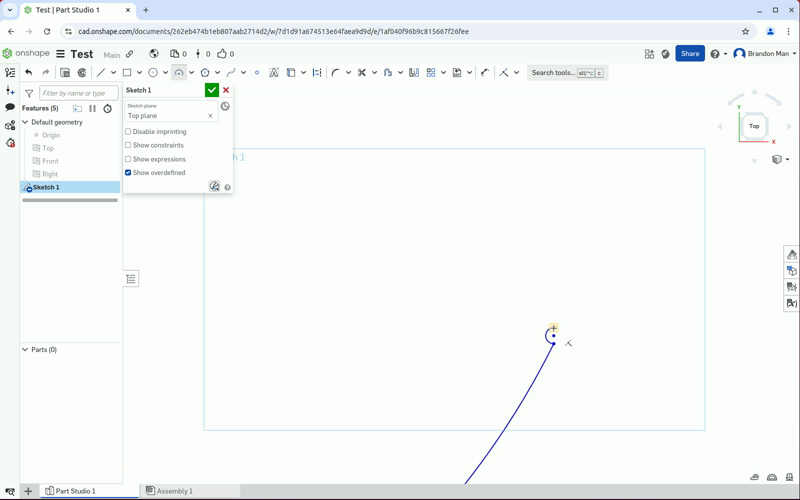
scroll(-6)
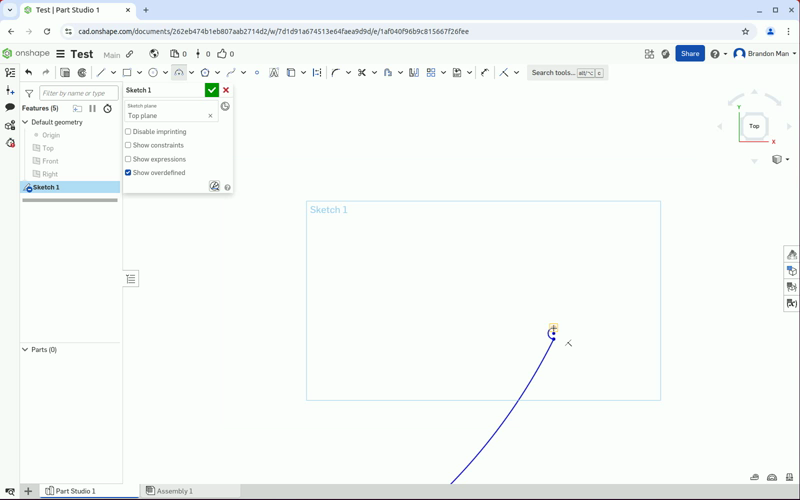
scroll(-6)
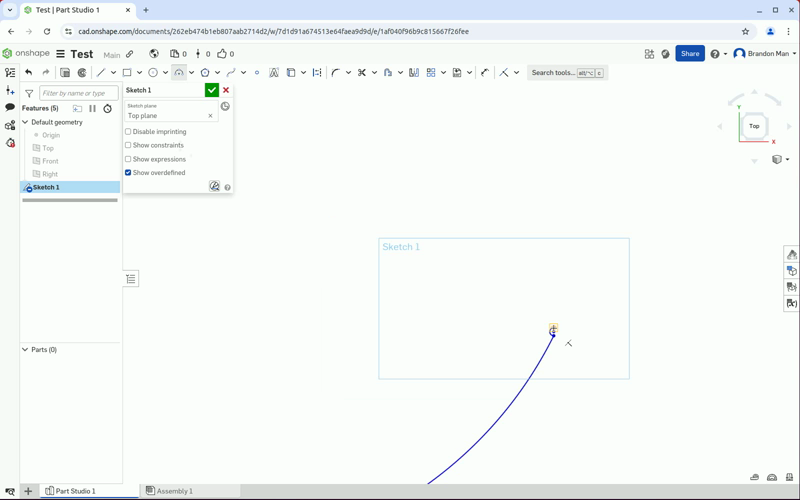
scroll(-6)
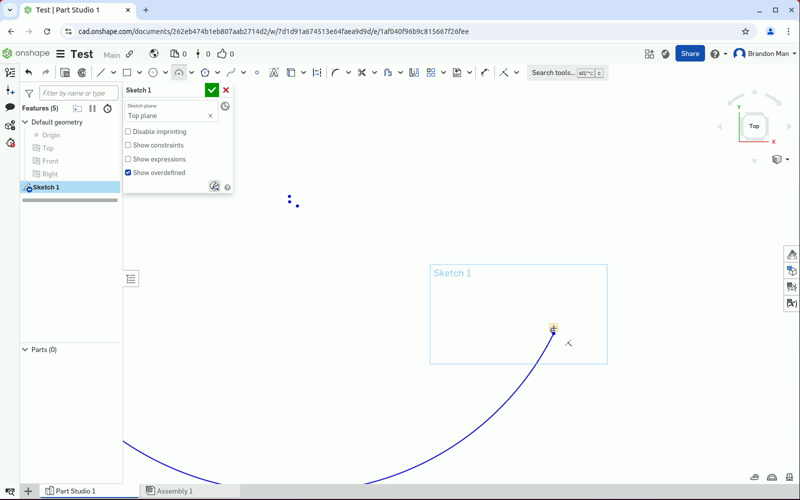
scroll(-6)
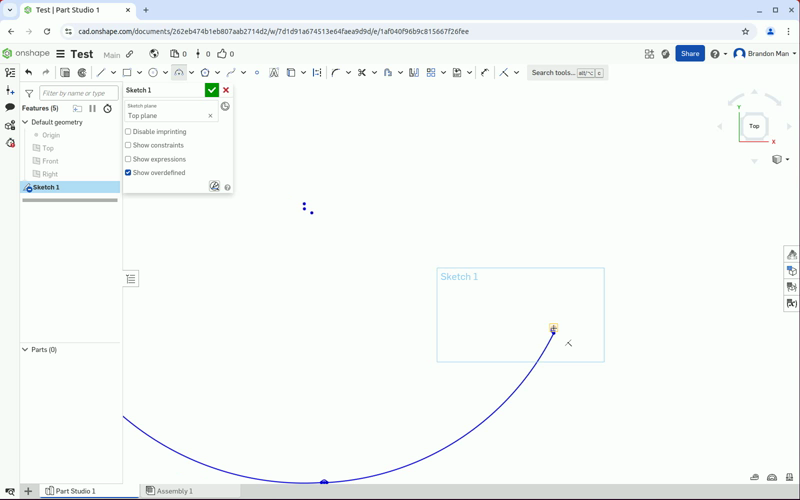
scroll(-6)
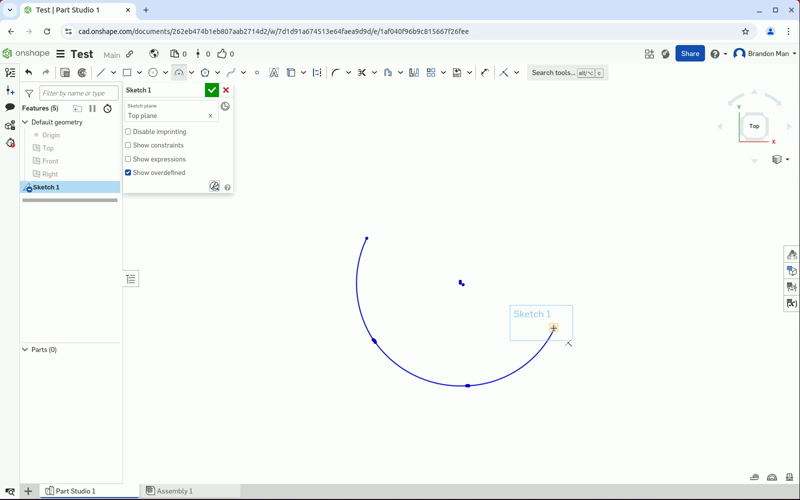
key_down(shift)
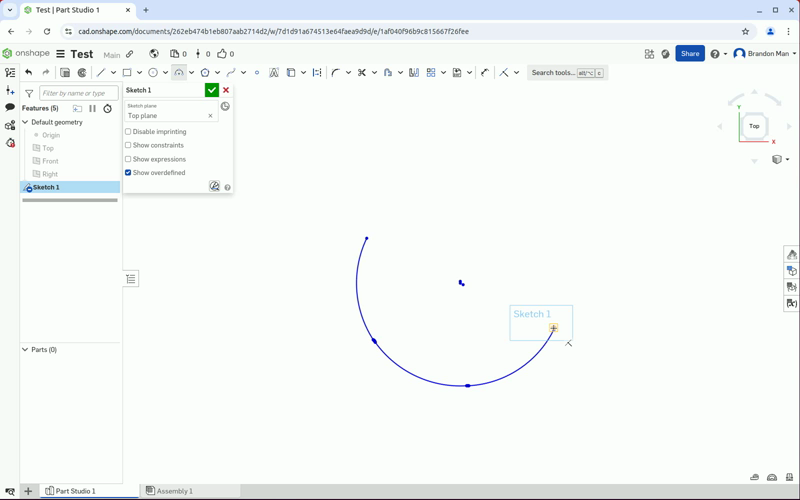
mouse_move(547, 225)
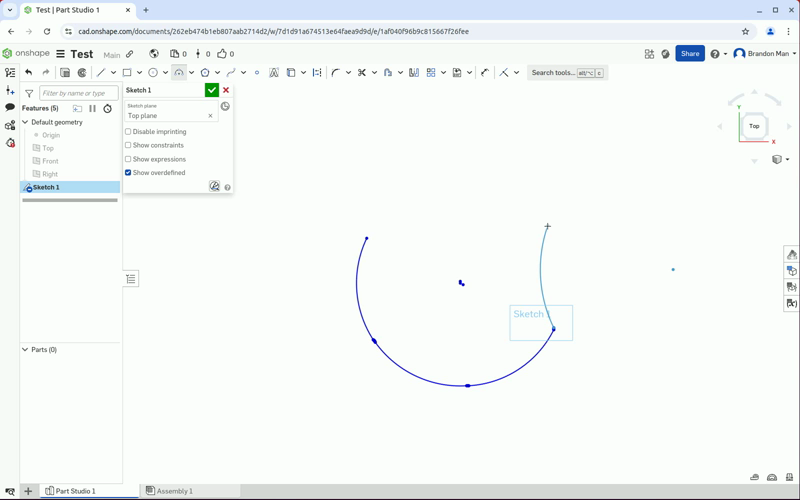
click(547, 225)
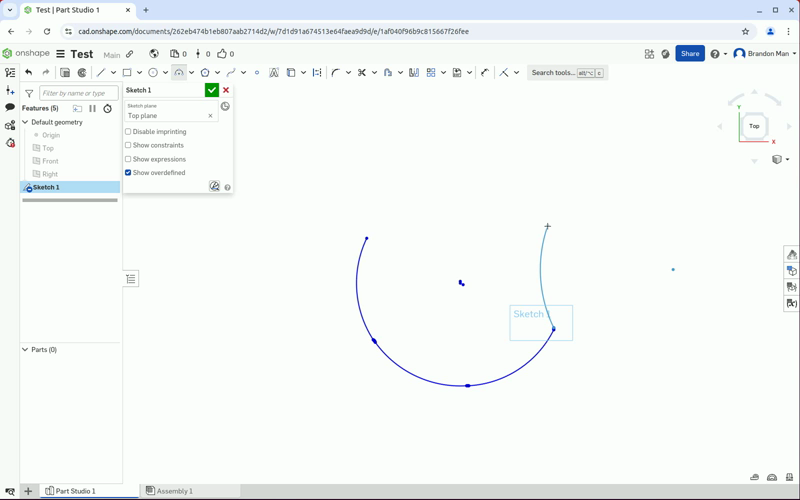
mouse_move(564, 276)
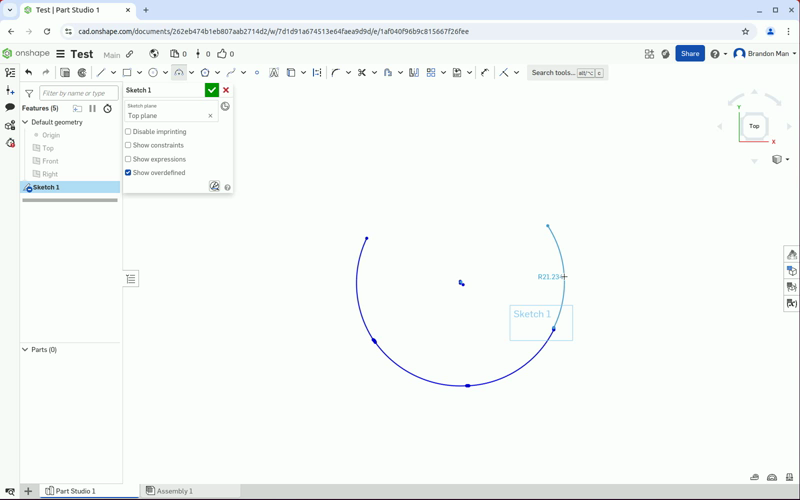
click(564, 276)
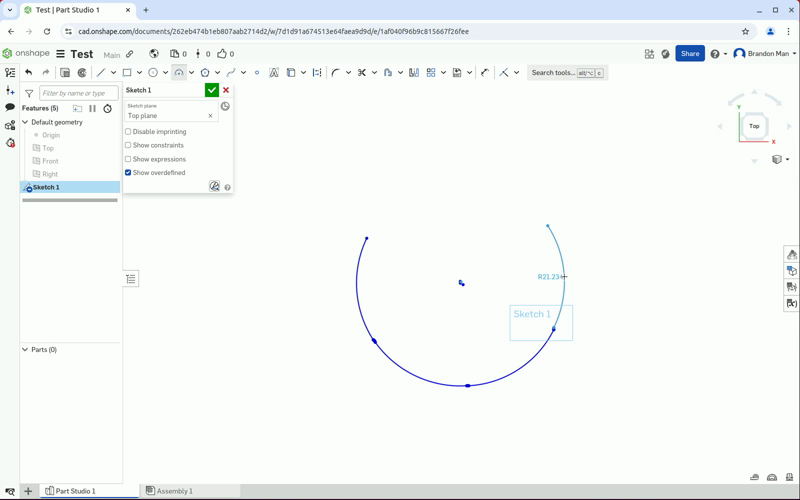
key_up(shift)
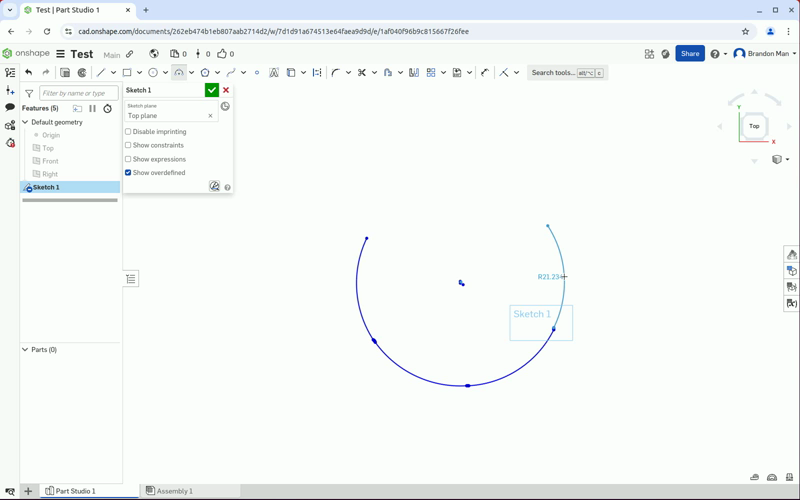
mouse_move(547, 225)
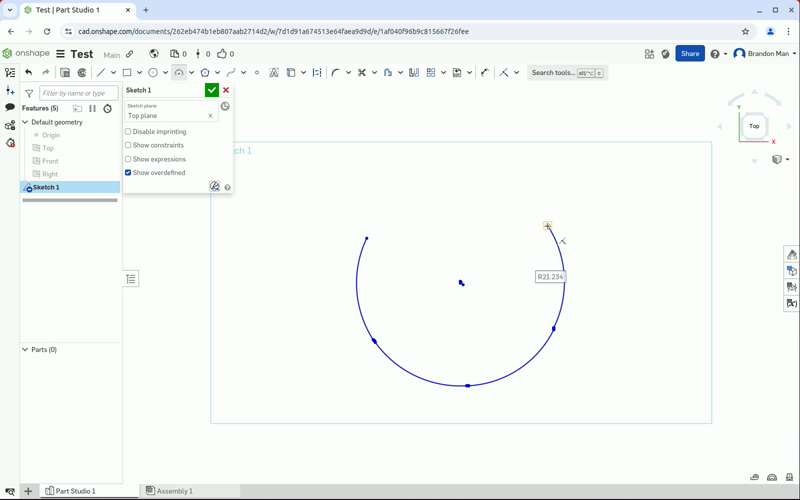
click(547, 225)
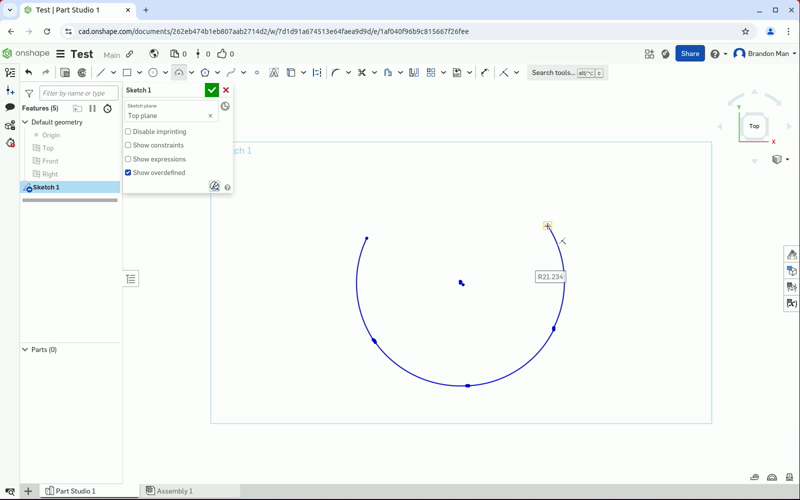
key_down(shift)
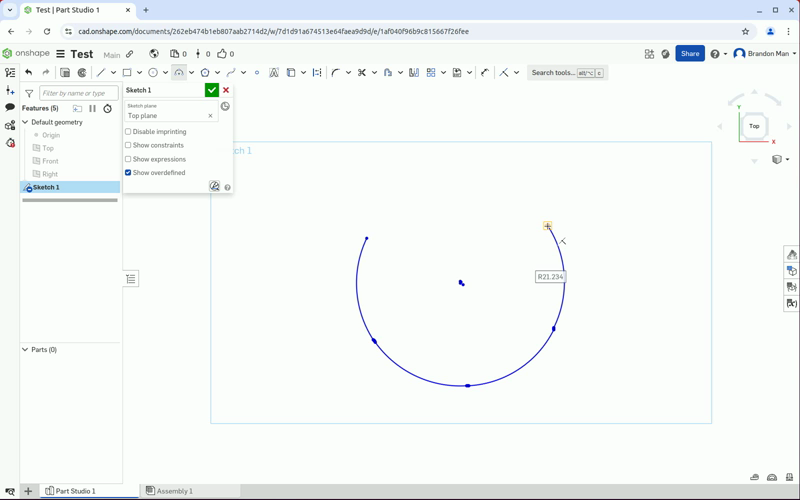
mouse_move(545, 223)
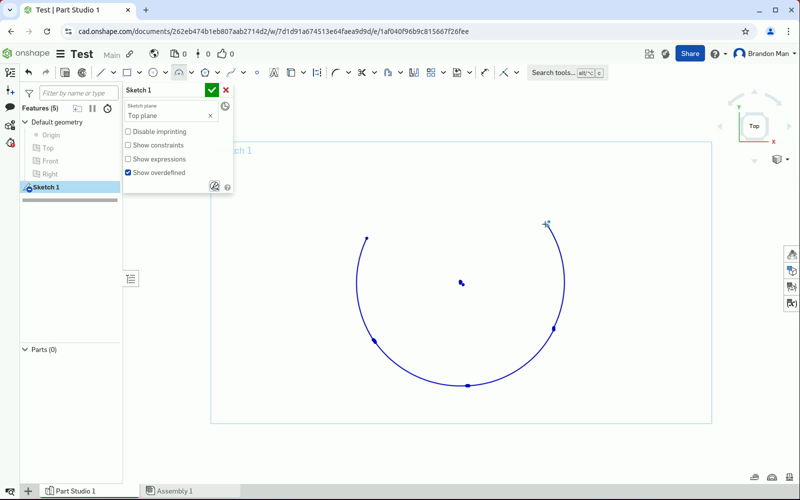
scroll(6)
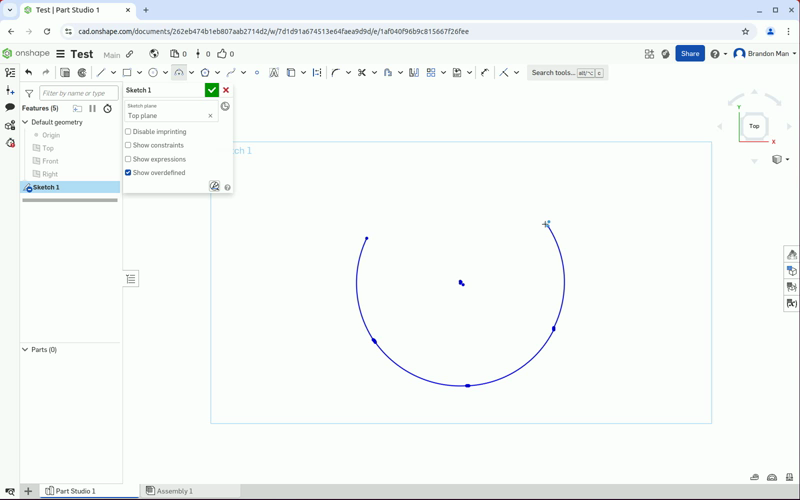
scroll(6)
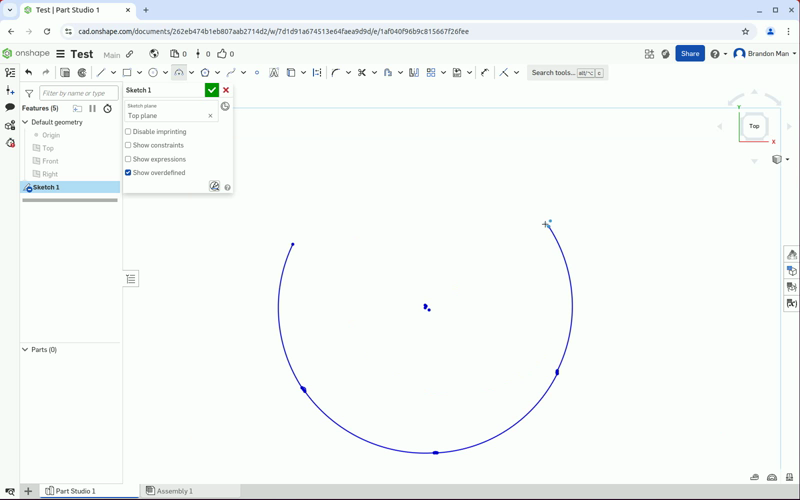
scroll(6)
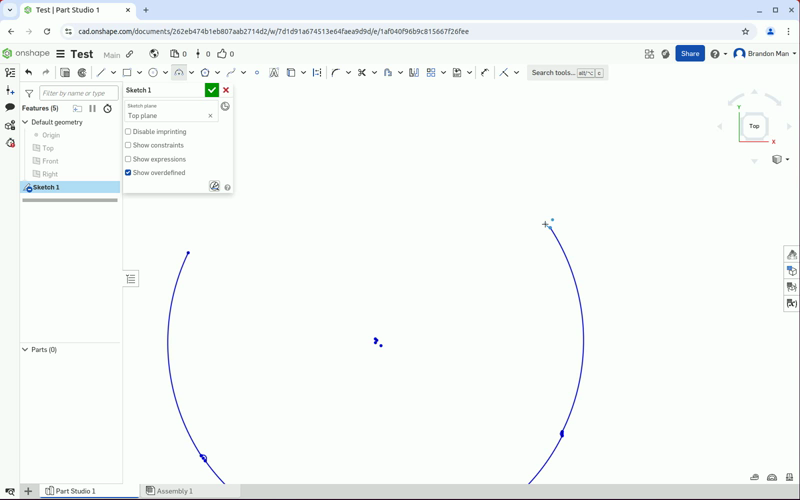
scroll(6)
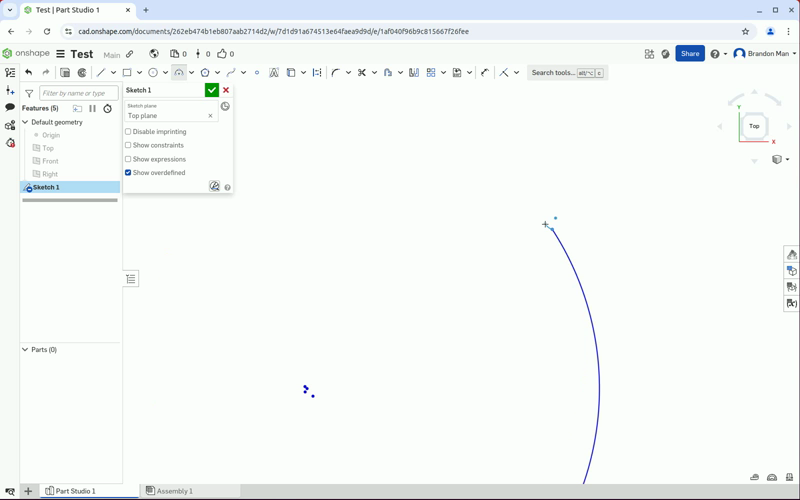
scroll(6)
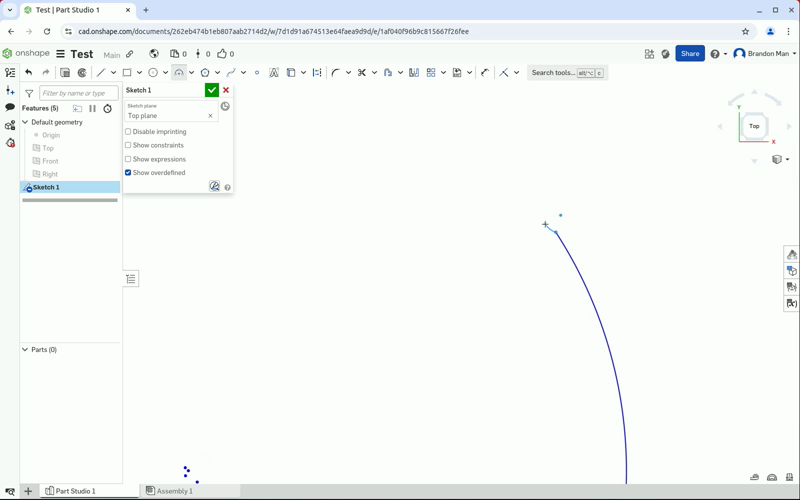
scroll(6)
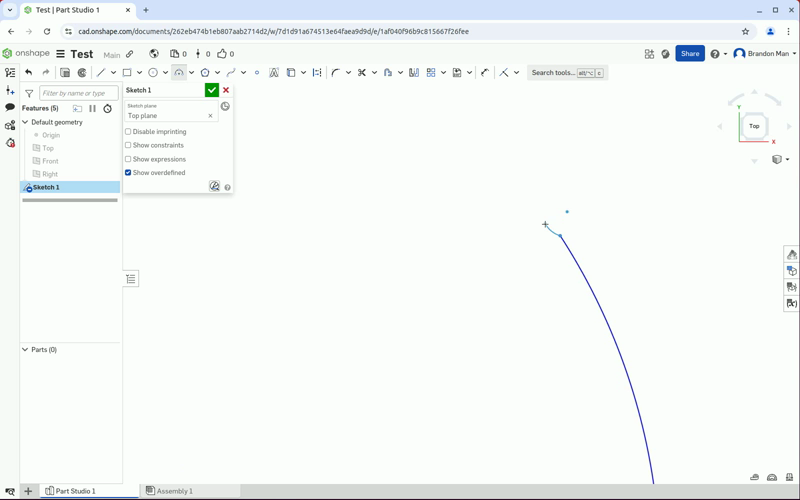
scroll(6)
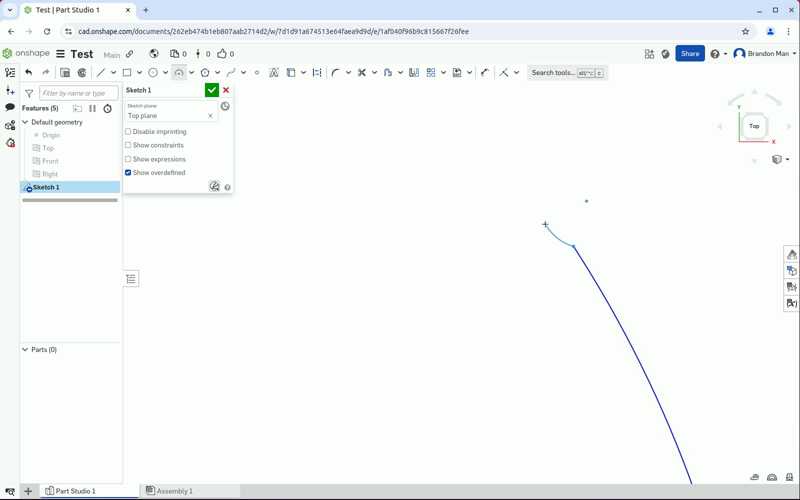
click(545, 223)
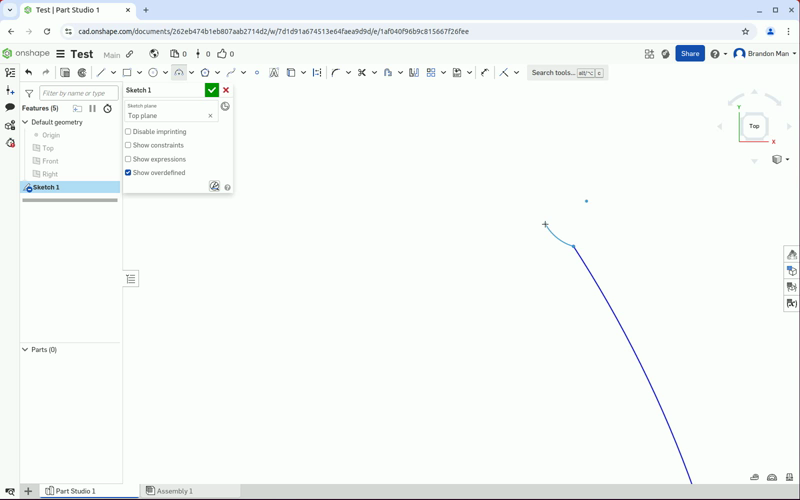
scroll(-6)
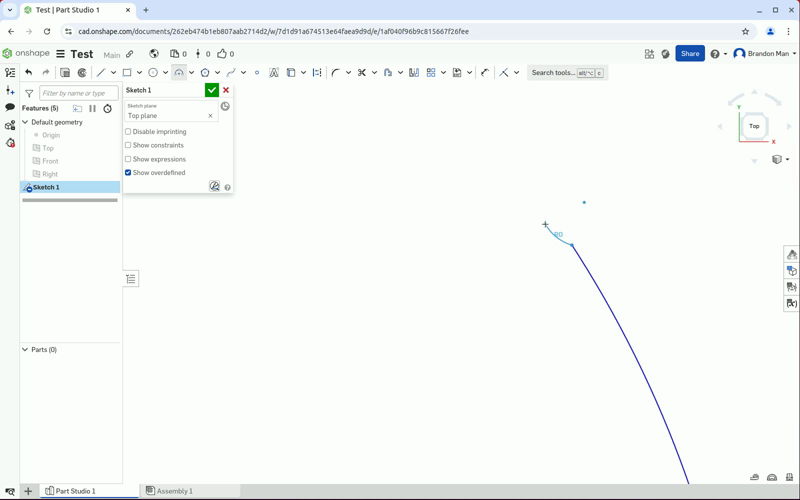
scroll(-6)
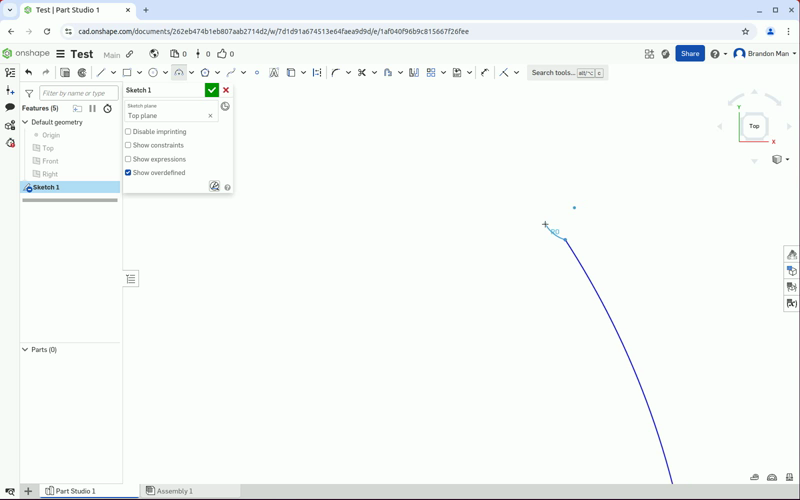
scroll(-6)
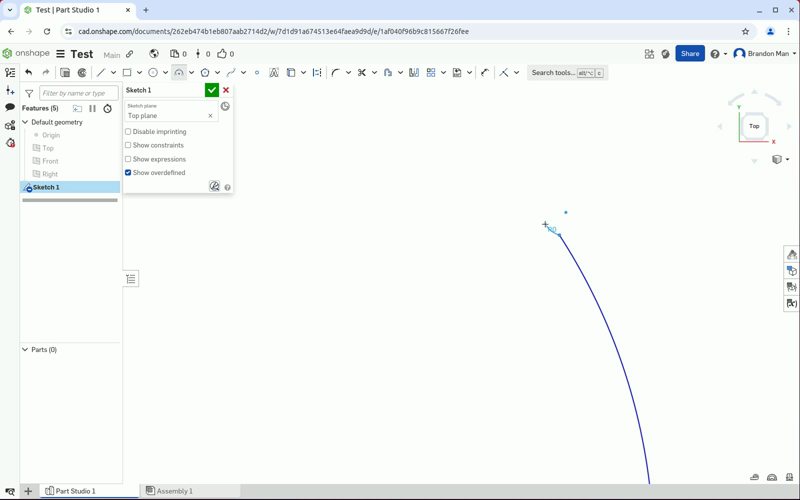
scroll(-6)
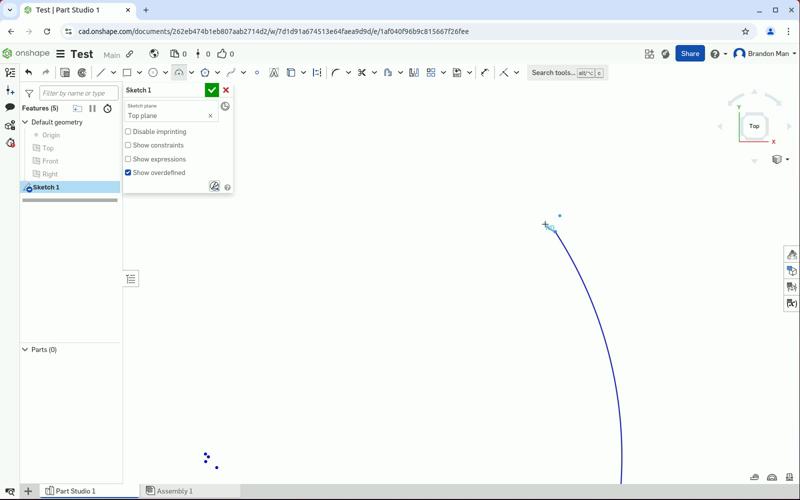
scroll(-6)
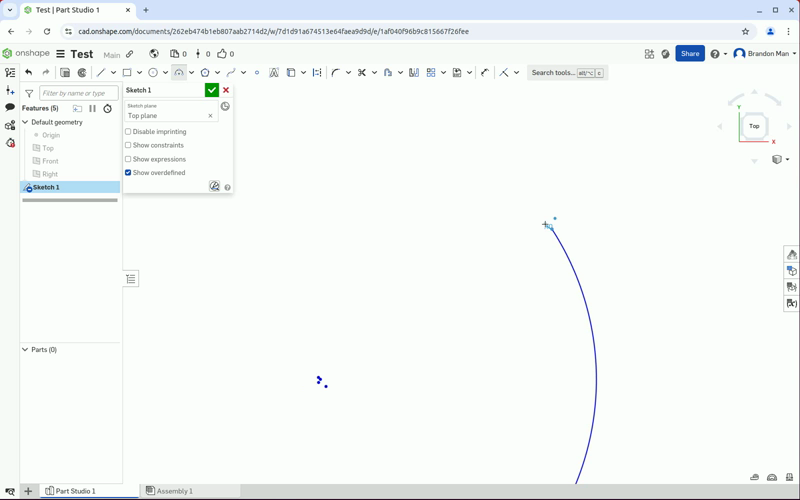
scroll(-6)
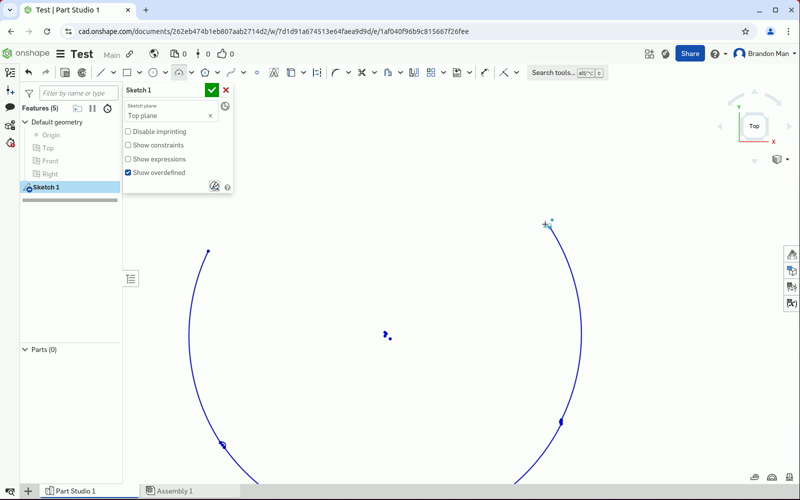
scroll(-6)
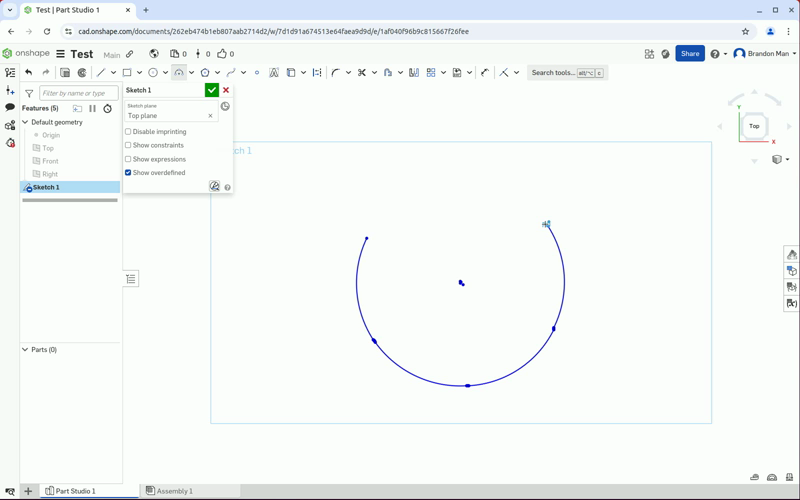
mouse_move(545, 225)
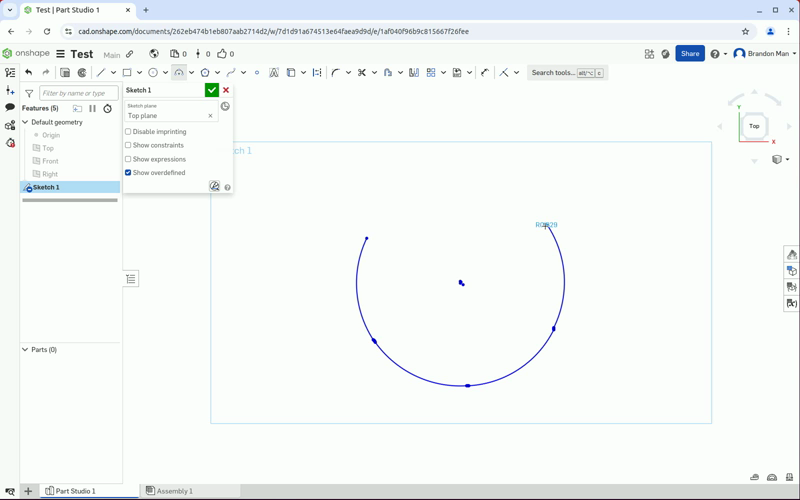
scroll(6)
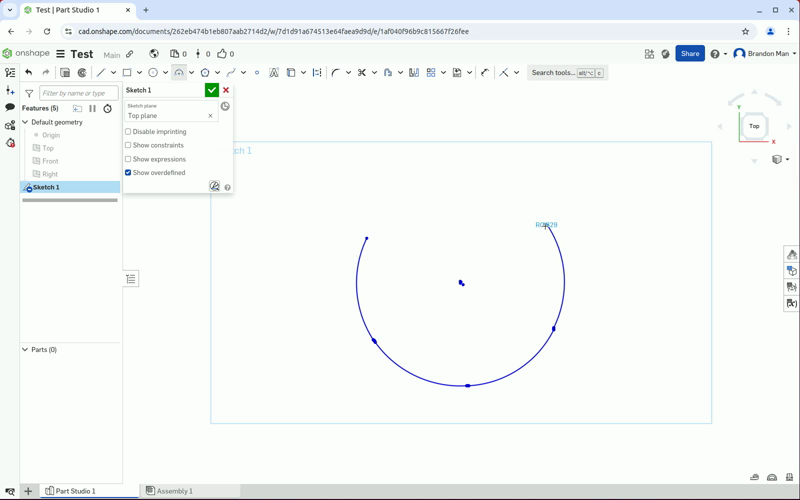
scroll(6)
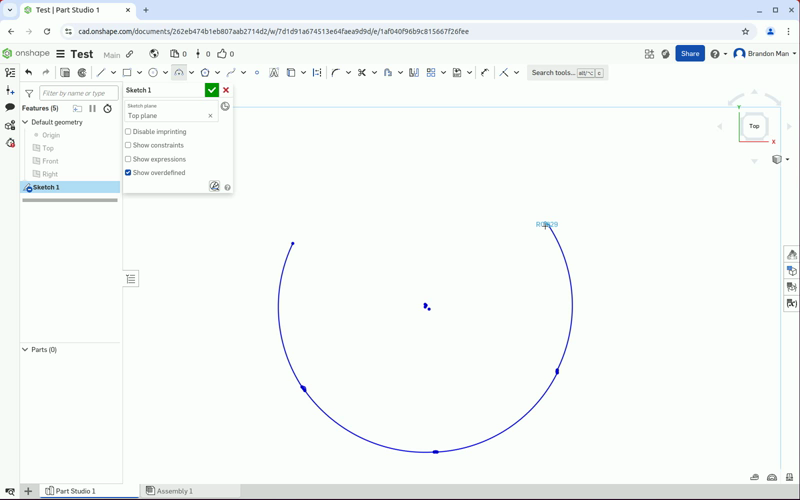
scroll(6)
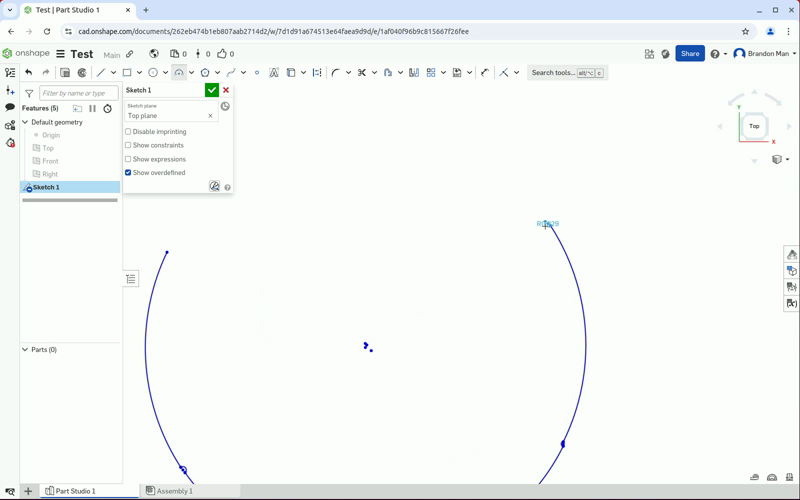
scroll(6)
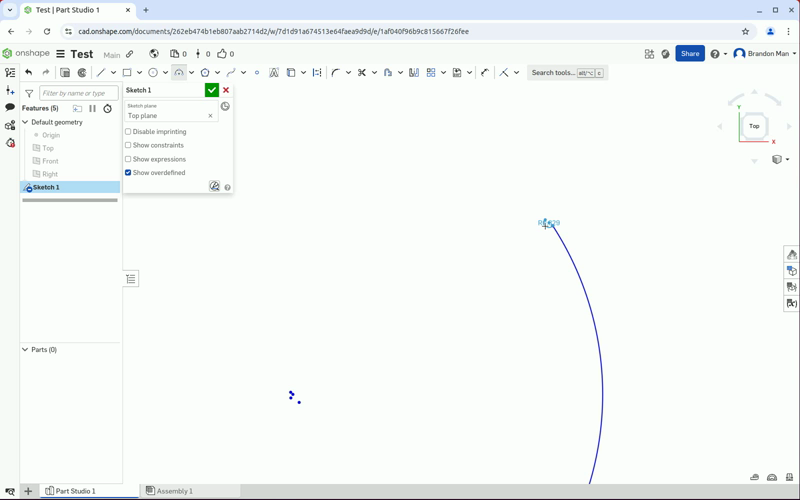
scroll(6)
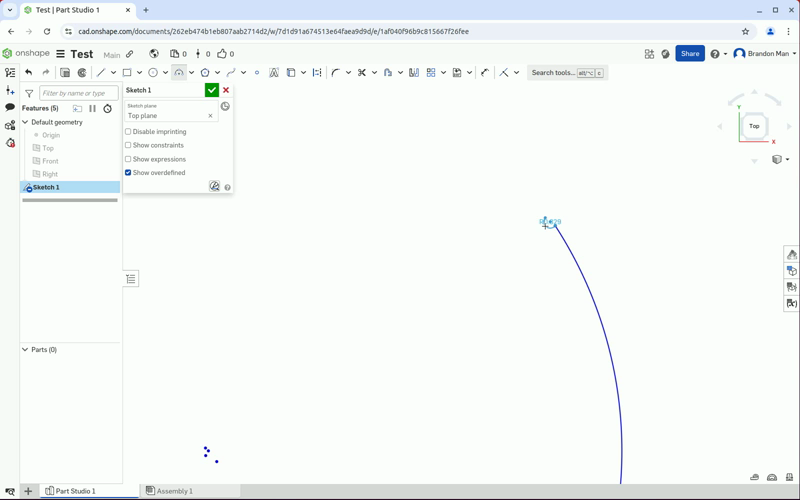
scroll(6)
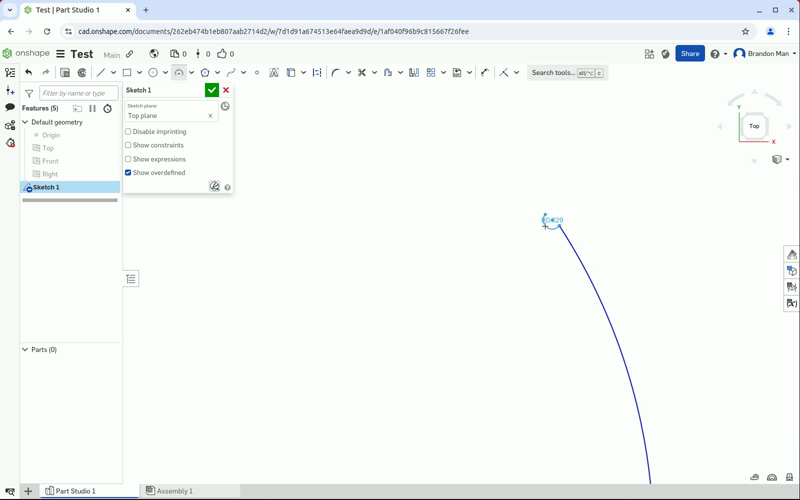
scroll(6)
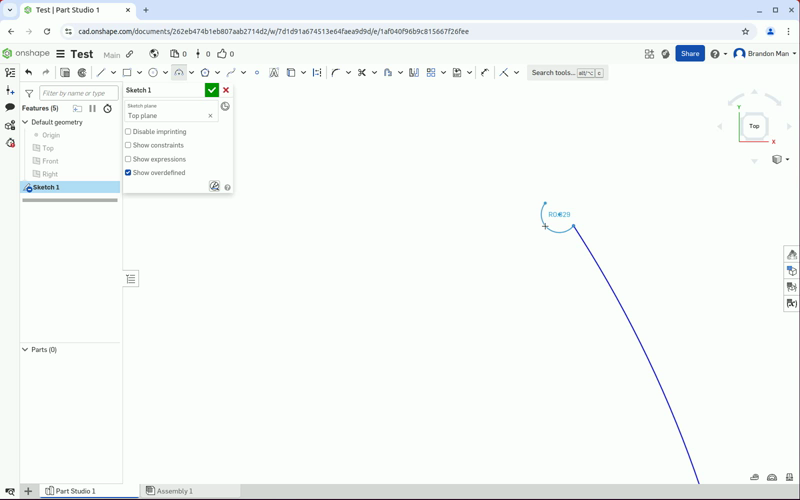
click(545, 225)
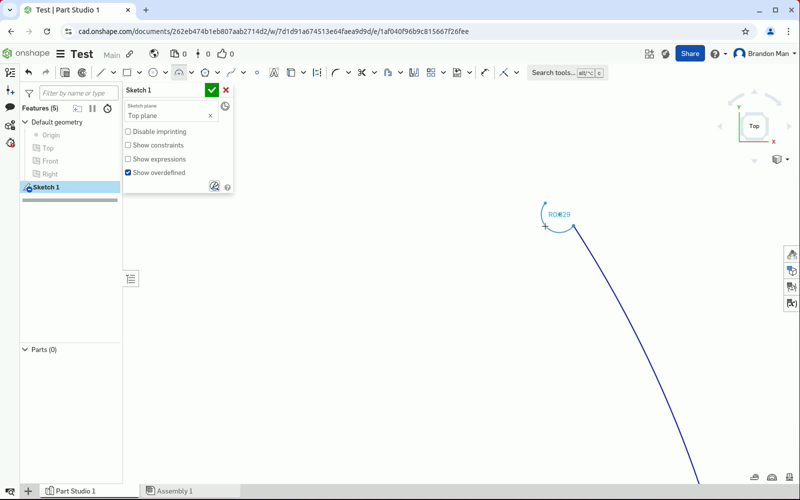
scroll(-6)
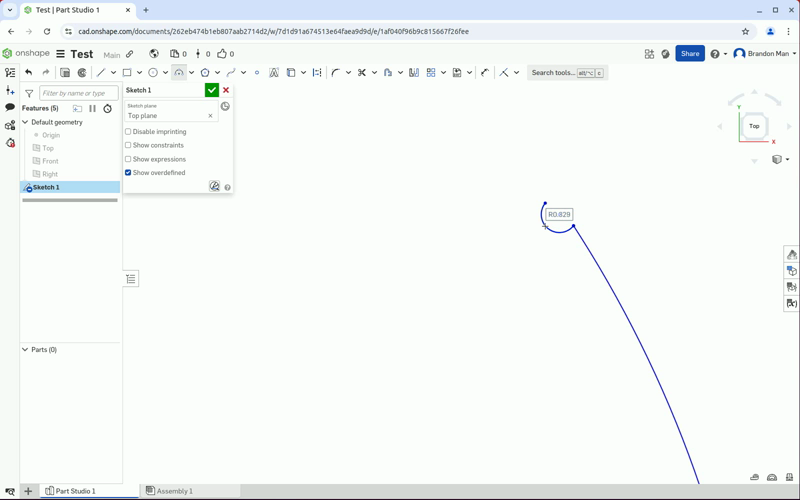
scroll(-6)
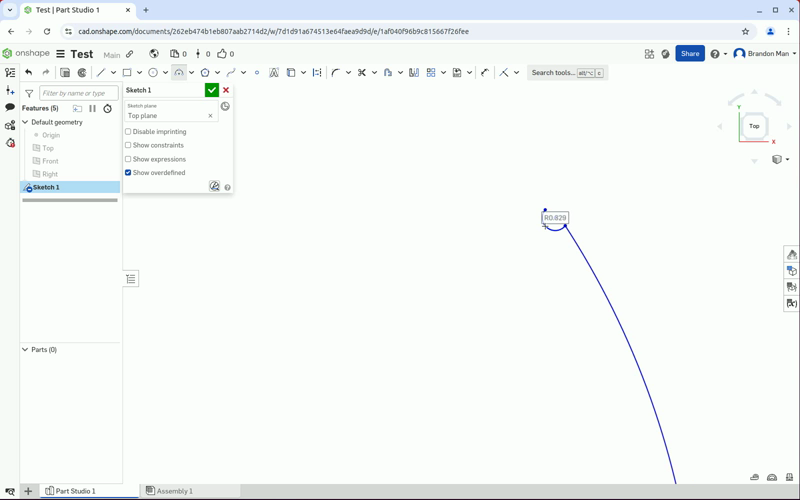
scroll(-6)
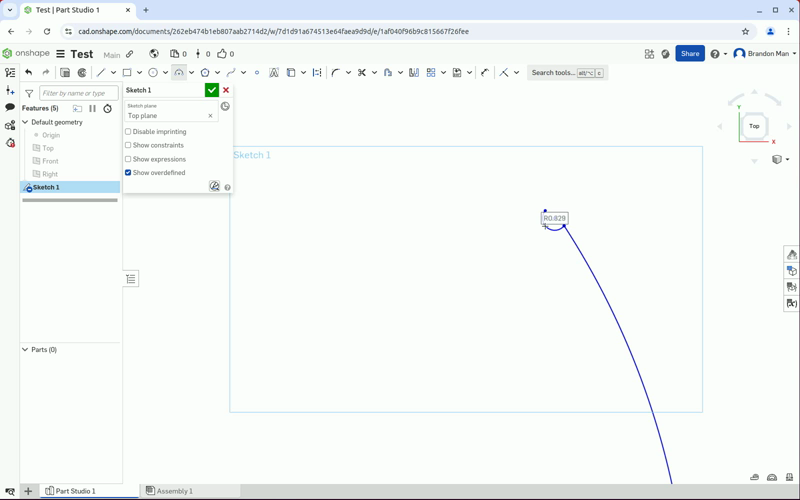
scroll(-6)
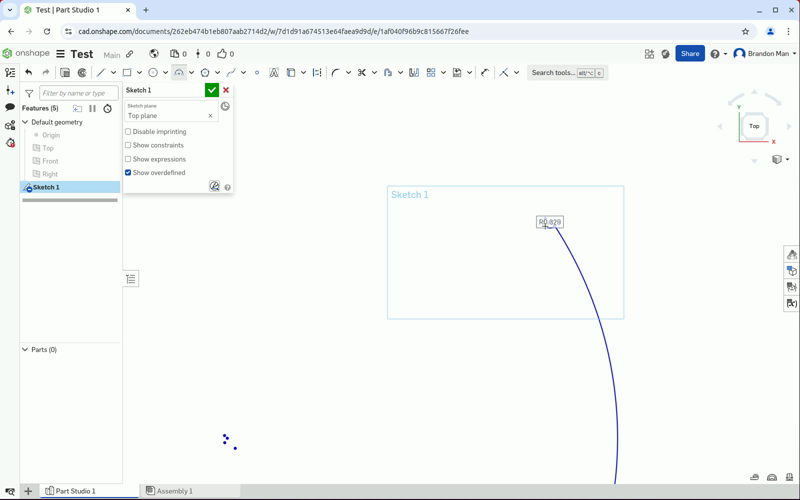
scroll(-6)
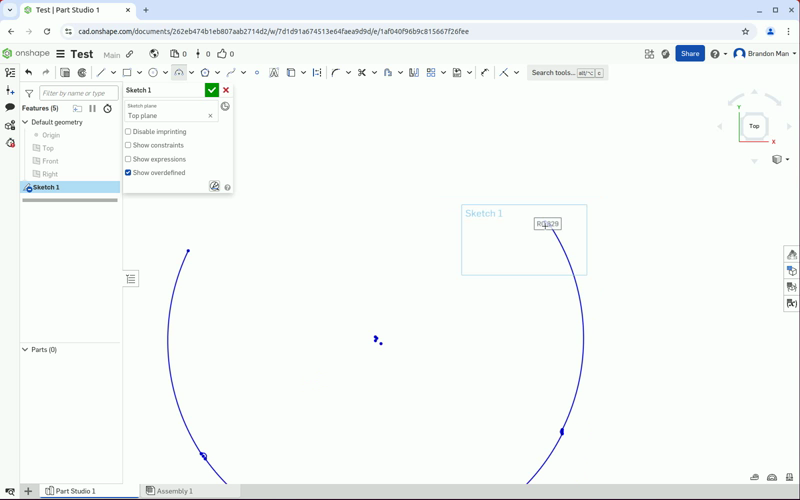
scroll(-6)
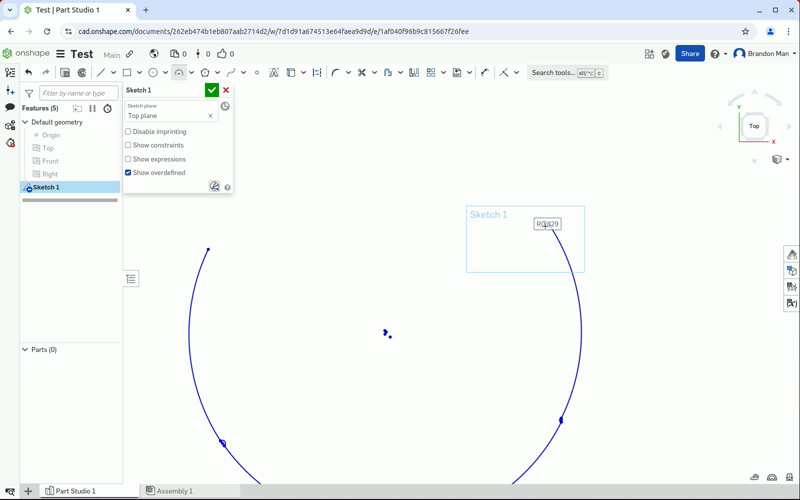
scroll(-6)
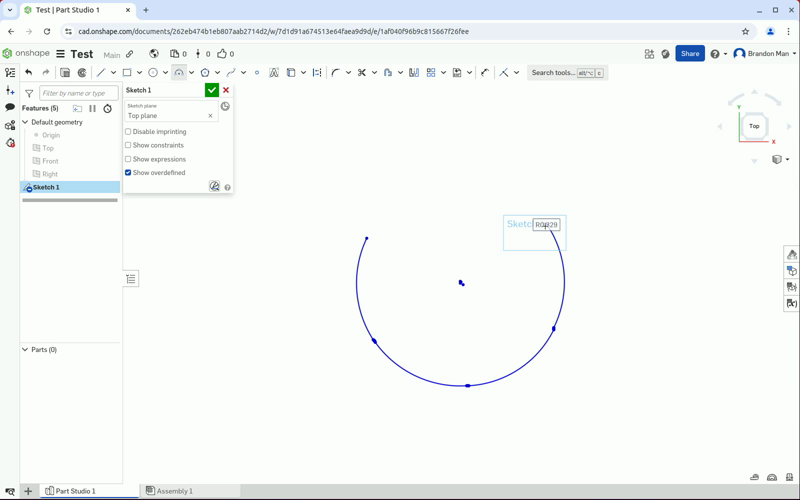
key_up(shift)
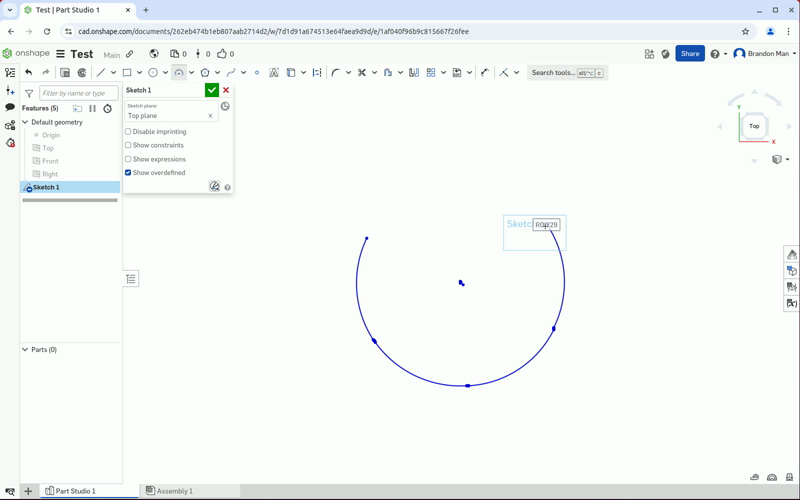
mouse_move(545, 223)
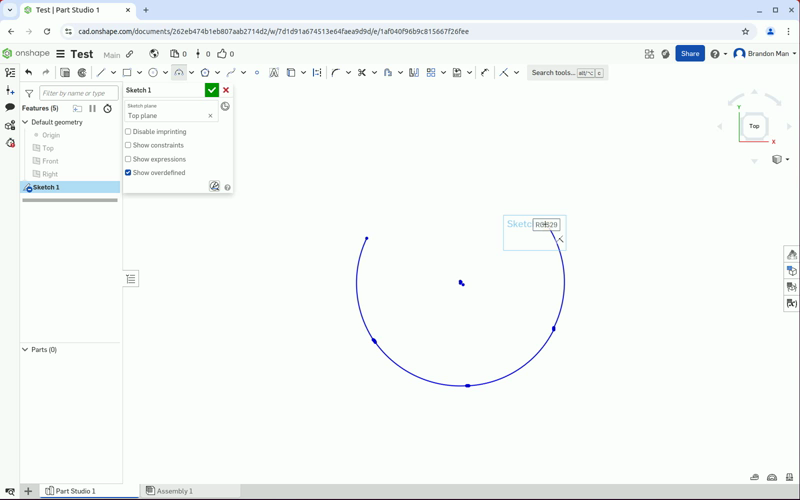
scroll(6)
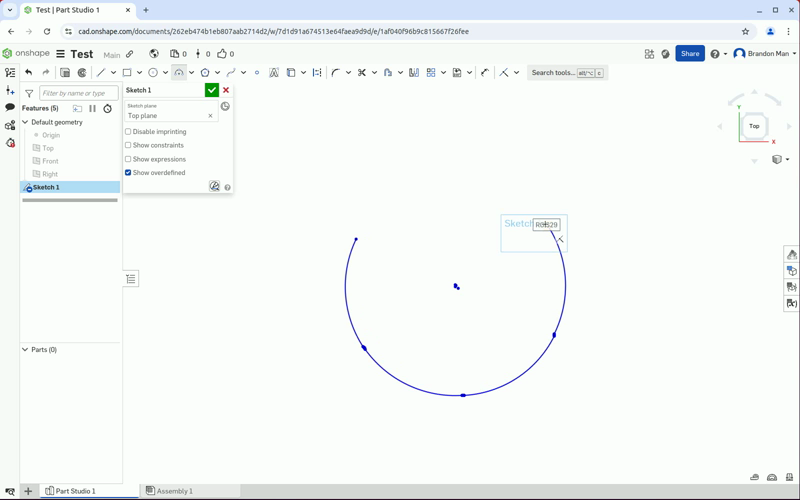
scroll(6)
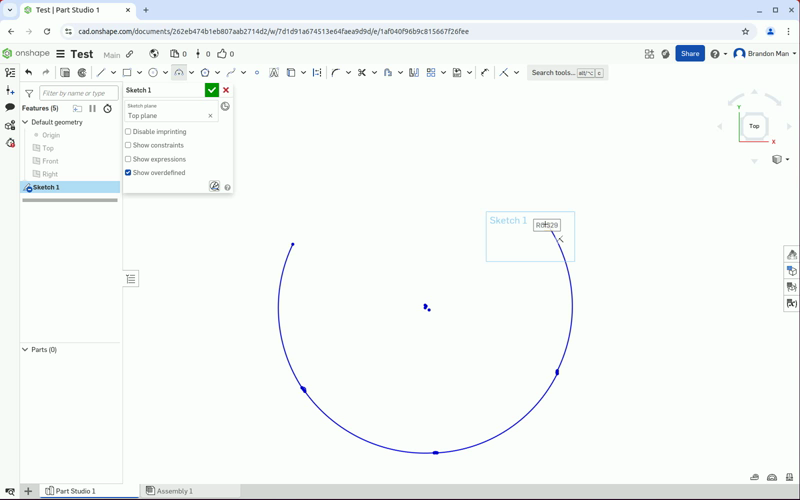
scroll(6)
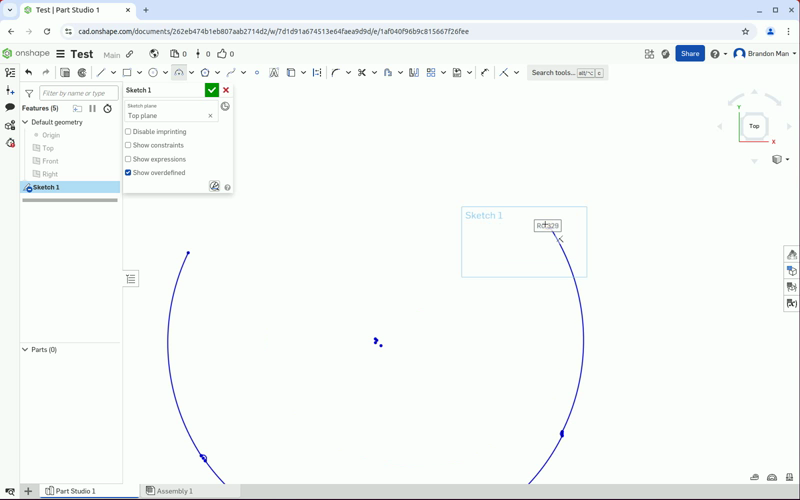
scroll(6)
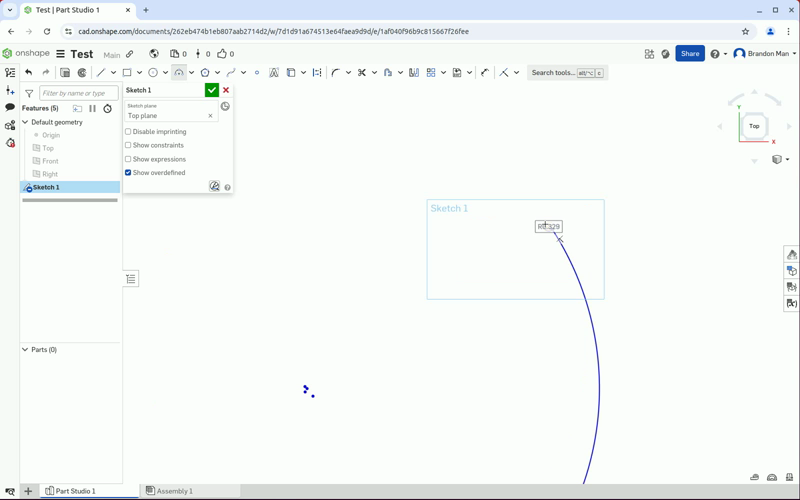
scroll(6)
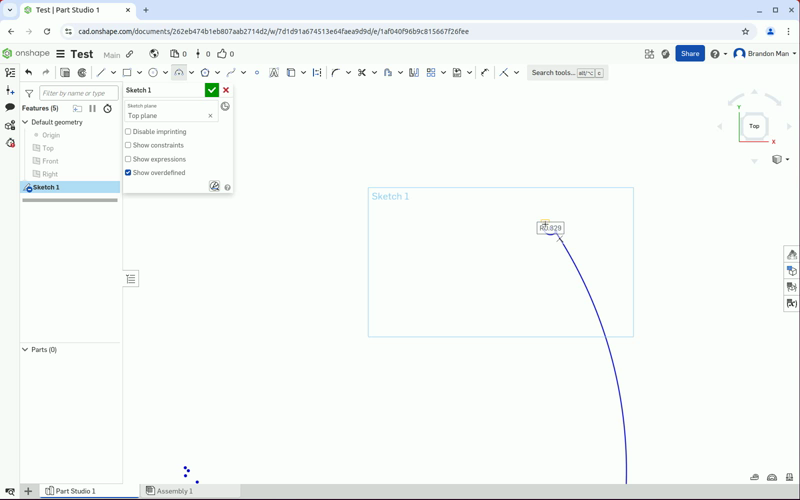
scroll(6)
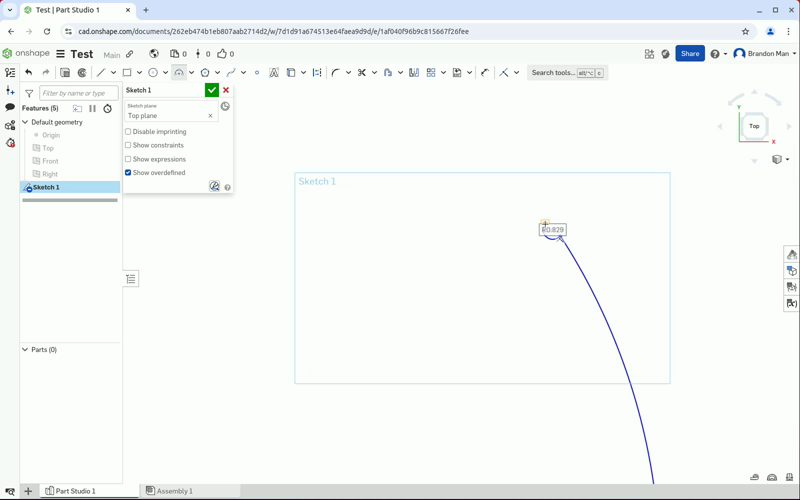
scroll(6)
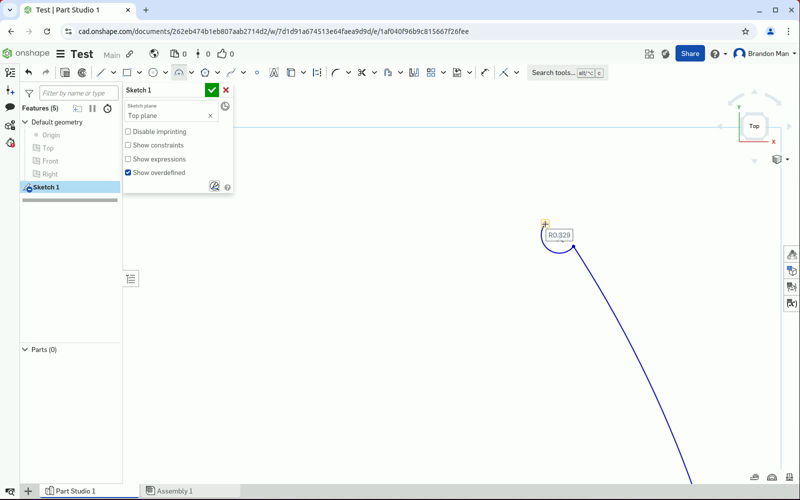
click(545, 223)
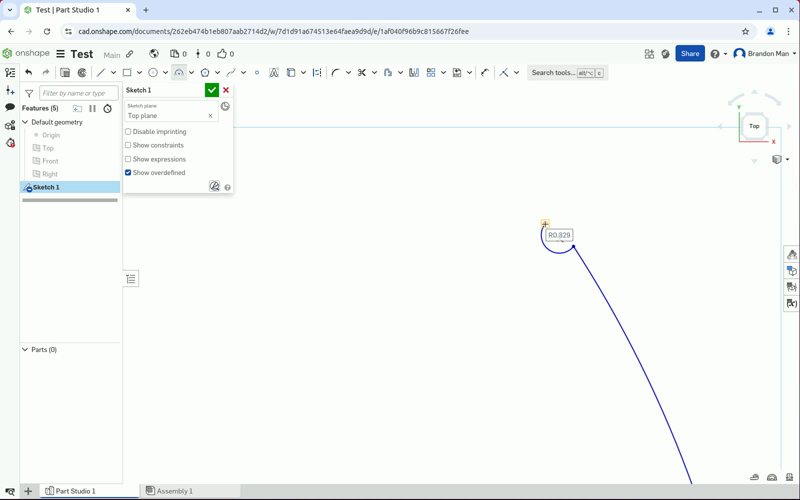
scroll(-6)
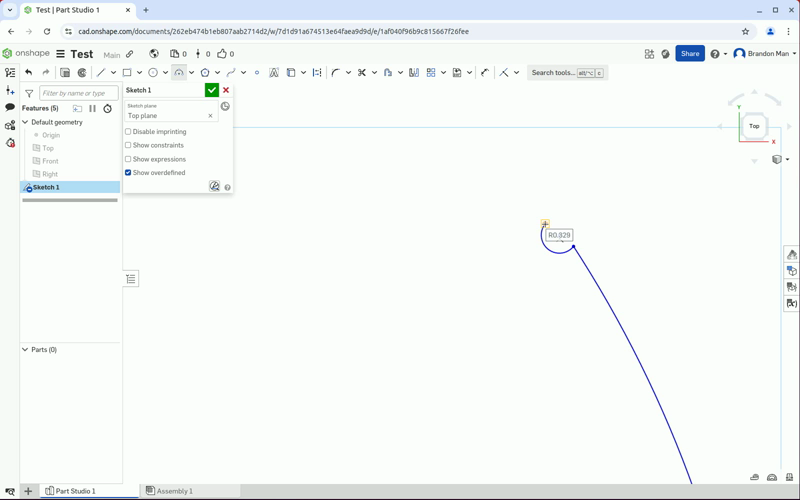
scroll(-6)
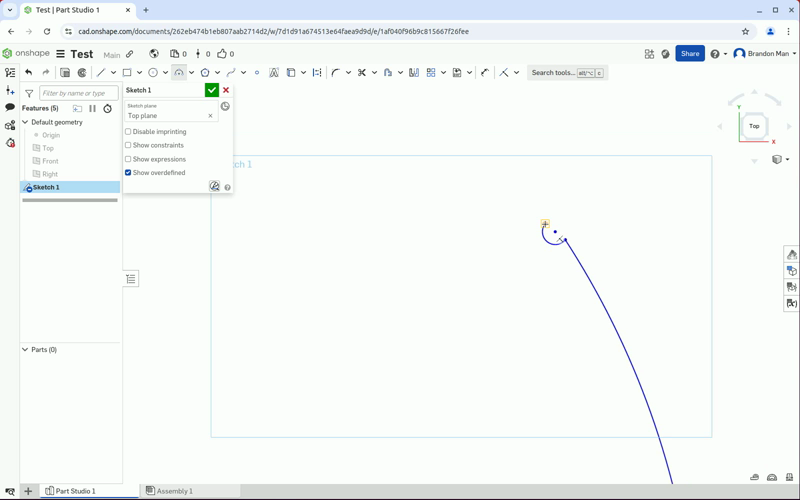
scroll(-6)
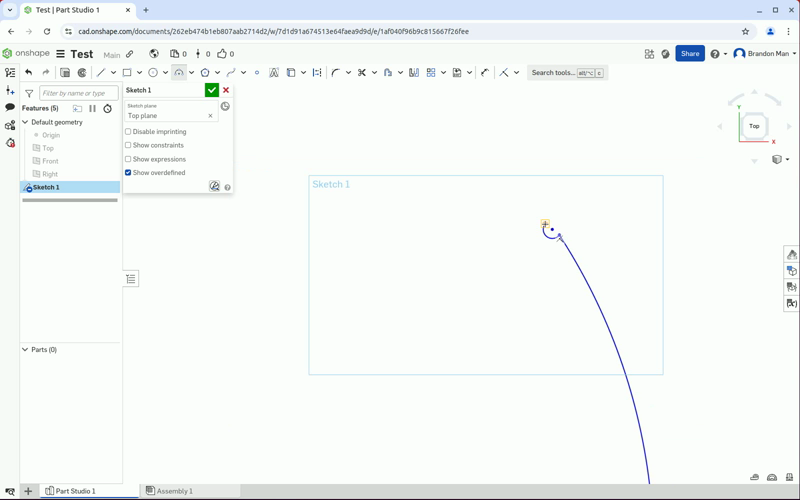
scroll(-6)
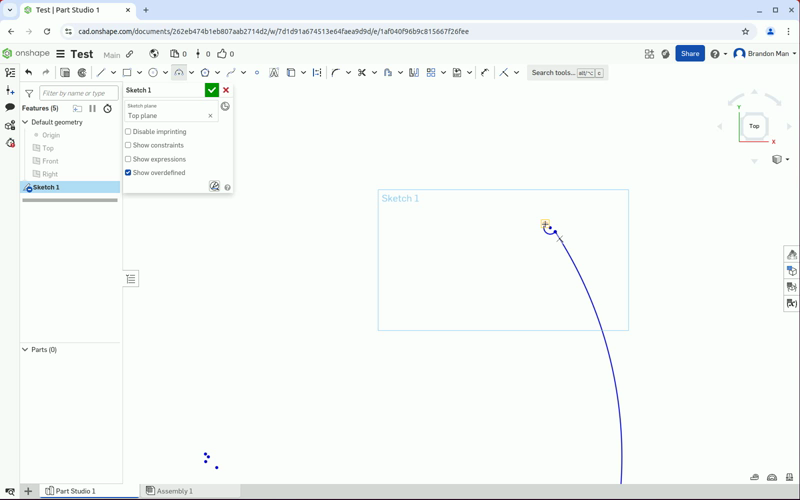
scroll(-6)
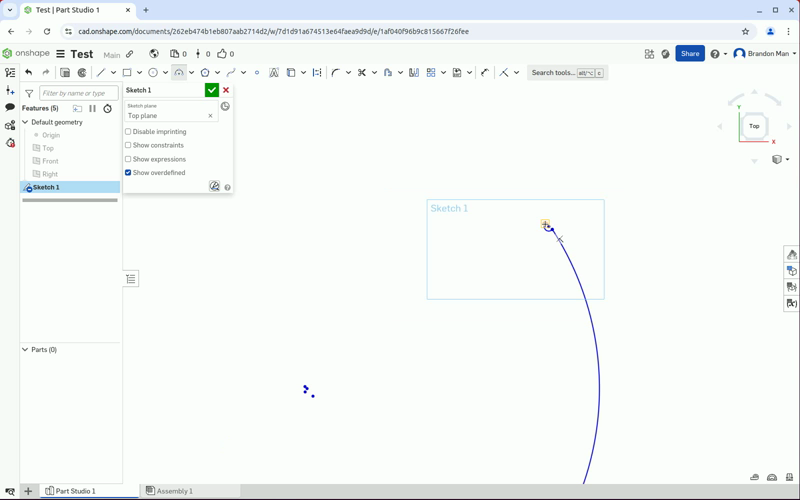
scroll(-6)
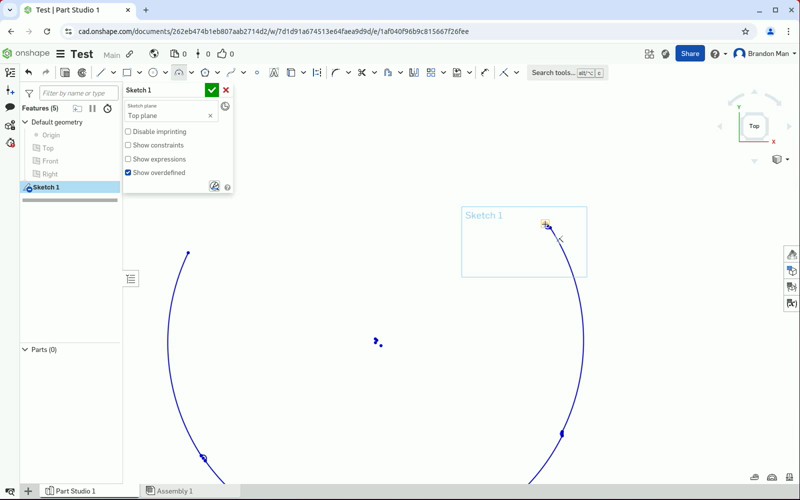
scroll(-6)
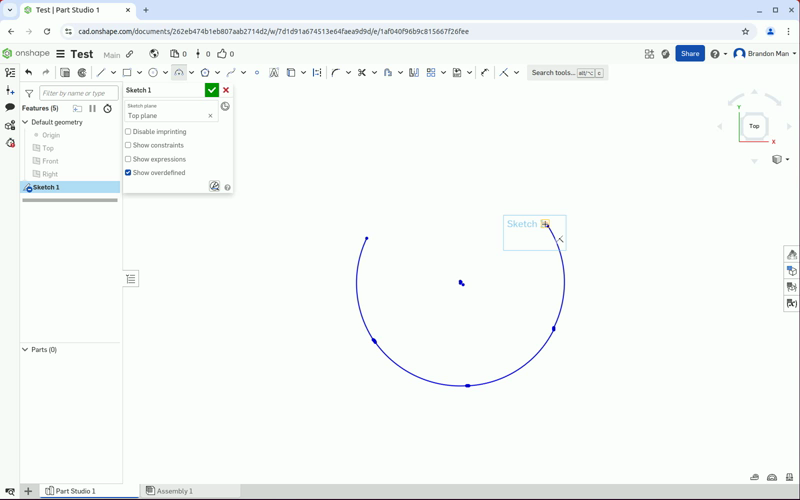
key_down(shift)
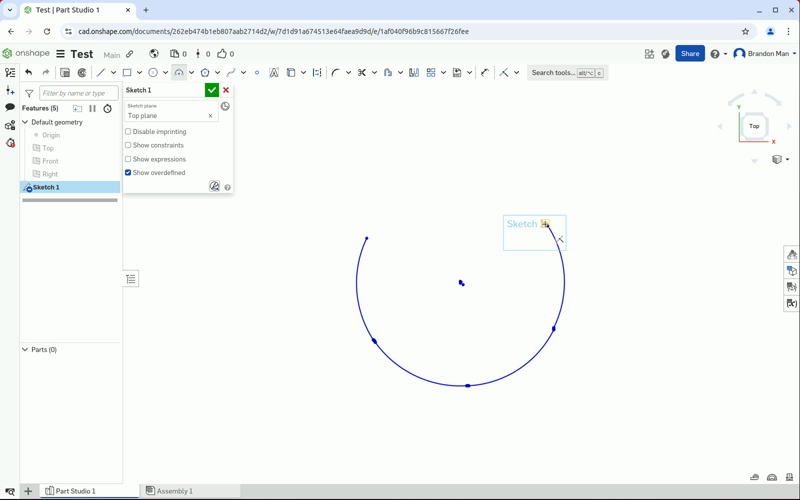
mouse_move(454, 180)
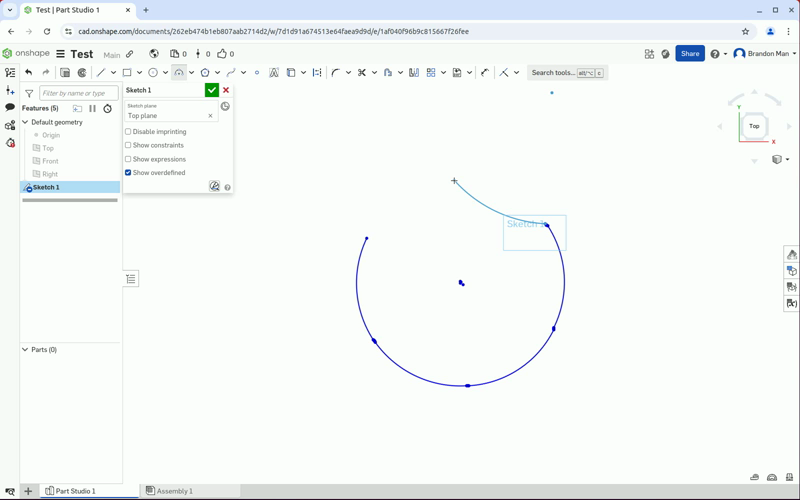
click(454, 180)
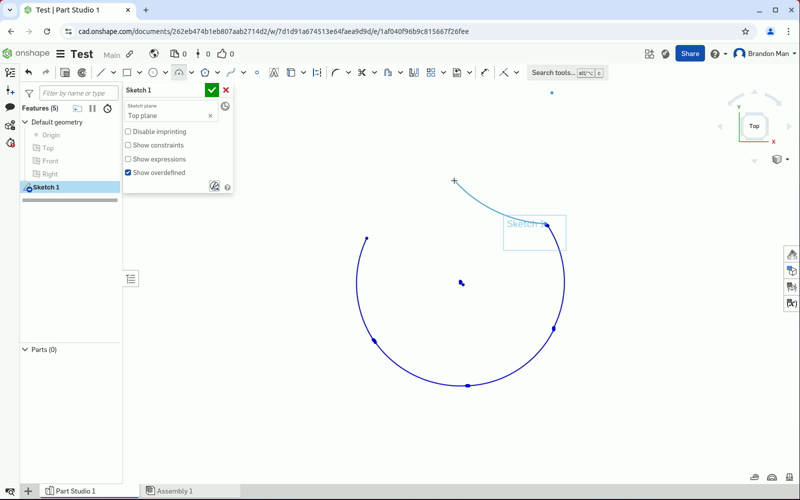
mouse_move(505, 189)
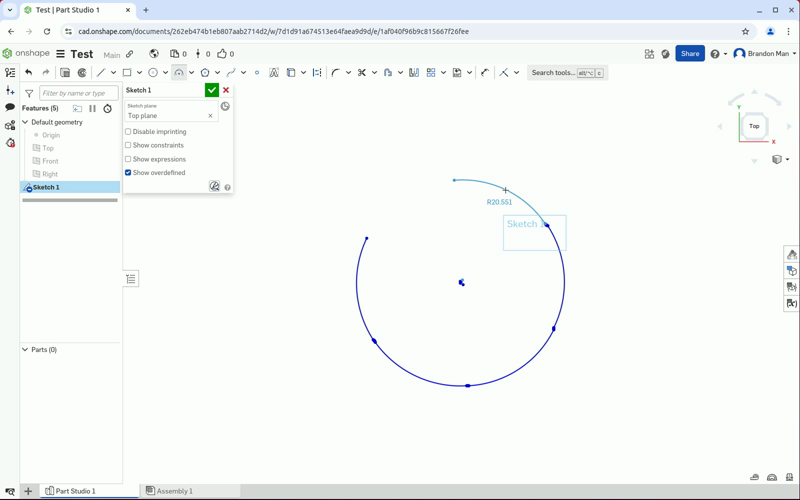
click(505, 189)
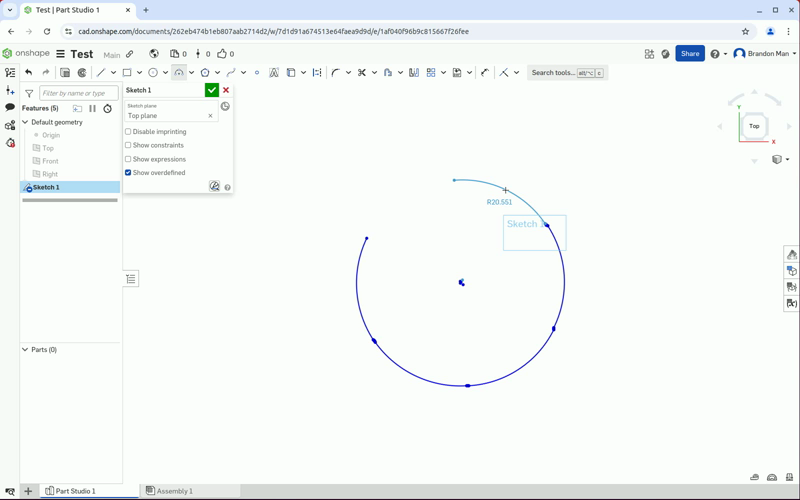
key_up(shift)
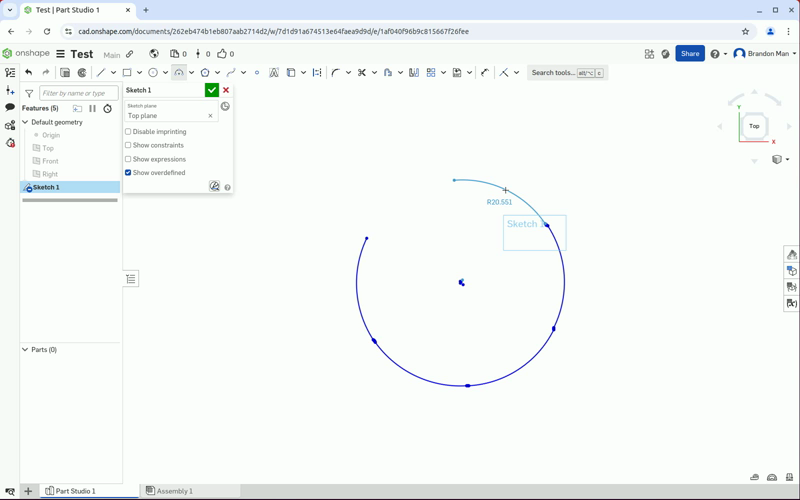
mouse_move(454, 180)
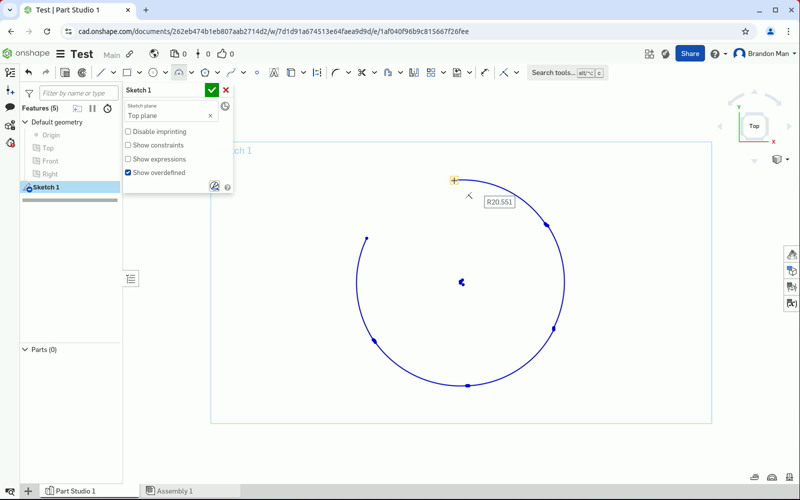
click(454, 180)
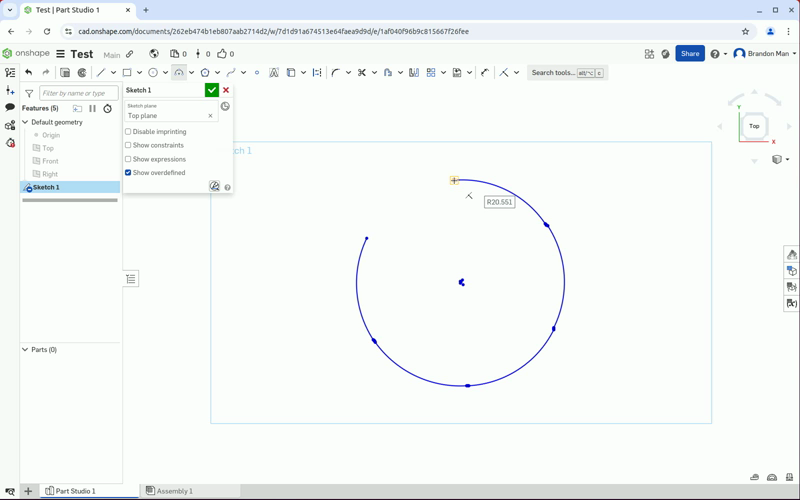
key_down(shift)
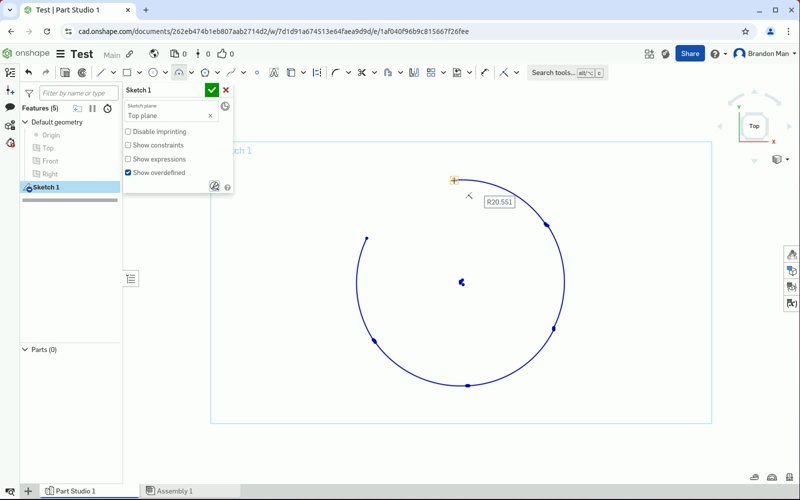
mouse_move(452, 180)
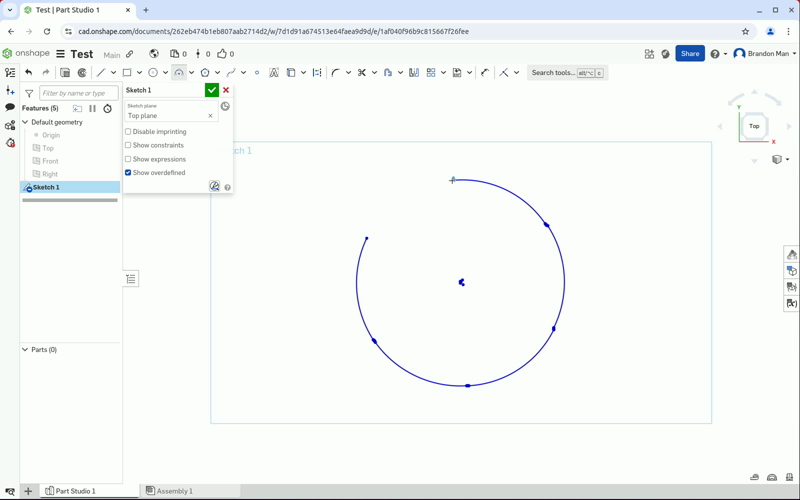
scroll(6)
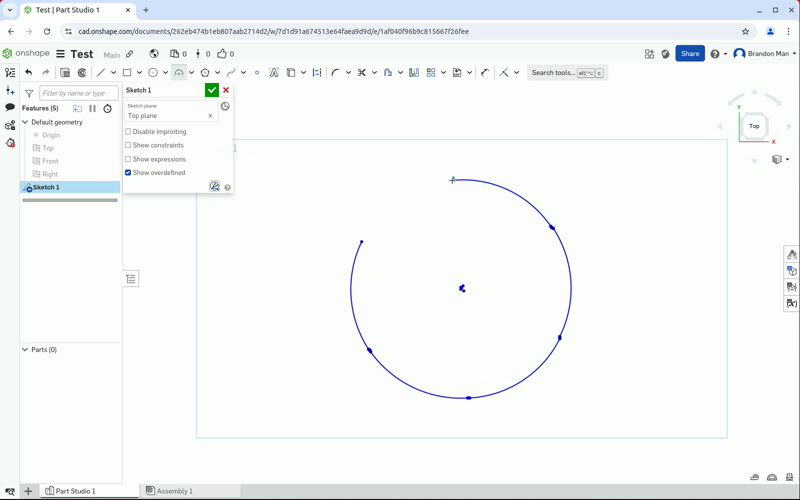
scroll(6)
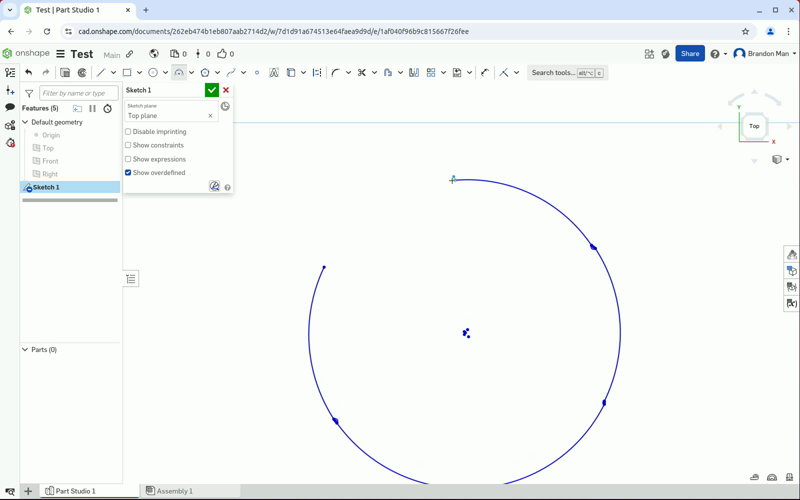
scroll(6)
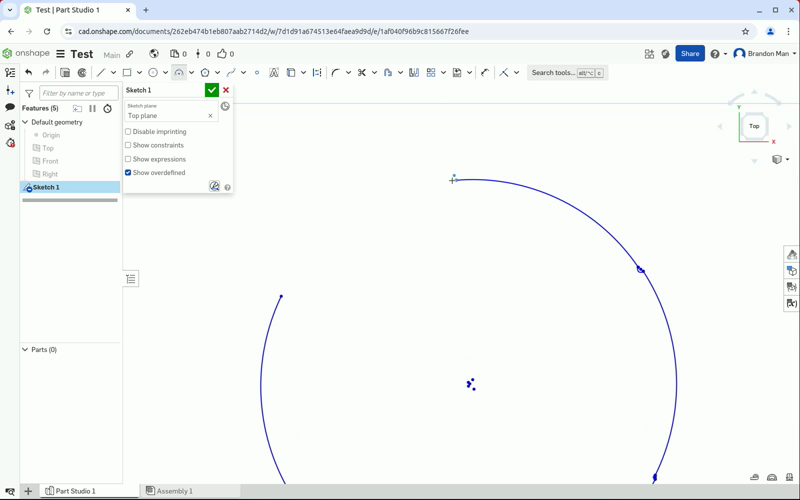
scroll(6)
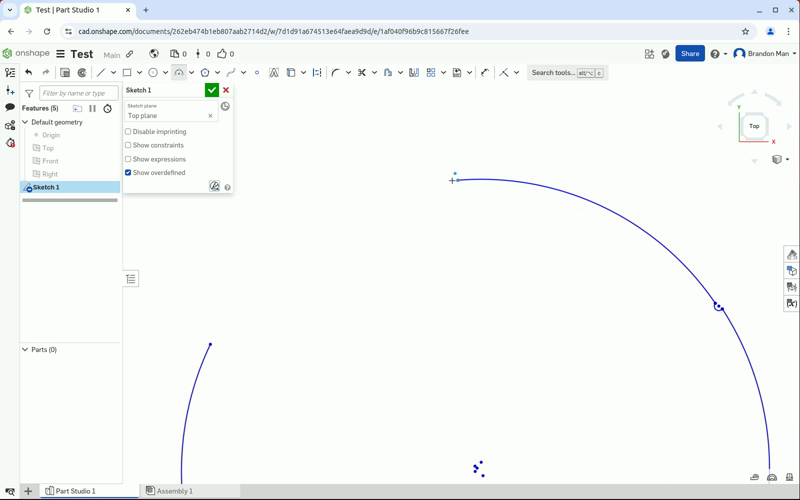
scroll(6)
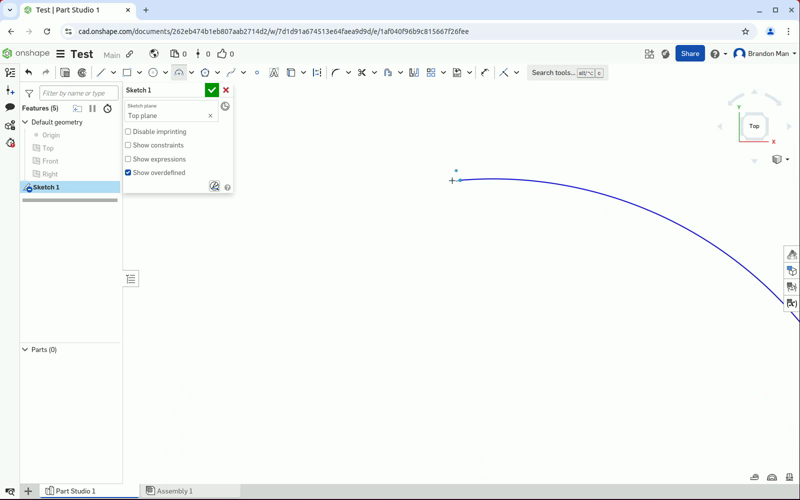
scroll(6)
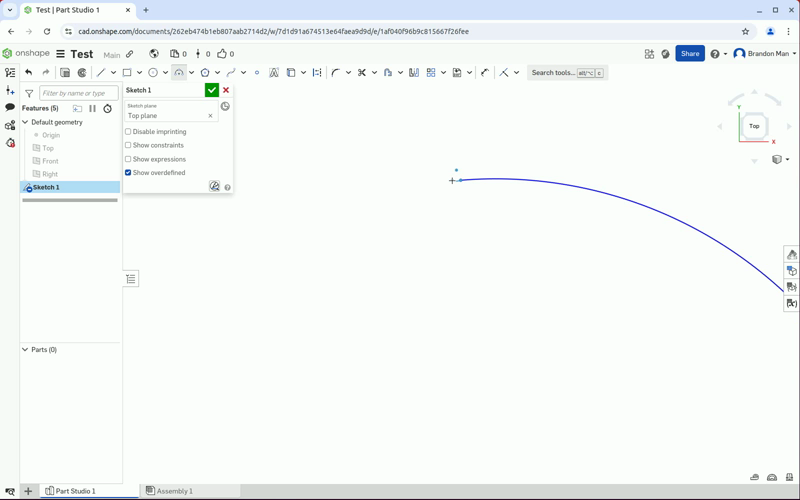
scroll(6)
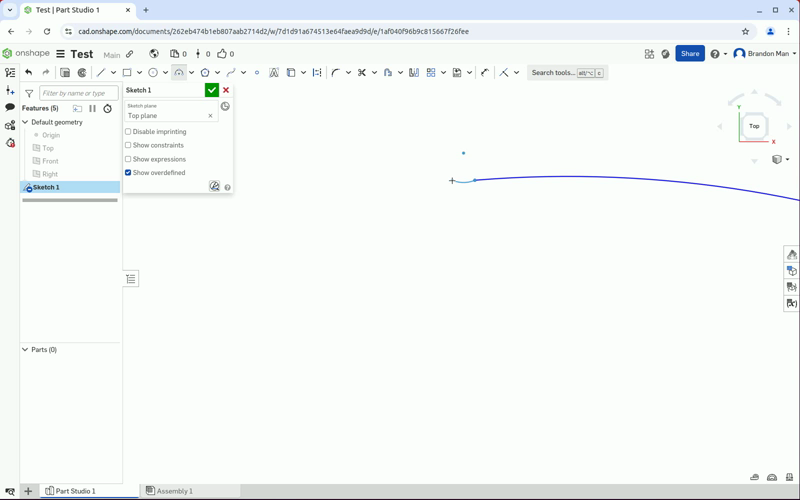
click(452, 180)
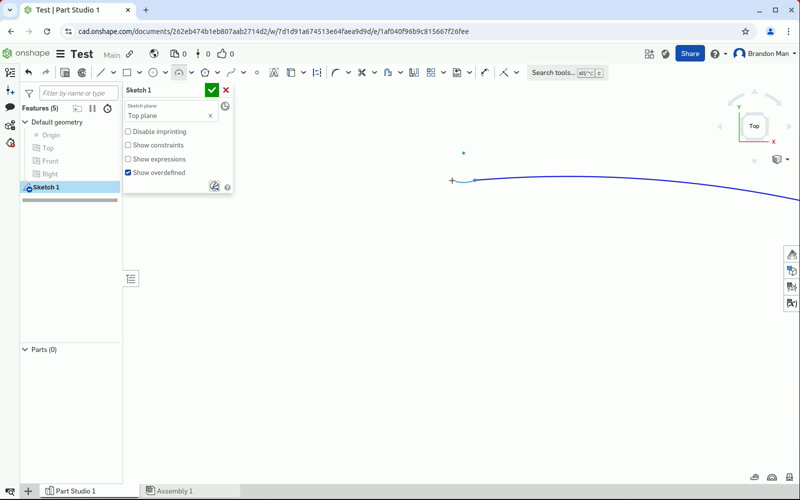
scroll(-6)
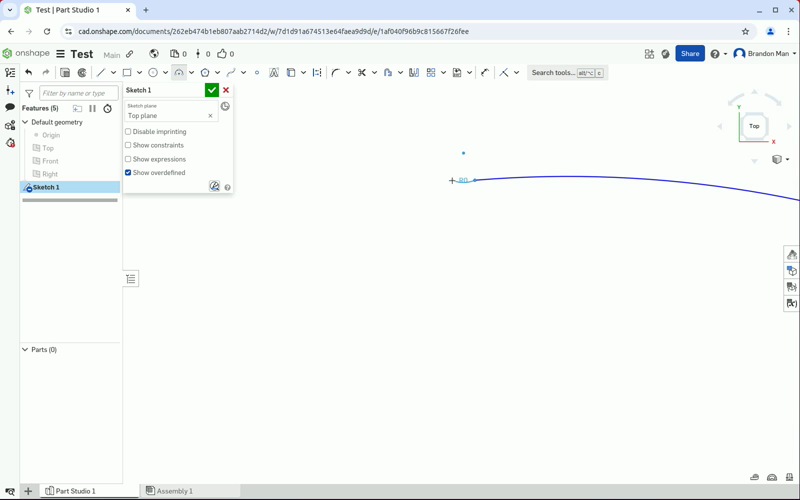
scroll(-6)
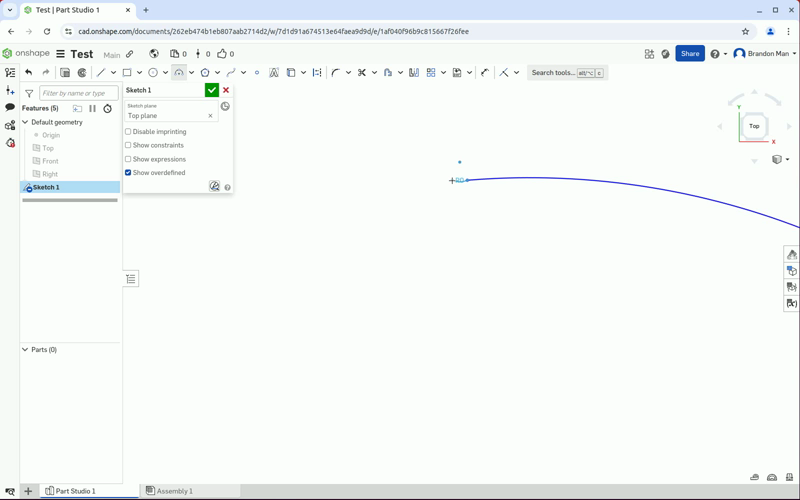
scroll(-6)
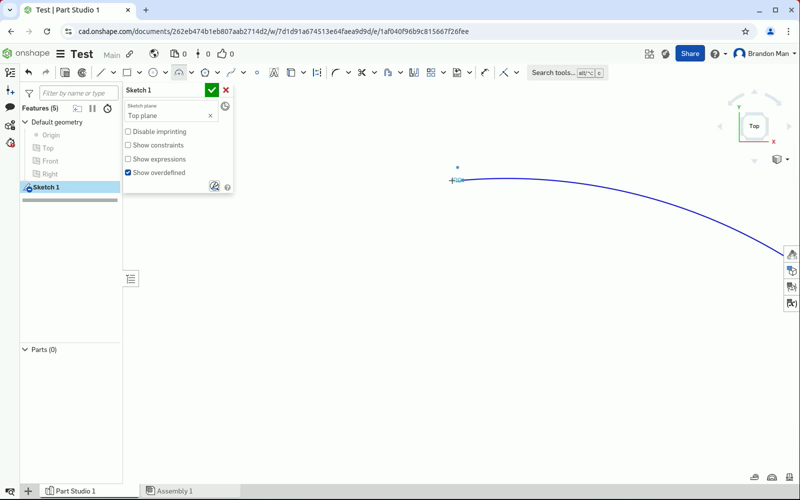
scroll(-6)
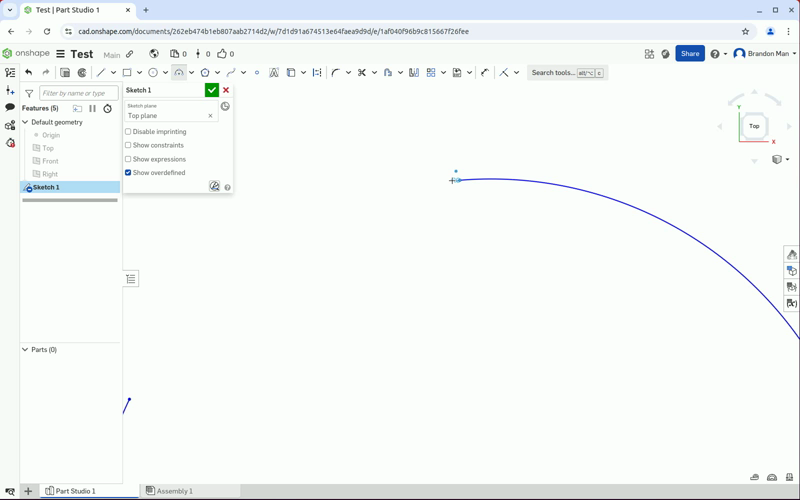
scroll(-6)
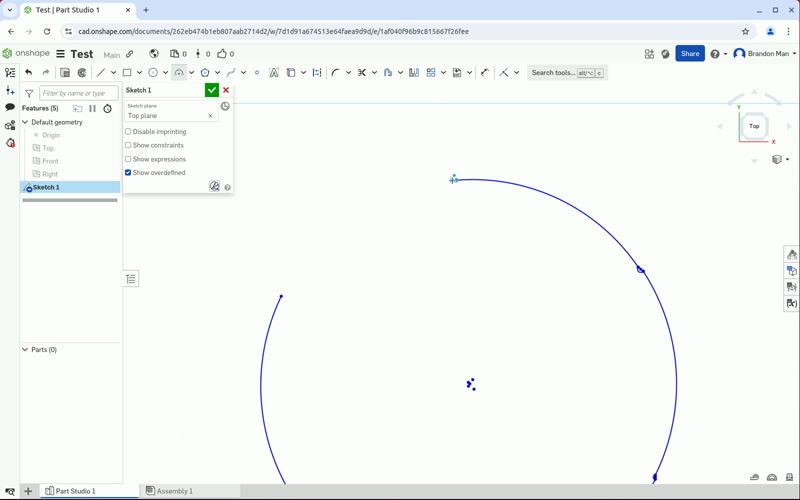
scroll(-6)
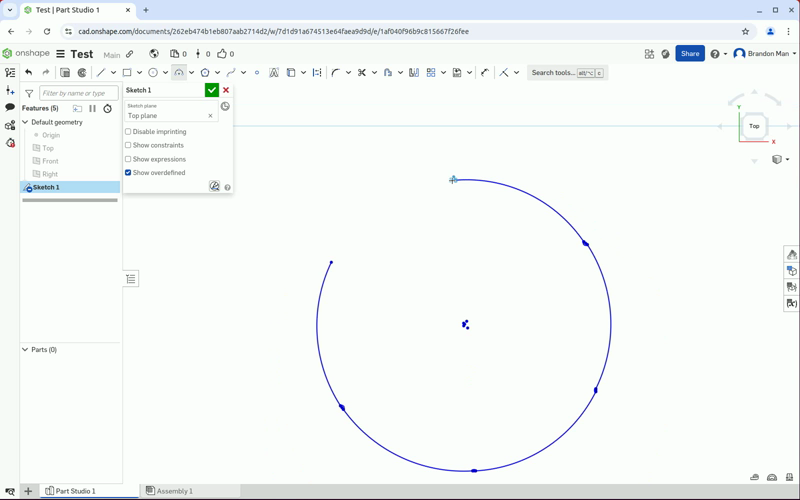
scroll(-6)
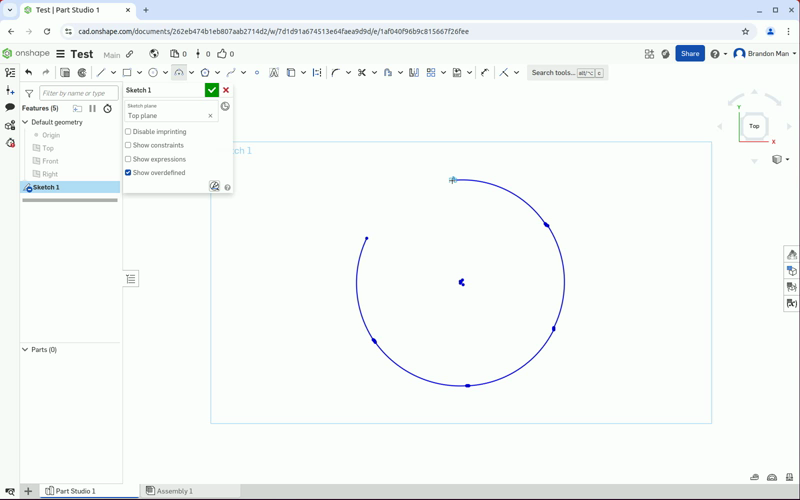
mouse_move(453, 179)
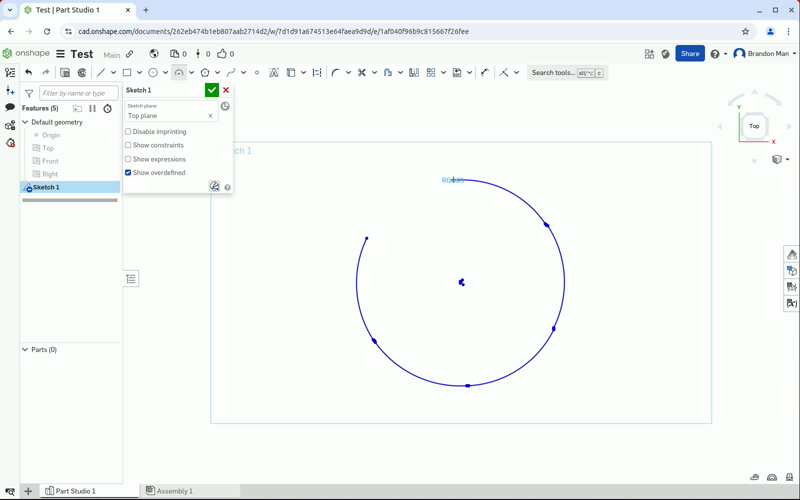
scroll(6)
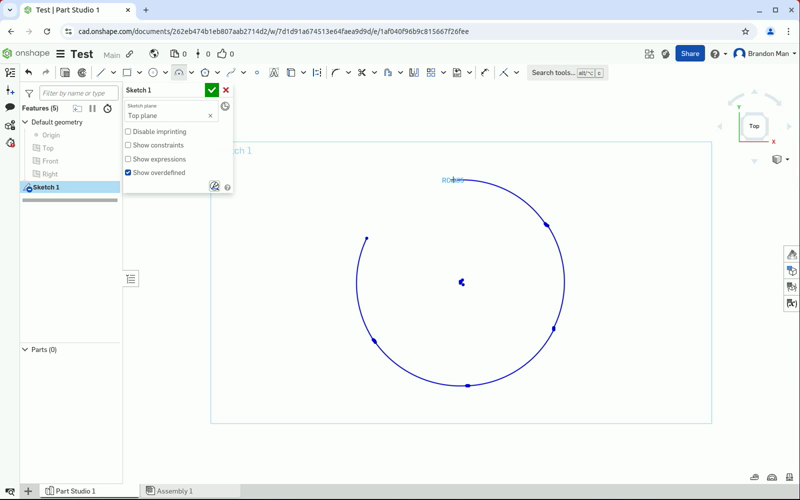
scroll(6)
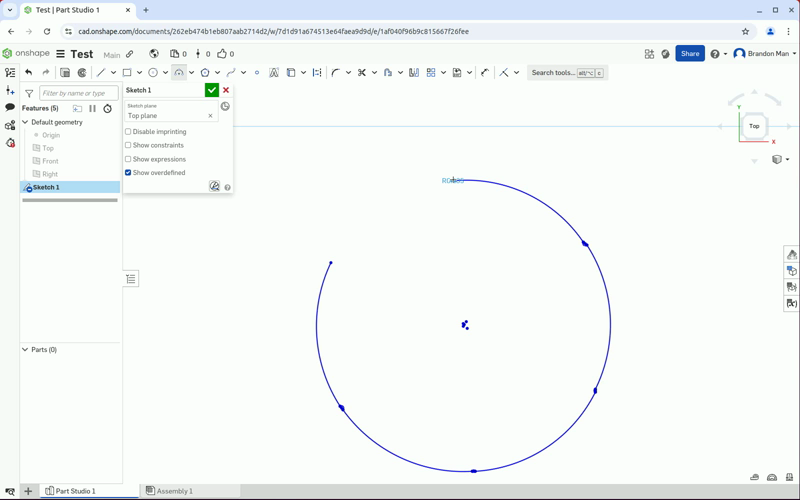
scroll(6)
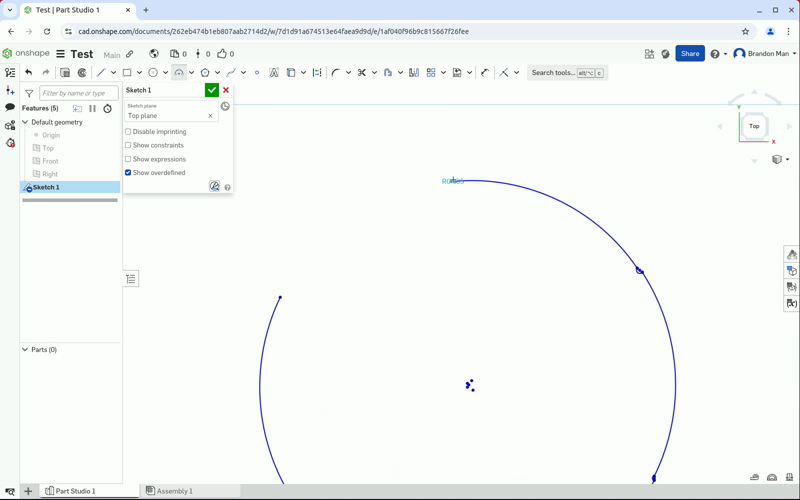
scroll(6)
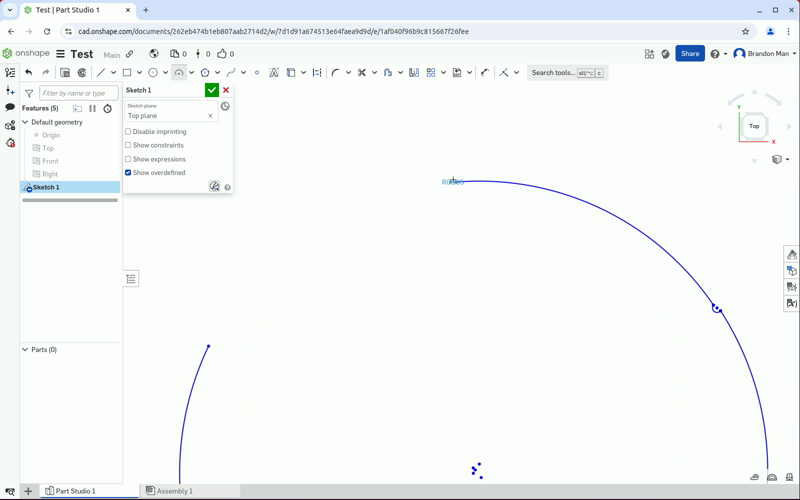
scroll(6)
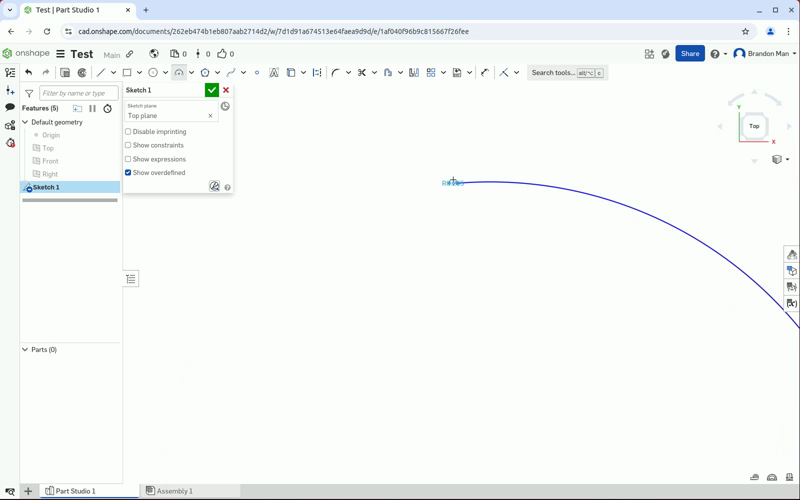
scroll(6)
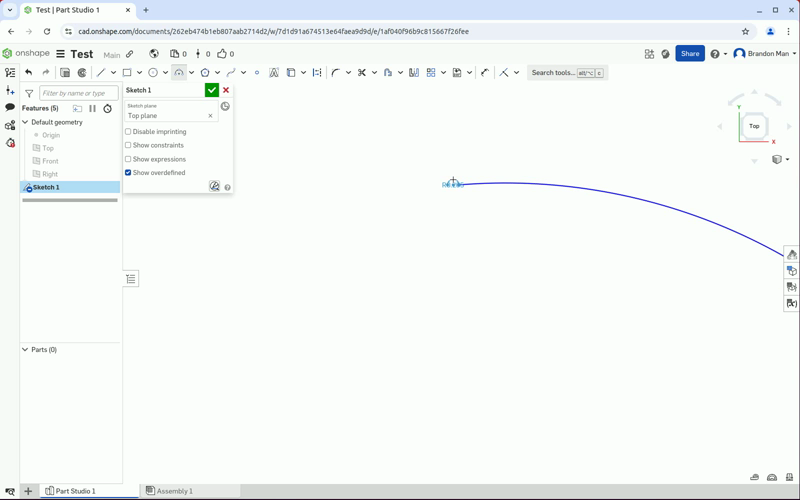
scroll(6)
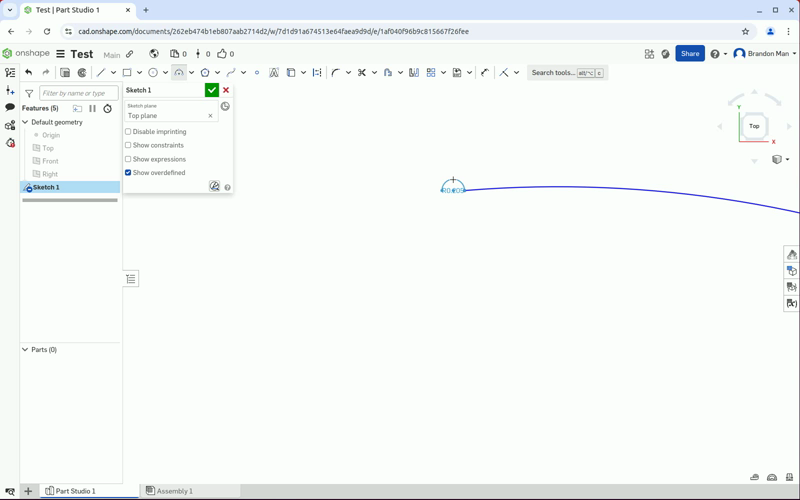
click(453, 179)
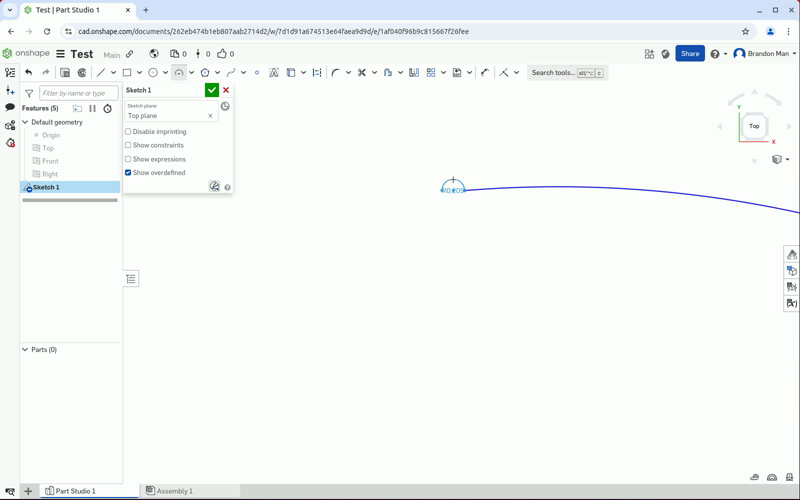
scroll(-6)
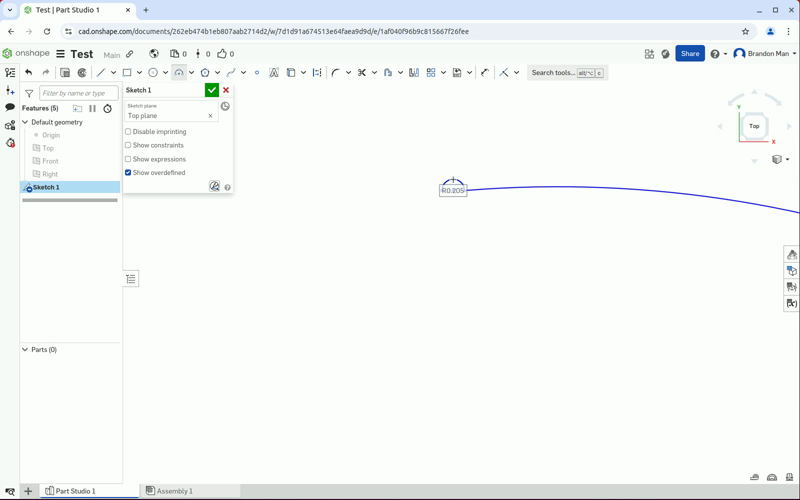
scroll(-6)
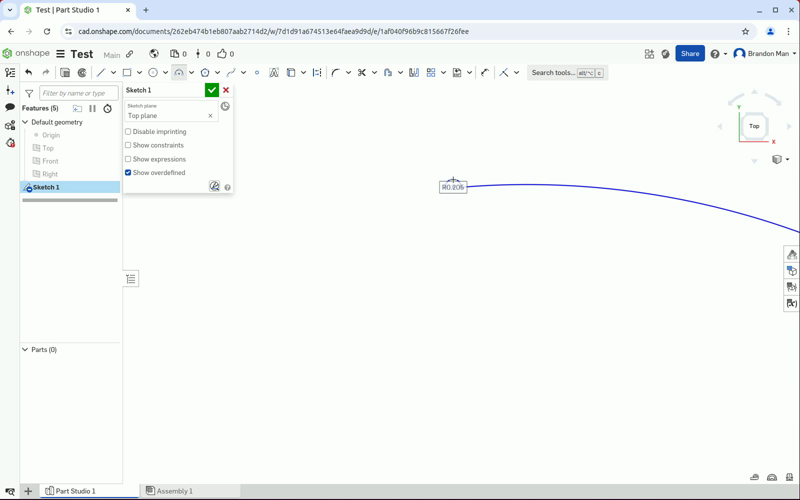
scroll(-6)
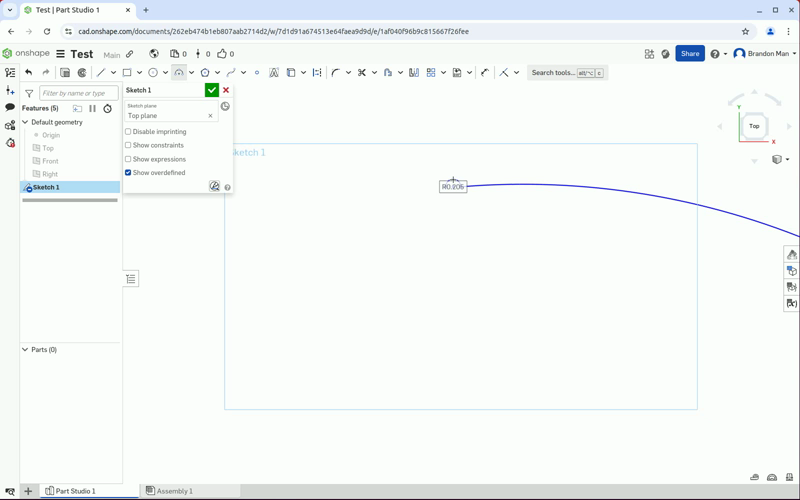
scroll(-6)
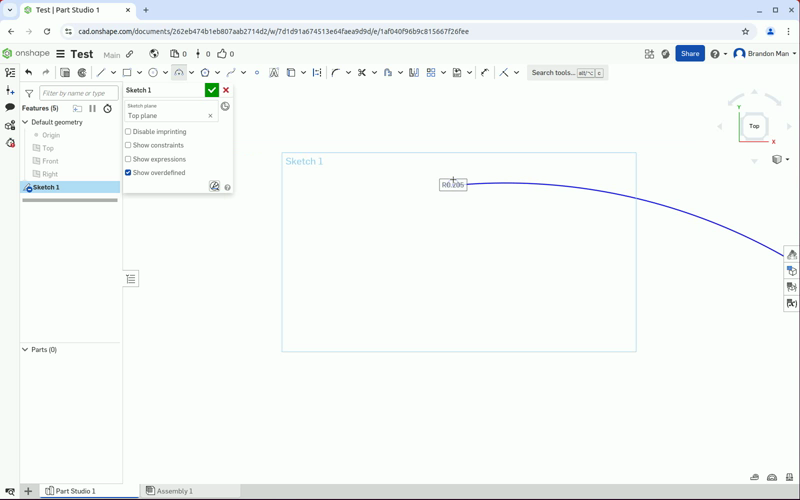
scroll(-6)
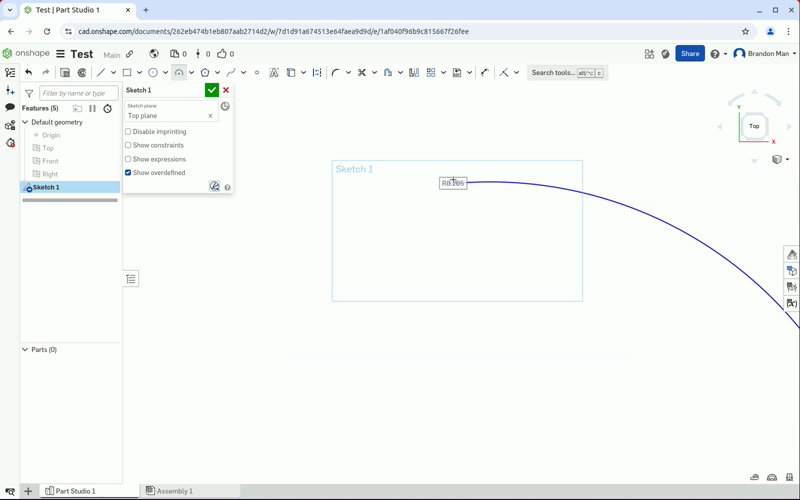
scroll(-6)
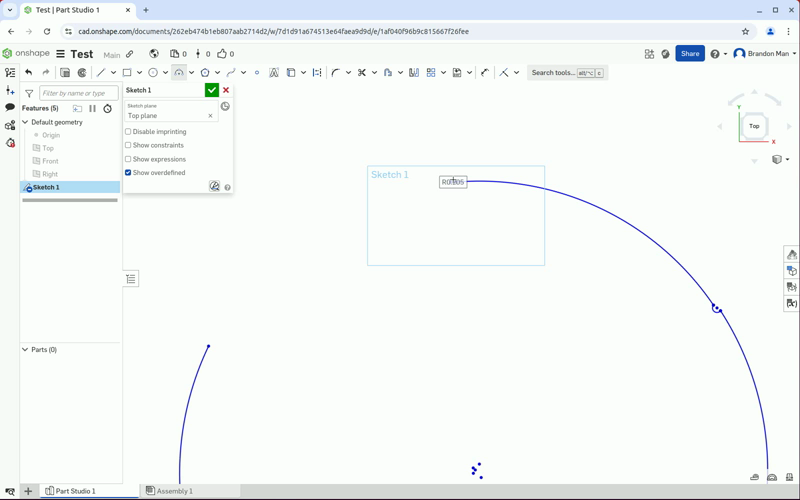
scroll(-6)
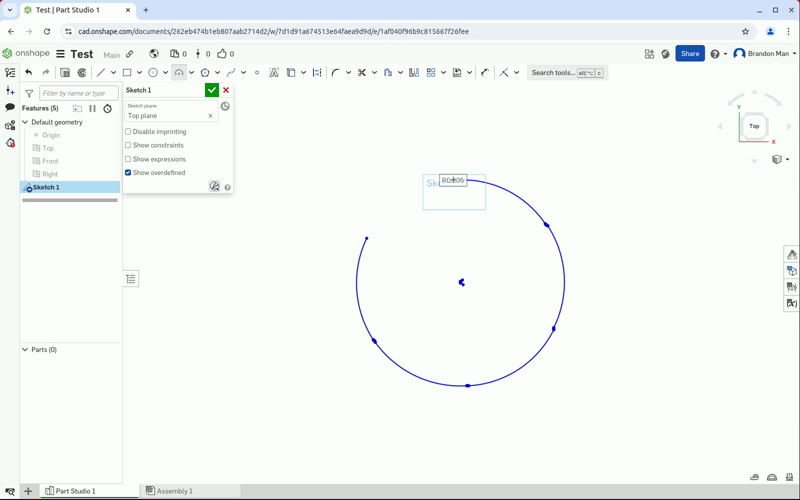
key_up(shift)
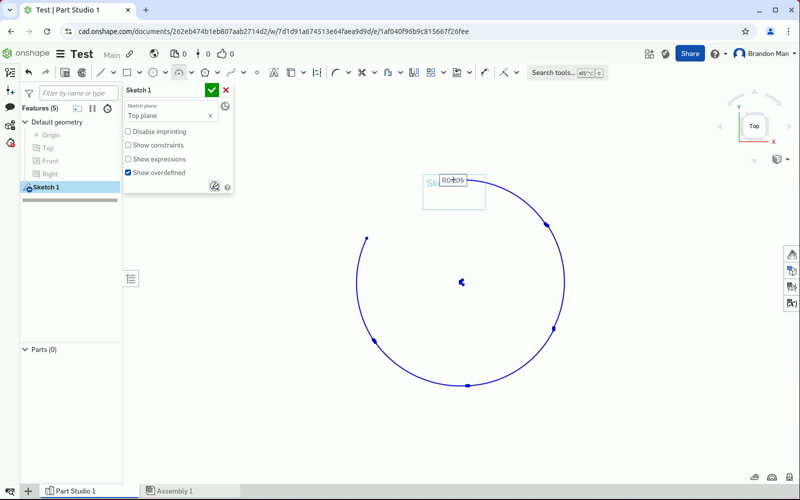
mouse_move(452, 180)
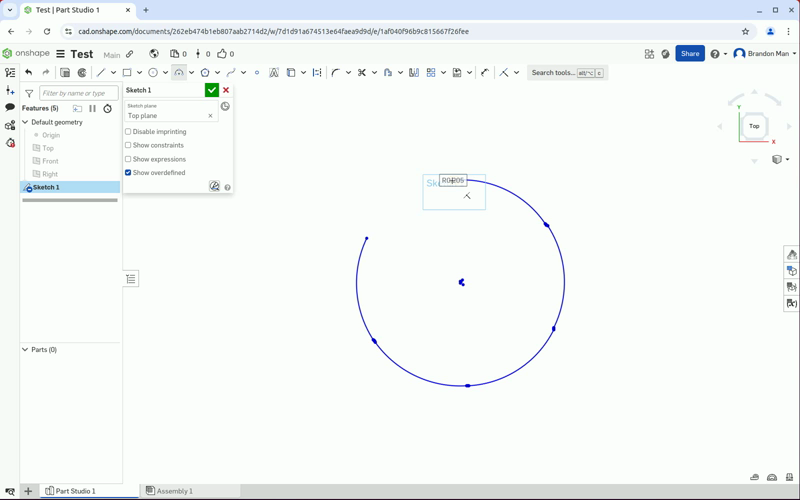
scroll(6)
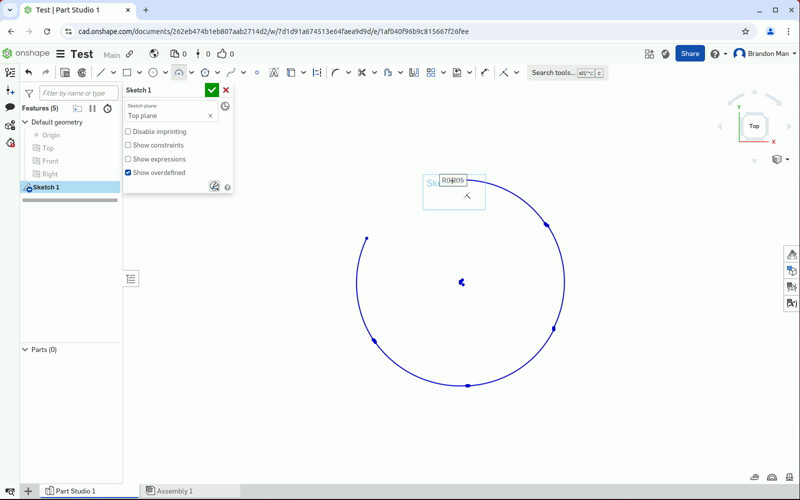
scroll(6)
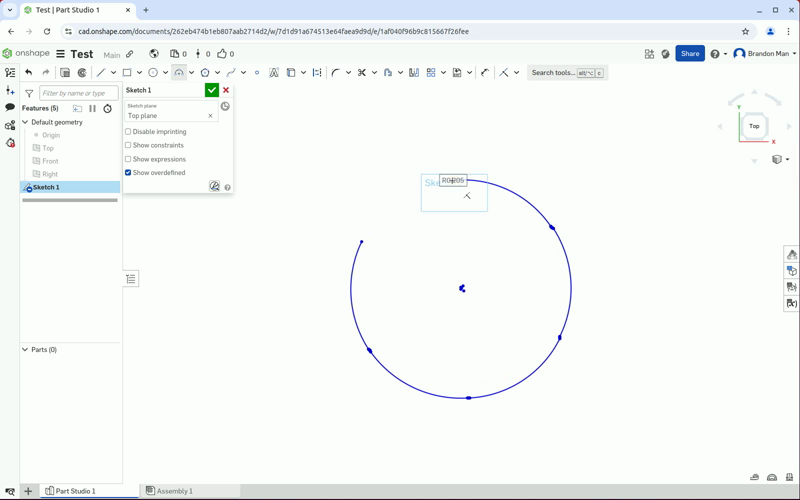
scroll(6)
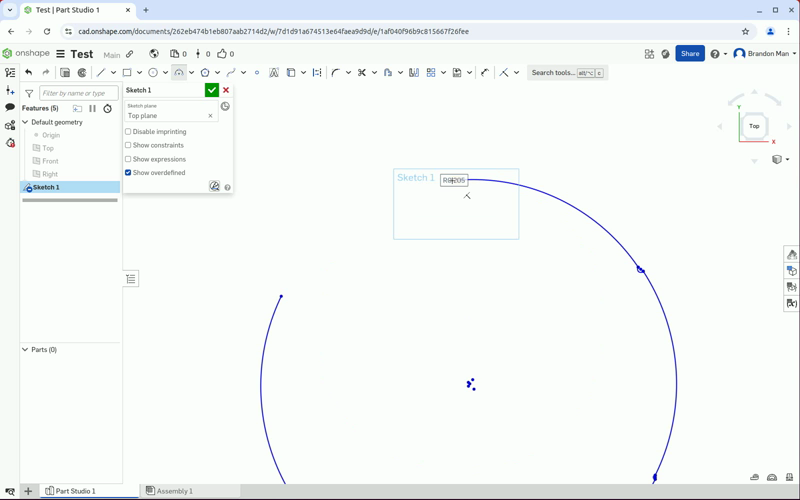
scroll(6)
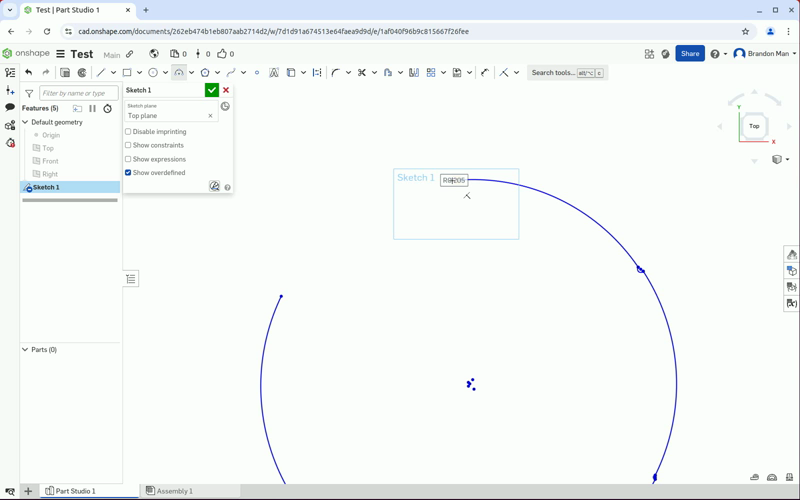
scroll(6)
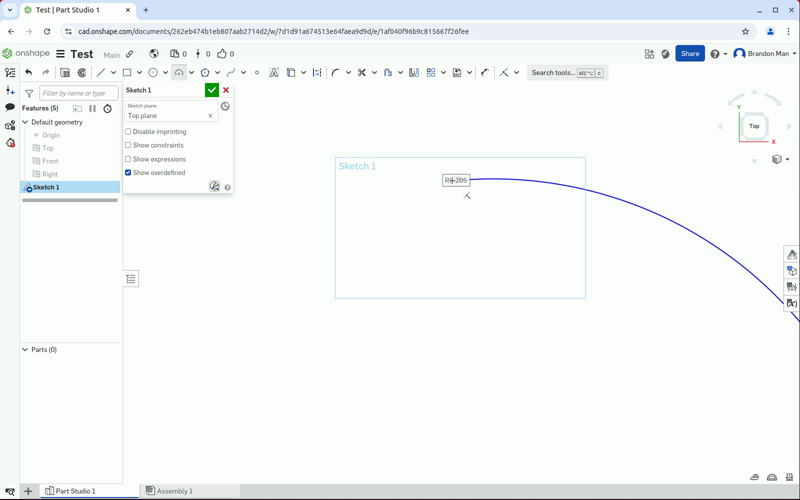
scroll(6)
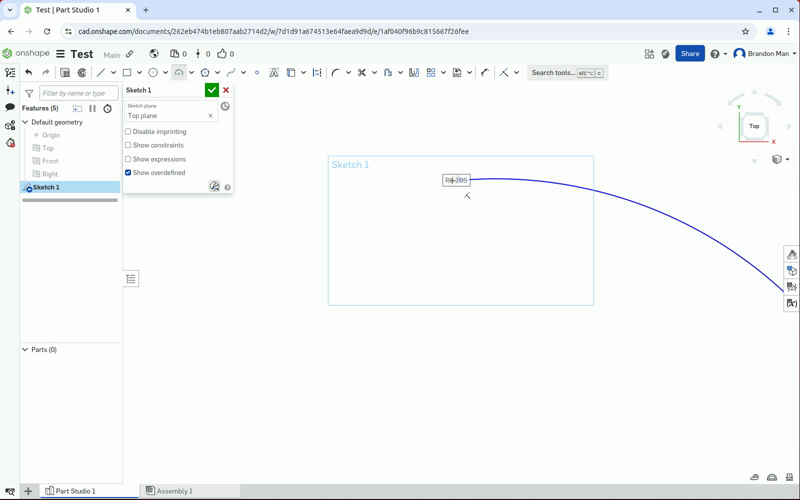
scroll(6)
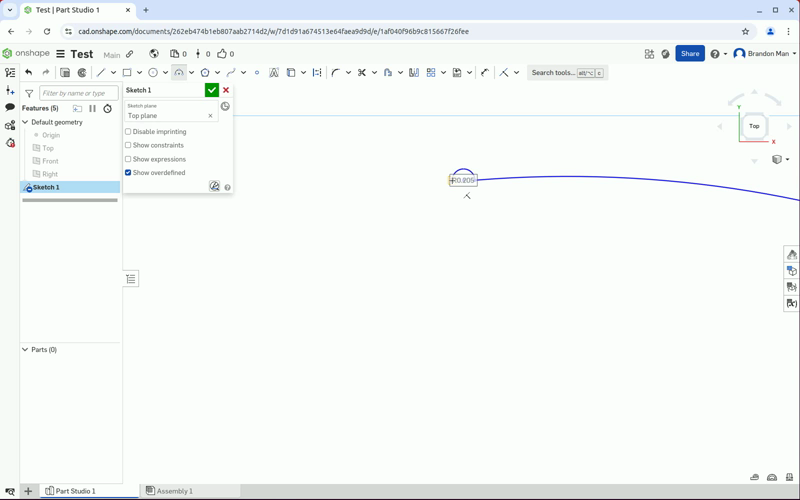
click(452, 180)
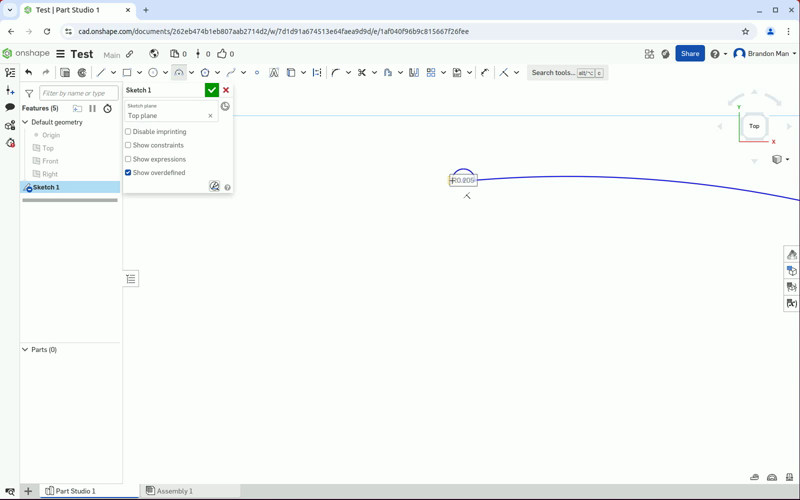
scroll(-6)
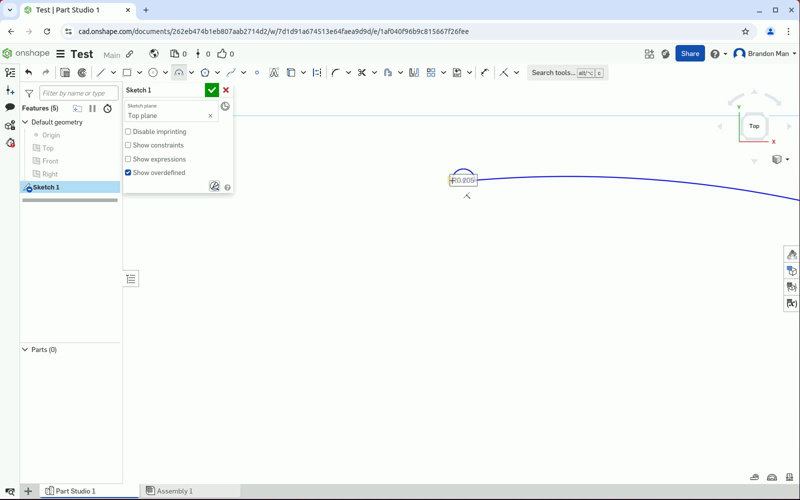
scroll(-6)
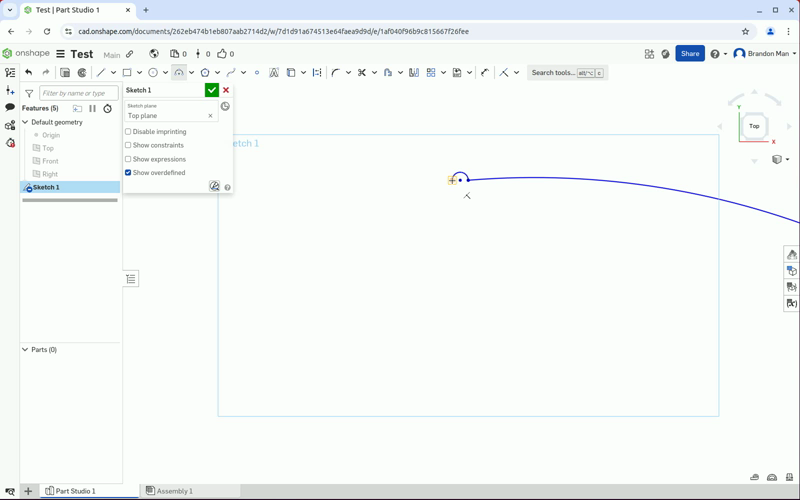
scroll(-6)
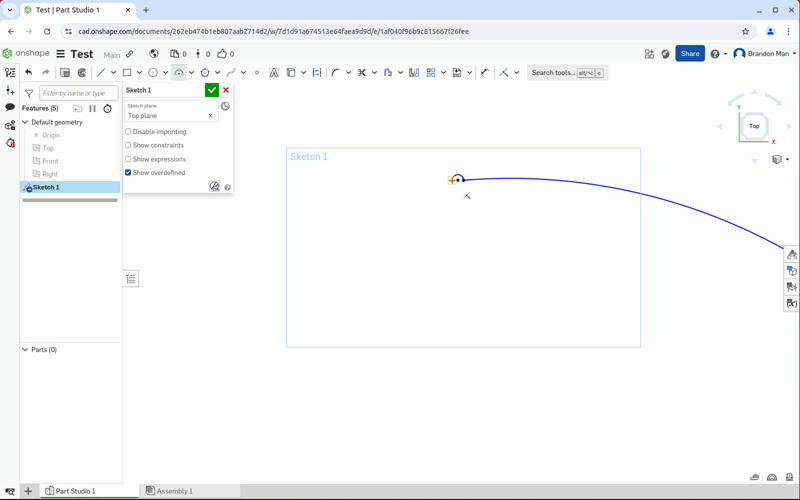
scroll(-6)
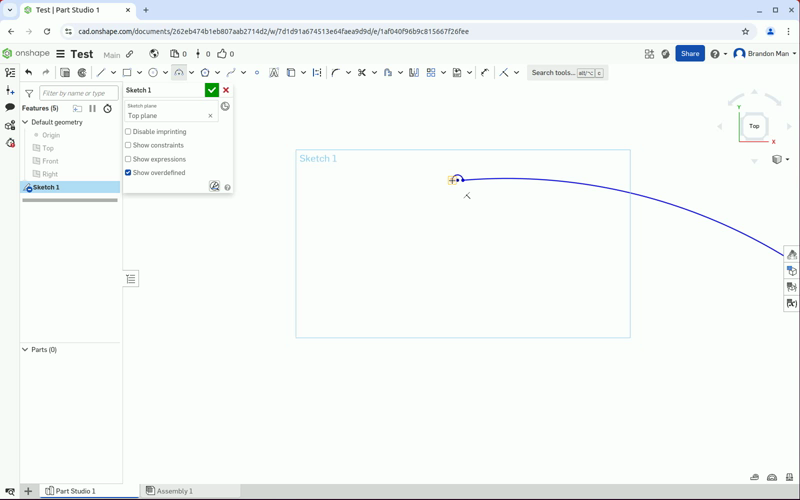
scroll(-6)
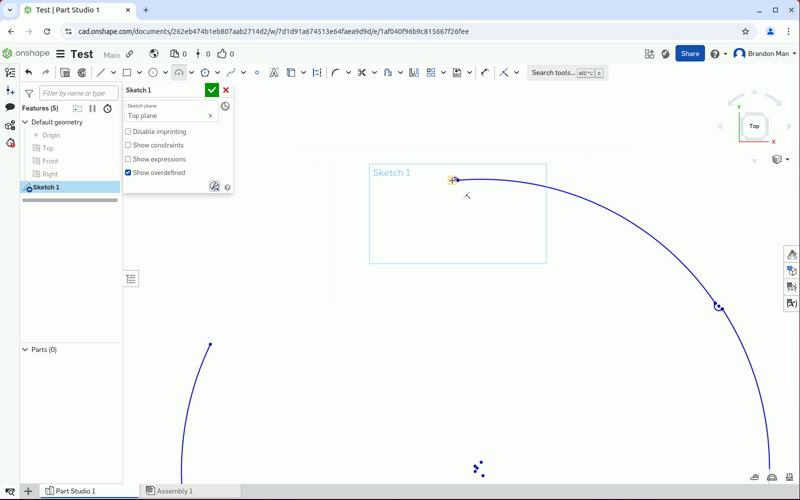
scroll(-6)
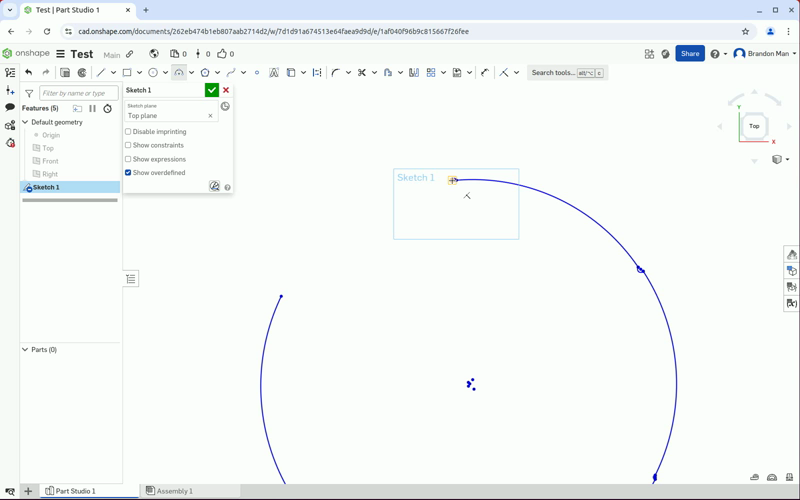
scroll(-6)
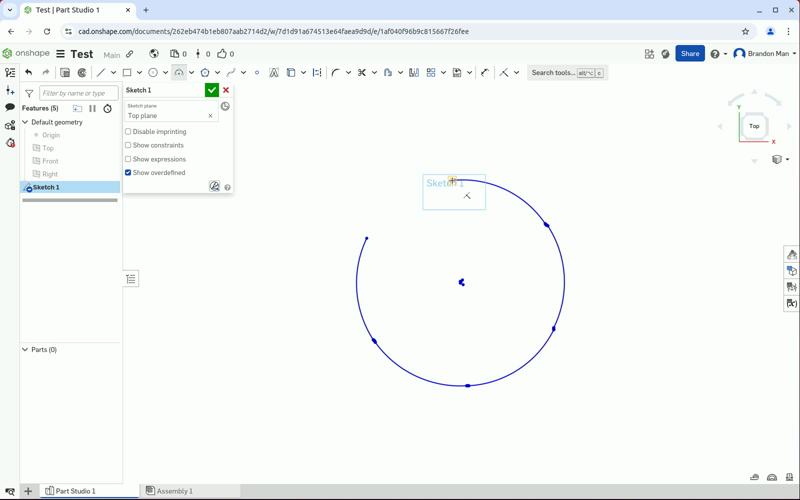
key_down(shift)
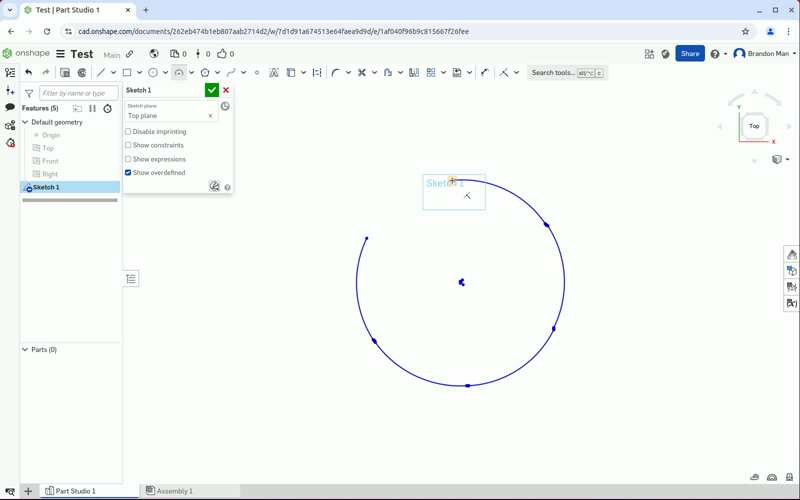
mouse_move(368, 236)
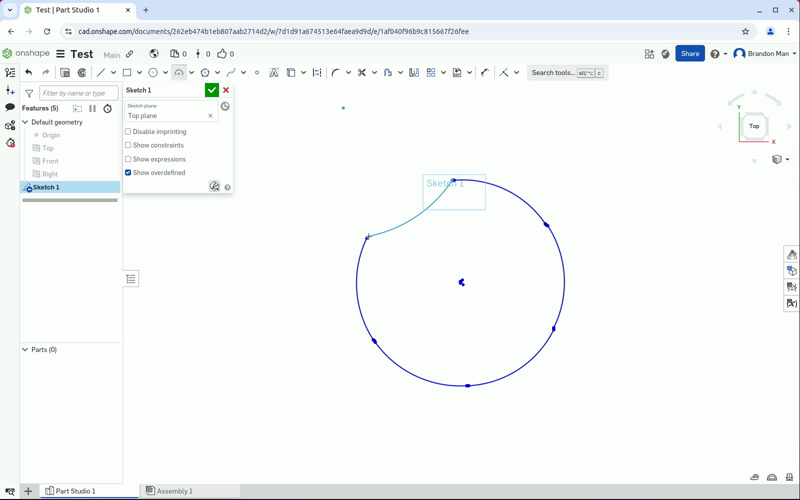
scroll(6)
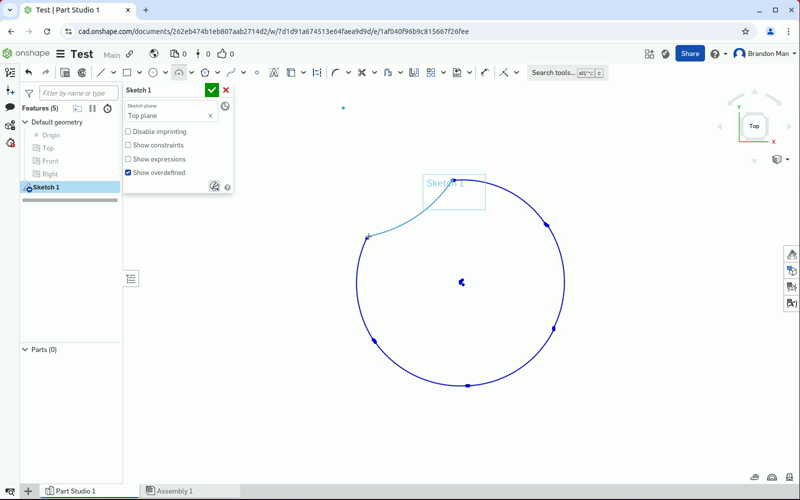
scroll(6)
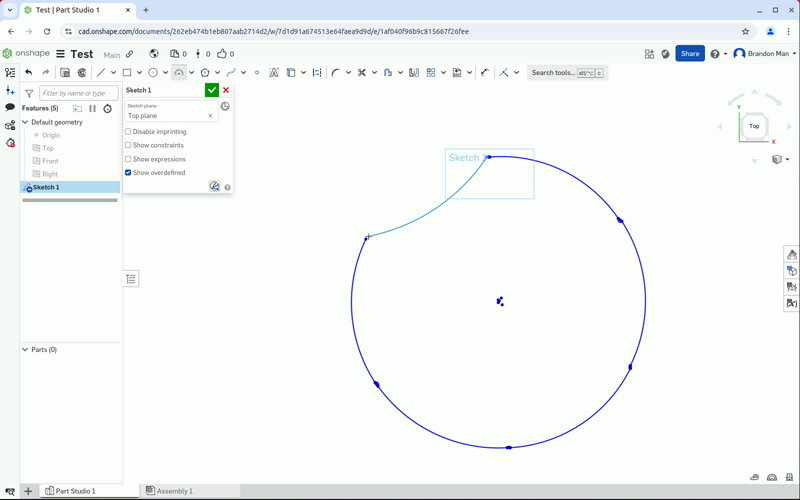
scroll(6)
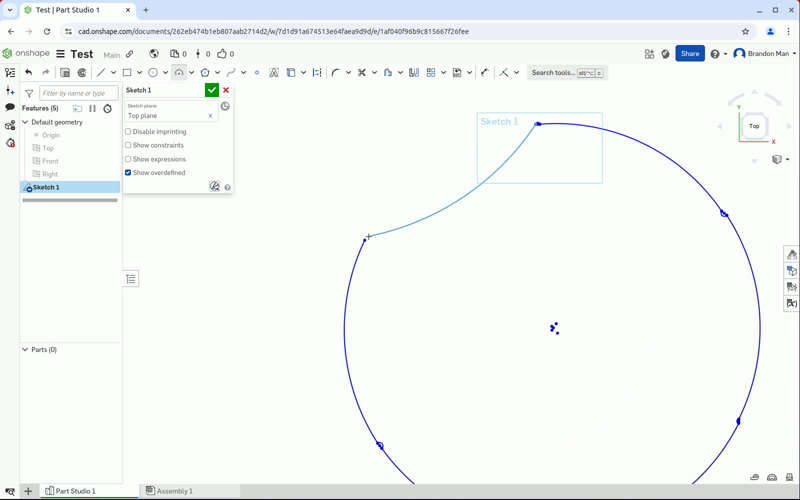
scroll(6)
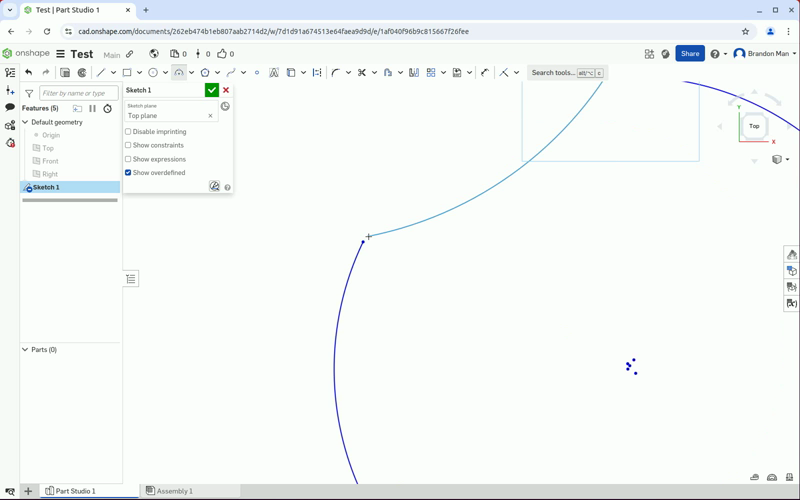
scroll(6)
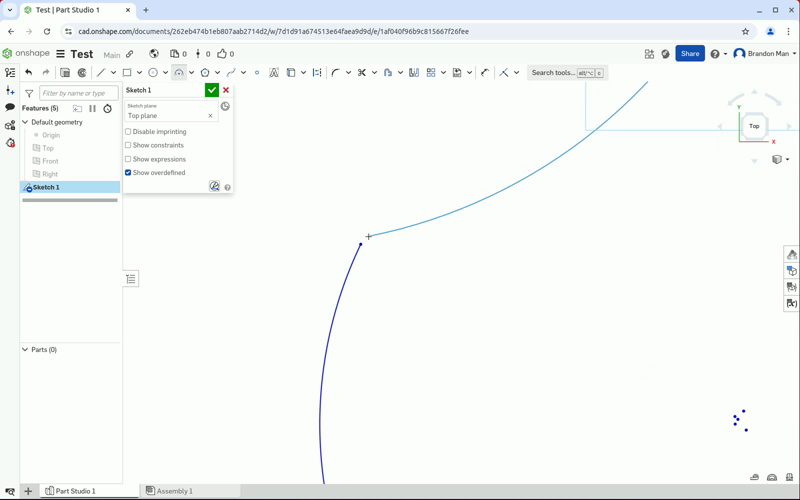
scroll(6)
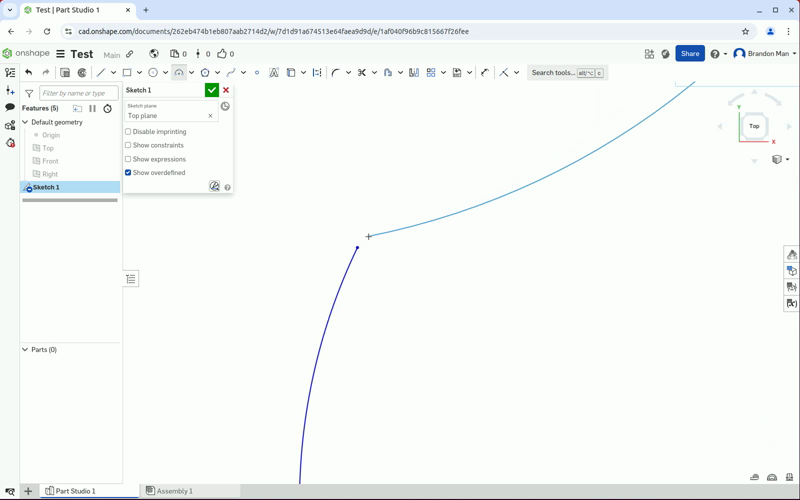
scroll(6)
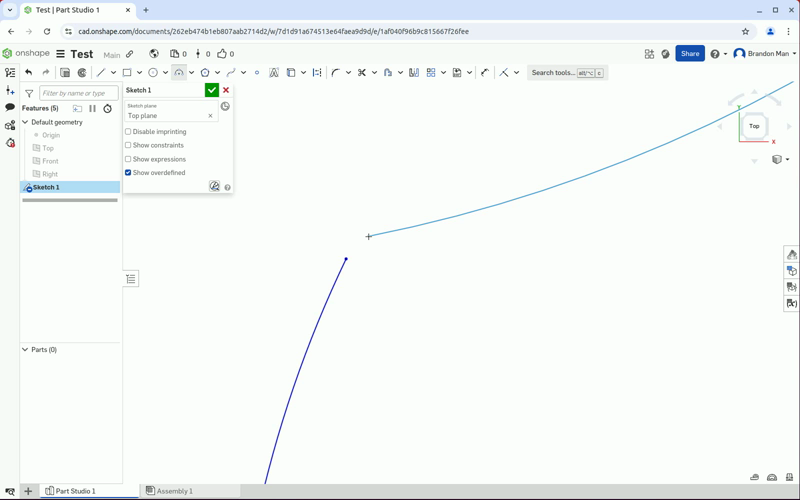
click(368, 236)
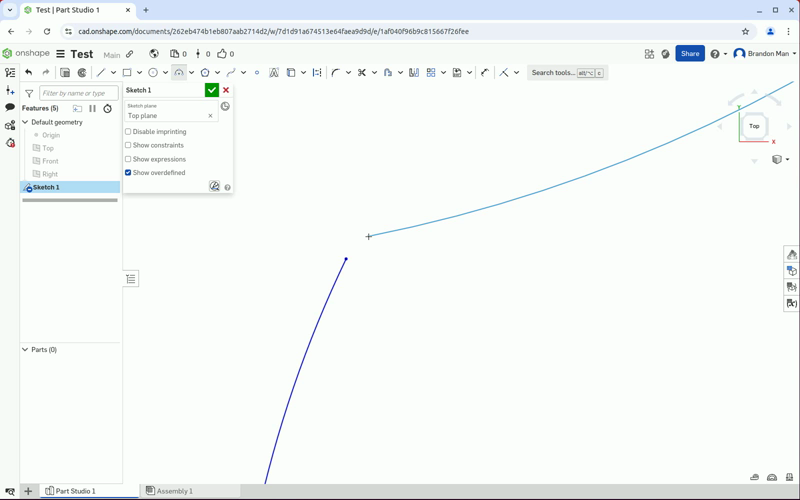
scroll(-6)
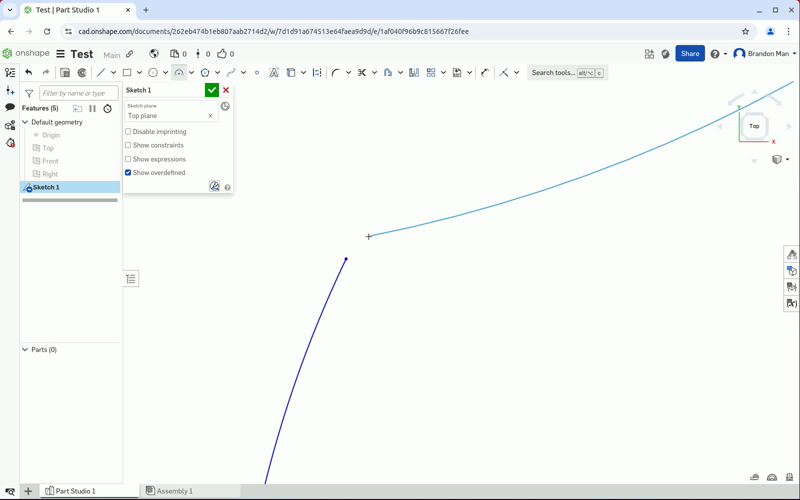
scroll(-6)
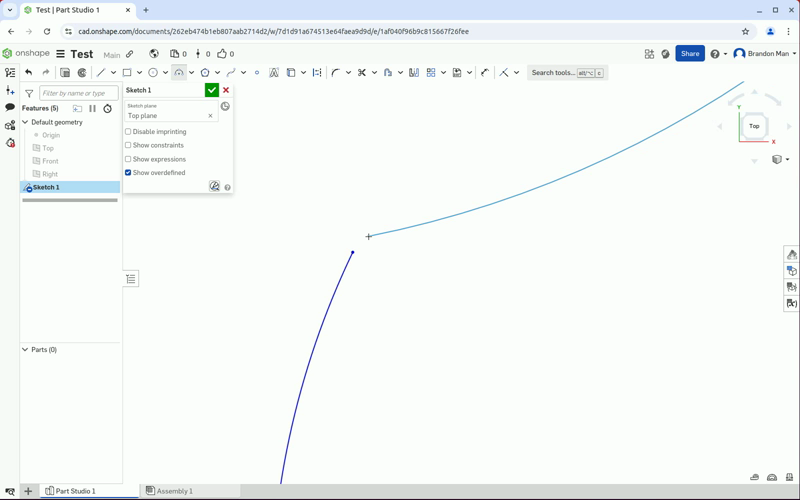
scroll(-6)
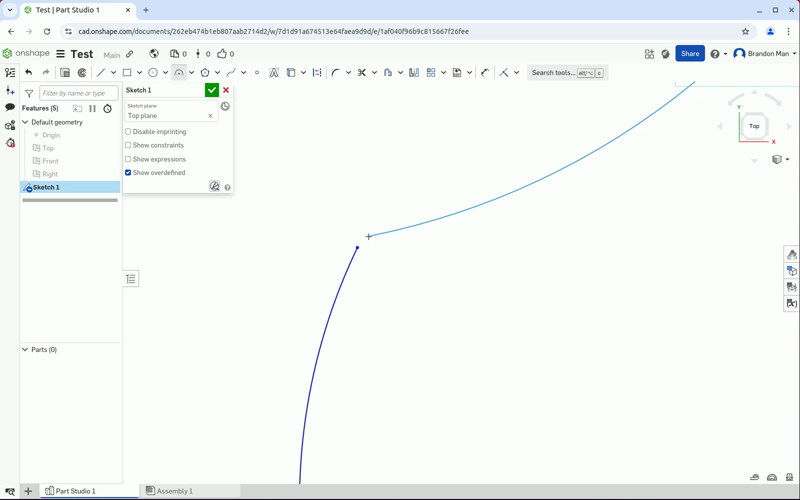
scroll(-6)
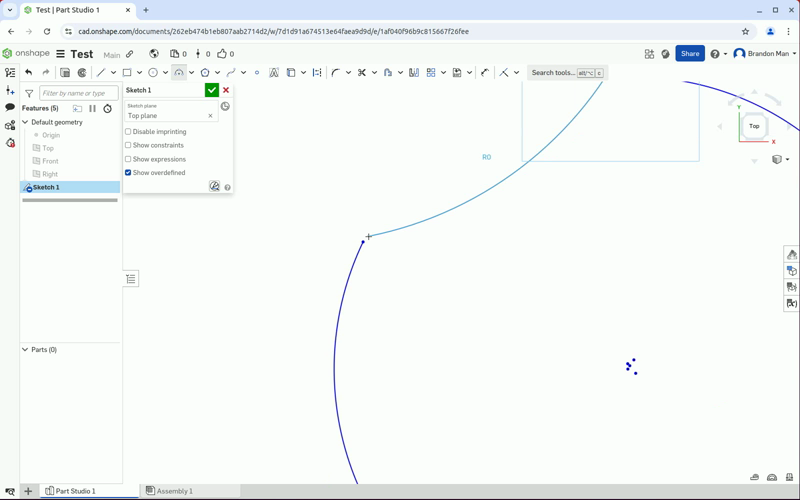
scroll(-6)
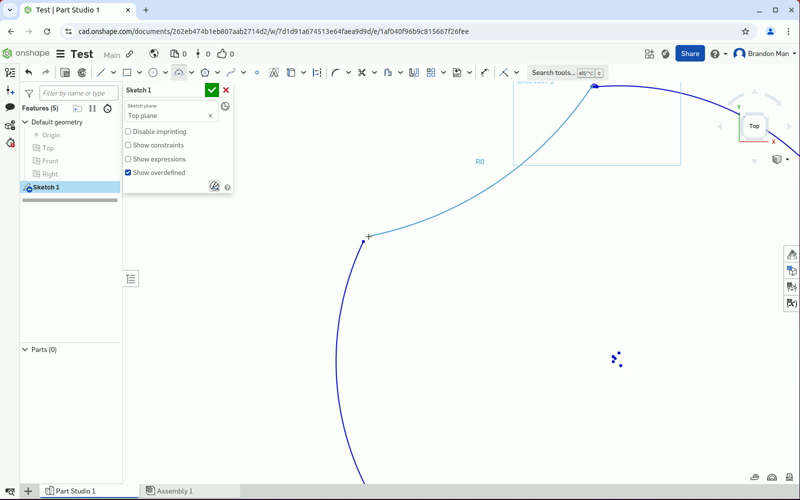
scroll(-6)
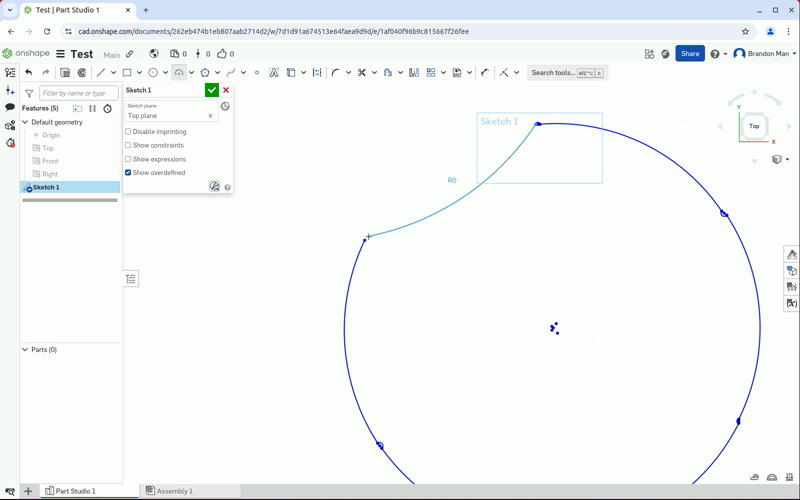
scroll(-6)
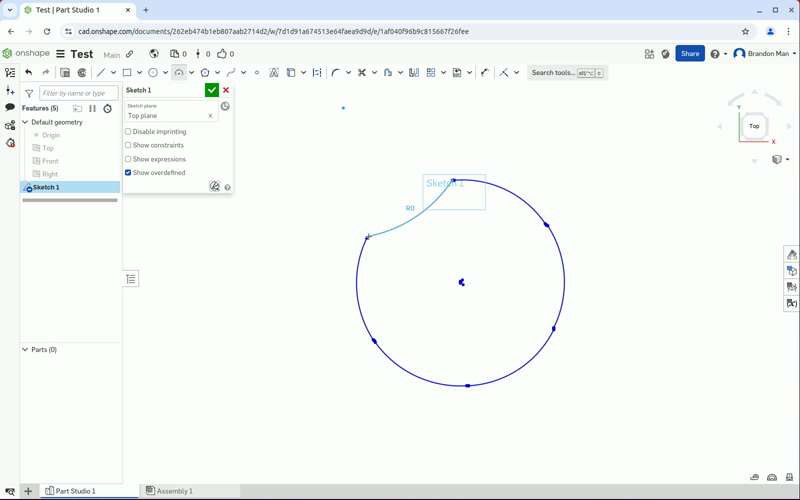
mouse_move(403, 197)
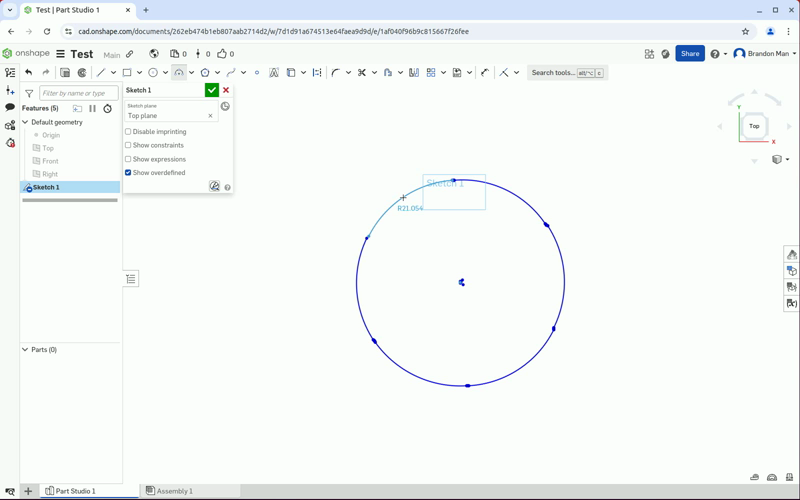
click(403, 197)
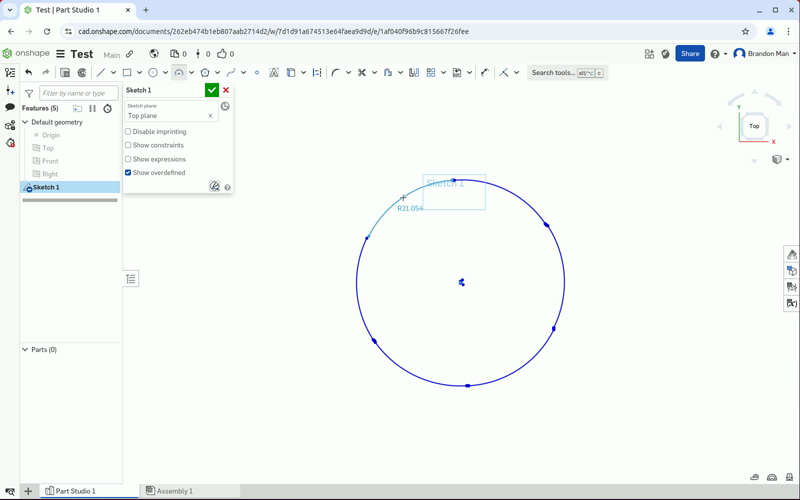
key_up(shift)
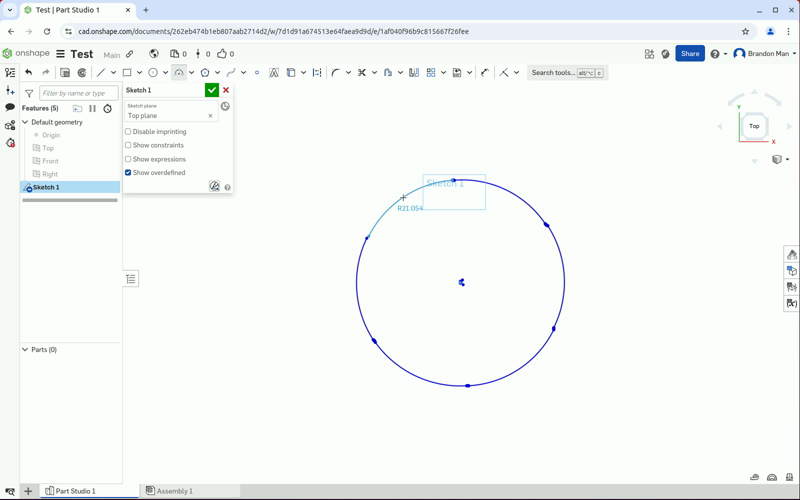
mouse_move(368, 236)
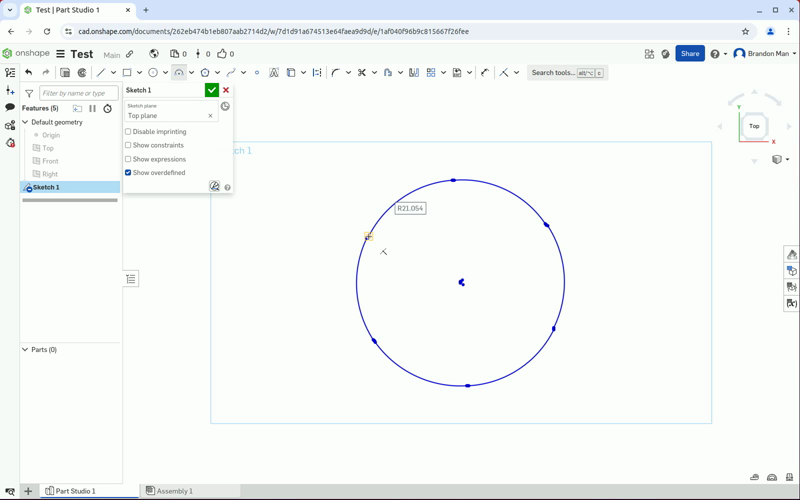
scroll(6)
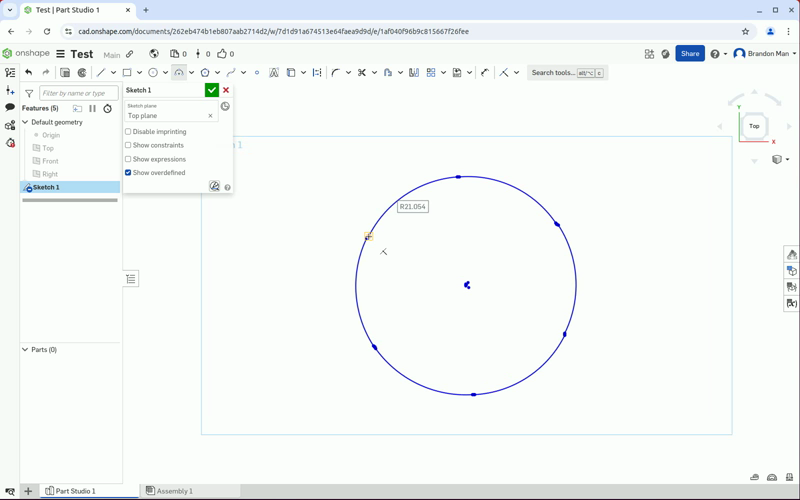
scroll(6)
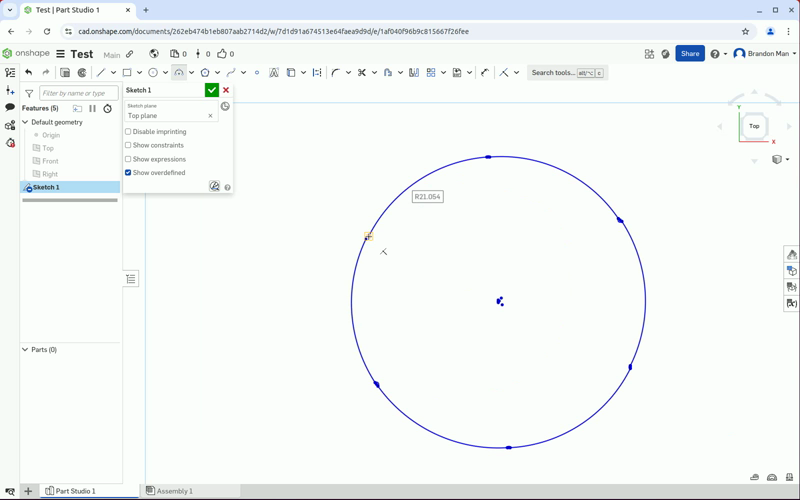
scroll(6)
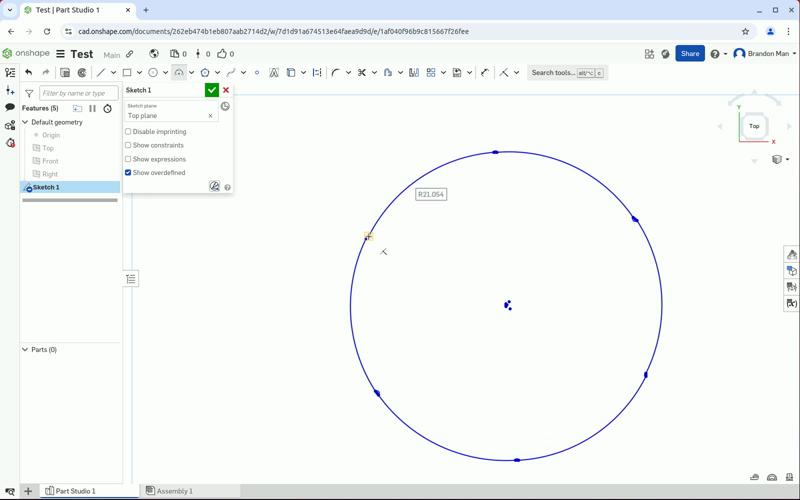
scroll(6)
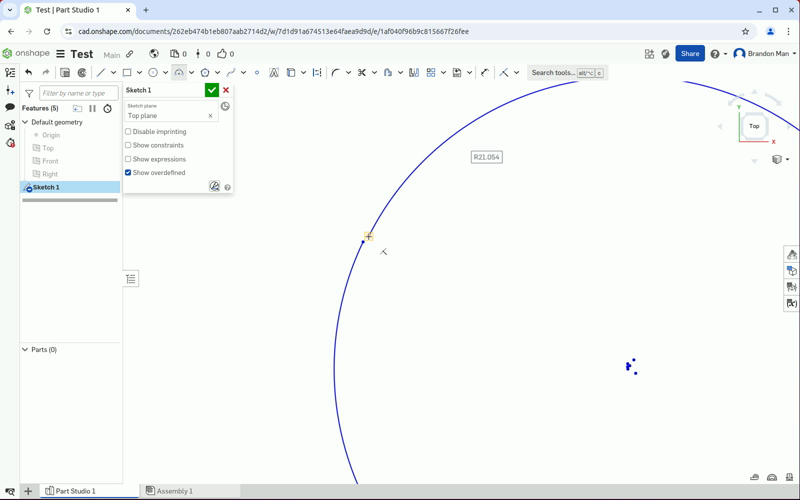
scroll(6)
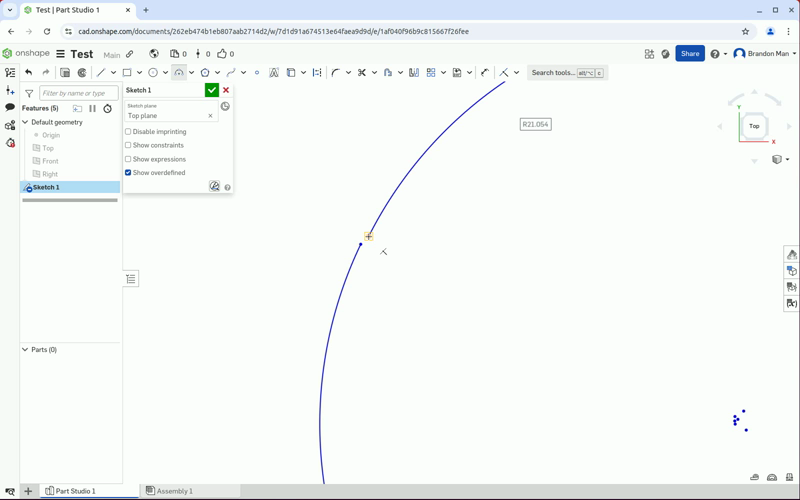
scroll(6)
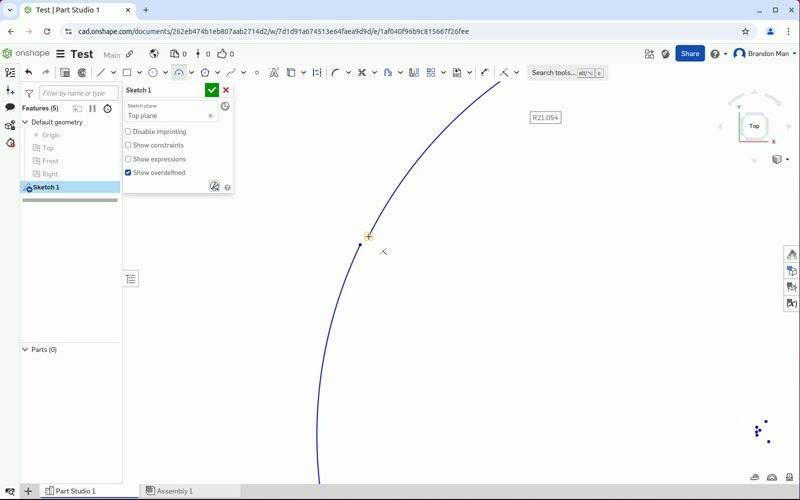
scroll(6)
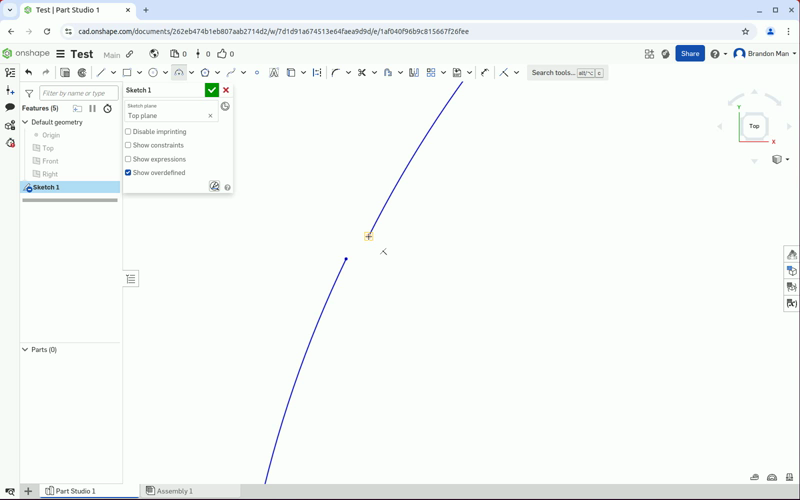
click(368, 236)
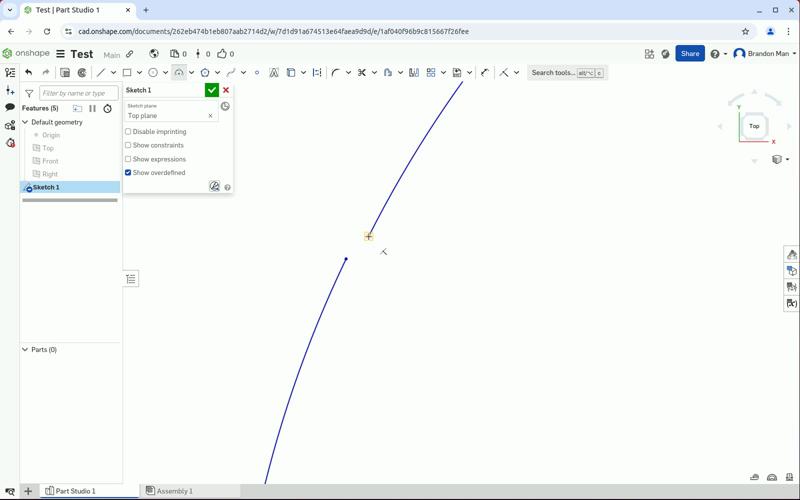
scroll(-6)
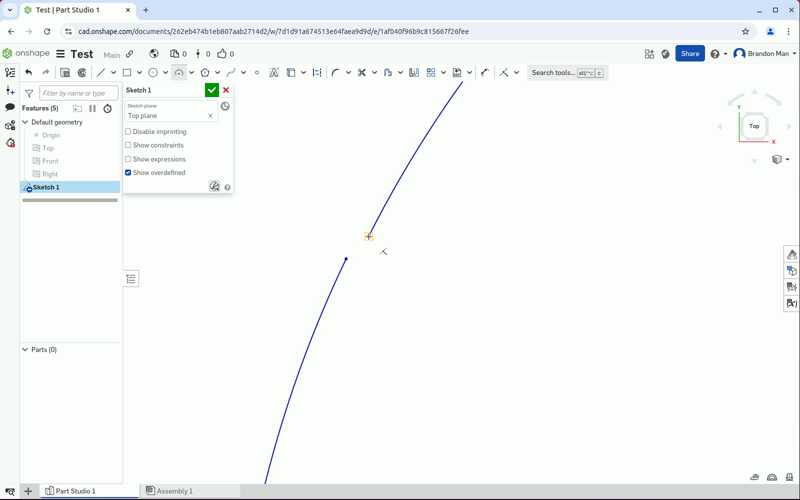
scroll(-6)
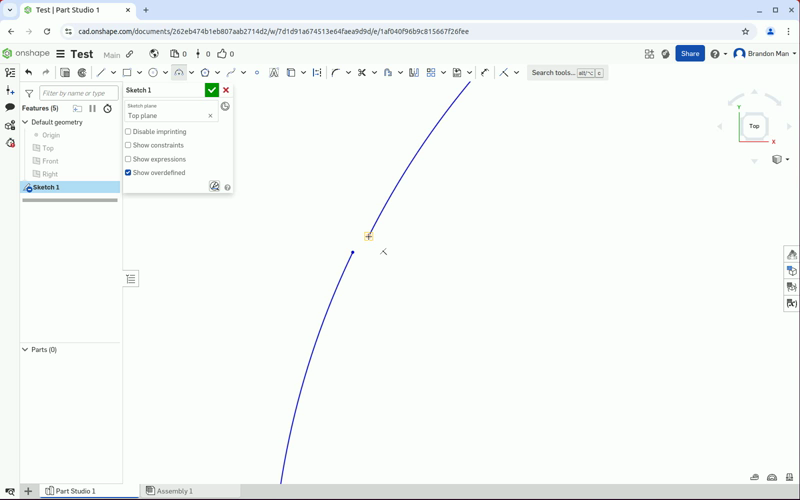
scroll(-6)
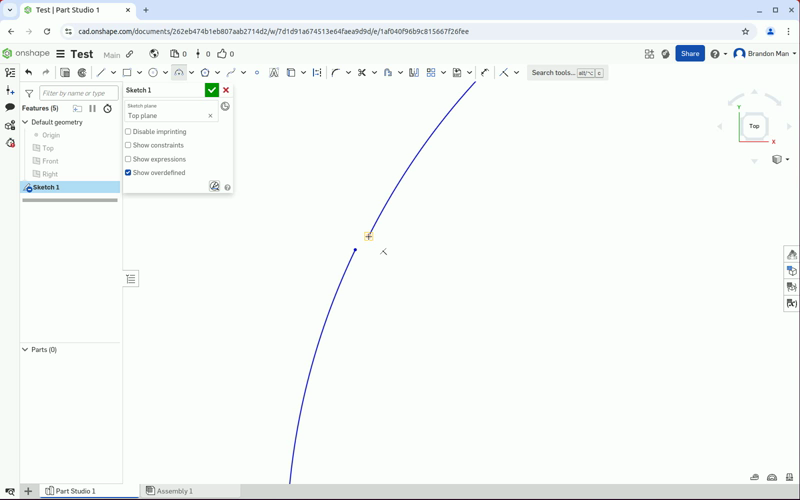
scroll(-6)
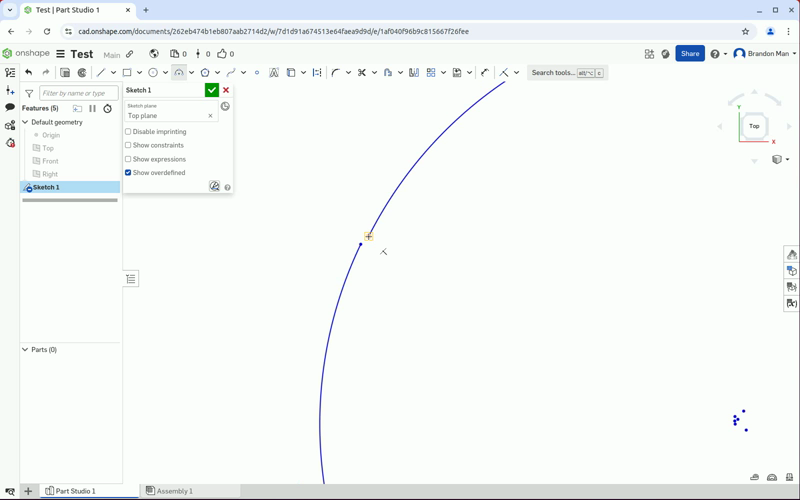
scroll(-6)
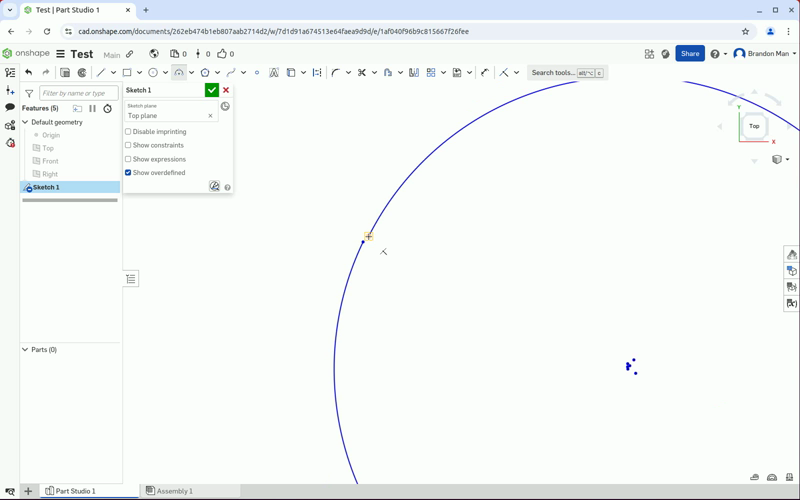
scroll(-6)
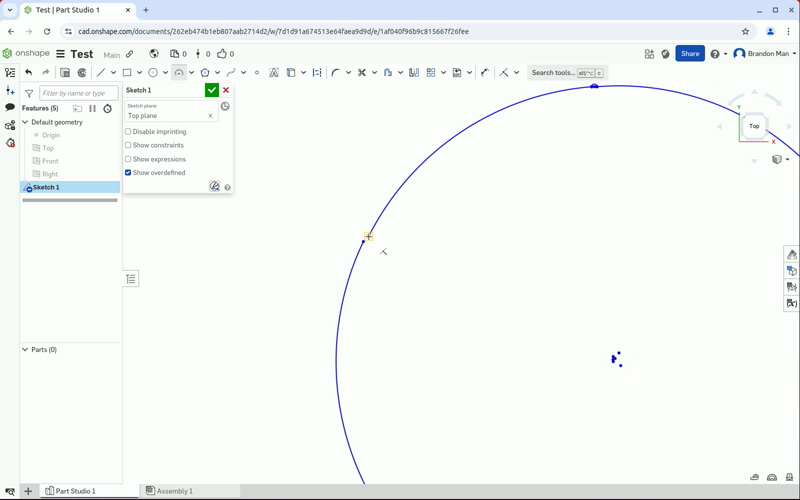
scroll(-6)
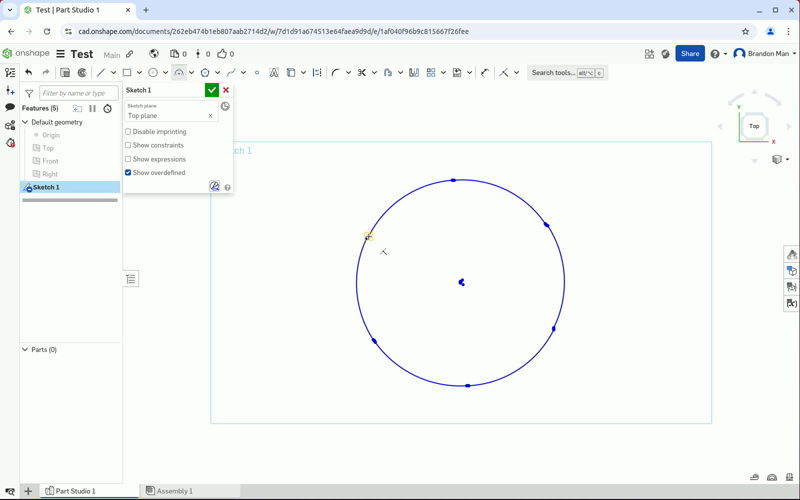
mouse_move(366, 238)
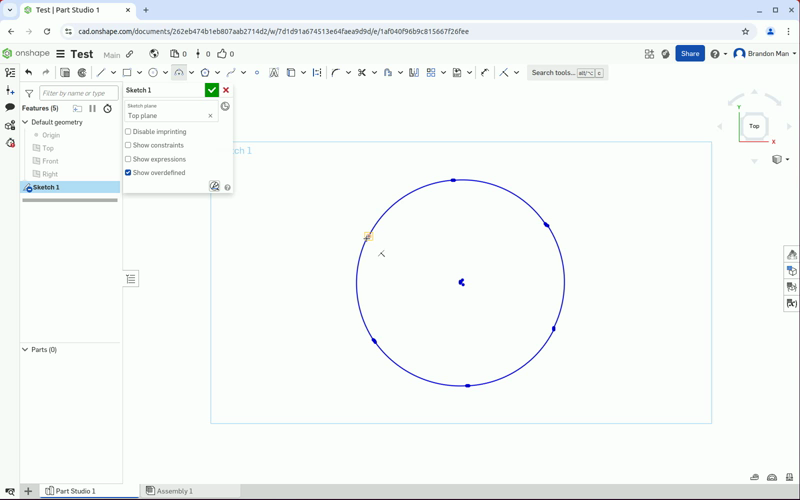
scroll(6)
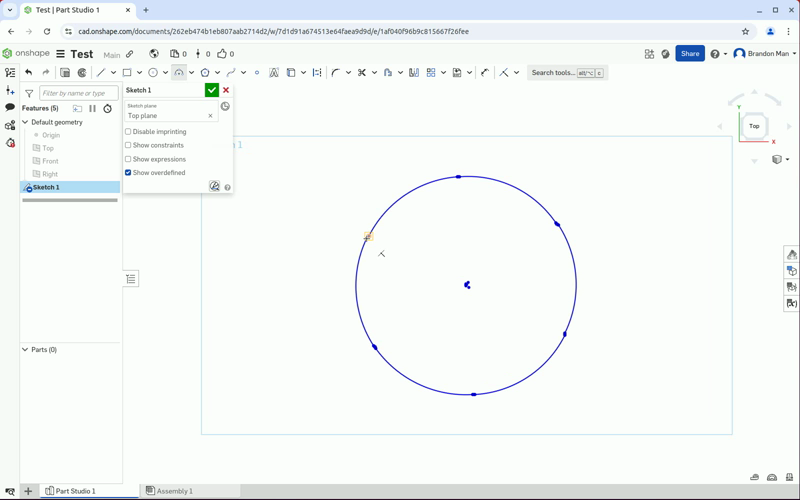
scroll(6)
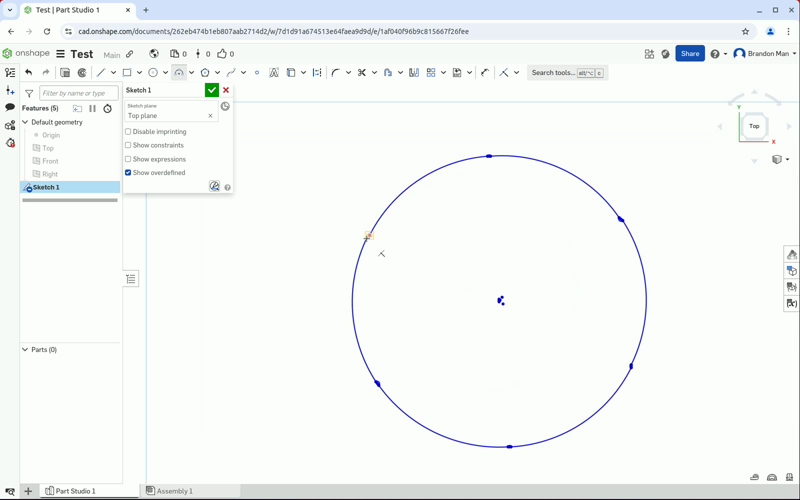
scroll(6)
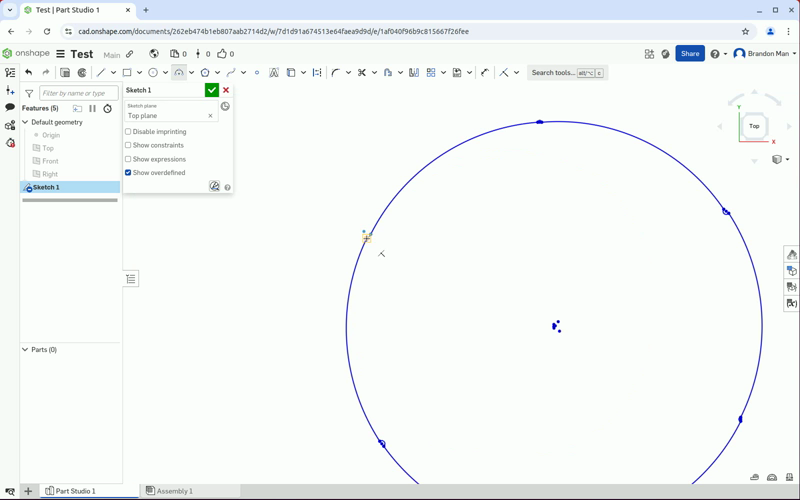
scroll(6)
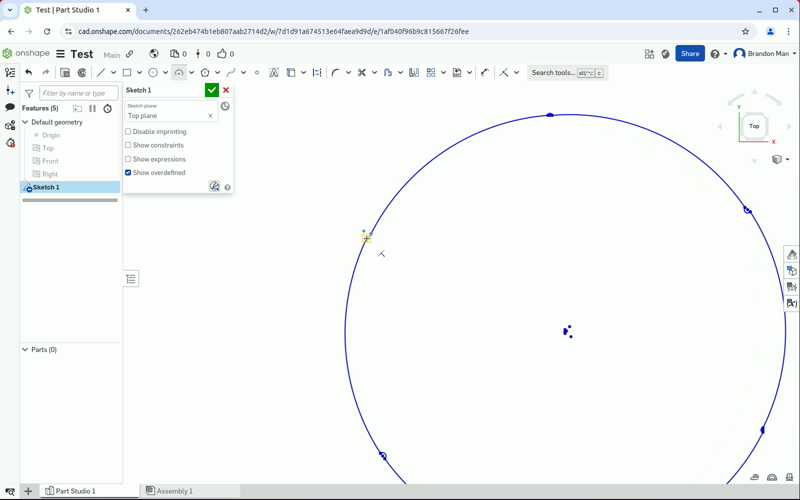
scroll(6)
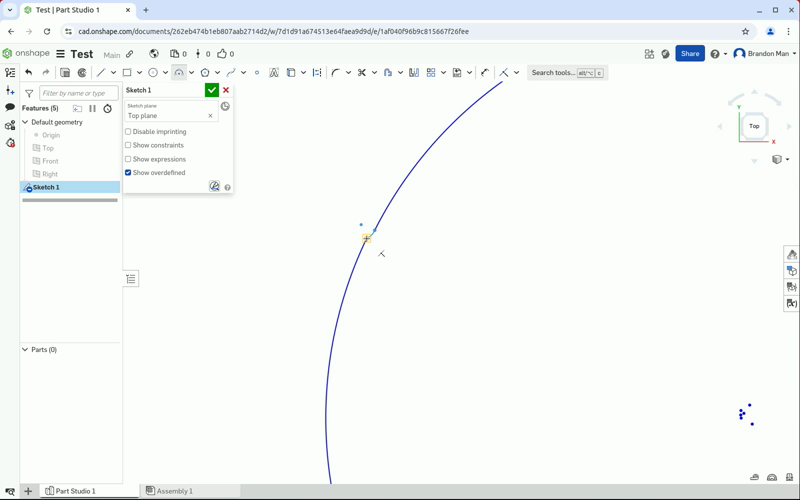
scroll(6)
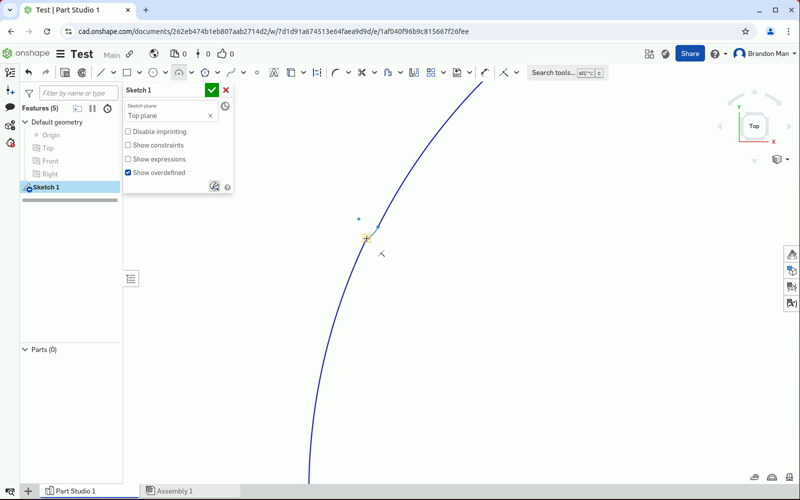
scroll(6)
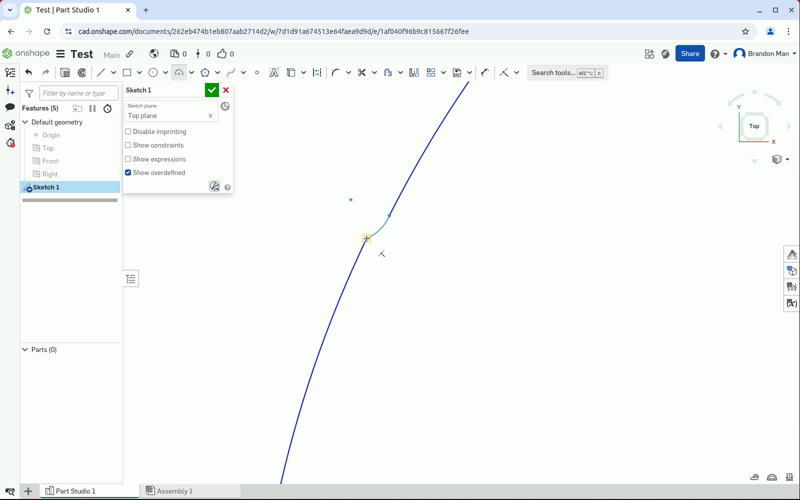
click(366, 238)
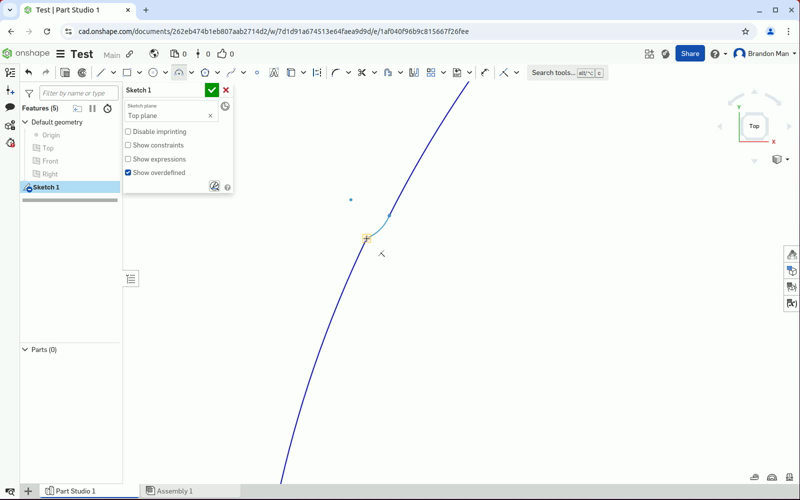
scroll(-6)
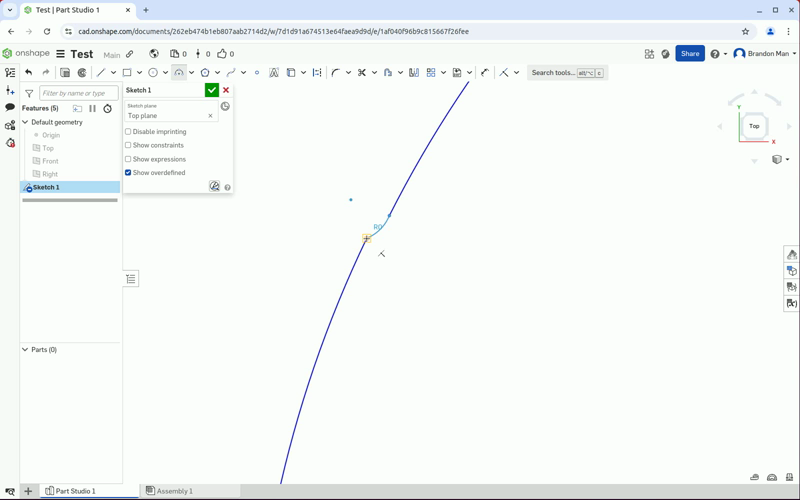
scroll(-6)
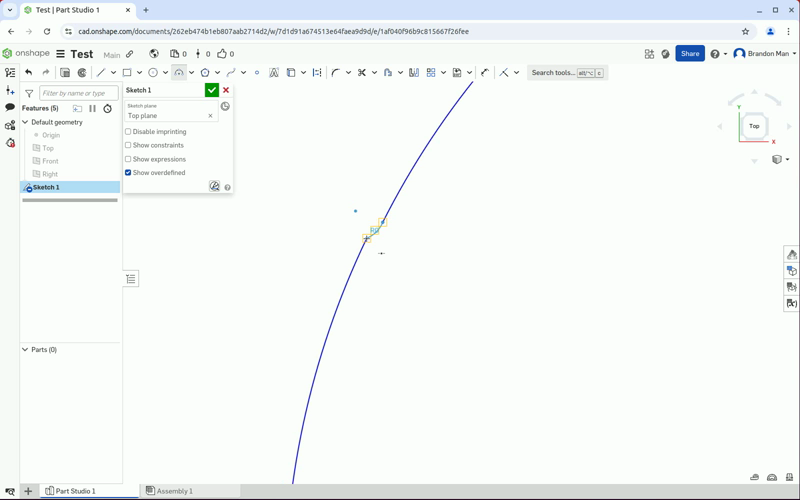
scroll(-6)
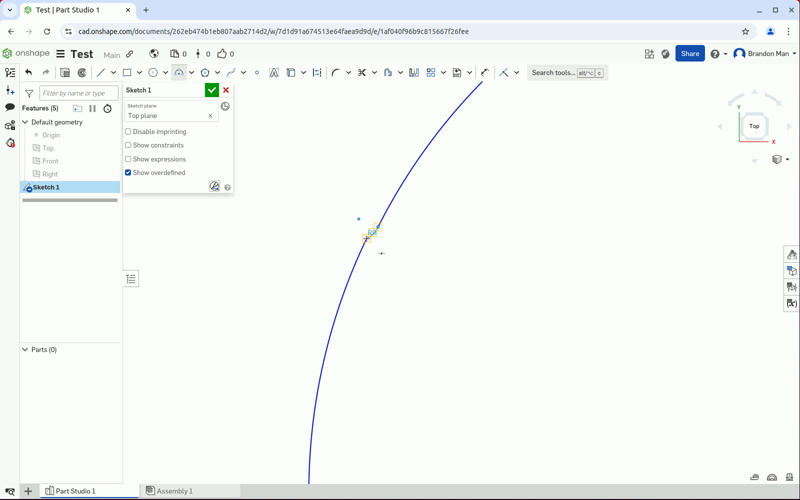
scroll(-6)
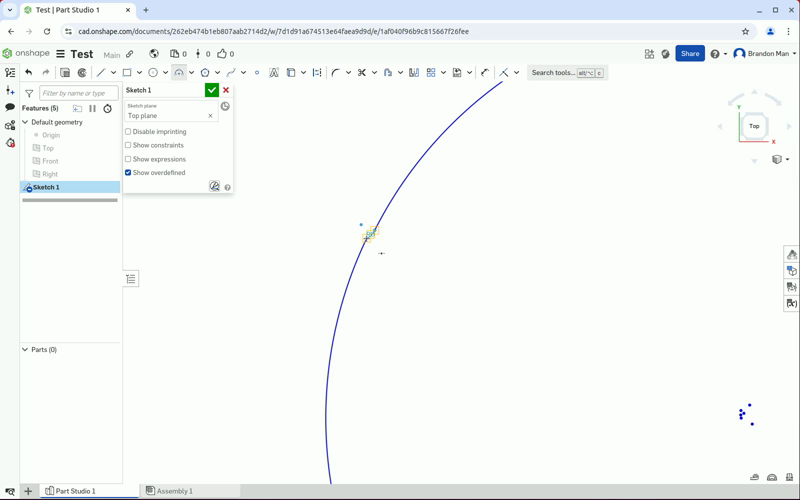
scroll(-6)
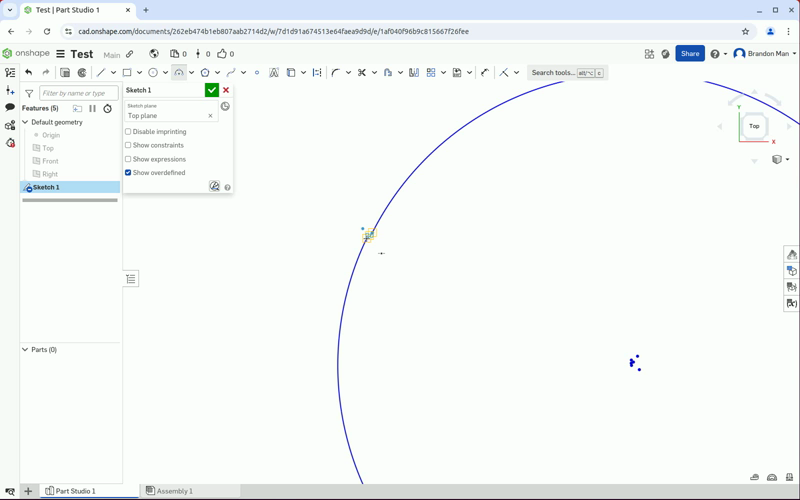
scroll(-6)
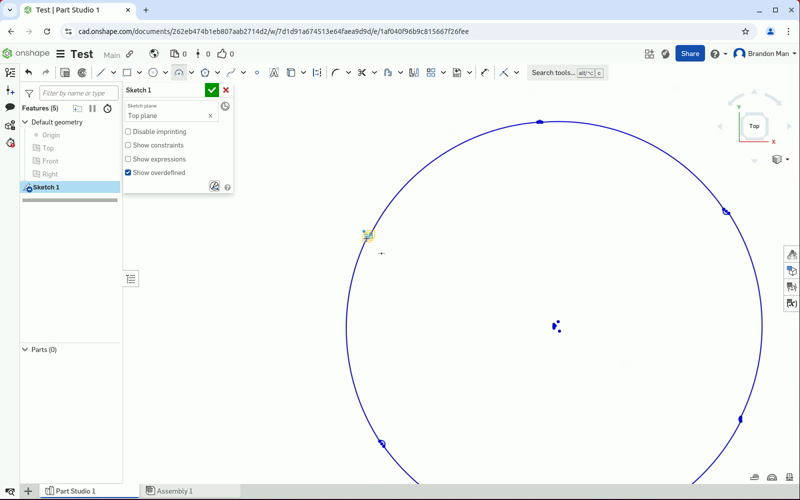
scroll(-6)
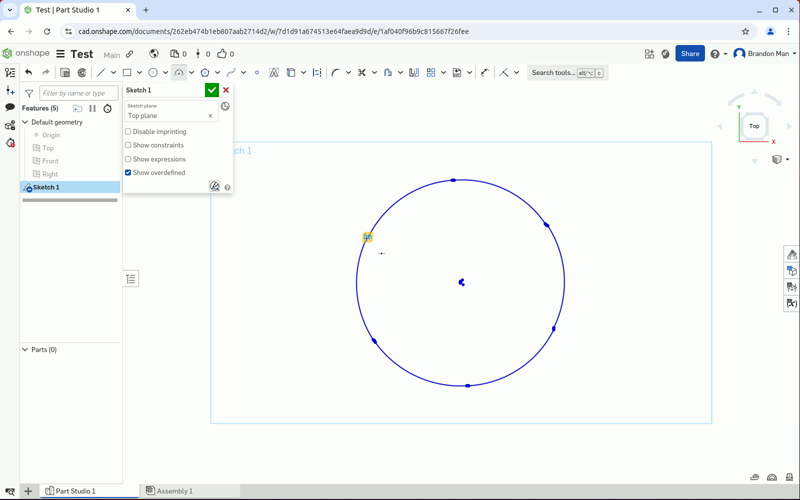
key_down(shift)
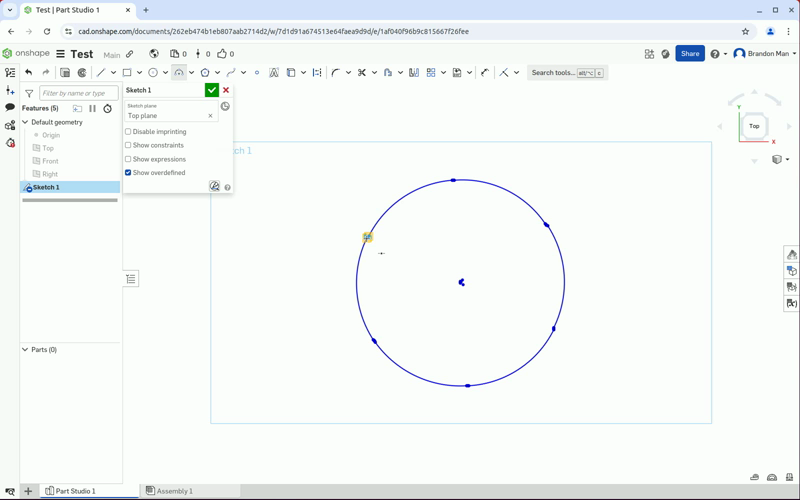
mouse_move(368, 238)
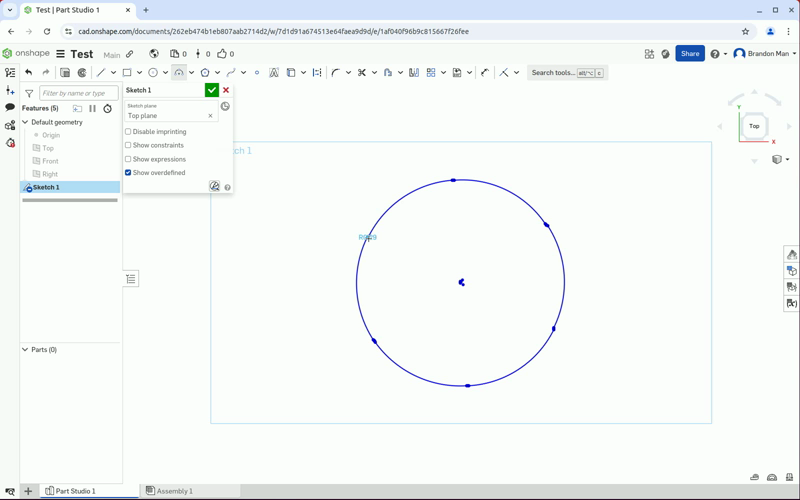
scroll(6)
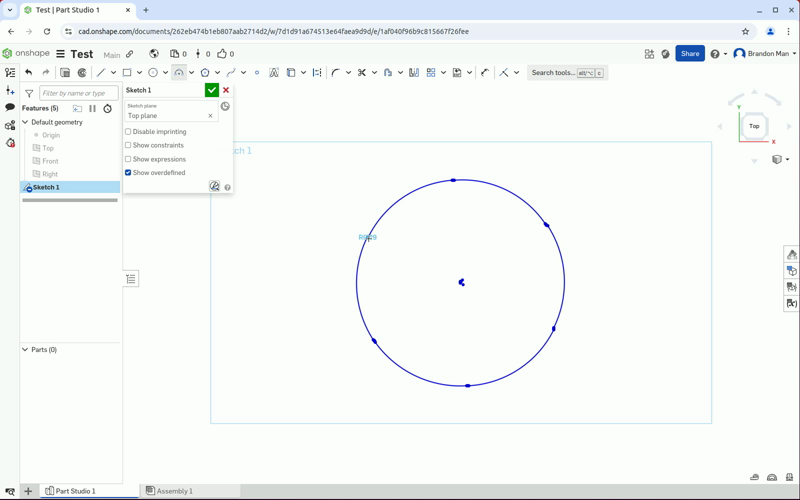
scroll(6)
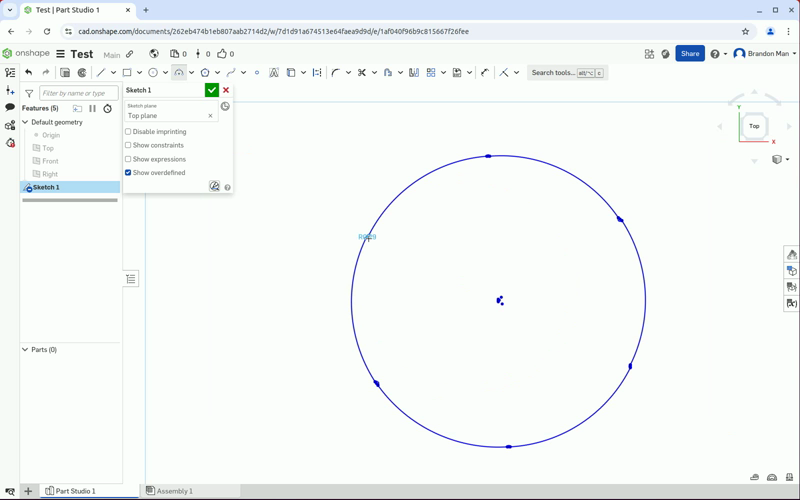
scroll(6)
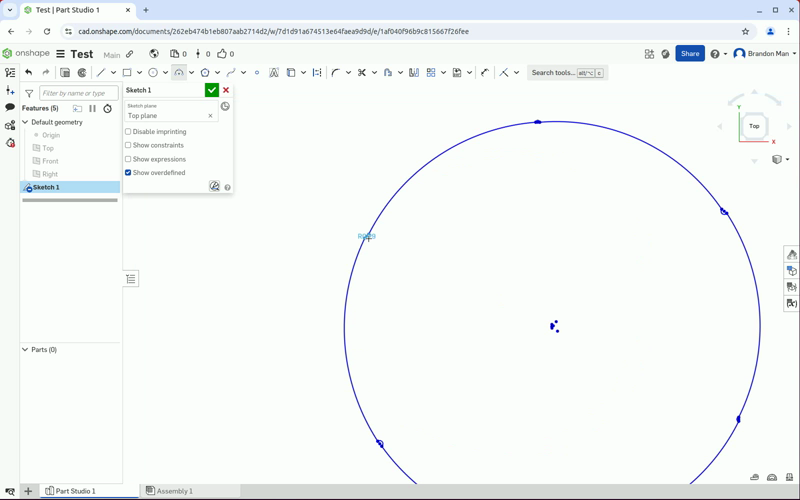
scroll(6)
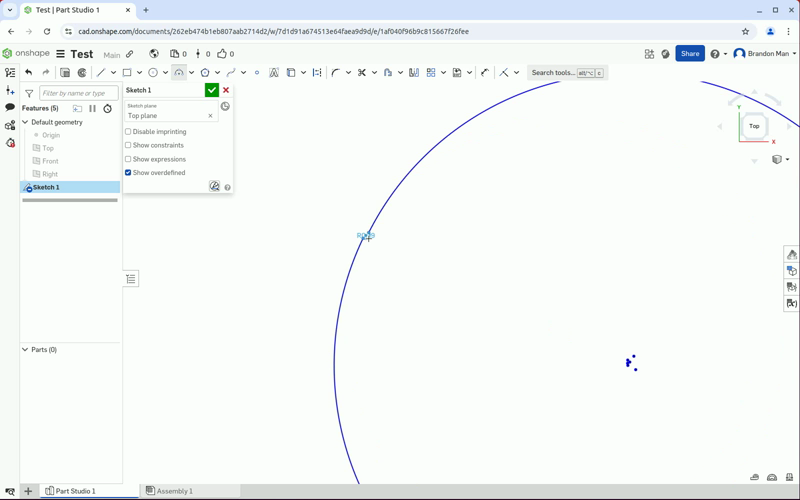
scroll(6)
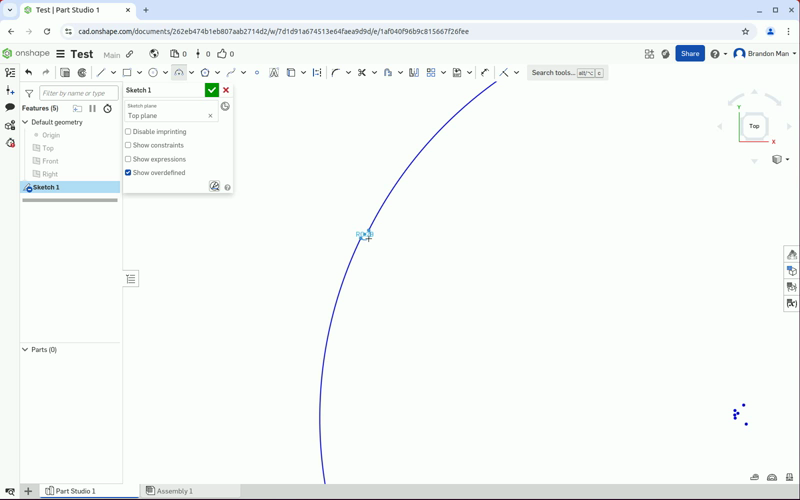
scroll(6)
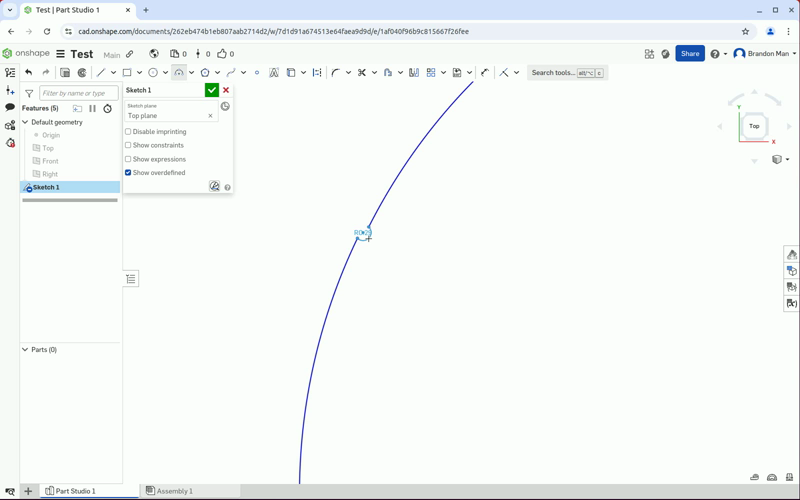
scroll(6)
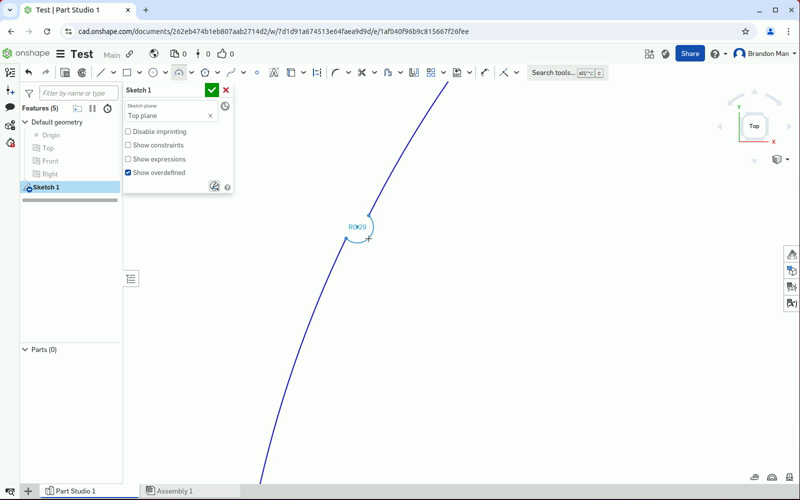
click(368, 238)
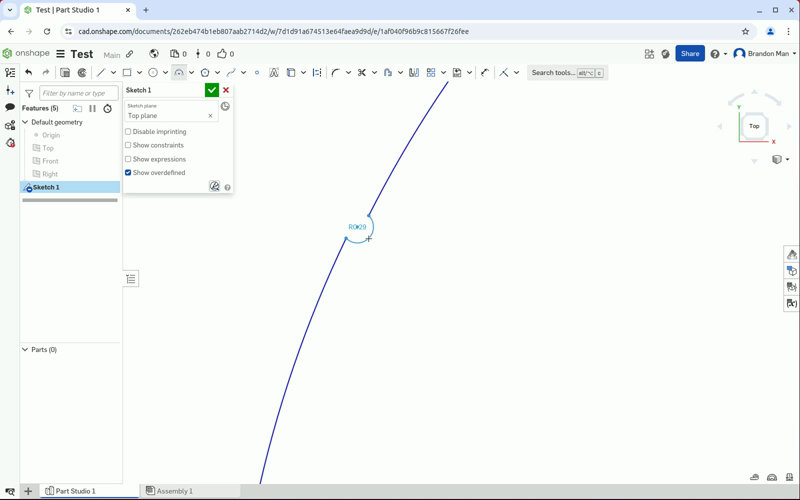
scroll(-6)
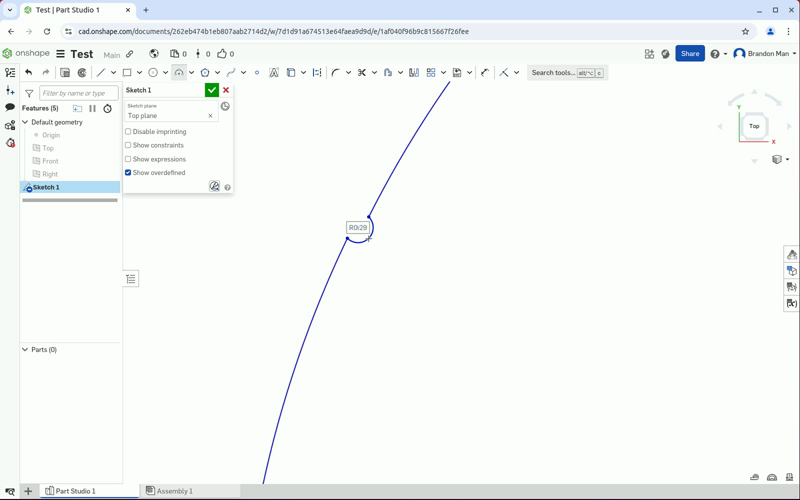
scroll(-6)
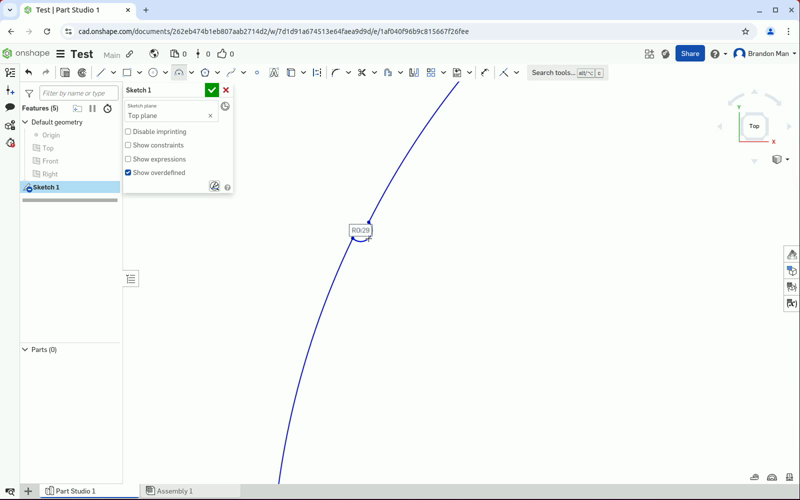
scroll(-6)
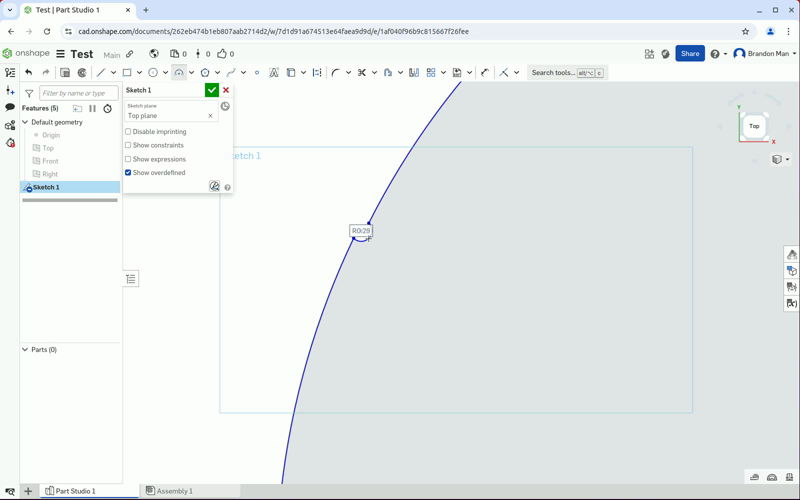
scroll(-6)
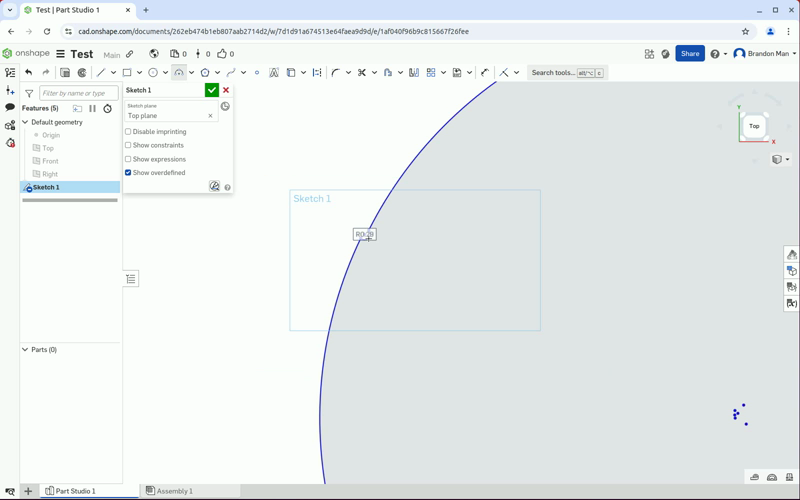
scroll(-6)
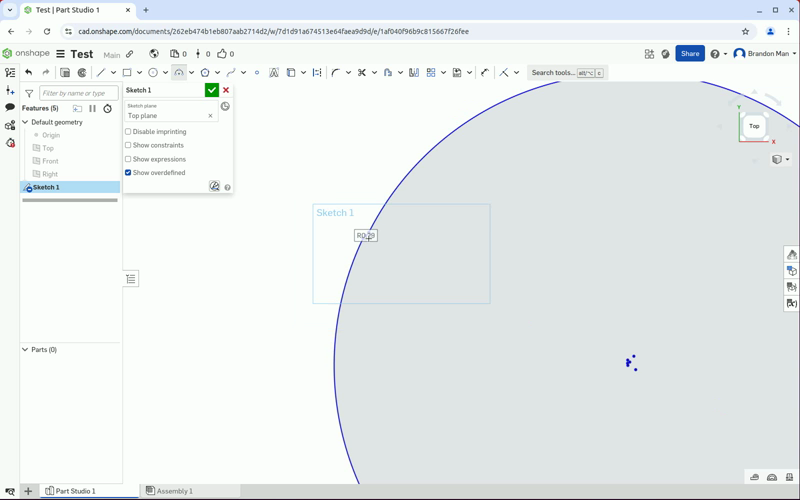
scroll(-6)
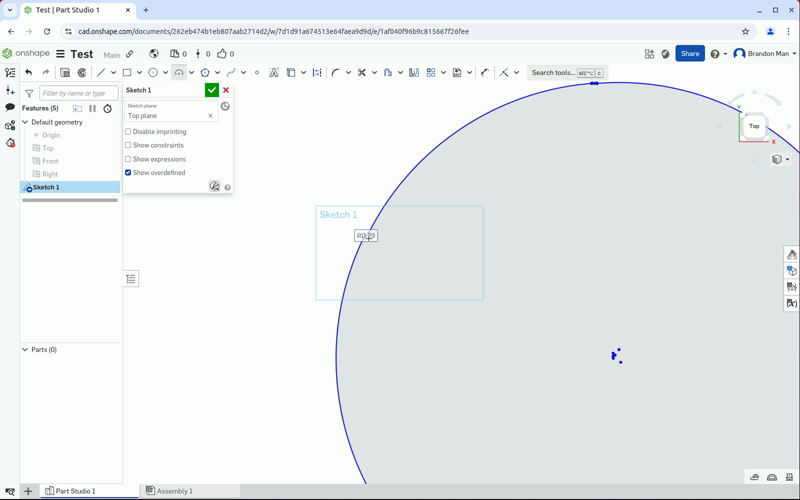
scroll(-6)
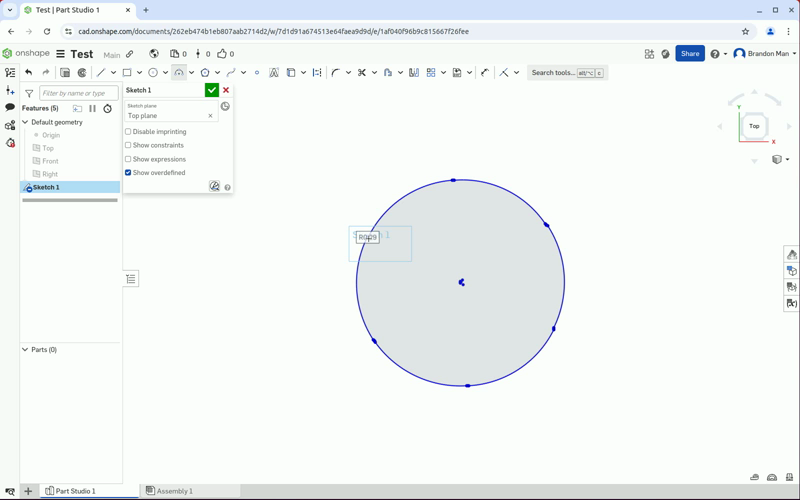
key_up(shift)
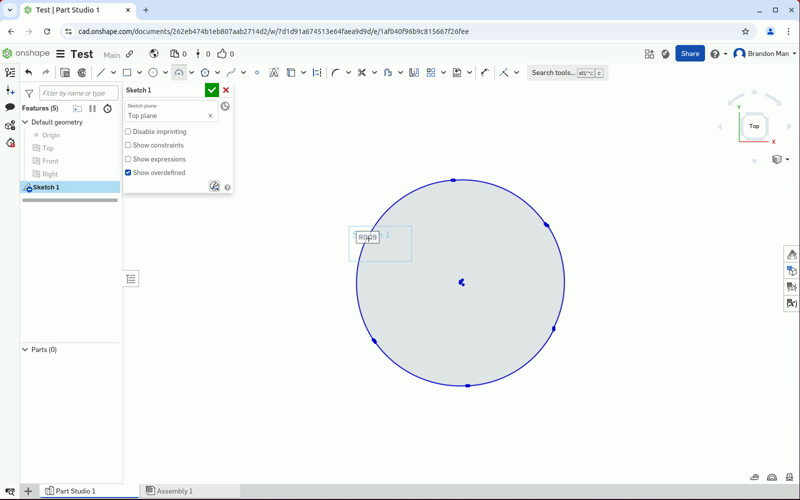
key(esc)
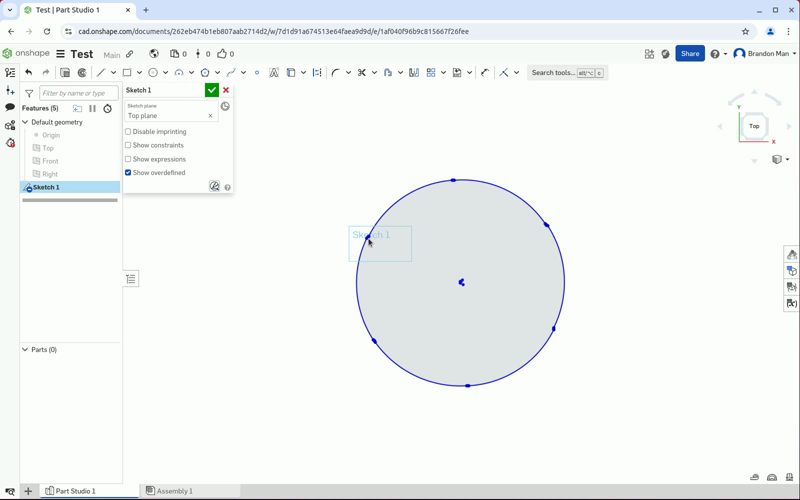
mouse_move(494, 351)
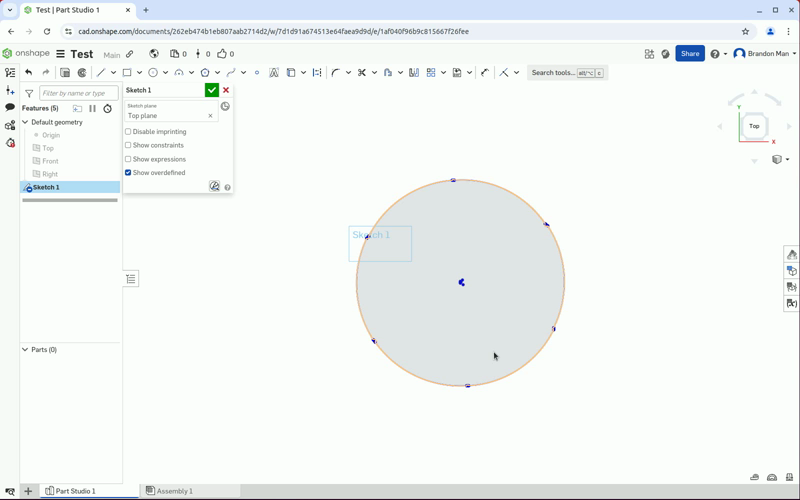
click(494, 351)
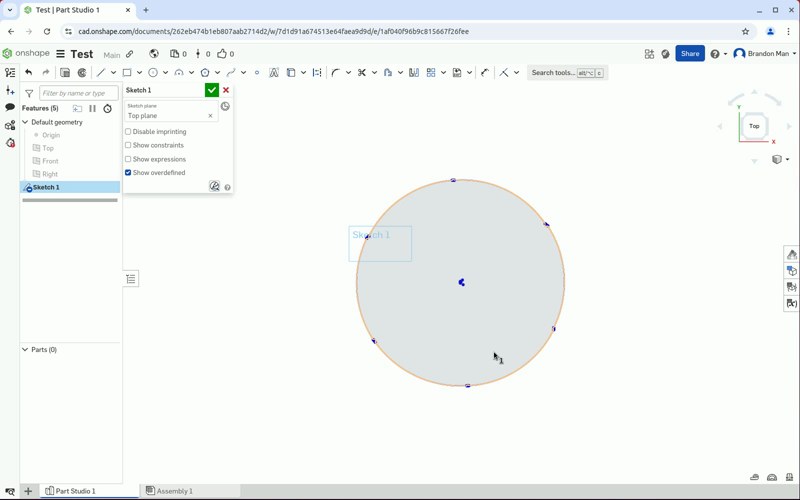
mouse_move(73, 352)
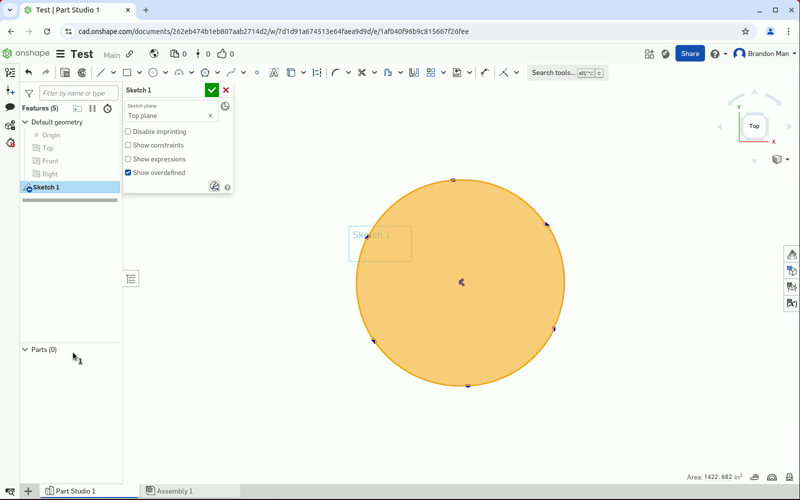
key(shift+y)
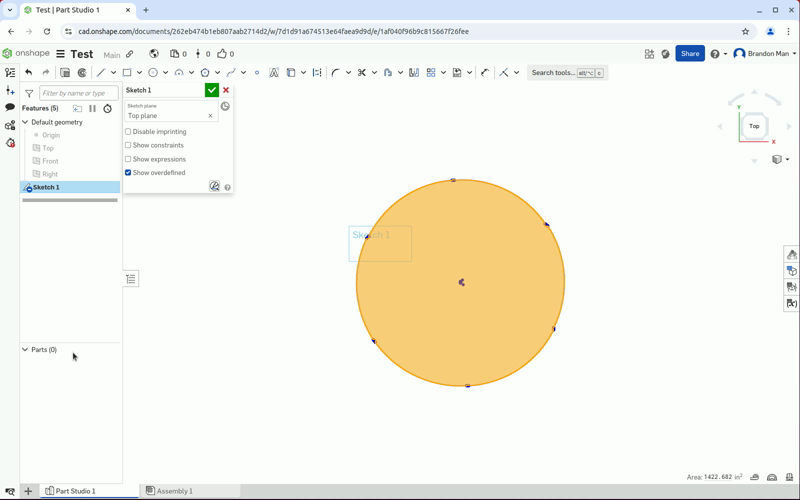
key(shift+e)
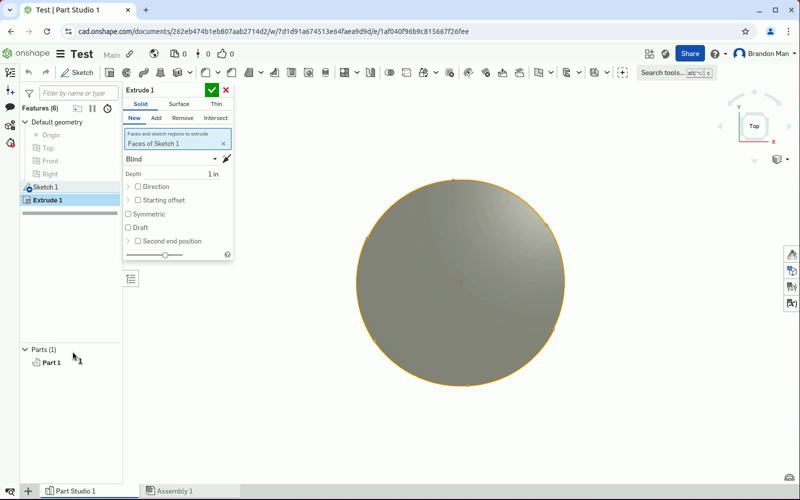
mouse_move(143, 106)
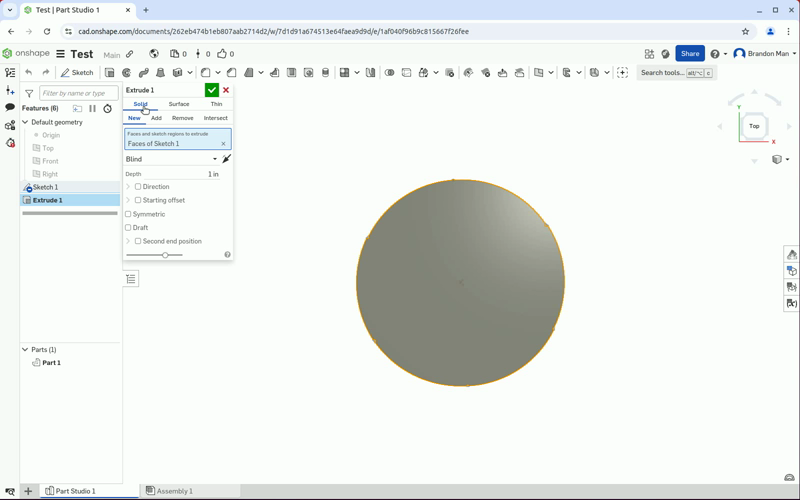
click(143, 106)
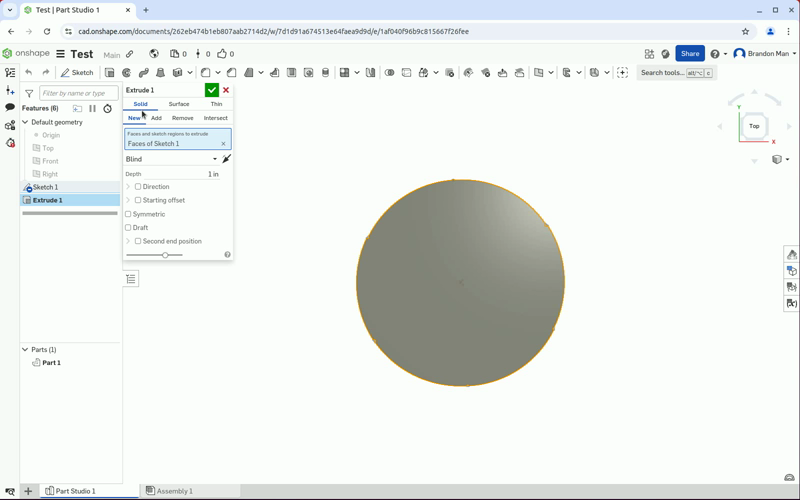
mouse_move(137, 120)
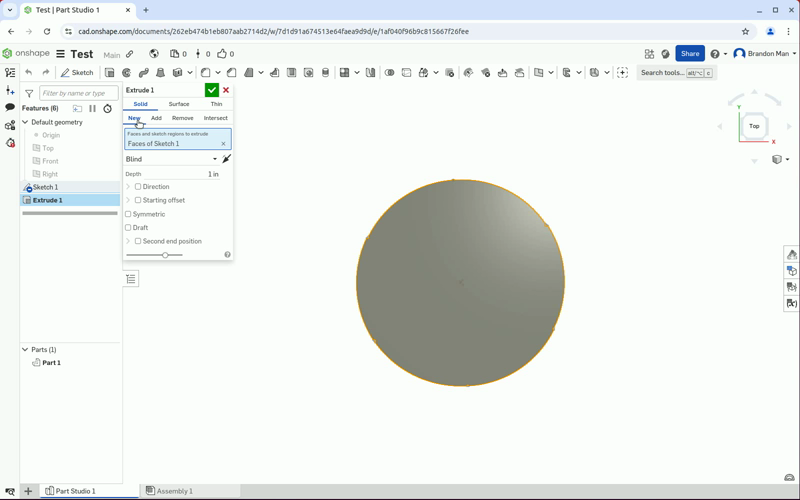
click(137, 120)
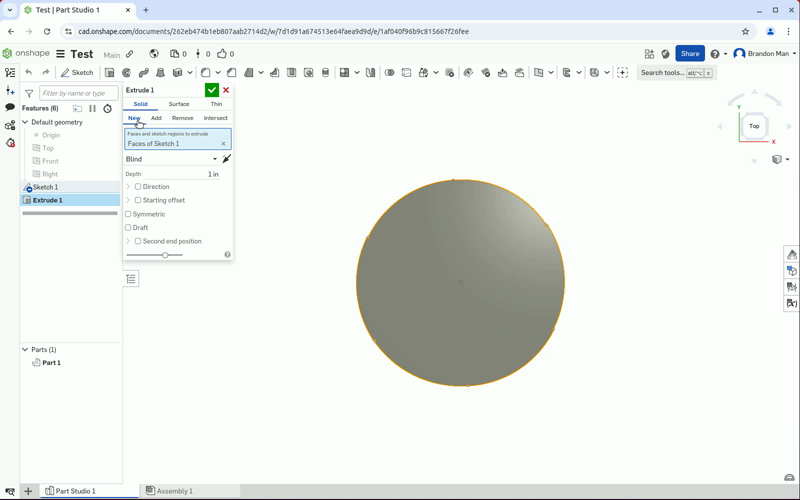
key(tab, 4)
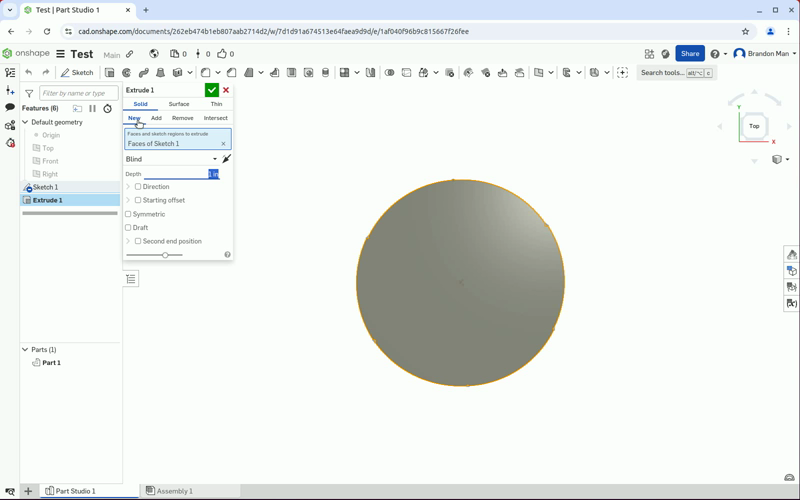
text(1.685)
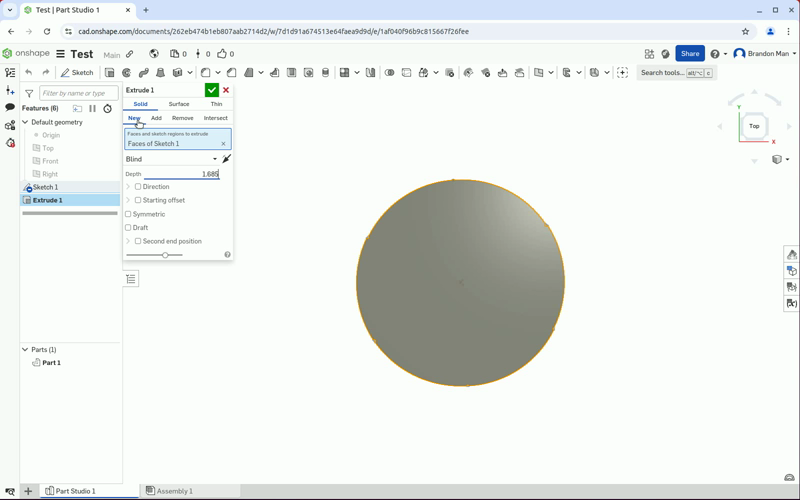
key(enter)
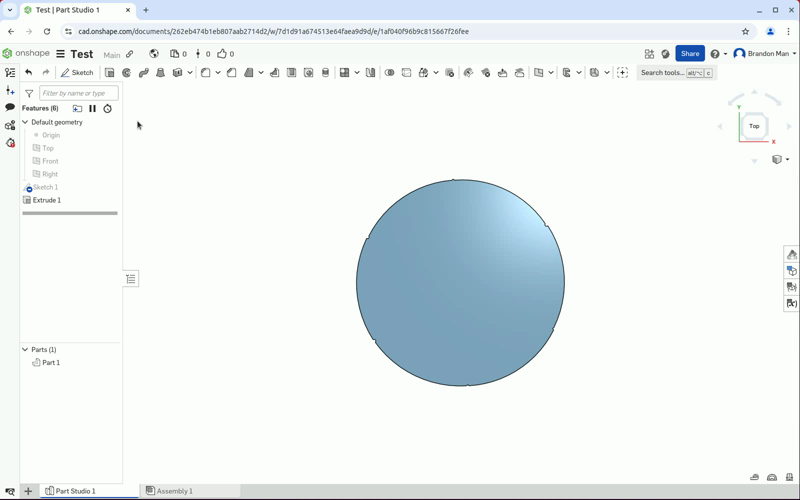
key(shift+h)
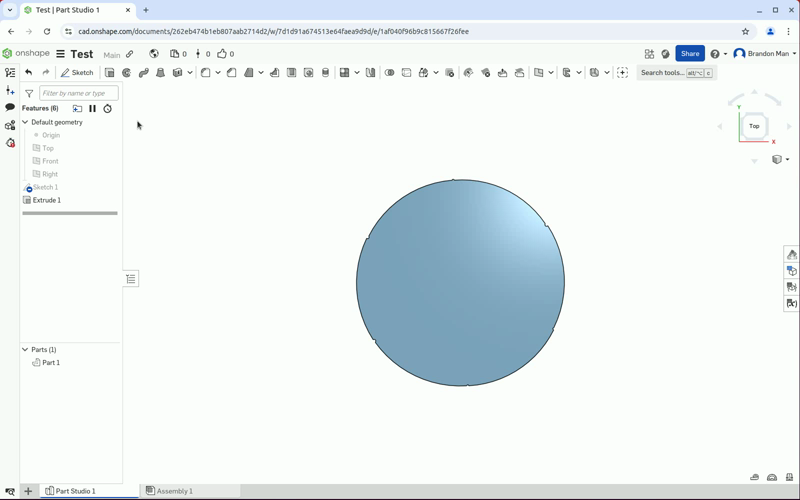
key(shift+h)
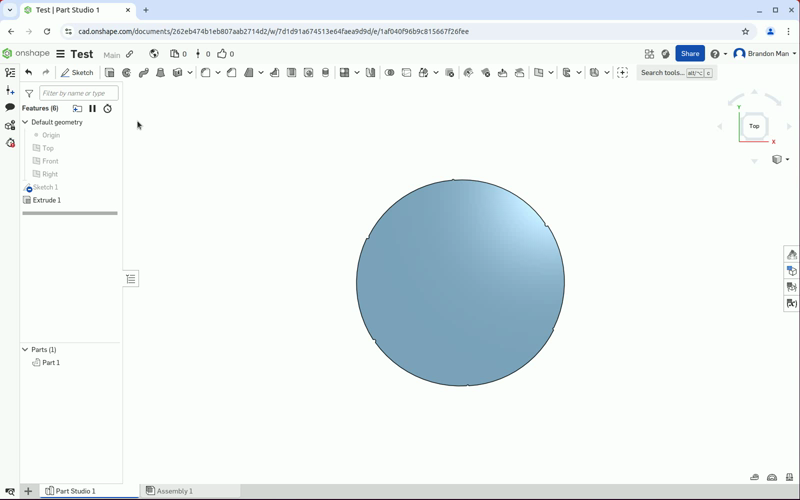
mouse_move(73, 189)
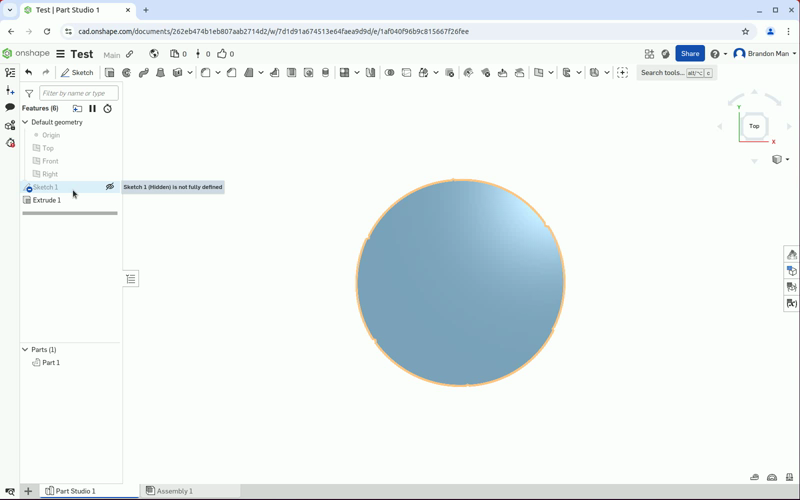
click(73, 189)
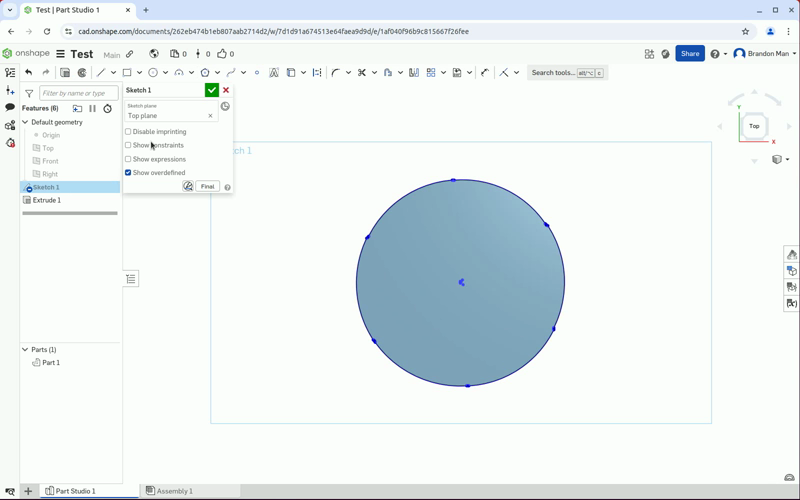
mouse_move(229, 92)
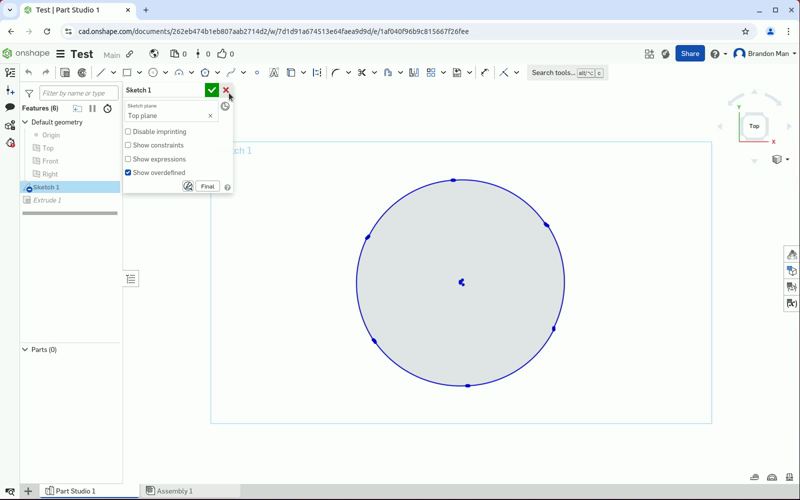
click(229, 92)
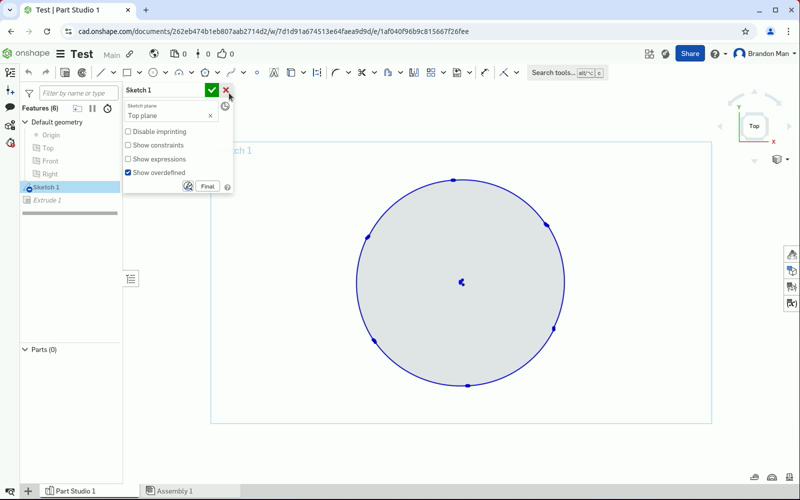
key(shift+s)
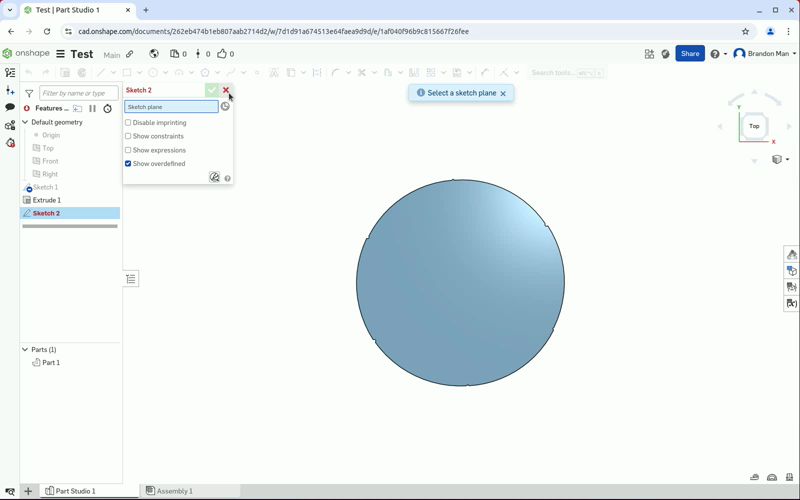
mouse_move(73, 150)
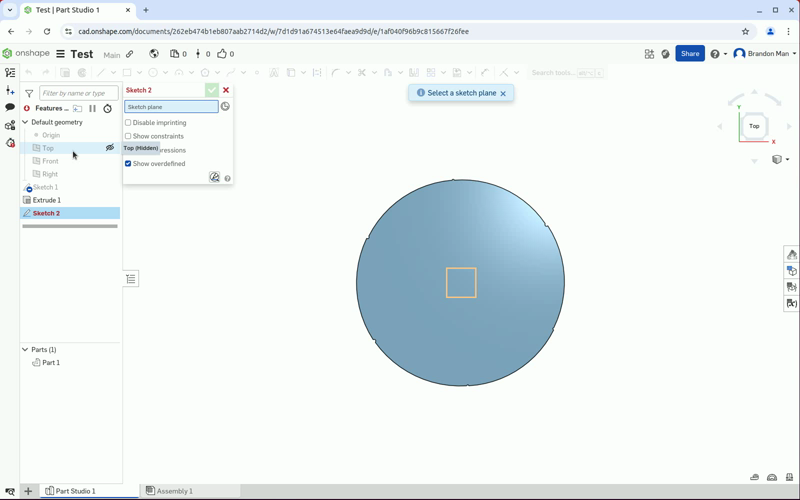
click(73, 150)
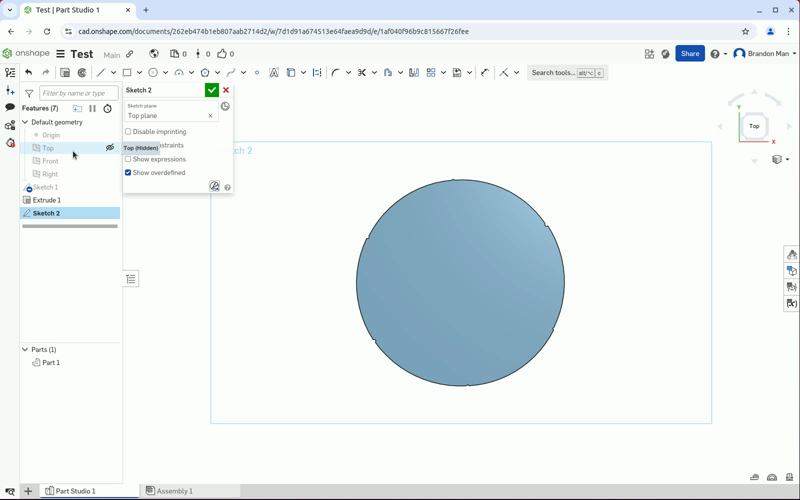
mouse_move(73, 352)
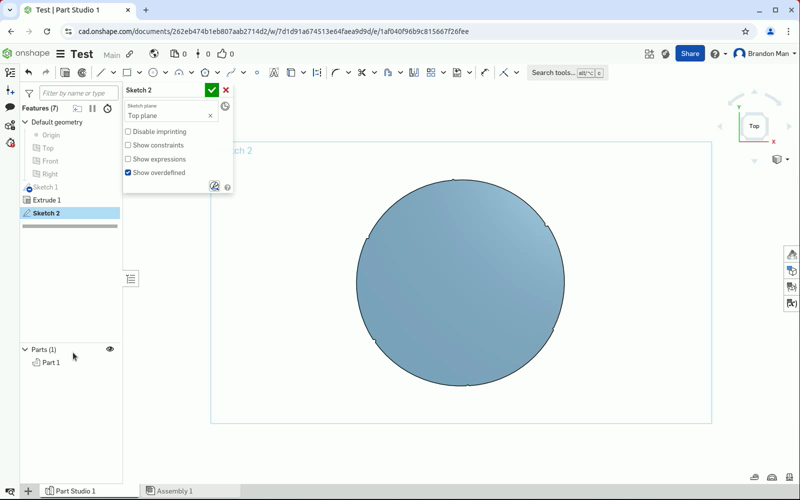
key(y)
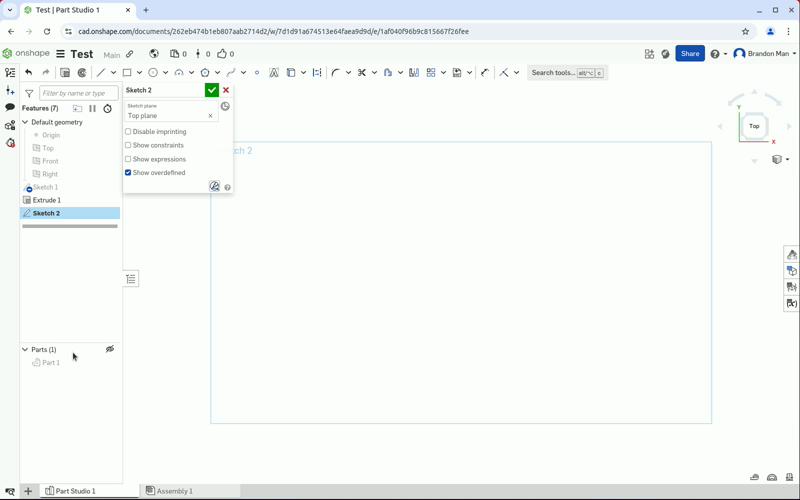
key(c)
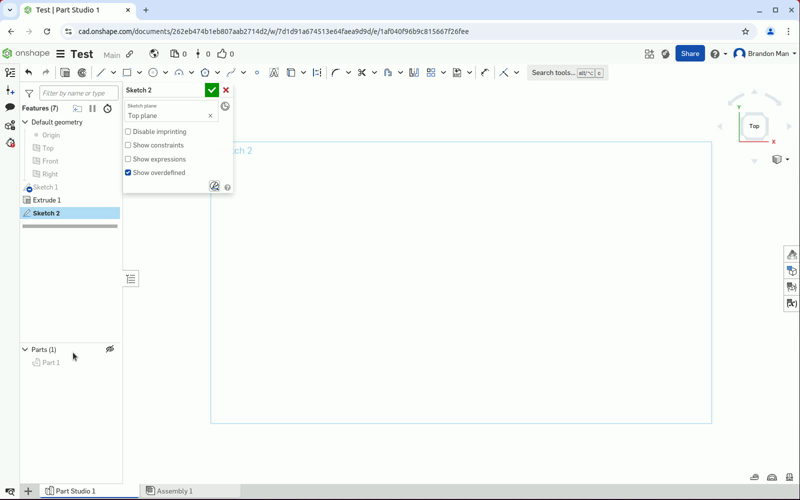
key_down(shift)
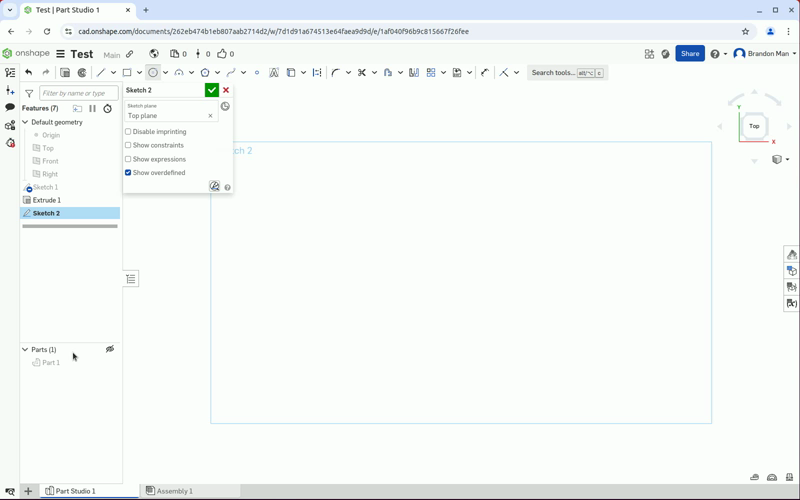
mouse_move(461, 282)
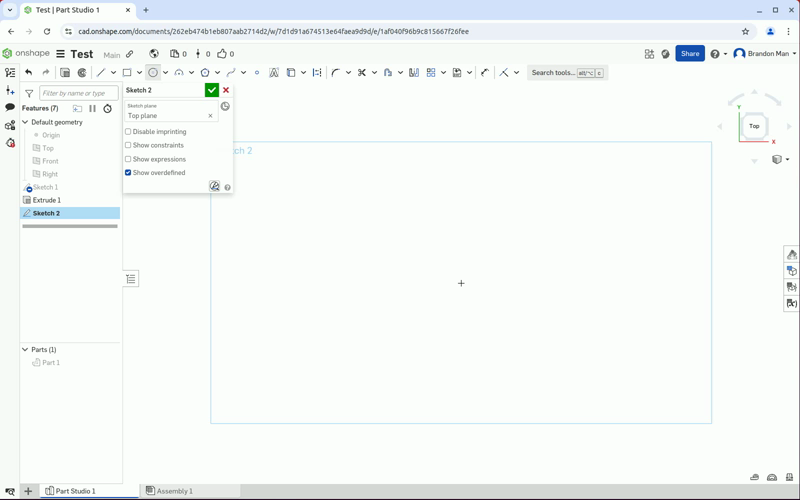
click(461, 282)
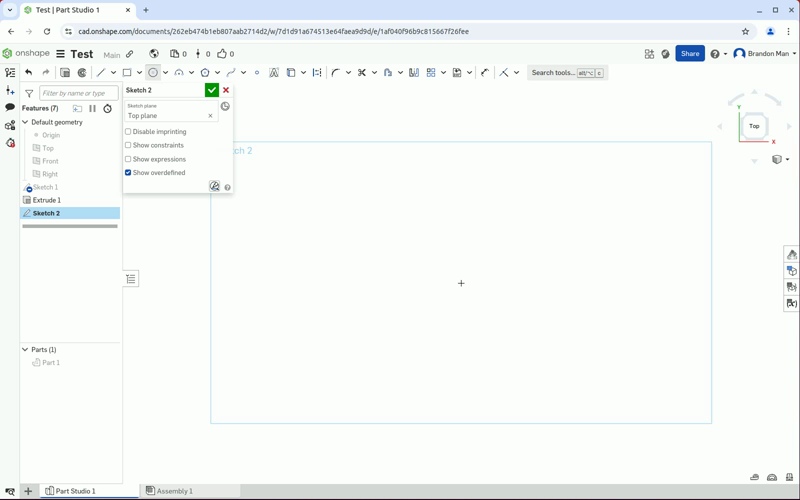
key_up(shift)
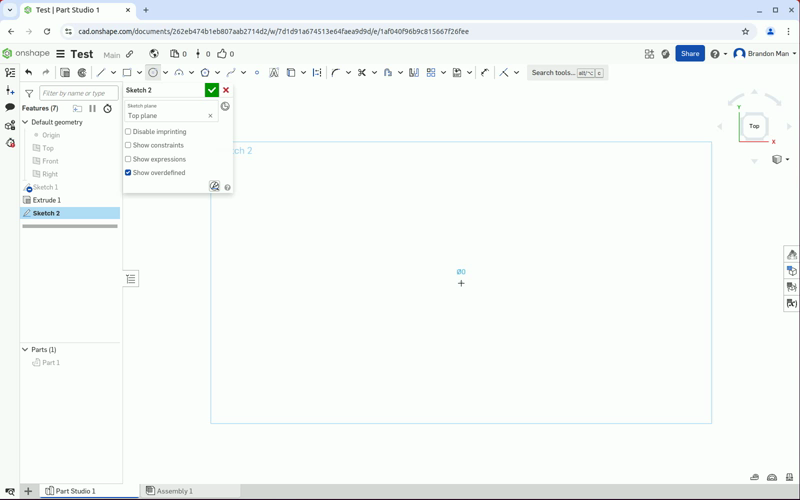
mouse_move(574, 282)
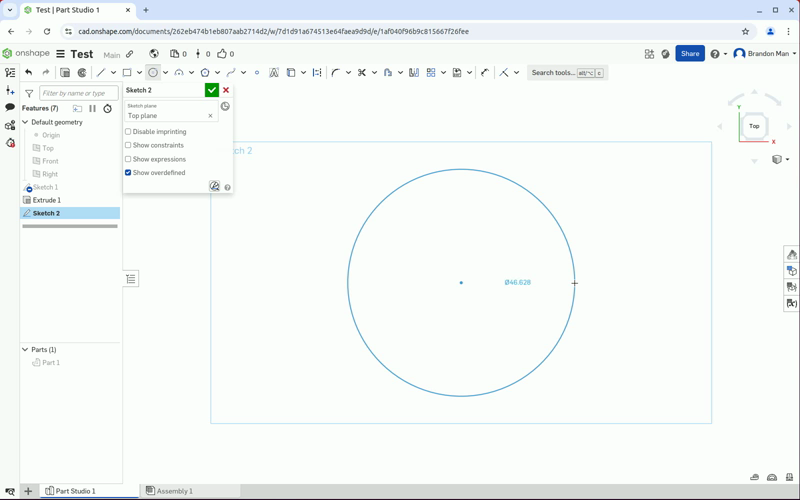
click(574, 282)
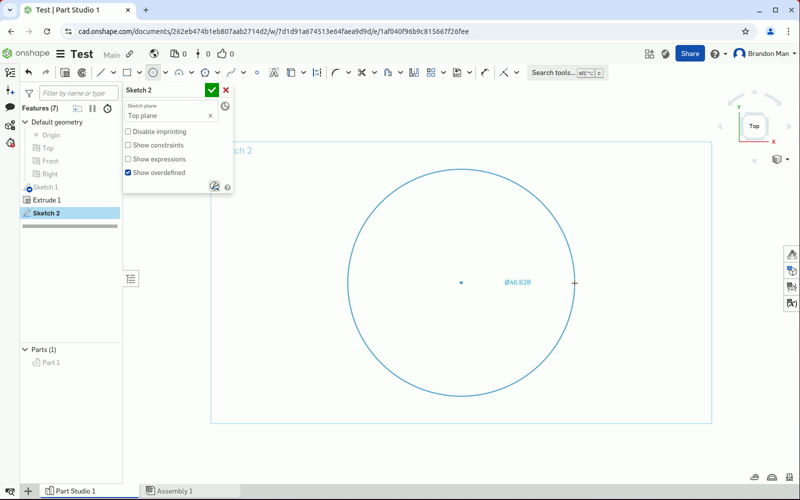
key(esc)
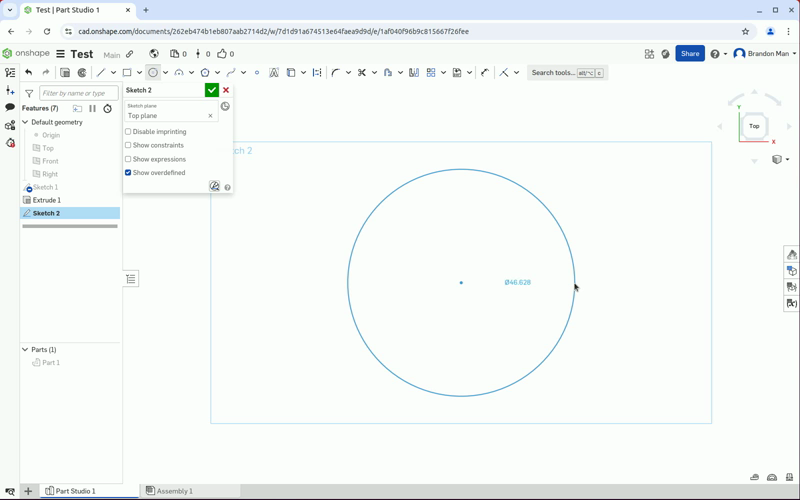
key(a)
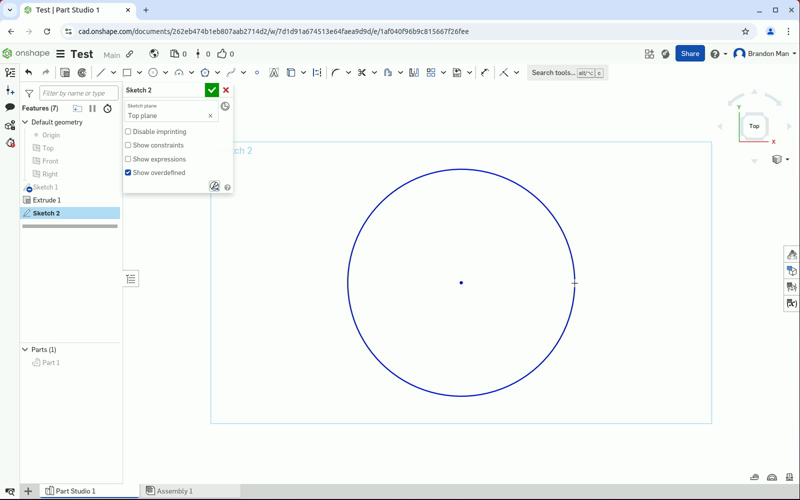
key_down(shift)
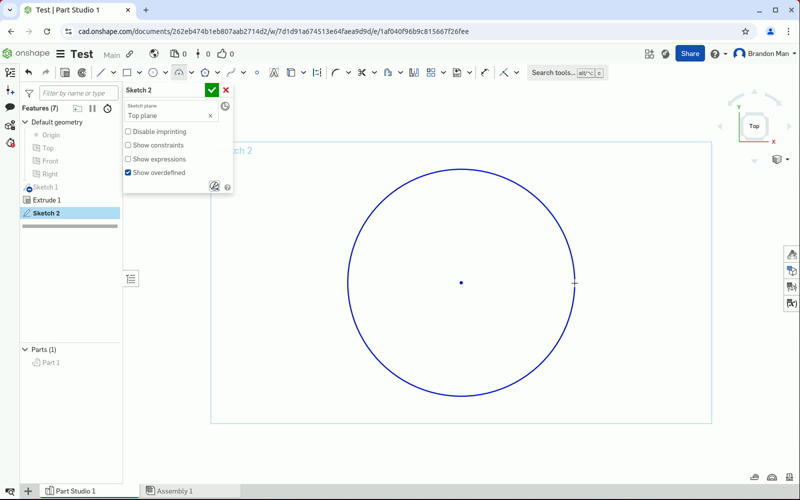
mouse_move(367, 238)
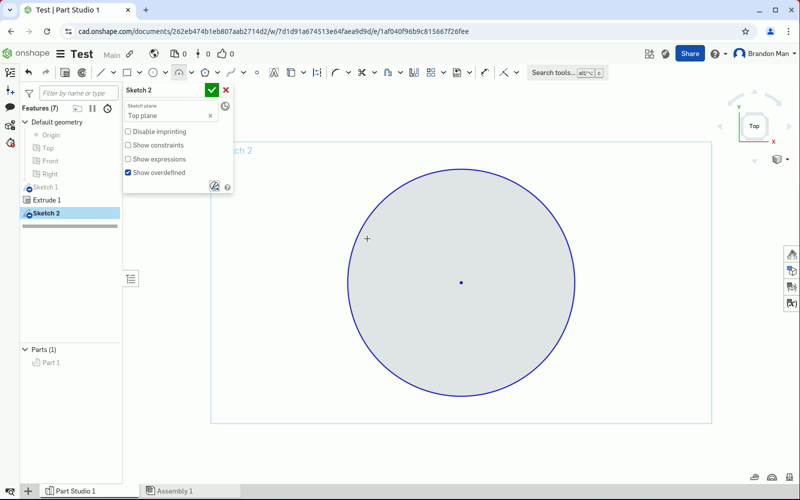
click(367, 238)
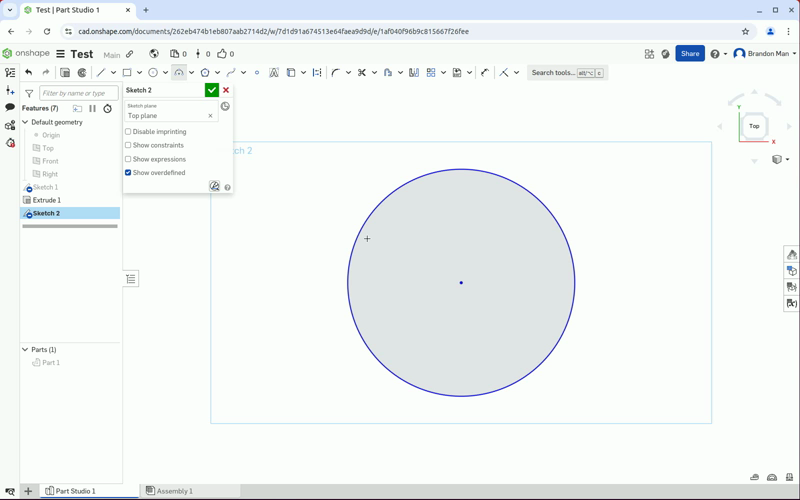
key_up(shift)
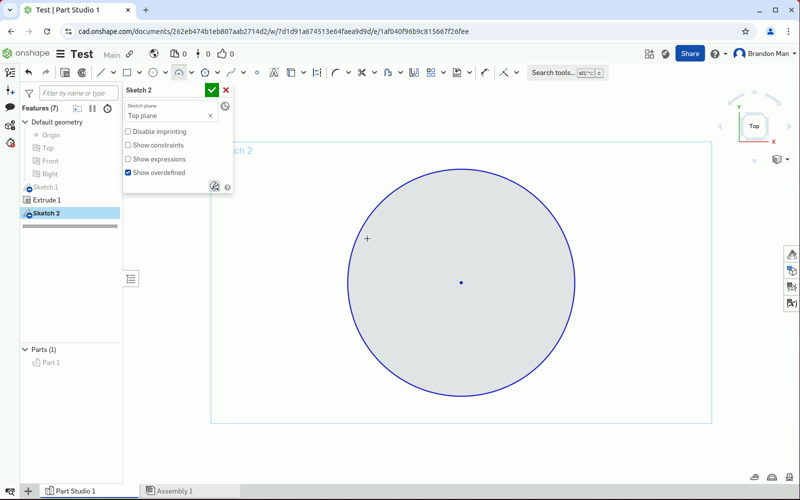
key_down(shift)
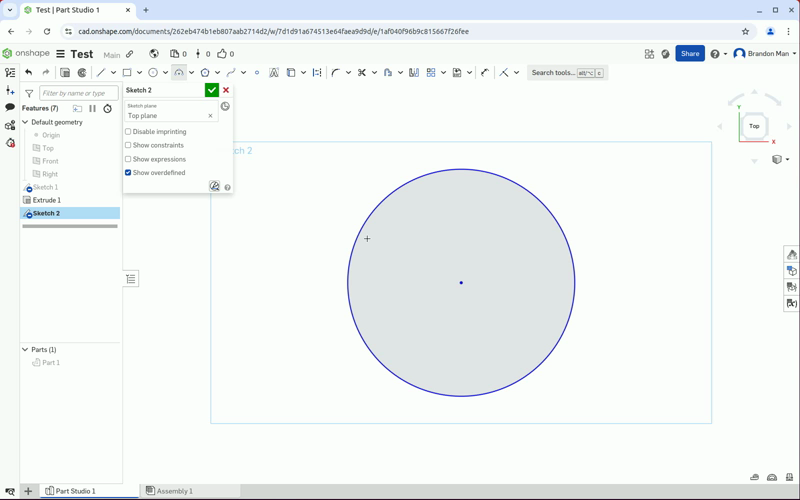
mouse_move(374, 339)
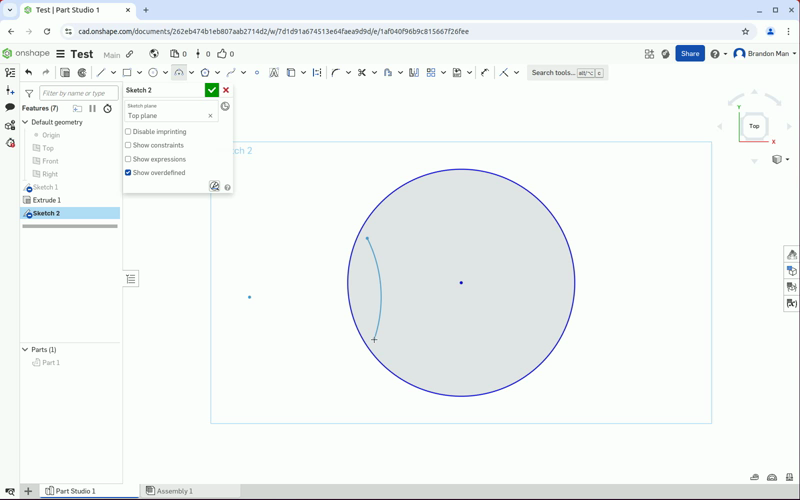
click(374, 339)
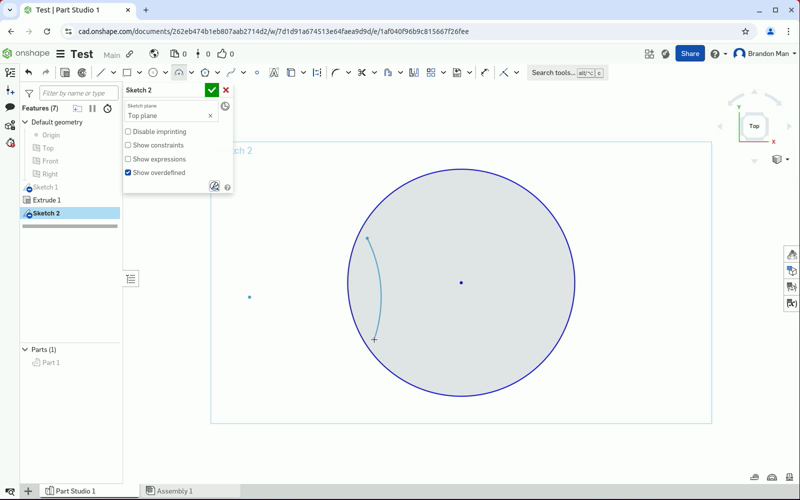
mouse_move(357, 289)
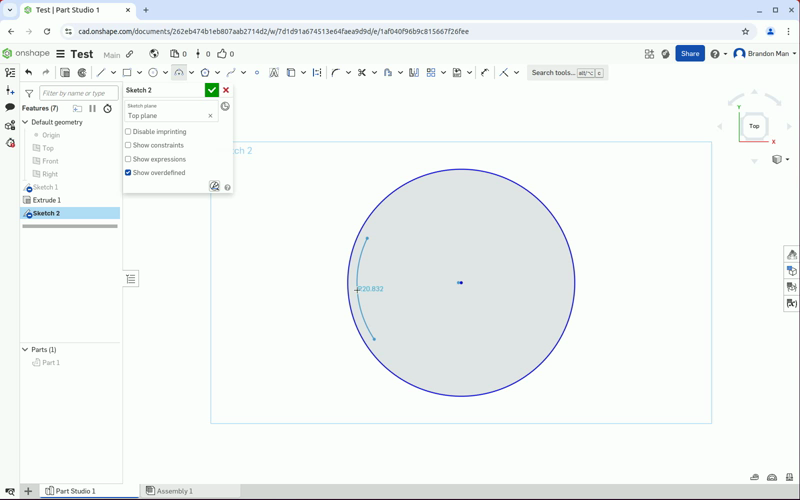
click(357, 289)
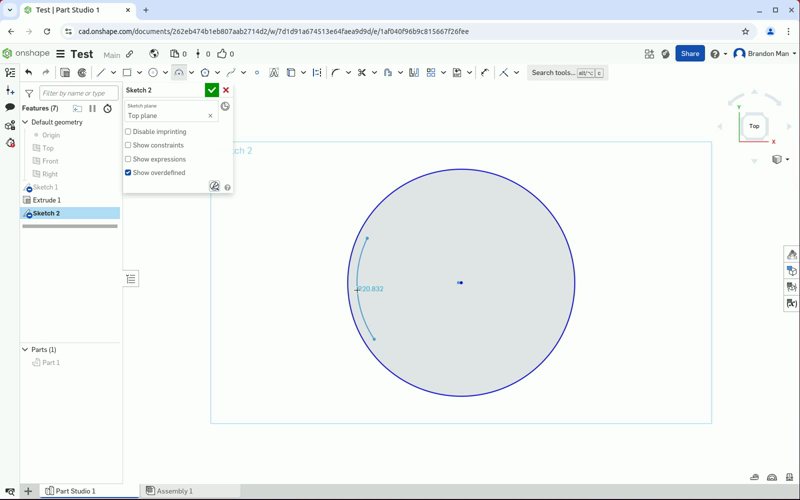
key_up(shift)
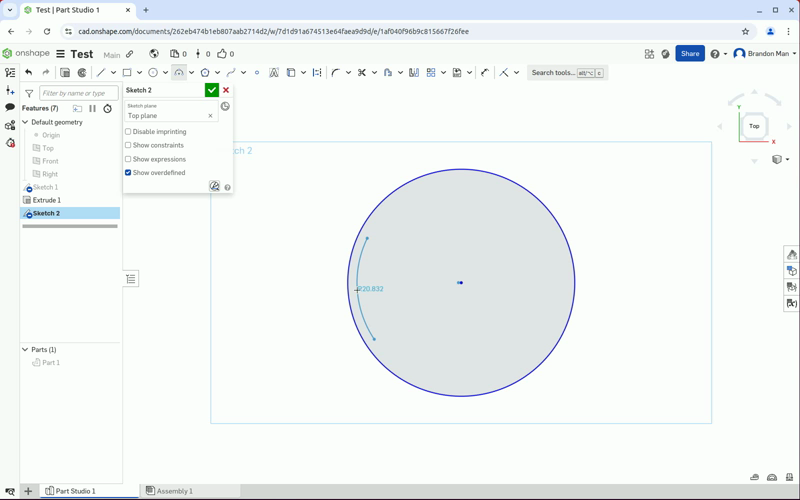
mouse_move(374, 339)
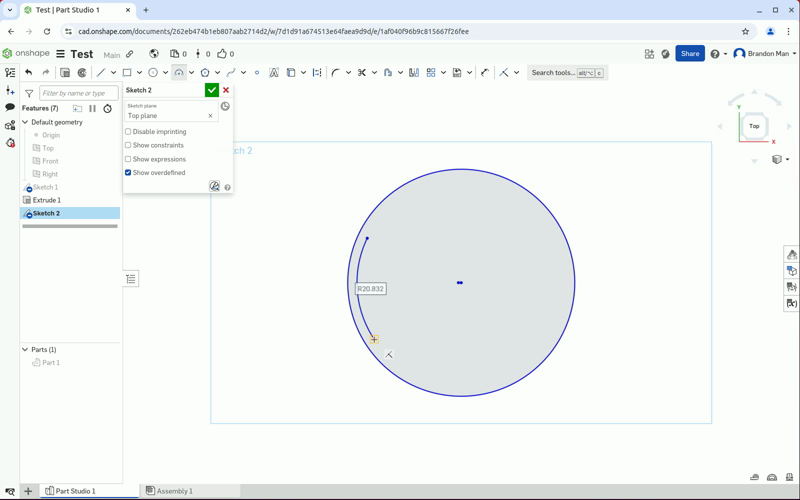
click(374, 339)
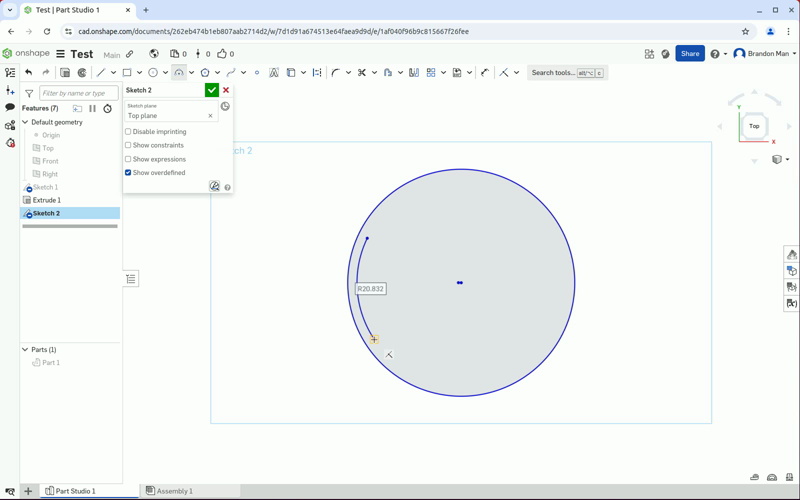
key_down(shift)
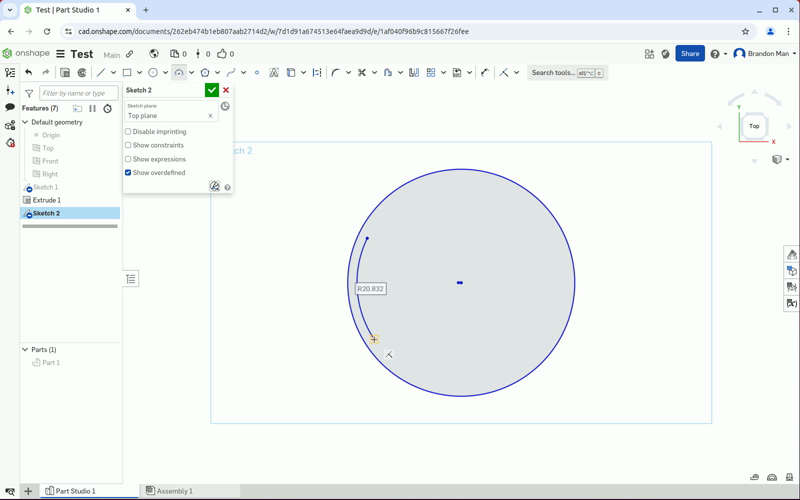
mouse_move(374, 341)
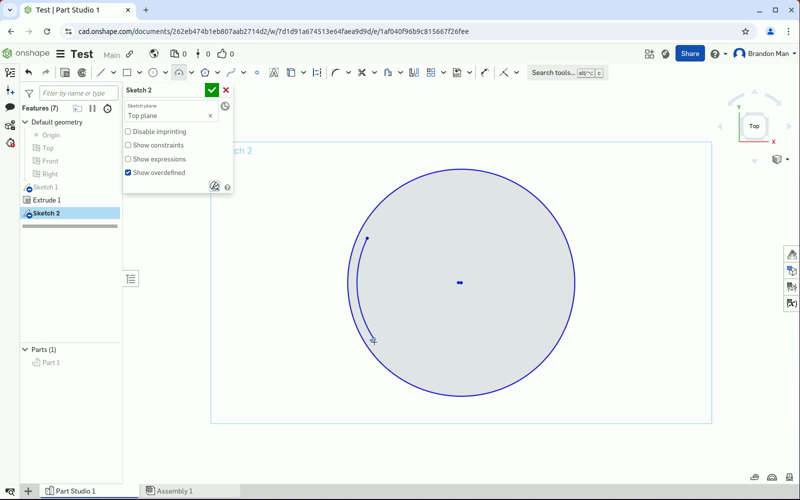
scroll(6)
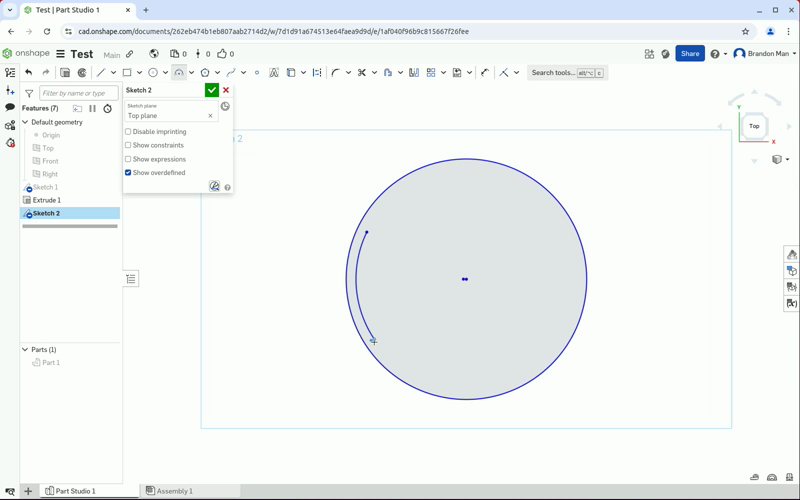
scroll(6)
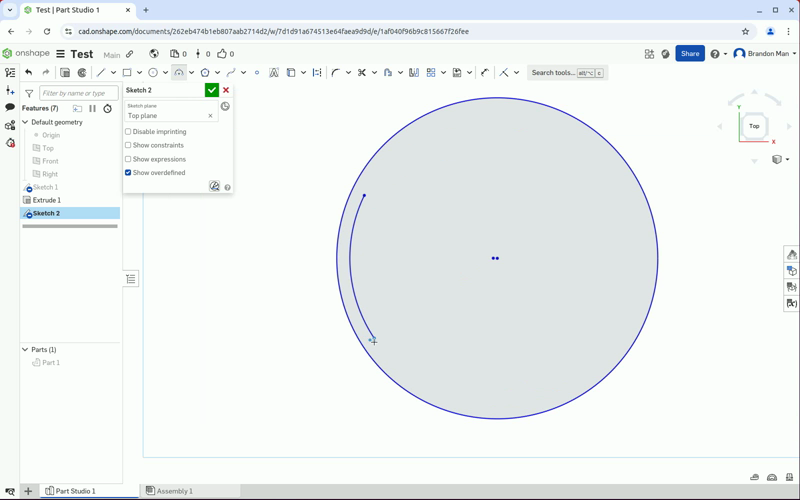
scroll(6)
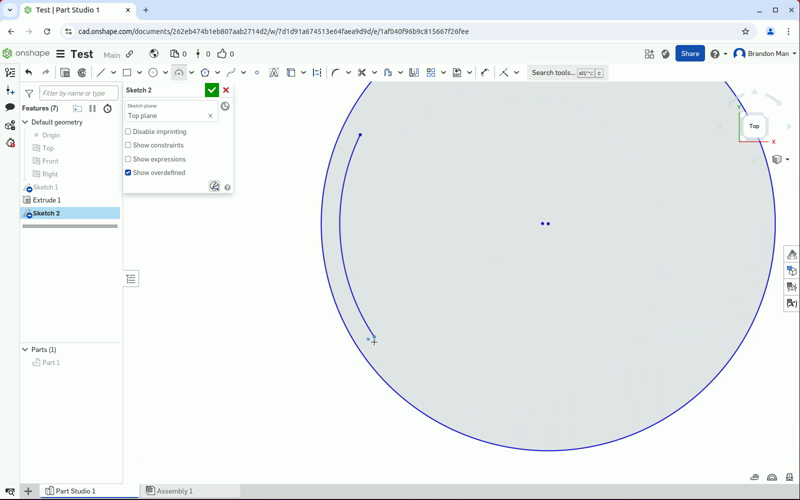
scroll(6)
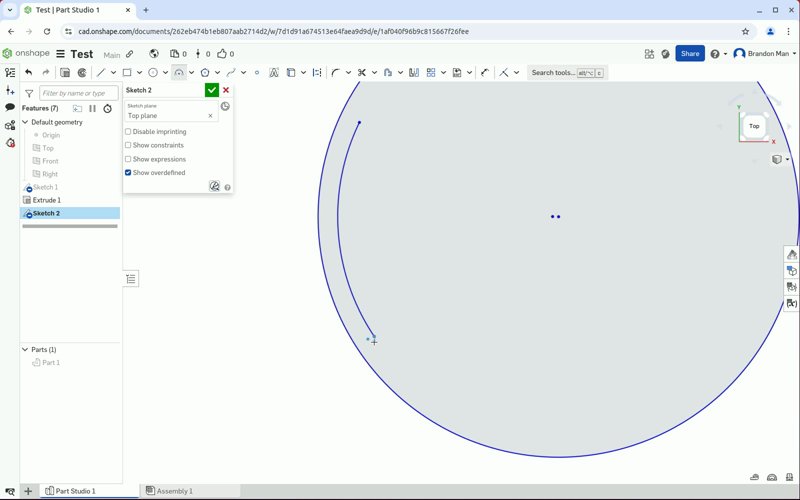
scroll(6)
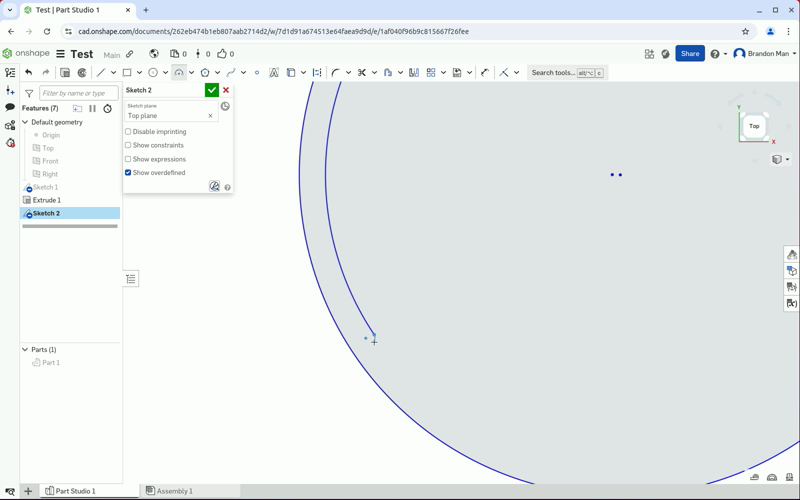
scroll(6)
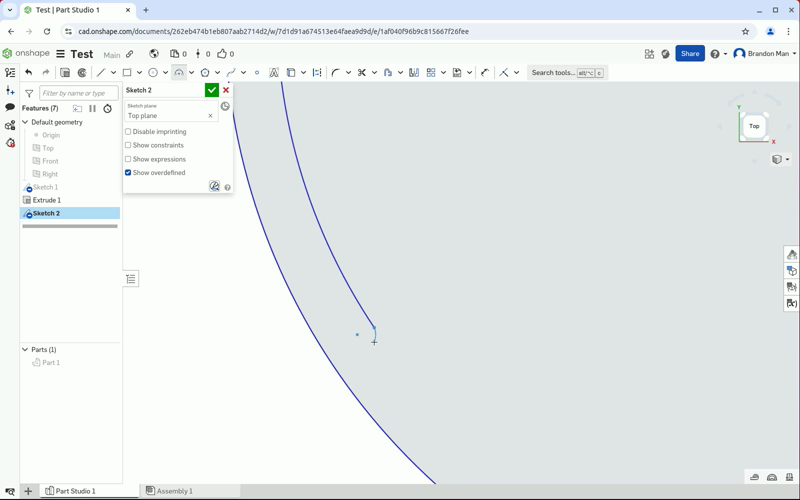
scroll(6)
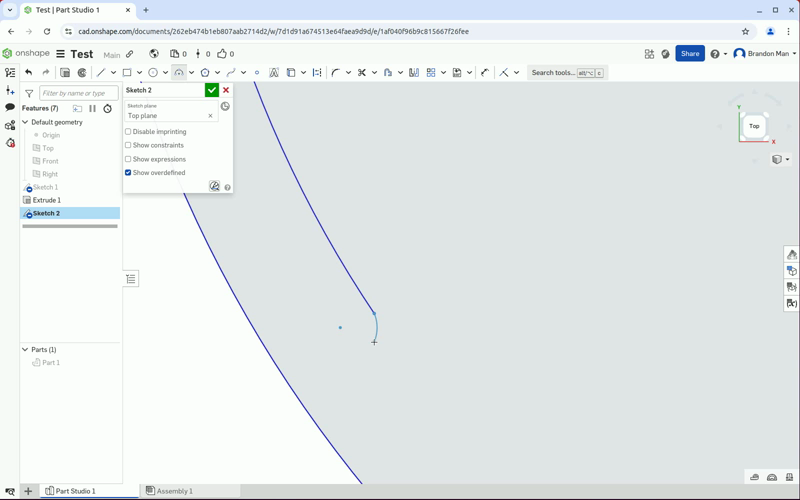
click(374, 341)
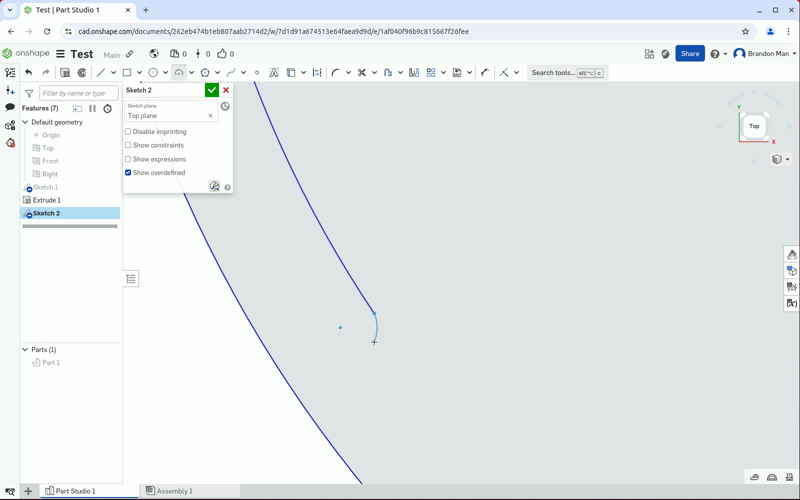
scroll(-6)
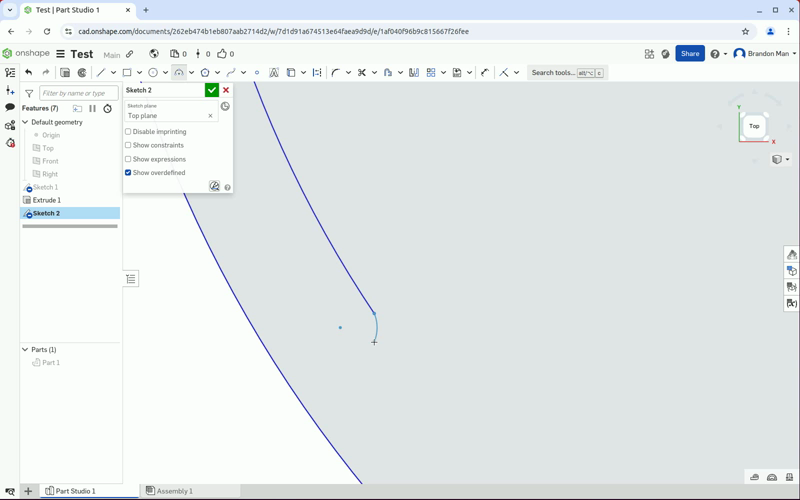
scroll(-6)
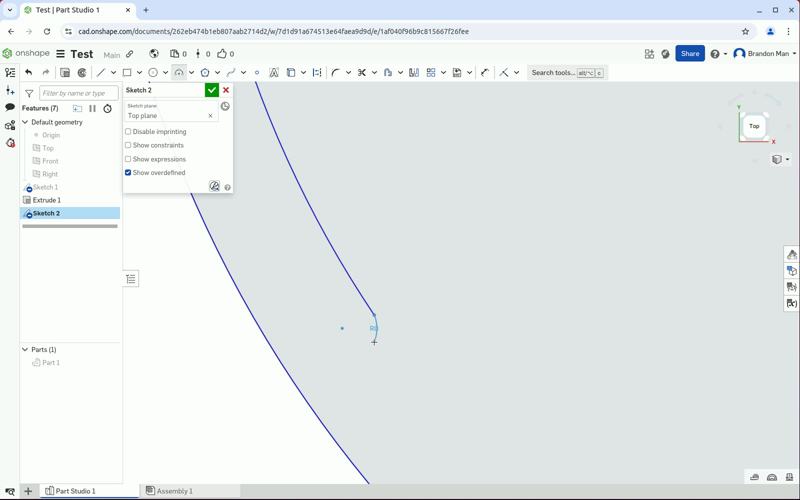
scroll(-6)
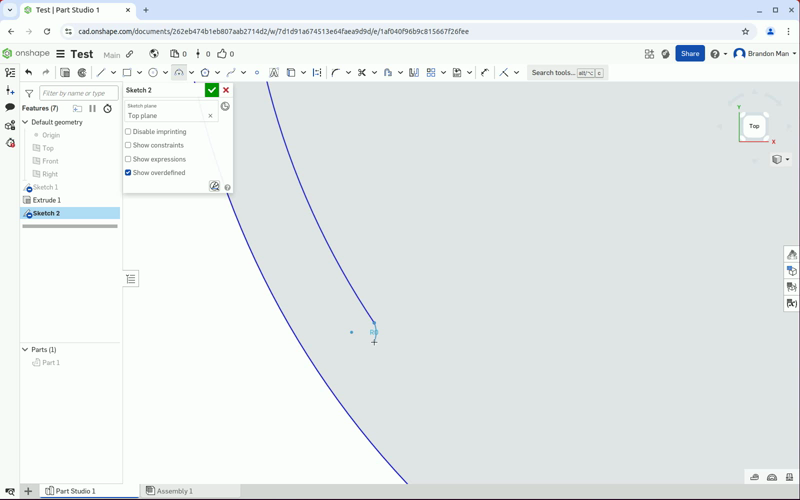
scroll(-6)
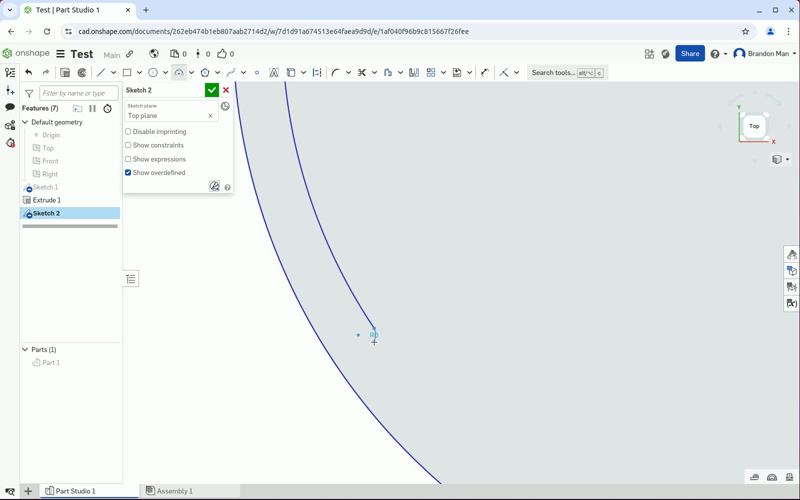
scroll(-6)
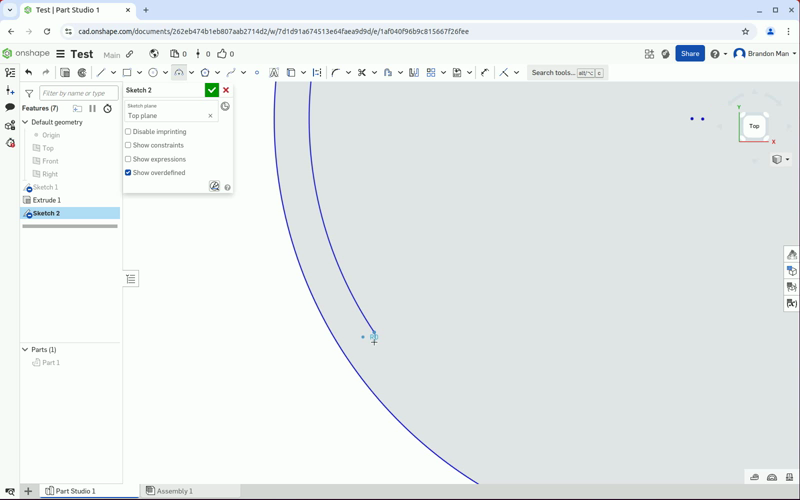
scroll(-6)
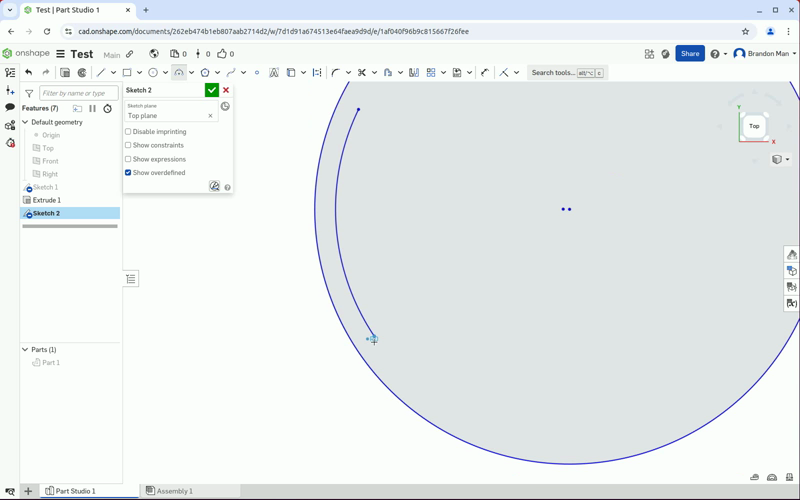
scroll(-6)
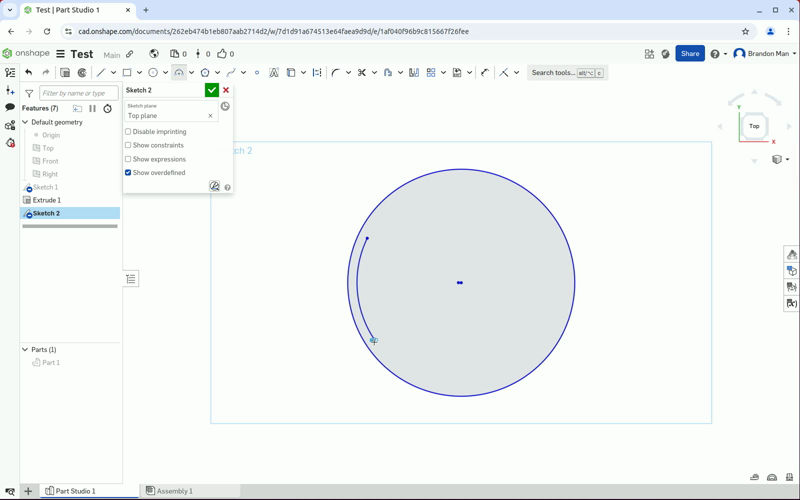
mouse_move(375, 340)
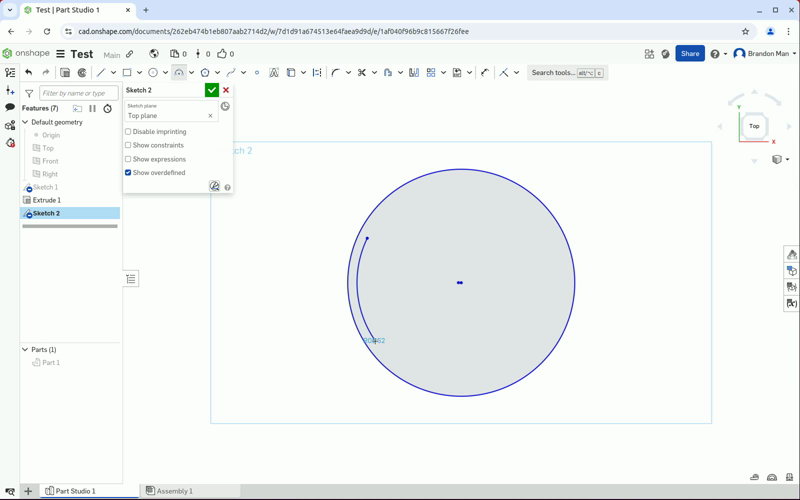
scroll(6)
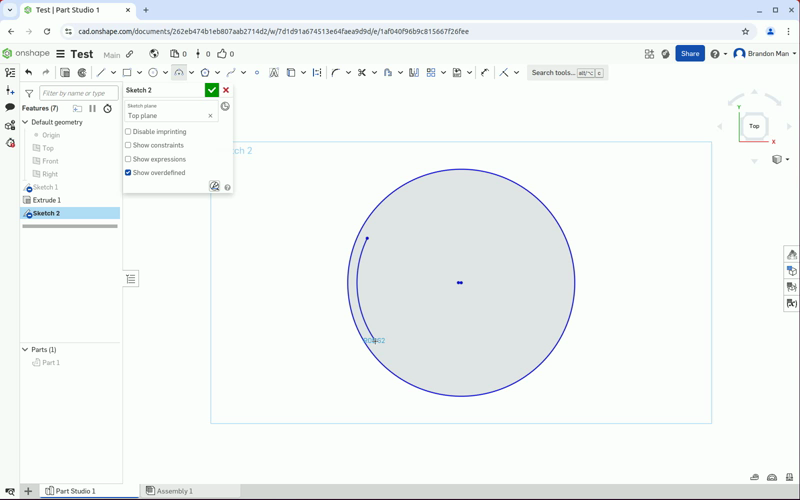
scroll(6)
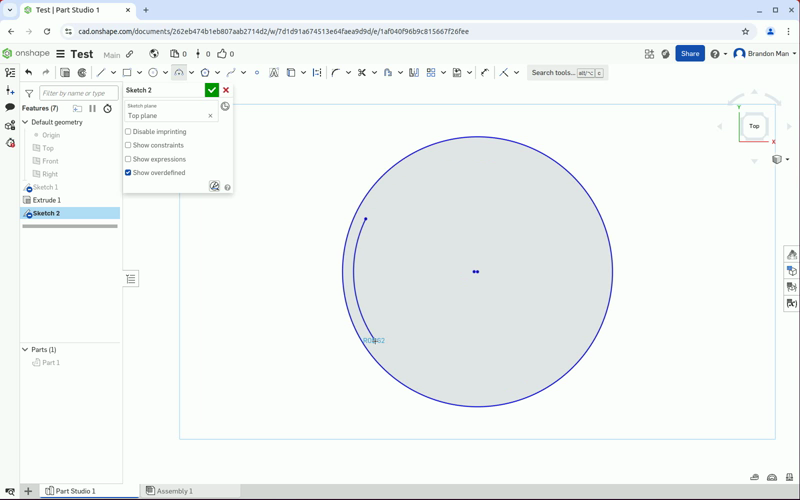
scroll(6)
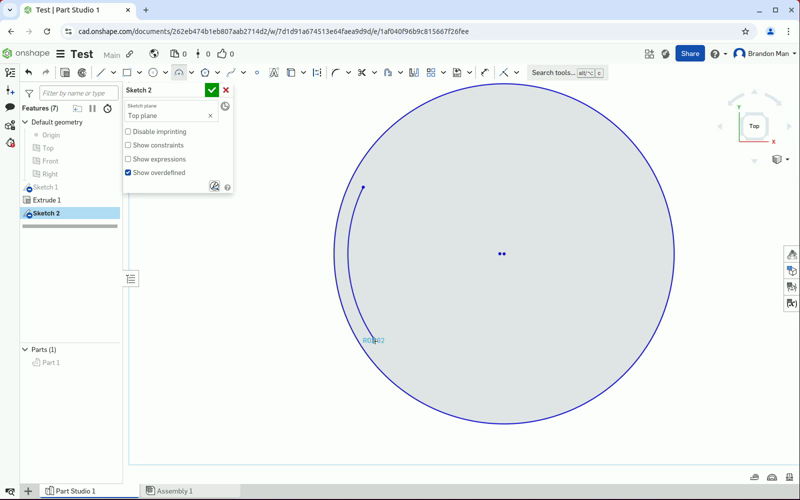
scroll(6)
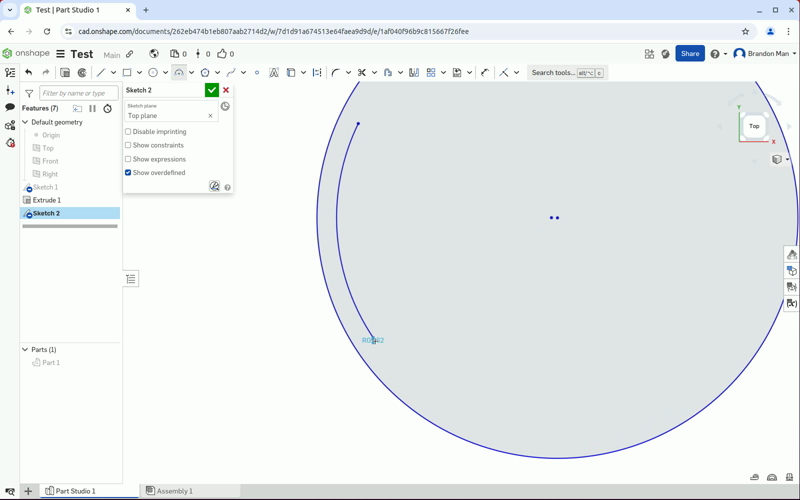
scroll(6)
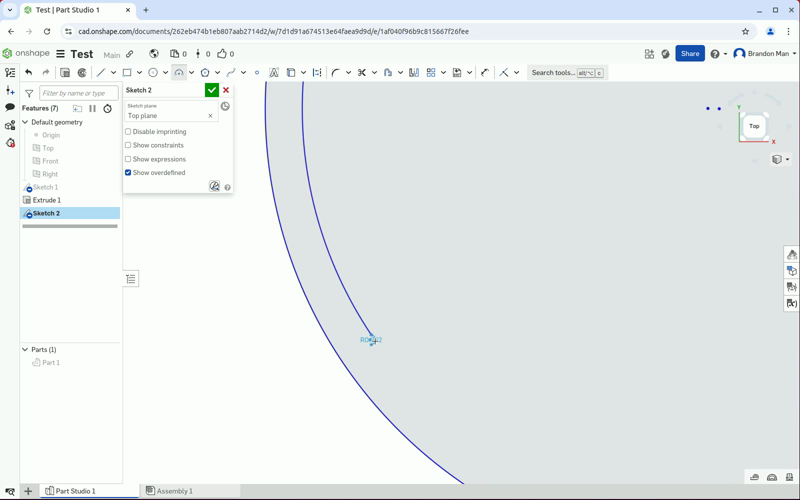
scroll(6)
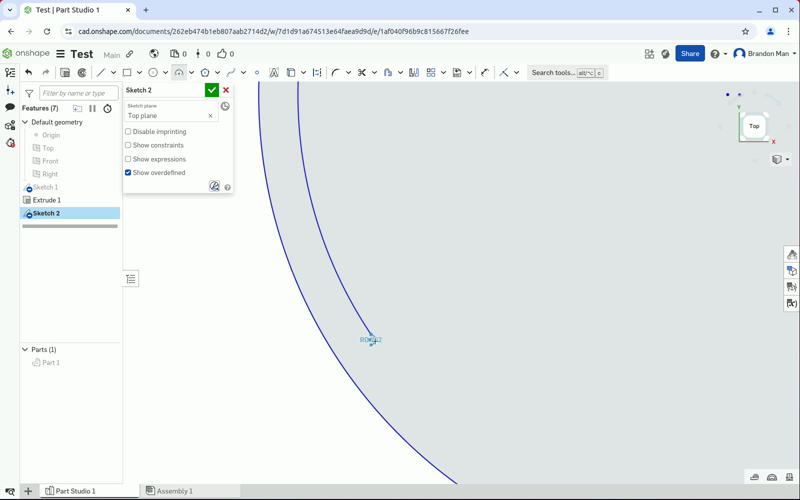
scroll(6)
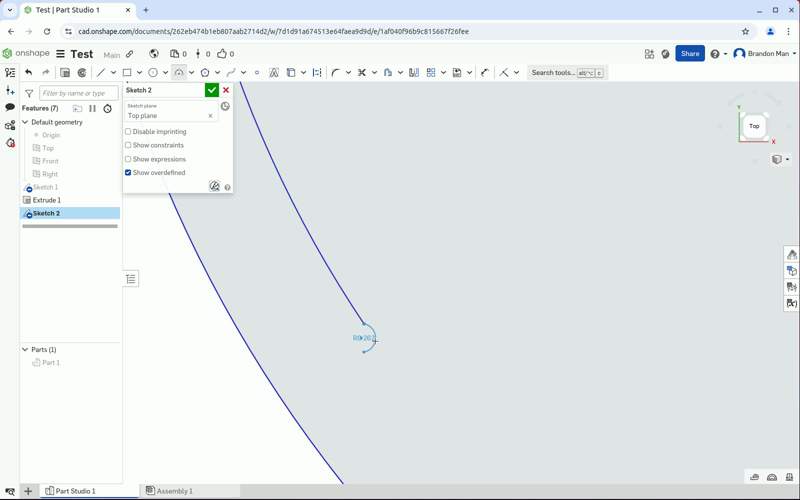
click(375, 340)
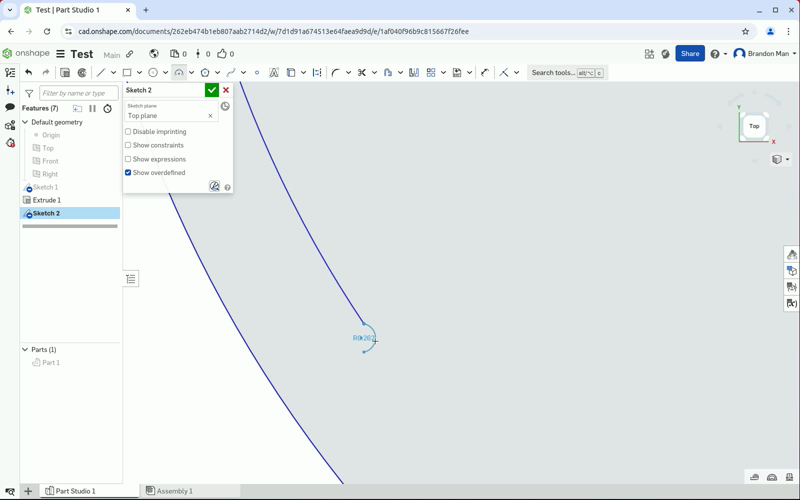
scroll(-6)
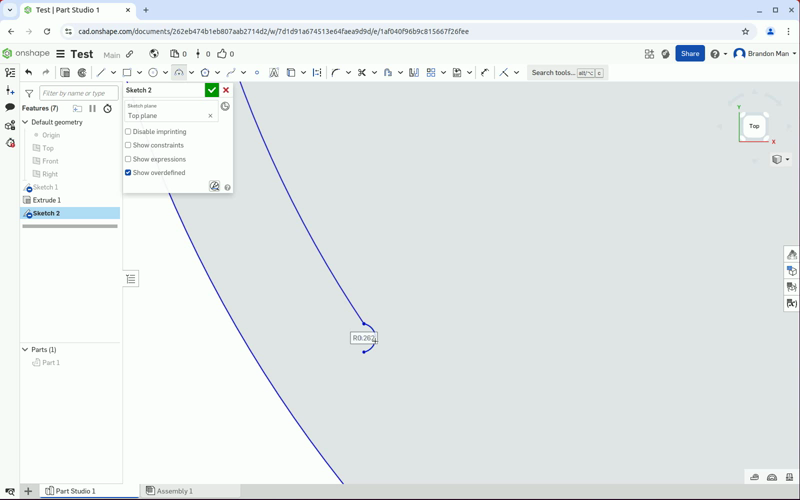
scroll(-6)
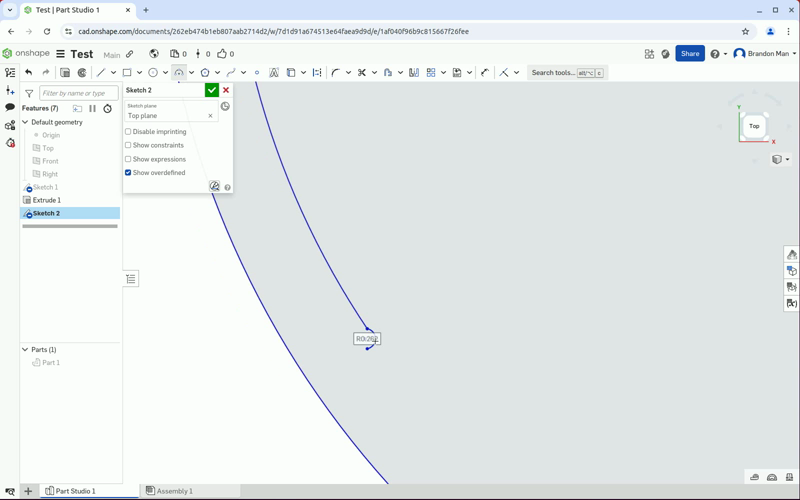
scroll(-6)
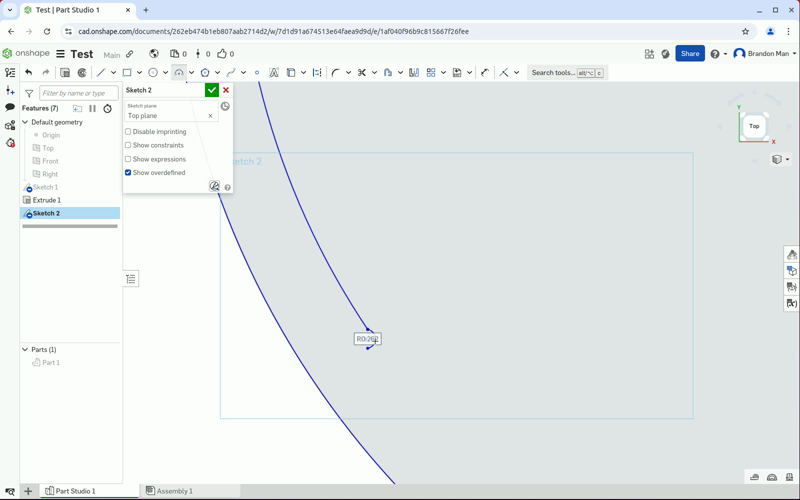
scroll(-6)
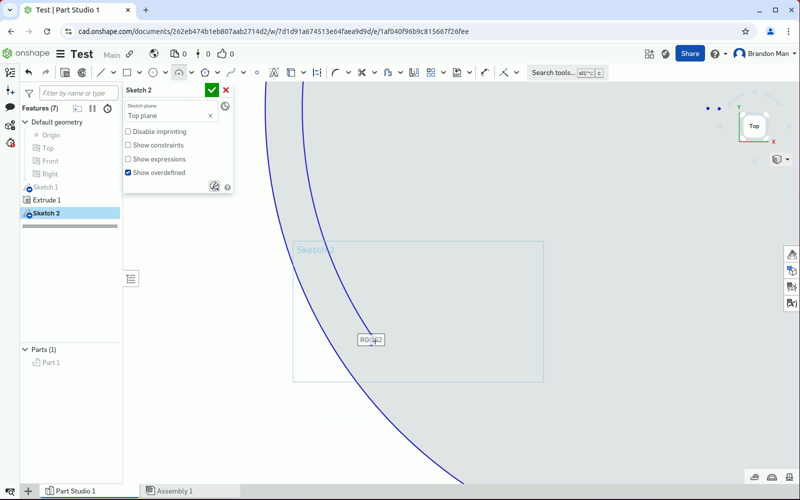
scroll(-6)
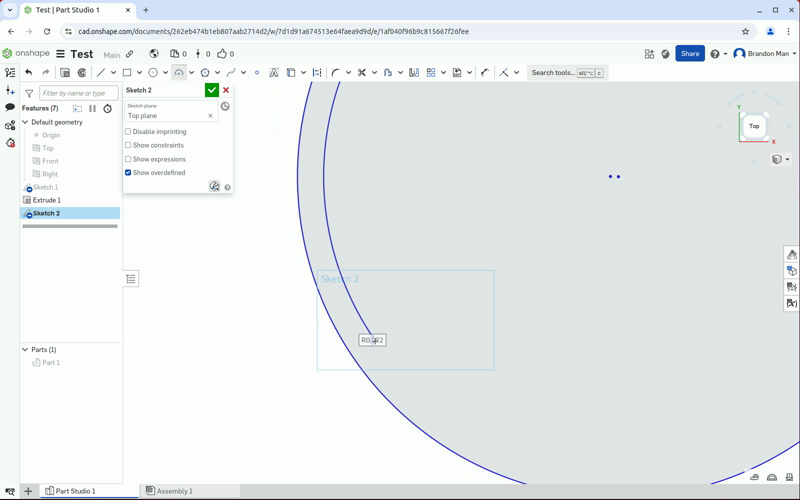
scroll(-6)
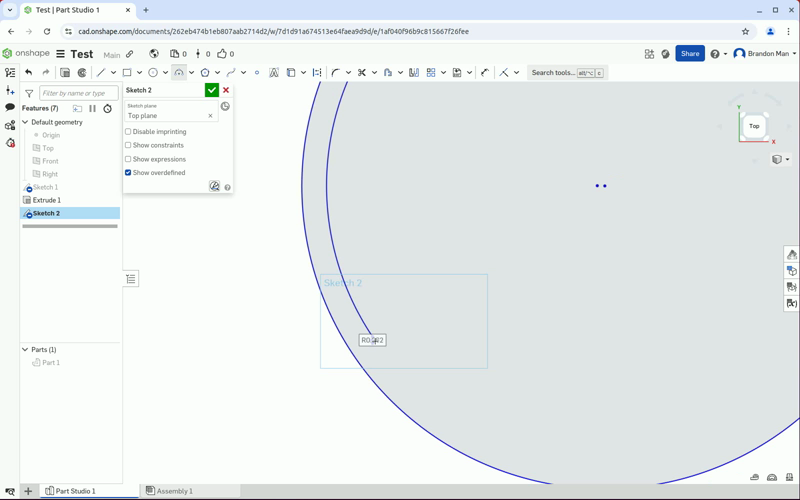
scroll(-6)
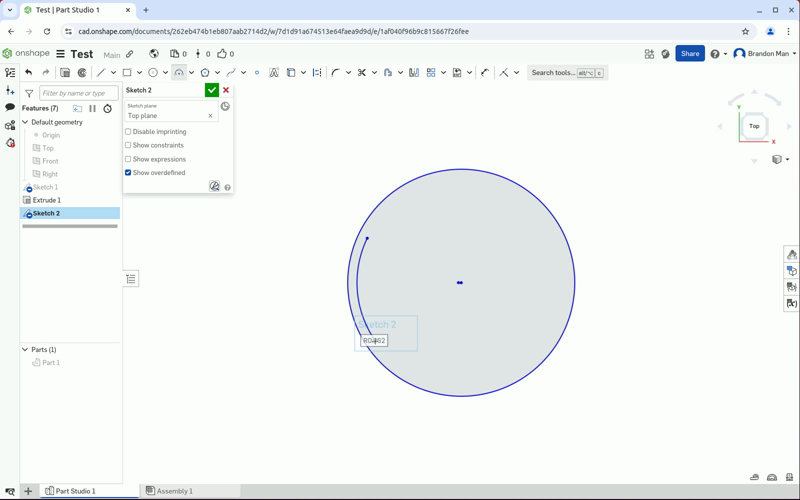
key_up(shift)
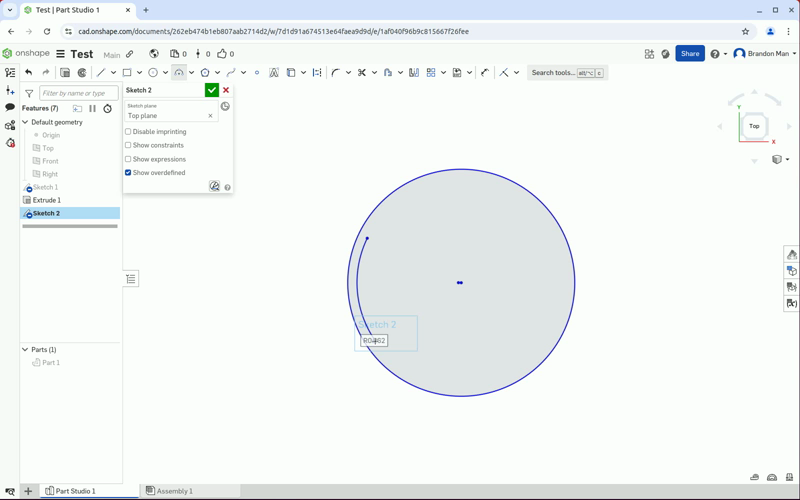
mouse_move(374, 341)
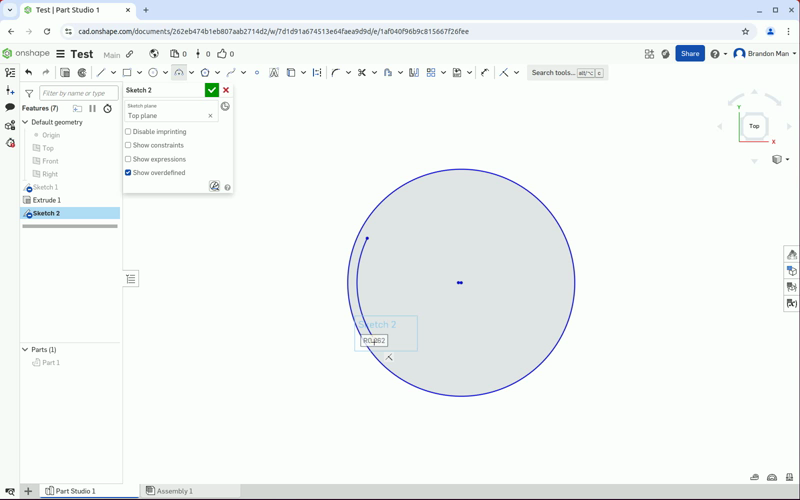
scroll(6)
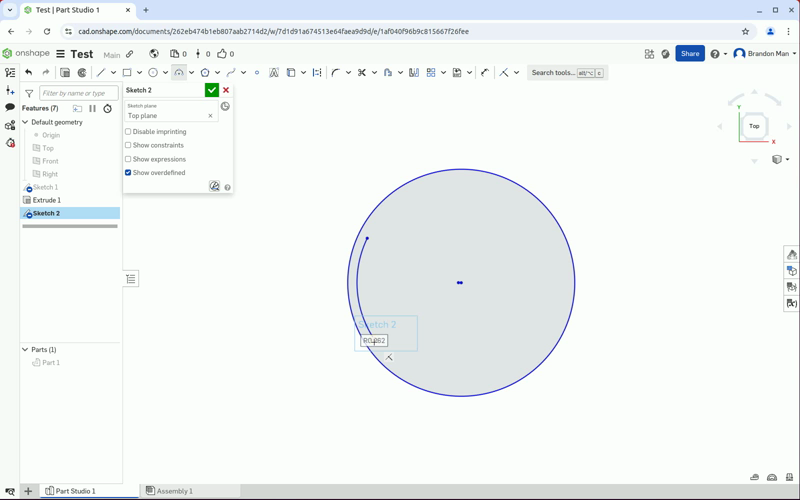
scroll(6)
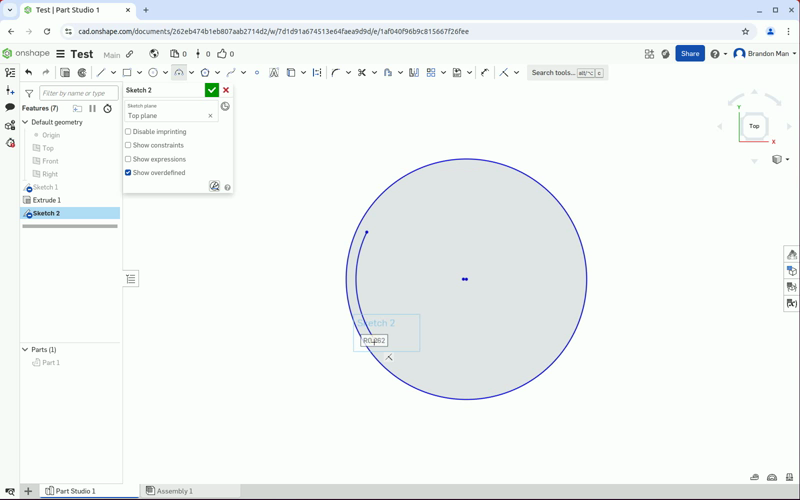
scroll(6)
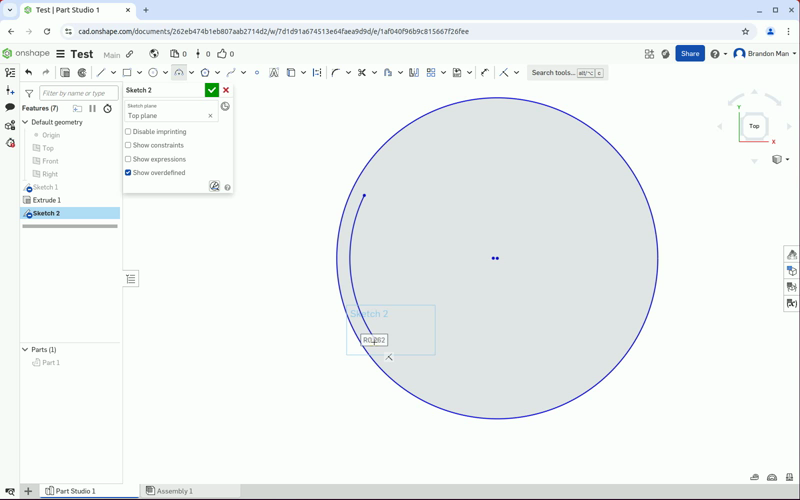
scroll(6)
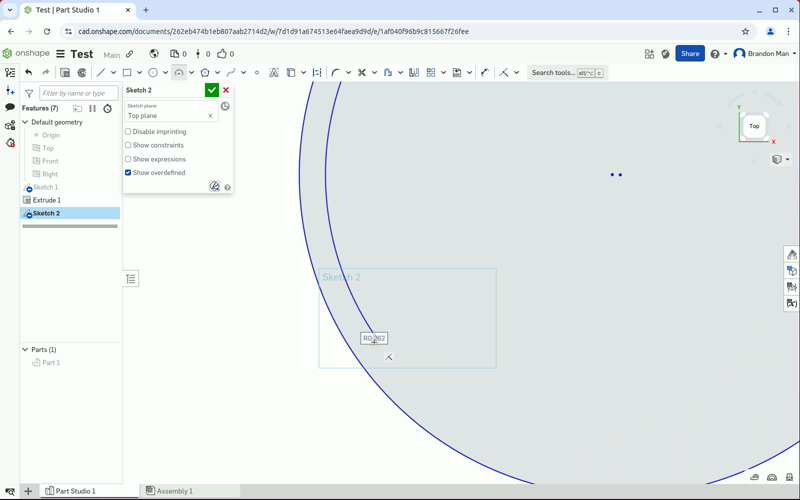
scroll(6)
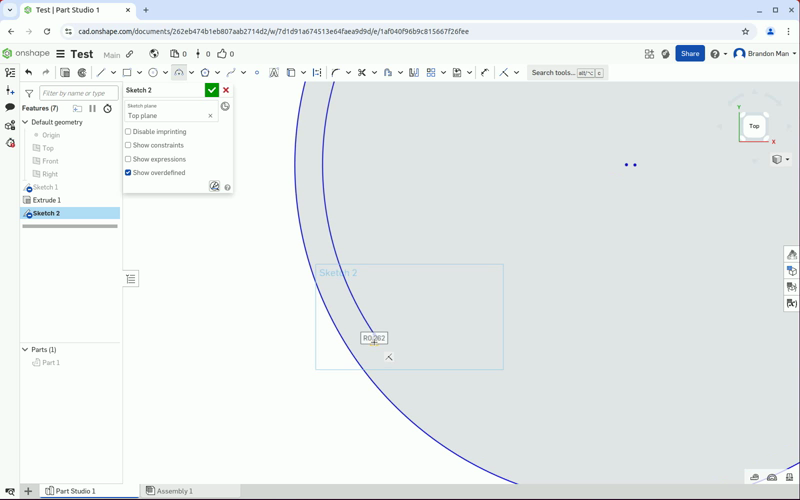
scroll(6)
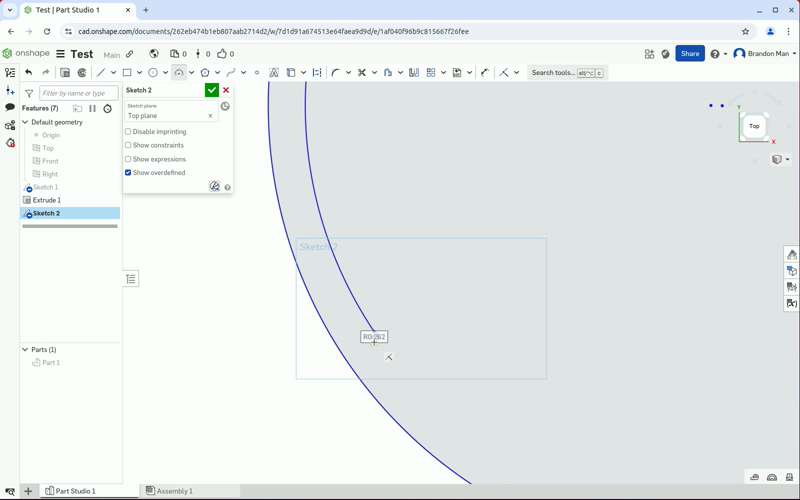
scroll(6)
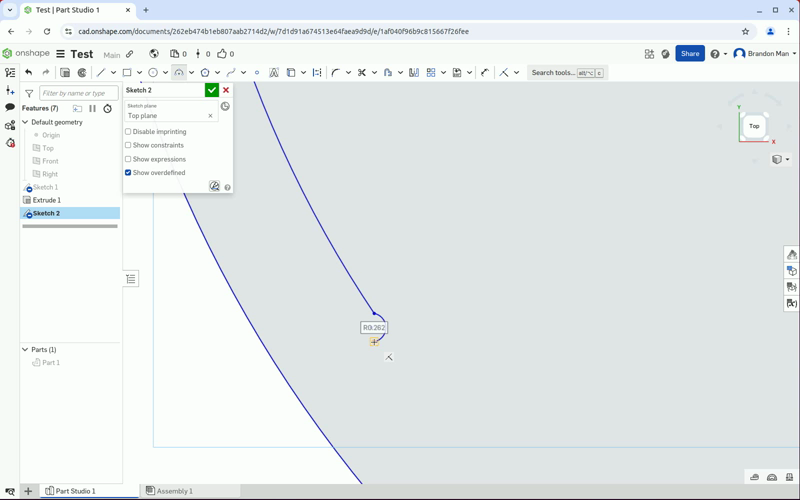
click(374, 341)
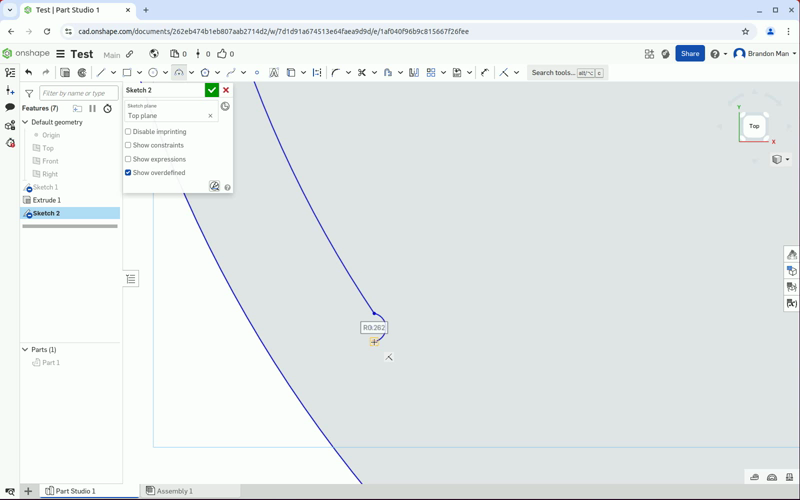
scroll(-6)
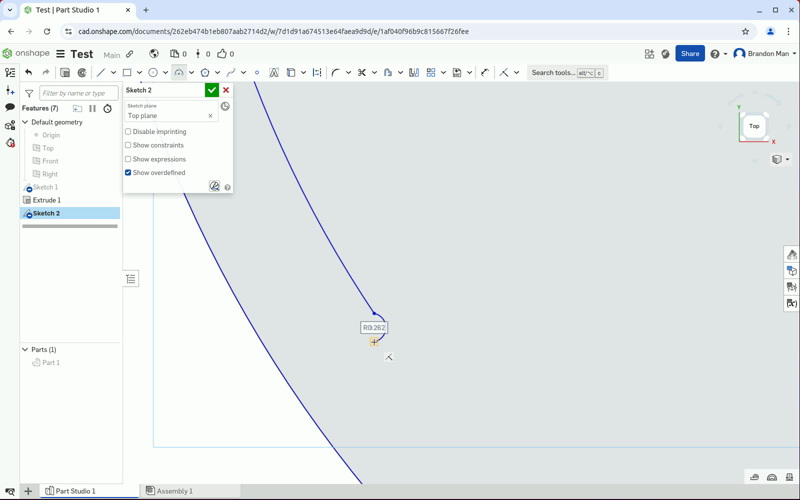
scroll(-6)
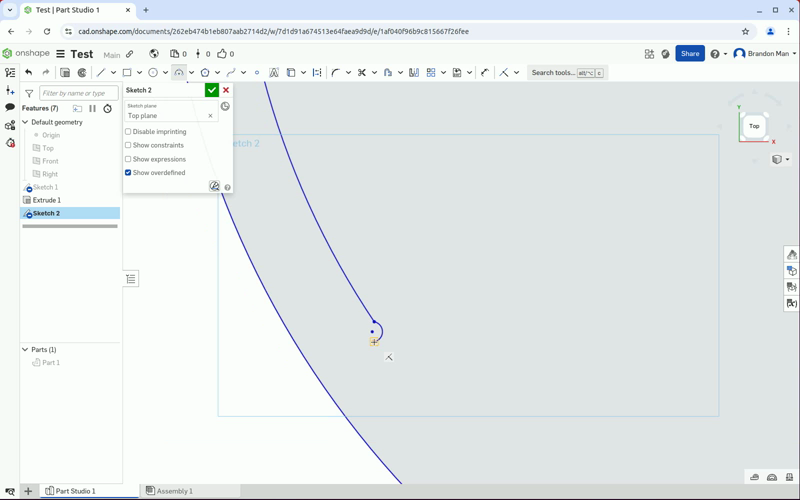
scroll(-6)
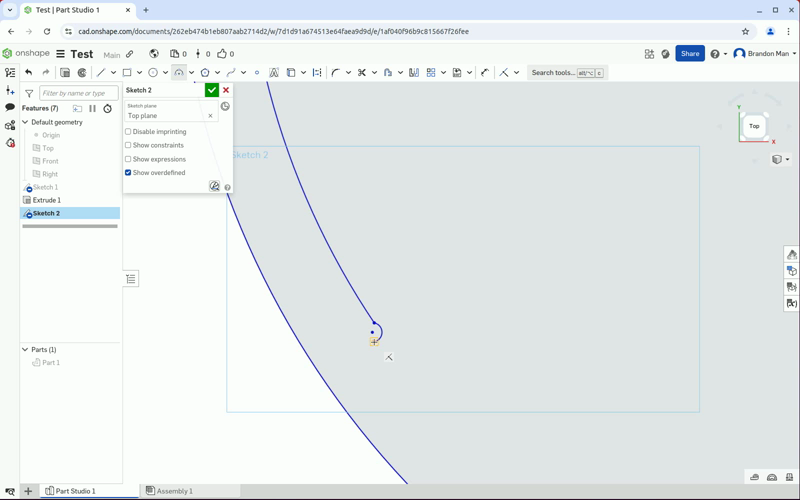
scroll(-6)
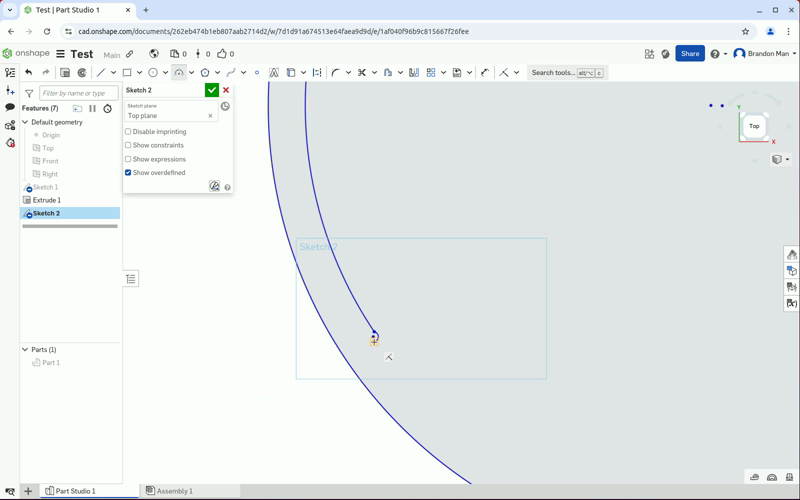
scroll(-6)
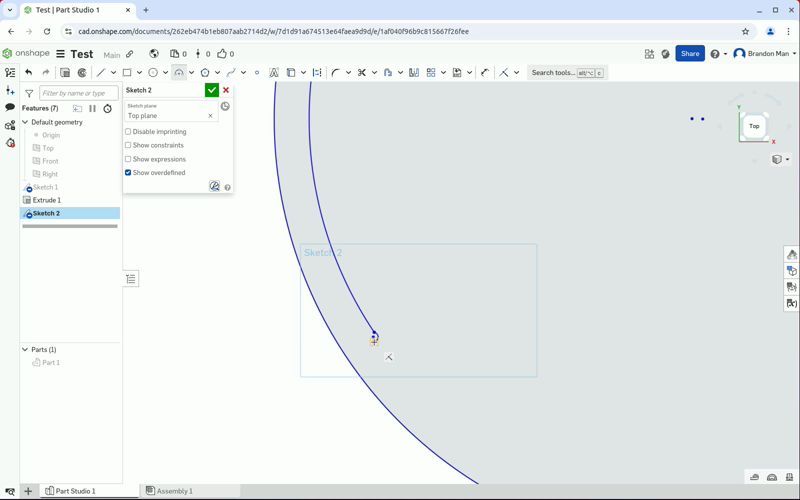
scroll(-6)
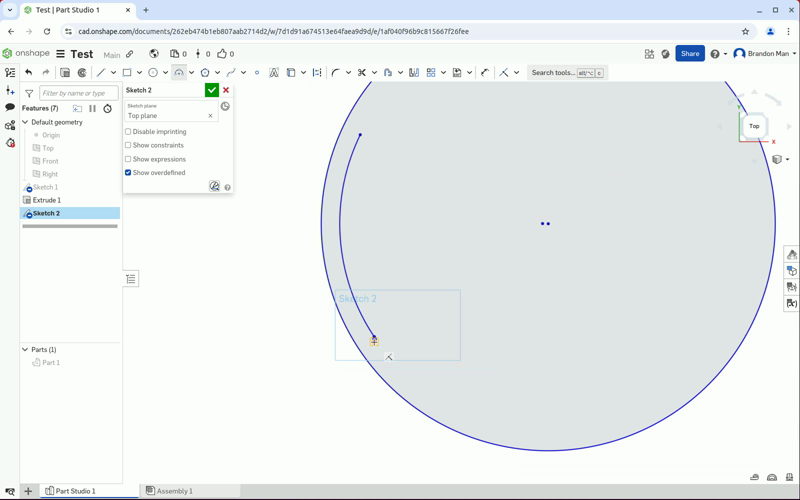
scroll(-6)
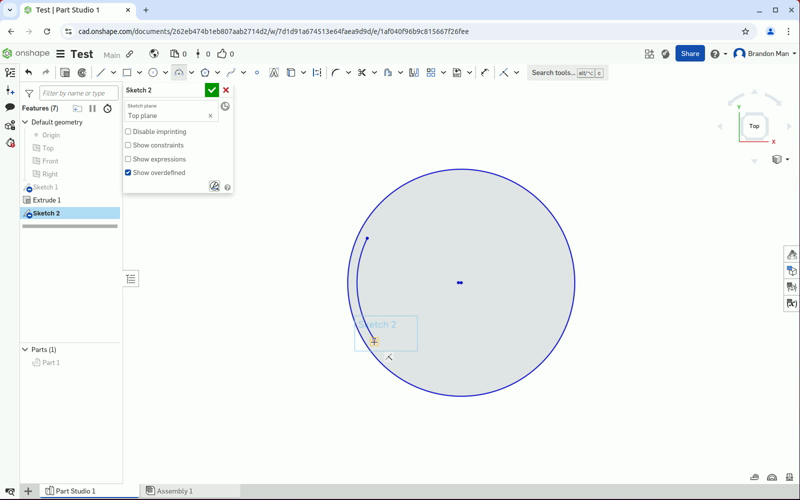
key_down(shift)
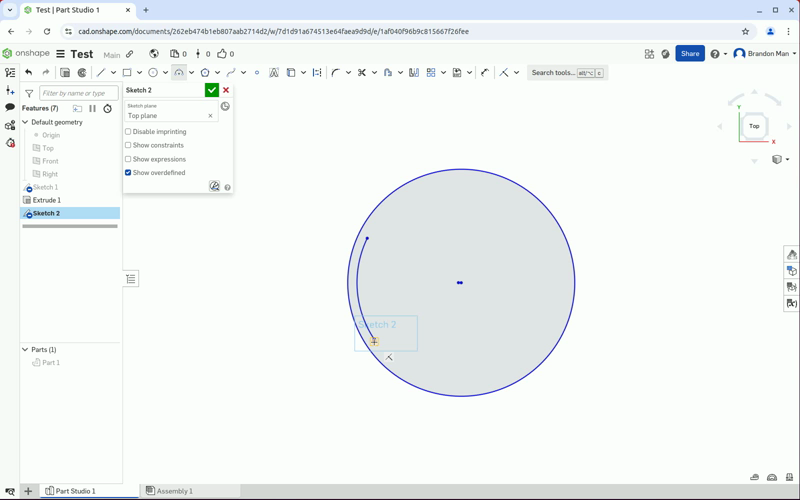
mouse_move(466, 386)
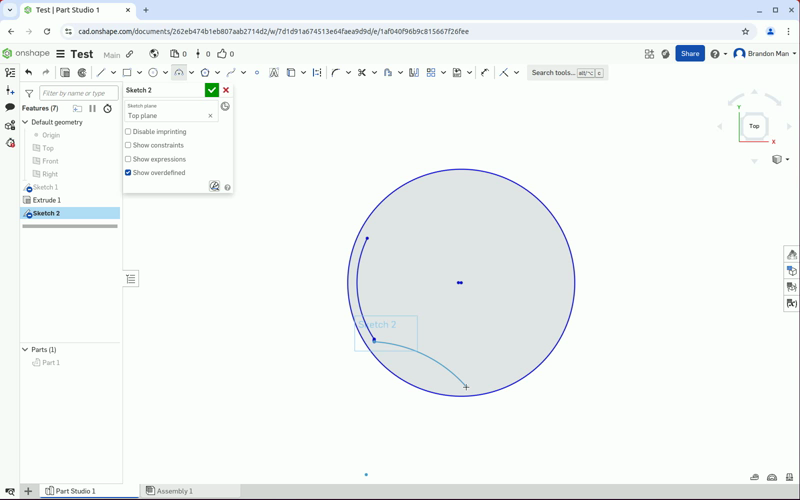
click(466, 386)
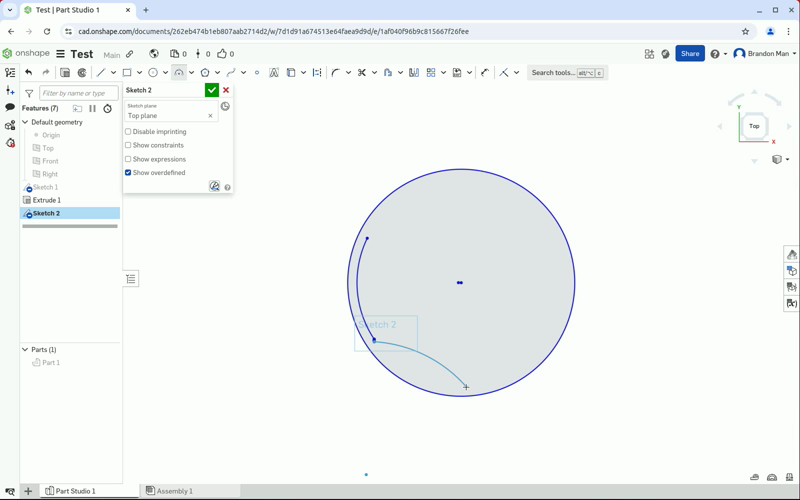
mouse_move(414, 376)
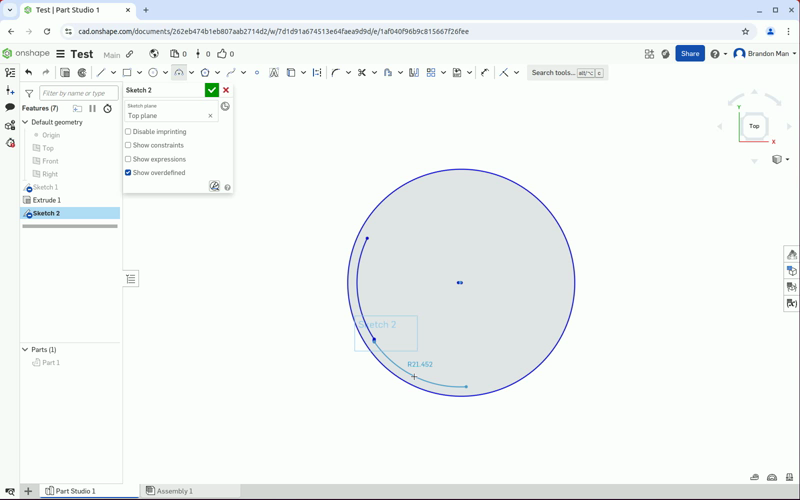
click(414, 376)
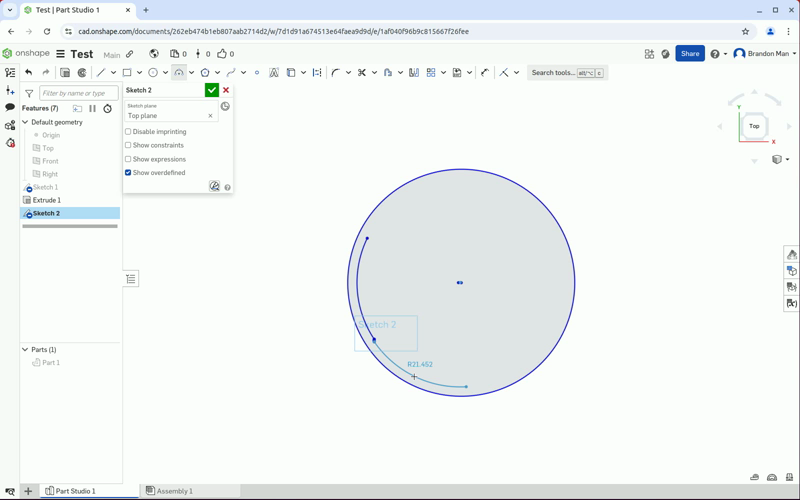
key_up(shift)
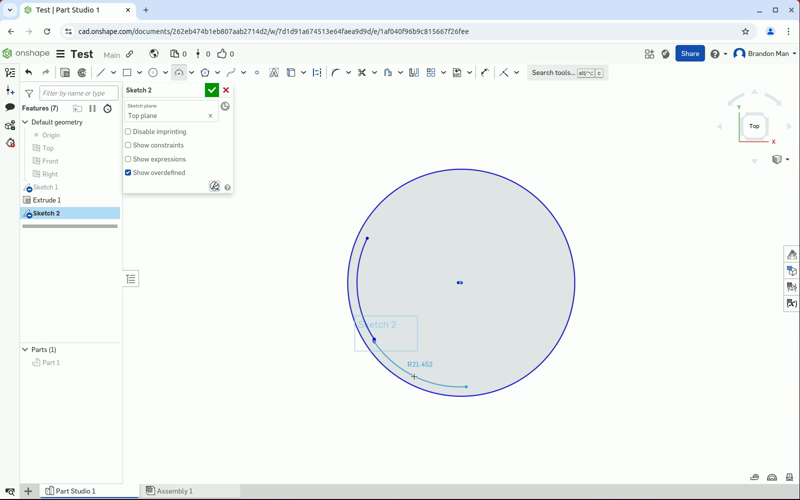
mouse_move(466, 386)
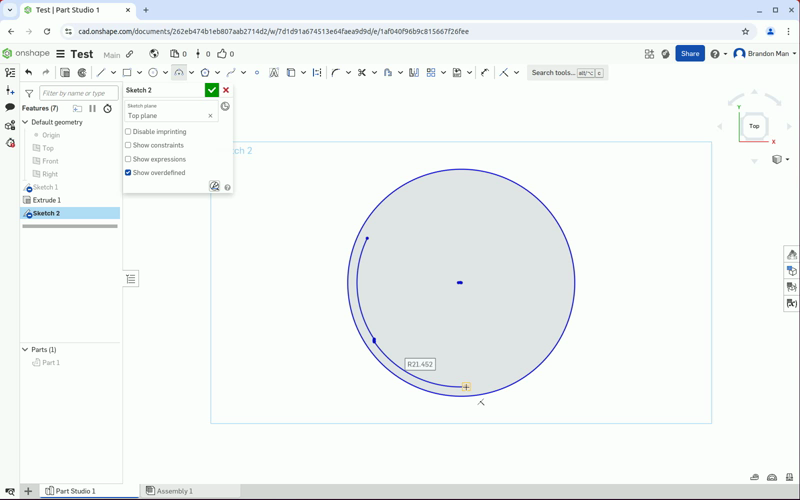
click(466, 386)
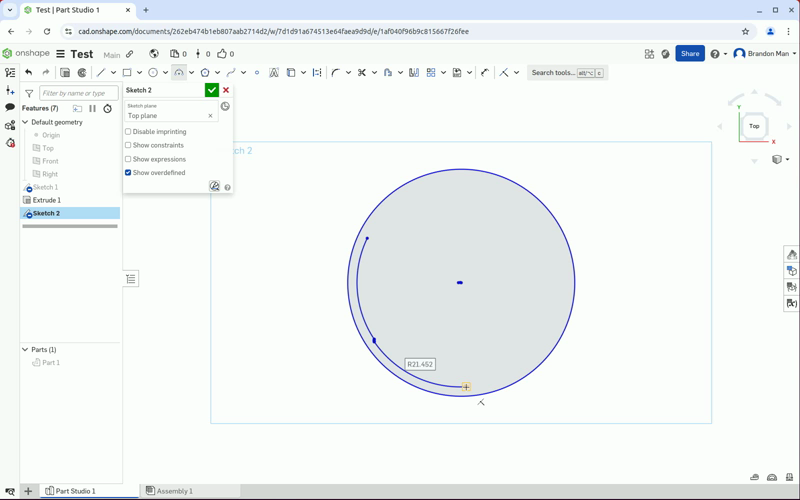
key_down(shift)
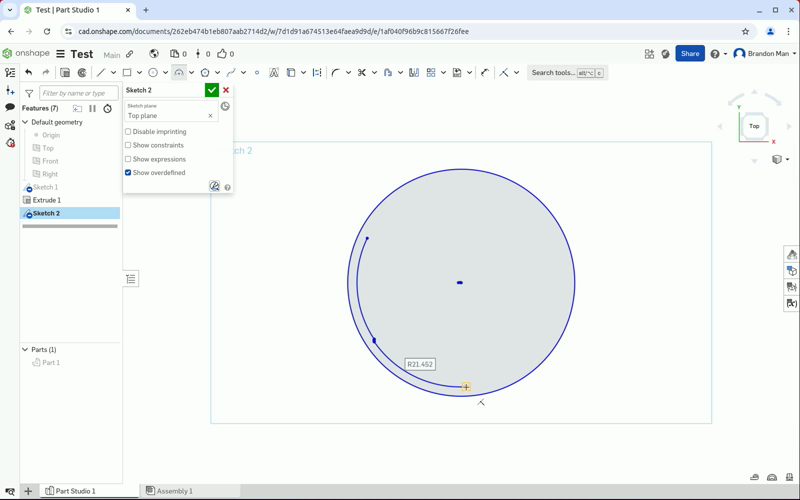
mouse_move(468, 386)
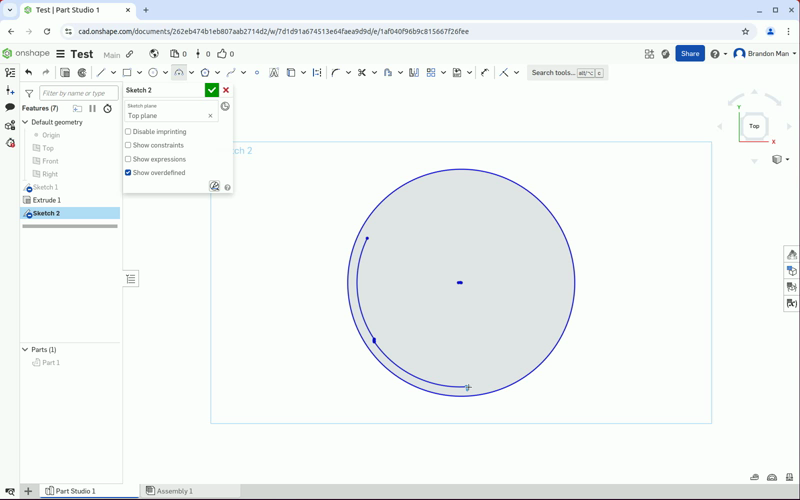
scroll(6)
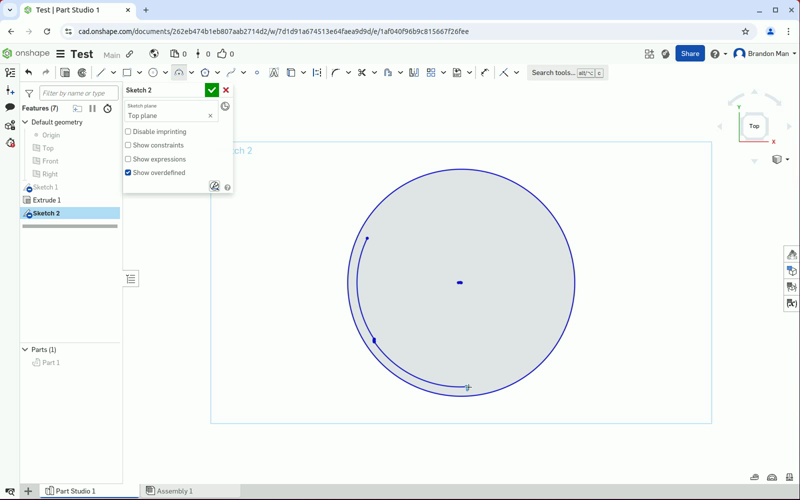
scroll(6)
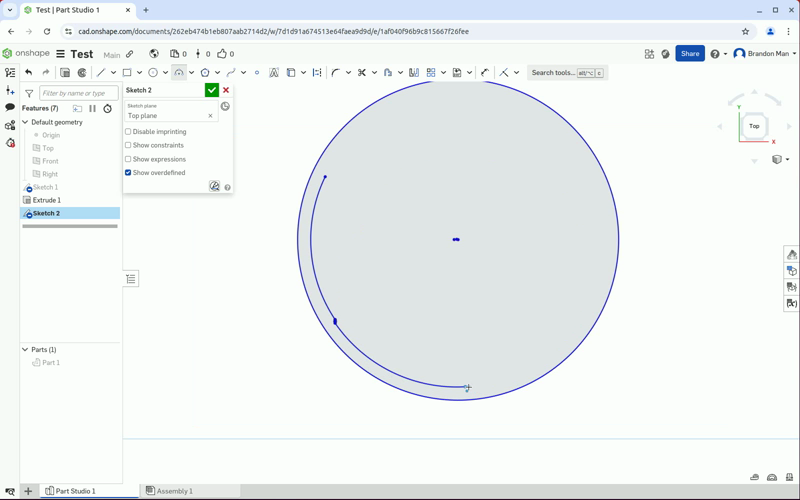
scroll(6)
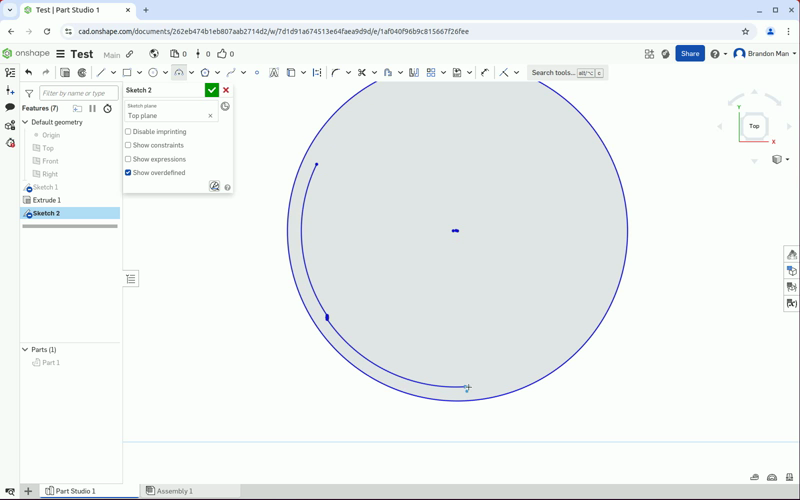
scroll(6)
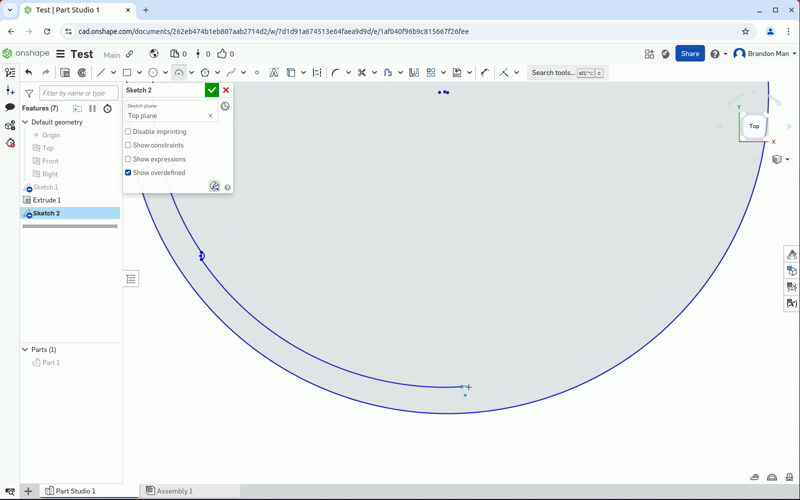
scroll(6)
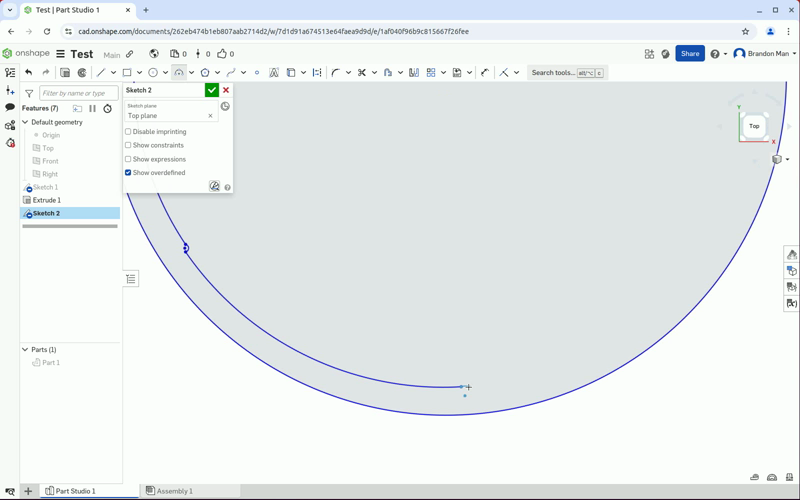
scroll(6)
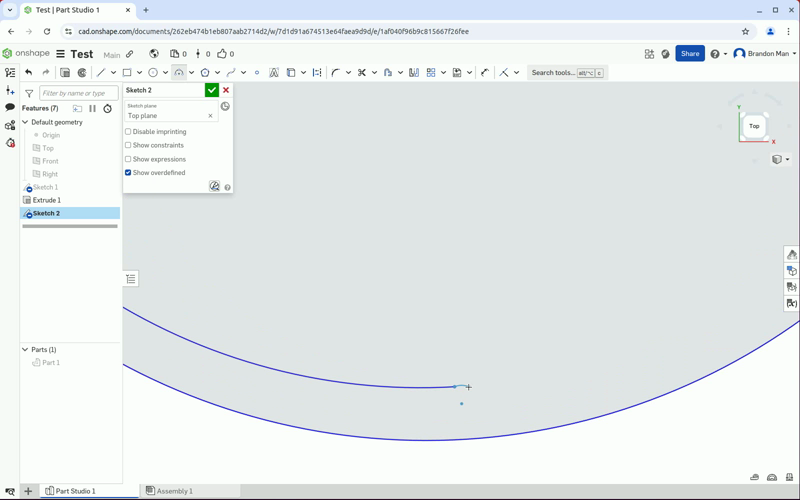
scroll(6)
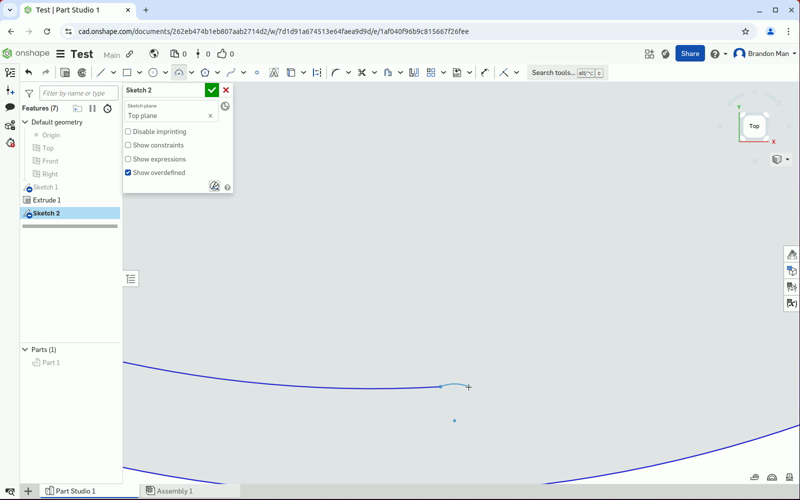
click(468, 386)
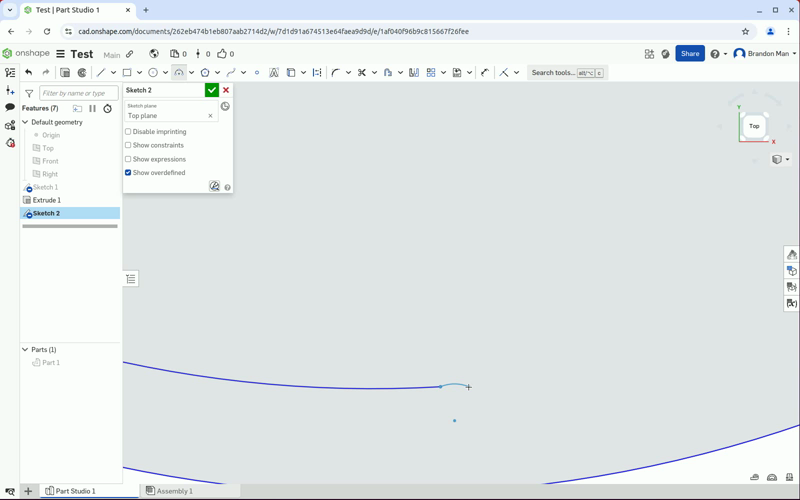
scroll(-6)
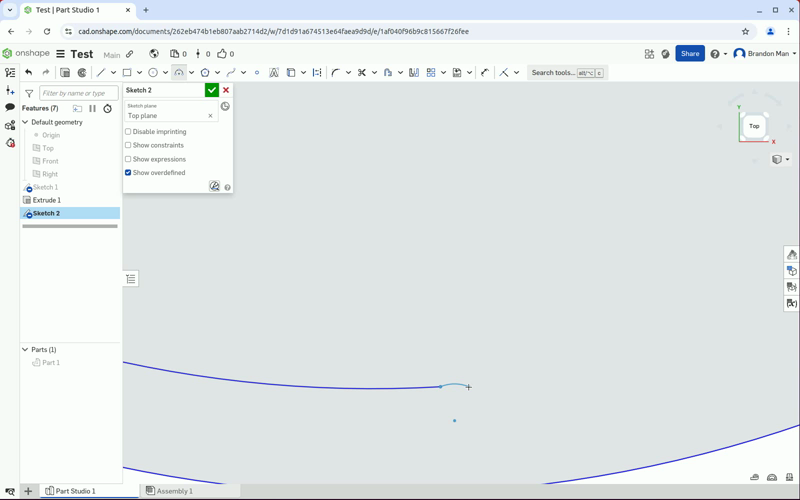
scroll(-6)
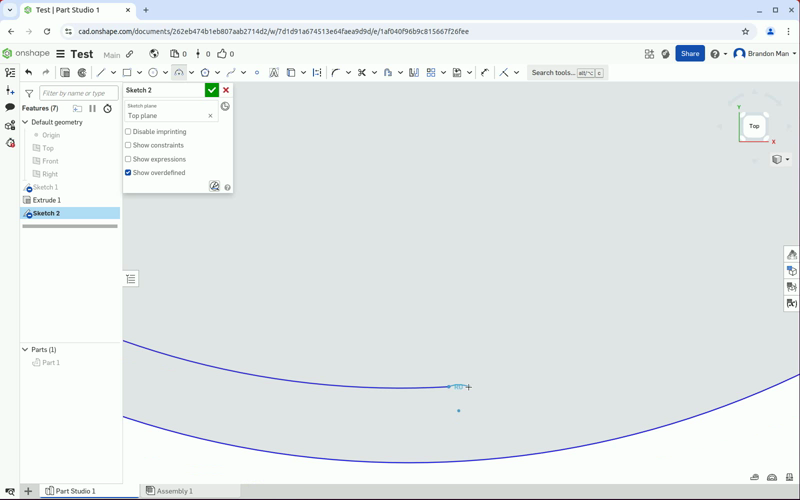
scroll(-6)
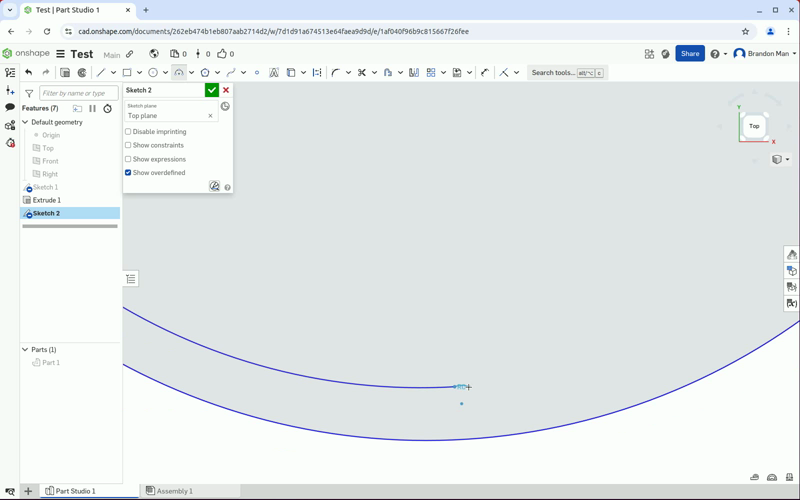
scroll(-6)
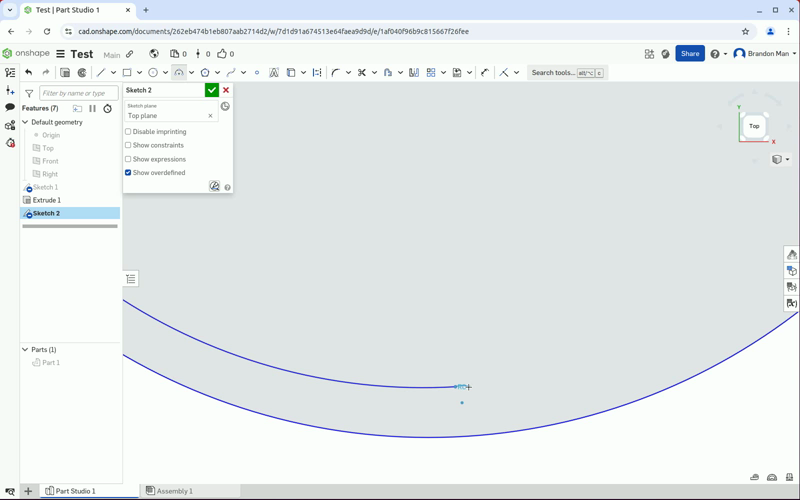
scroll(-6)
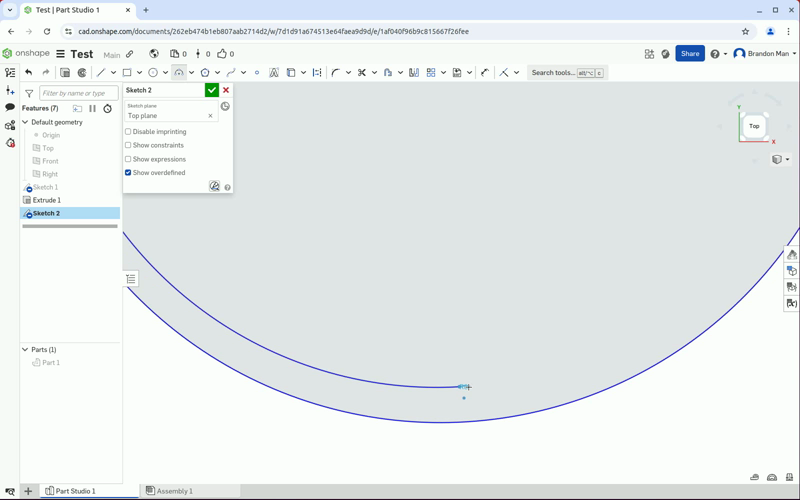
scroll(-6)
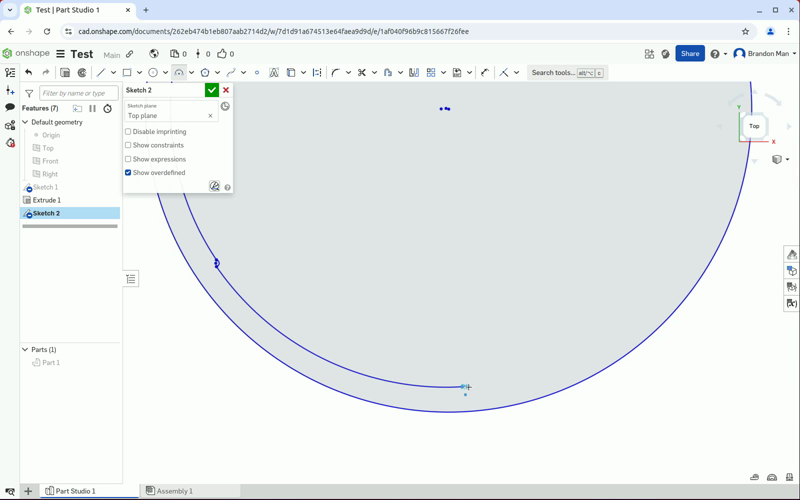
scroll(-6)
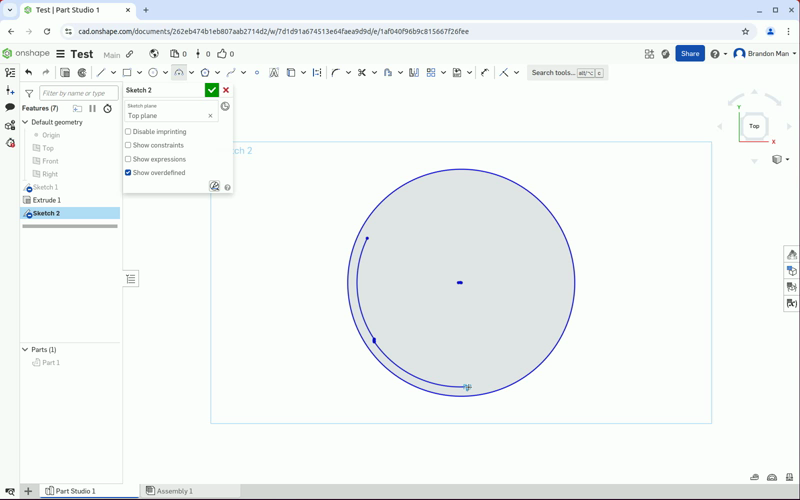
mouse_move(467, 385)
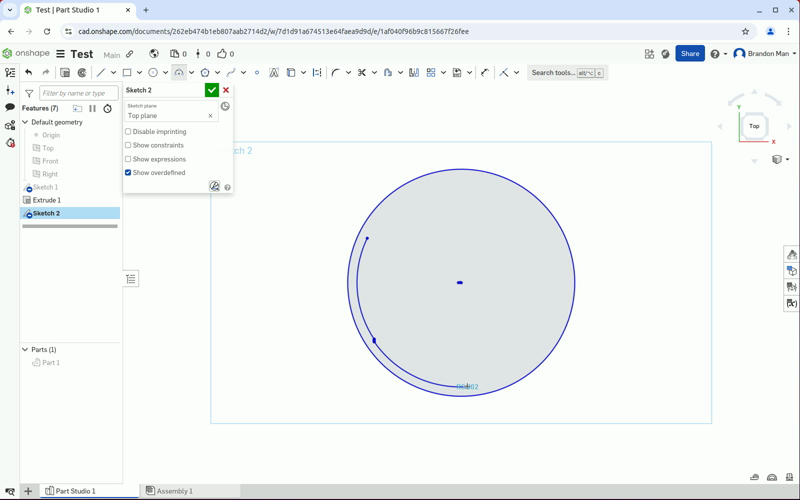
scroll(6)
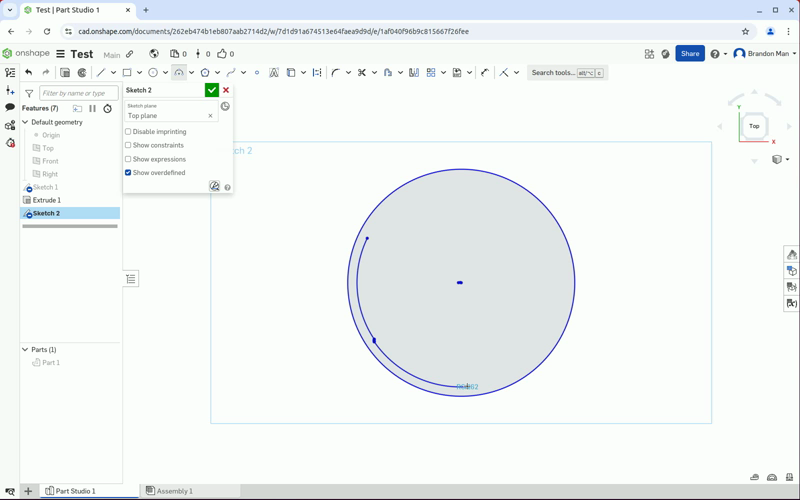
scroll(6)
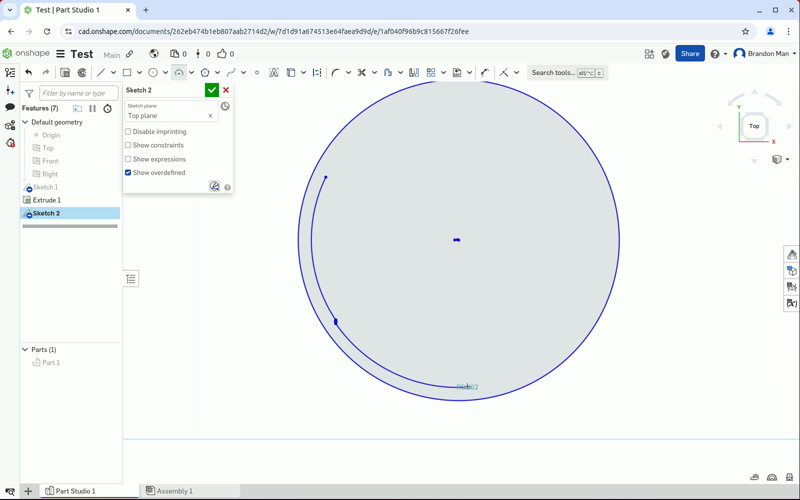
scroll(6)
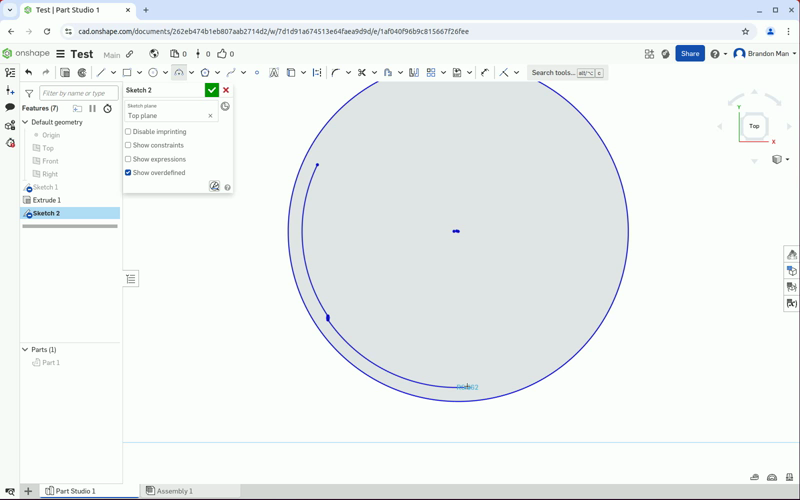
scroll(6)
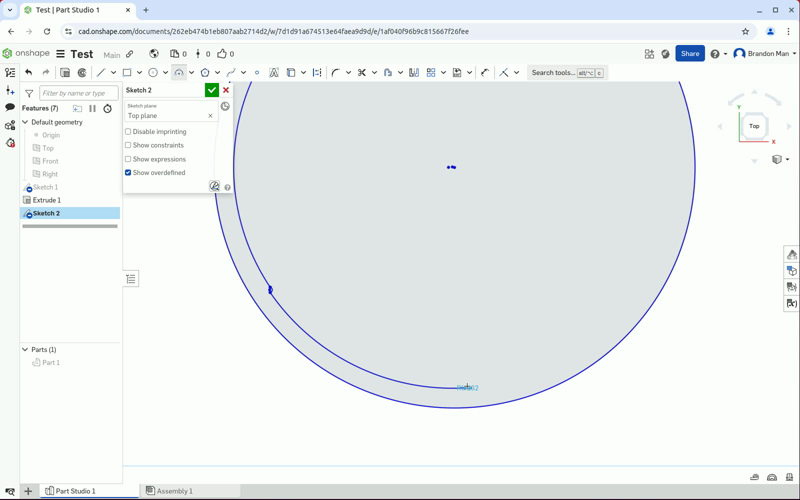
scroll(6)
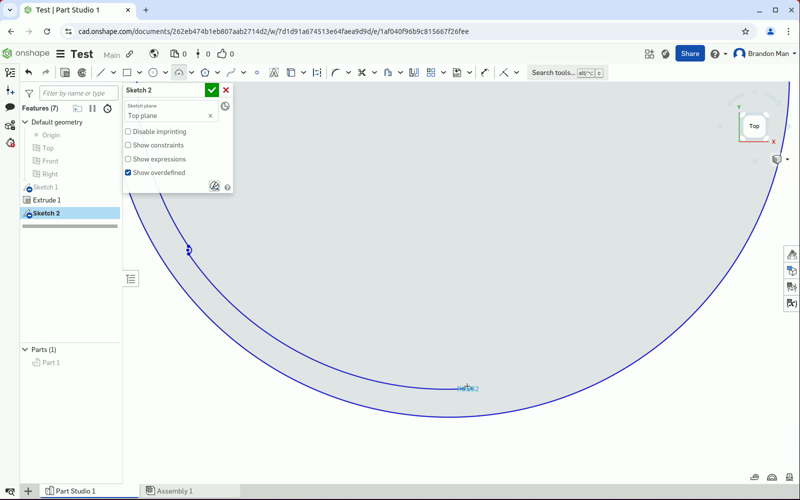
scroll(6)
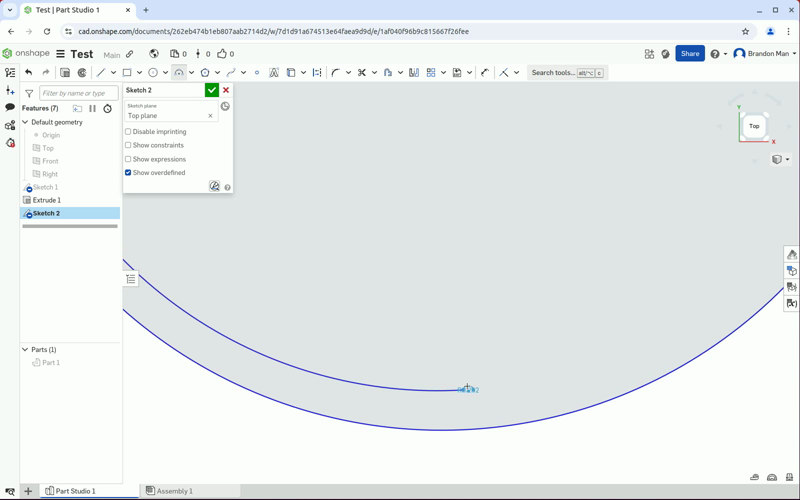
scroll(6)
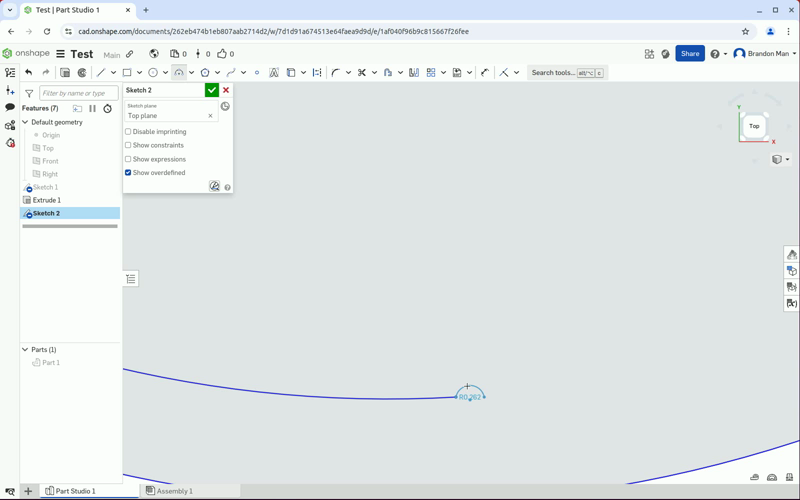
click(467, 385)
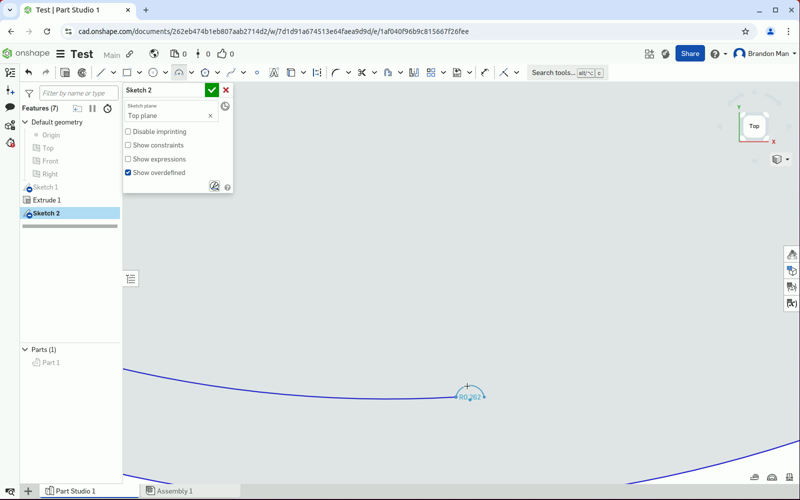
scroll(-6)
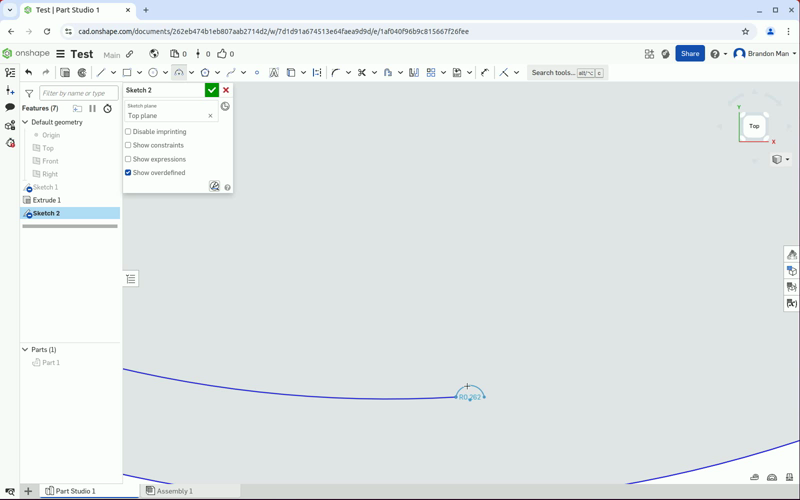
scroll(-6)
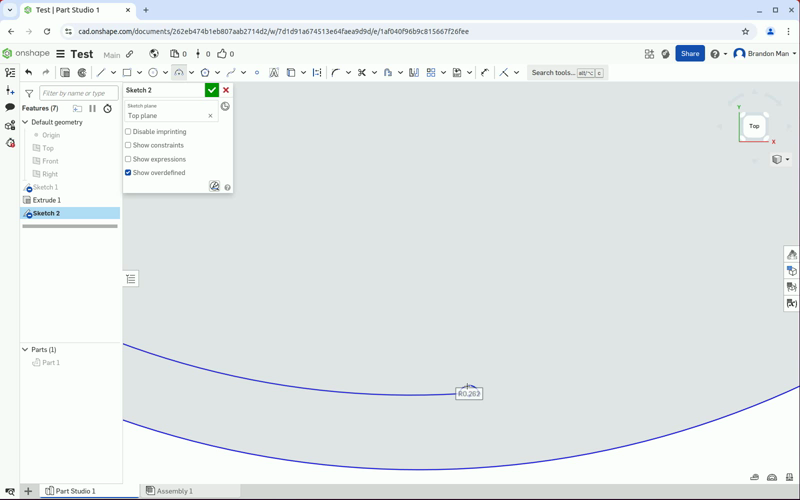
scroll(-6)
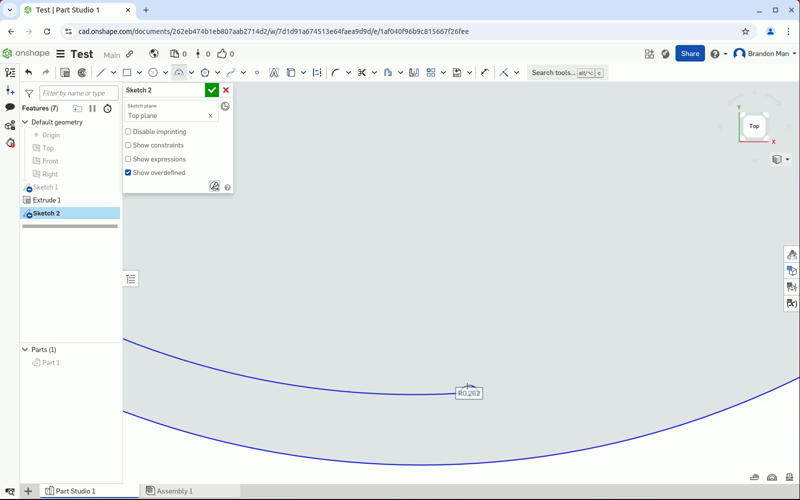
scroll(-6)
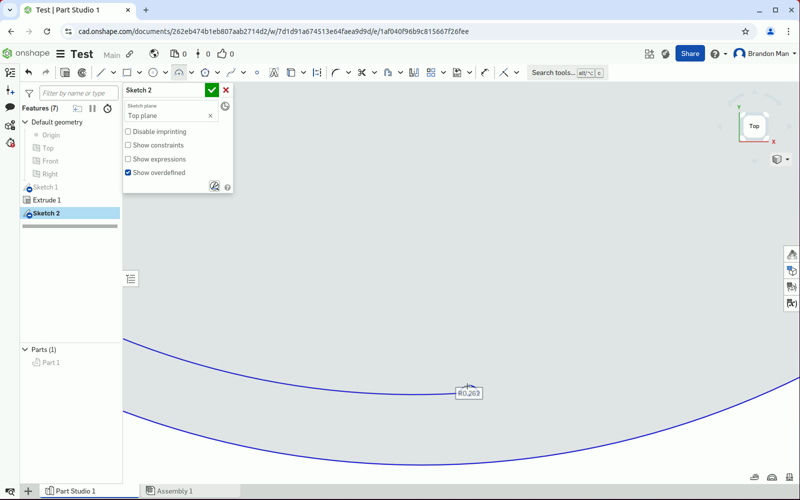
scroll(-6)
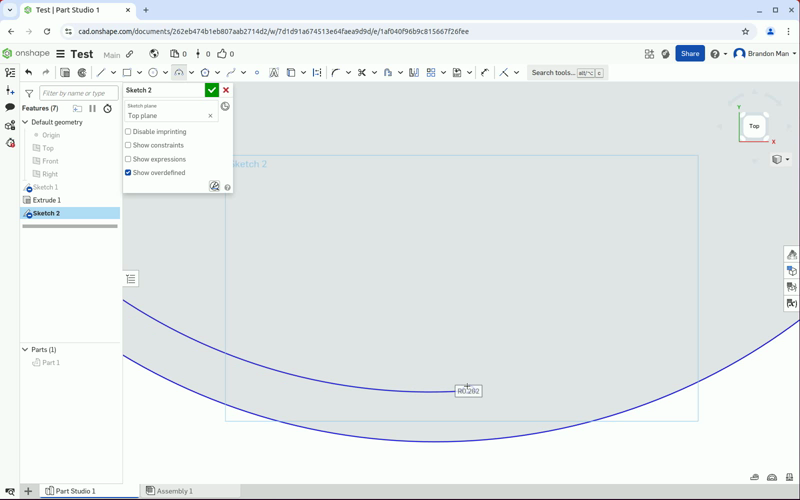
scroll(-6)
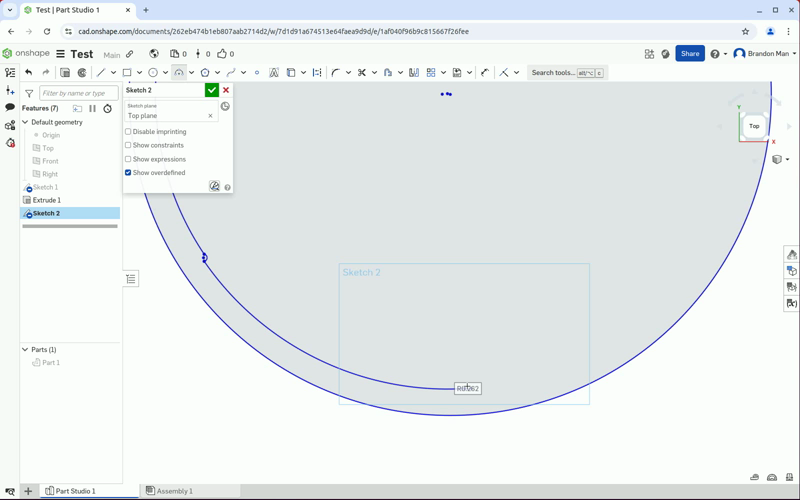
scroll(-6)
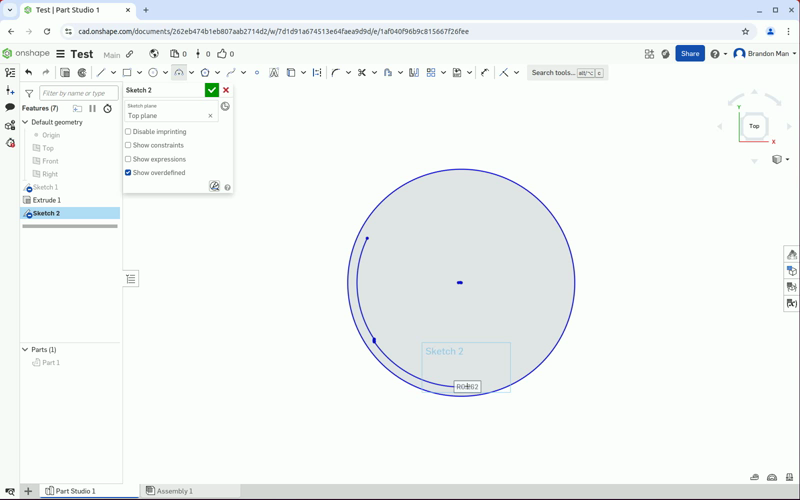
key_up(shift)
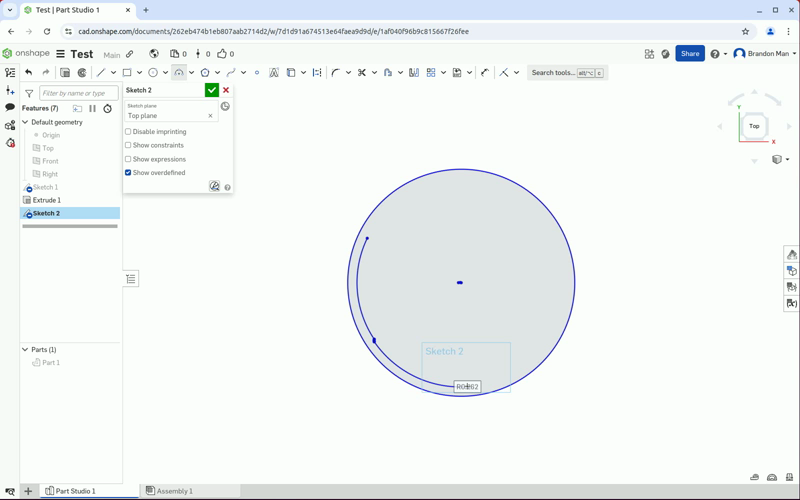
mouse_move(468, 386)
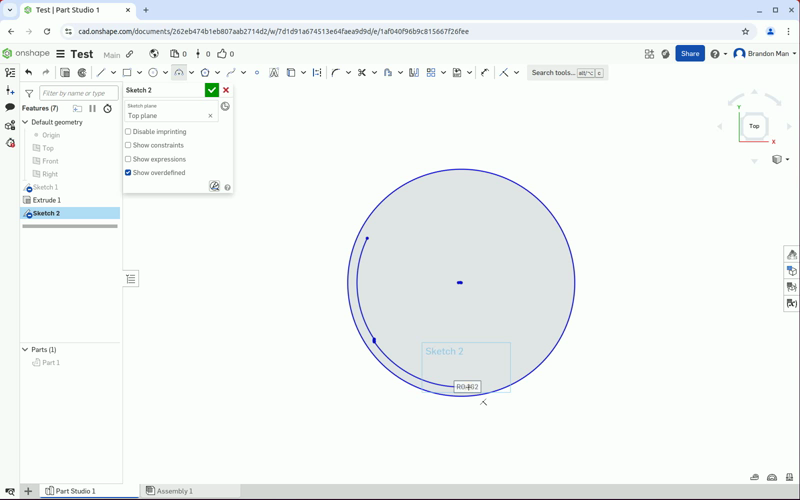
scroll(6)
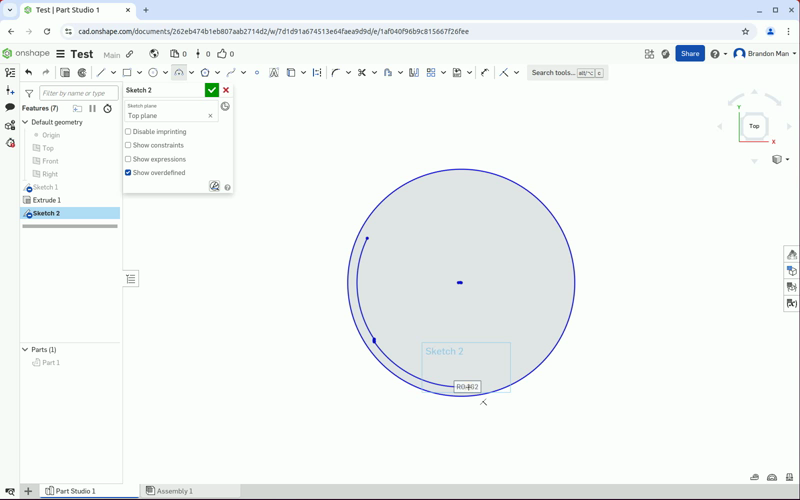
scroll(6)
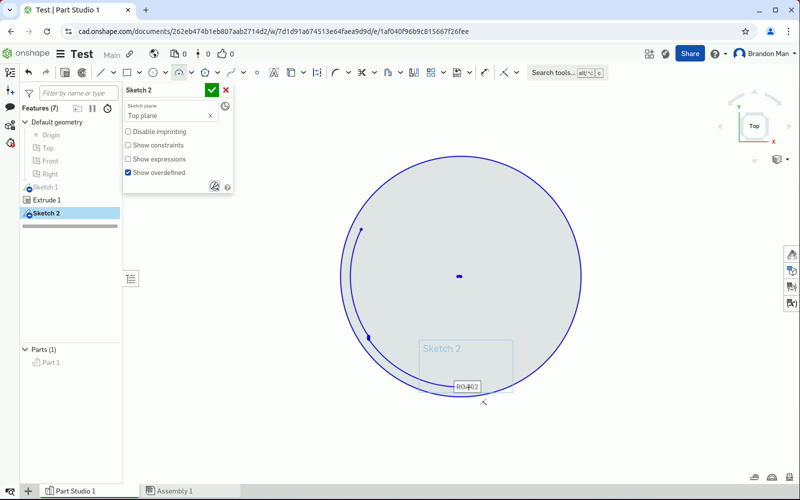
scroll(6)
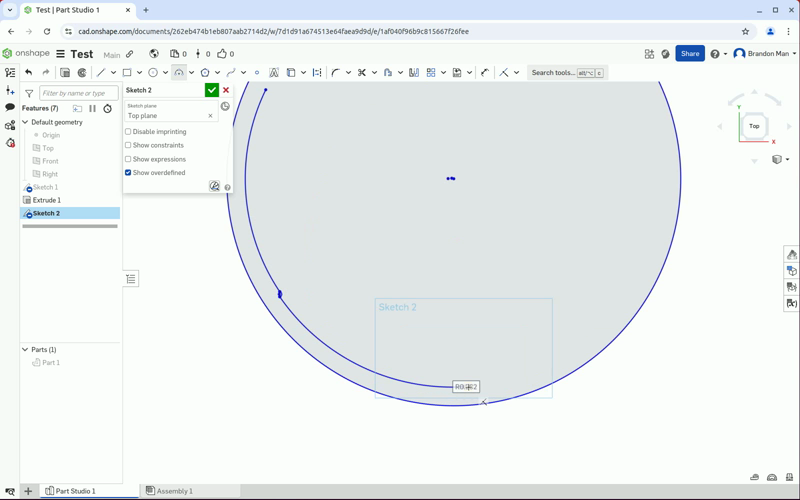
scroll(6)
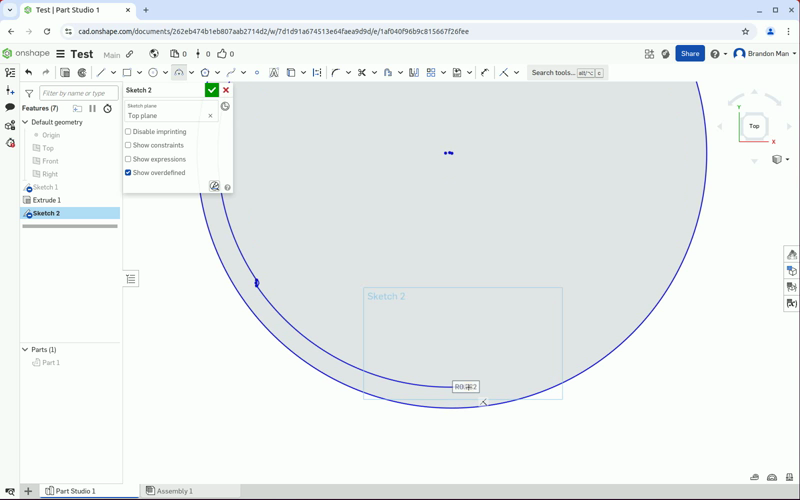
scroll(6)
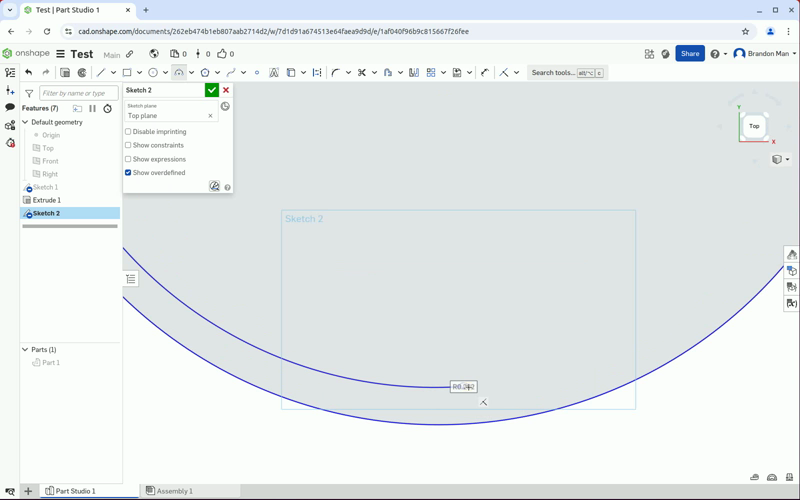
scroll(6)
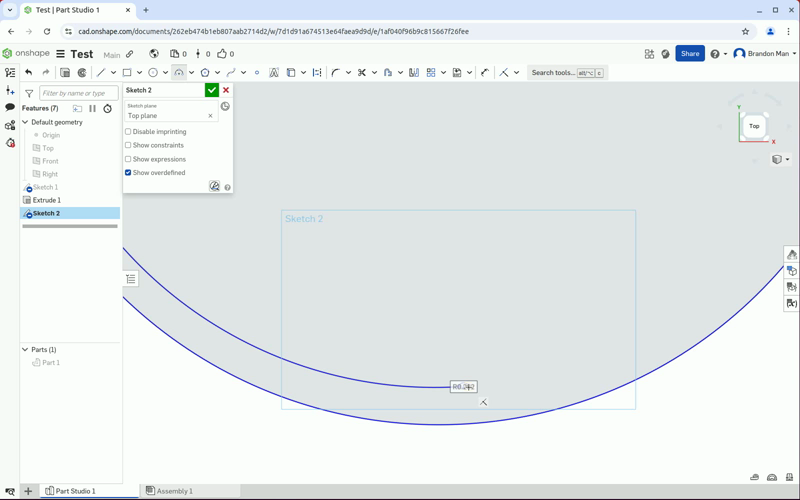
scroll(6)
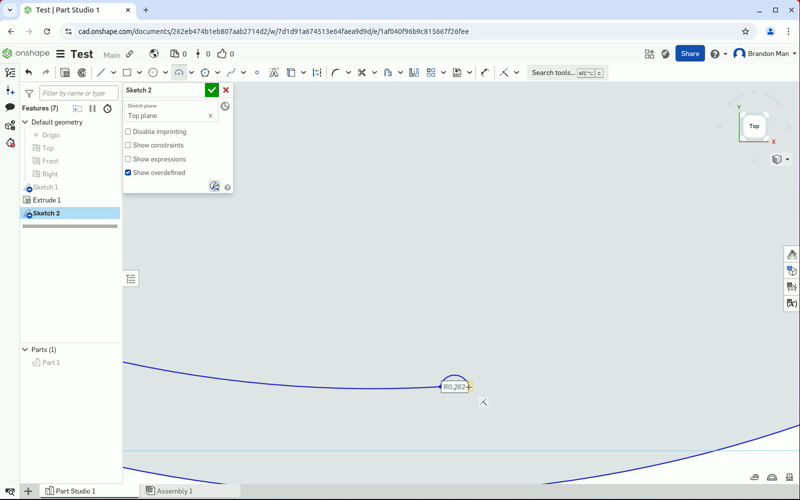
click(468, 386)
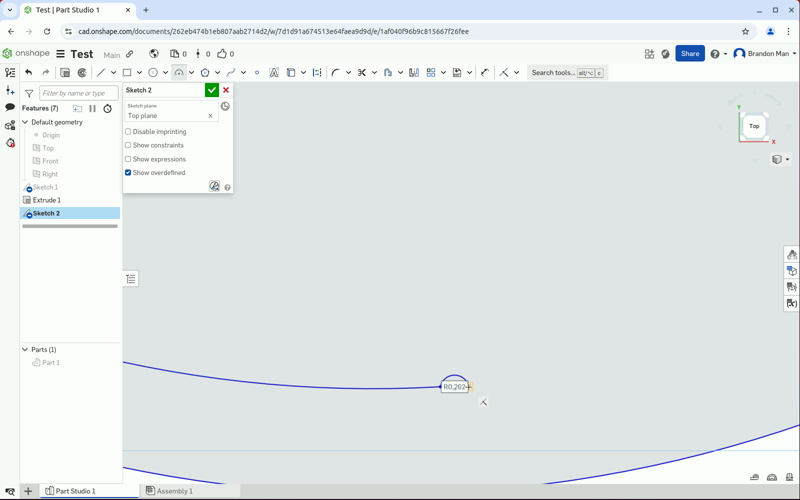
scroll(-6)
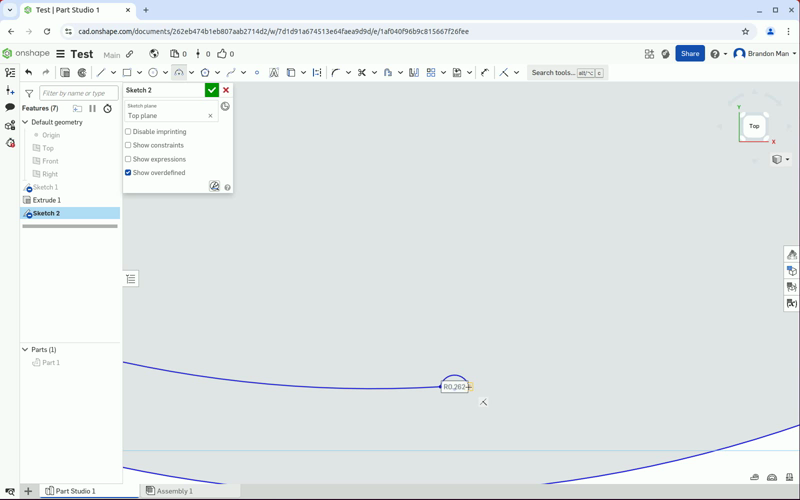
scroll(-6)
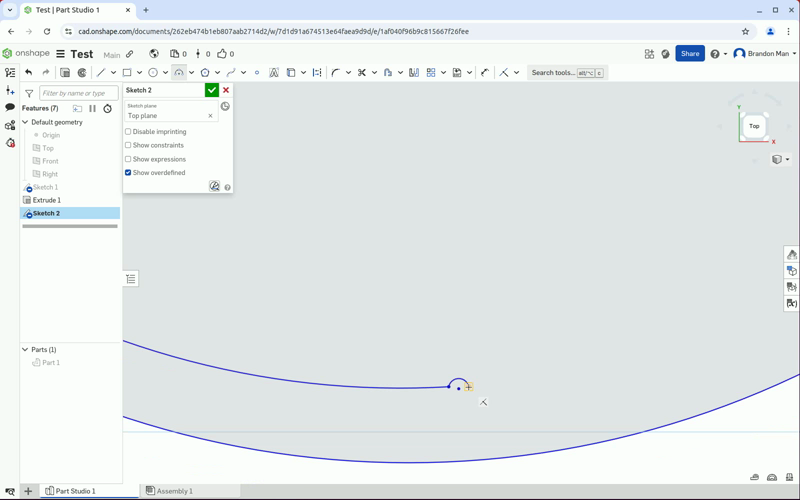
scroll(-6)
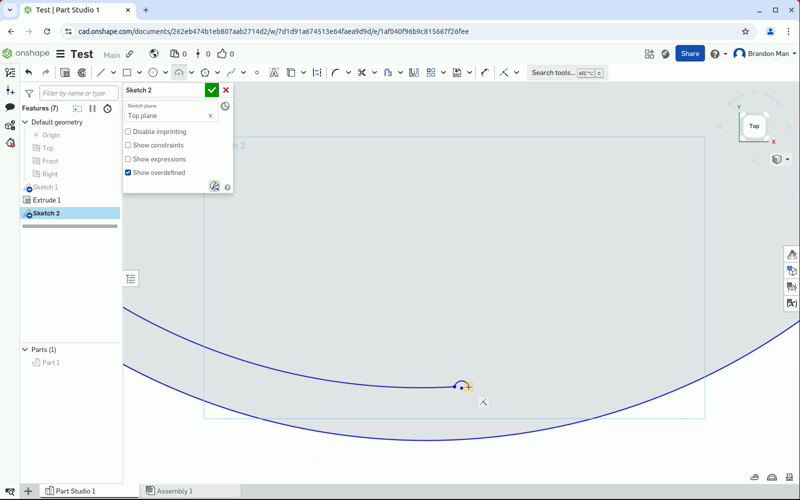
scroll(-6)
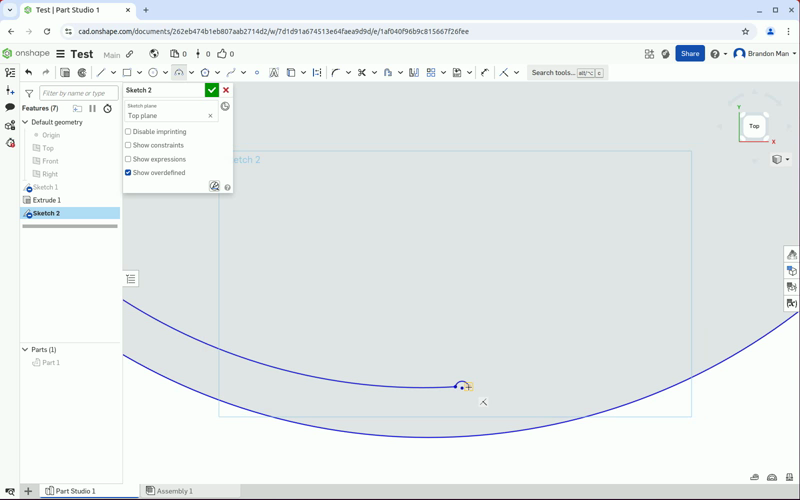
scroll(-6)
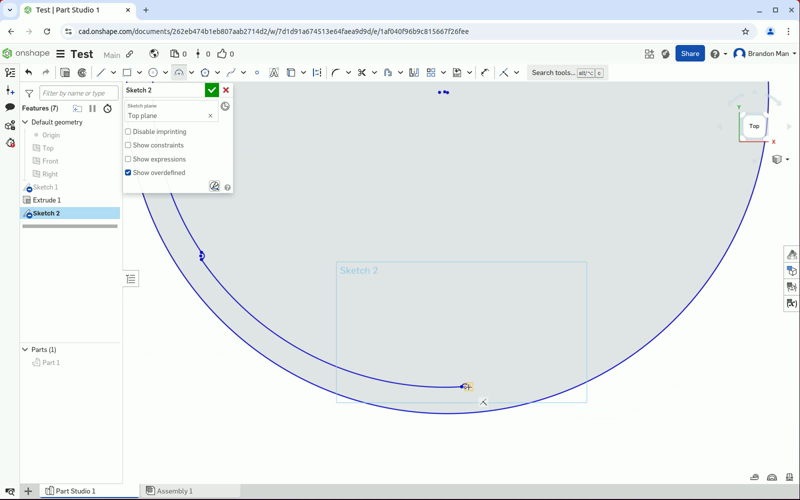
scroll(-6)
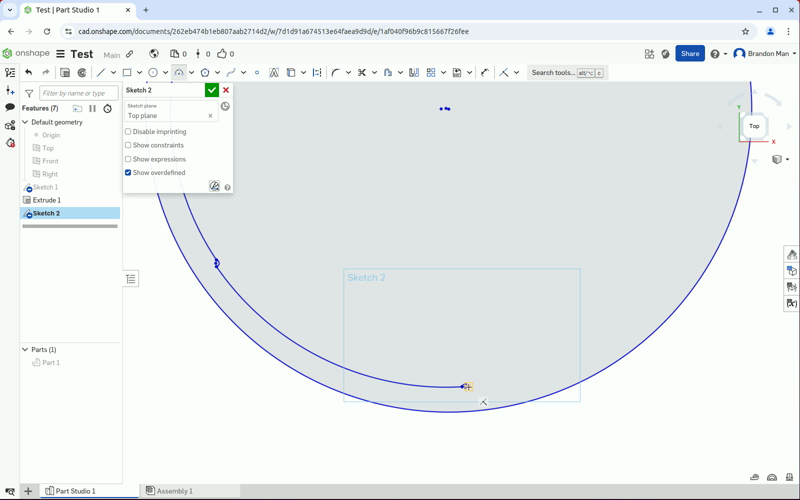
scroll(-6)
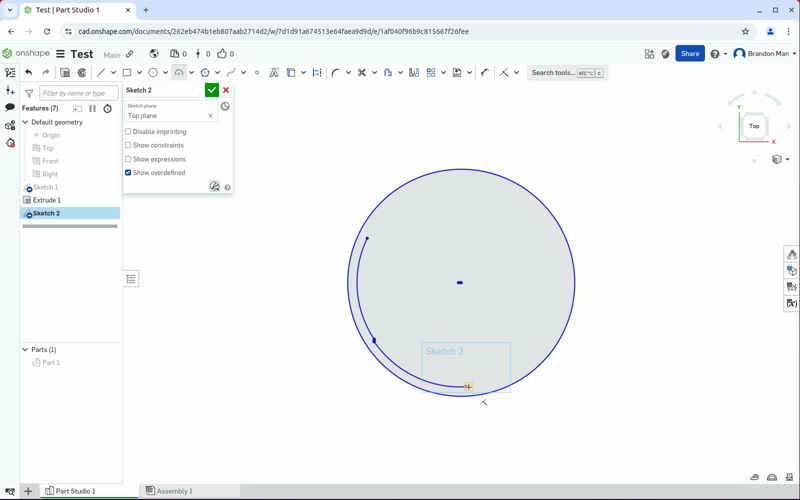
key_down(shift)
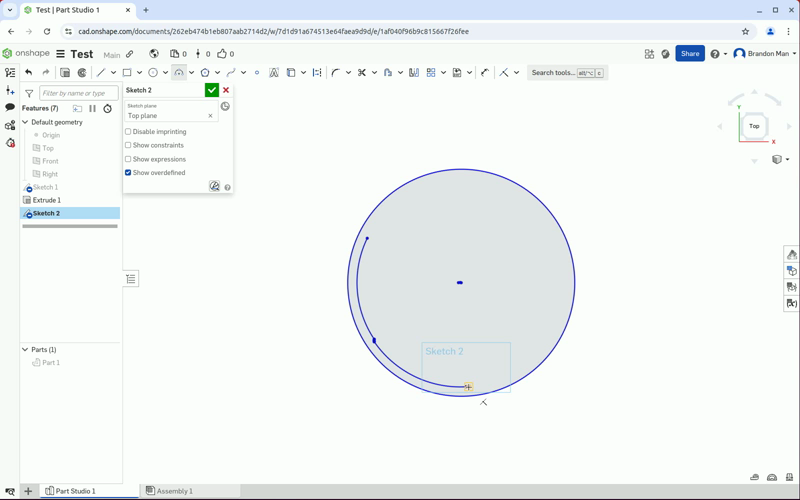
mouse_move(553, 330)
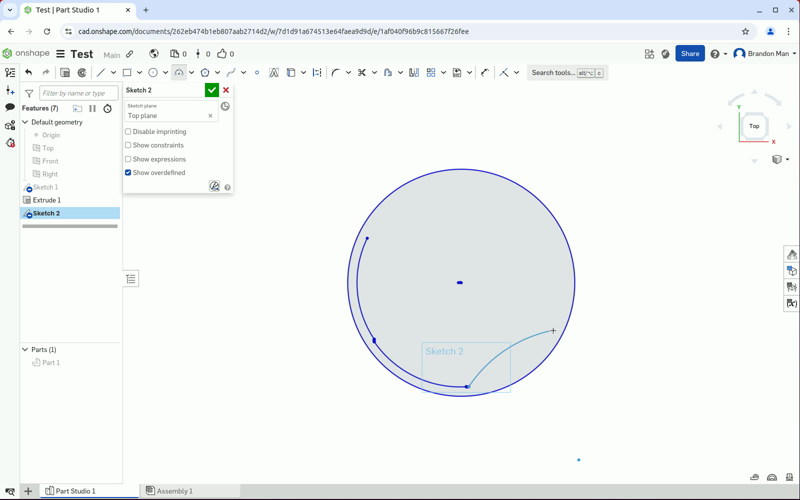
click(553, 330)
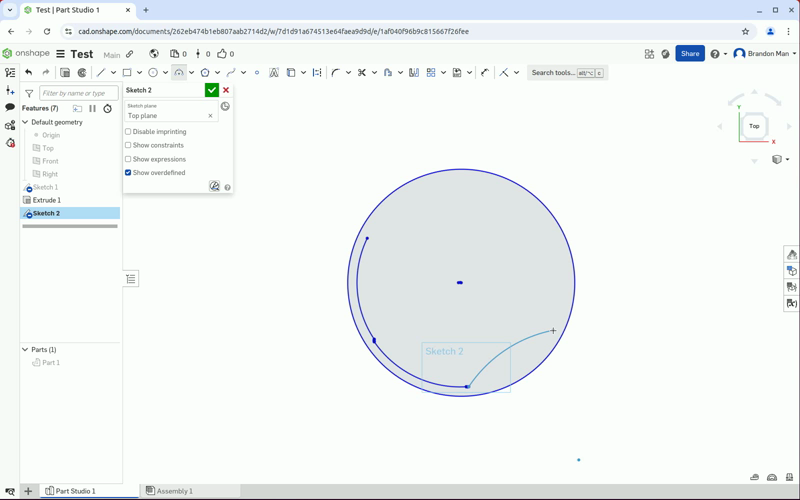
mouse_move(518, 369)
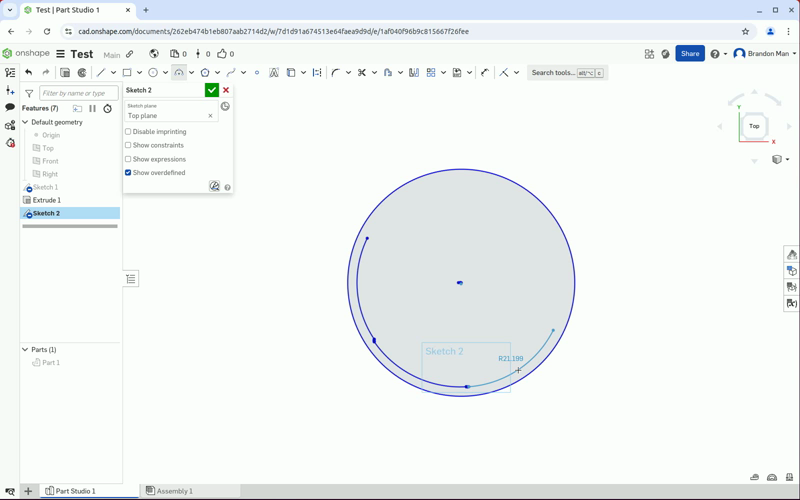
click(518, 369)
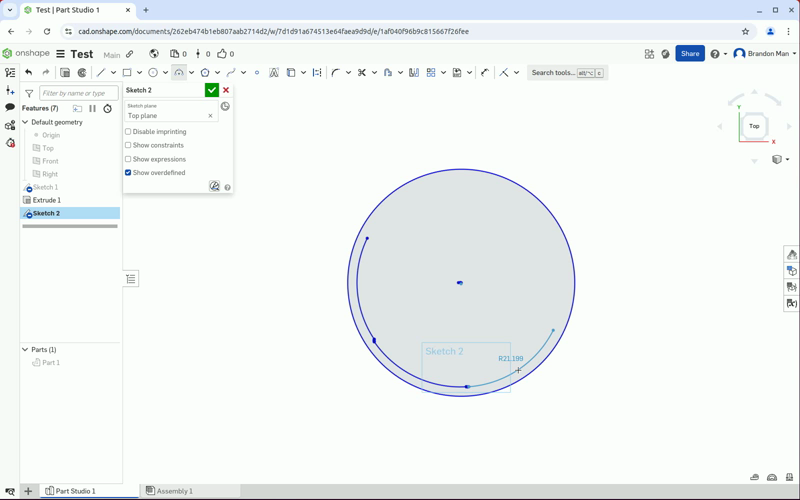
key_up(shift)
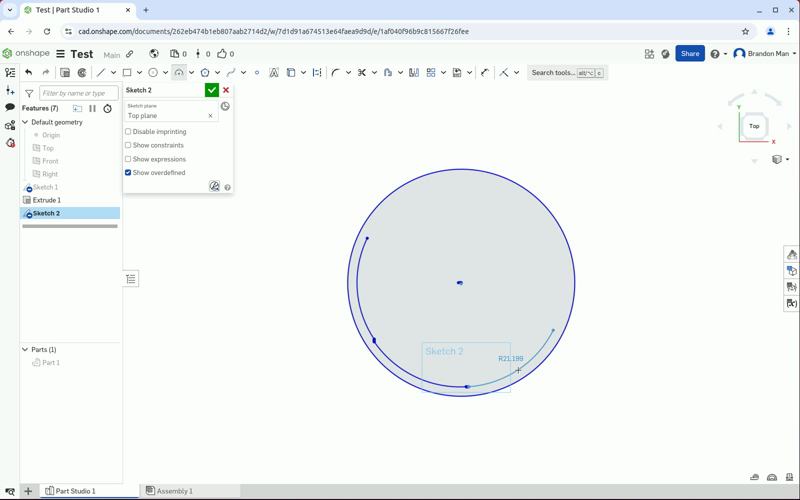
mouse_move(553, 330)
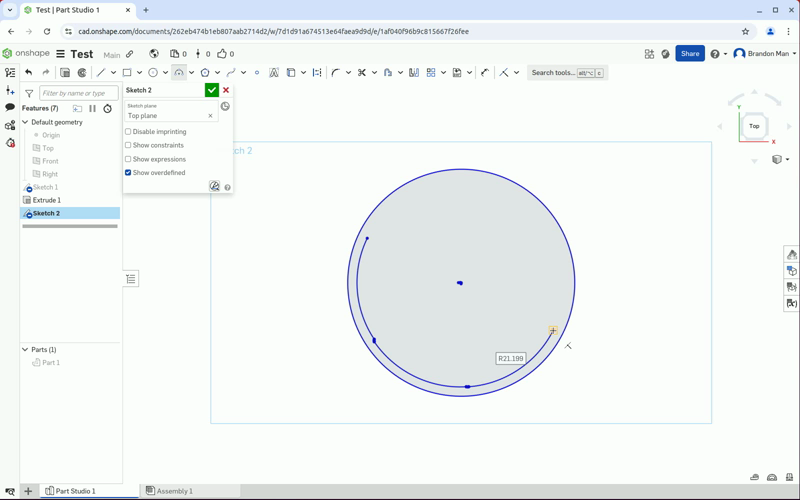
click(553, 330)
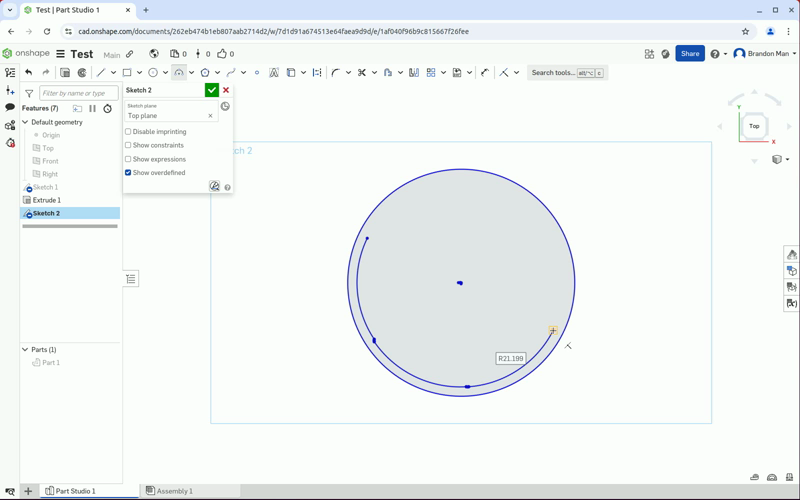
key_down(shift)
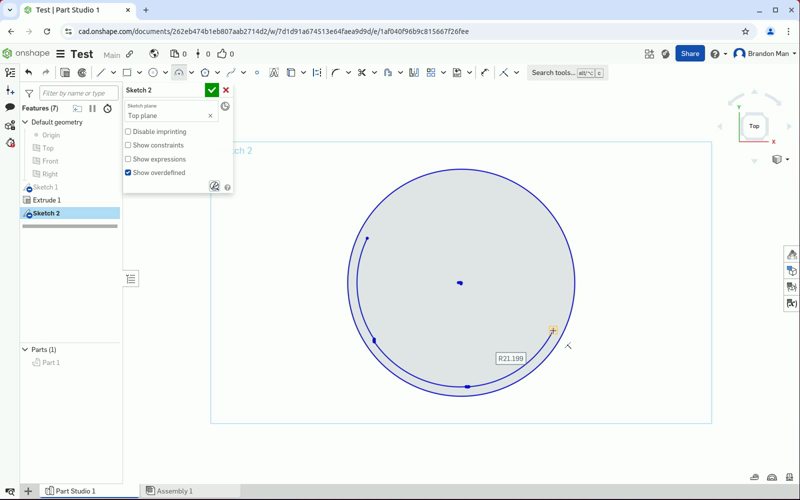
mouse_move(553, 327)
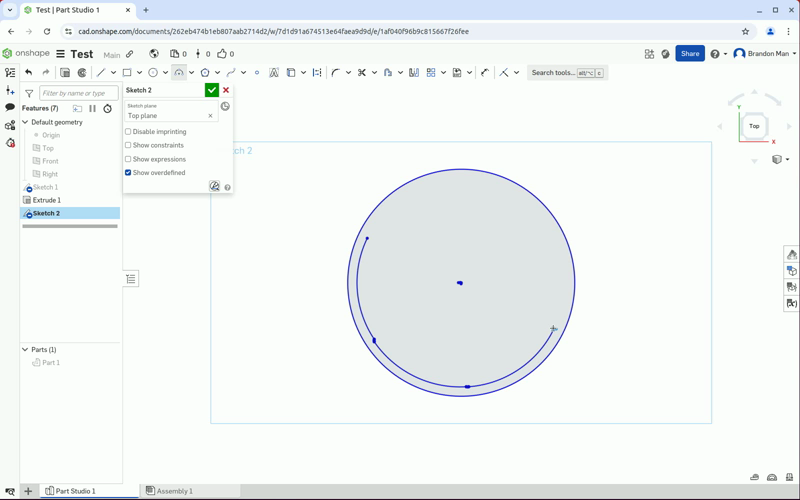
scroll(6)
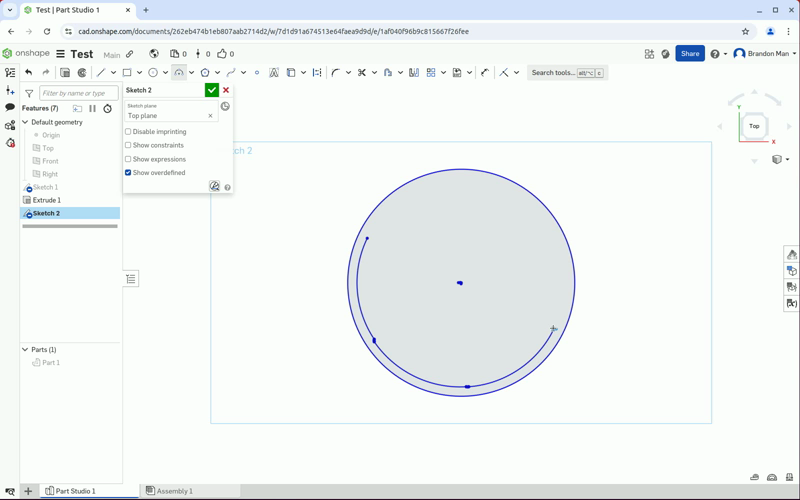
scroll(6)
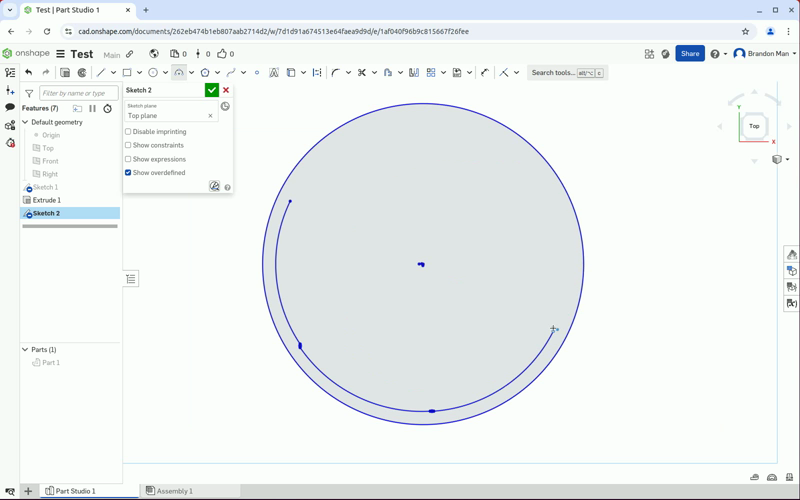
scroll(6)
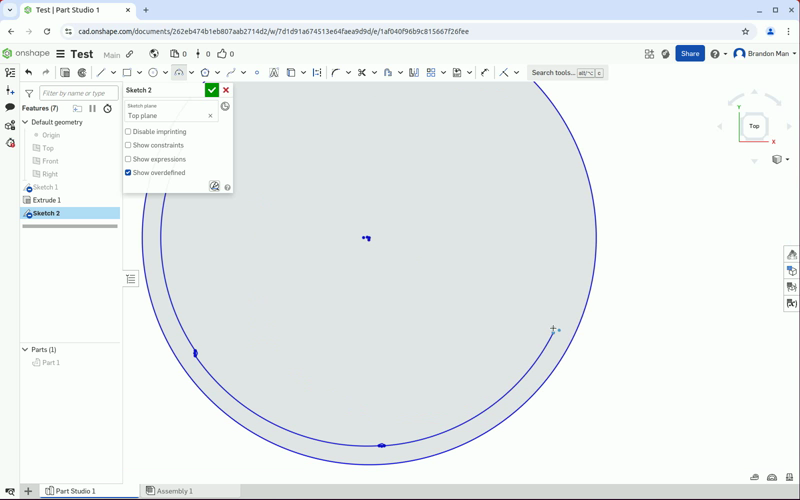
scroll(6)
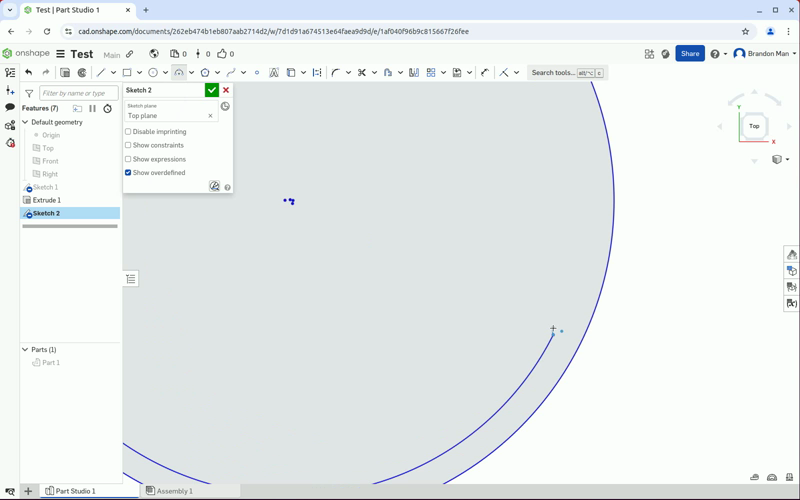
scroll(6)
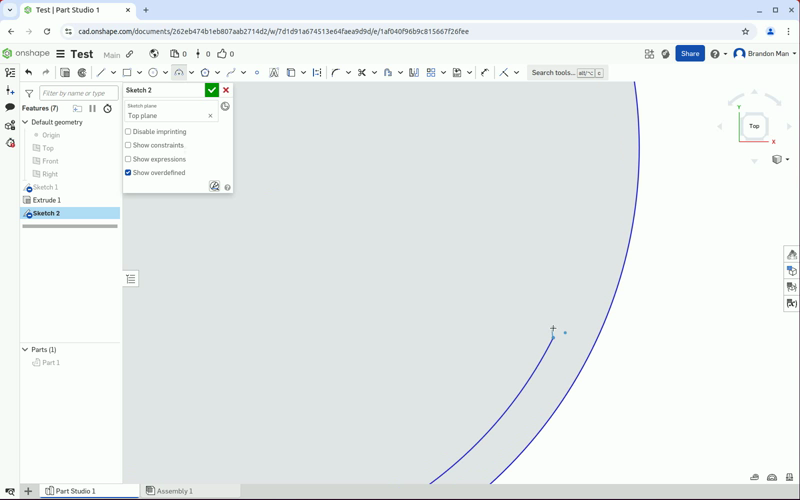
scroll(6)
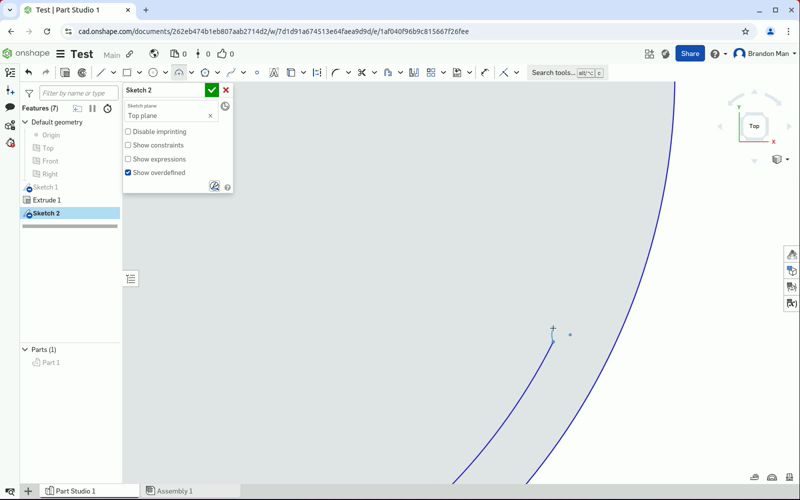
scroll(6)
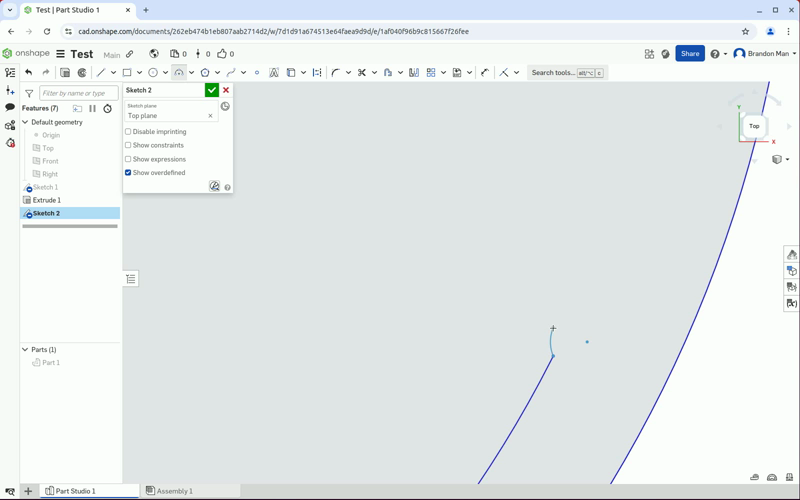
click(553, 327)
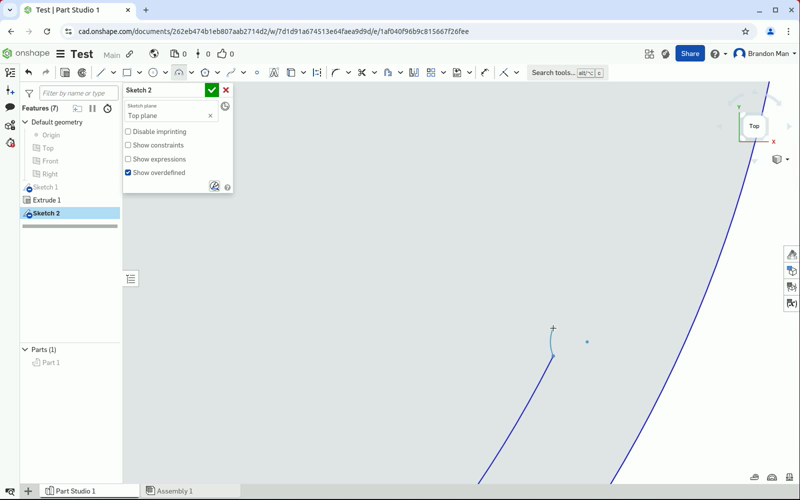
scroll(-6)
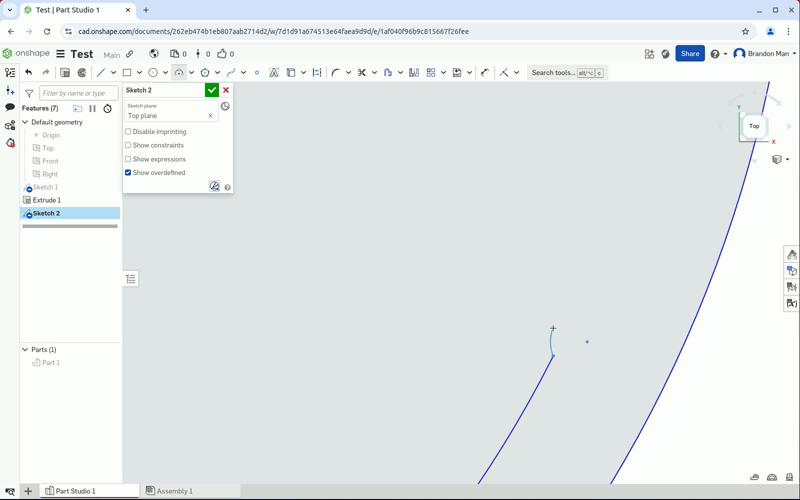
scroll(-6)
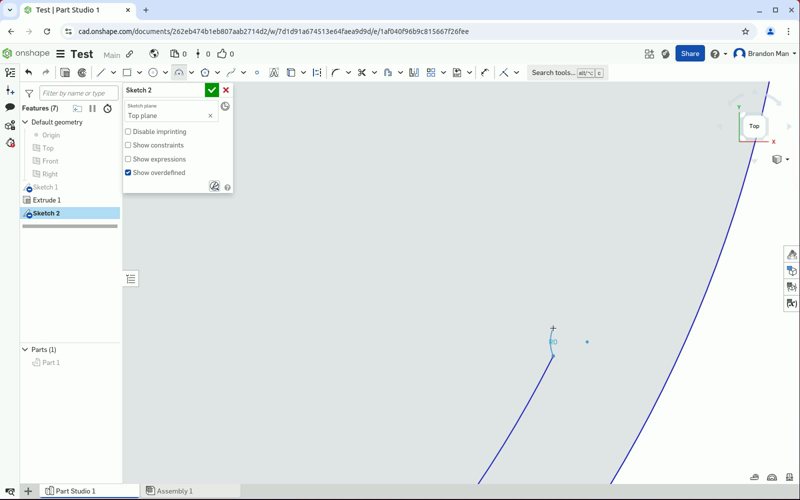
scroll(-6)
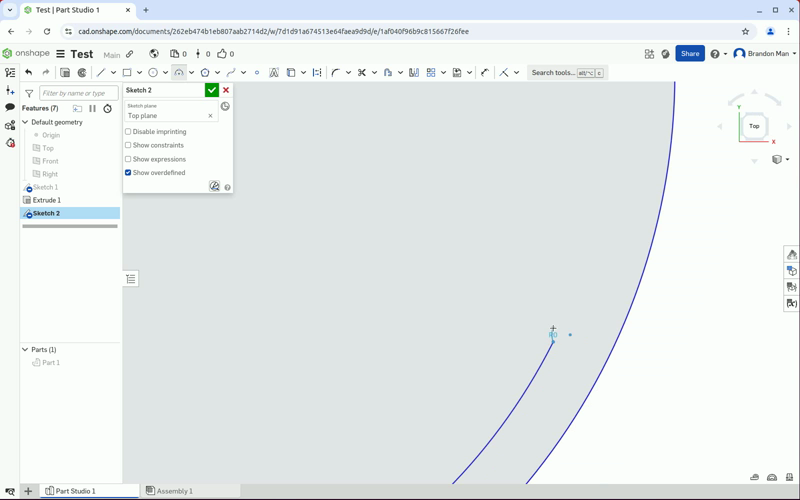
scroll(-6)
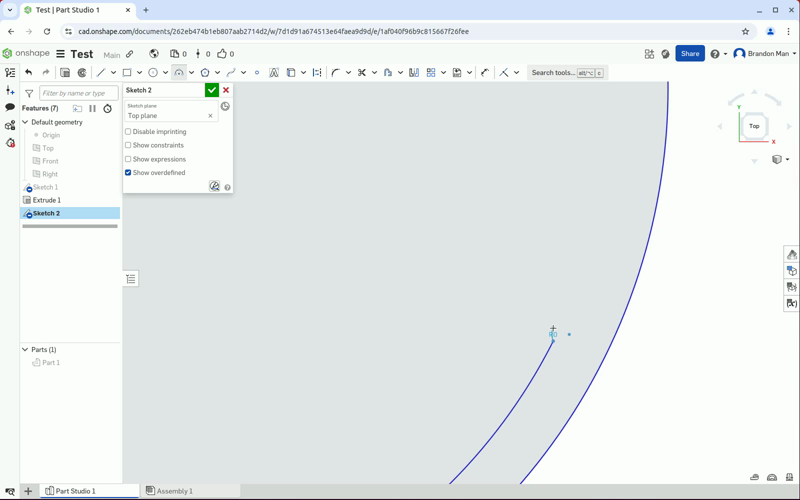
scroll(-6)
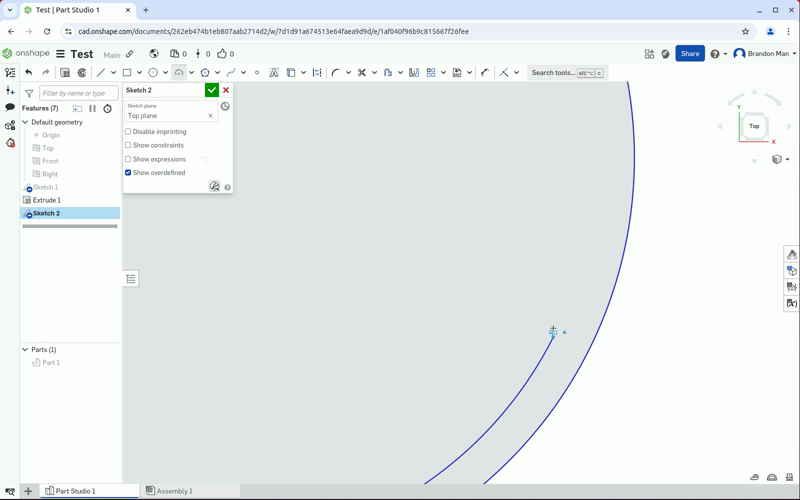
scroll(-6)
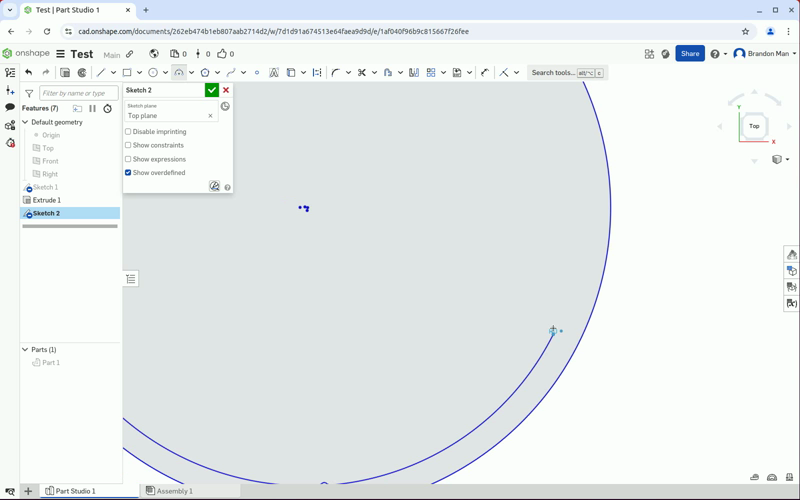
scroll(-6)
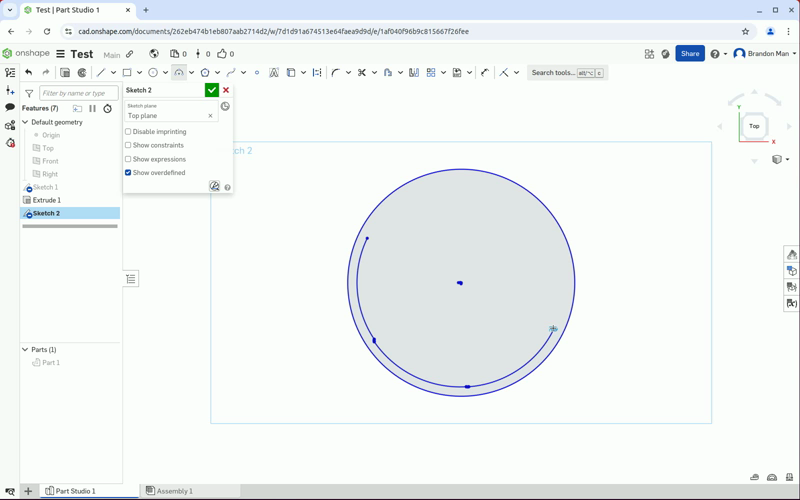
mouse_move(552, 328)
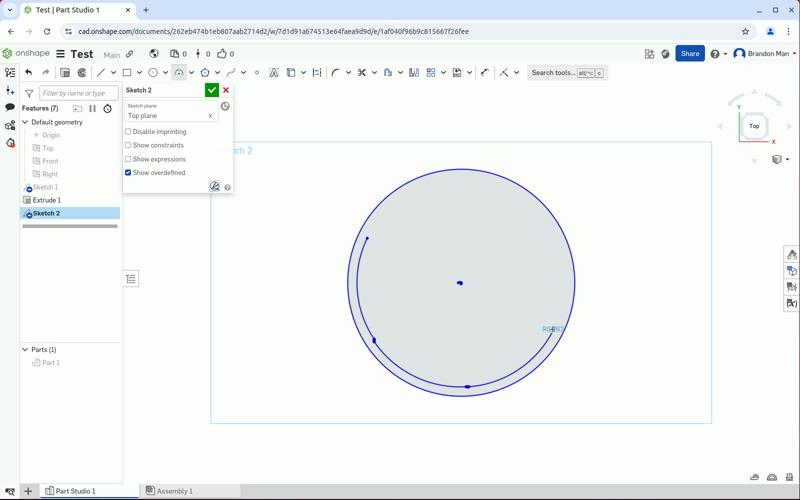
scroll(6)
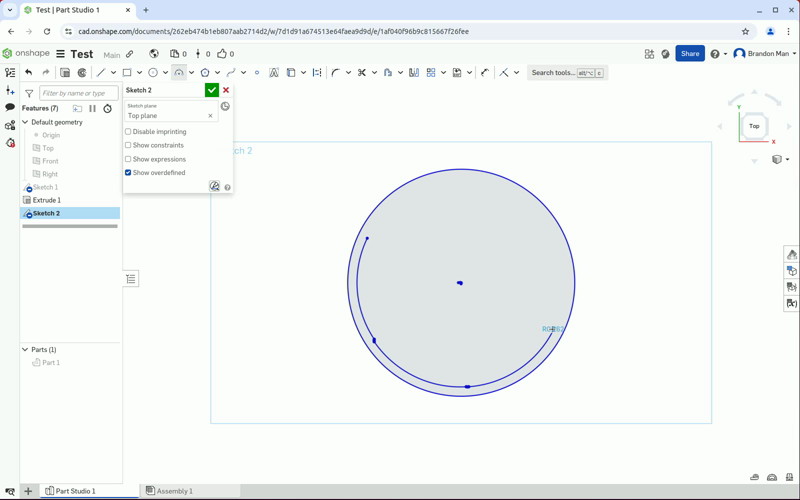
scroll(6)
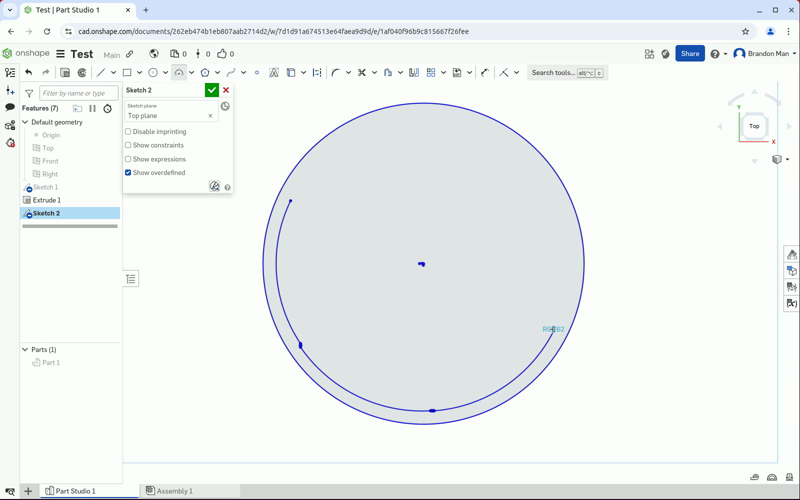
scroll(6)
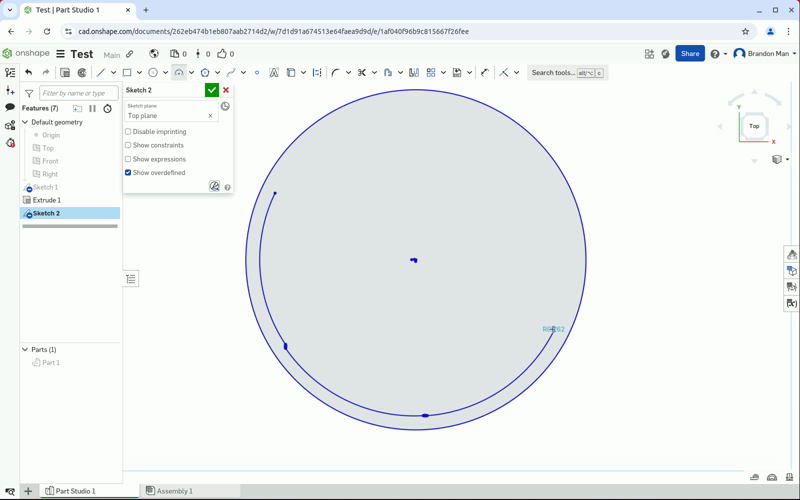
scroll(6)
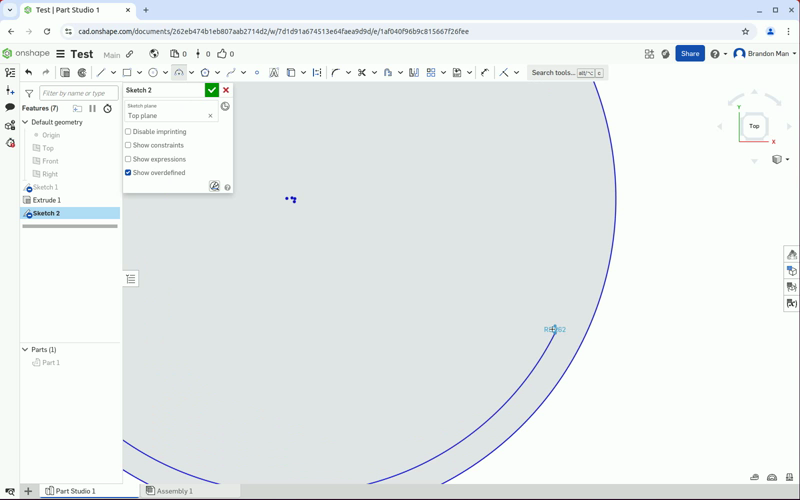
scroll(6)
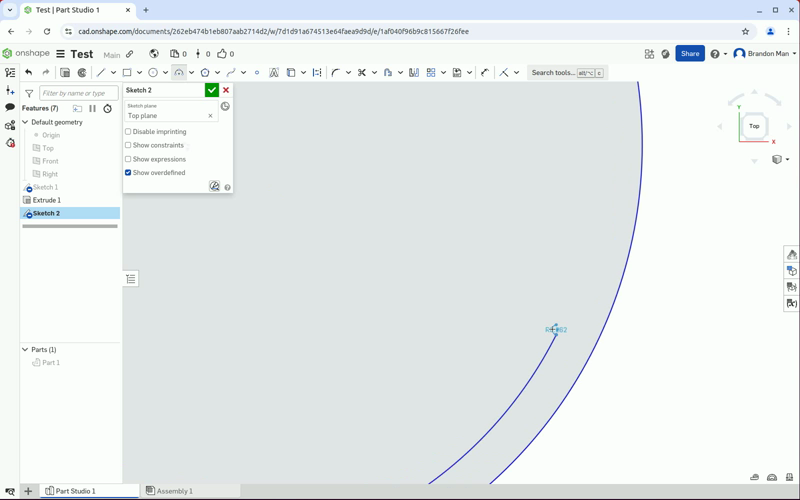
scroll(6)
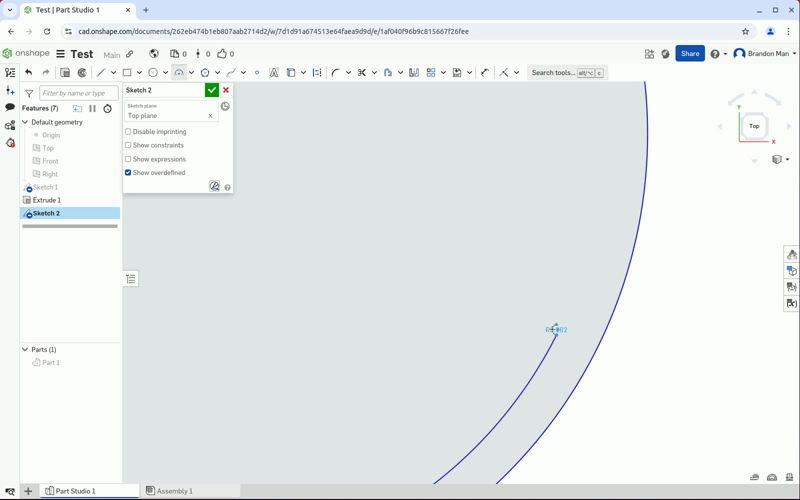
scroll(6)
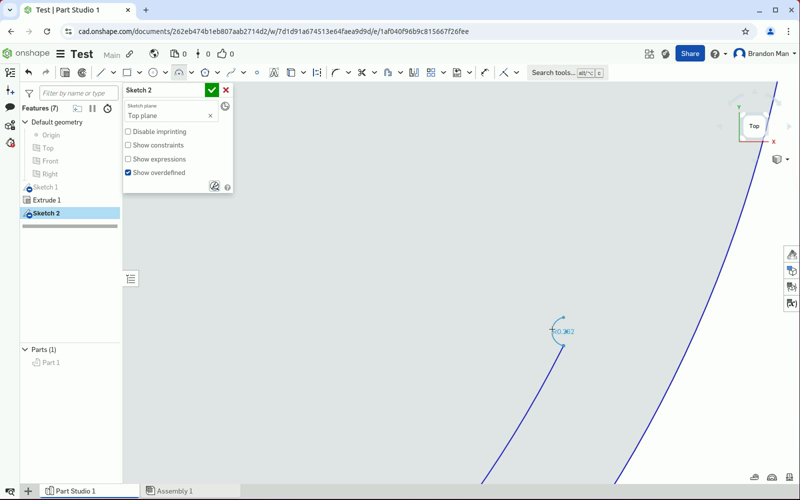
click(552, 328)
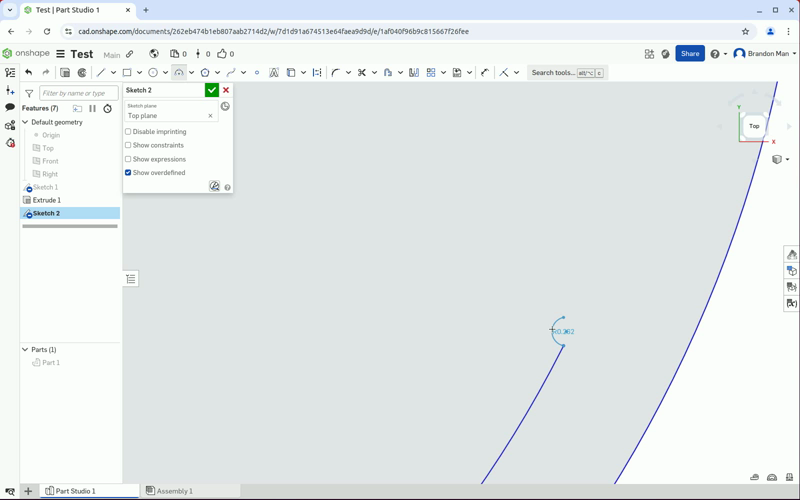
scroll(-6)
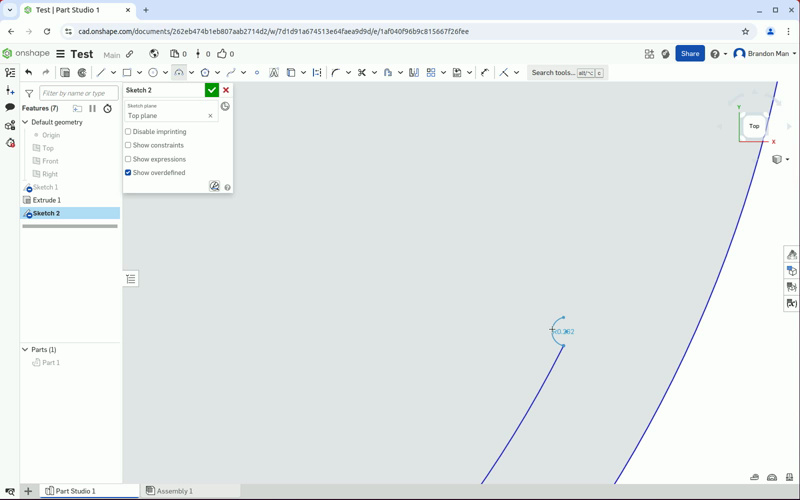
scroll(-6)
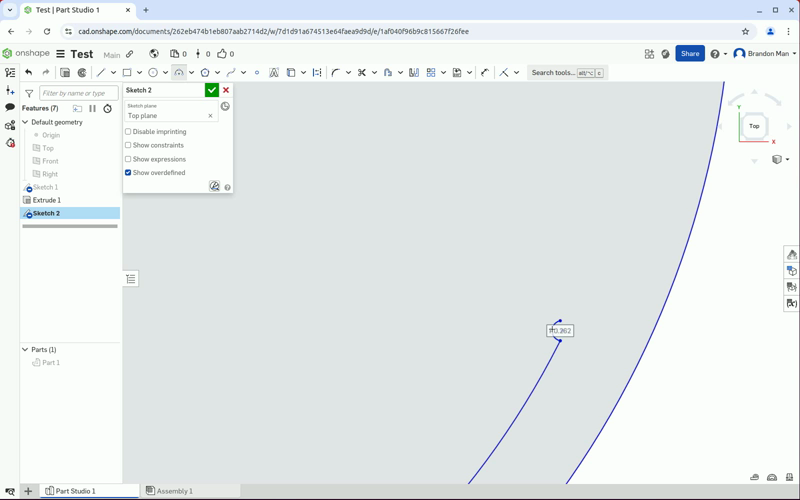
scroll(-6)
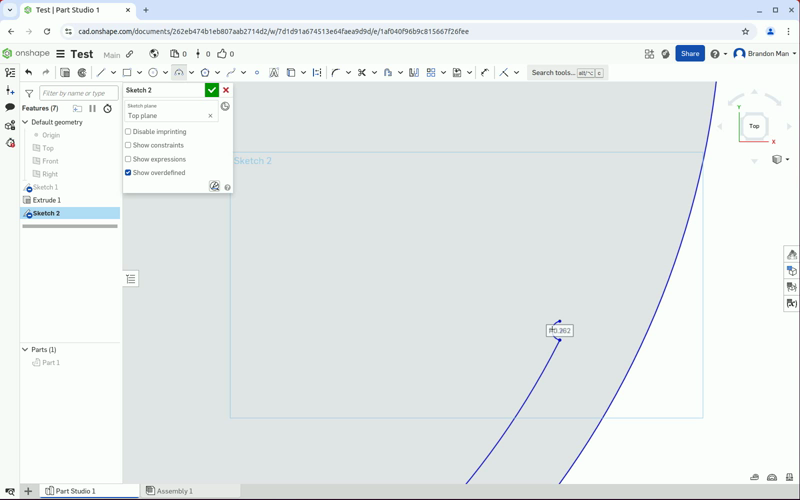
scroll(-6)
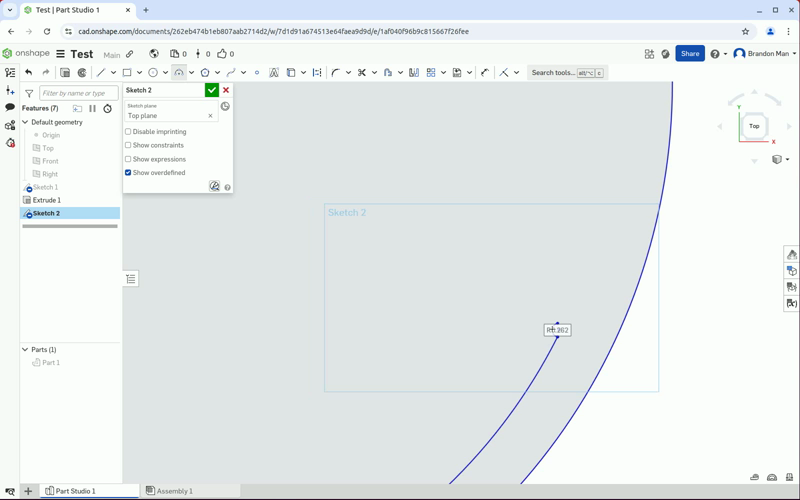
scroll(-6)
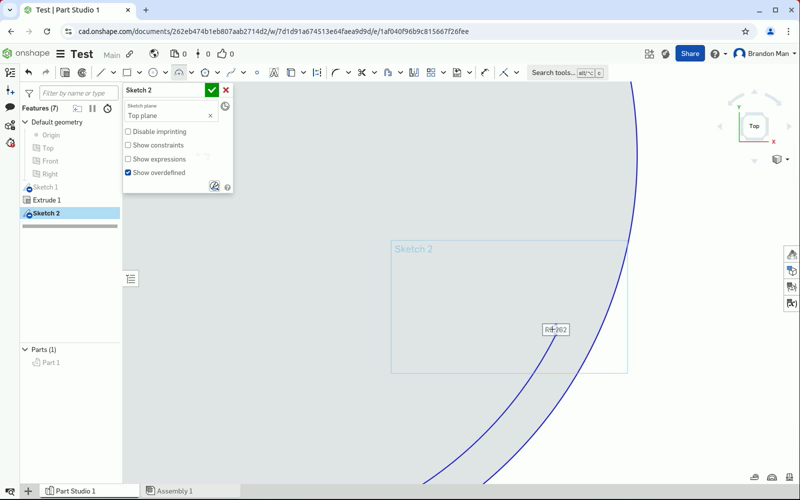
scroll(-6)
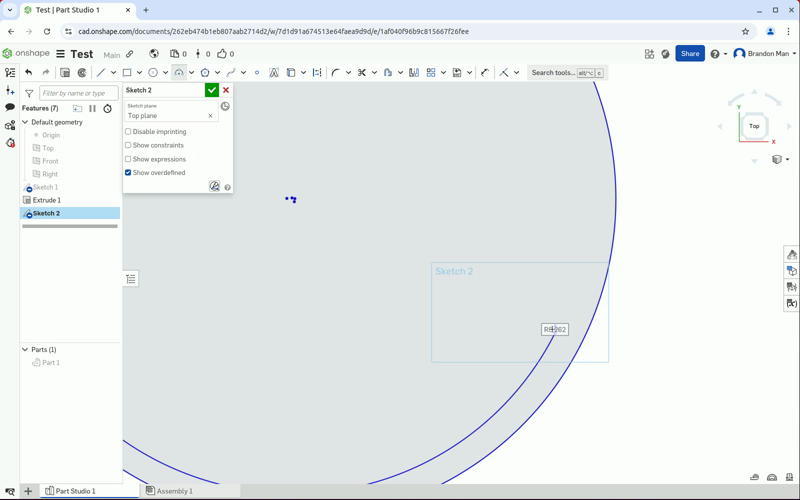
scroll(-6)
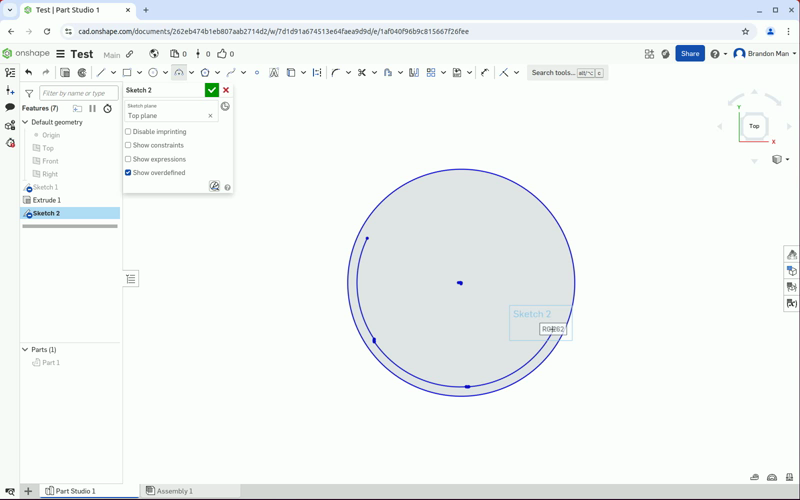
key_up(shift)
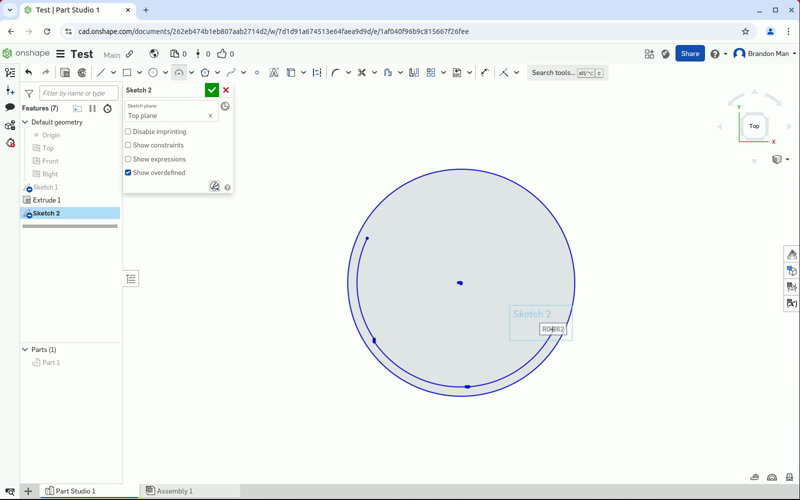
mouse_move(553, 327)
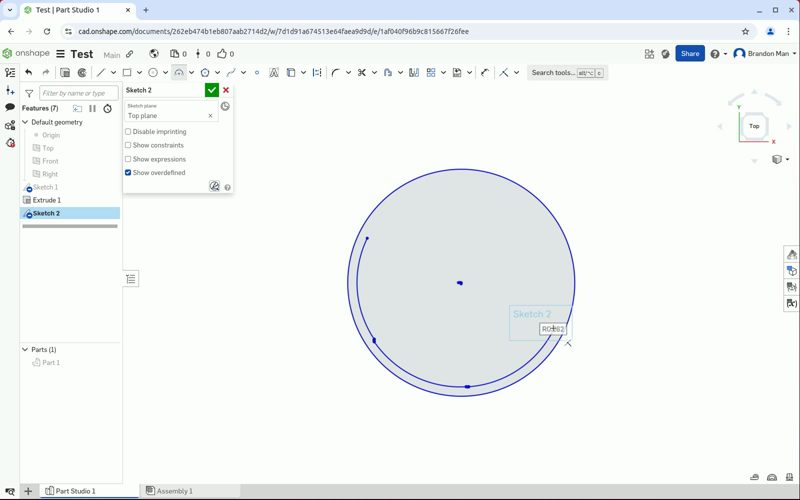
scroll(6)
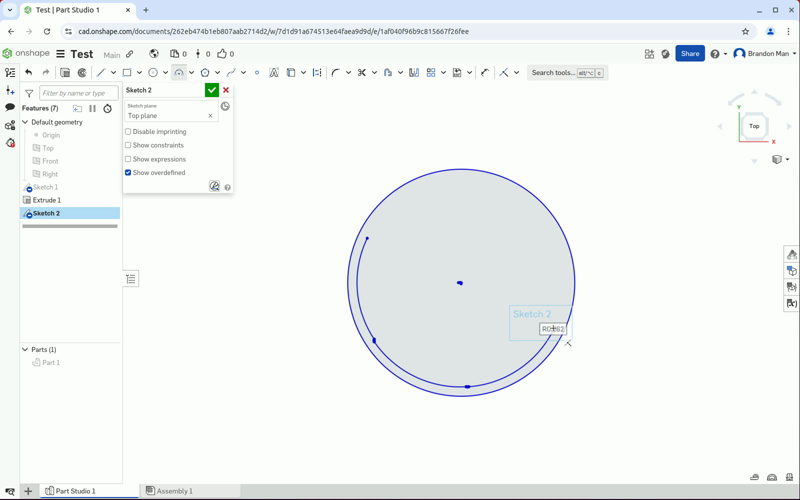
scroll(6)
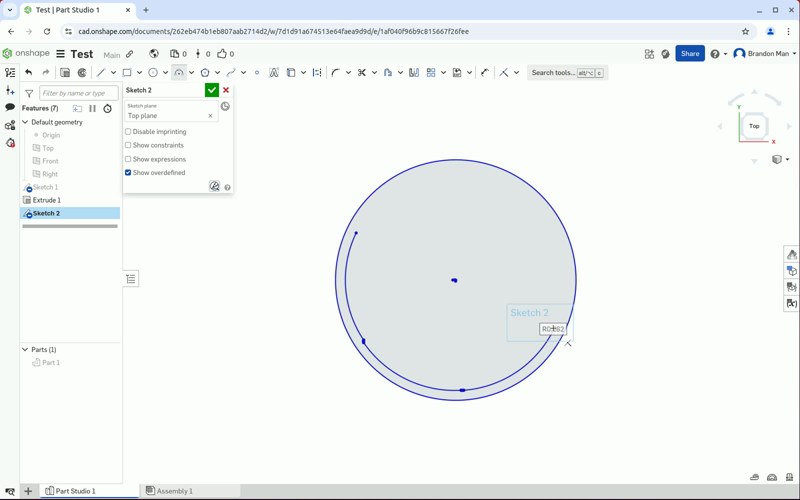
scroll(6)
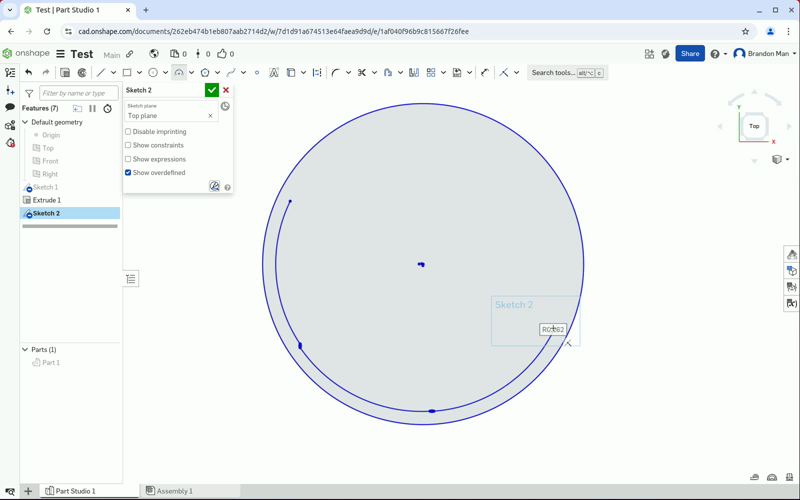
scroll(6)
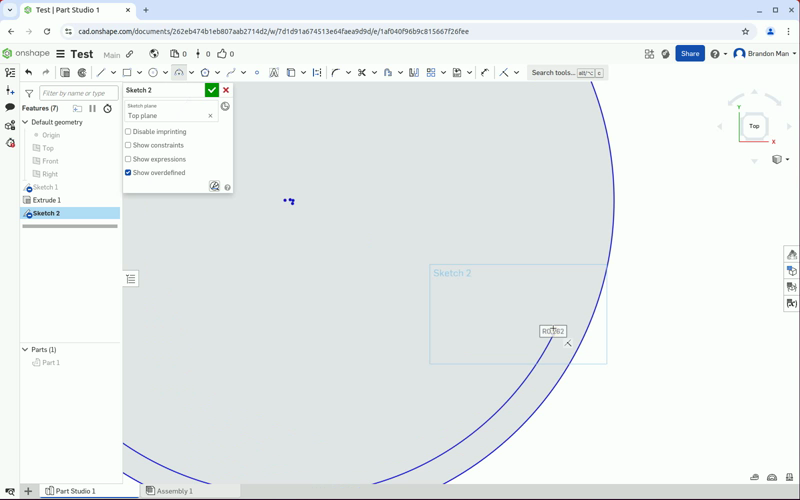
scroll(6)
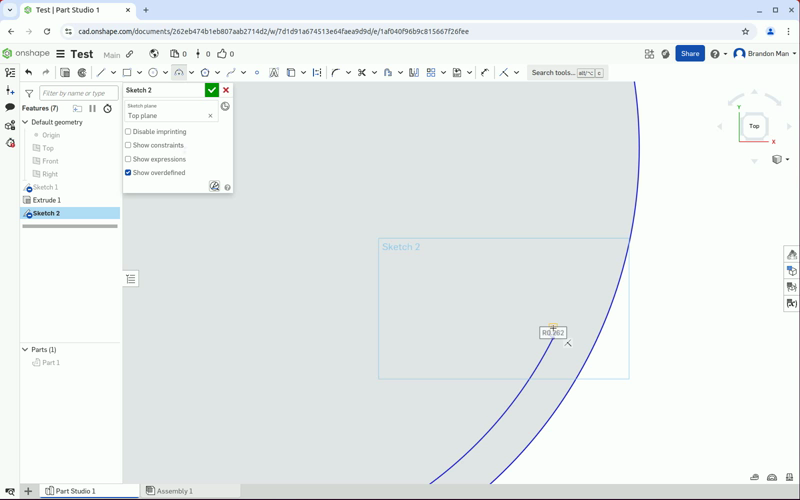
scroll(6)
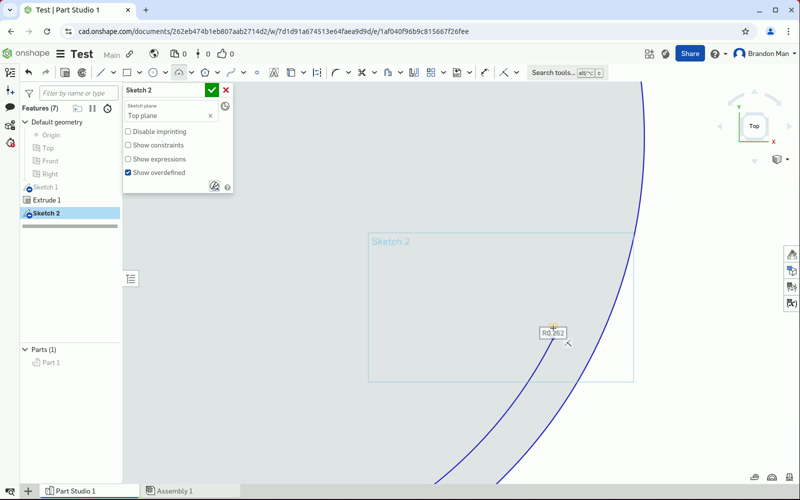
scroll(6)
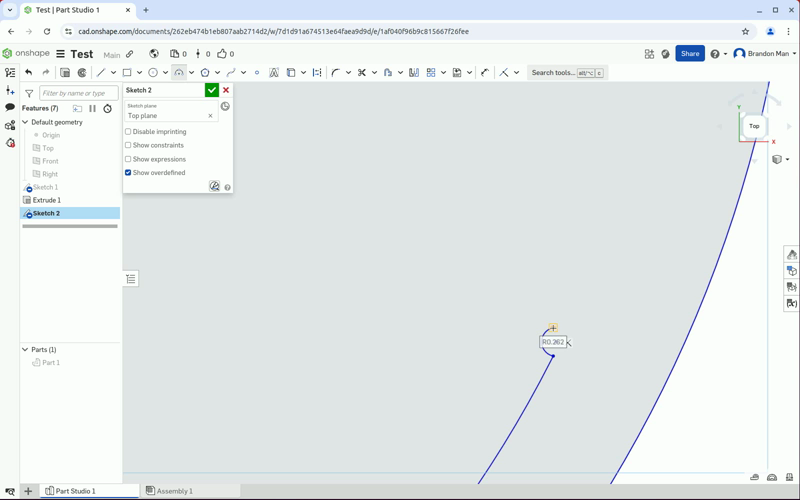
click(553, 327)
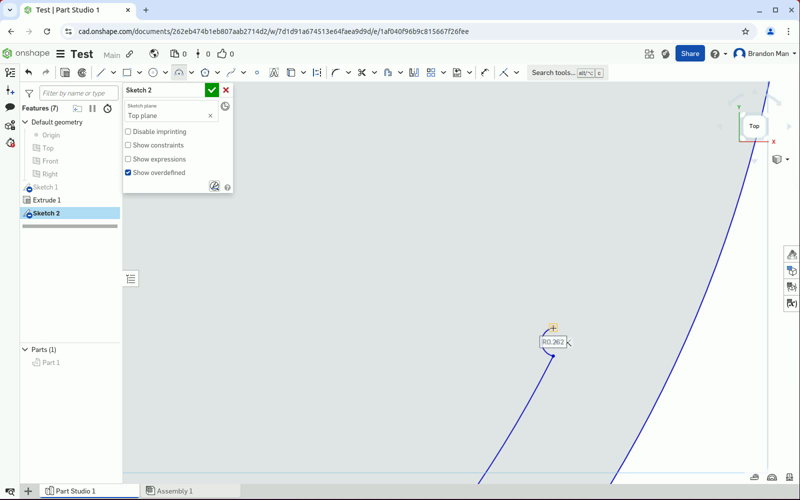
scroll(-6)
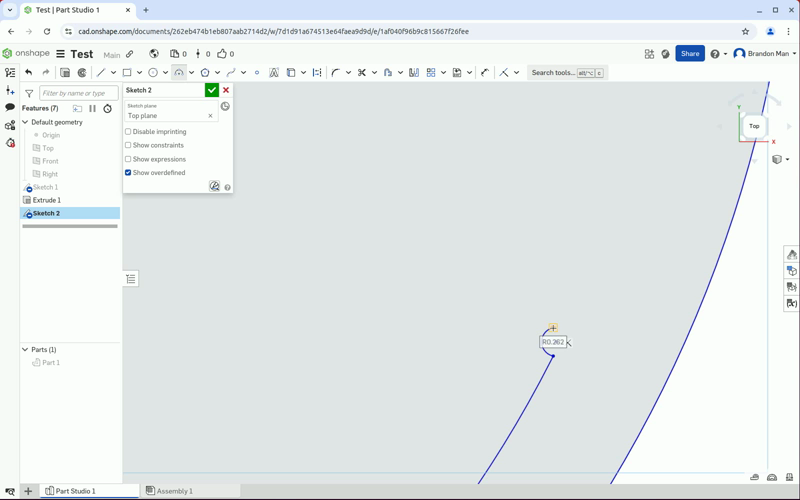
scroll(-6)
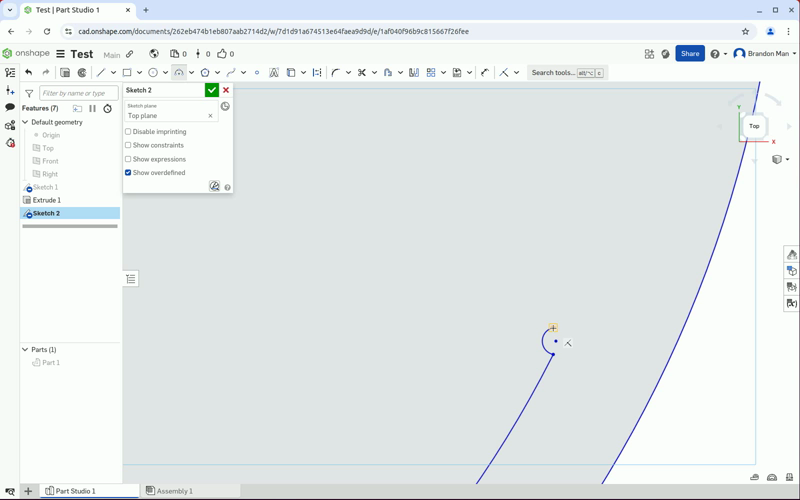
scroll(-6)
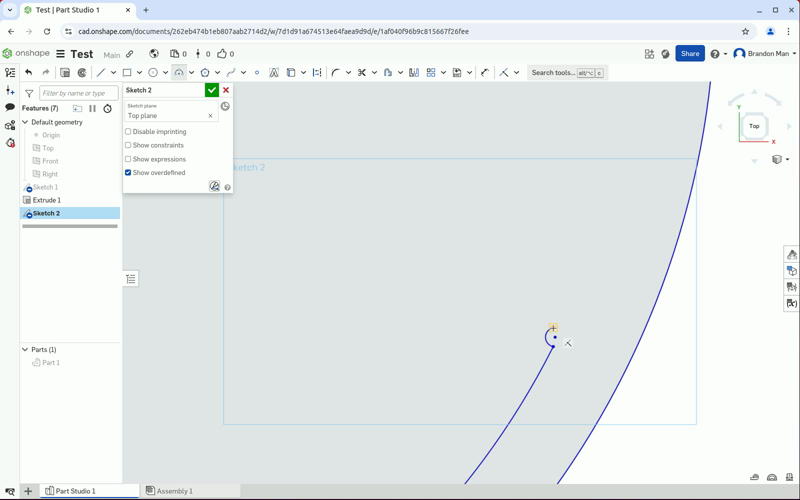
scroll(-6)
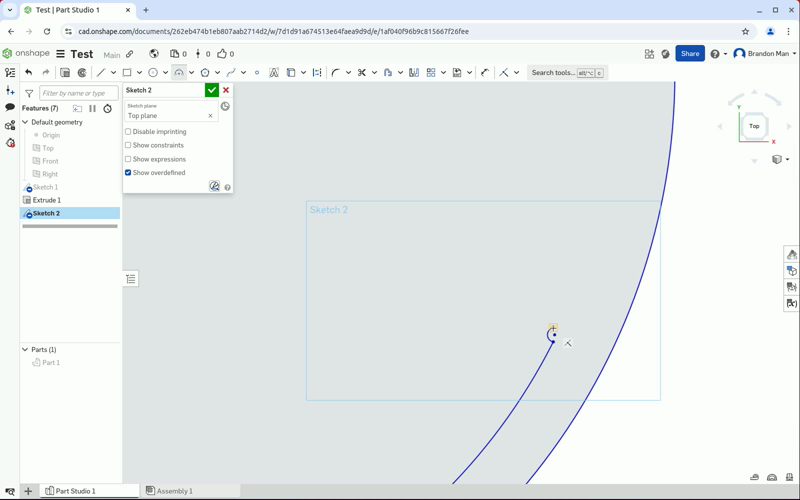
scroll(-6)
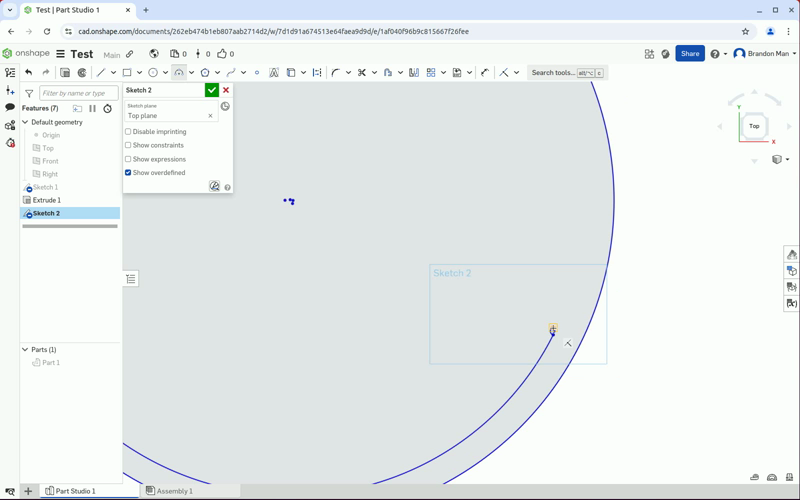
scroll(-6)
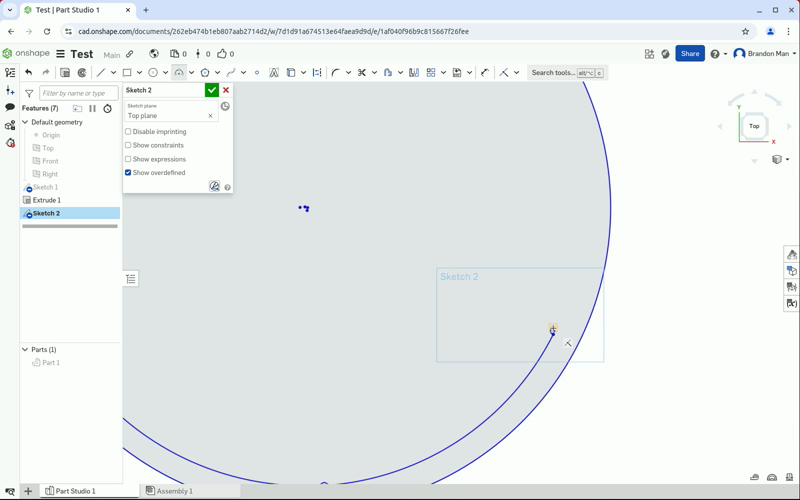
scroll(-6)
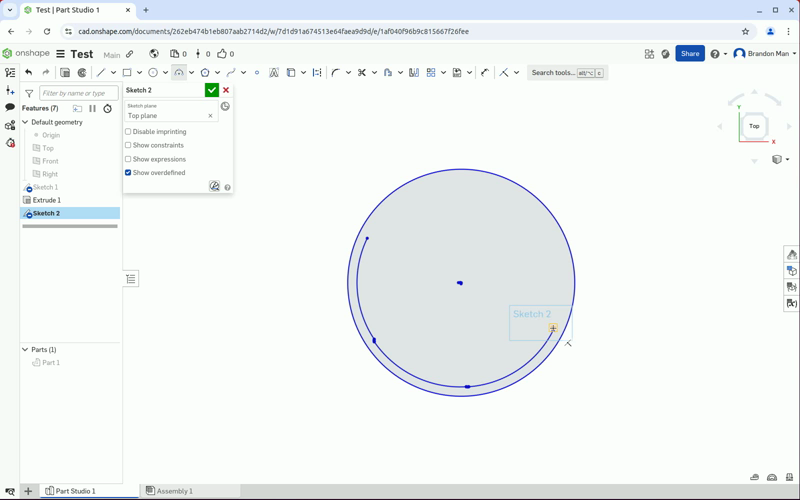
key_down(shift)
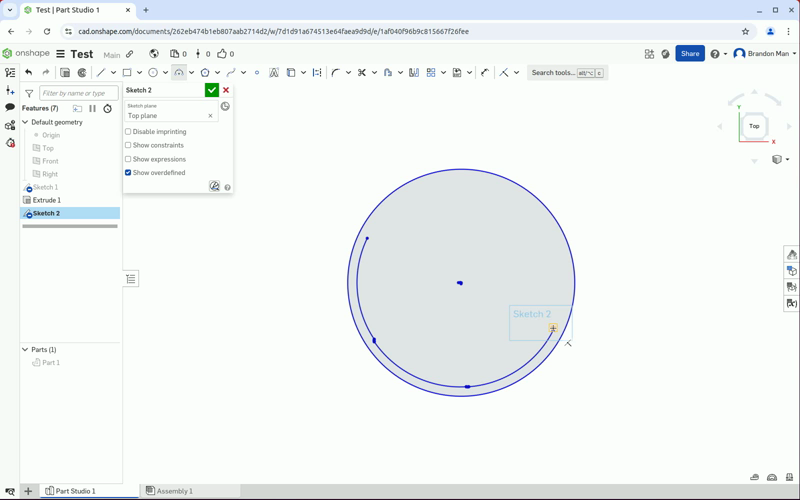
mouse_move(546, 226)
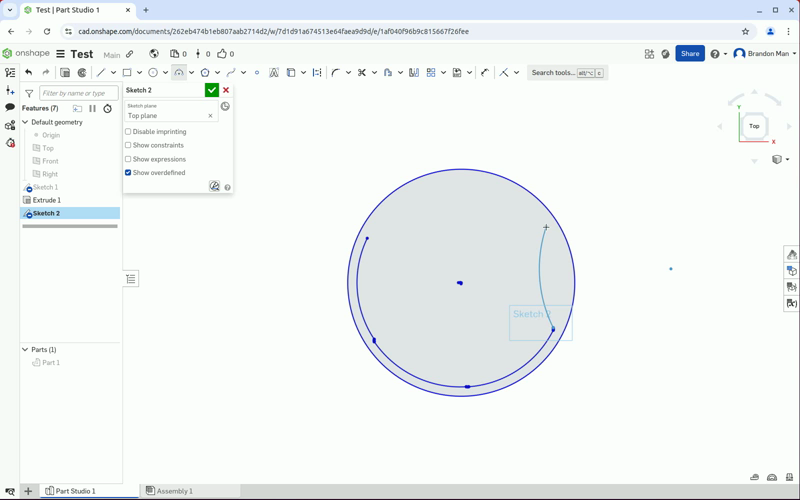
click(546, 226)
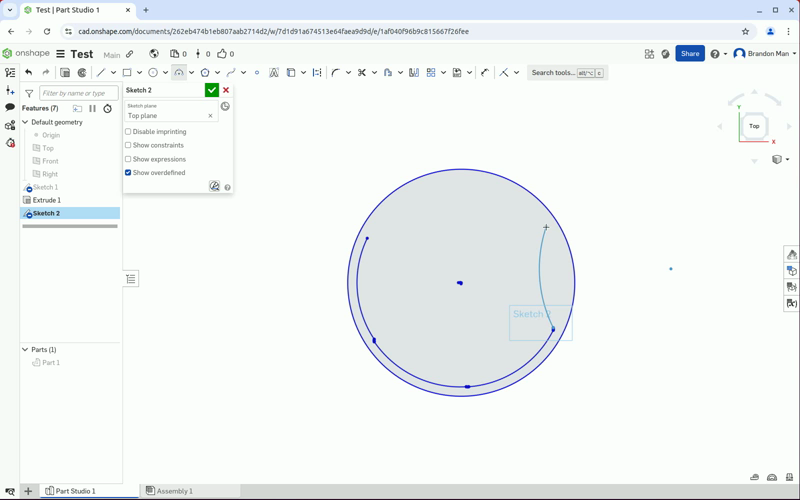
mouse_move(563, 276)
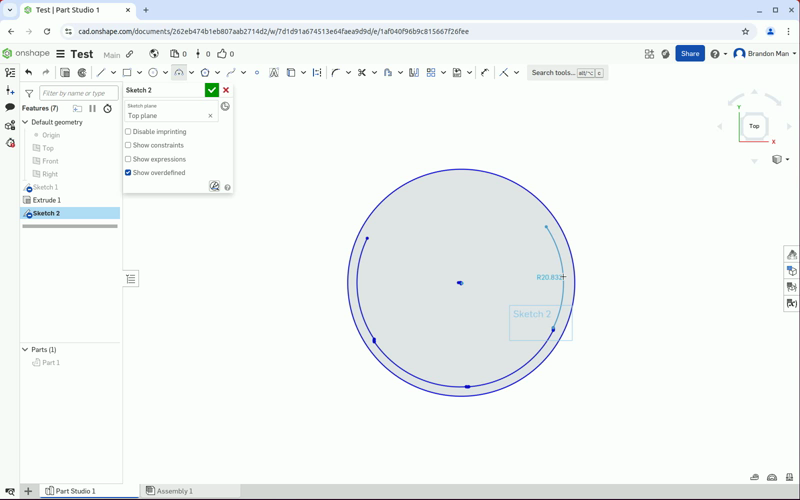
click(563, 276)
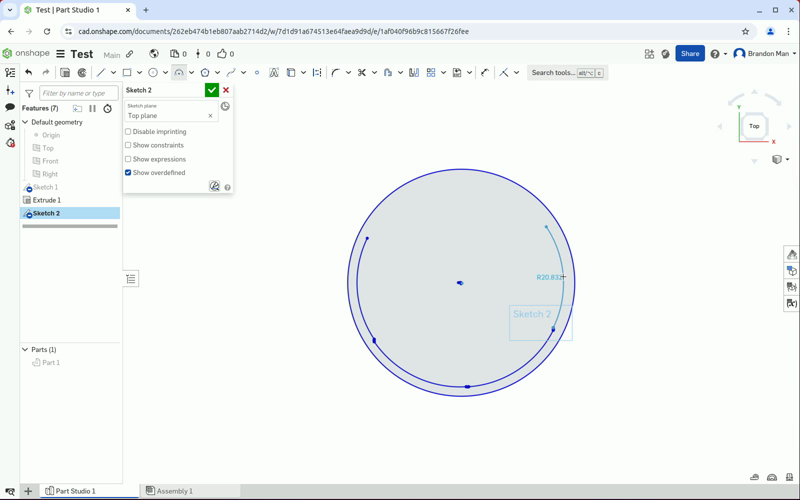
key_up(shift)
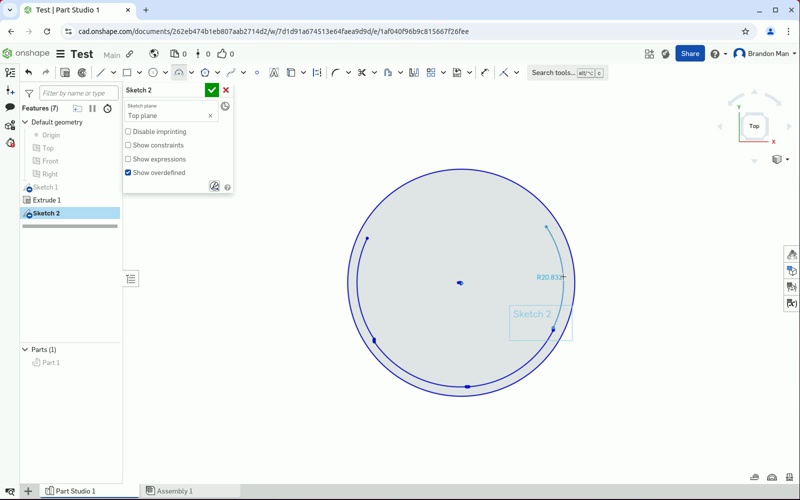
mouse_move(546, 226)
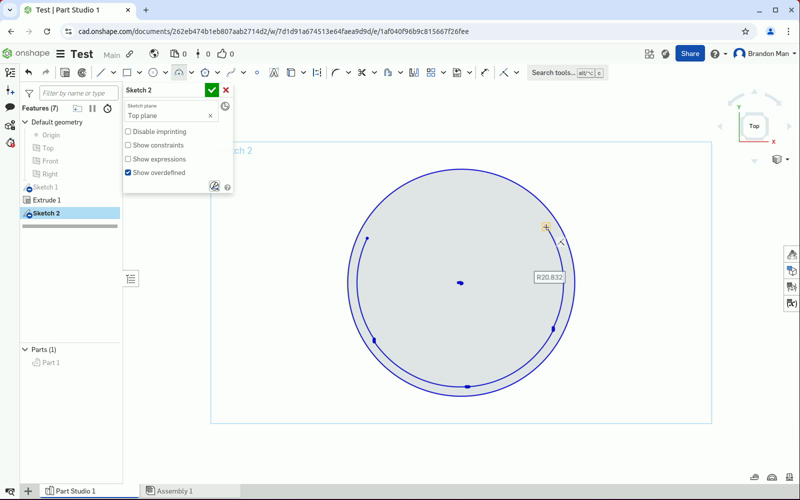
click(546, 226)
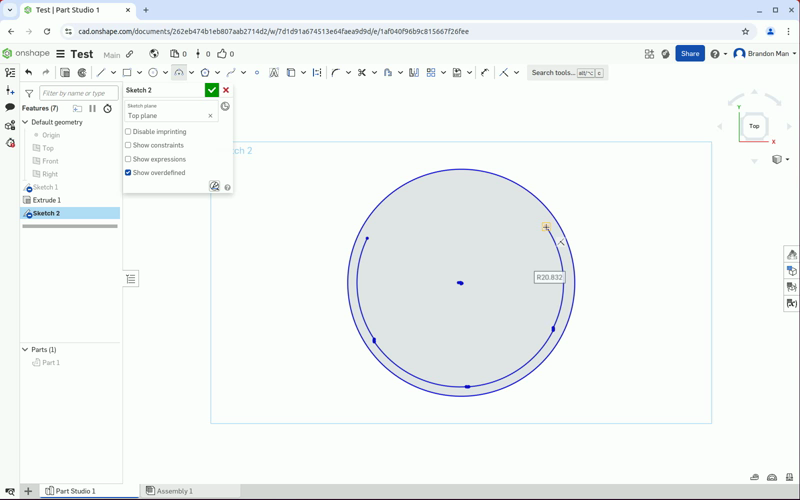
key_down(shift)
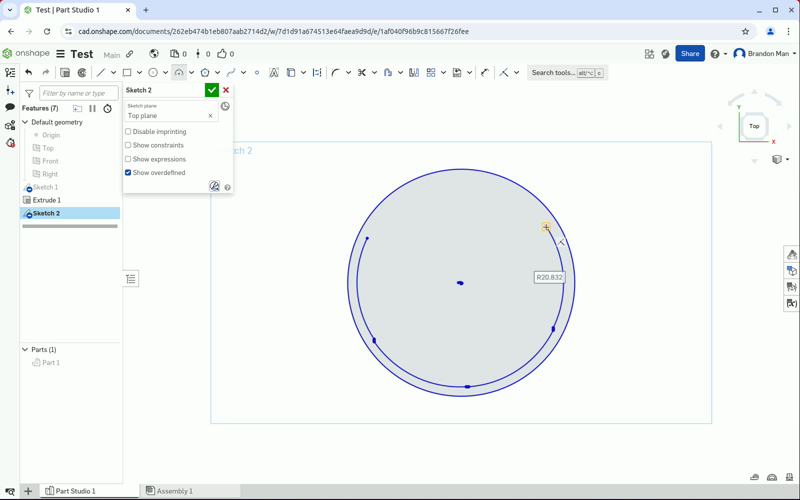
mouse_move(546, 224)
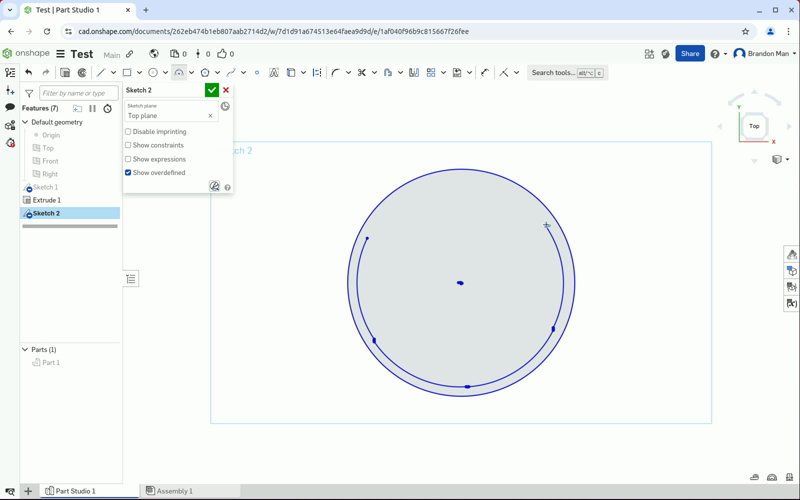
scroll(6)
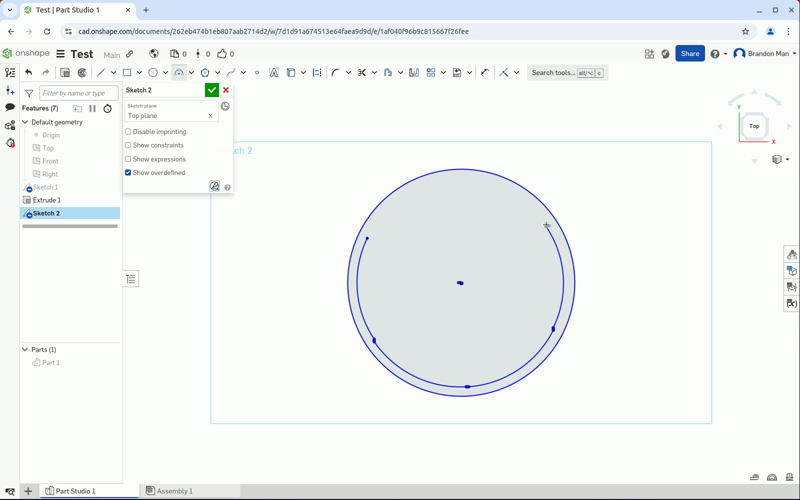
scroll(6)
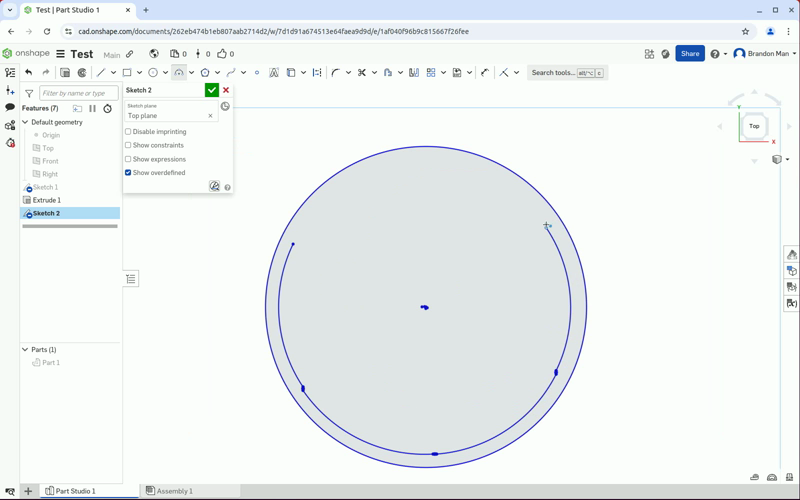
scroll(6)
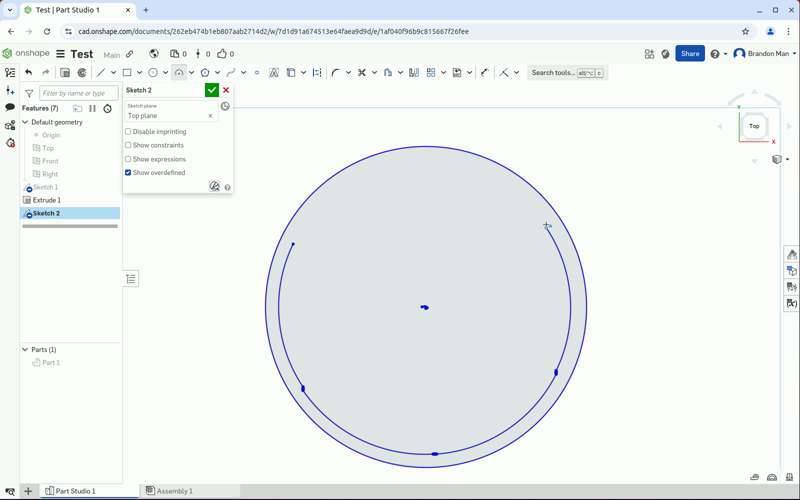
scroll(6)
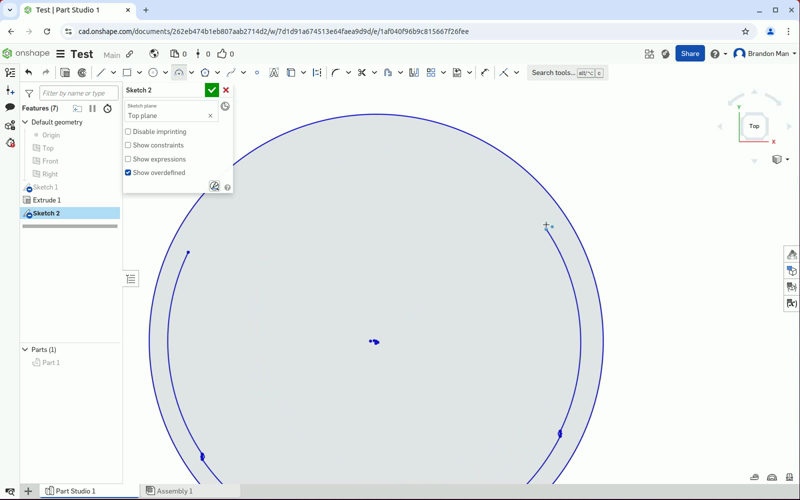
scroll(6)
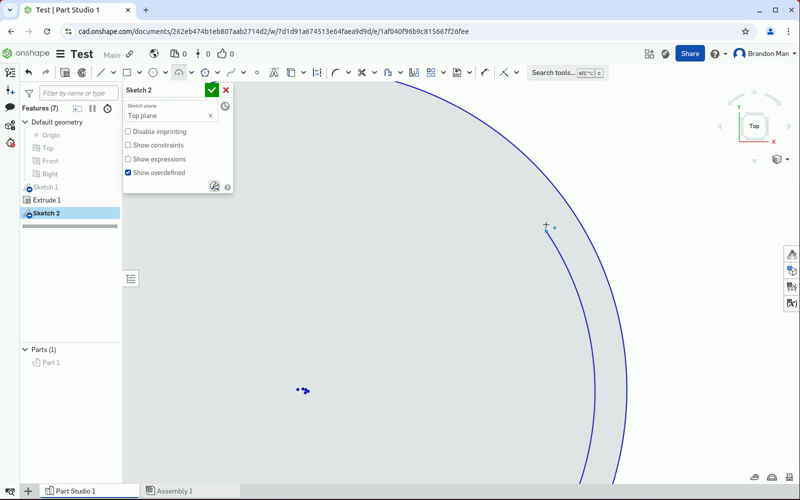
scroll(6)
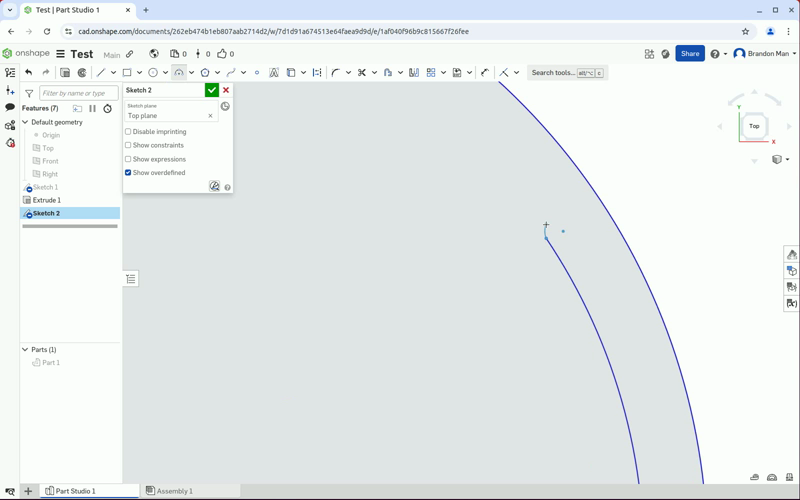
scroll(6)
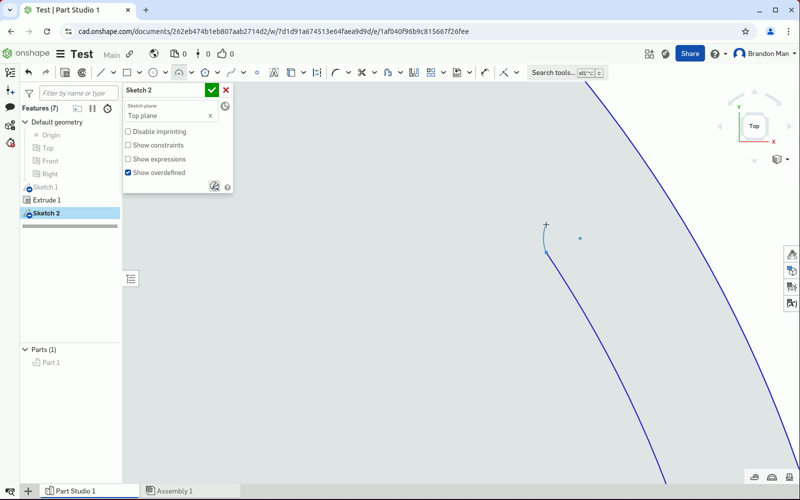
click(546, 224)
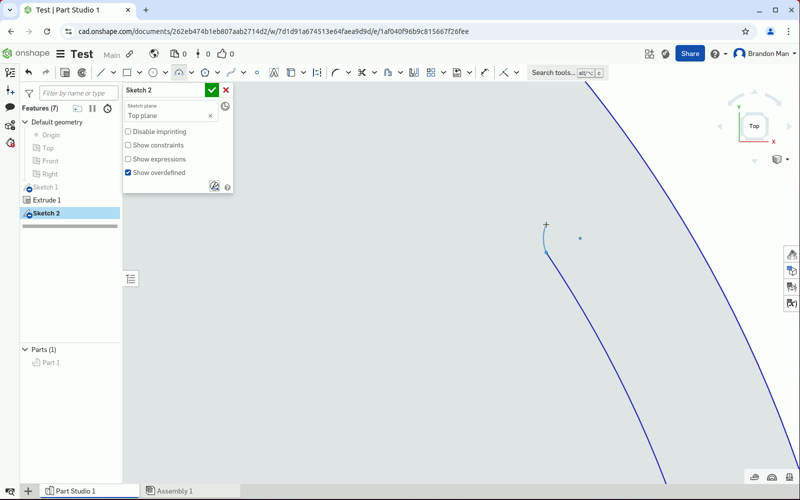
scroll(-6)
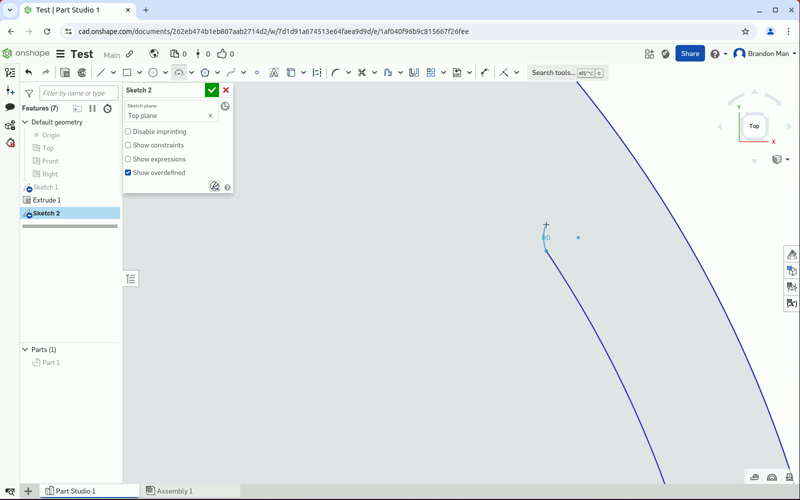
scroll(-6)
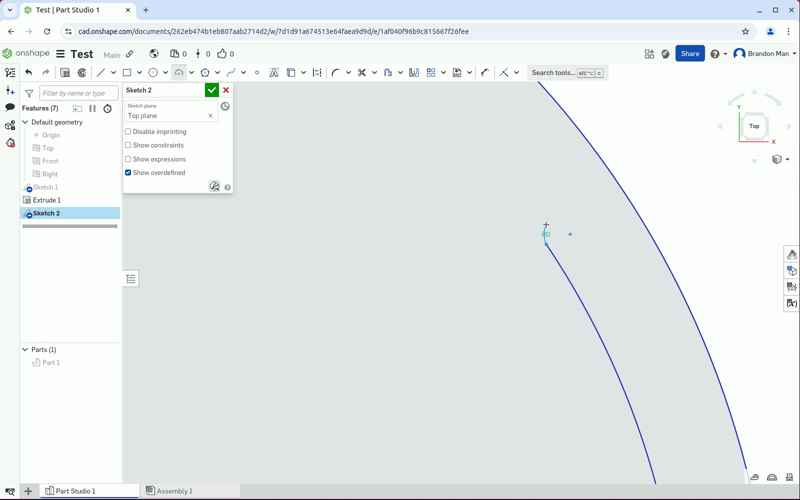
scroll(-6)
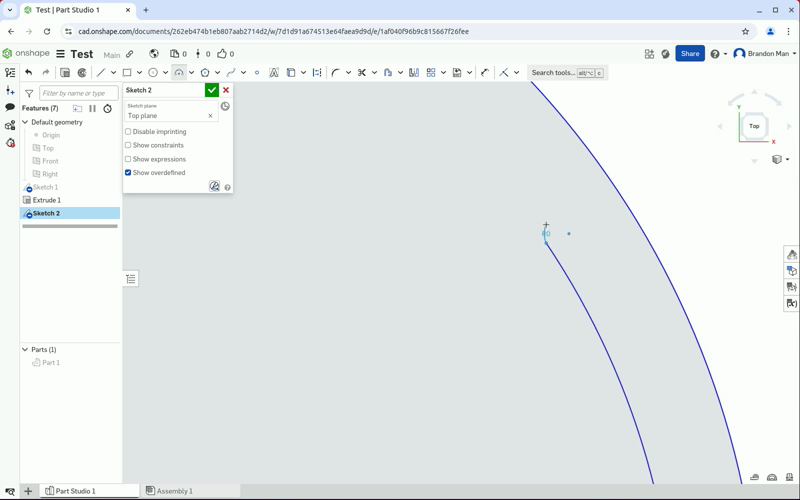
scroll(-6)
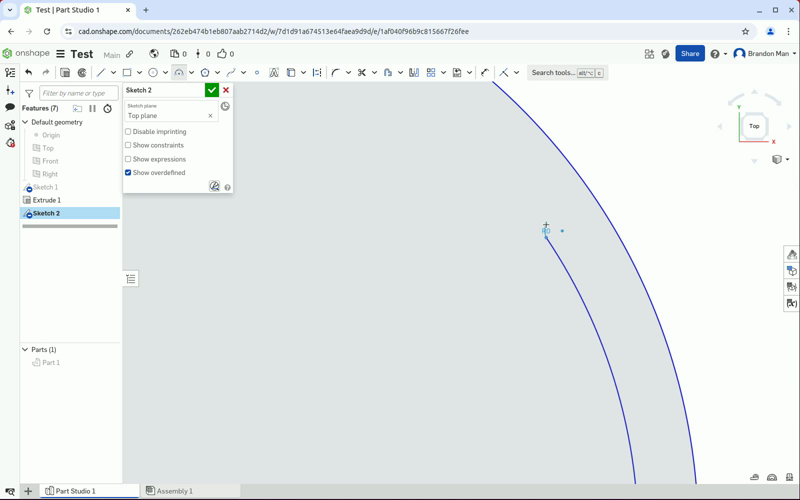
scroll(-6)
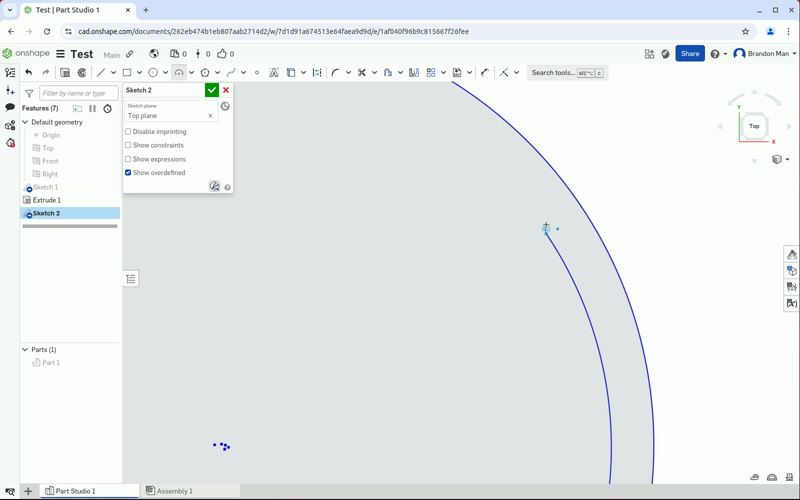
scroll(-6)
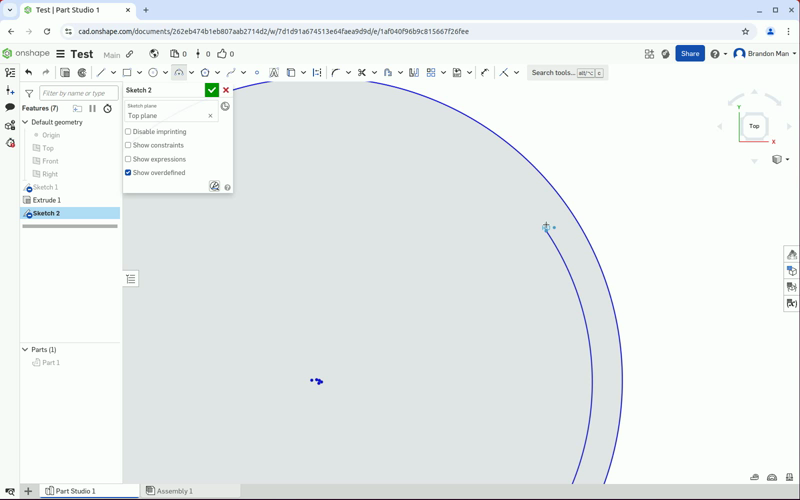
scroll(-6)
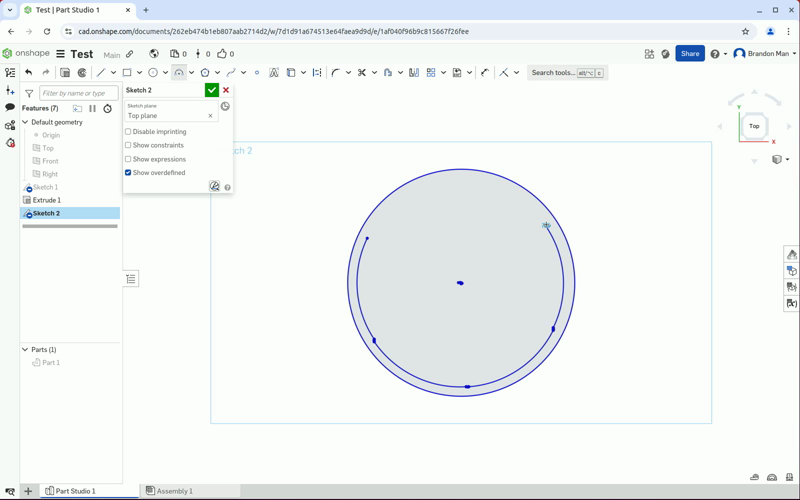
mouse_move(545, 225)
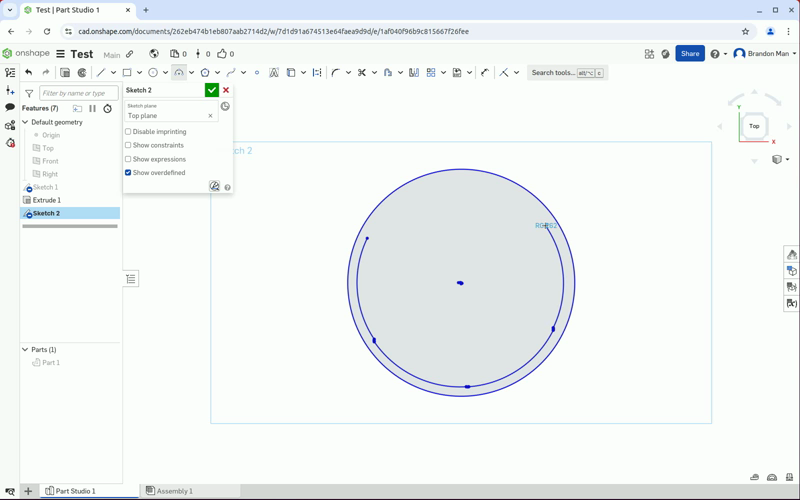
scroll(6)
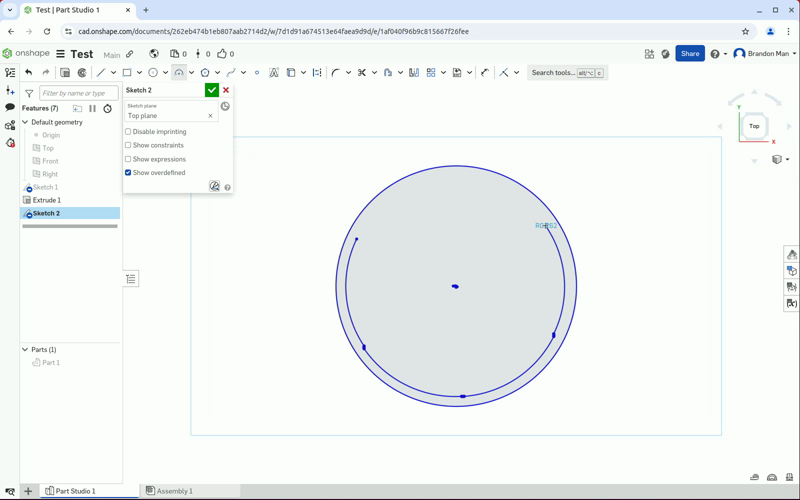
scroll(6)
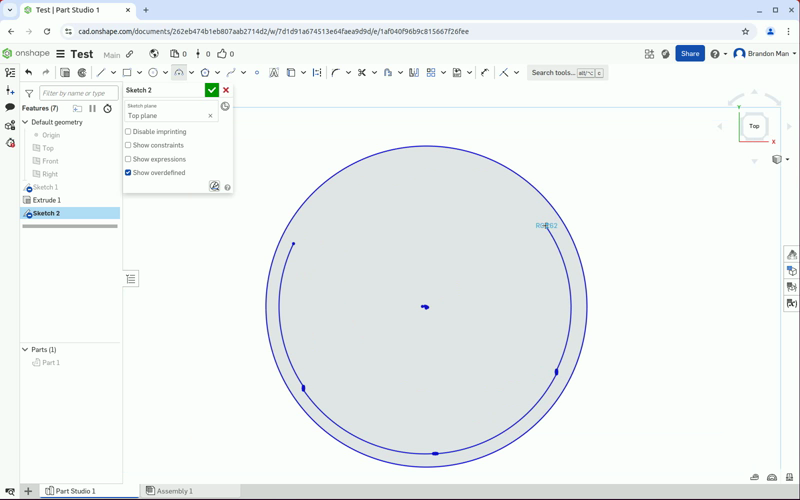
scroll(6)
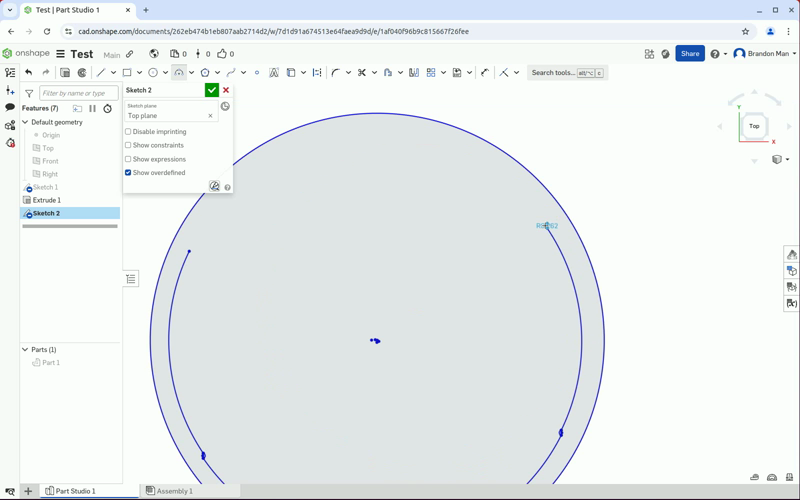
scroll(6)
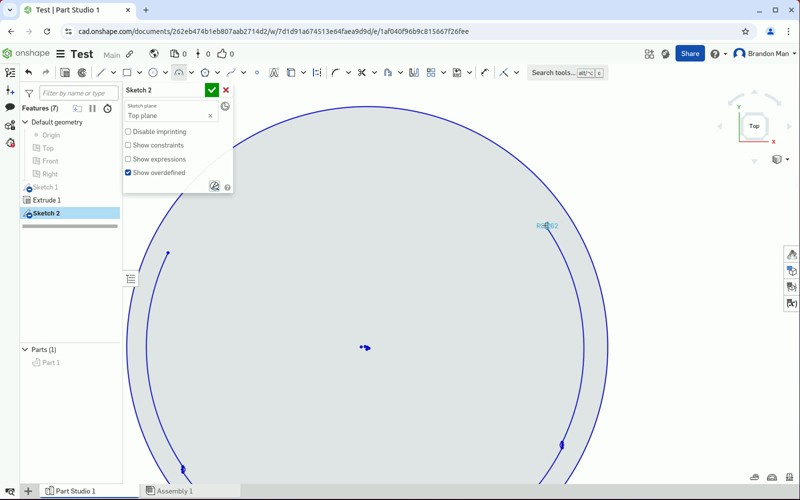
scroll(6)
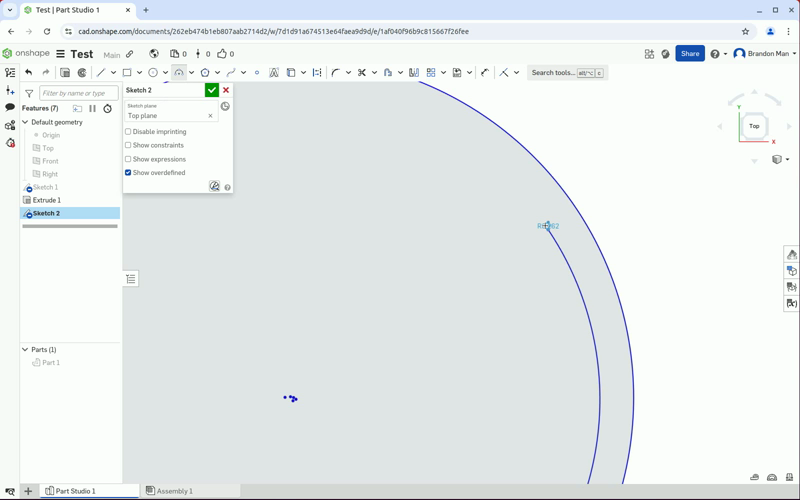
scroll(6)
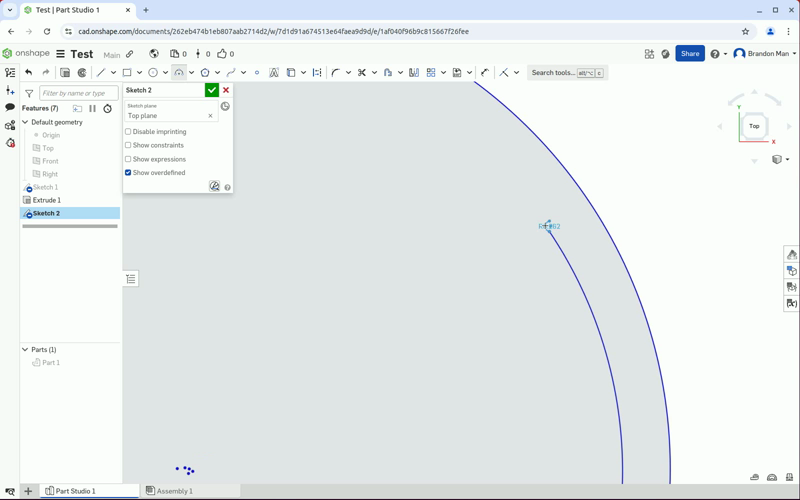
scroll(6)
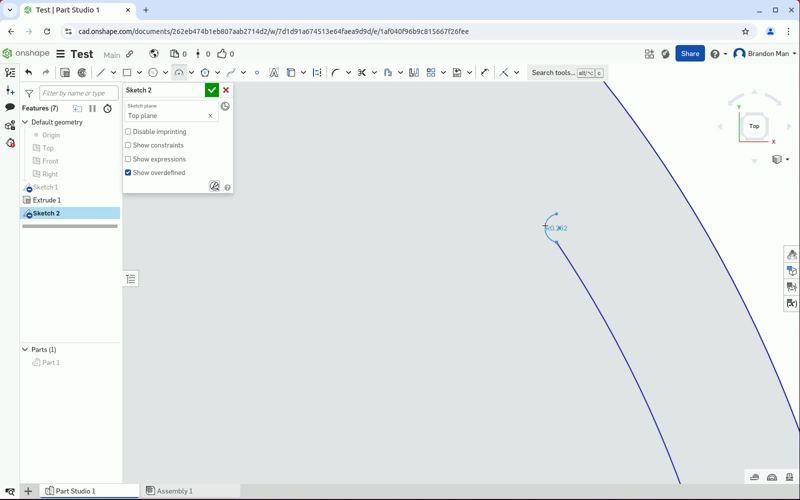
click(545, 225)
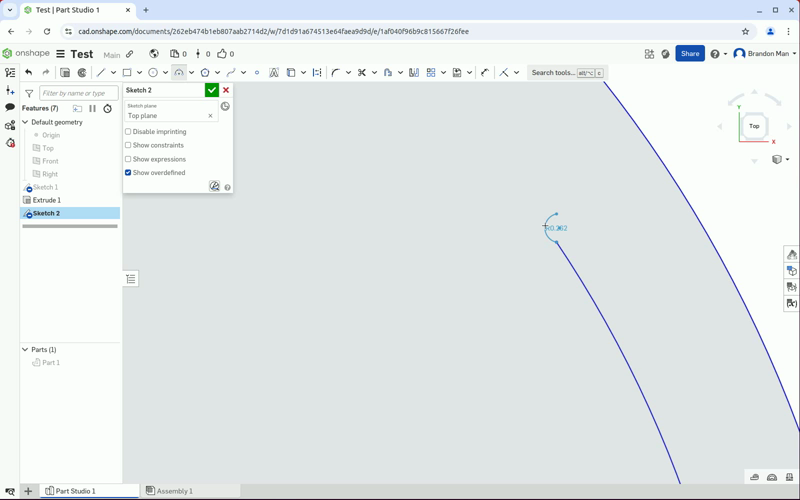
scroll(-6)
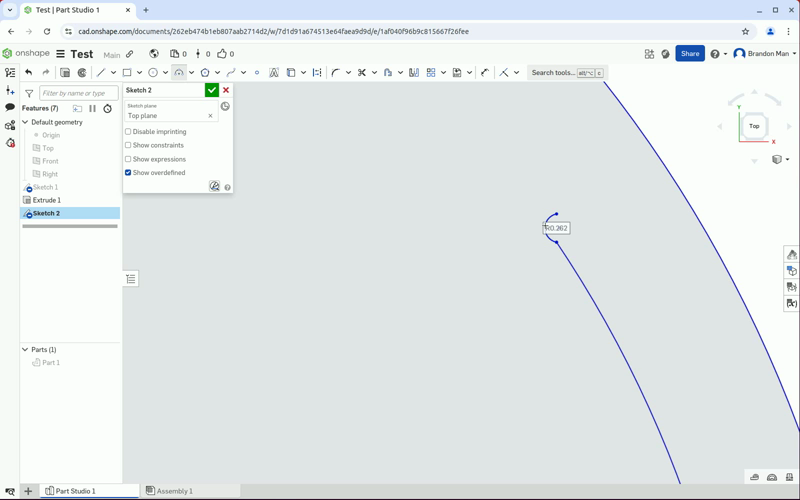
scroll(-6)
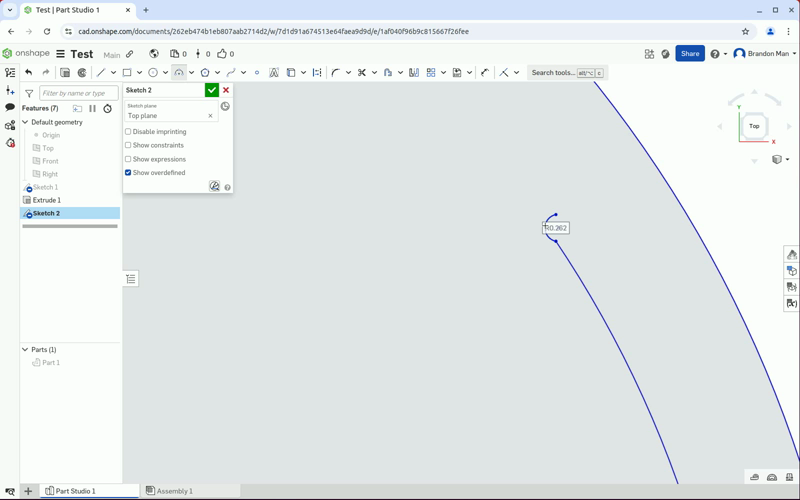
scroll(-6)
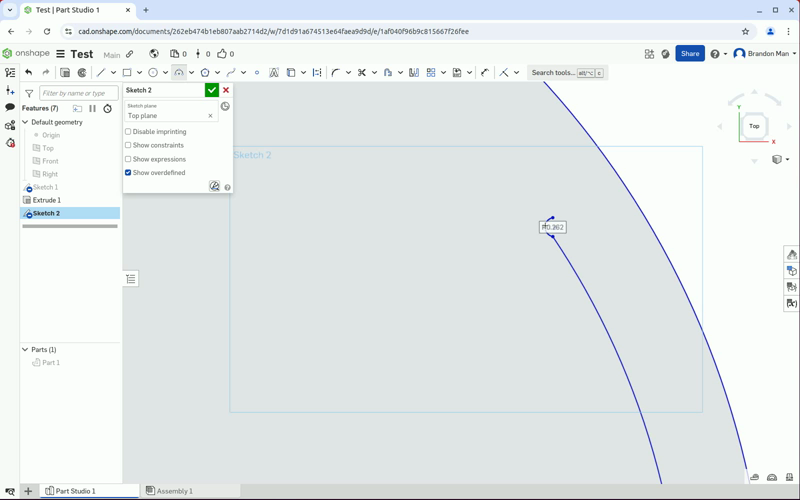
scroll(-6)
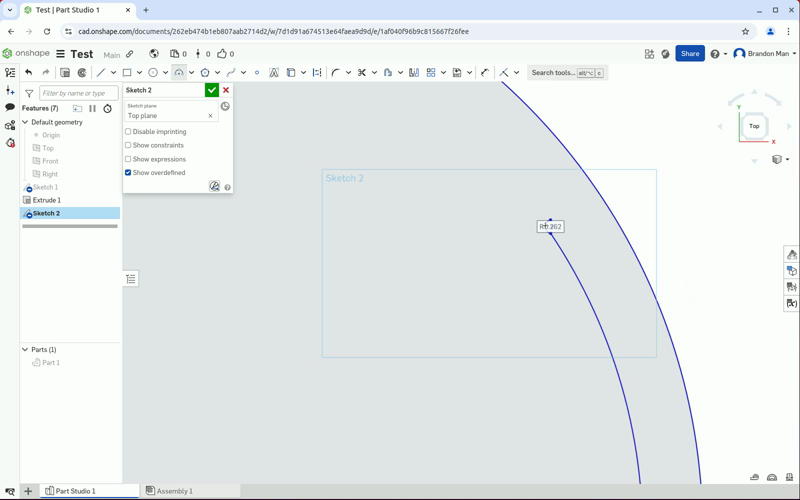
scroll(-6)
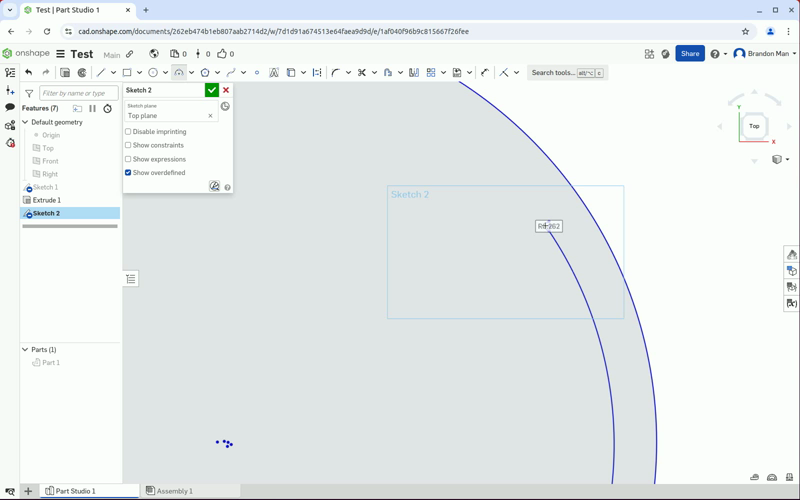
scroll(-6)
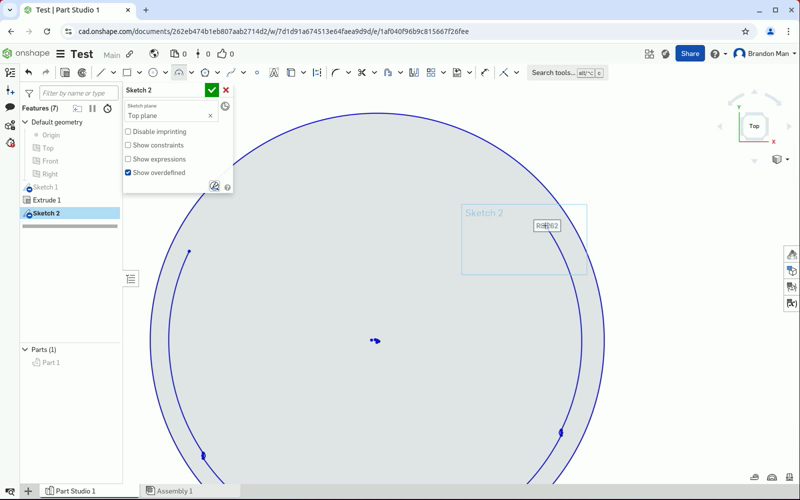
scroll(-6)
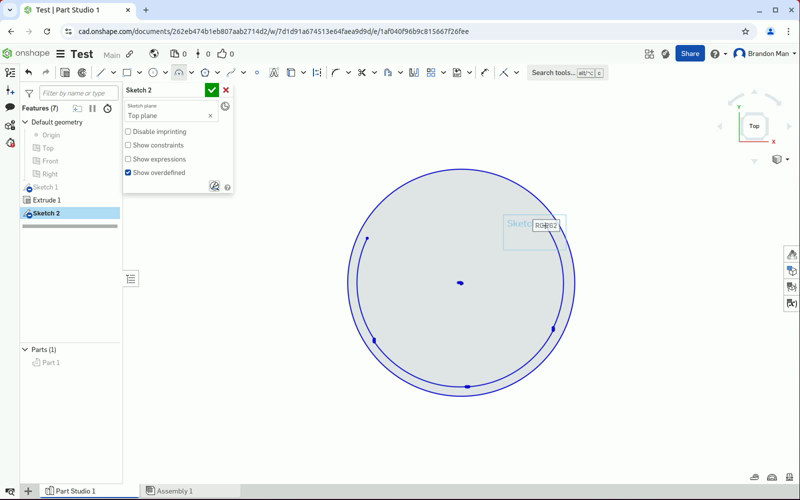
key_up(shift)
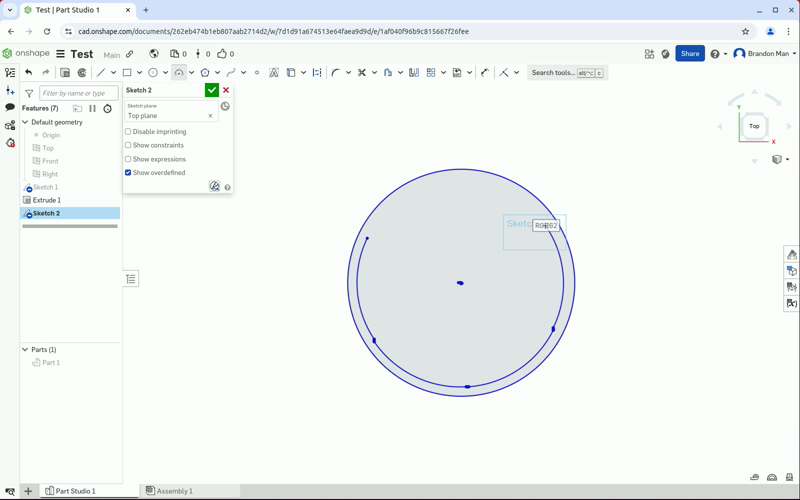
mouse_move(546, 224)
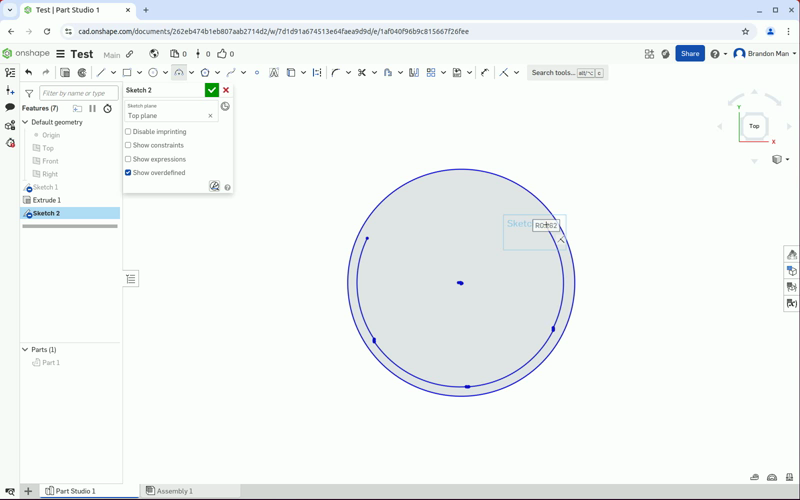
scroll(6)
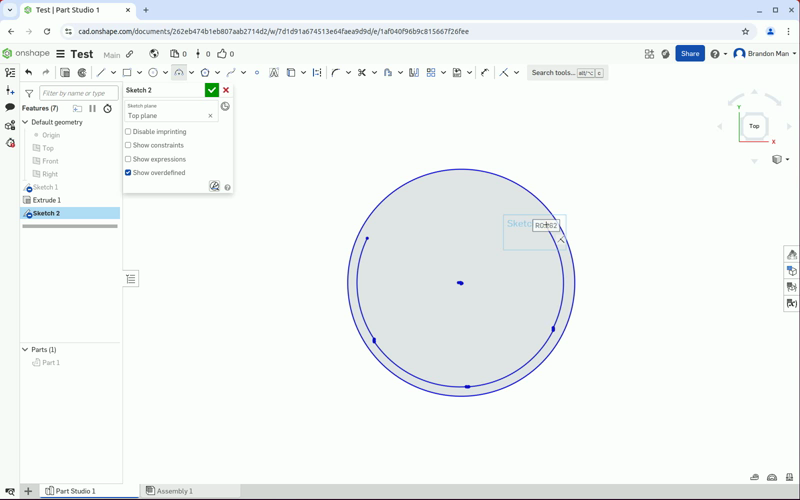
scroll(6)
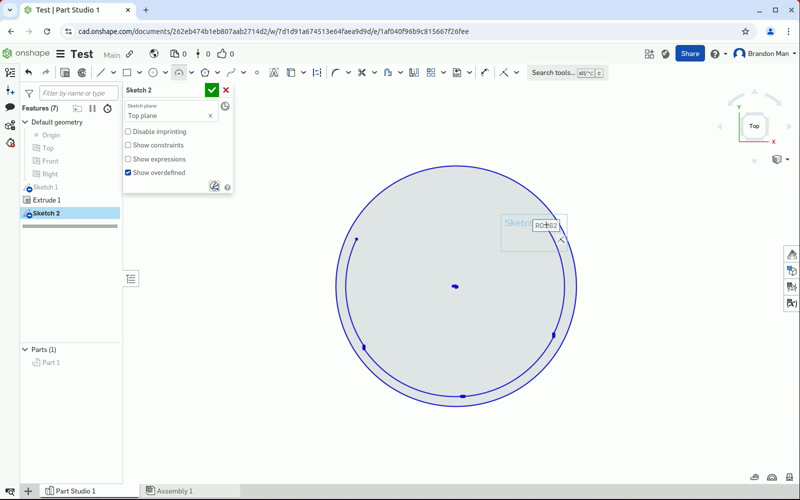
scroll(6)
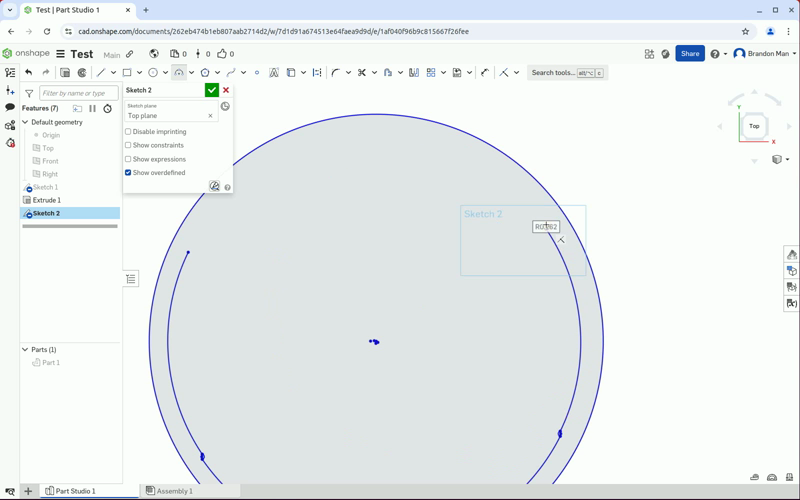
scroll(6)
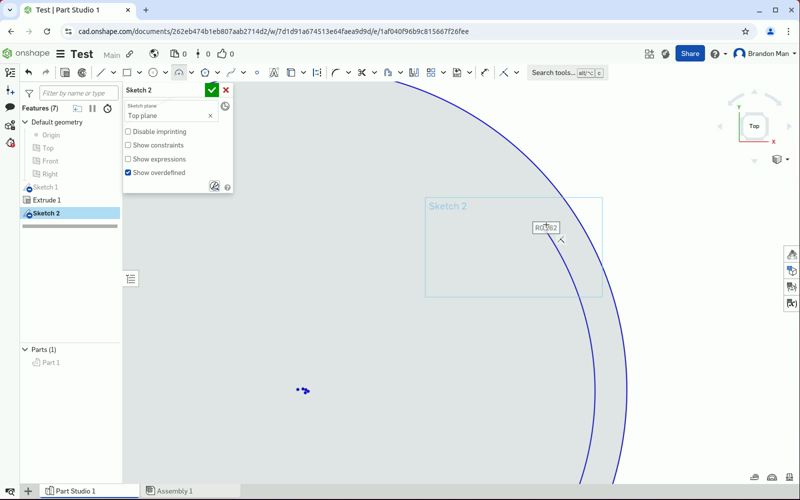
scroll(6)
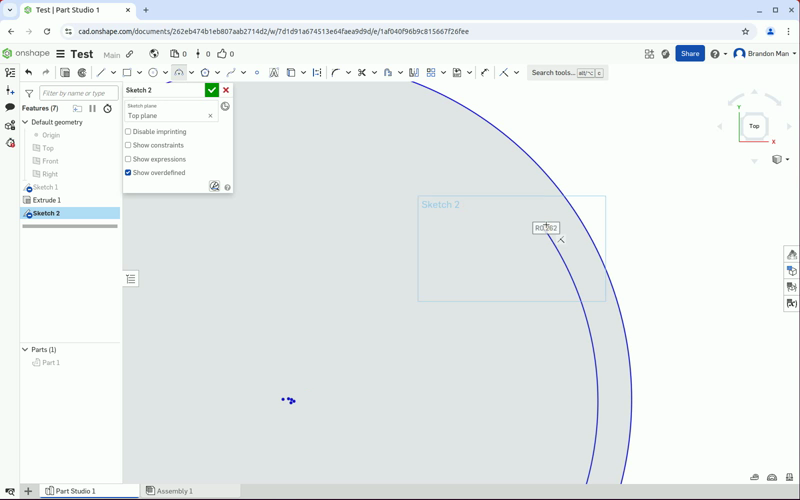
scroll(6)
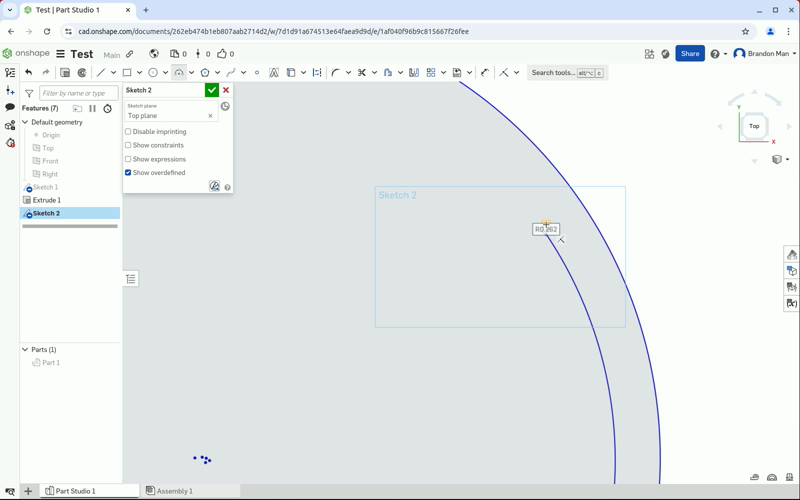
scroll(6)
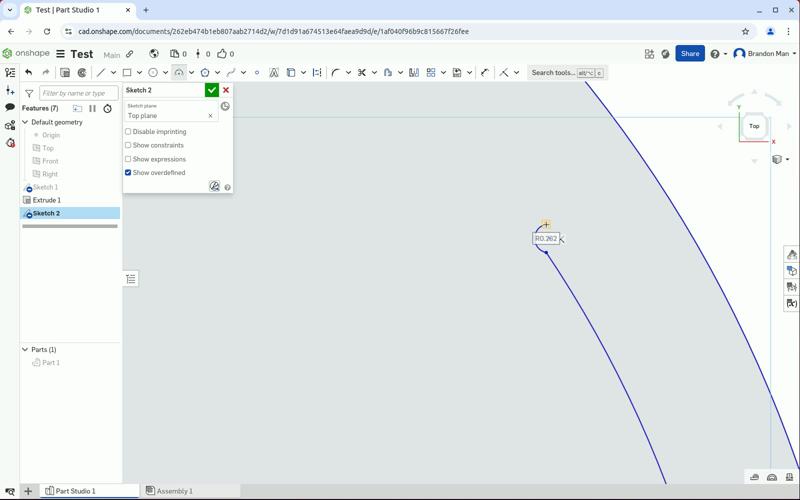
click(546, 224)
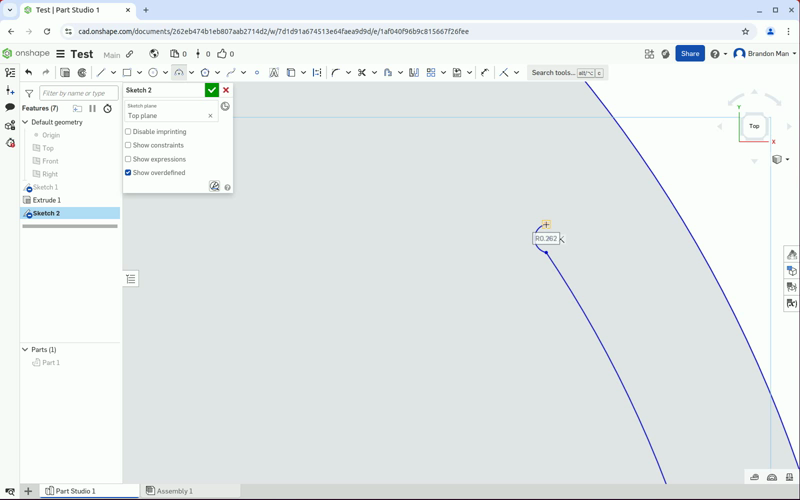
scroll(-6)
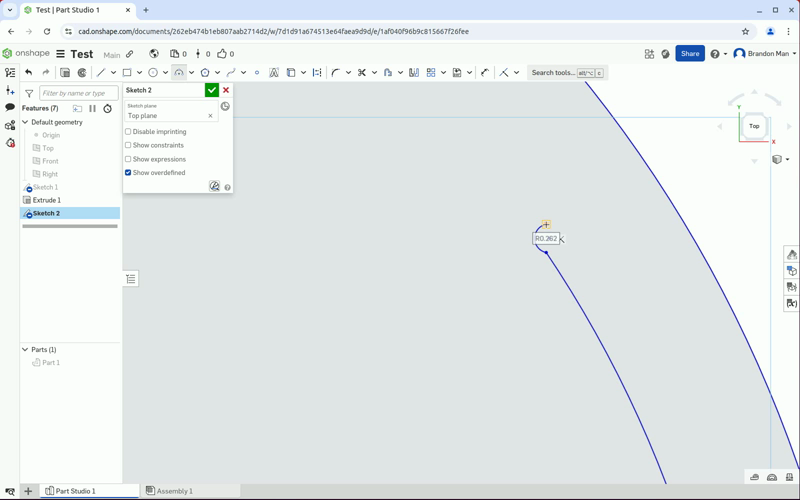
scroll(-6)
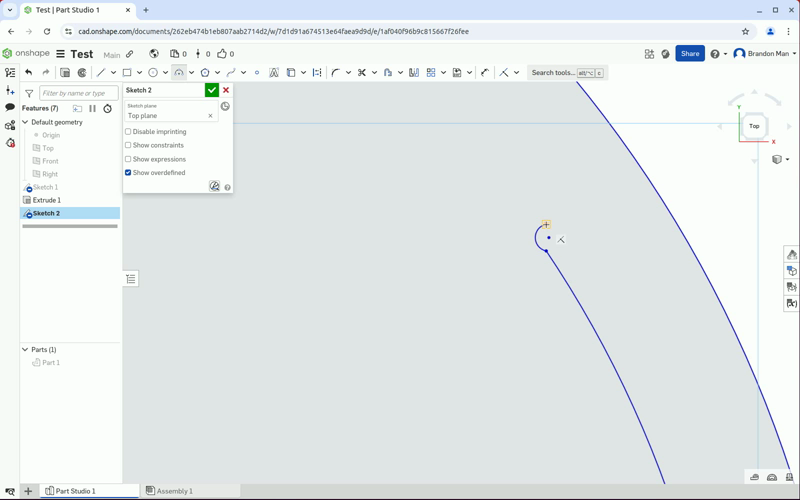
scroll(-6)
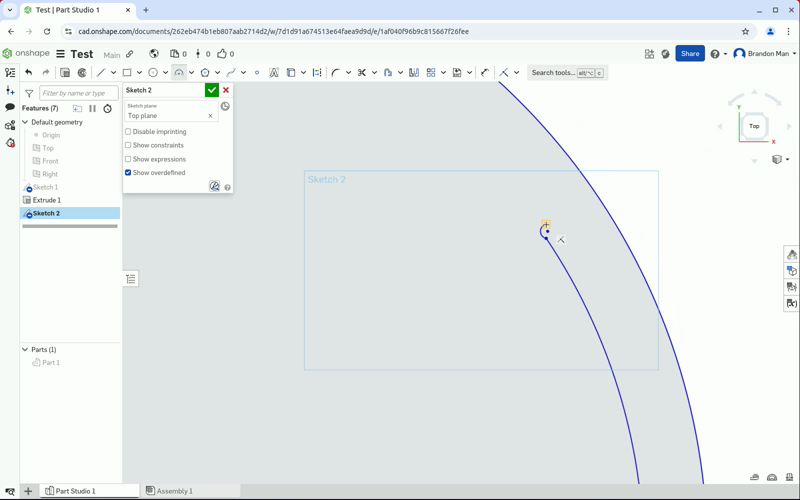
scroll(-6)
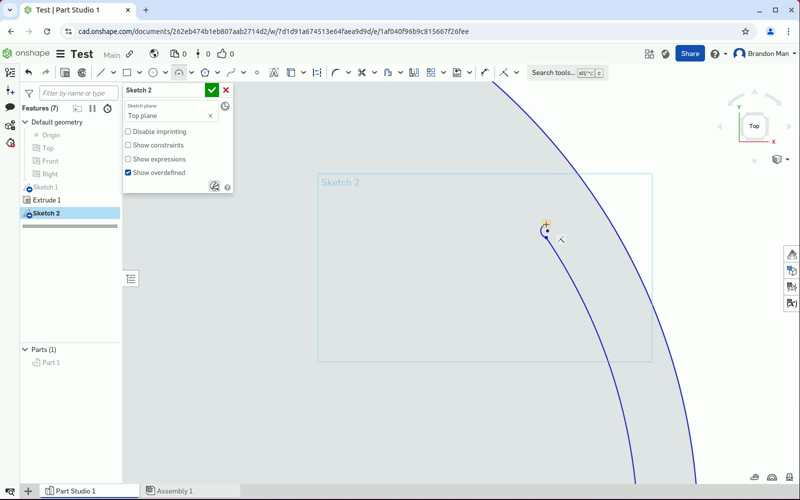
scroll(-6)
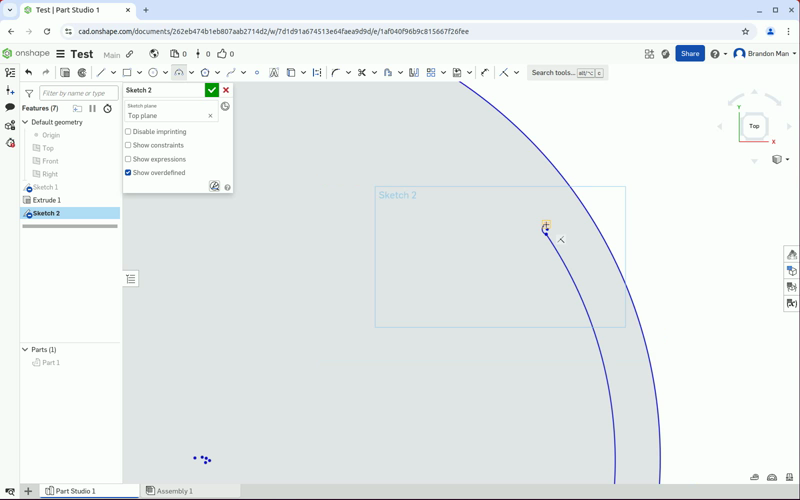
scroll(-6)
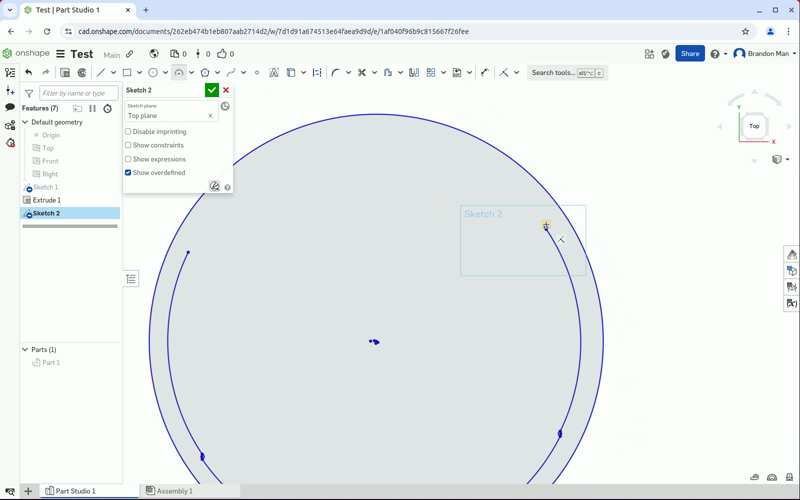
scroll(-6)
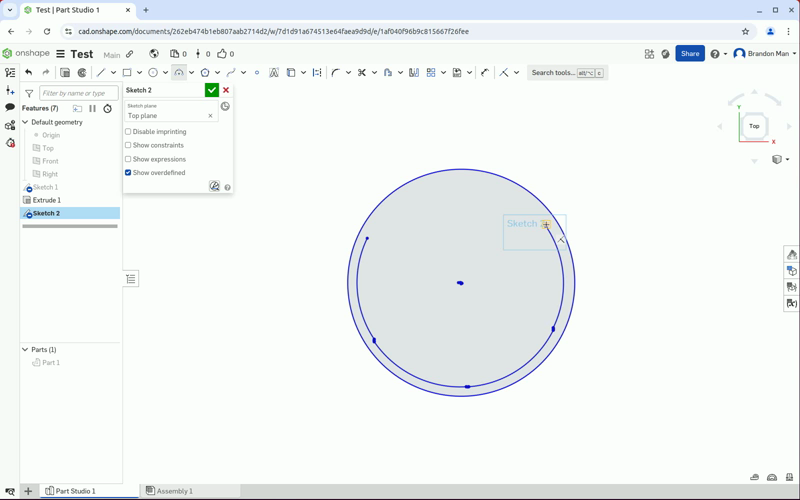
key_down(shift)
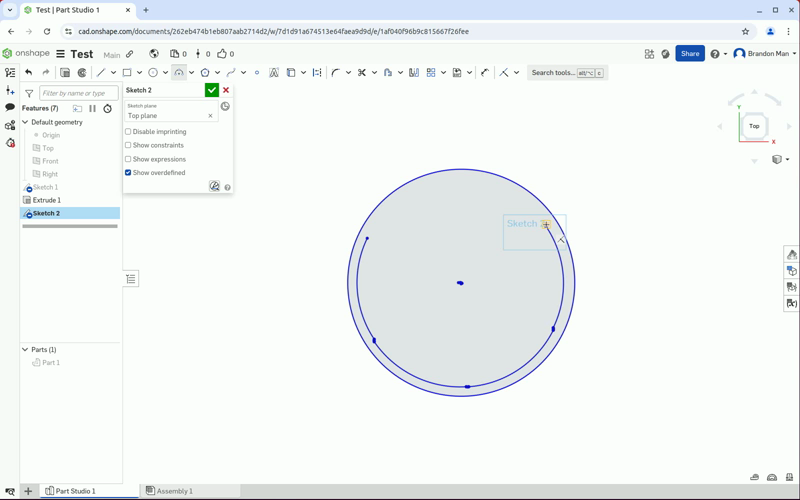
mouse_move(454, 179)
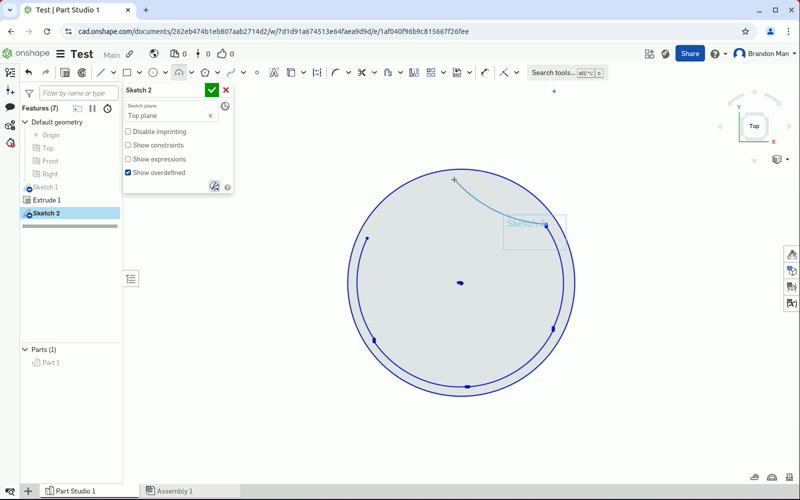
click(454, 179)
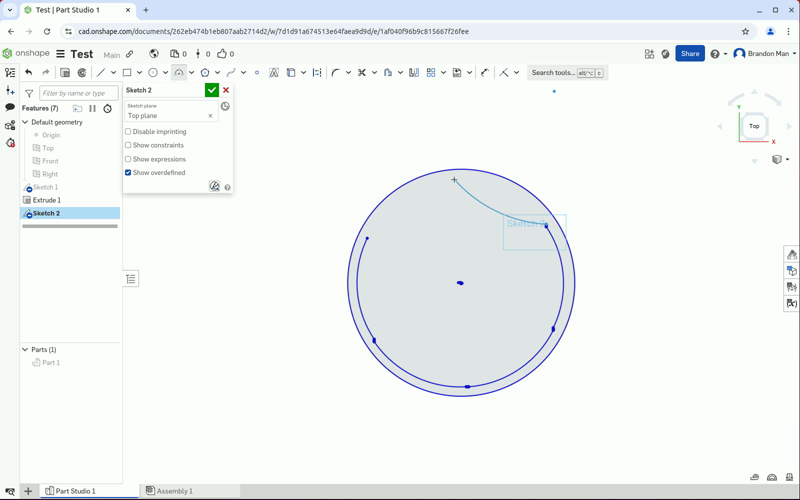
mouse_move(506, 189)
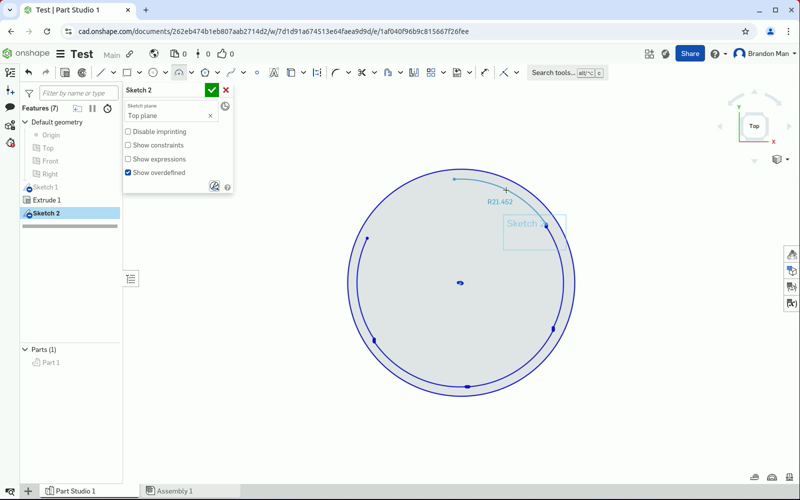
click(506, 189)
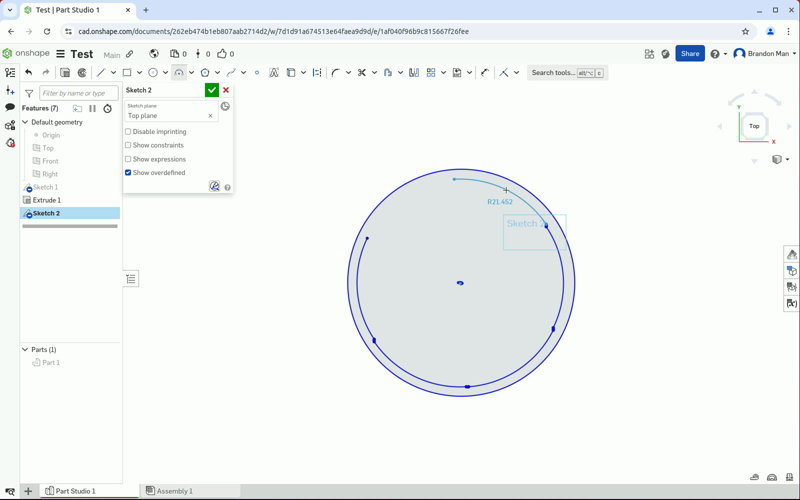
key_up(shift)
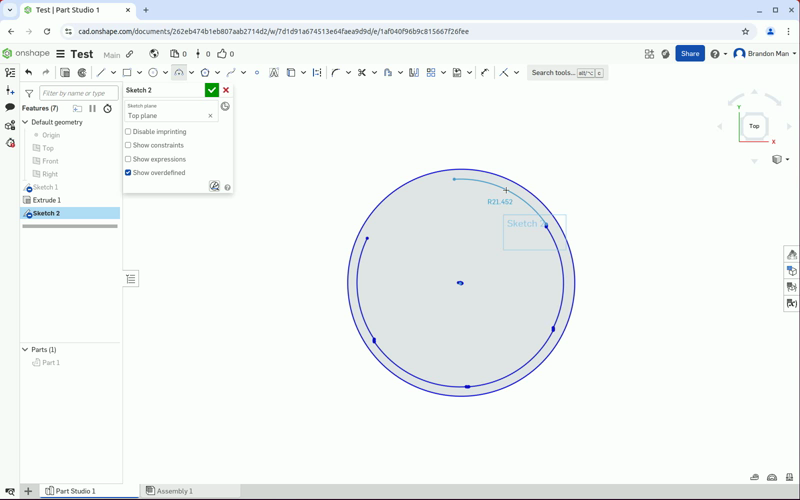
mouse_move(454, 179)
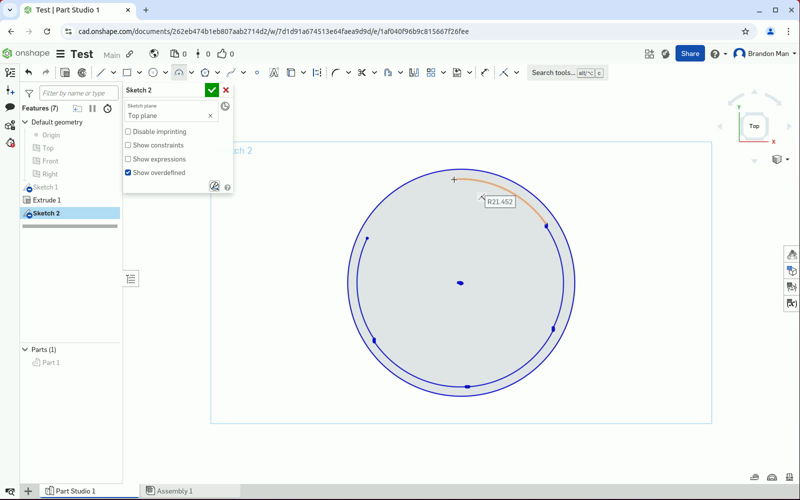
click(454, 179)
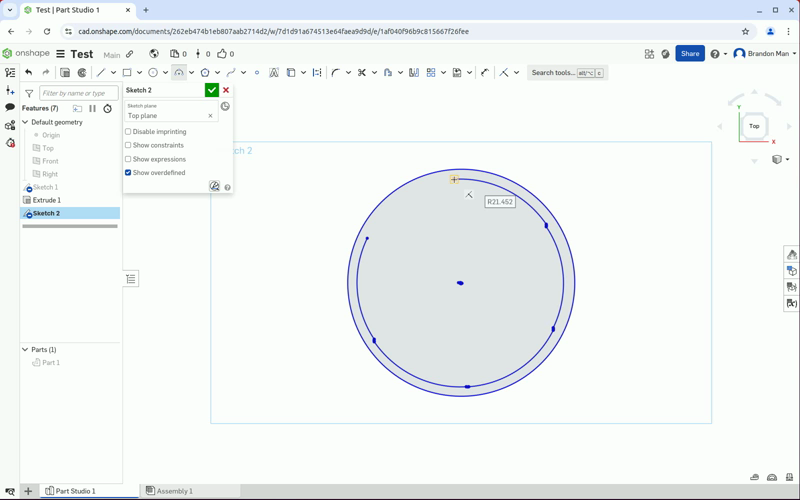
key_down(shift)
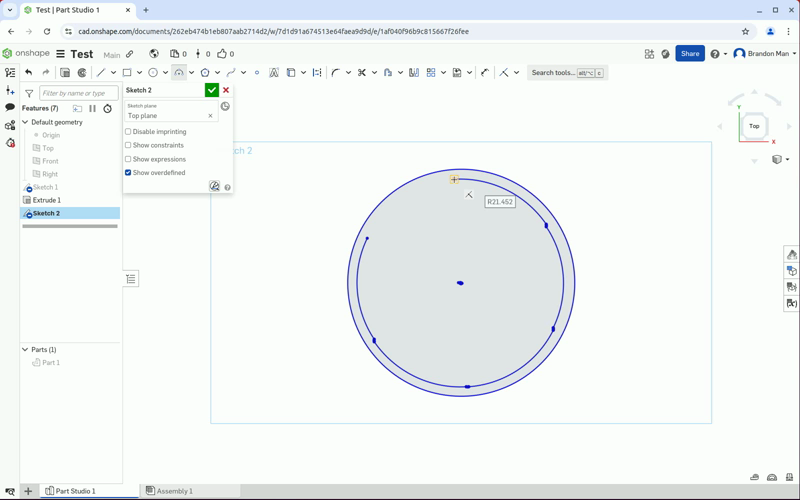
mouse_move(452, 179)
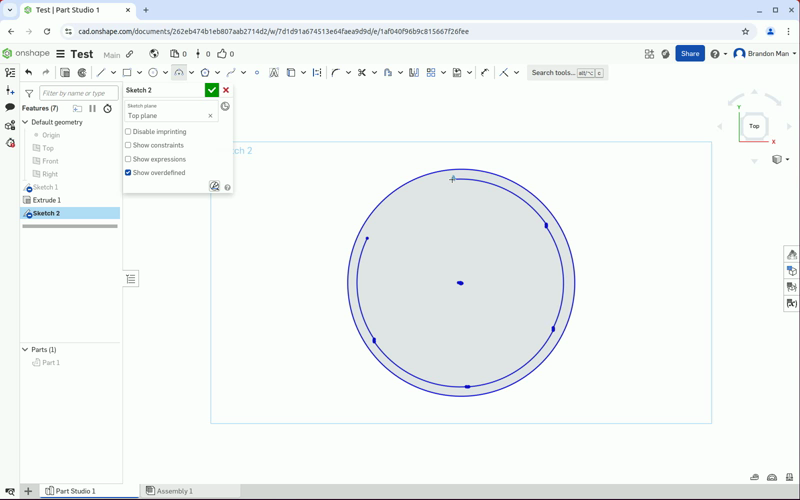
scroll(6)
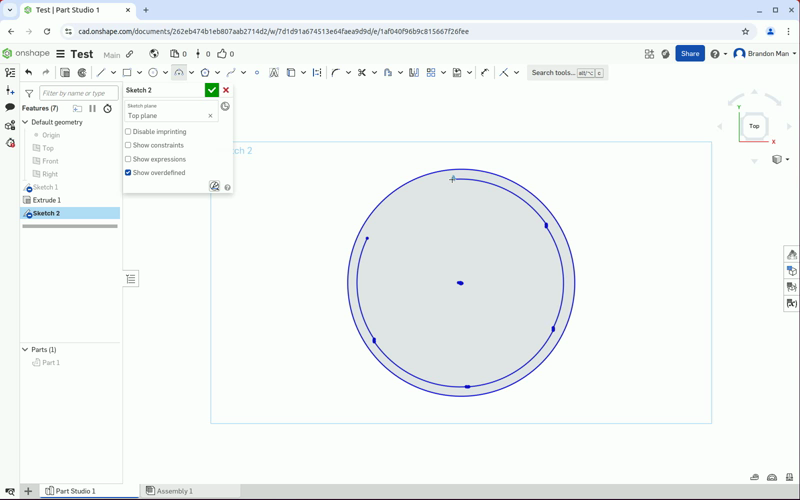
scroll(6)
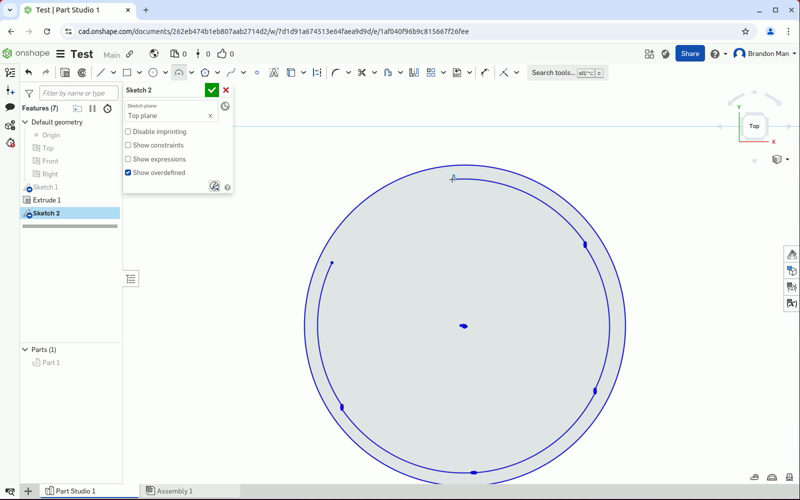
scroll(6)
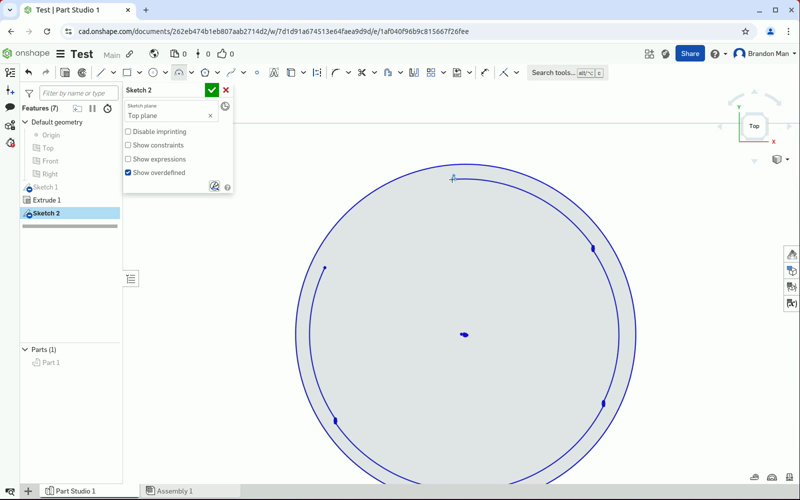
scroll(6)
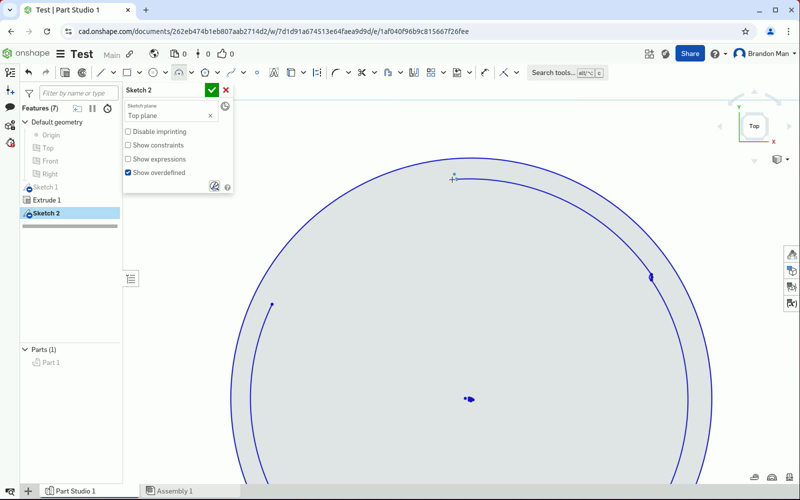
scroll(6)
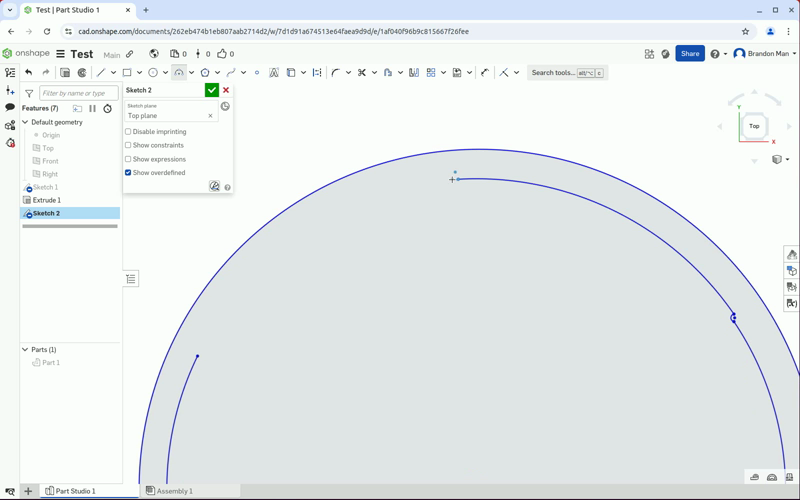
scroll(6)
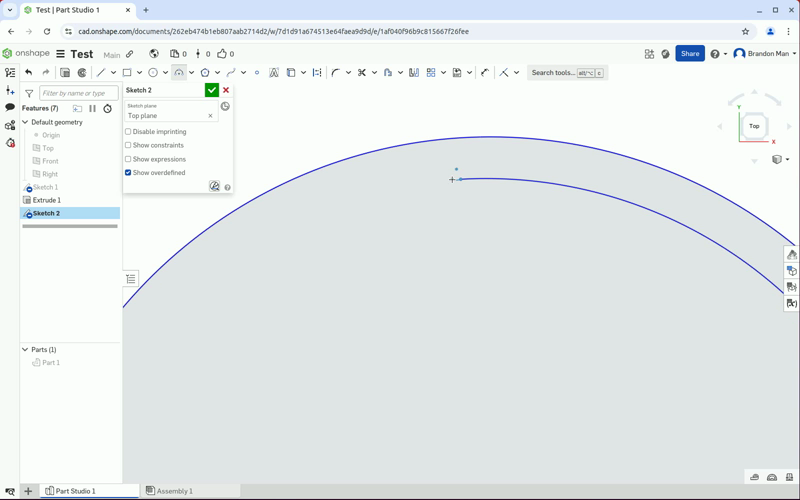
scroll(6)
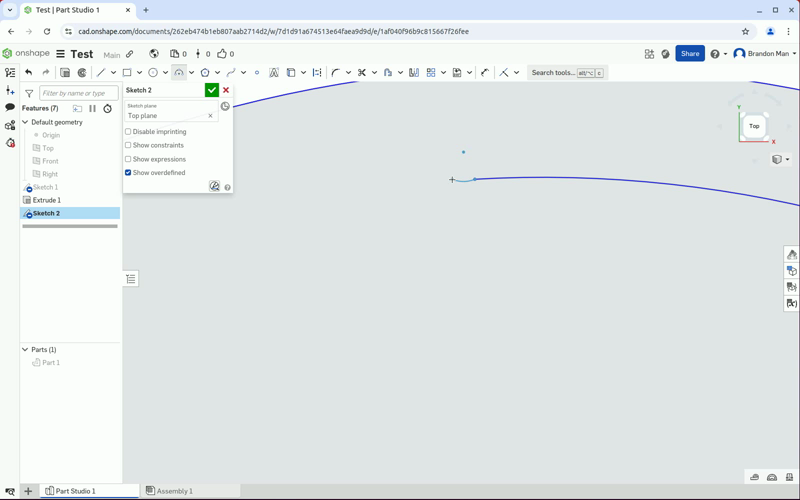
click(452, 179)
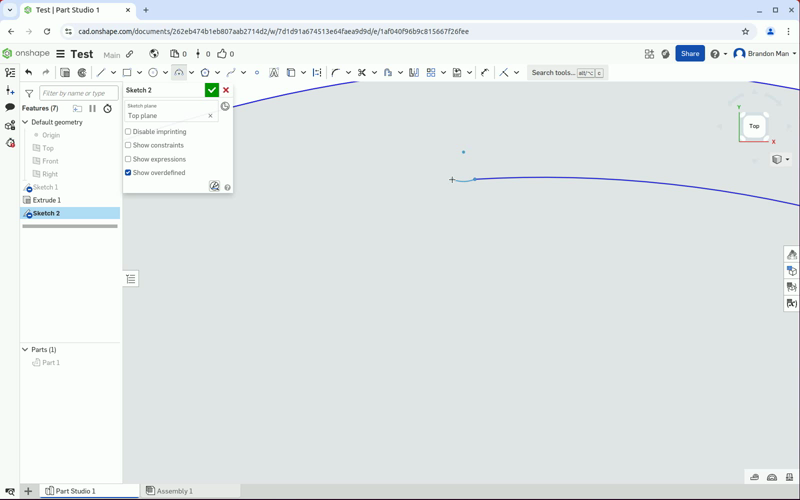
scroll(-6)
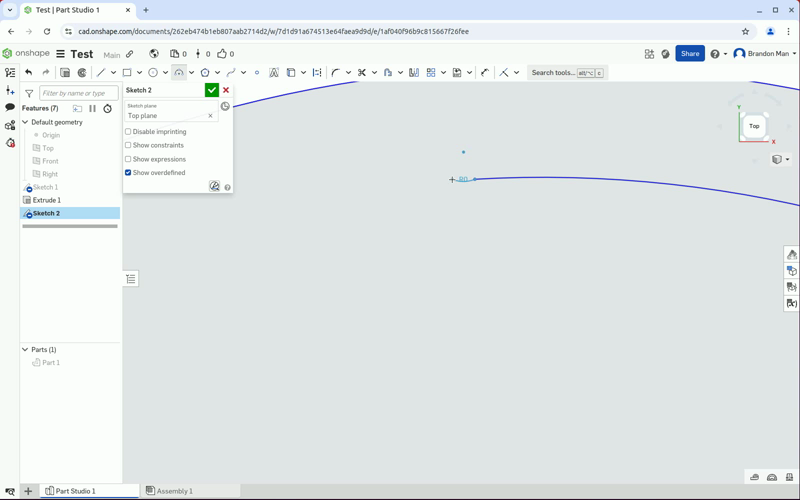
scroll(-6)
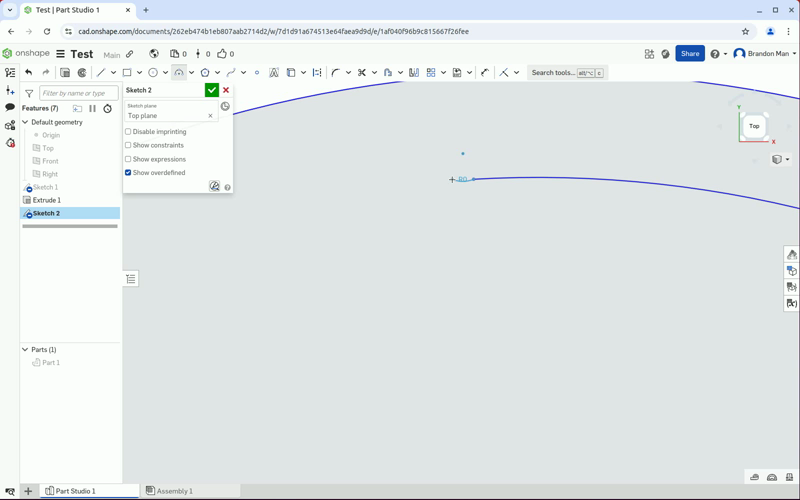
scroll(-6)
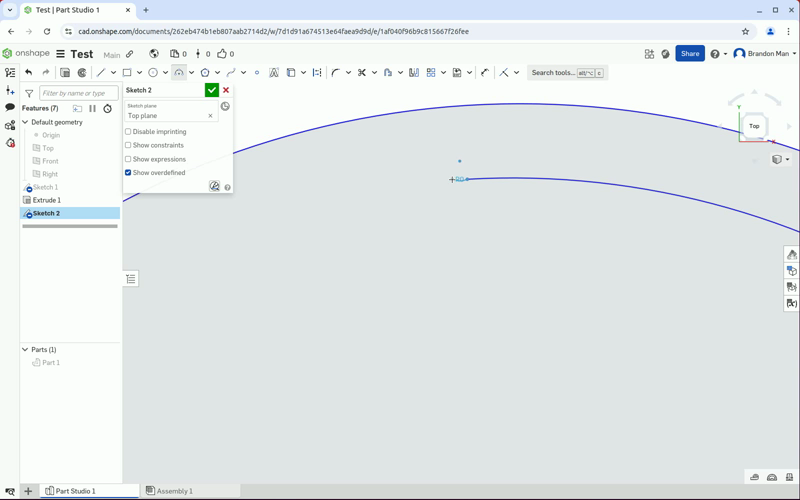
scroll(-6)
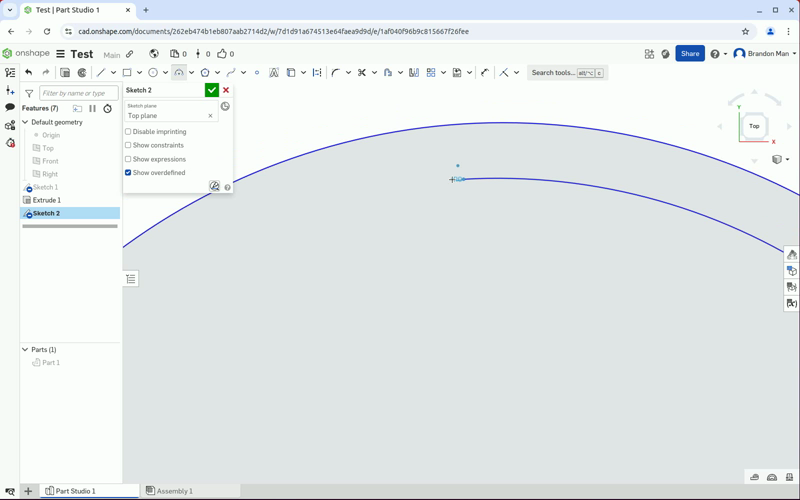
scroll(-6)
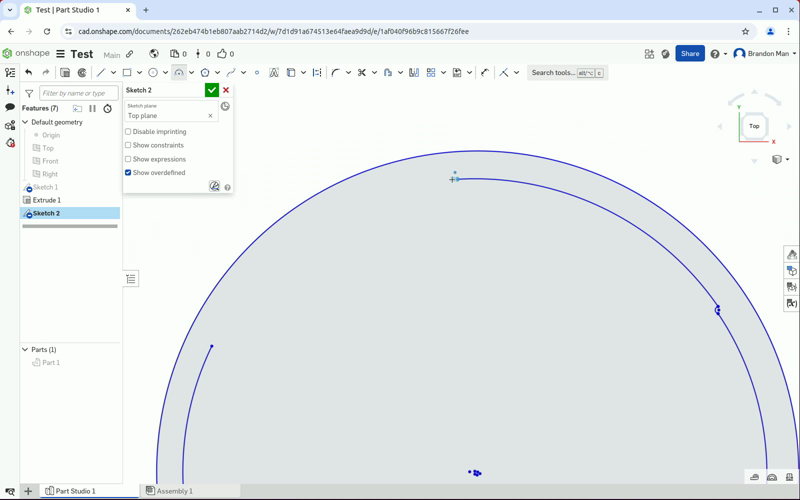
scroll(-6)
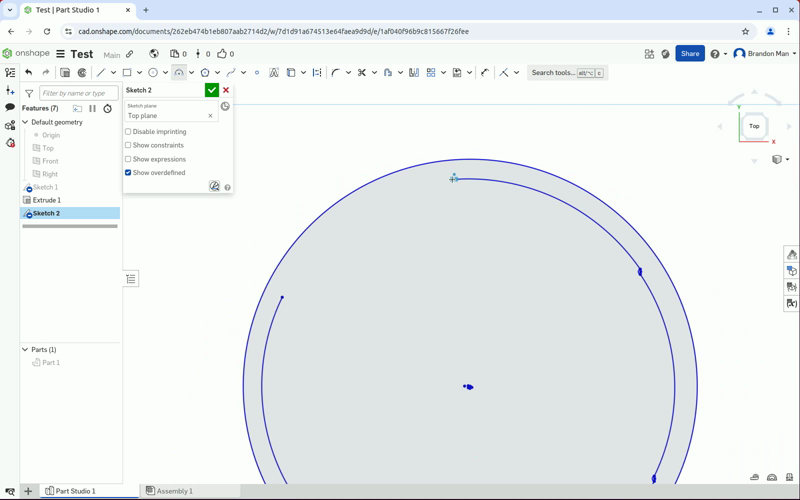
scroll(-6)
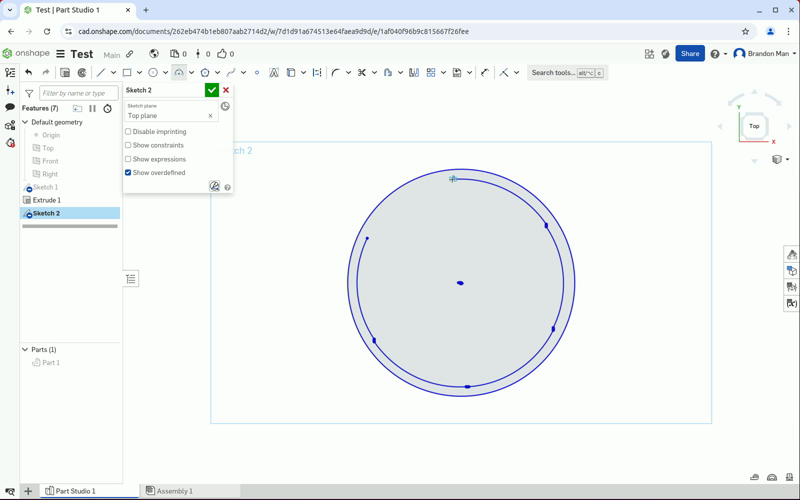
mouse_move(453, 180)
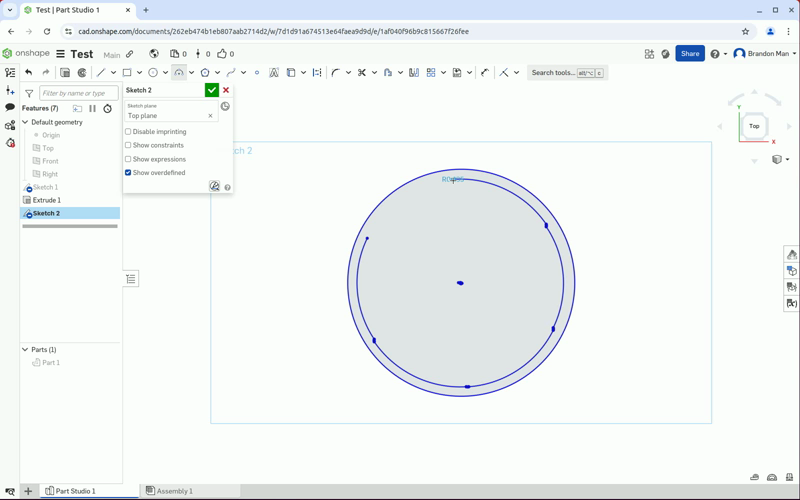
scroll(6)
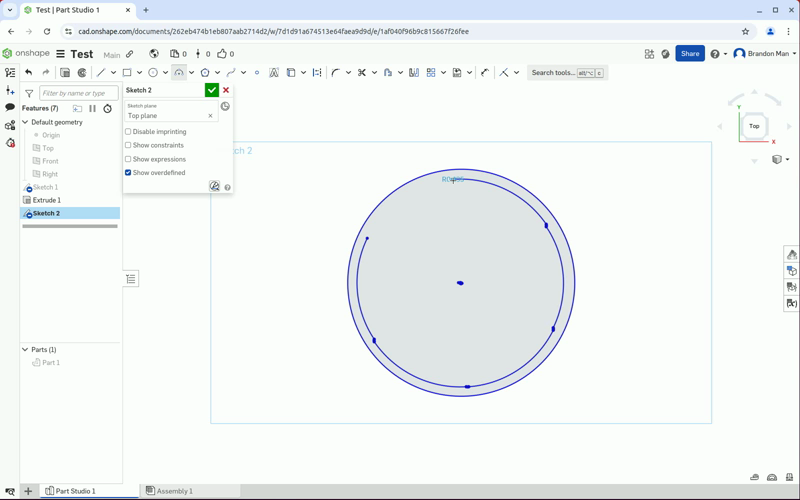
scroll(6)
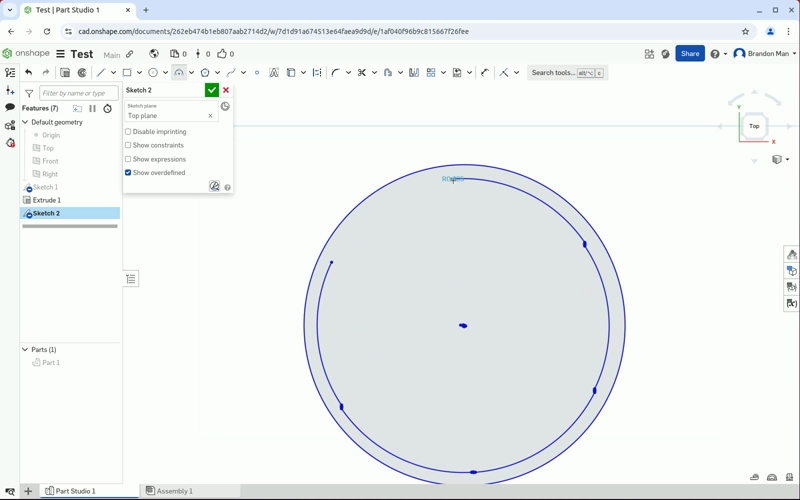
scroll(6)
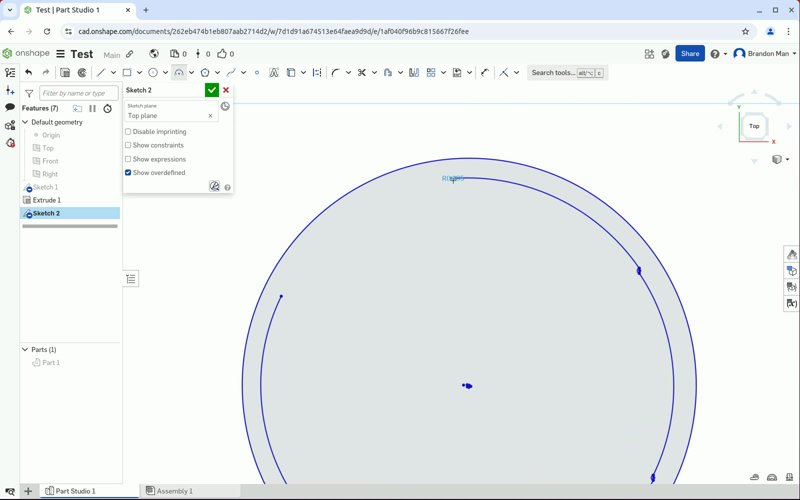
scroll(6)
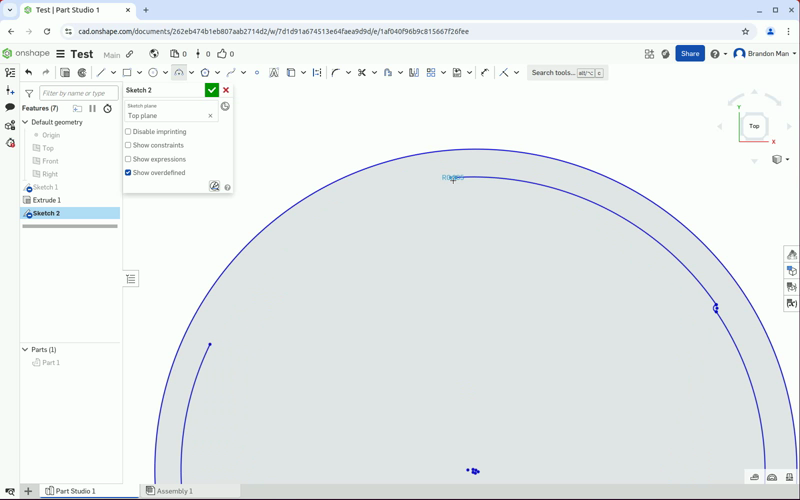
scroll(6)
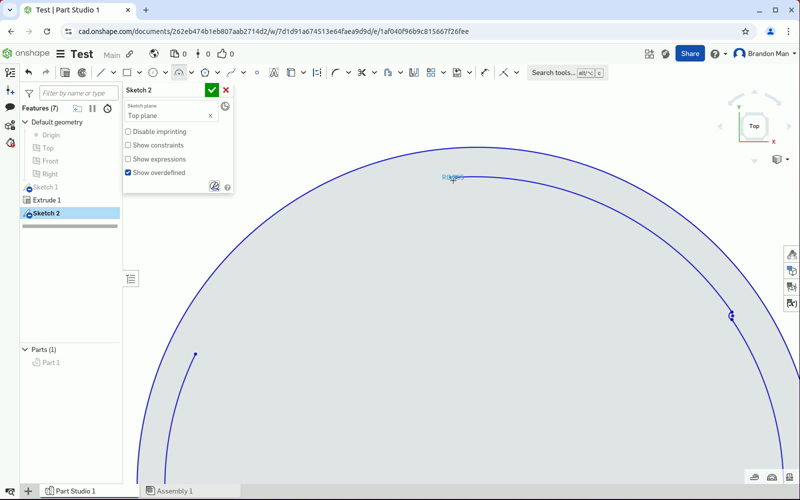
scroll(6)
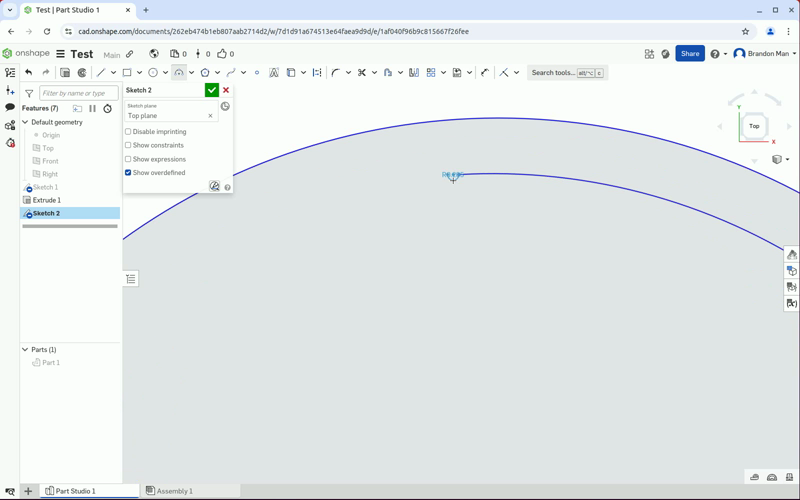
scroll(6)
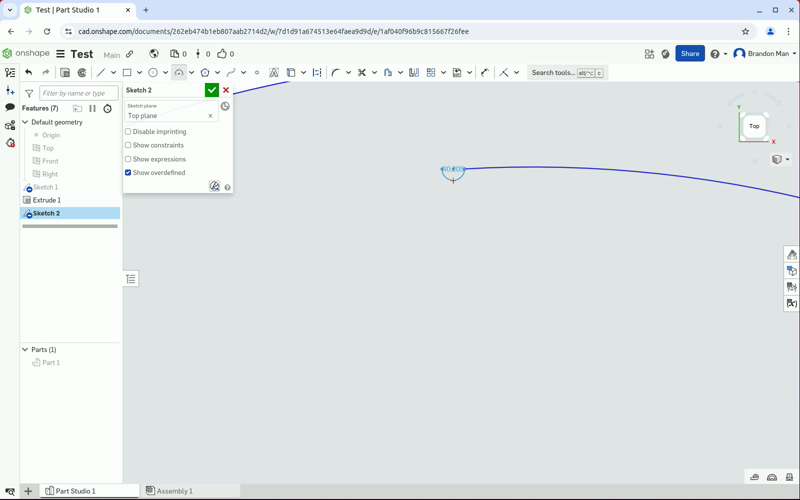
click(453, 180)
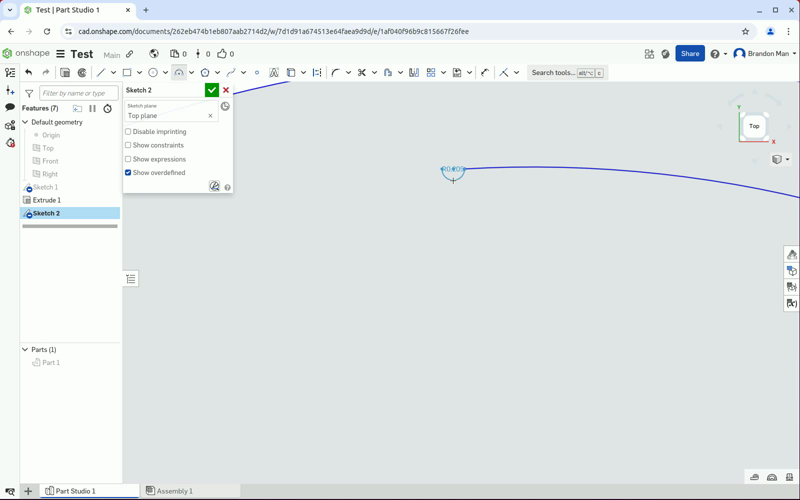
scroll(-6)
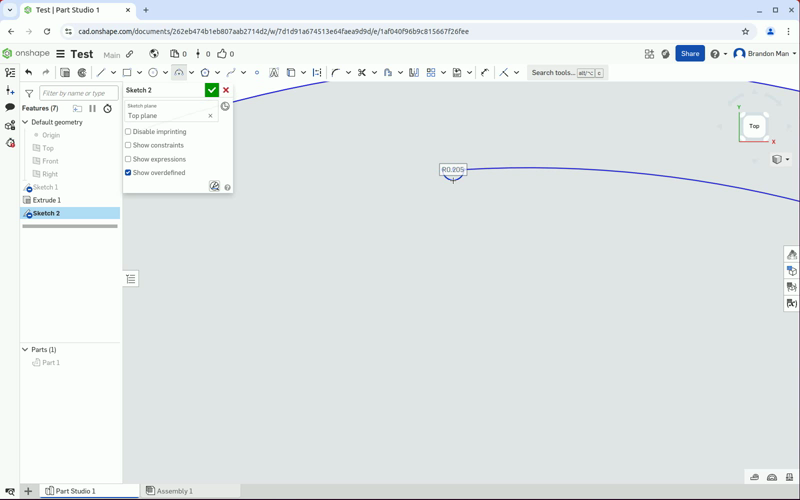
scroll(-6)
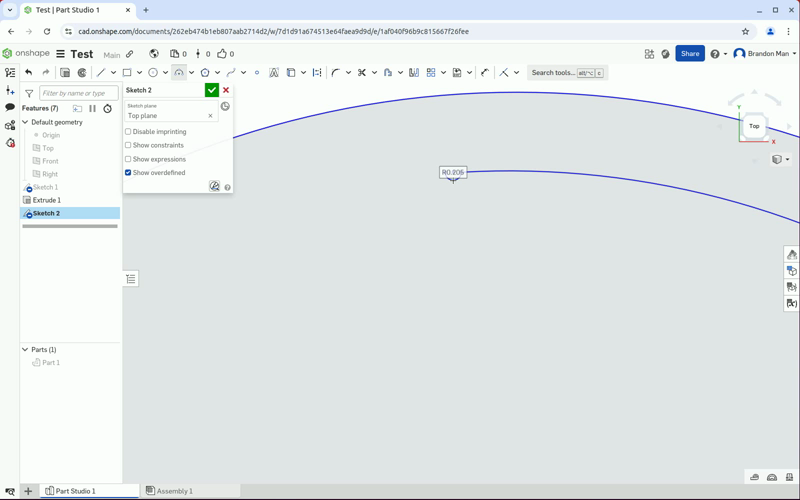
scroll(-6)
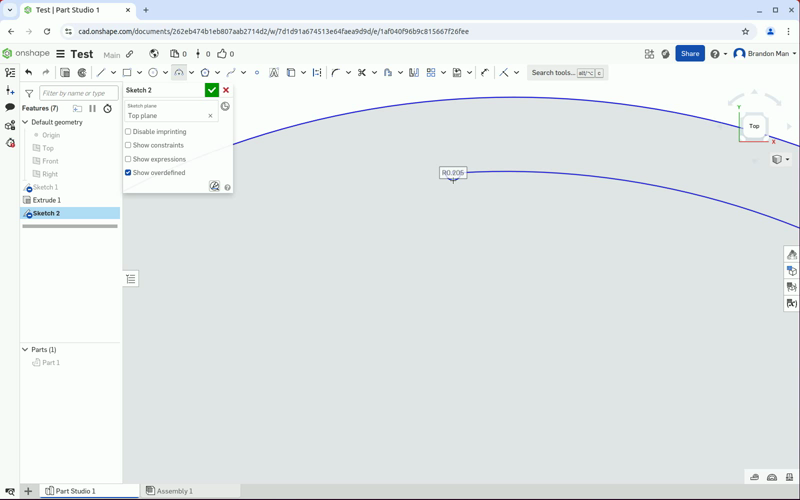
scroll(-6)
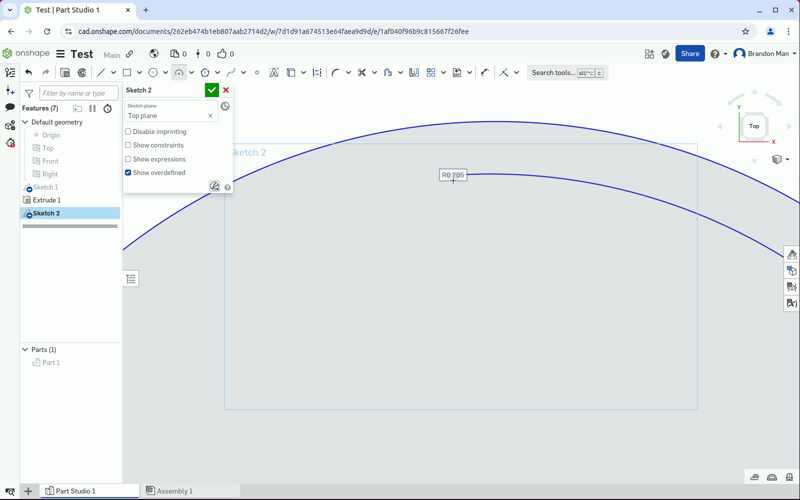
scroll(-6)
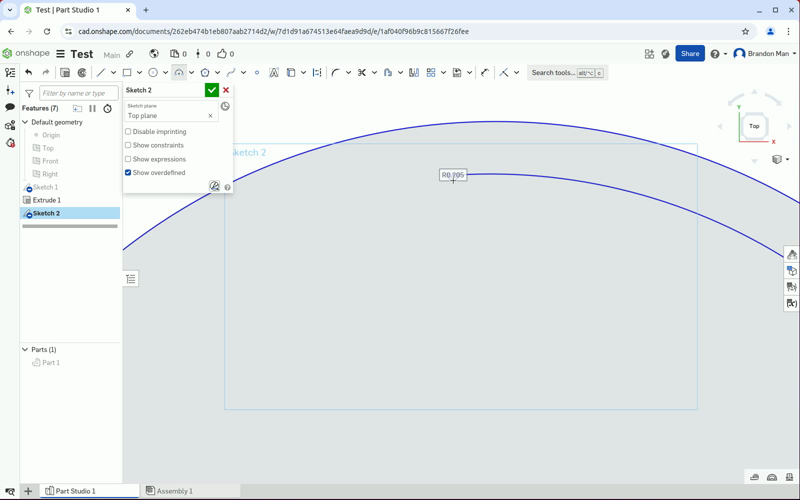
scroll(-6)
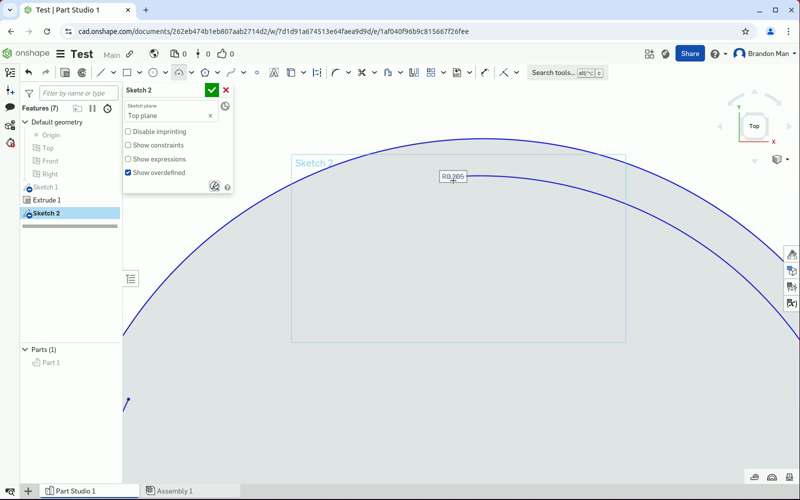
scroll(-6)
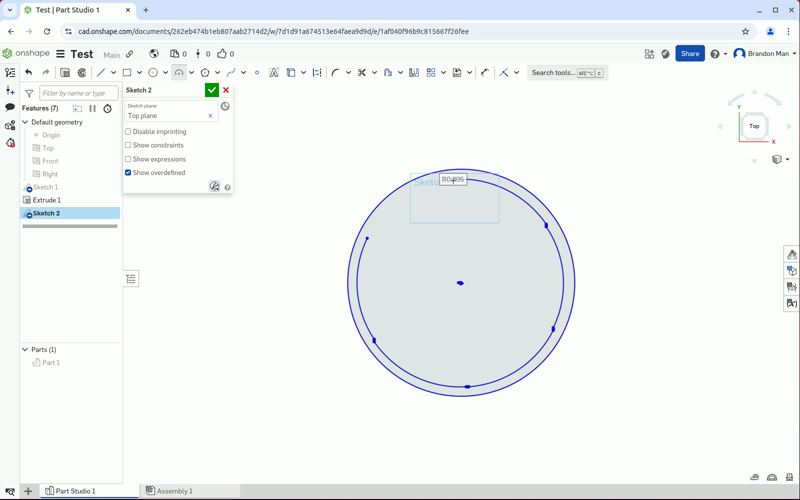
key_up(shift)
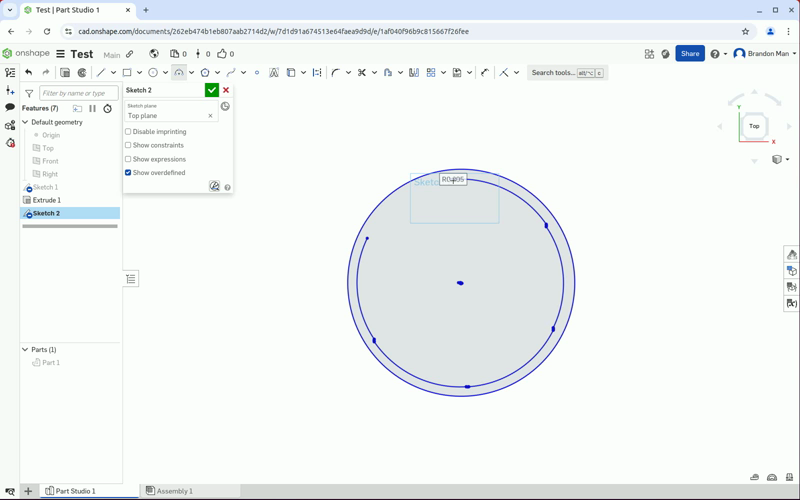
mouse_move(452, 179)
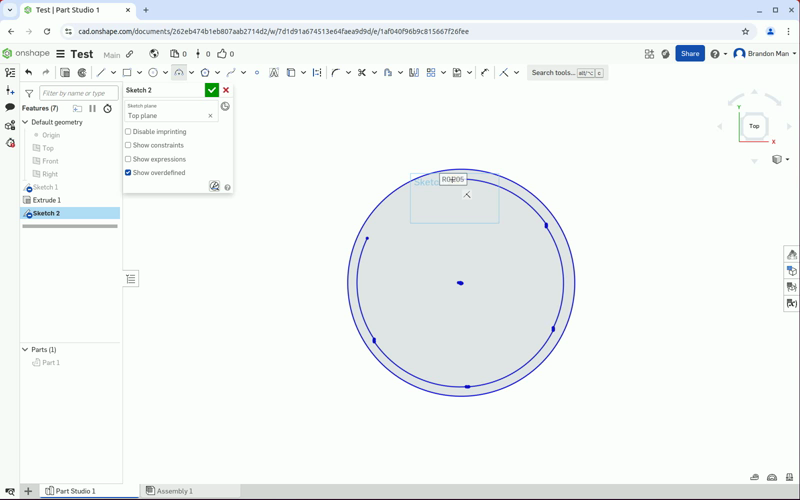
scroll(6)
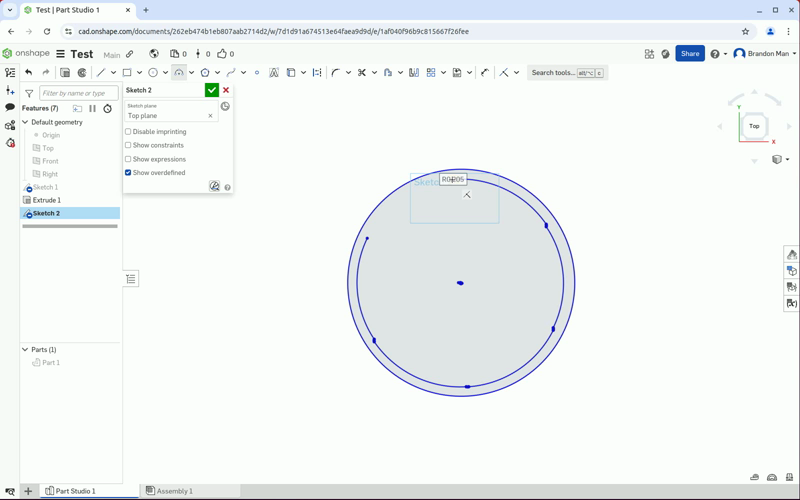
scroll(6)
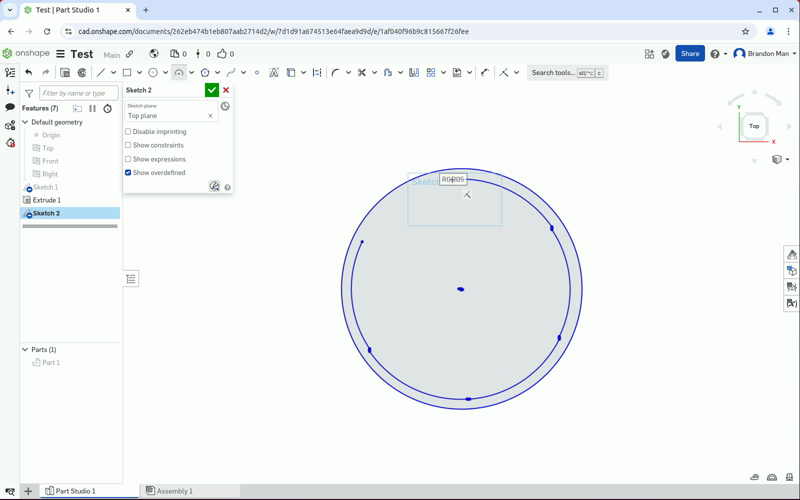
scroll(6)
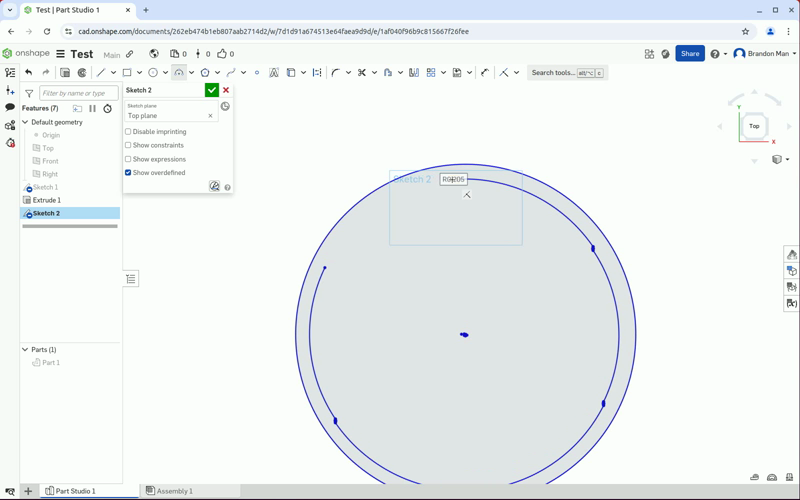
scroll(6)
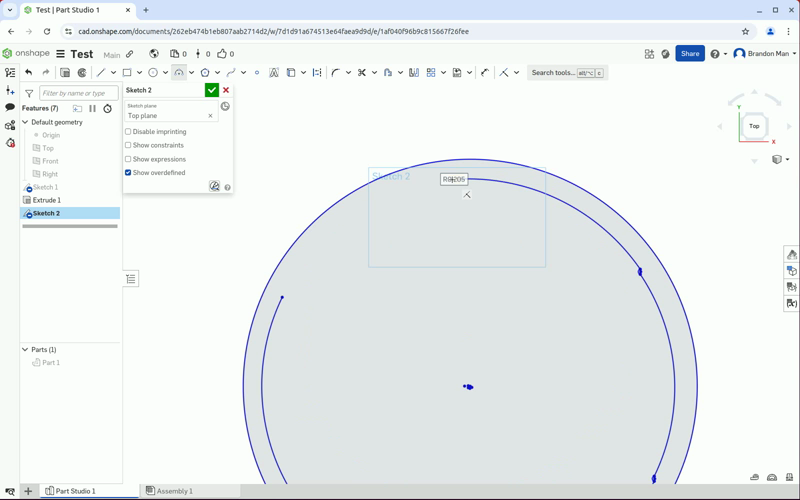
scroll(6)
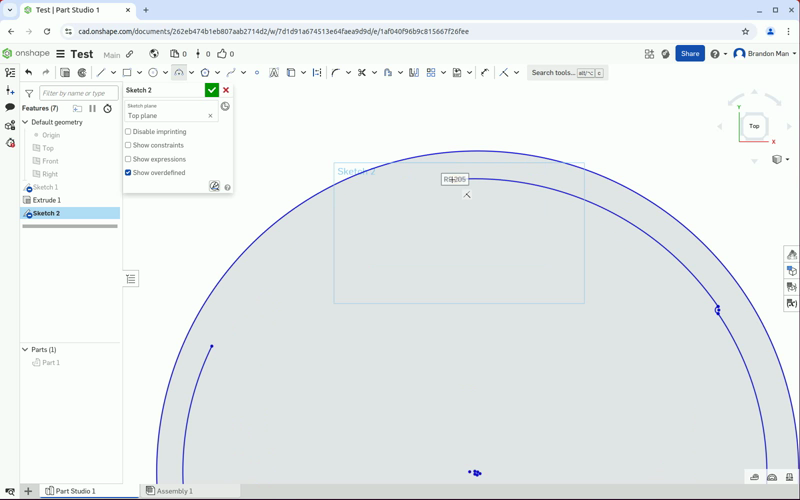
scroll(6)
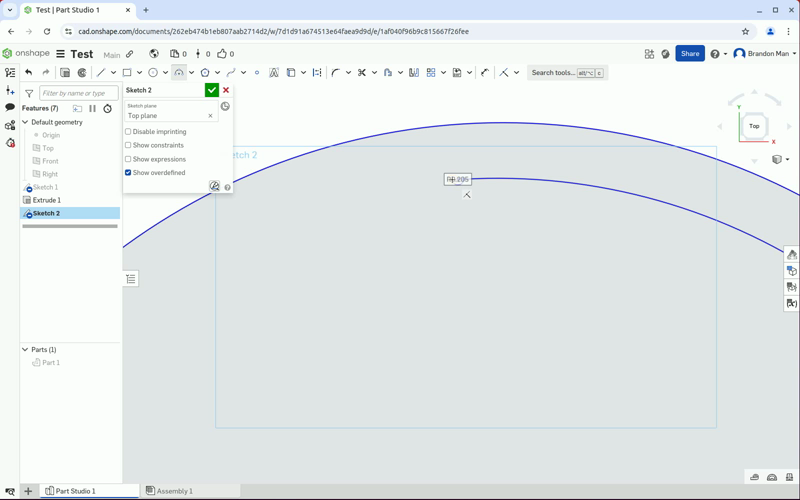
scroll(6)
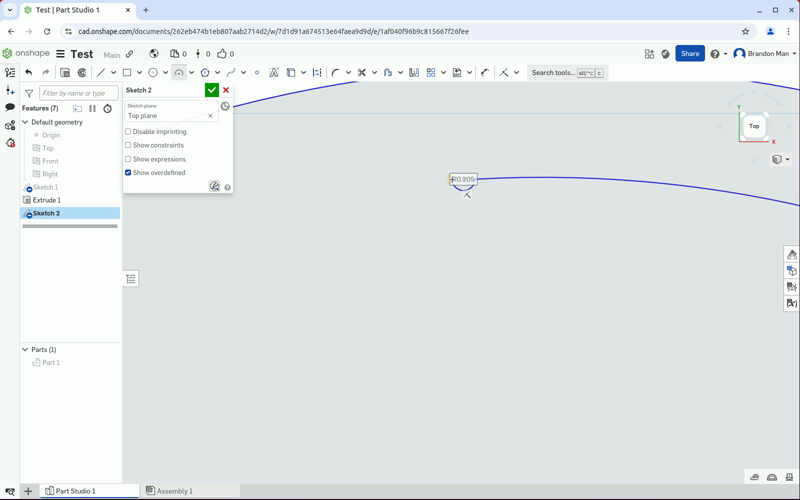
click(452, 179)
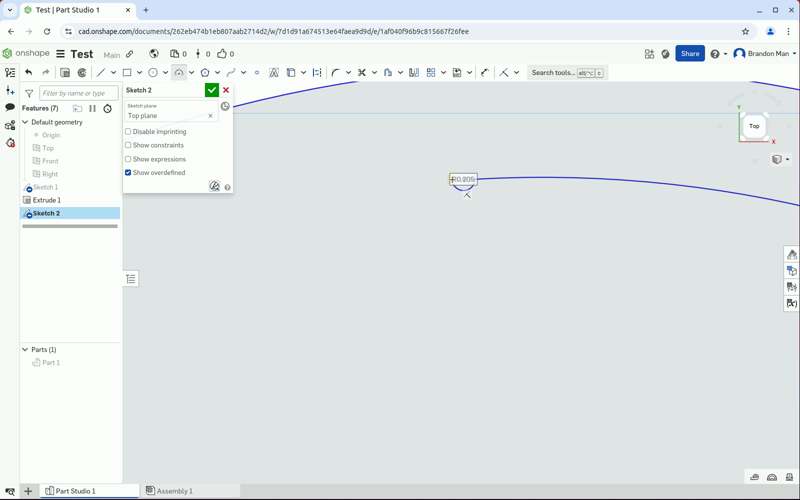
scroll(-6)
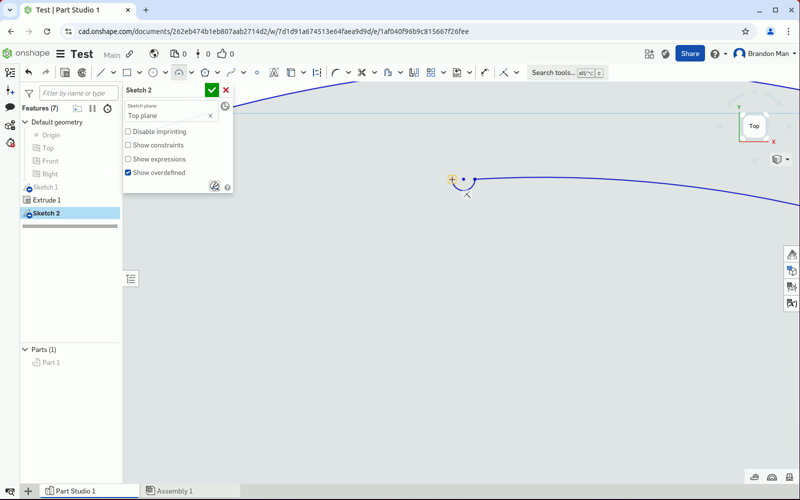
scroll(-6)
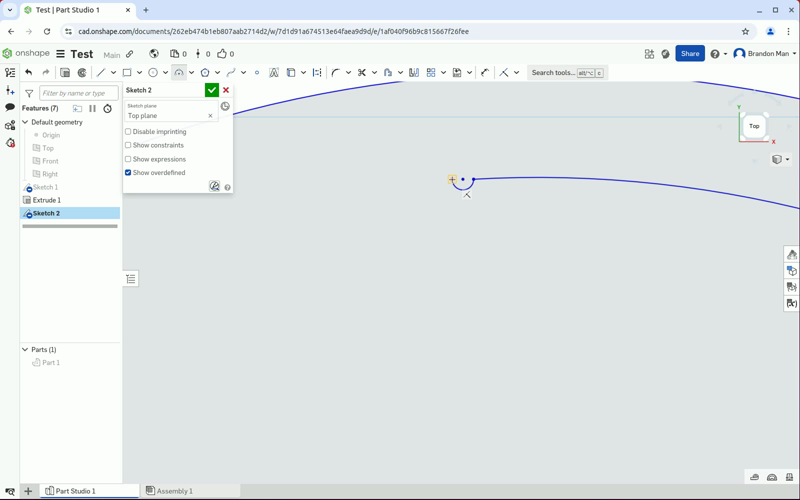
scroll(-6)
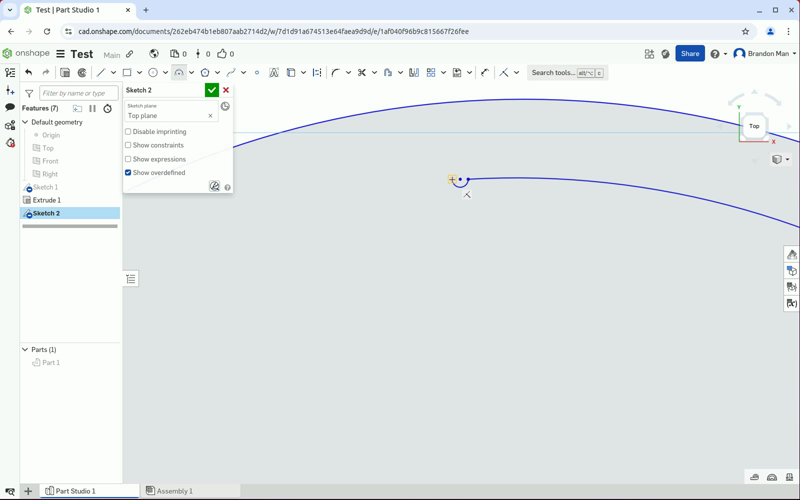
scroll(-6)
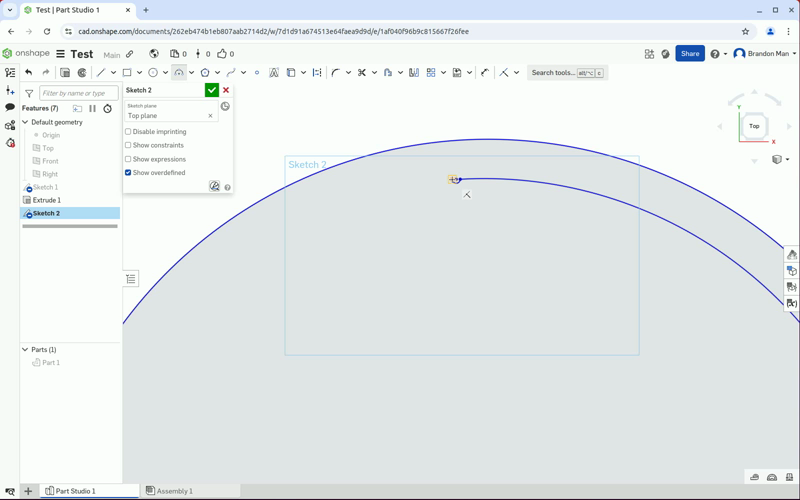
scroll(-6)
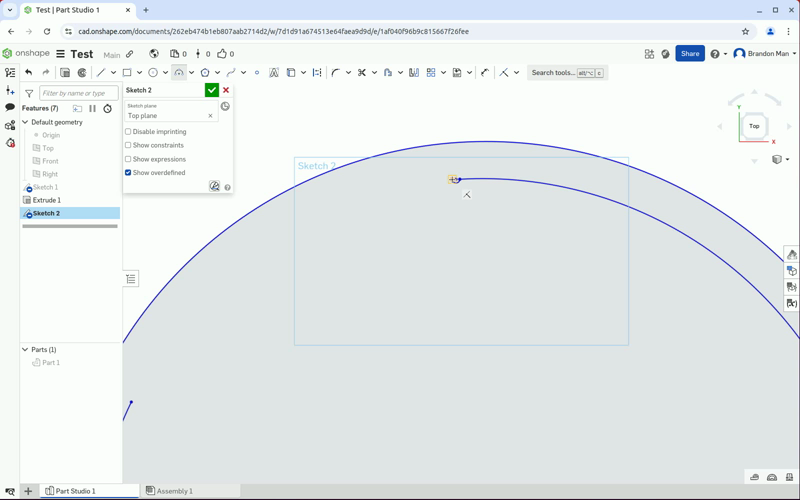
scroll(-6)
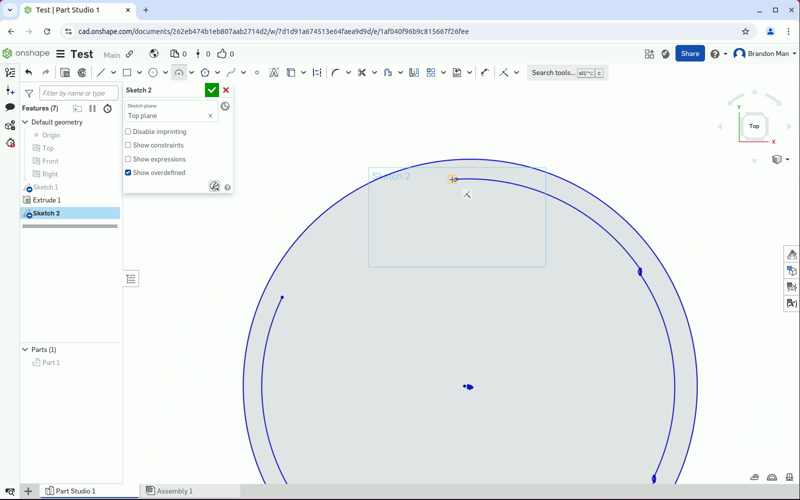
scroll(-6)
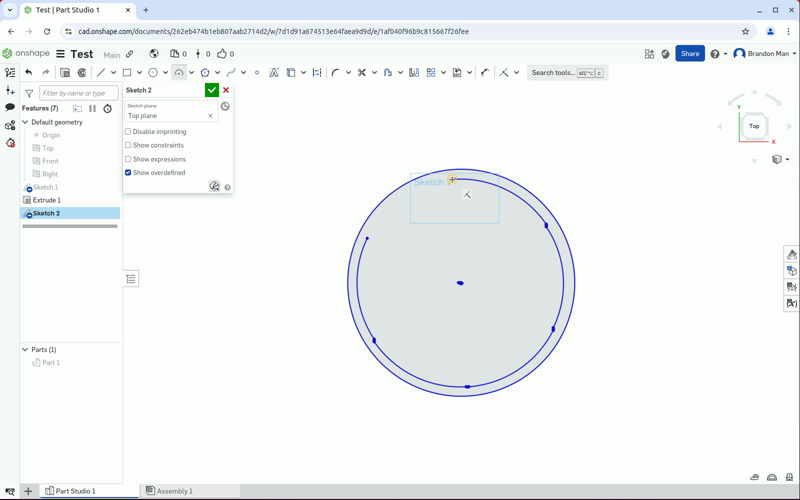
key_down(shift)
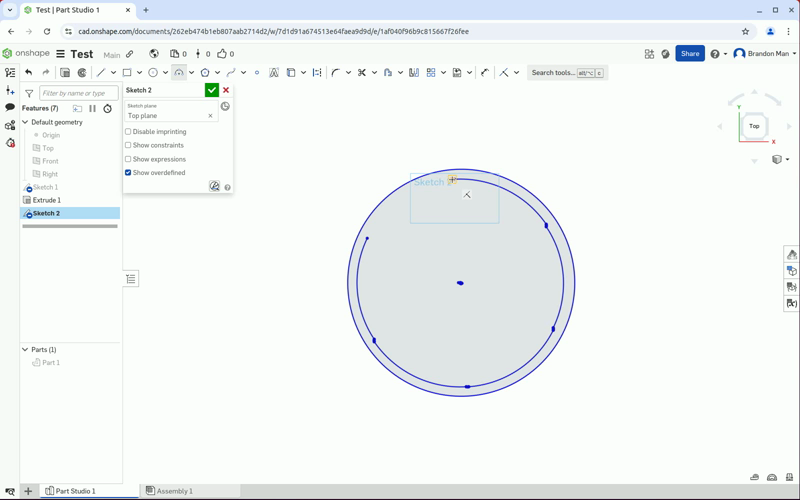
mouse_move(367, 235)
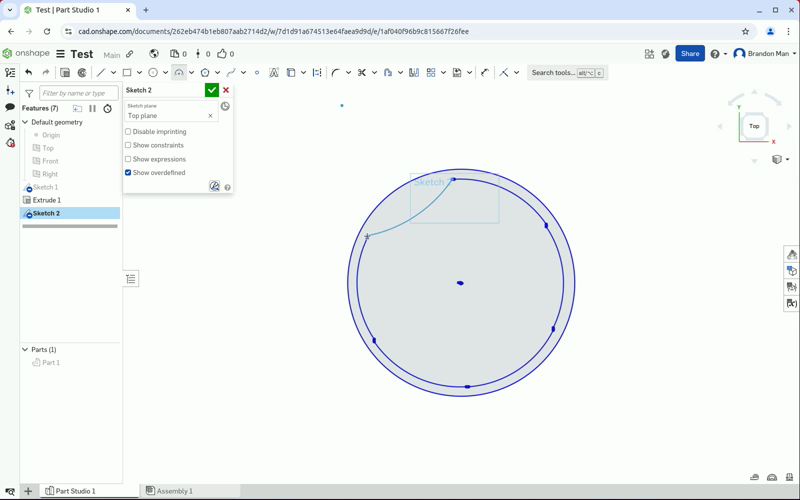
scroll(6)
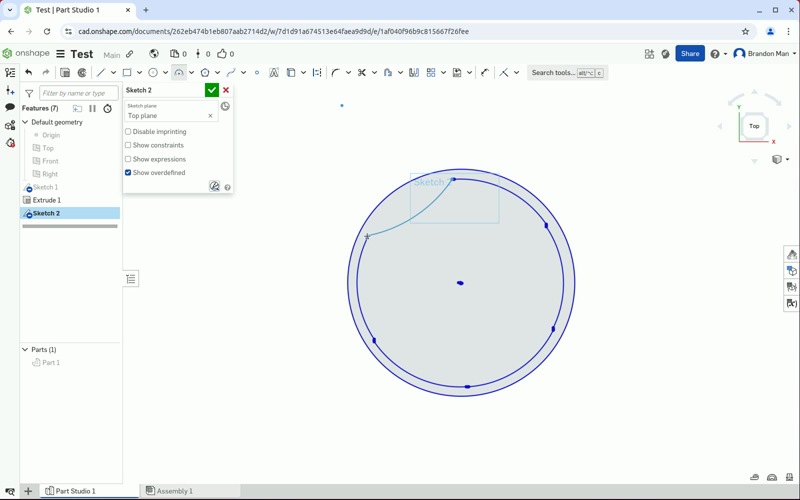
scroll(6)
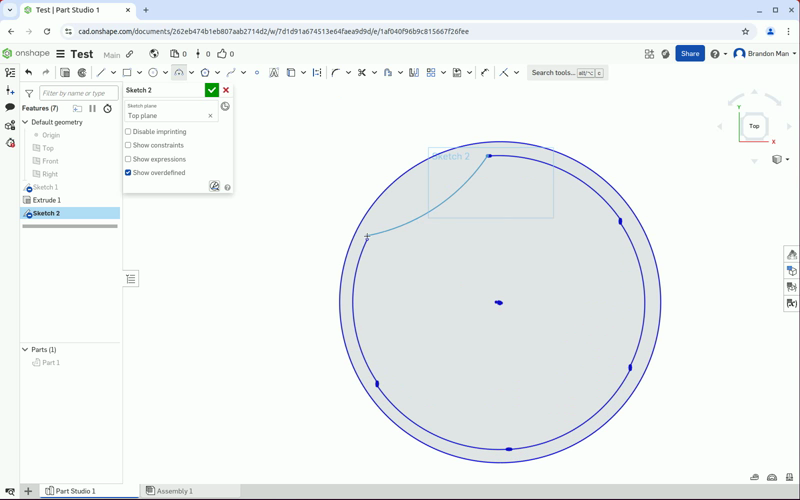
scroll(6)
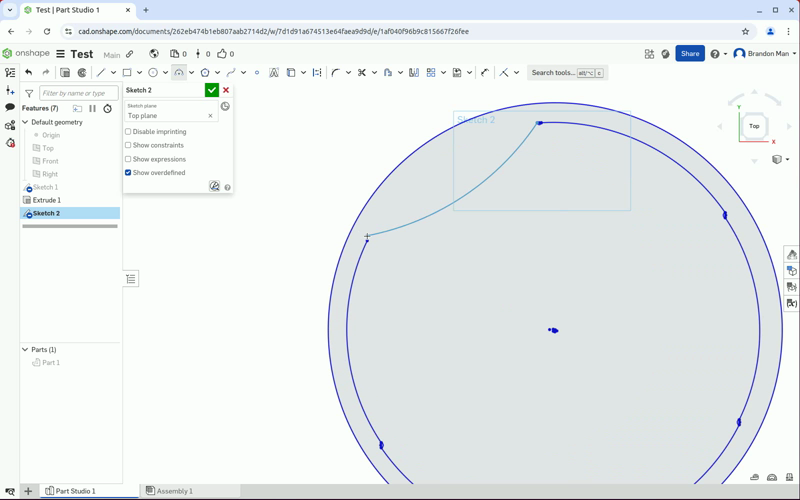
scroll(6)
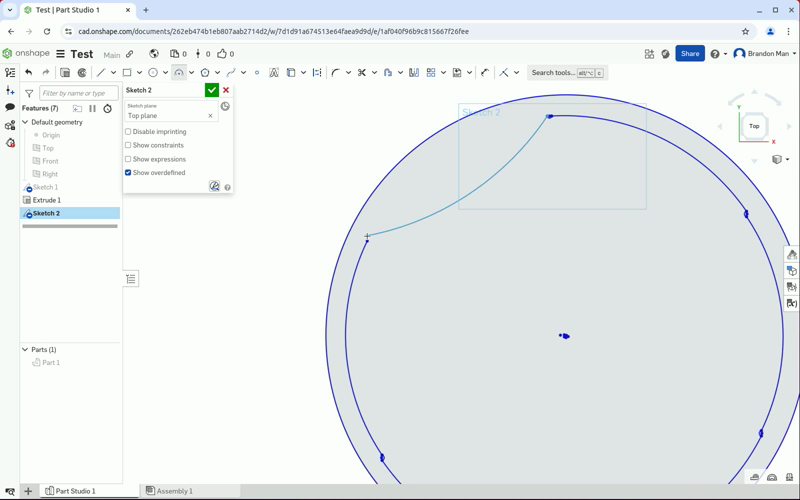
scroll(6)
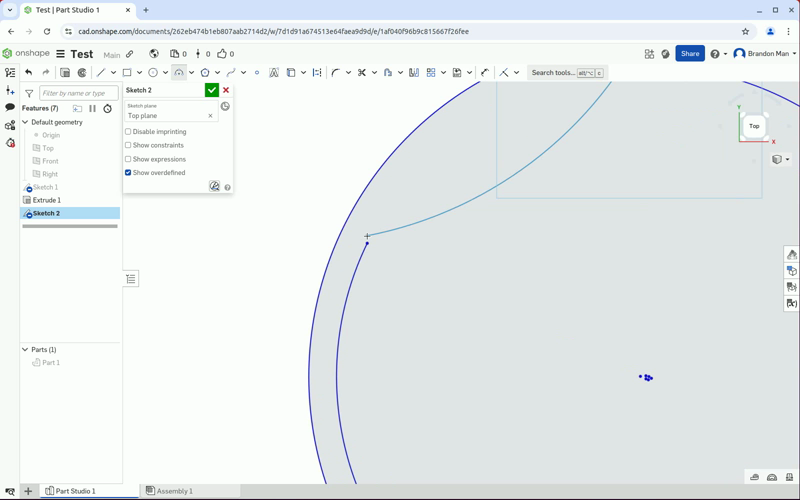
scroll(6)
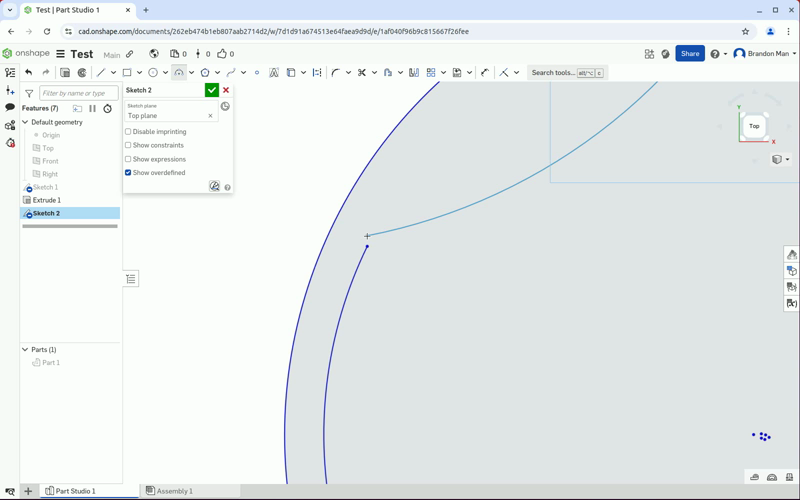
scroll(6)
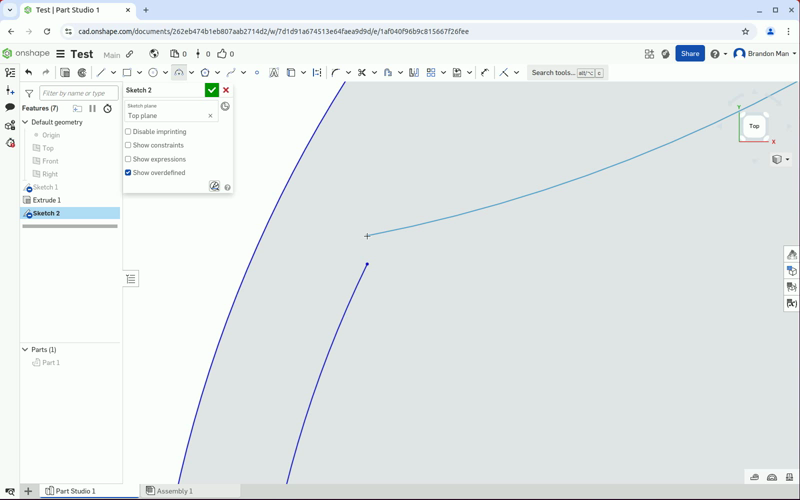
click(367, 235)
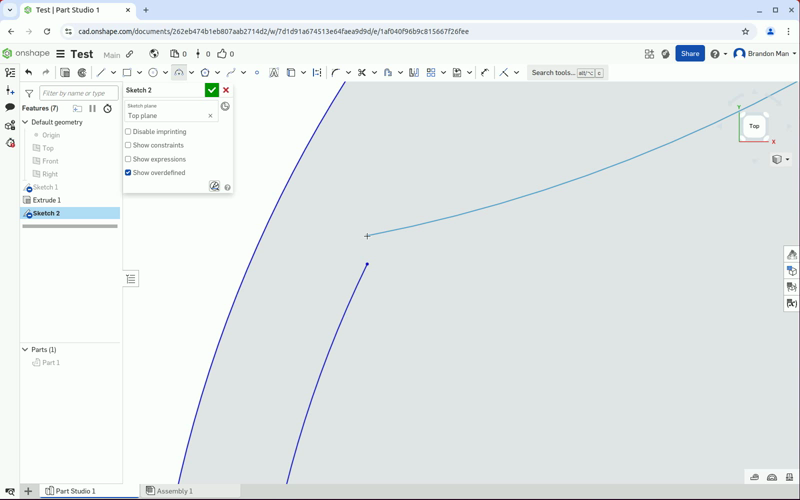
scroll(-6)
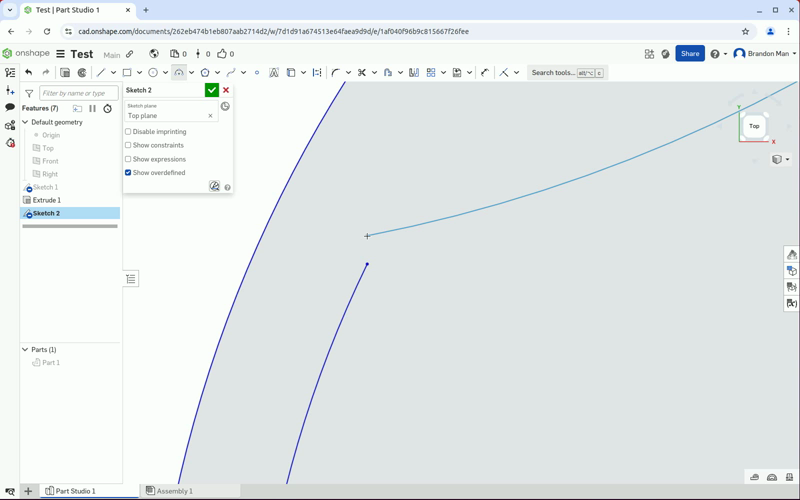
scroll(-6)
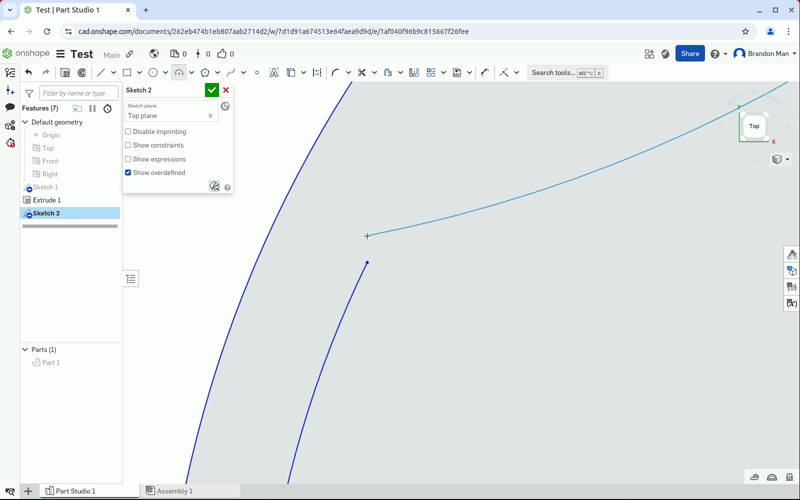
scroll(-6)
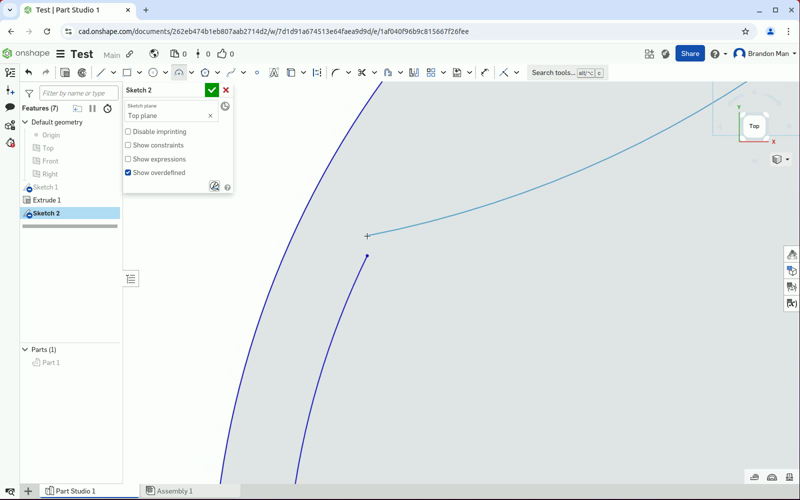
scroll(-6)
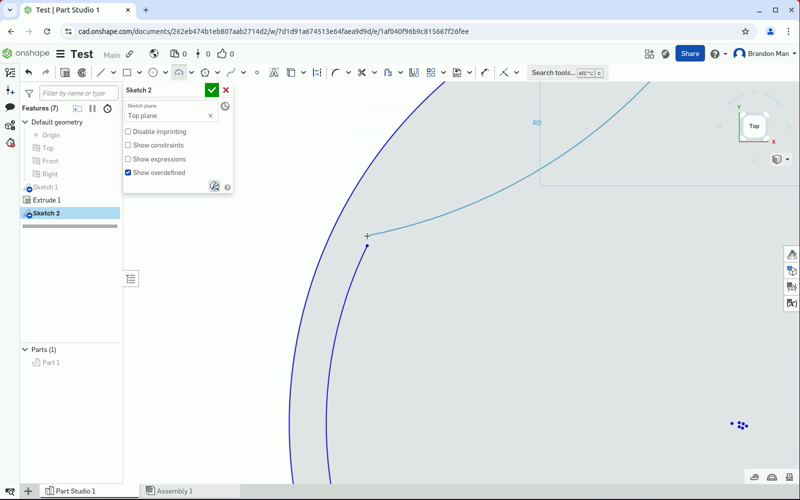
scroll(-6)
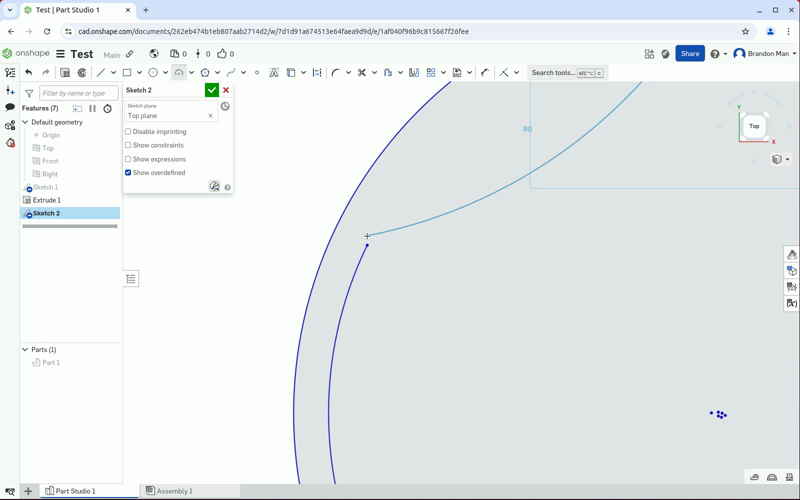
scroll(-6)
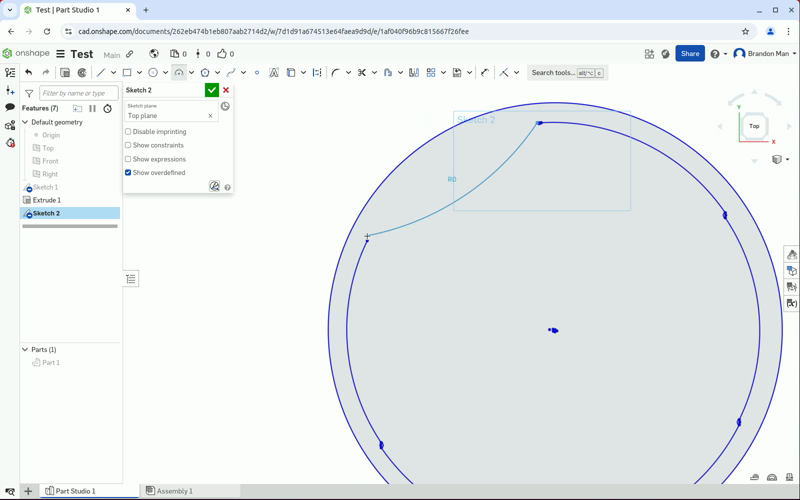
scroll(-6)
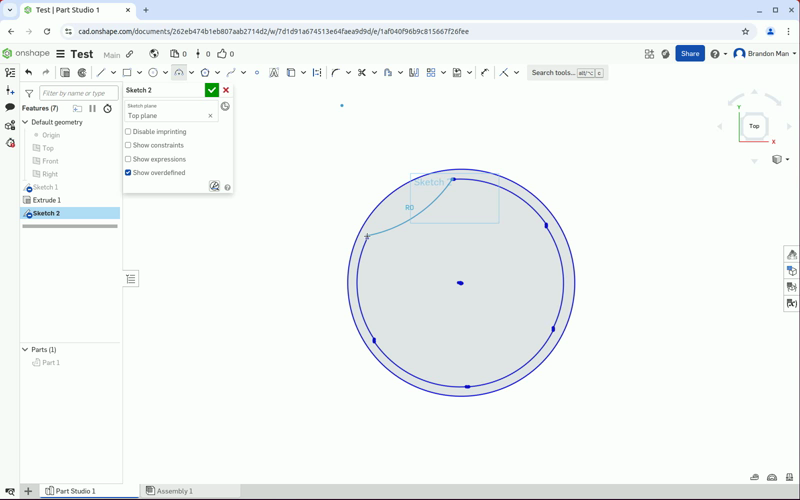
mouse_move(401, 196)
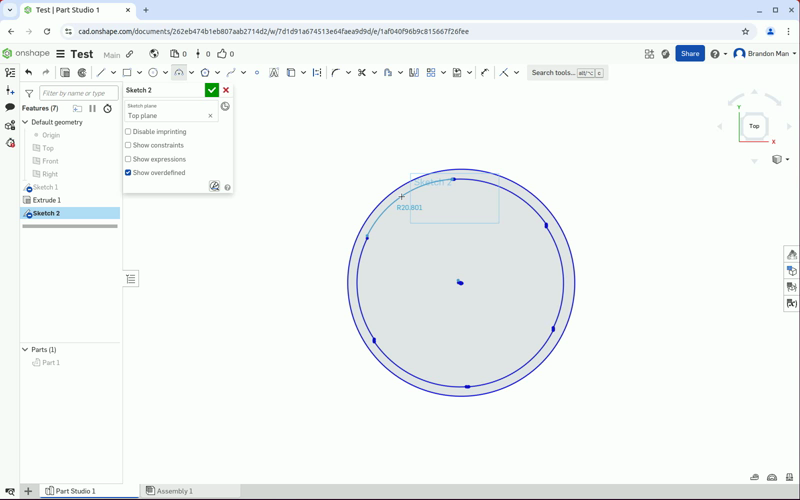
click(401, 196)
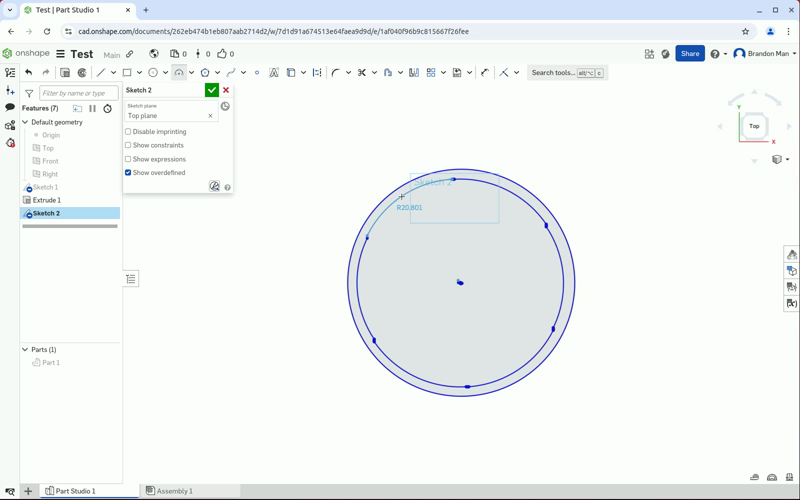
key_up(shift)
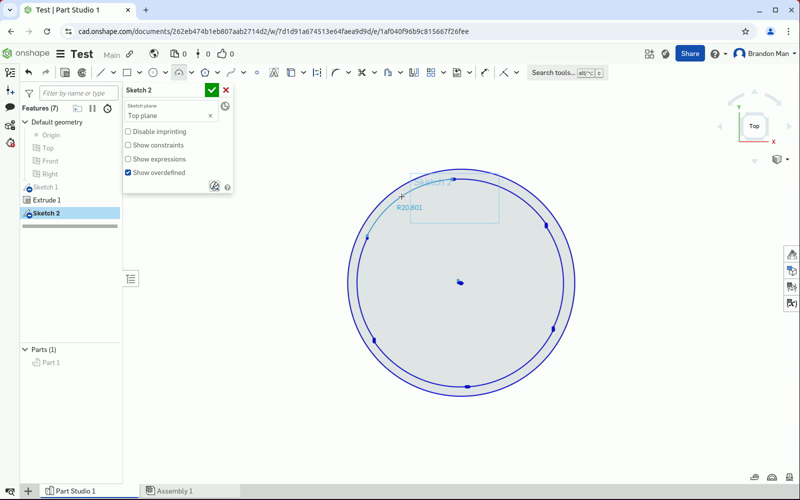
mouse_move(367, 235)
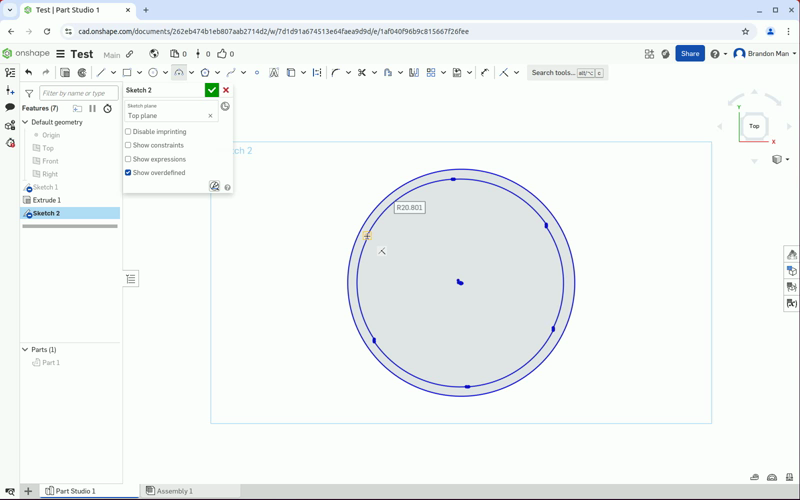
scroll(6)
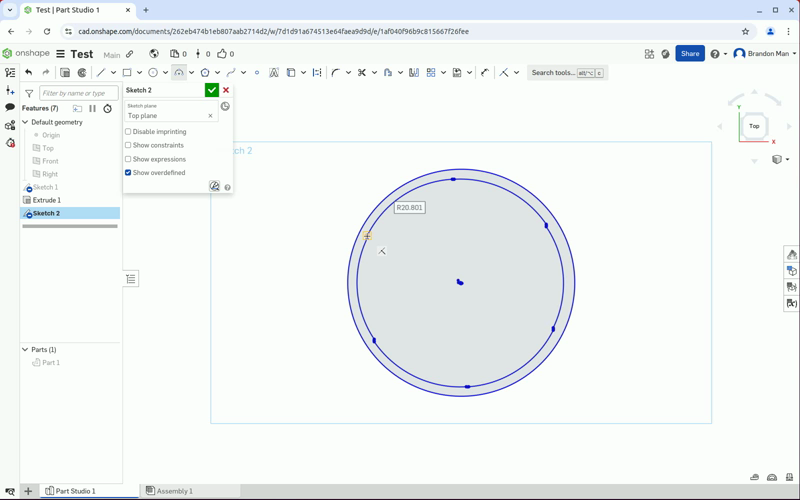
scroll(6)
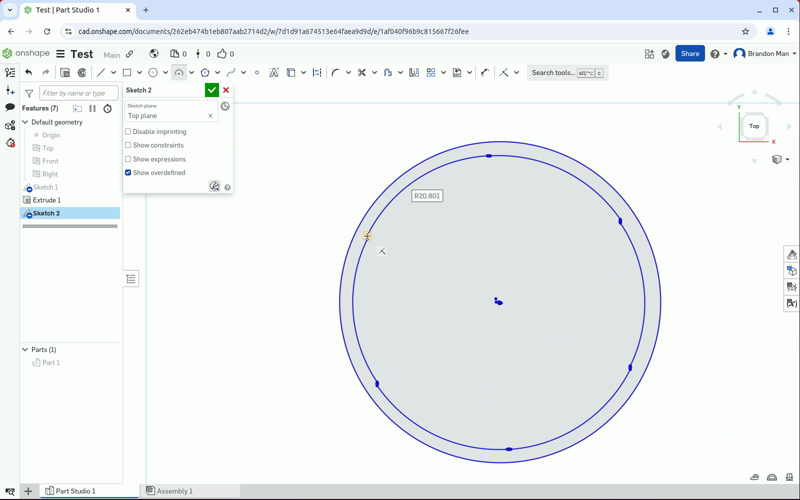
scroll(6)
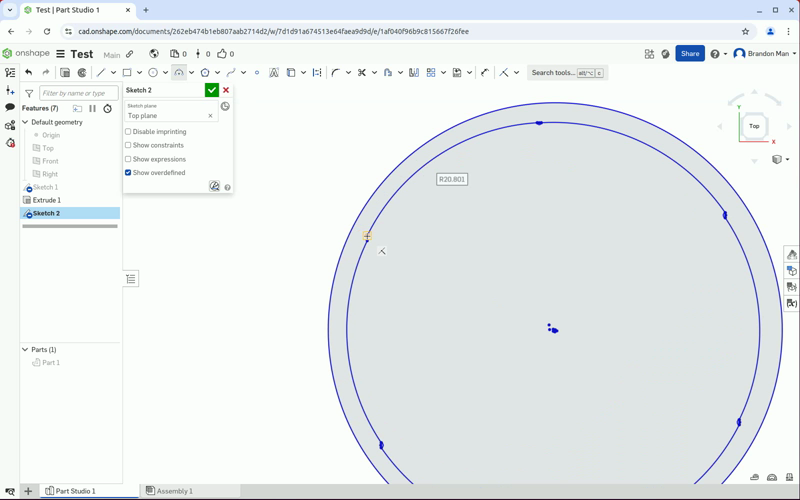
scroll(6)
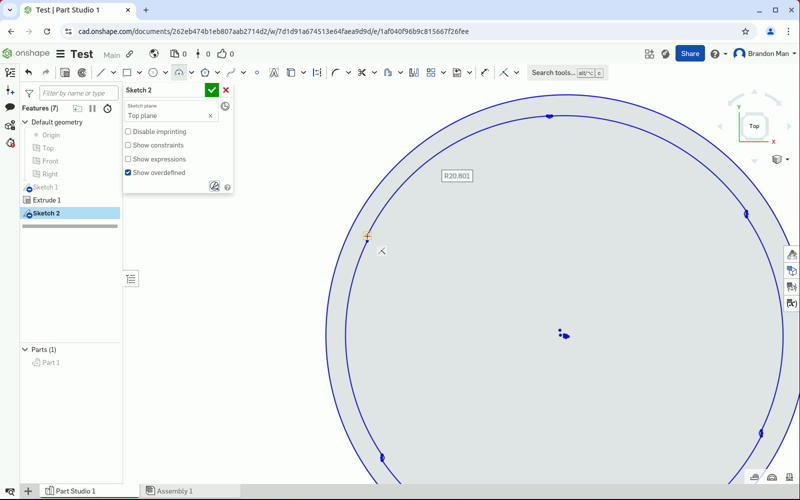
scroll(6)
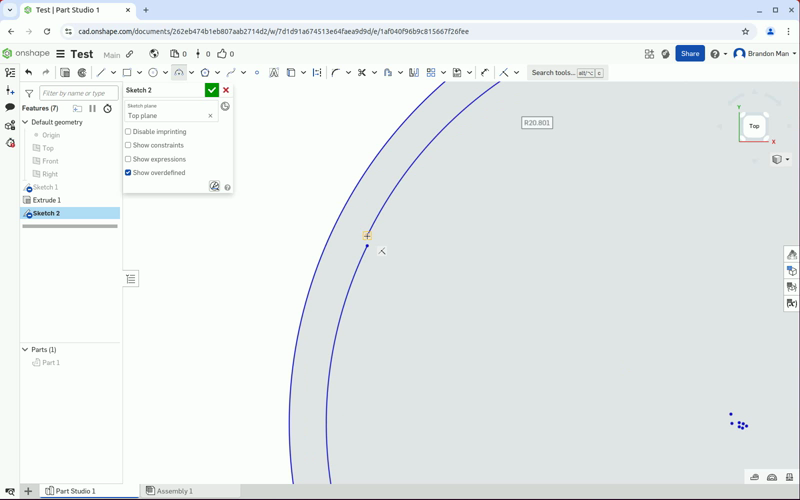
scroll(6)
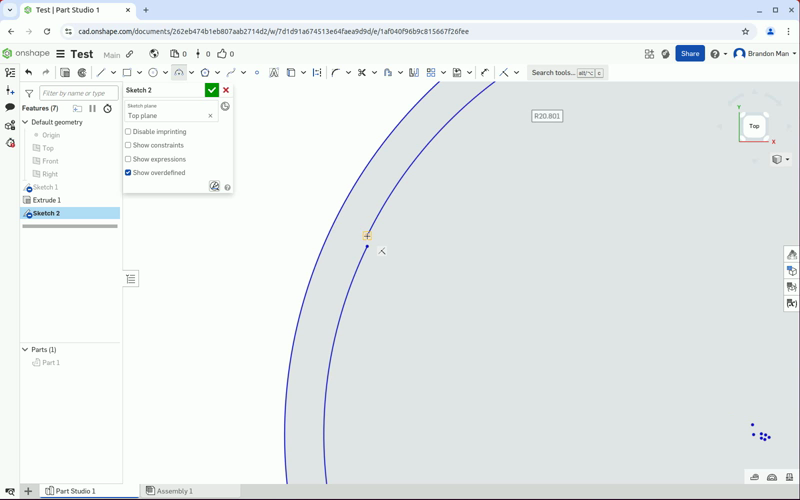
scroll(6)
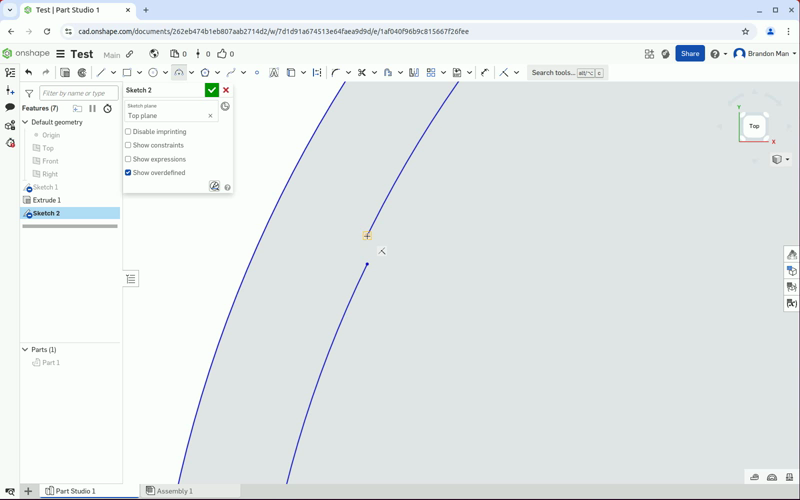
click(367, 235)
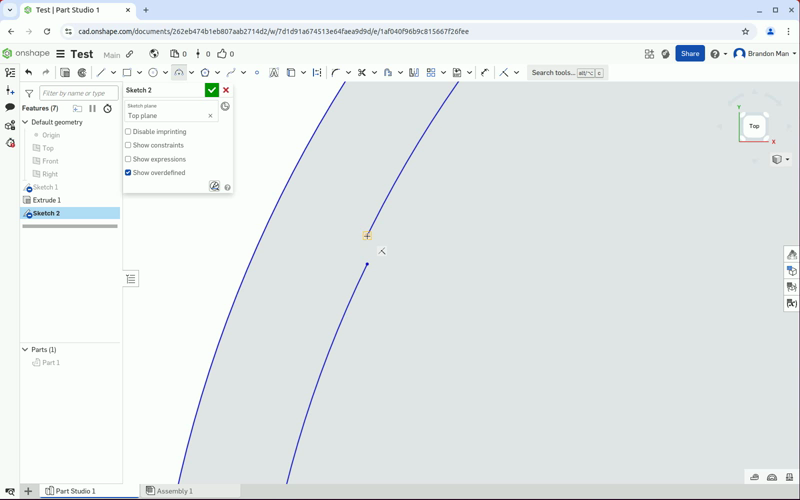
scroll(-6)
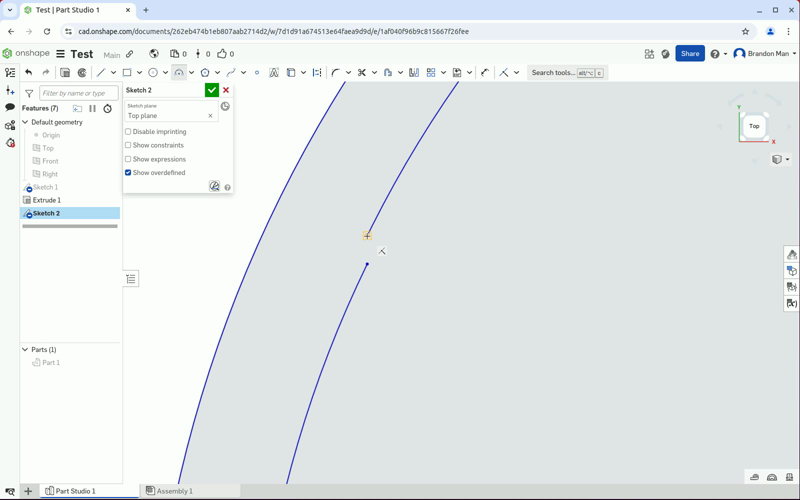
scroll(-6)
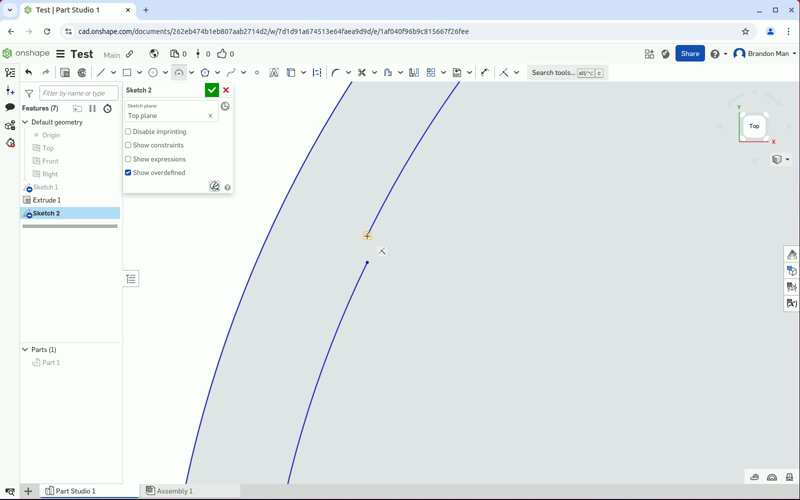
scroll(-6)
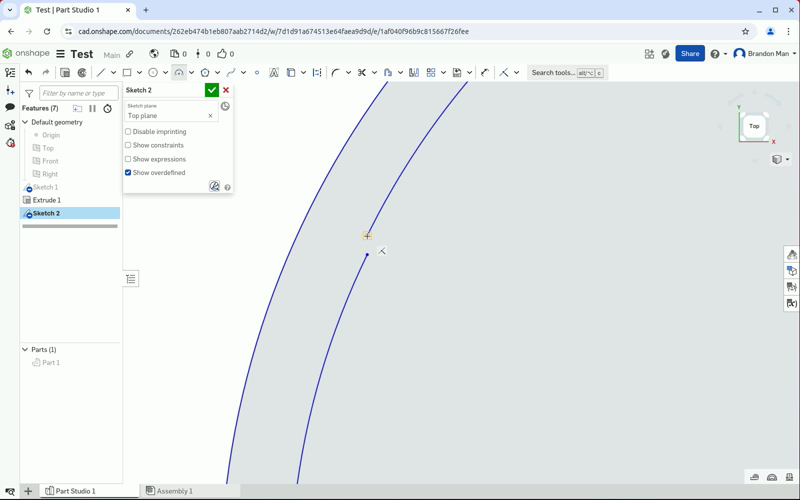
scroll(-6)
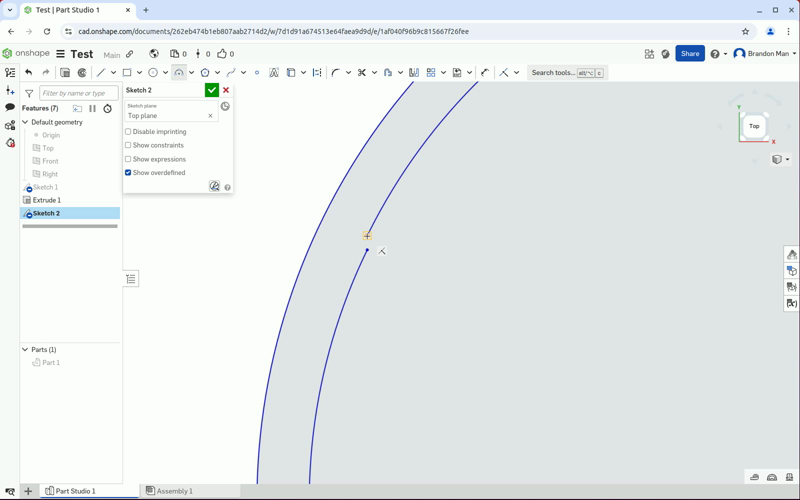
scroll(-6)
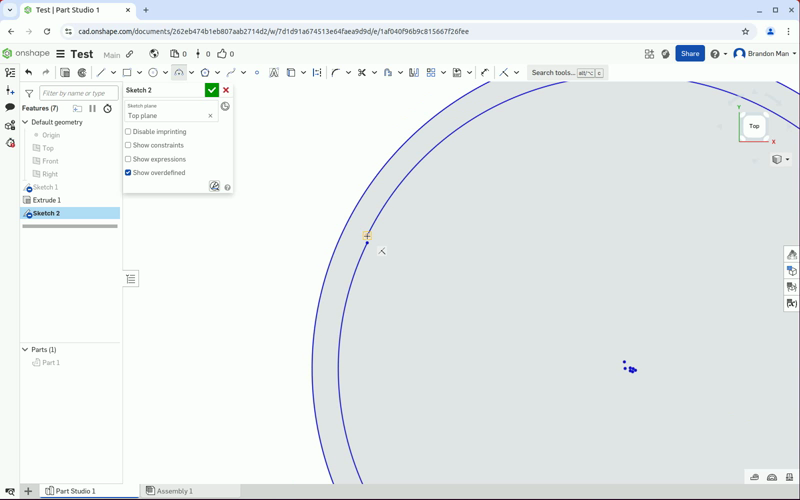
scroll(-6)
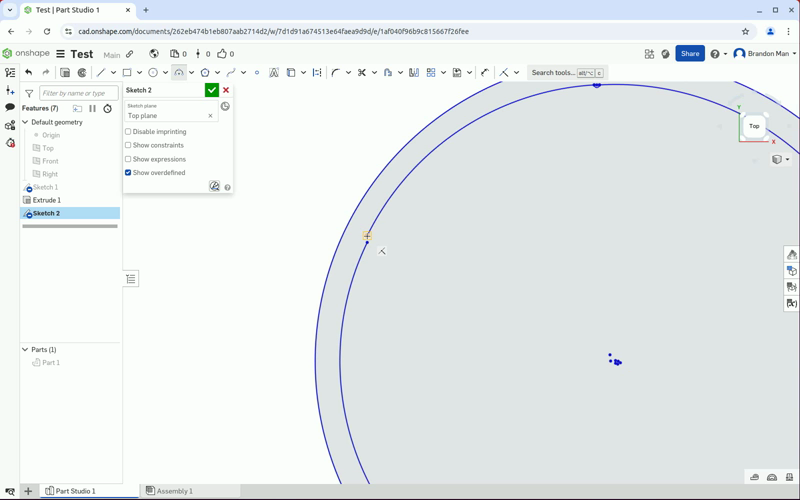
scroll(-6)
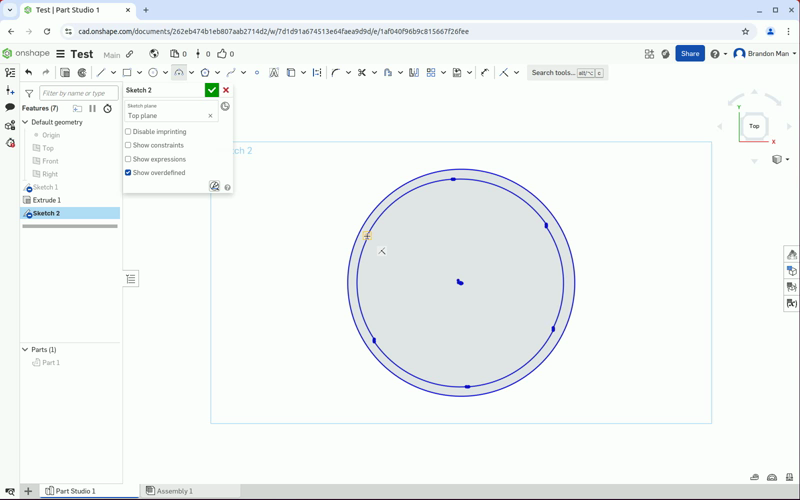
mouse_move(367, 238)
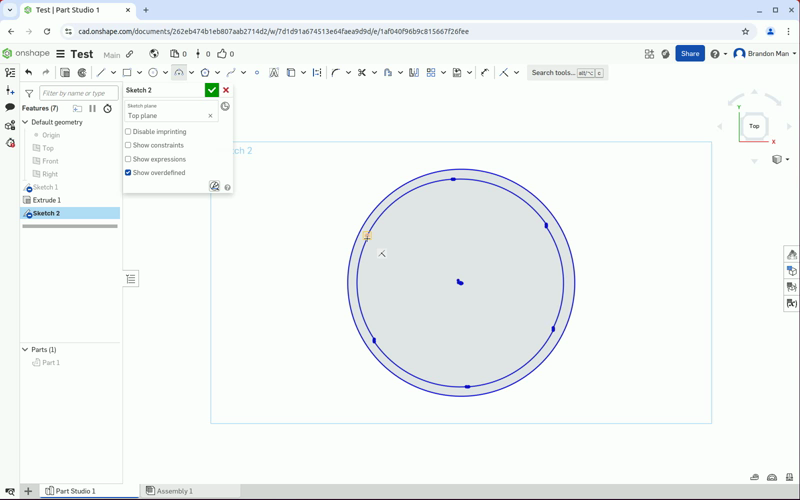
scroll(6)
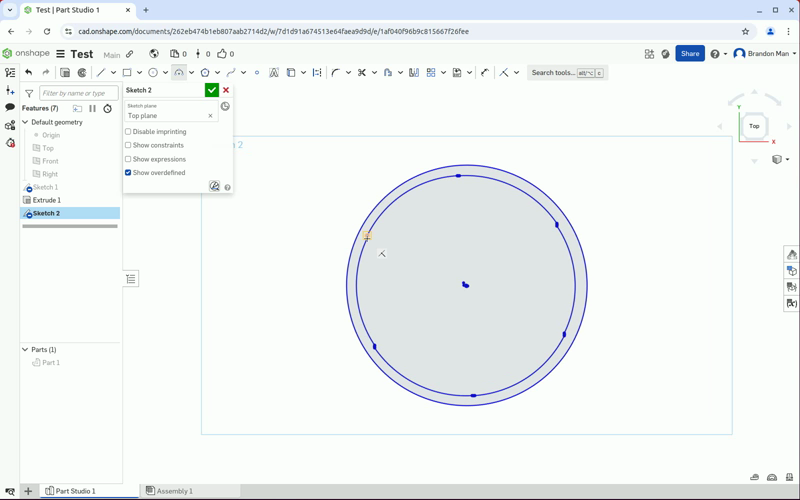
scroll(6)
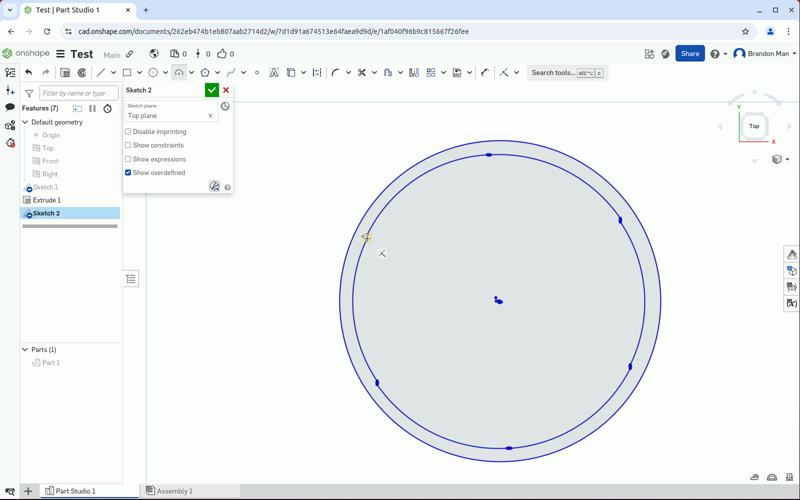
scroll(6)
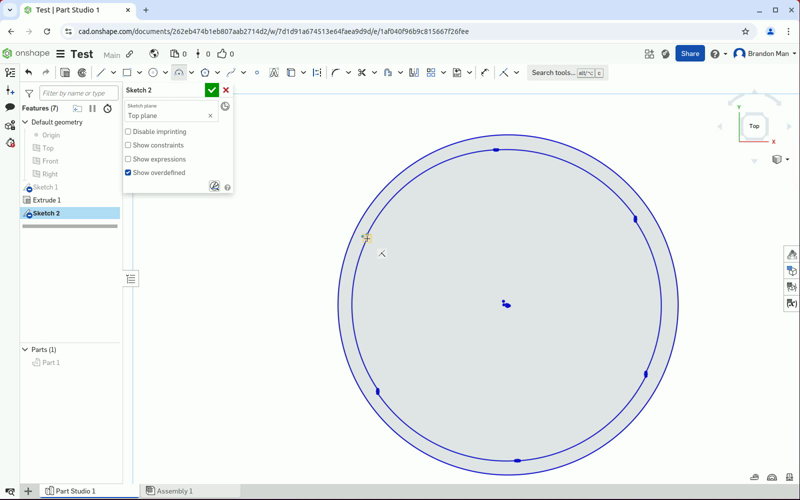
scroll(6)
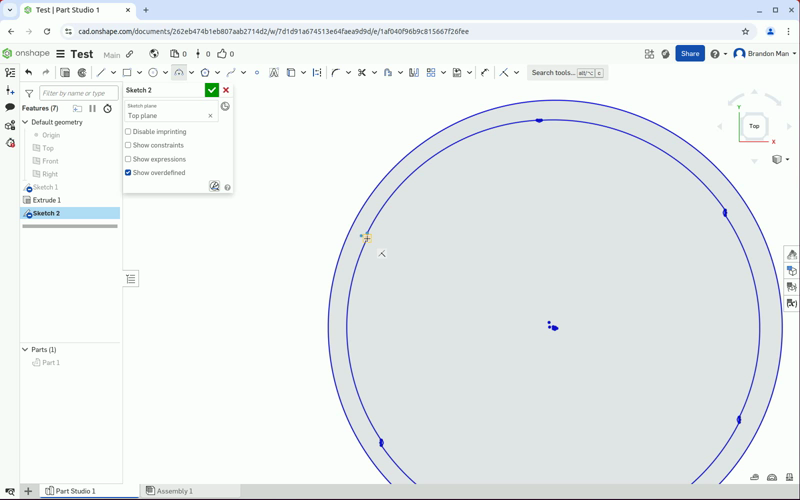
scroll(6)
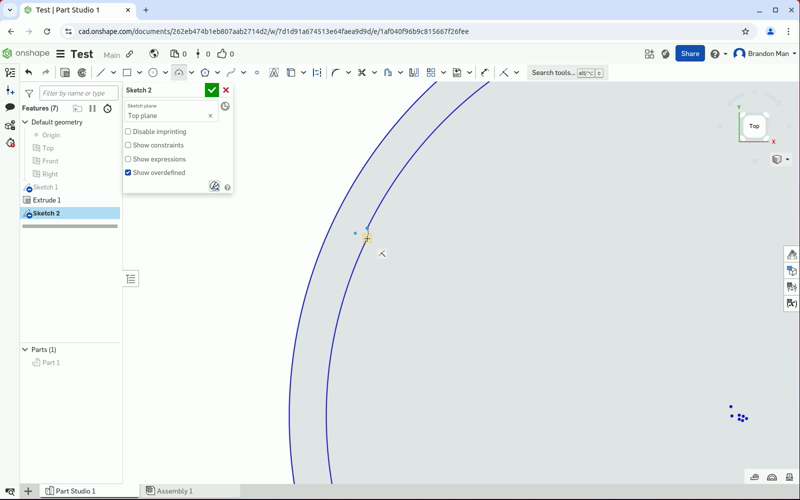
scroll(6)
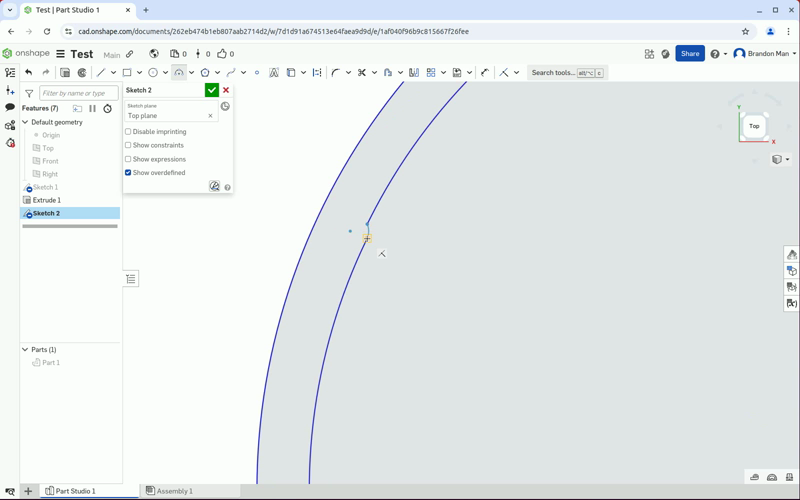
scroll(6)
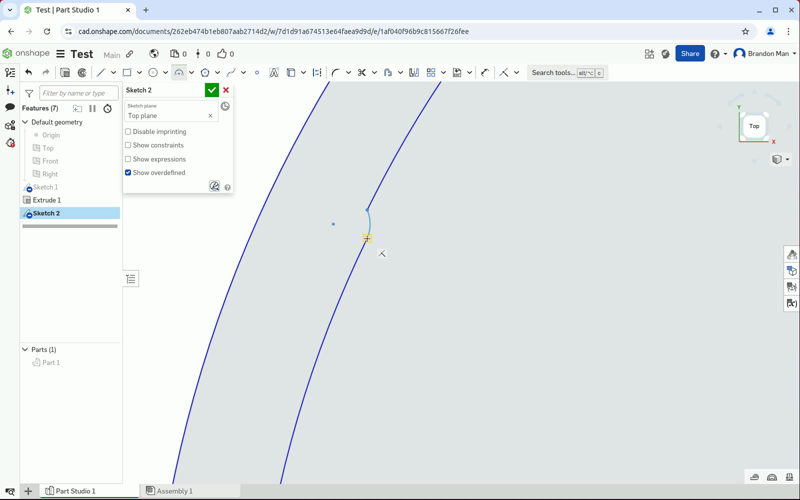
click(367, 238)
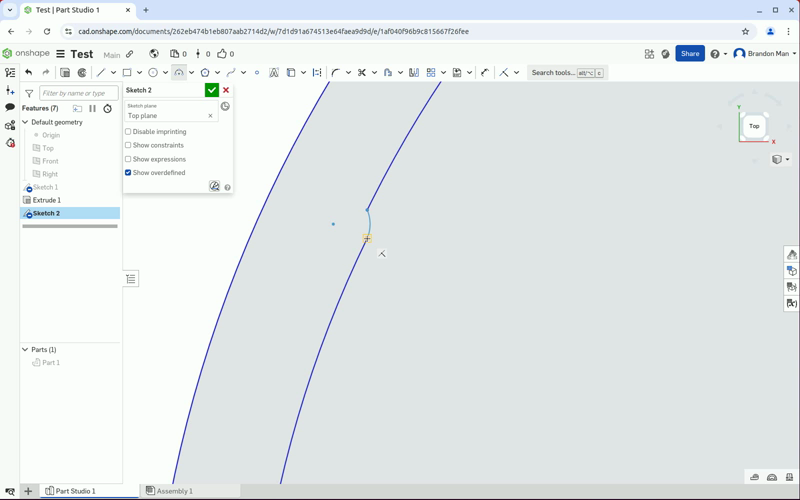
scroll(-6)
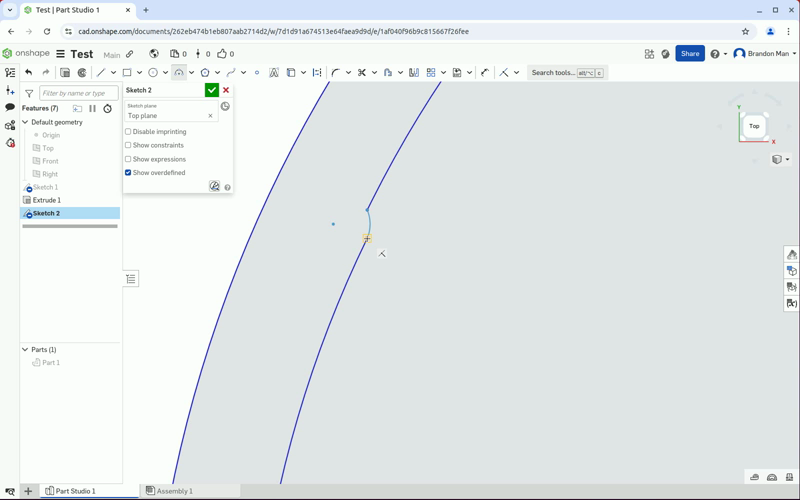
scroll(-6)
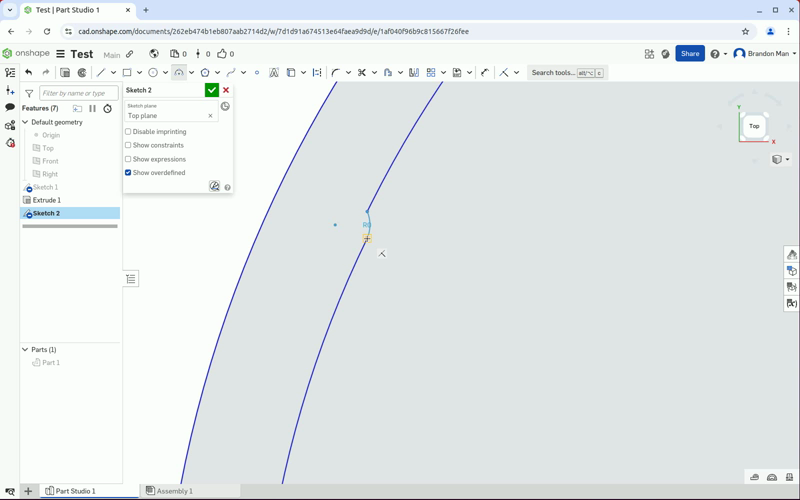
scroll(-6)
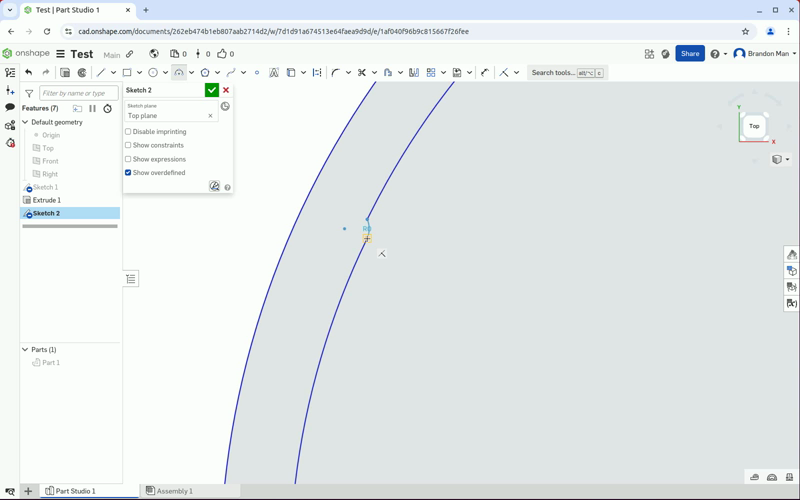
scroll(-6)
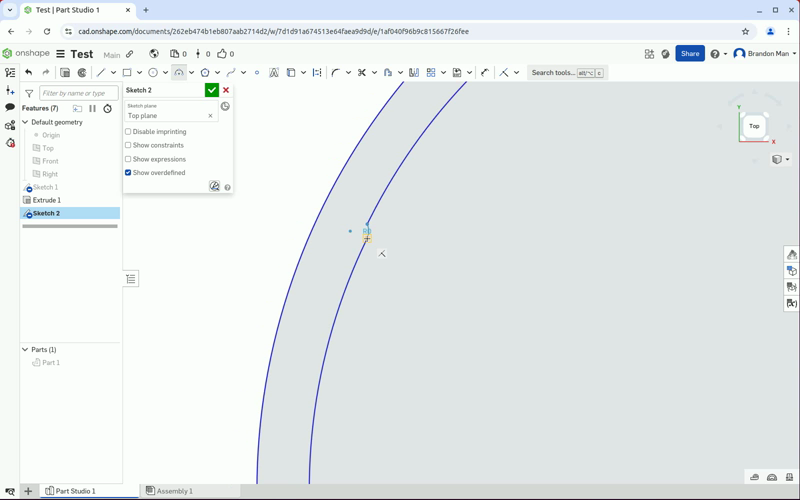
scroll(-6)
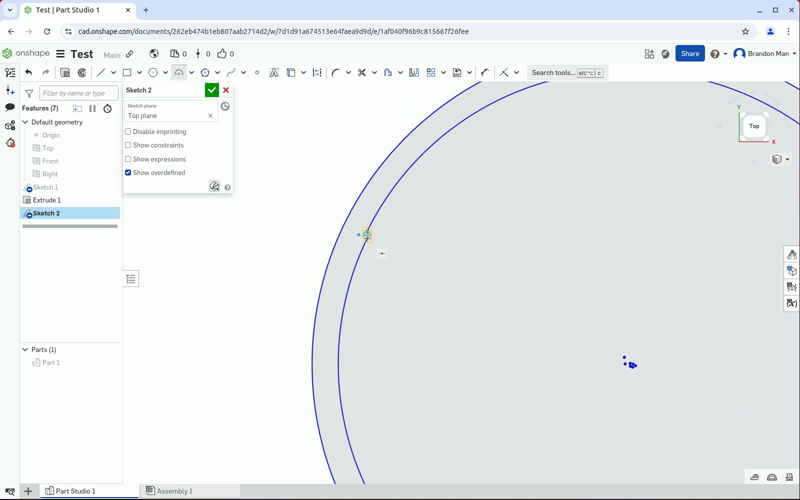
scroll(-6)
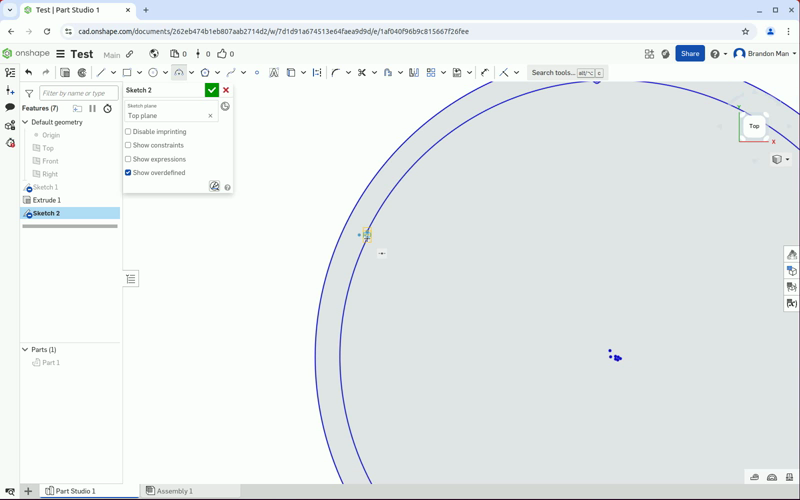
scroll(-6)
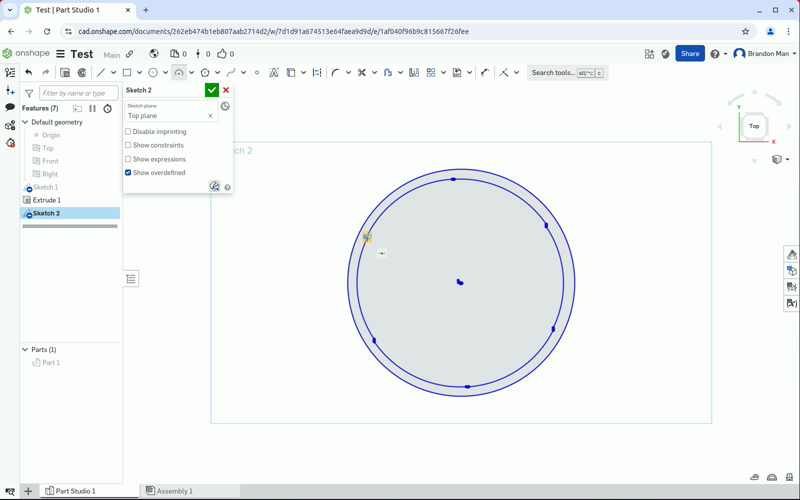
key_down(shift)
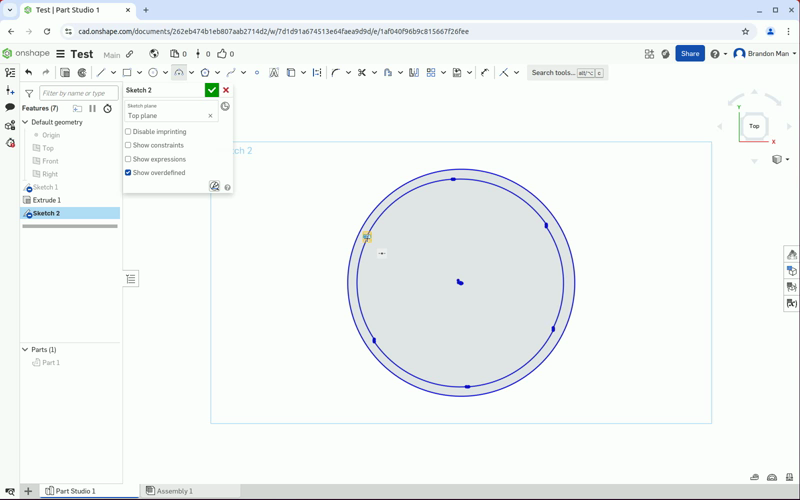
mouse_move(368, 237)
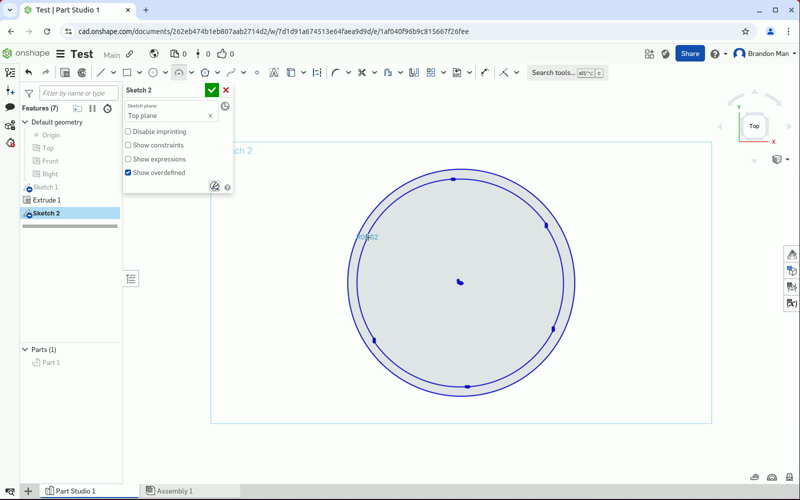
scroll(6)
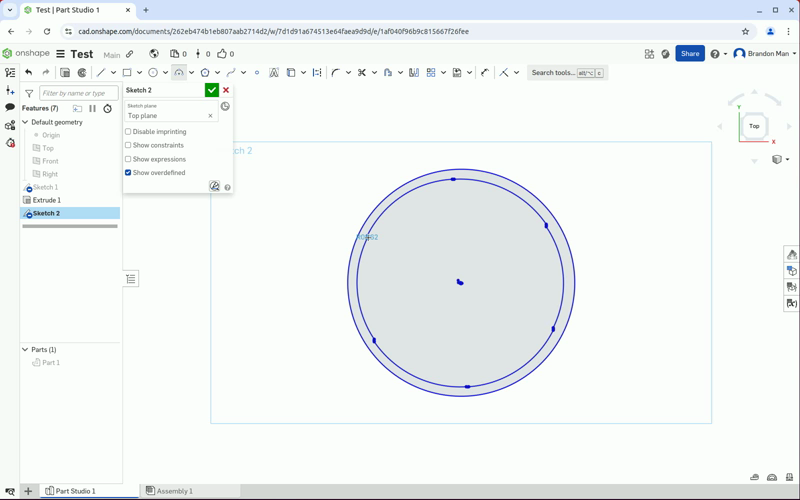
scroll(6)
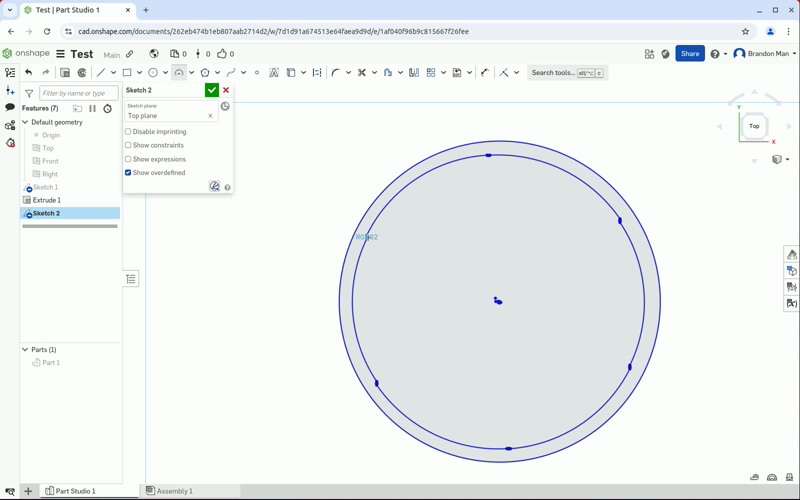
scroll(6)
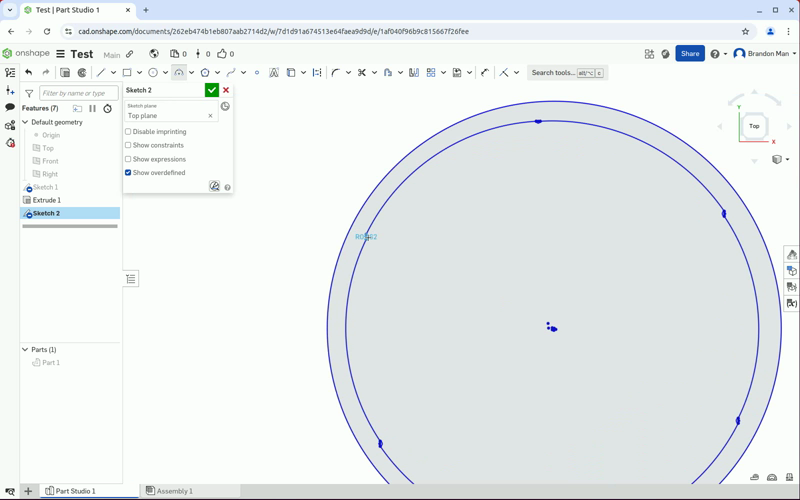
scroll(6)
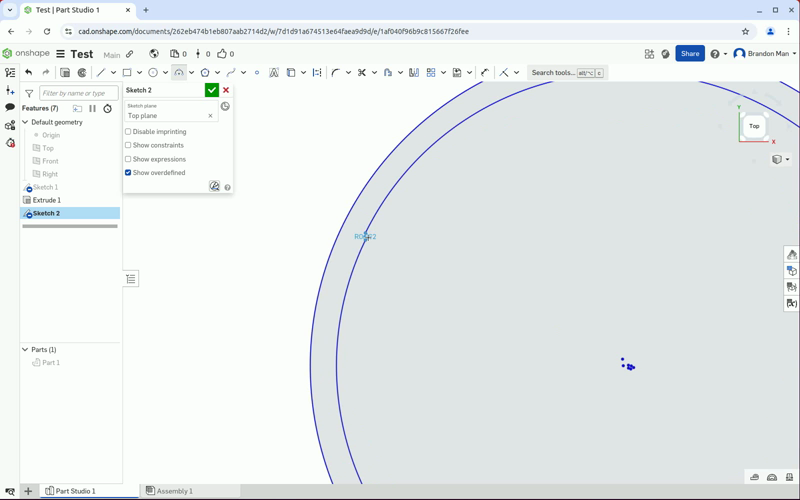
scroll(6)
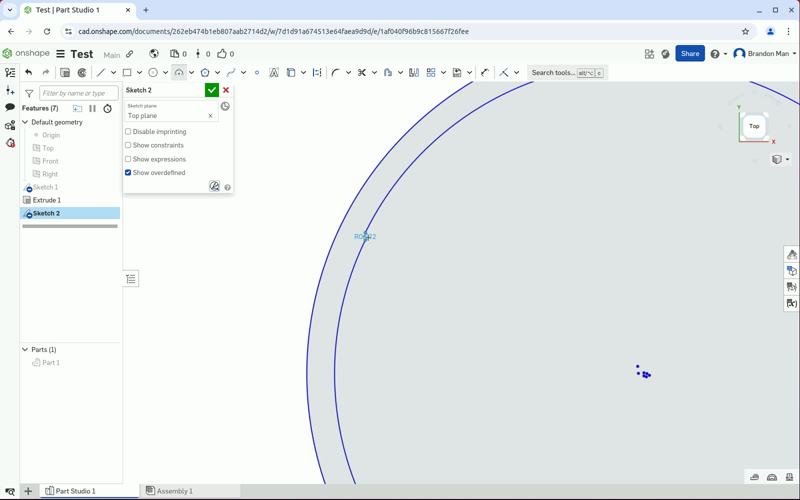
scroll(6)
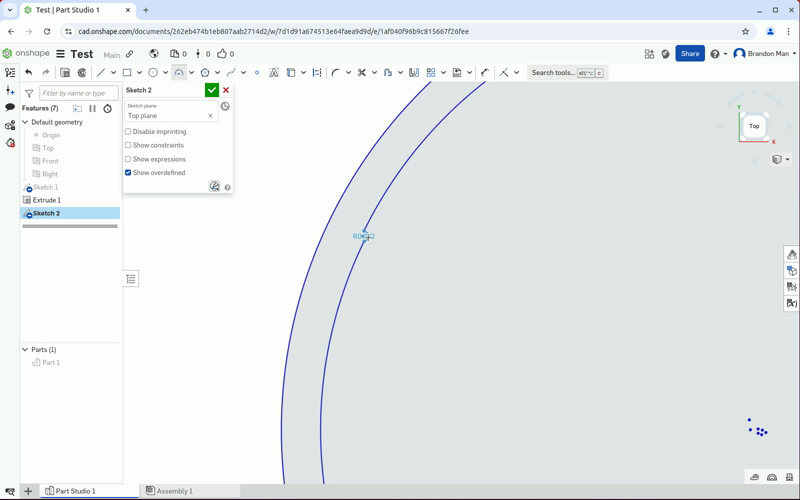
scroll(6)
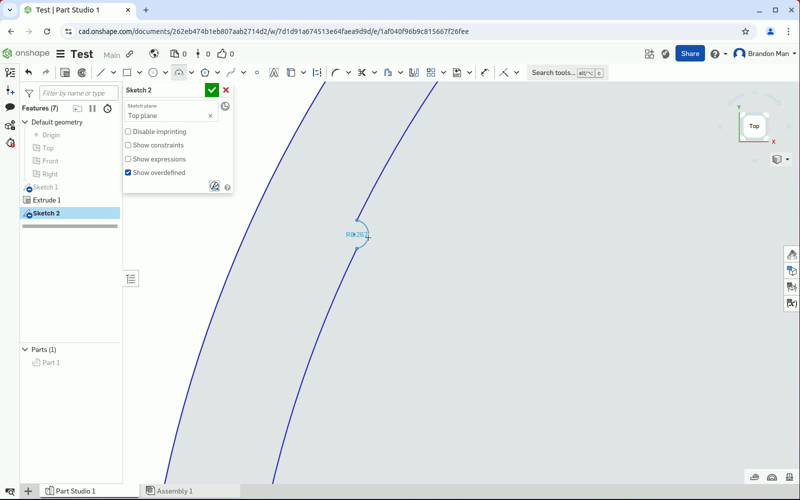
click(368, 237)
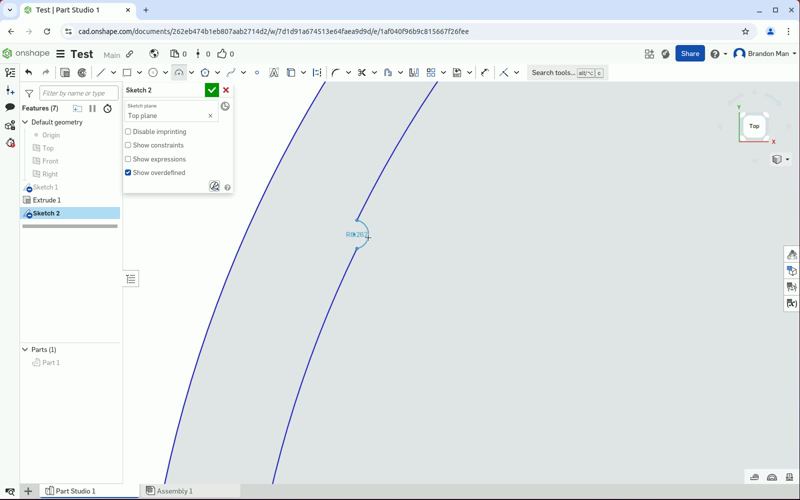
scroll(-6)
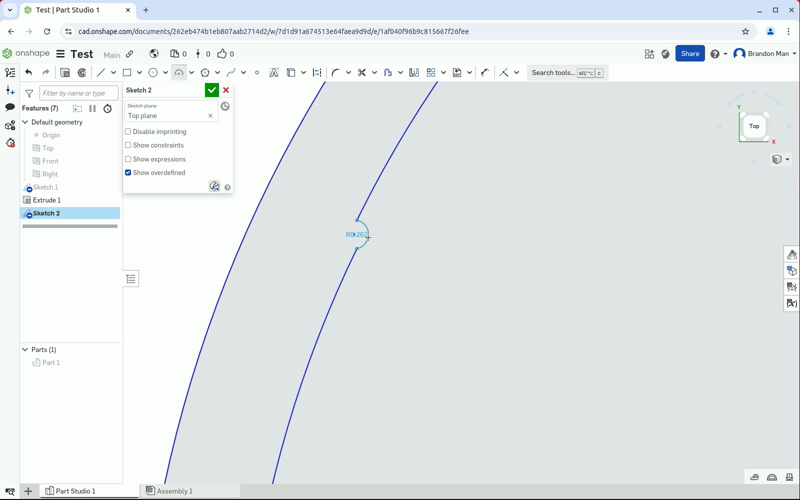
scroll(-6)
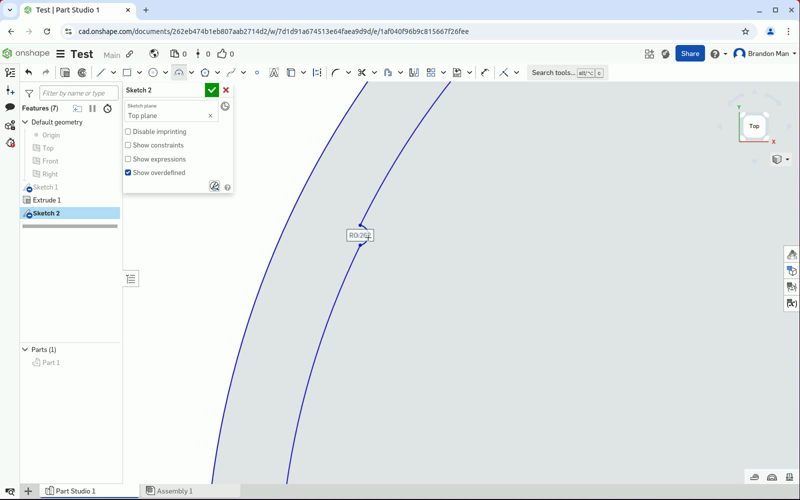
scroll(-6)
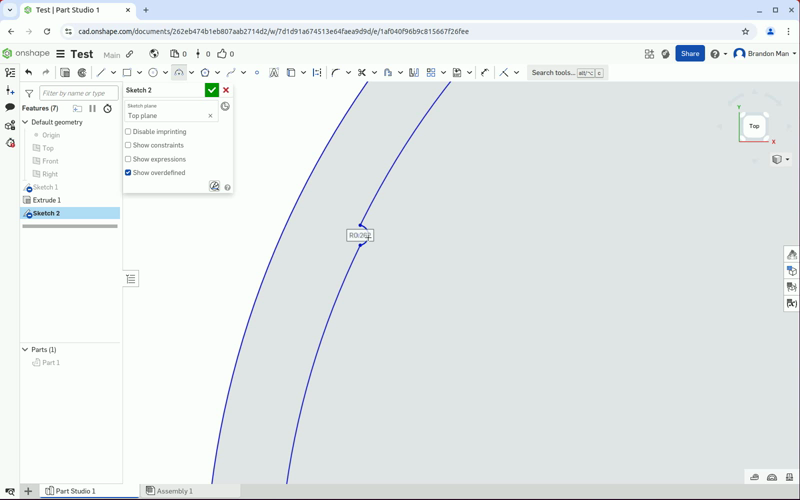
scroll(-6)
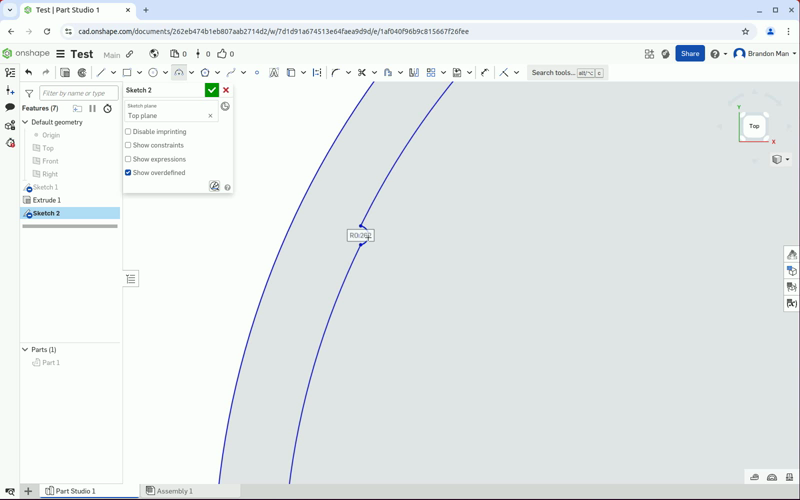
scroll(-6)
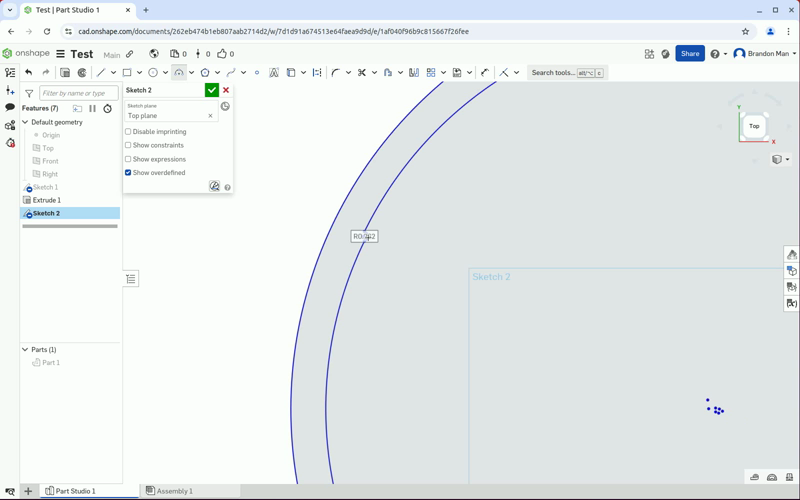
scroll(-6)
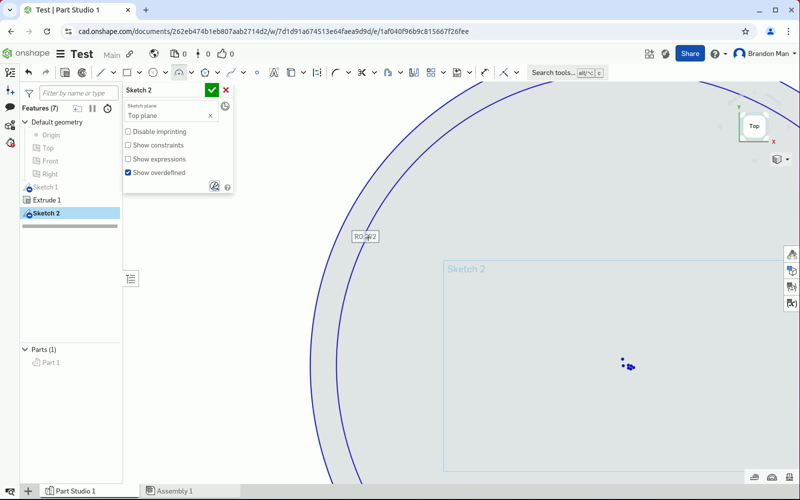
scroll(-6)
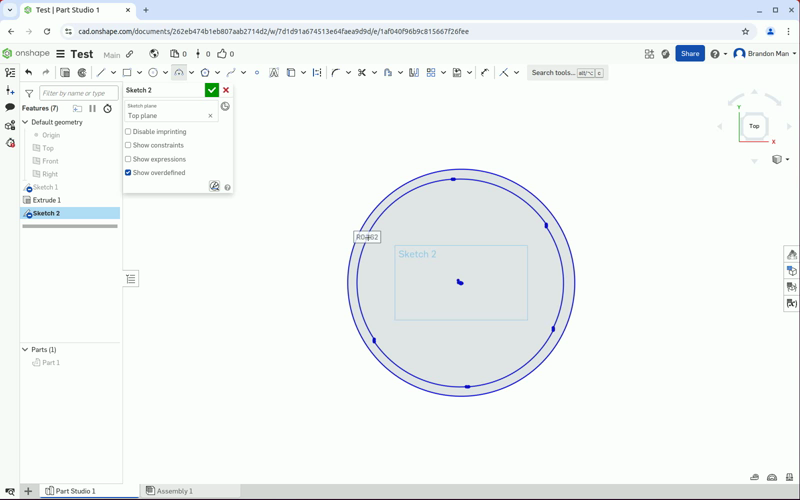
key_up(shift)
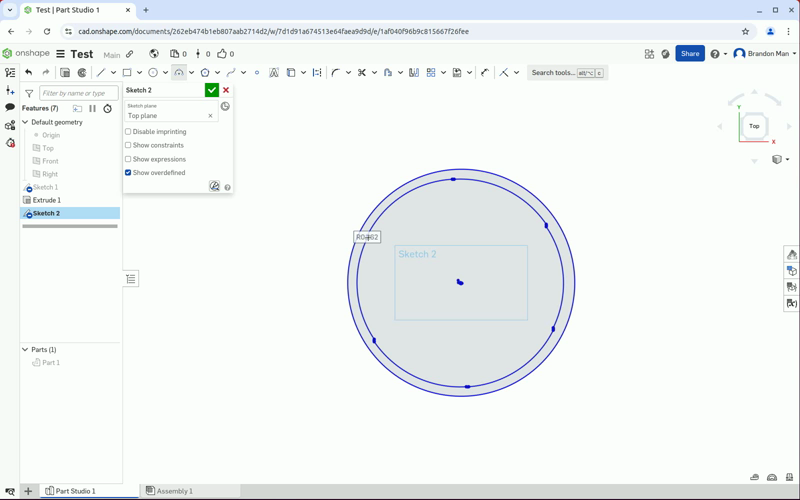
key(esc)
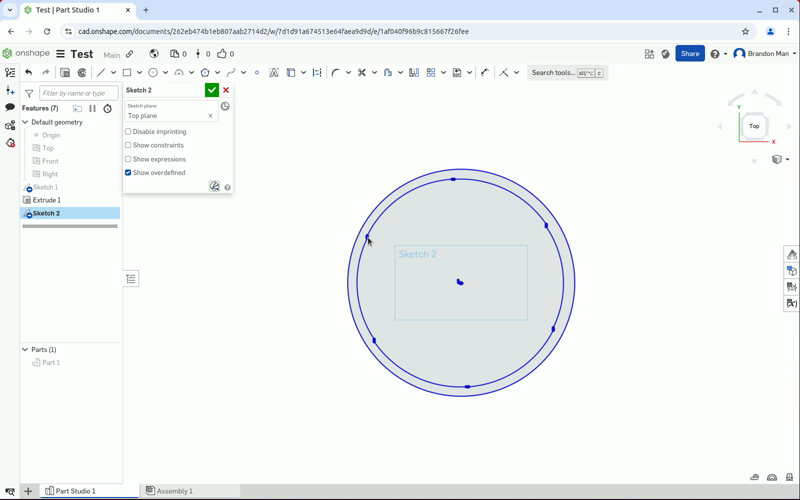
mouse_move(357, 315)
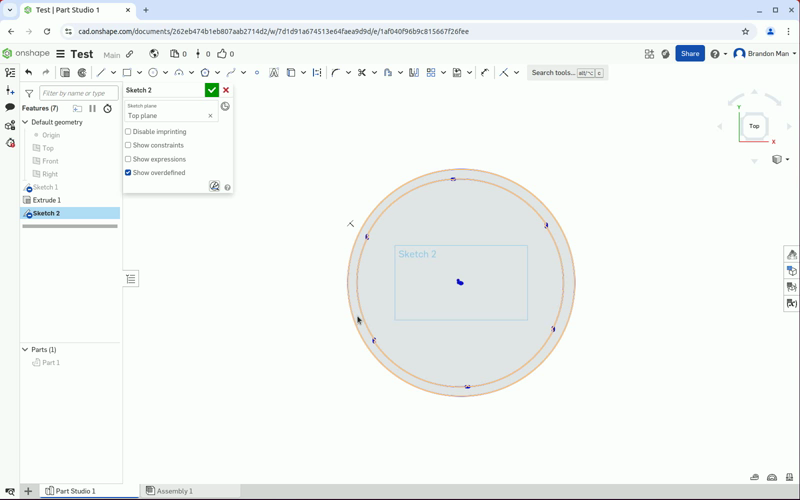
click(357, 315)
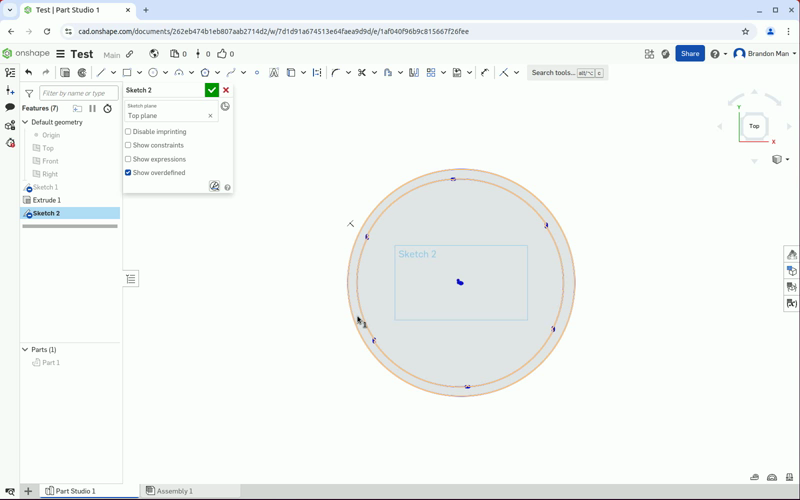
mouse_move(73, 352)
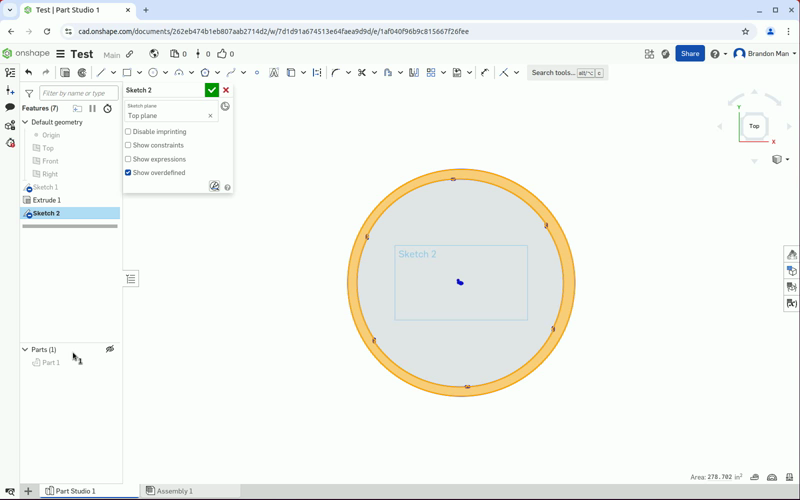
key(shift+y)
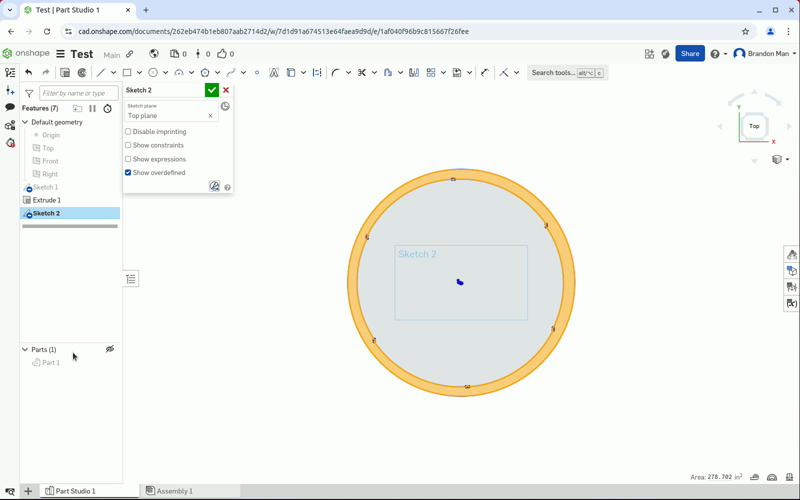
key(shift+e)
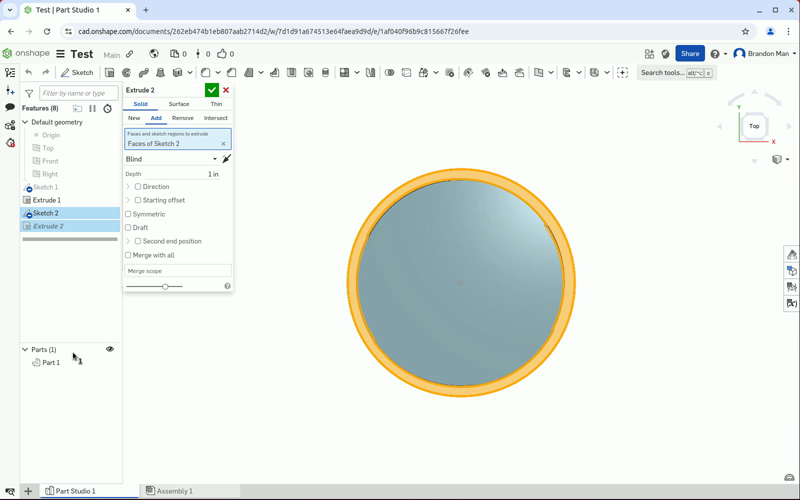
mouse_move(143, 106)
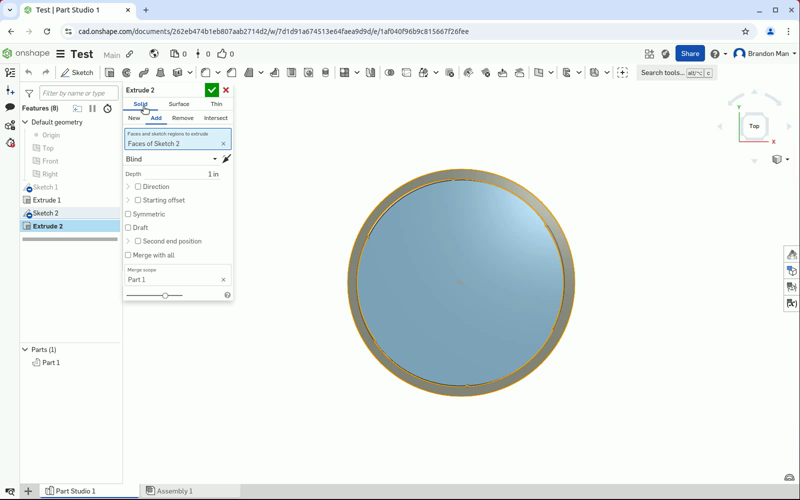
click(143, 106)
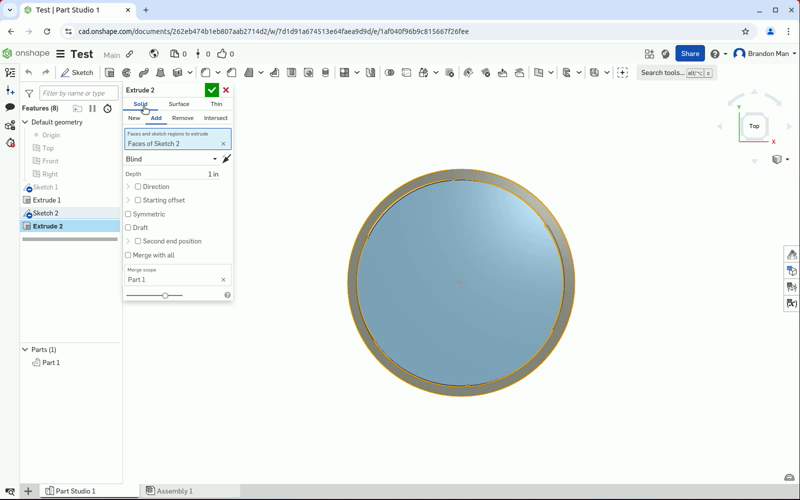
mouse_move(137, 120)
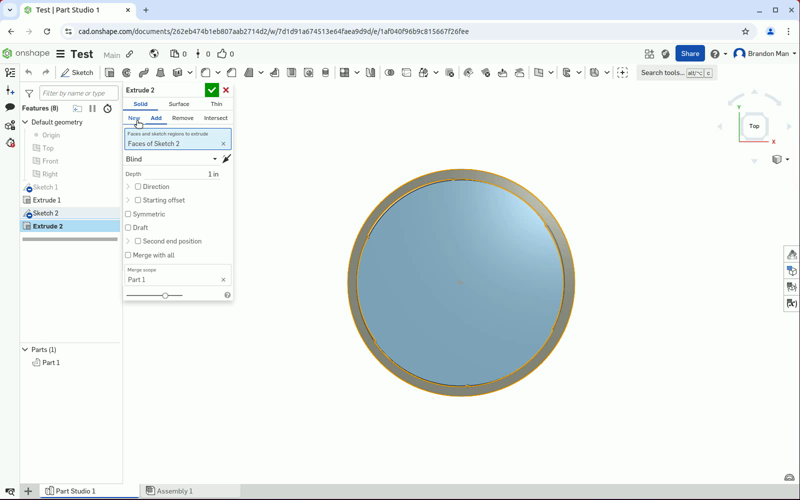
click(137, 120)
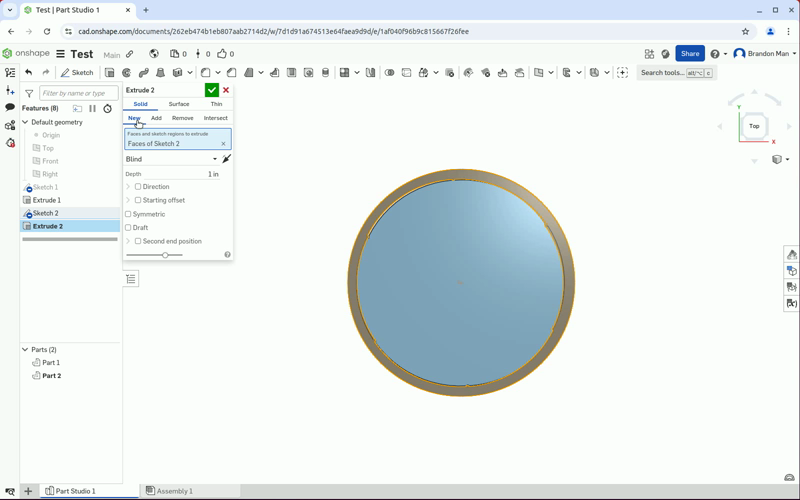
key(tab, 4)
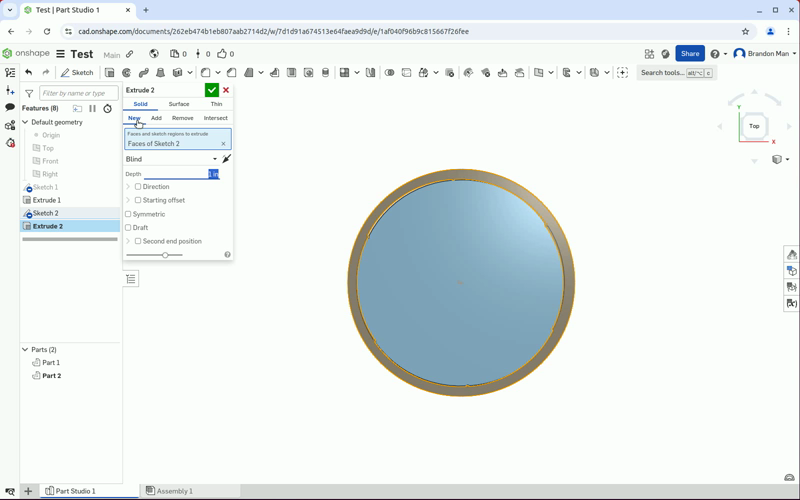
text(1.685)
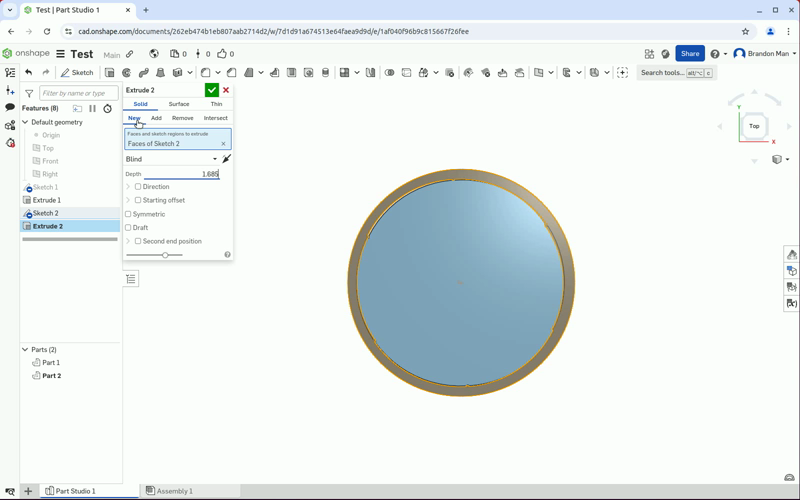
key(enter)
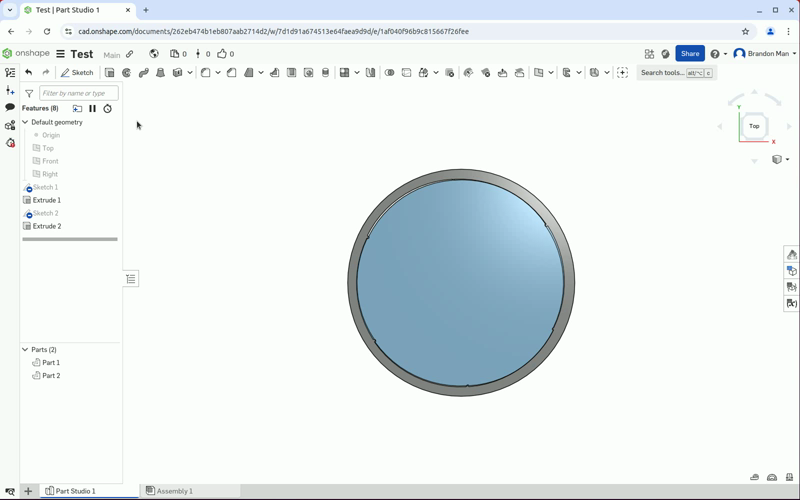
key(shift+h)
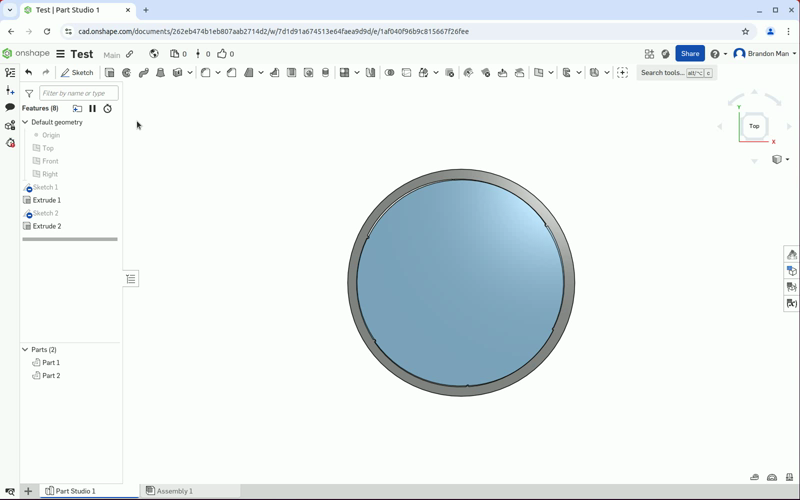
key(shift+h)
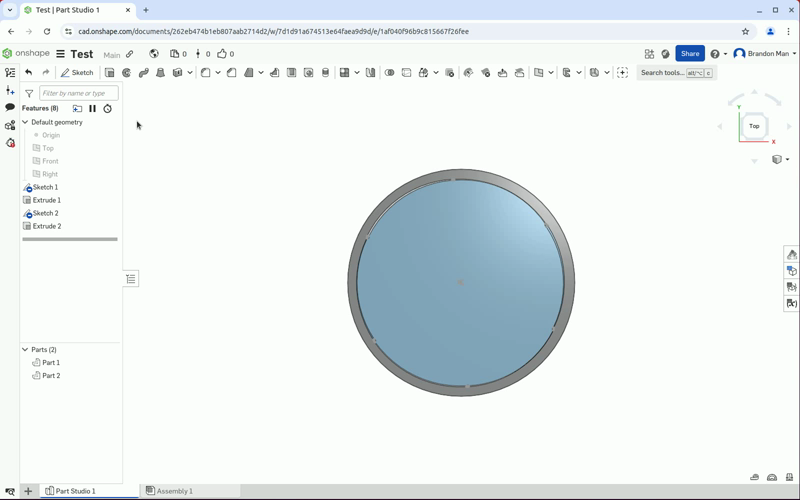
key(shift+7)
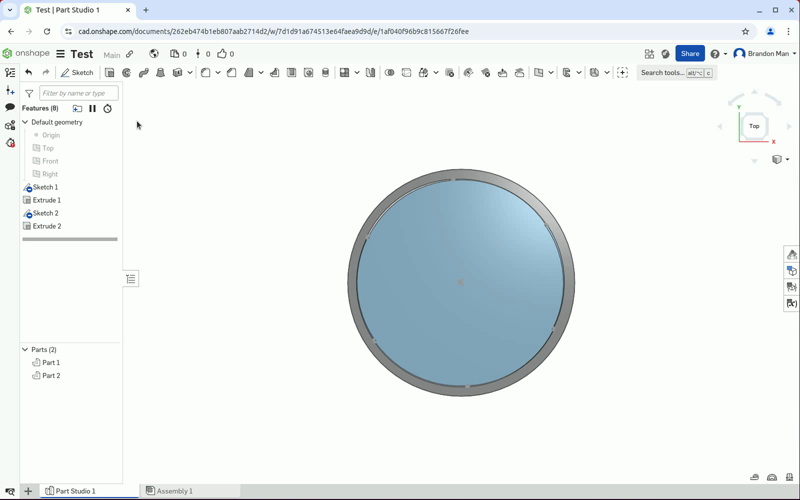
key(up, 3)
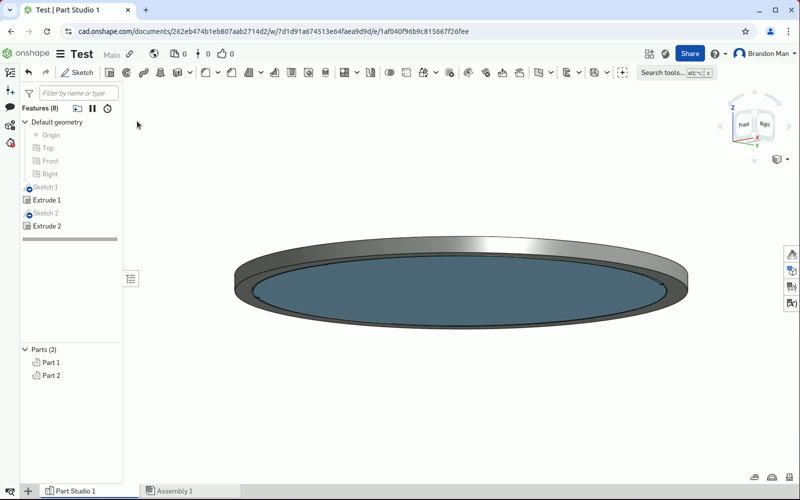
key(left, 3)
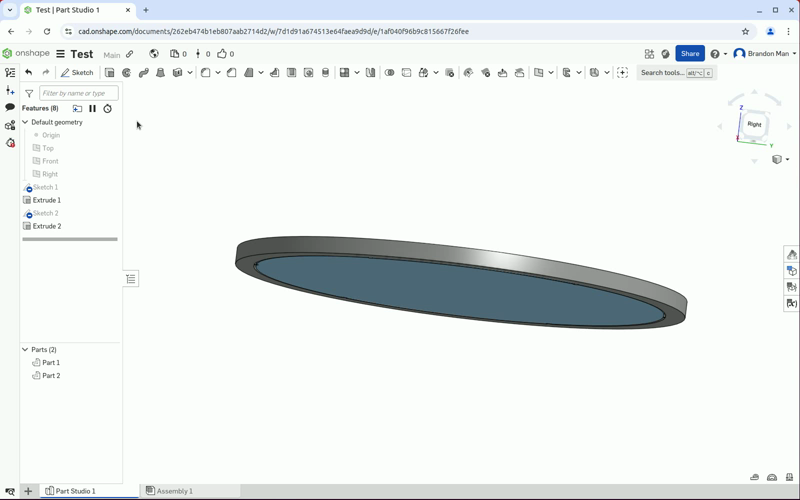
key(right, 3)
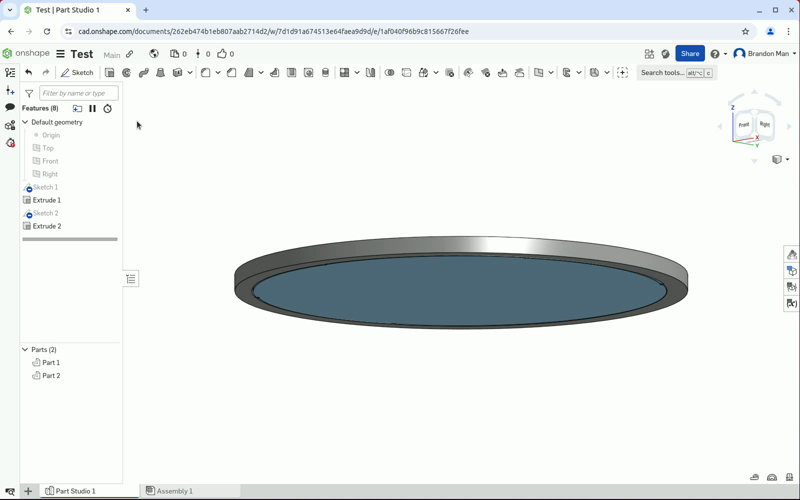
key(down, 3)
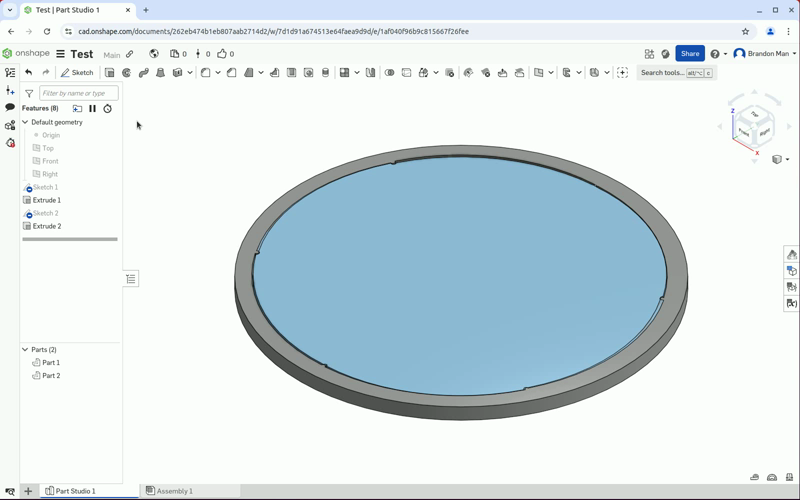
mouse_move(73, 189)
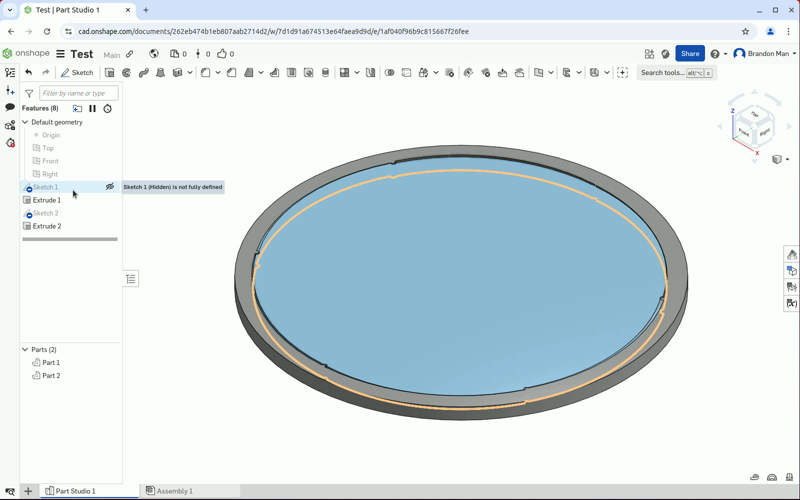
click(73, 189)